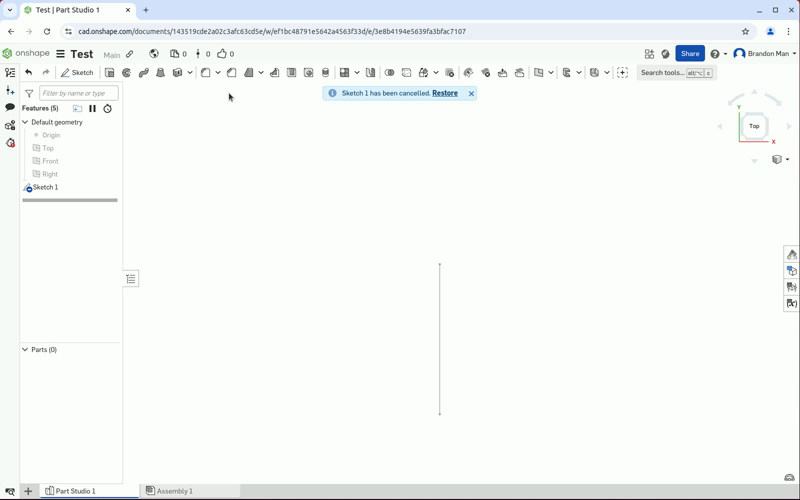
key(shift+h)
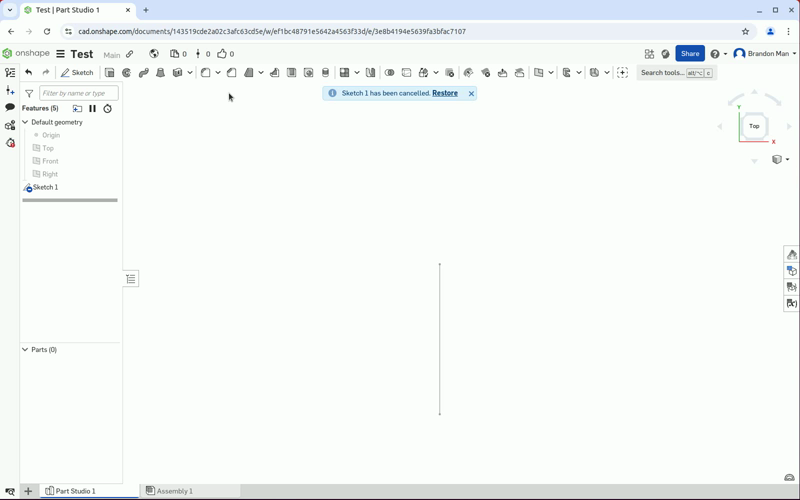
key(shift+s)
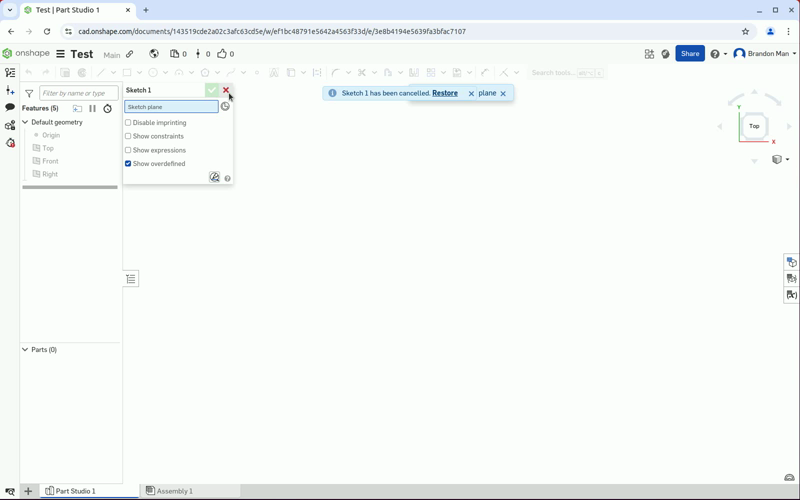
mouse_move(73, 150)
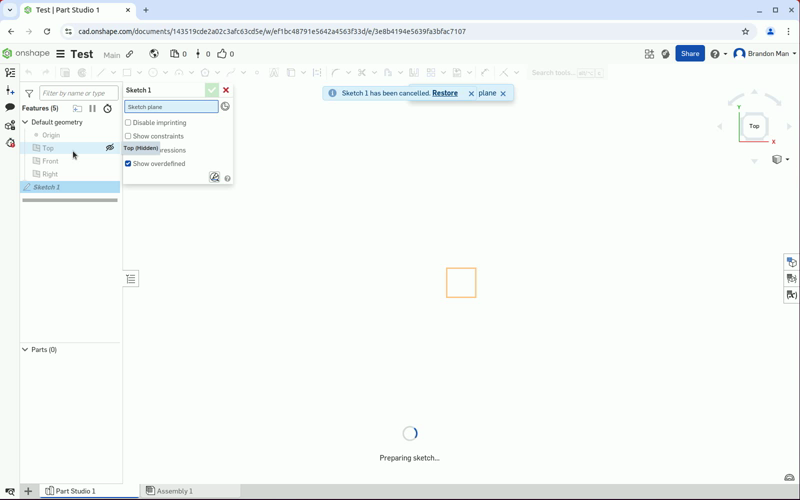
click(73, 150)
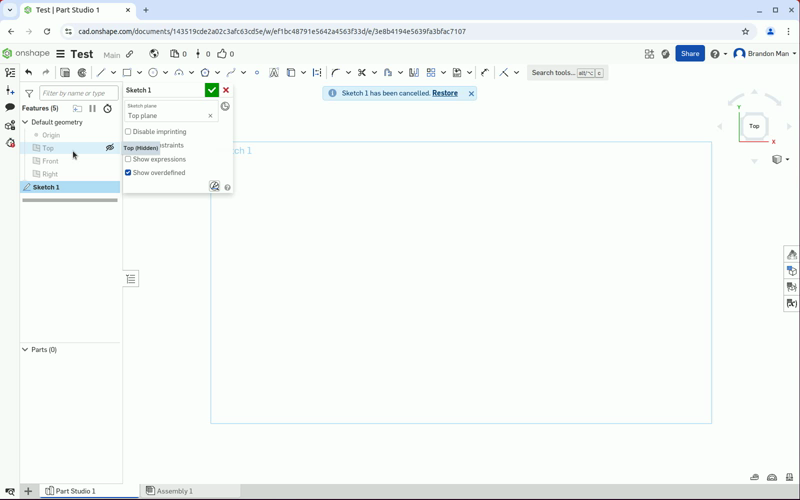
mouse_move(73, 352)
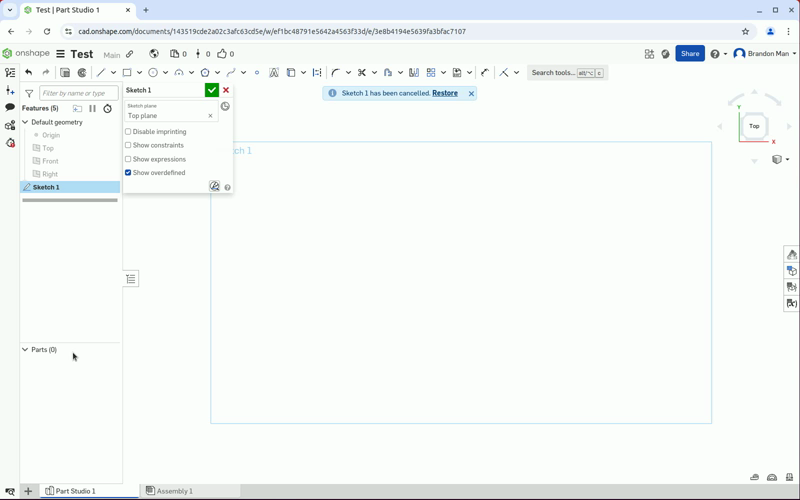
key(y)
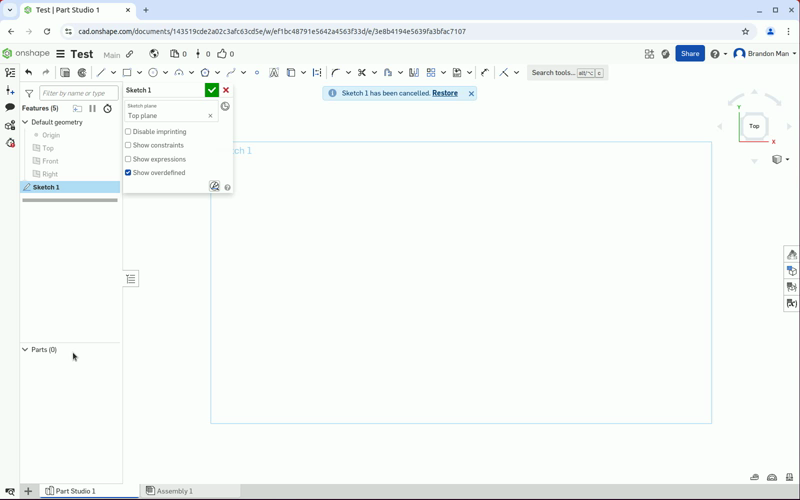
key(l)
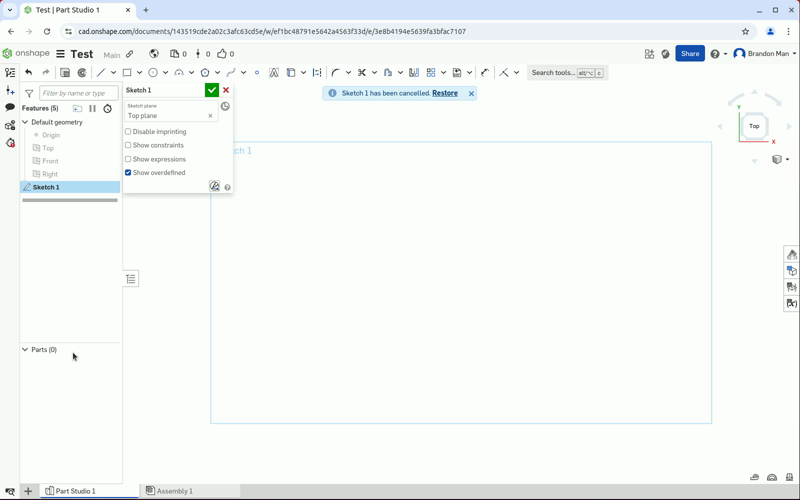
key_down(shift)
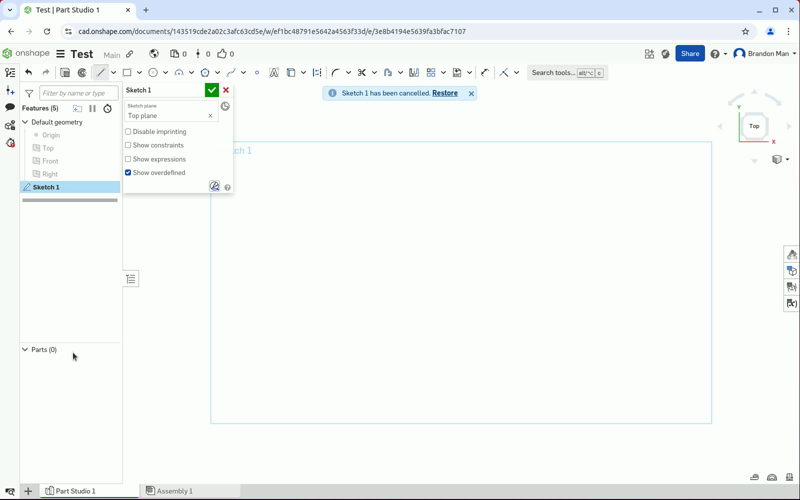
mouse_move(438, 282)
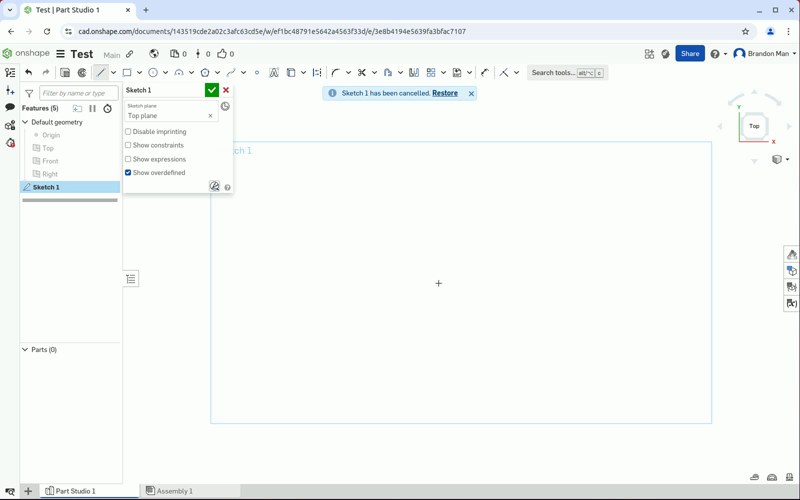
click(438, 282)
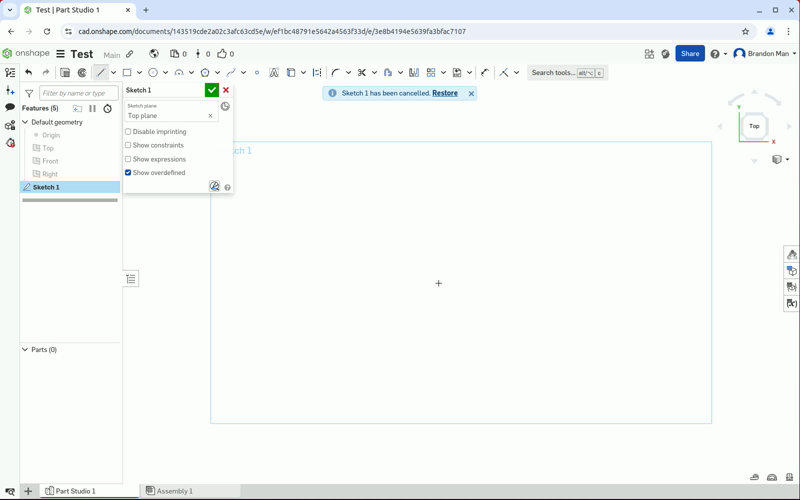
key_up(shift)
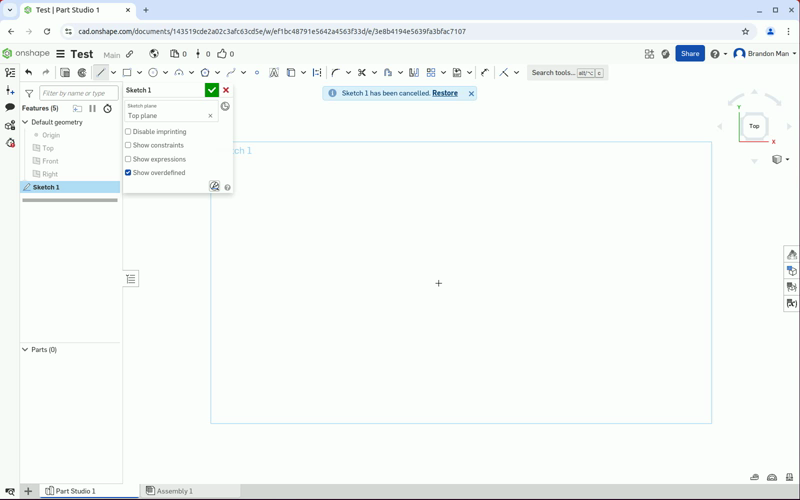
key_down(shift)
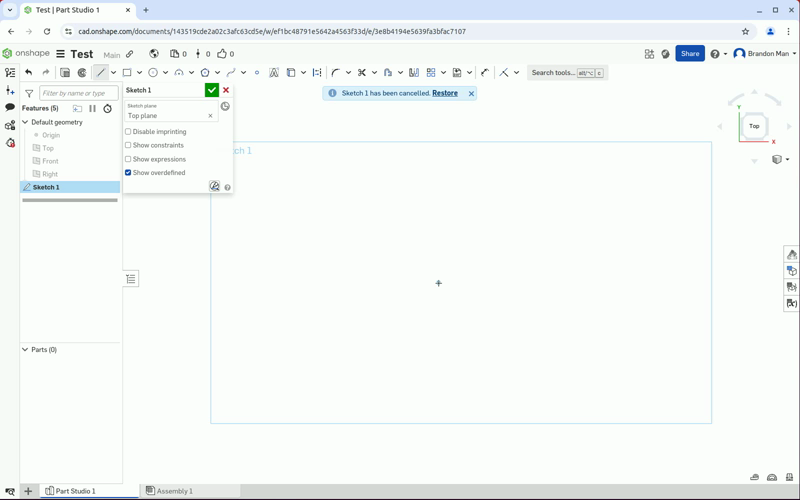
mouse_move(468, 282)
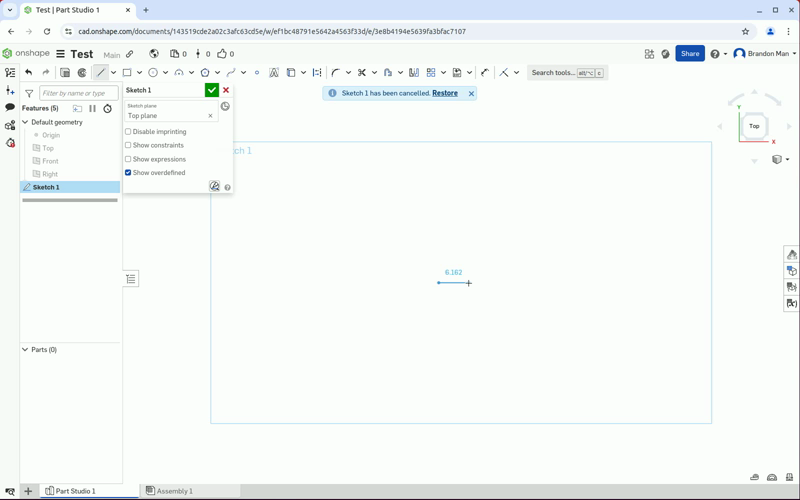
mouse_move(444, 282)
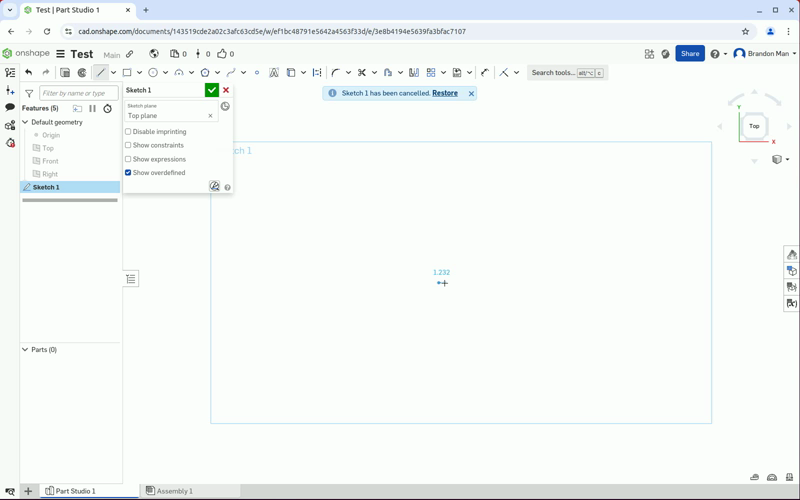
scroll(6)
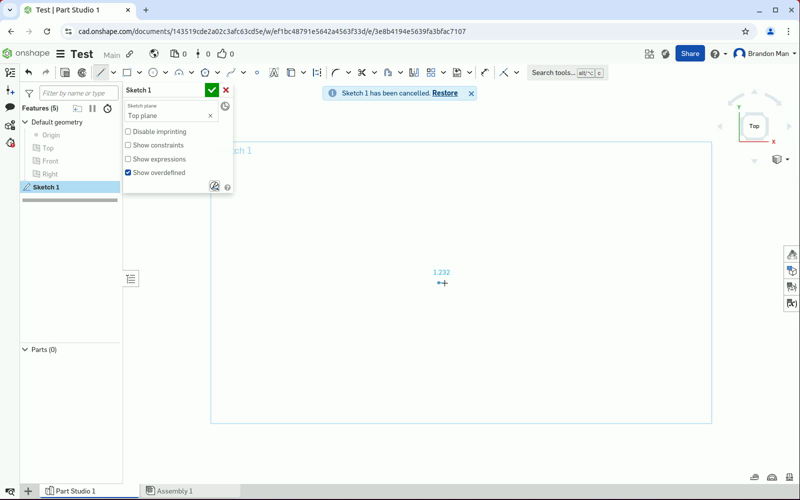
scroll(6)
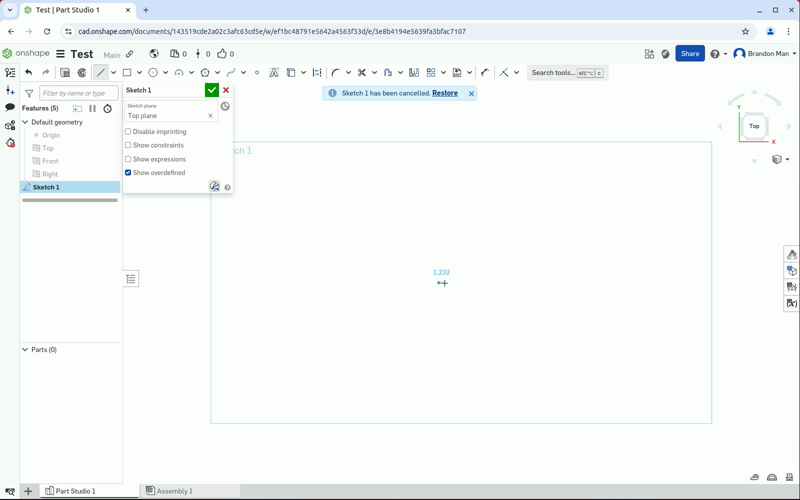
scroll(6)
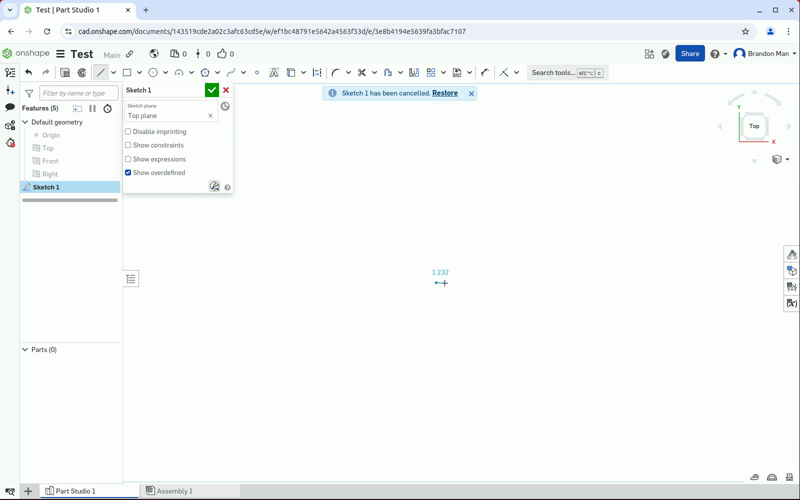
scroll(6)
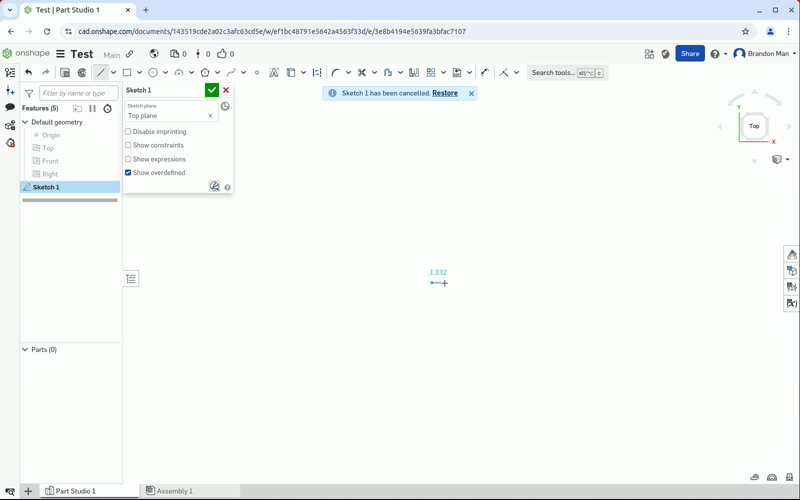
scroll(6)
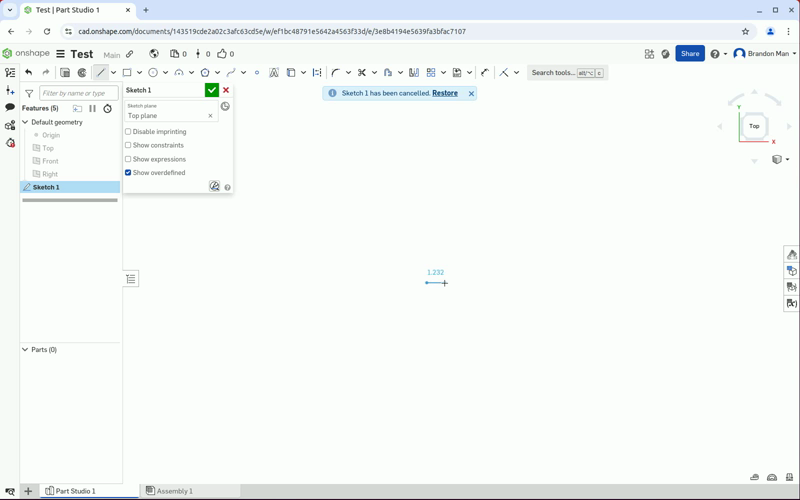
scroll(6)
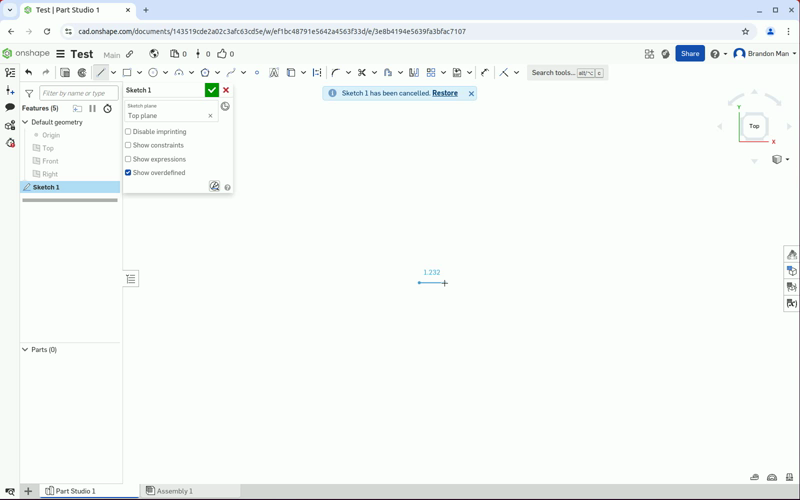
scroll(6)
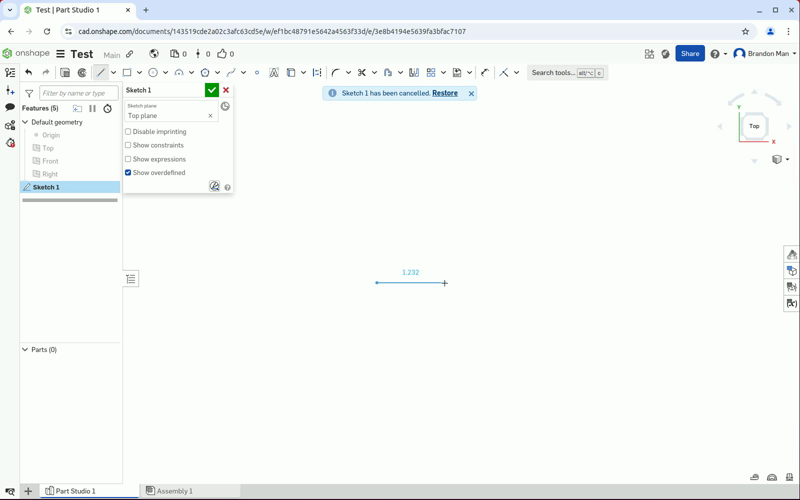
click(444, 282)
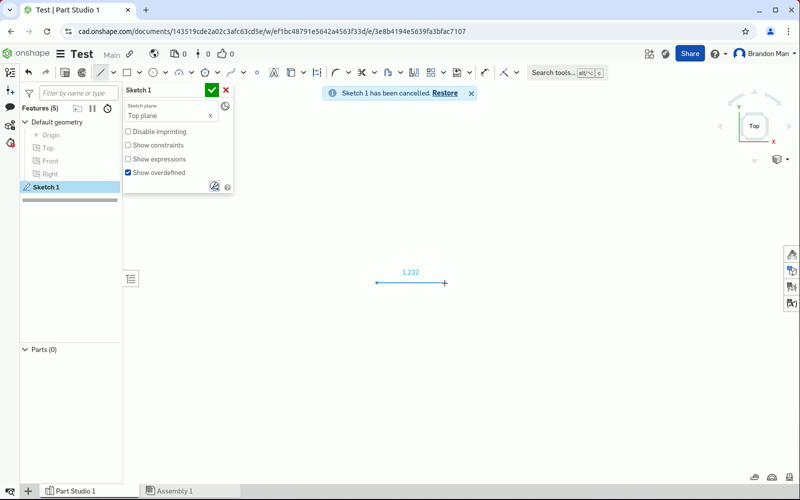
scroll(-6)
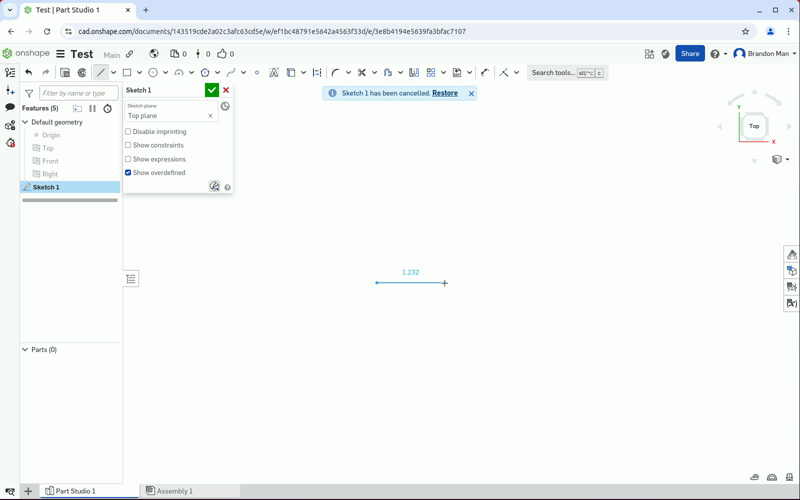
scroll(-6)
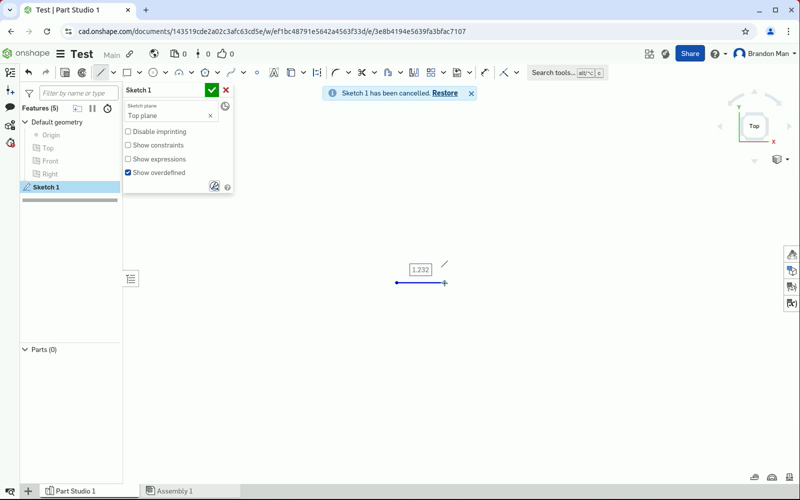
scroll(-6)
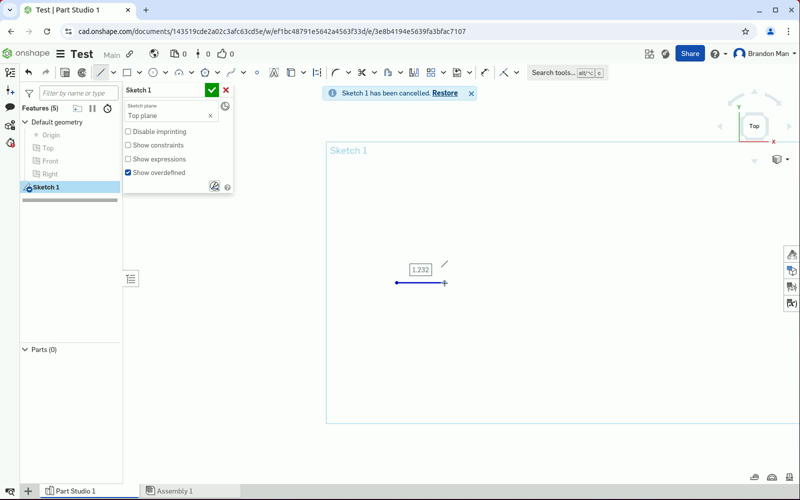
scroll(-6)
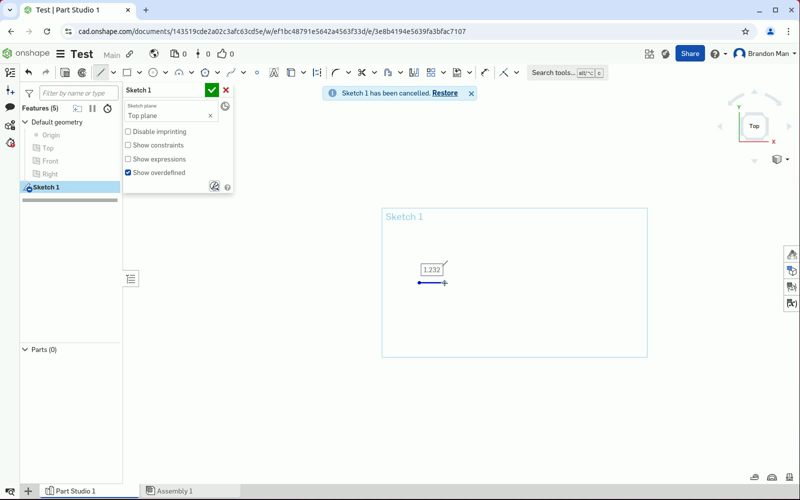
scroll(-6)
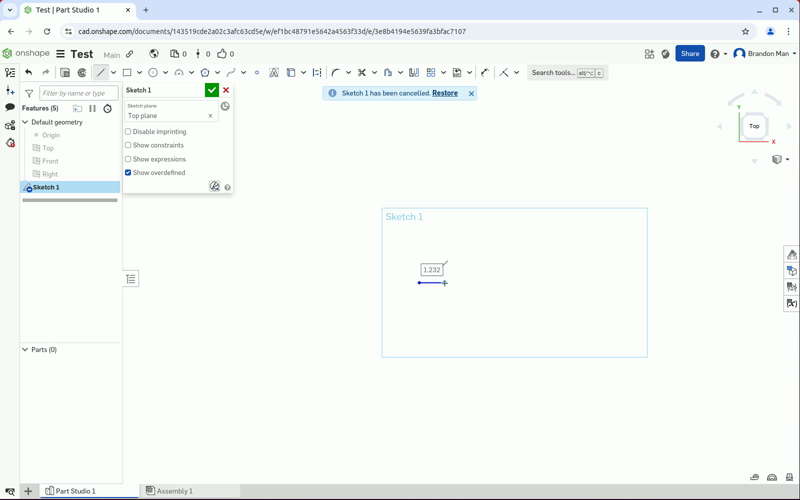
scroll(-6)
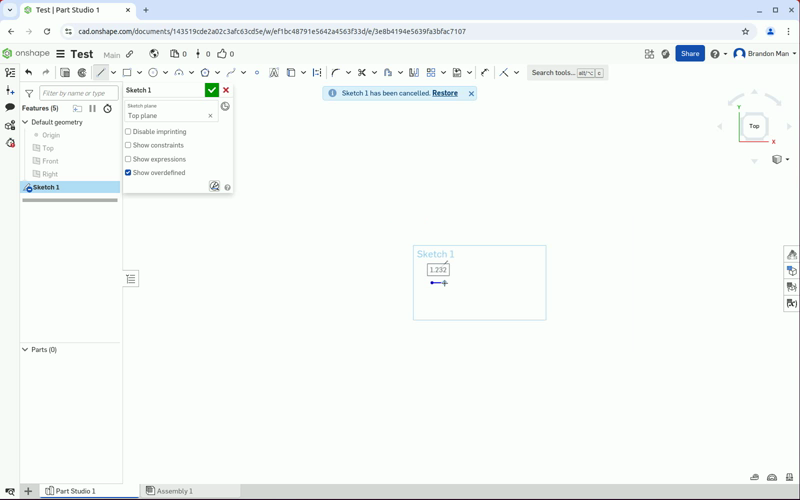
scroll(-6)
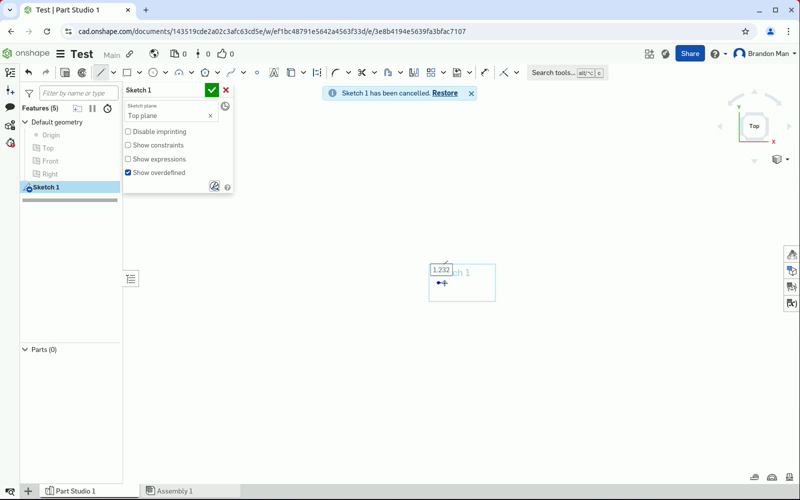
key_up(shift)
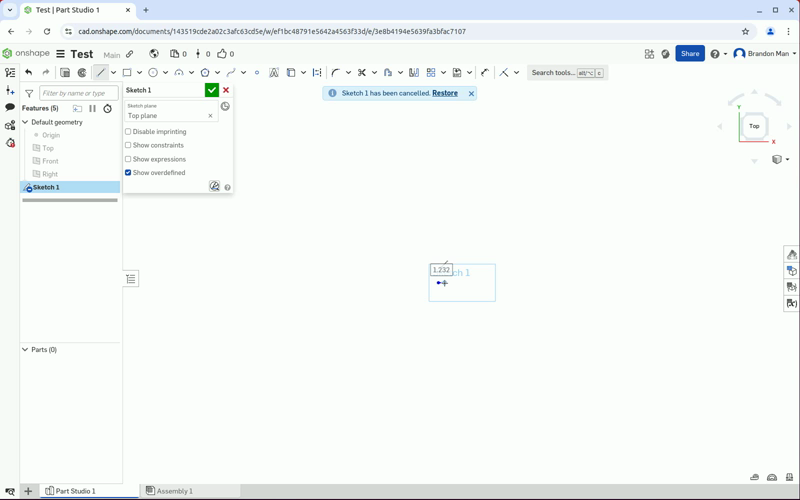
key(esc)
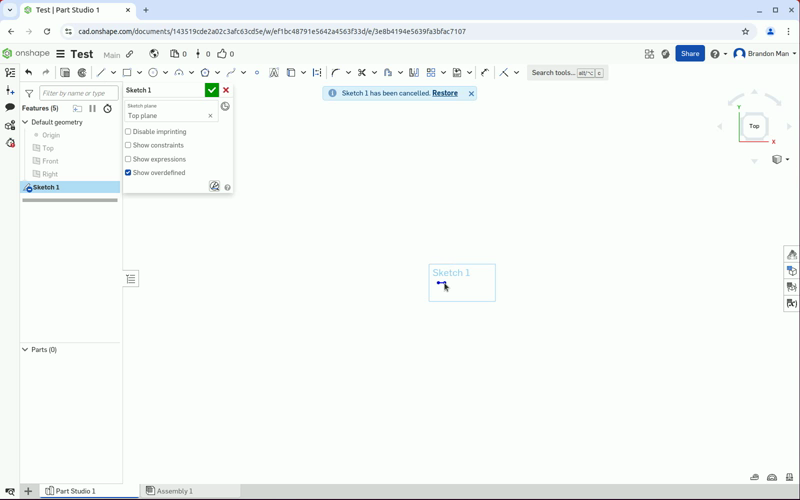
key(a)
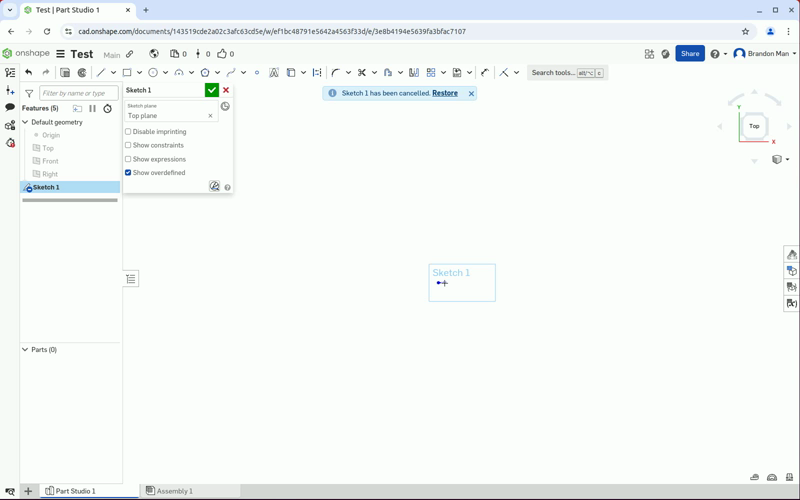
mouse_move(444, 282)
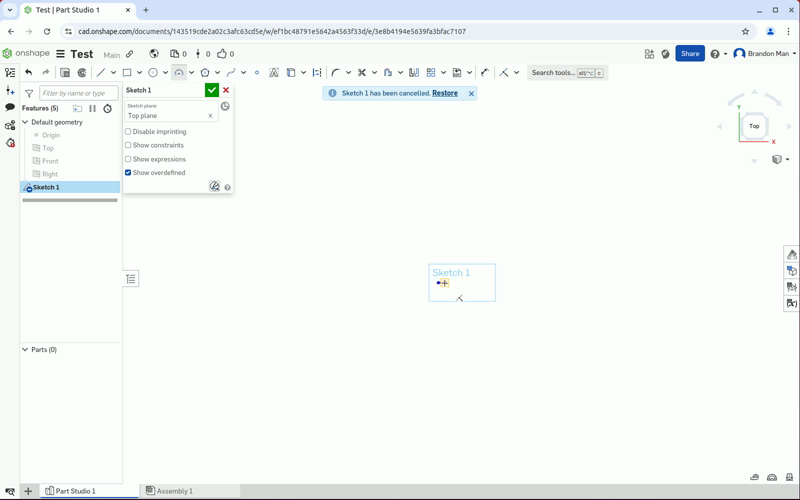
click(444, 282)
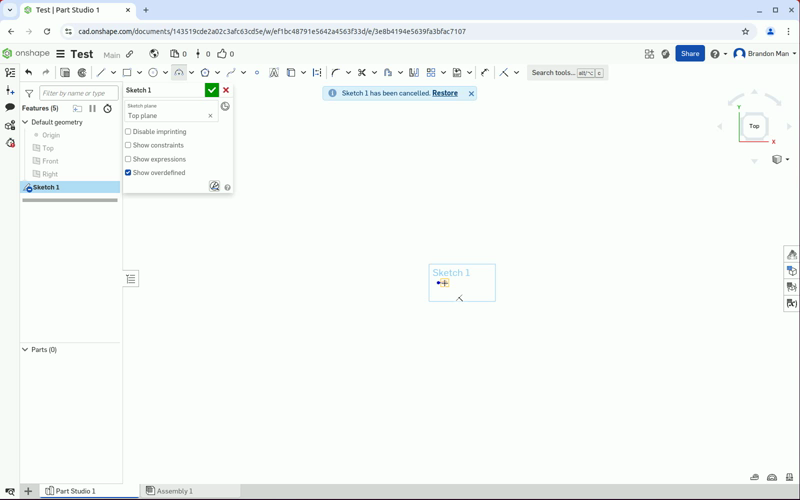
key_down(shift)
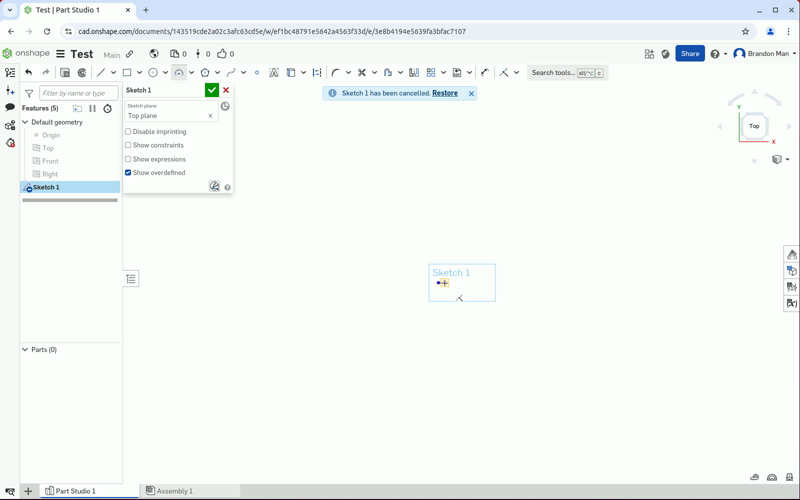
mouse_move(453, 282)
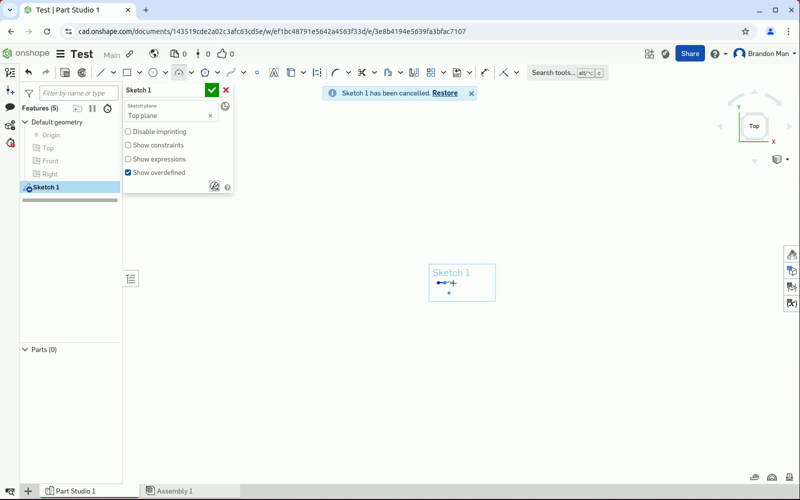
click(453, 282)
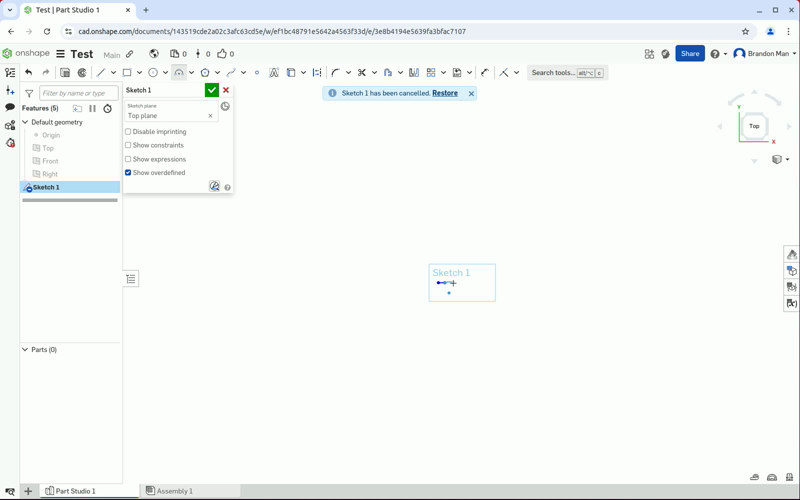
mouse_move(449, 278)
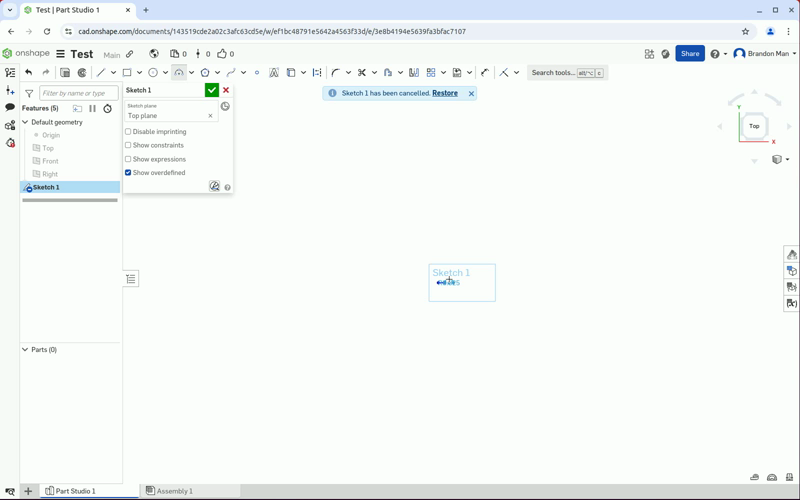
click(449, 278)
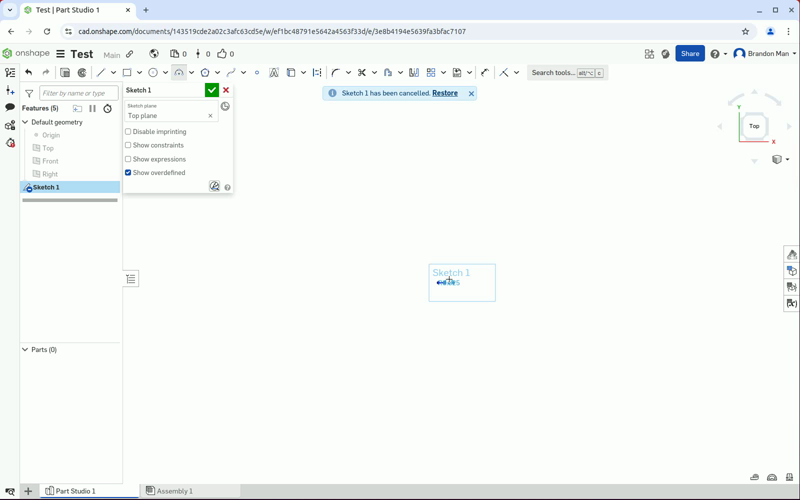
key_up(shift)
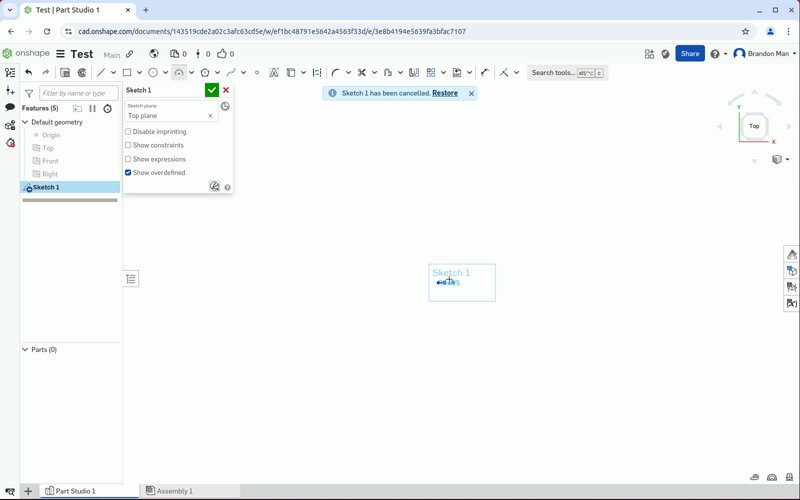
key(esc)
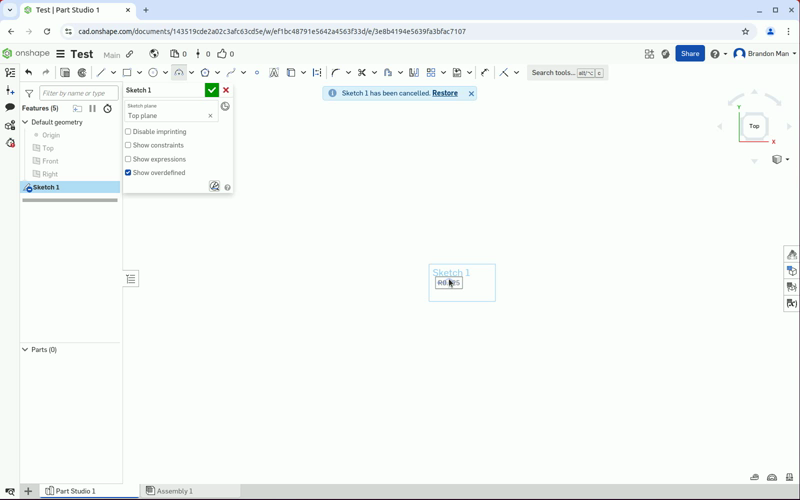
key(l)
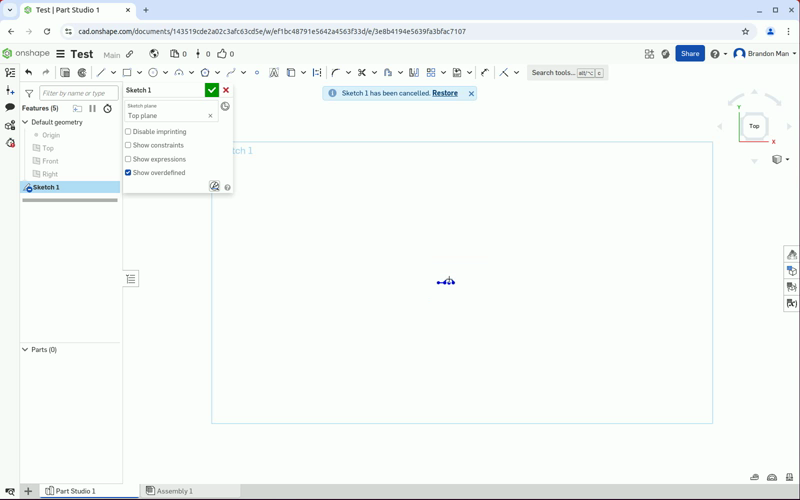
mouse_move(453, 282)
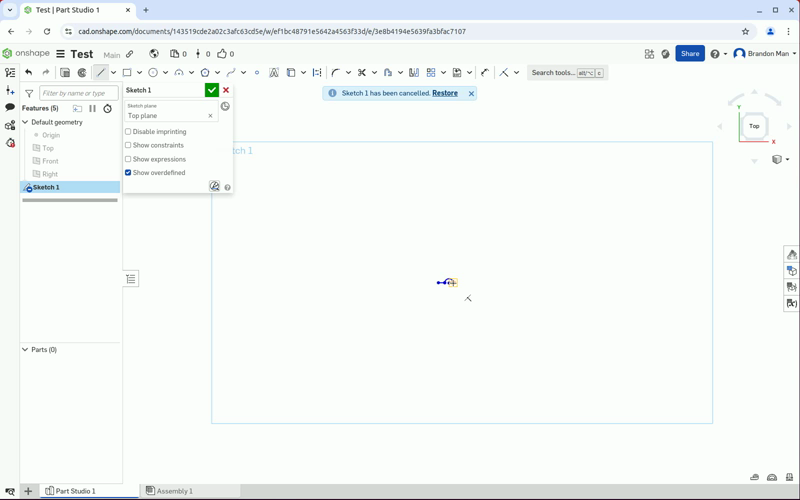
scroll(6)
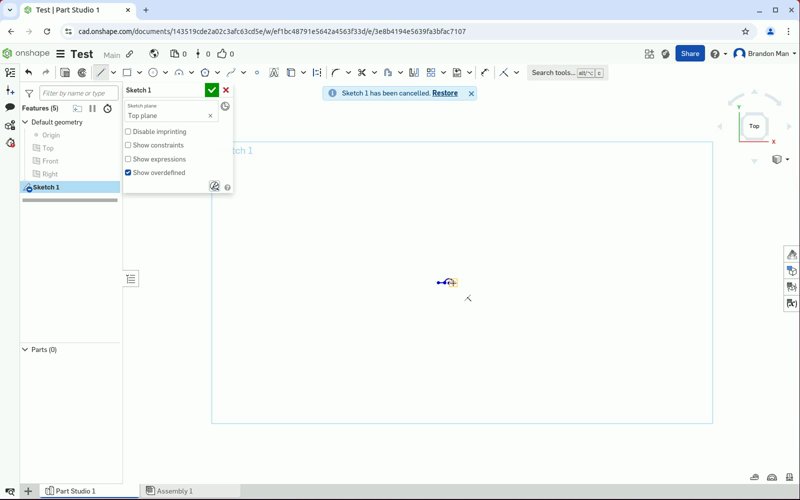
scroll(6)
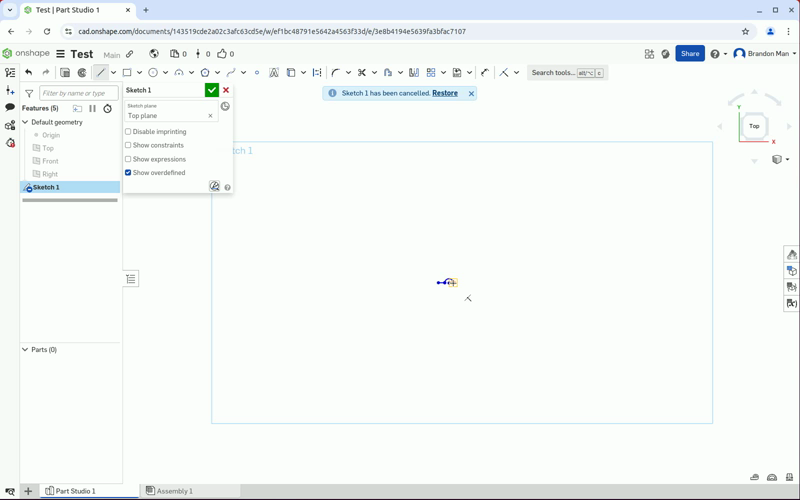
scroll(6)
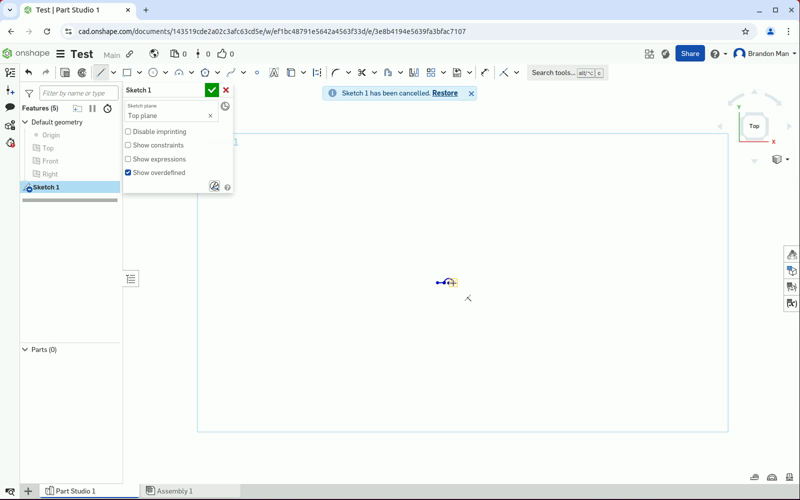
scroll(6)
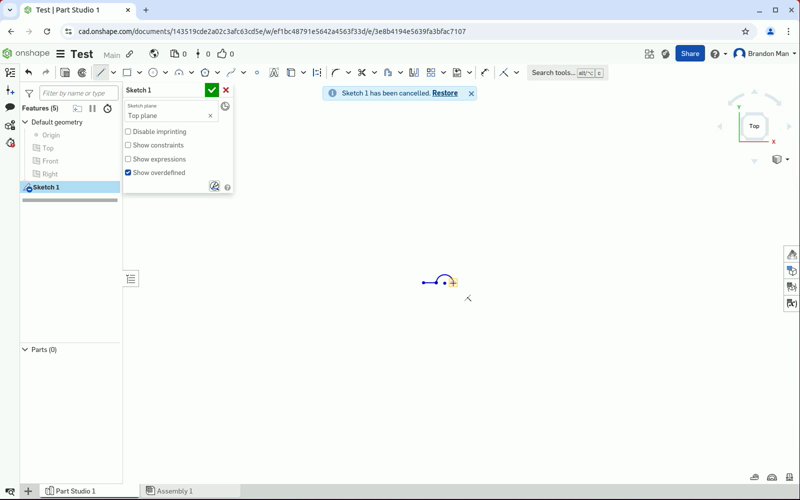
scroll(6)
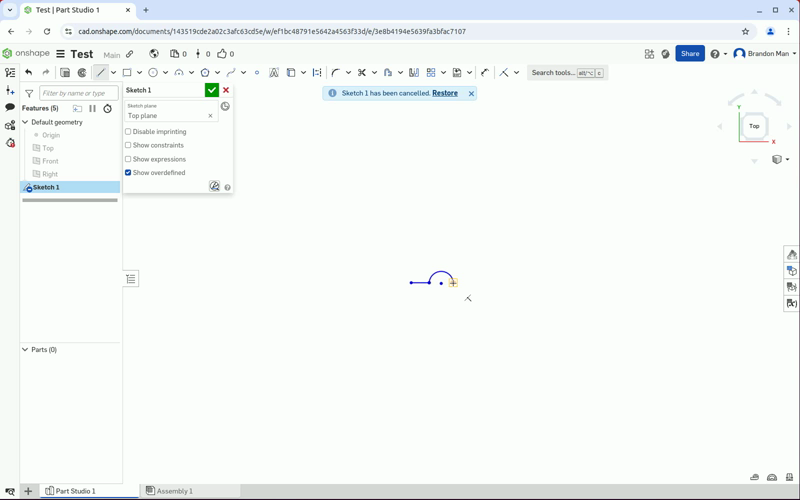
scroll(6)
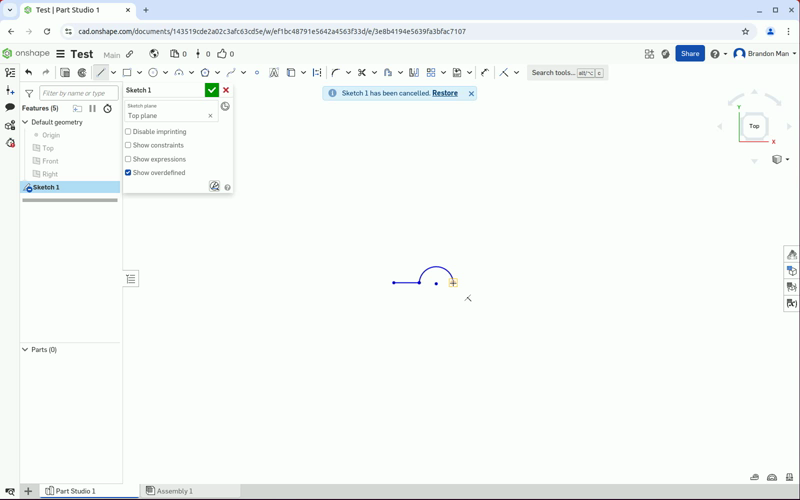
scroll(6)
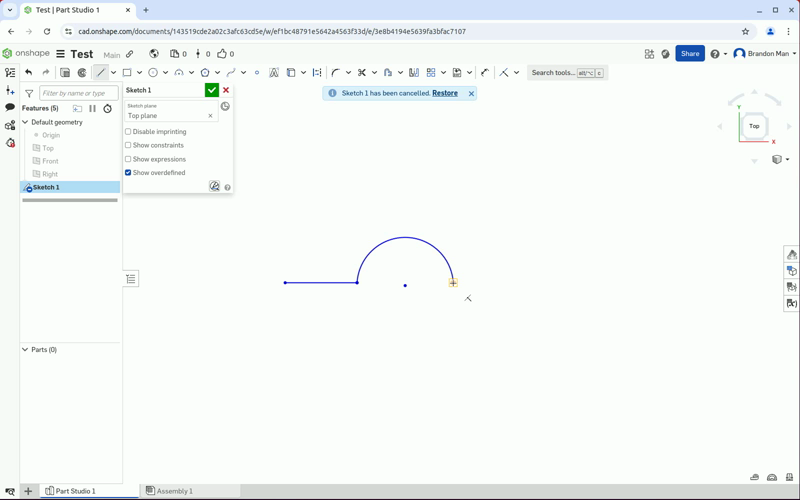
click(453, 282)
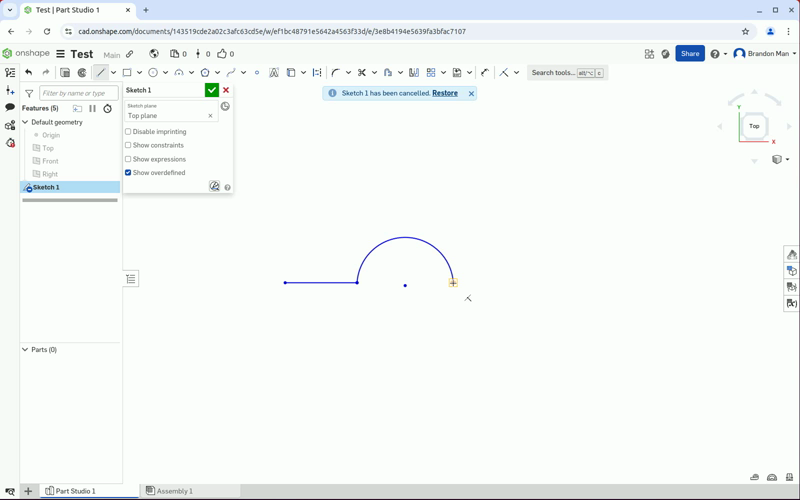
scroll(-6)
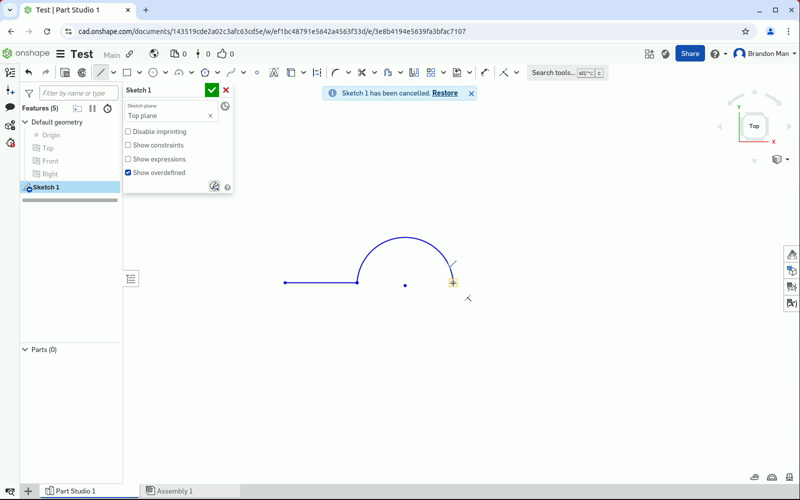
scroll(-6)
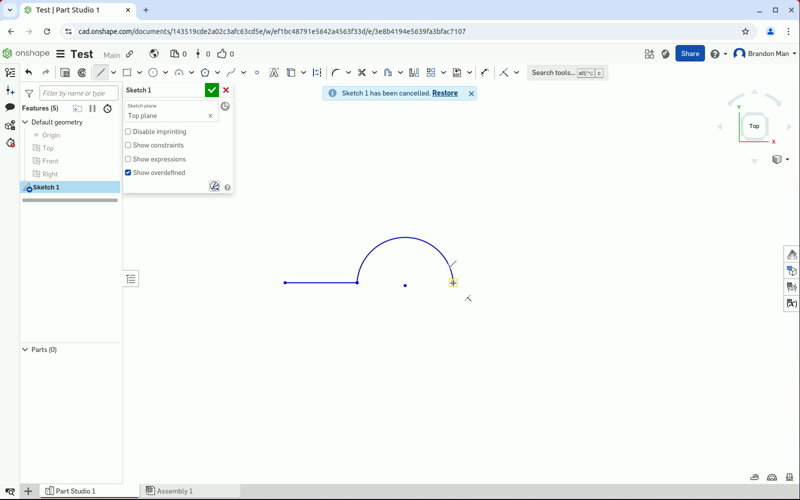
scroll(-6)
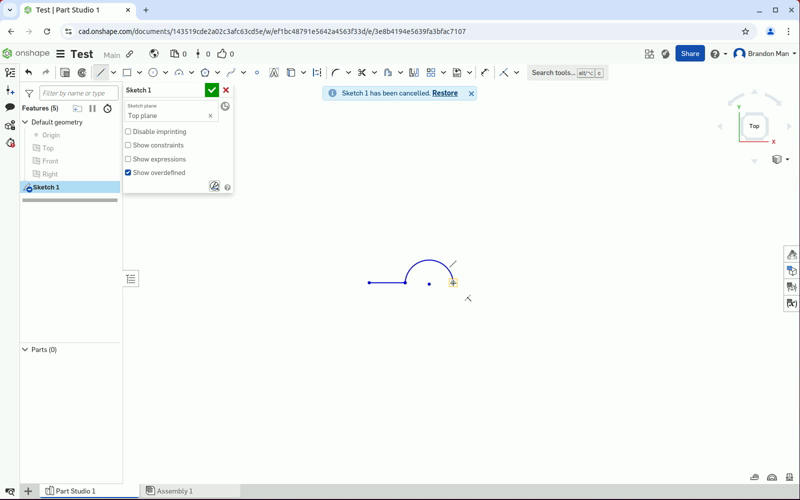
scroll(-6)
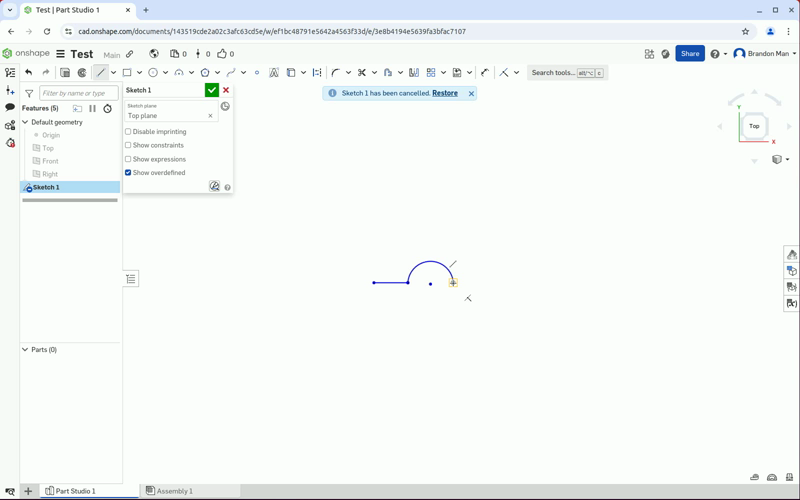
scroll(-6)
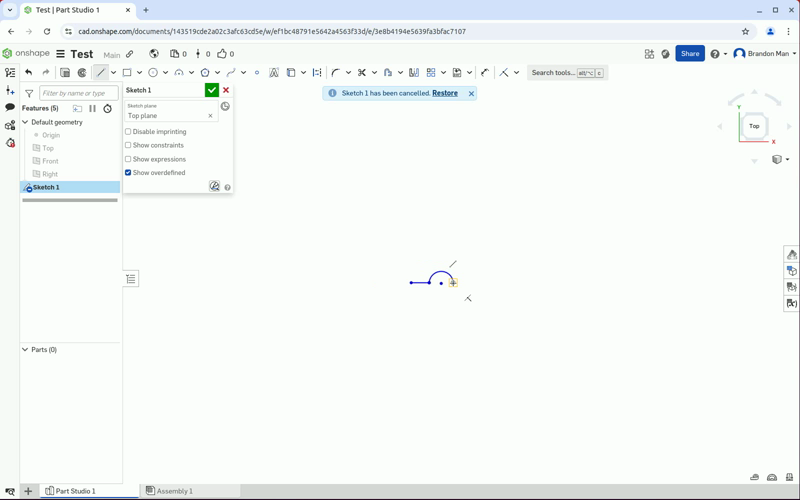
scroll(-6)
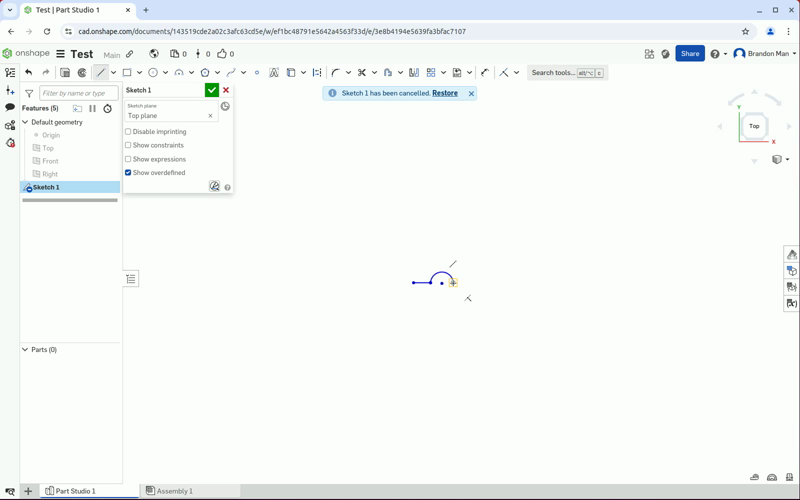
scroll(-6)
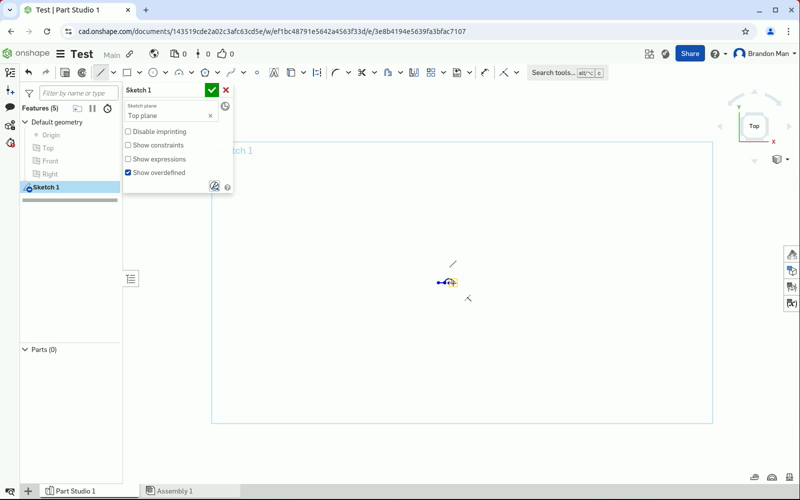
key_down(shift)
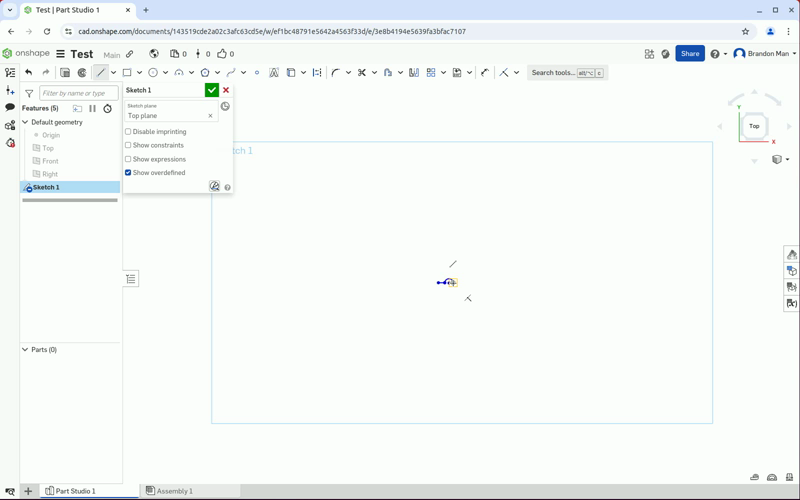
mouse_move(483, 282)
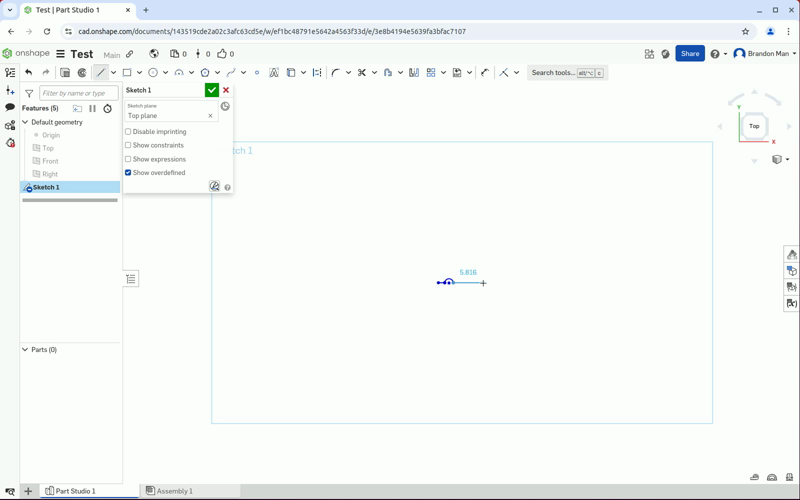
mouse_move(469, 282)
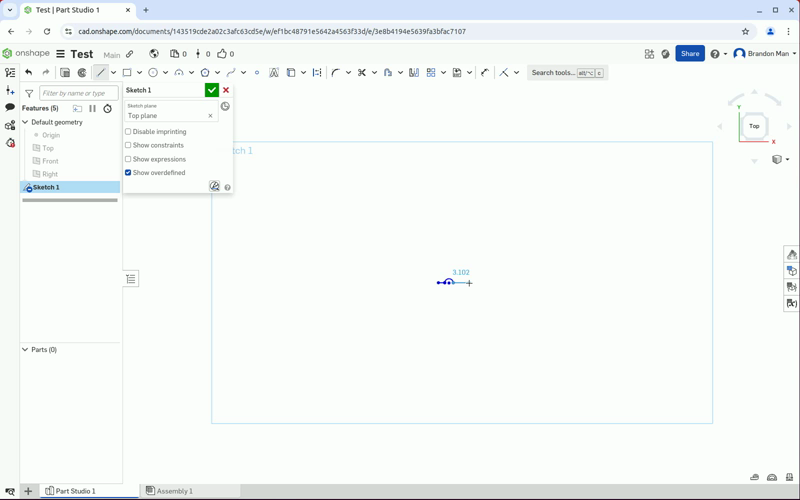
click(469, 282)
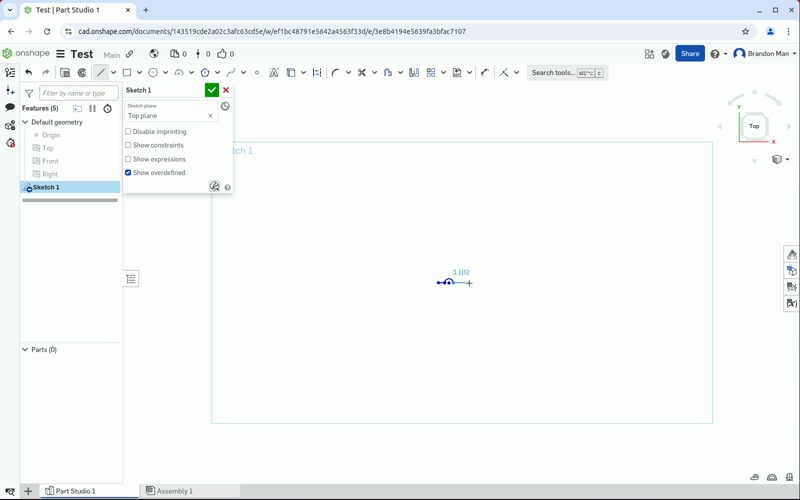
key_up(shift)
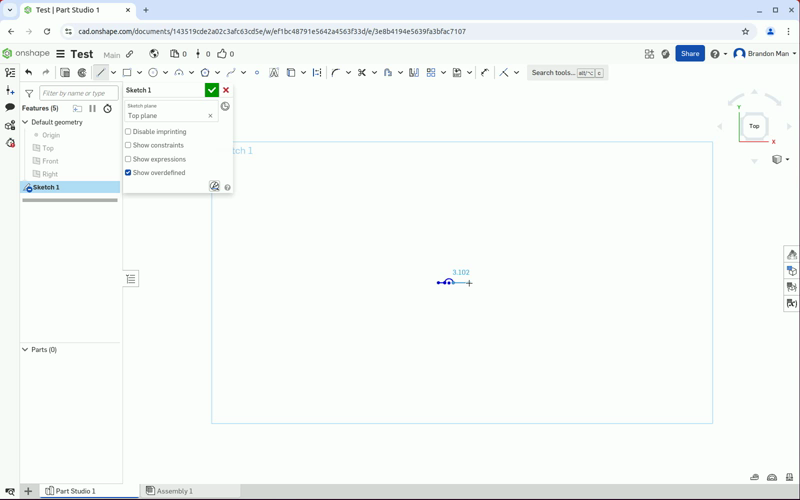
key(esc)
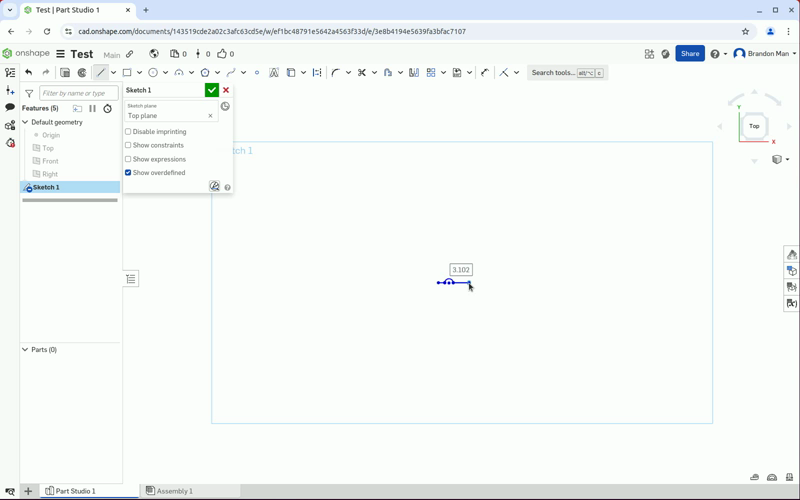
key(a)
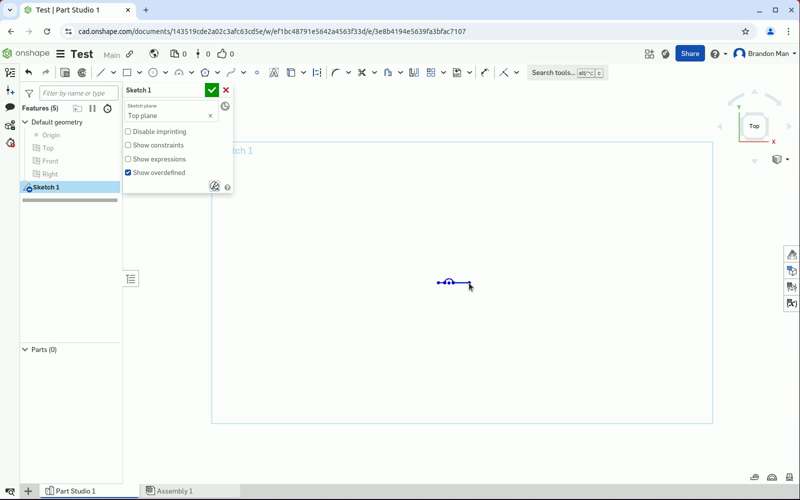
mouse_move(469, 282)
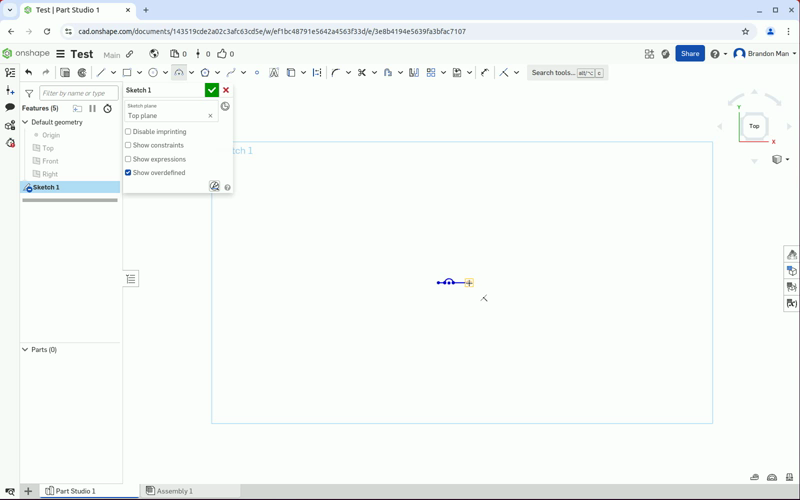
click(469, 282)
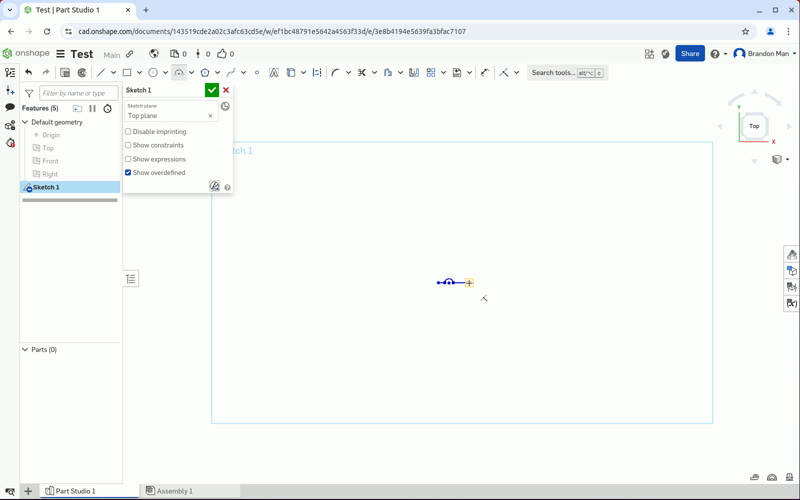
key_down(shift)
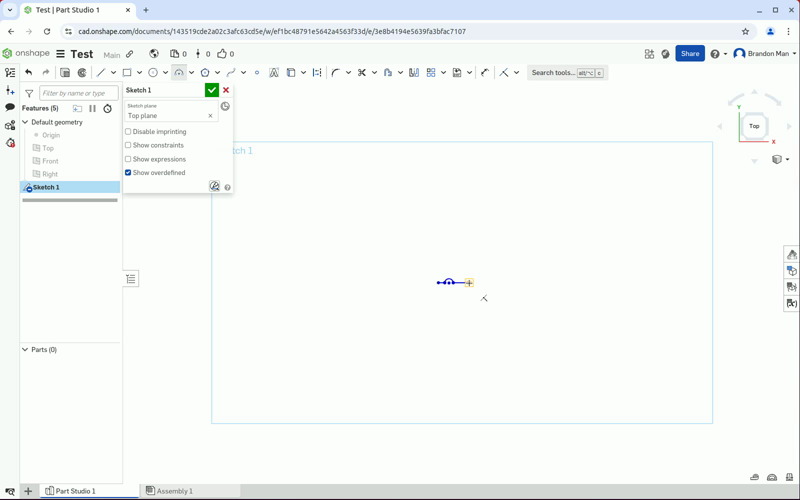
mouse_move(477, 282)
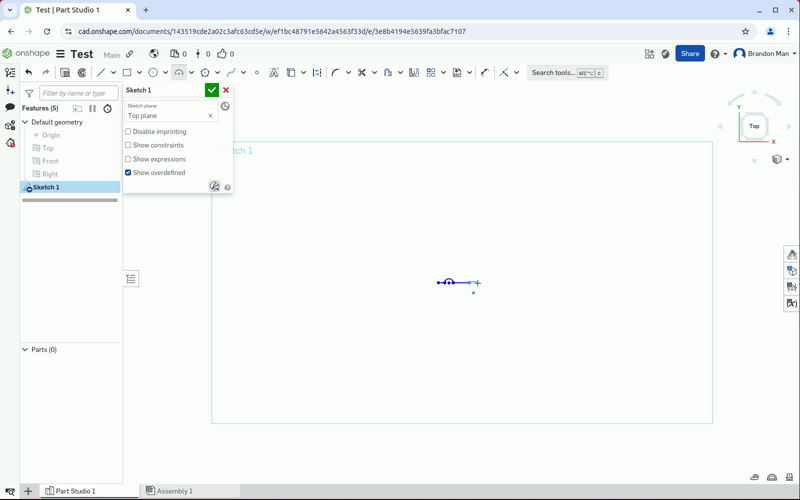
click(477, 282)
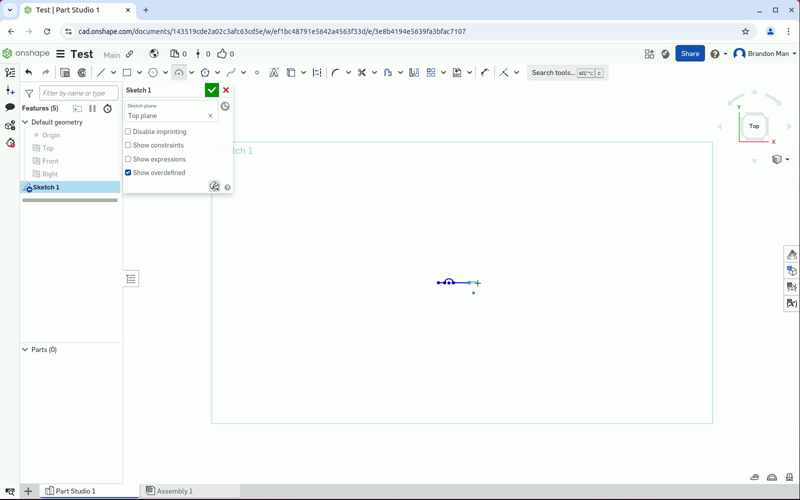
mouse_move(473, 278)
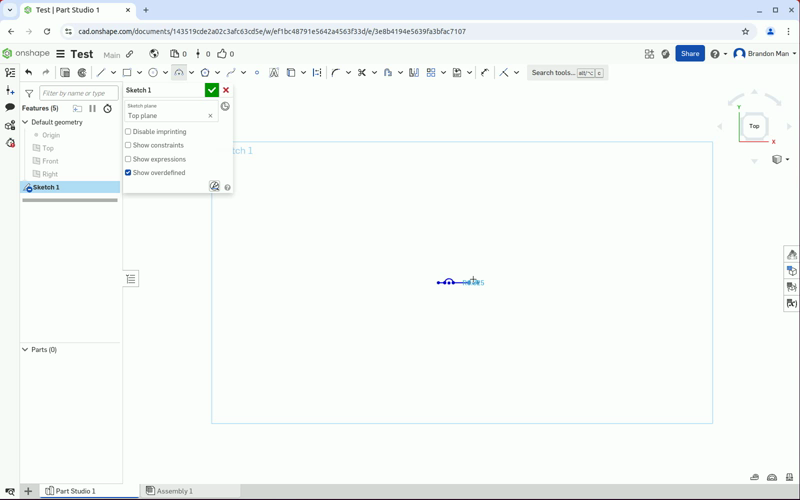
click(473, 278)
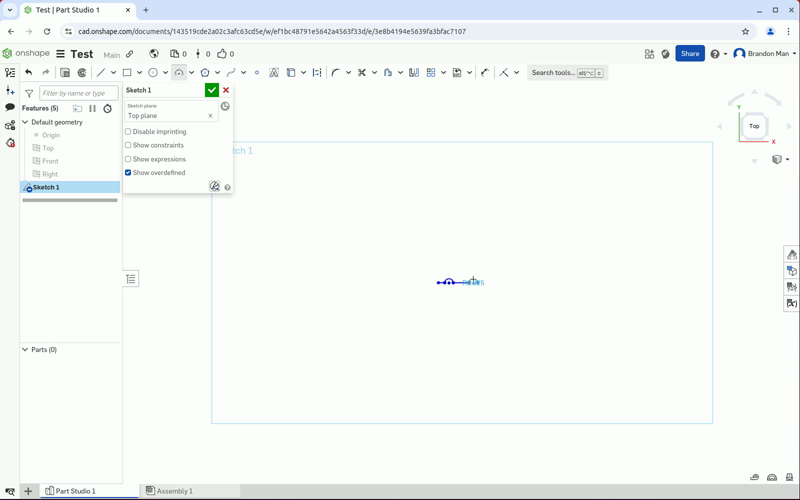
key_up(shift)
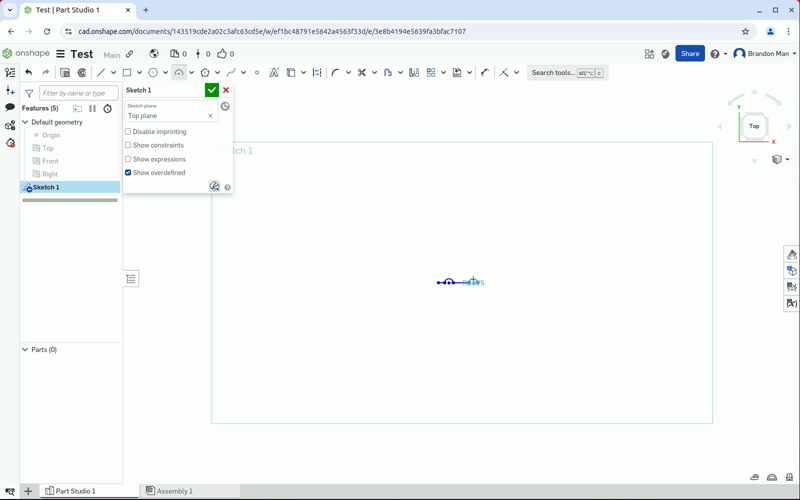
key(esc)
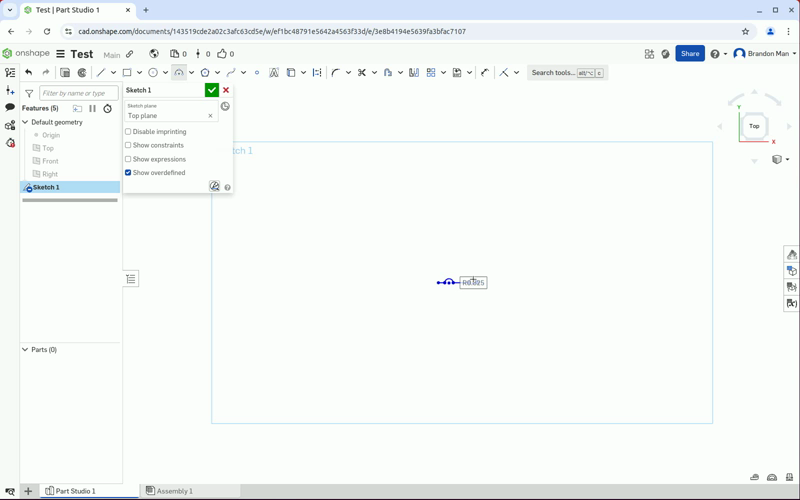
key(l)
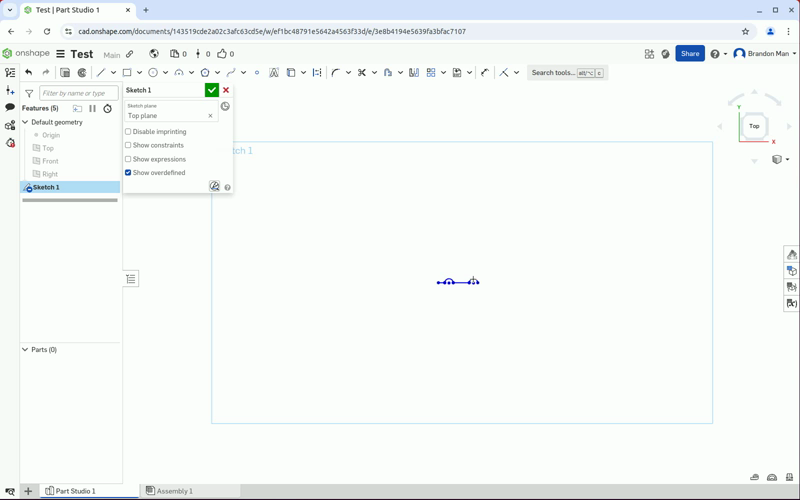
mouse_move(477, 282)
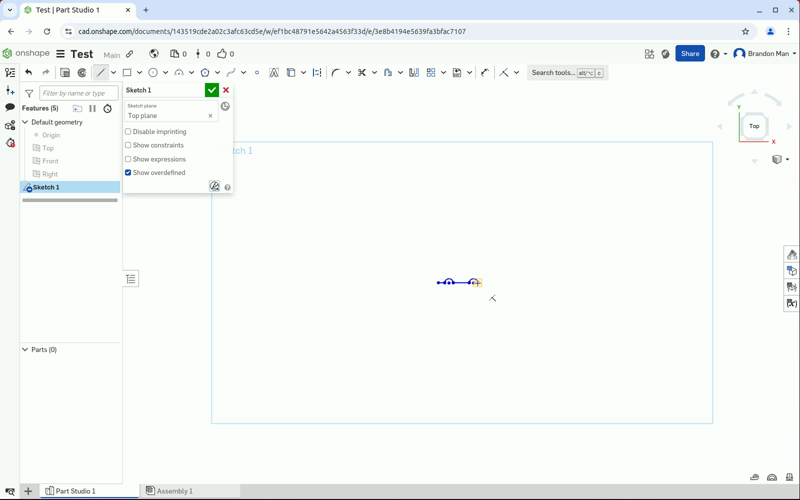
scroll(6)
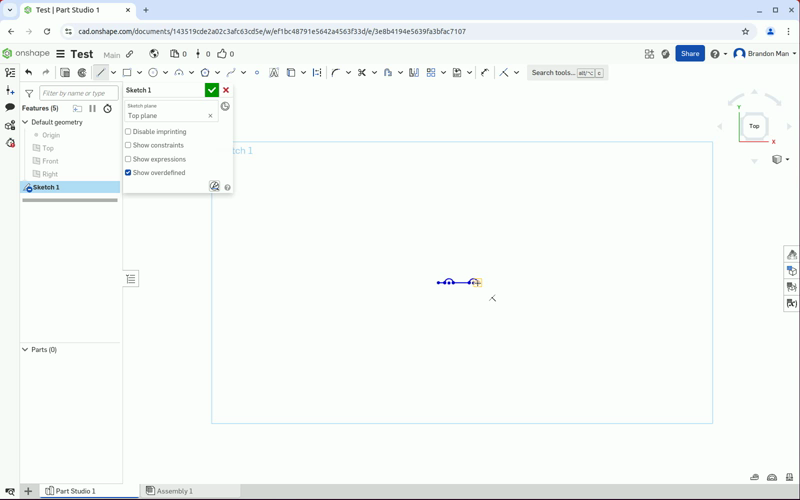
scroll(6)
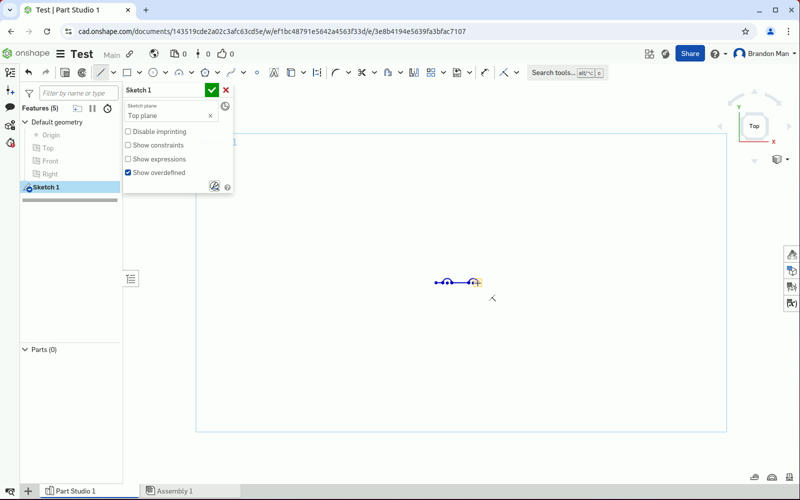
scroll(6)
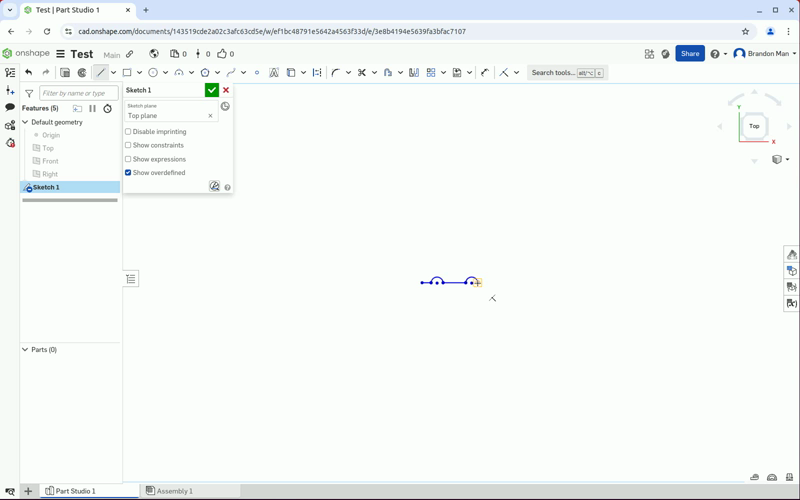
scroll(6)
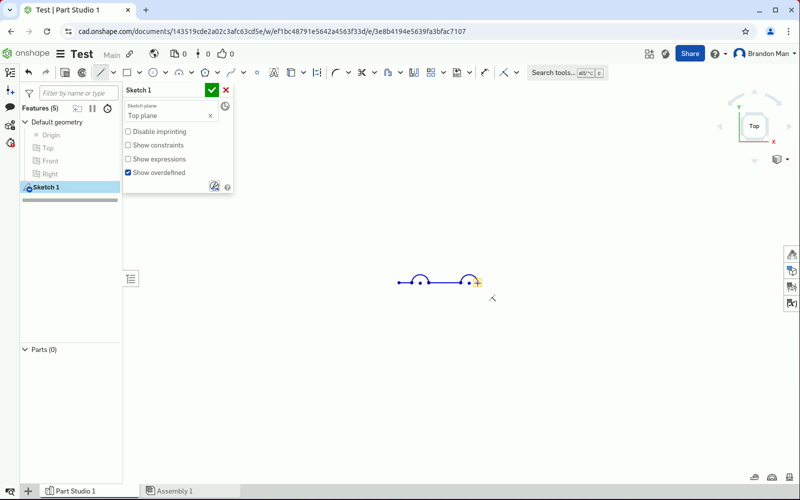
scroll(6)
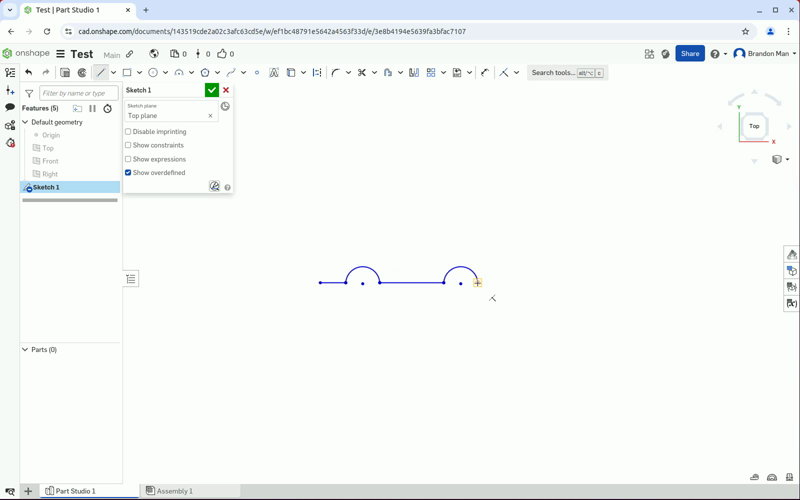
scroll(6)
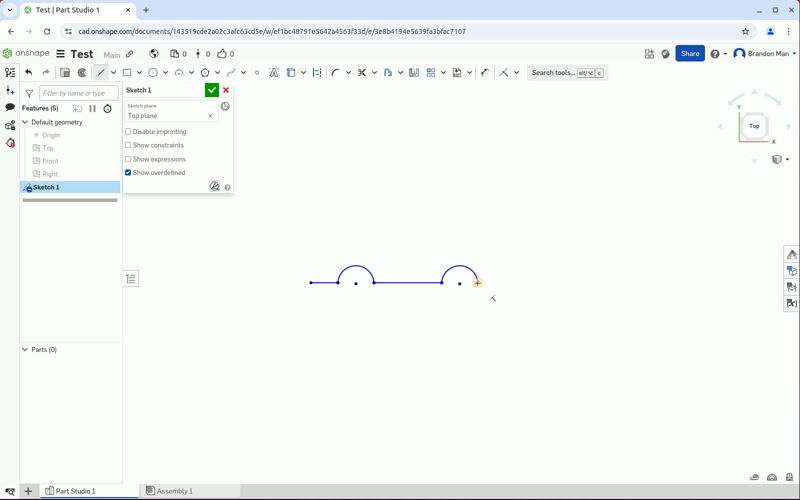
scroll(6)
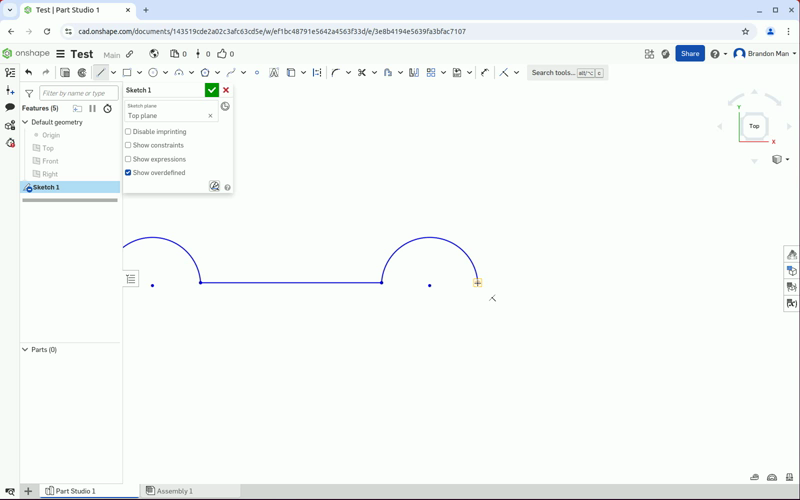
click(477, 282)
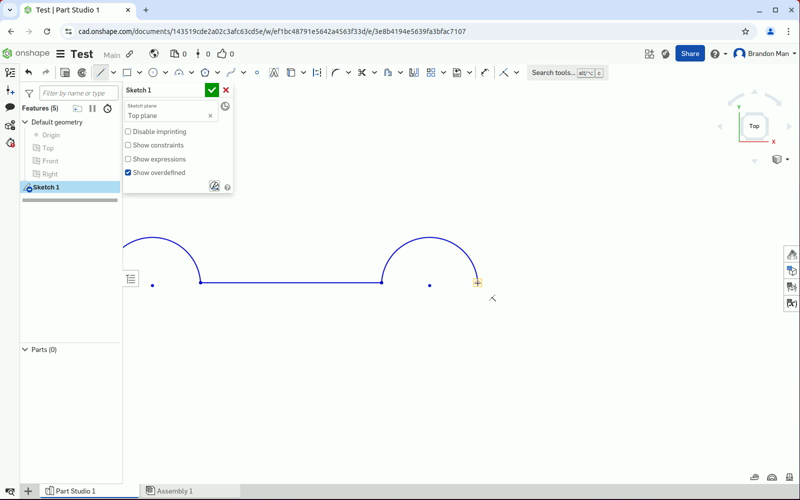
scroll(-6)
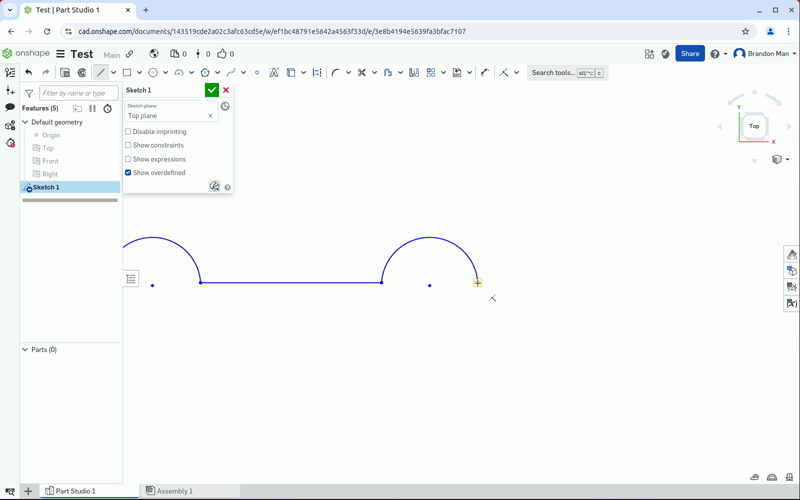
scroll(-6)
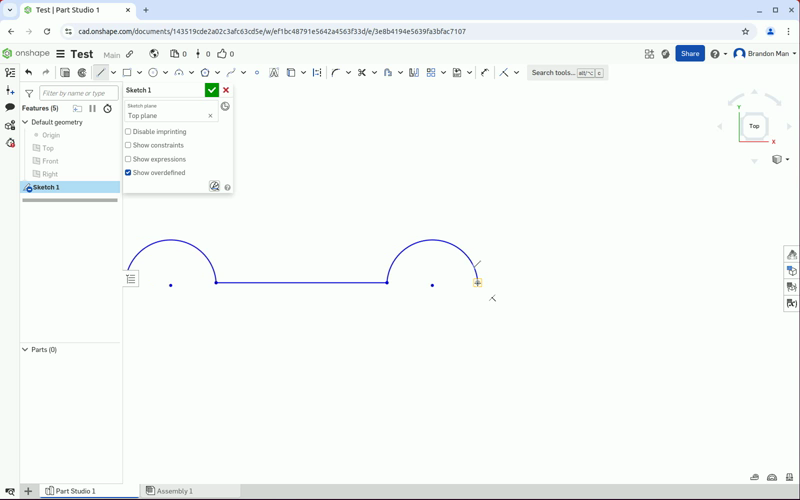
scroll(-6)
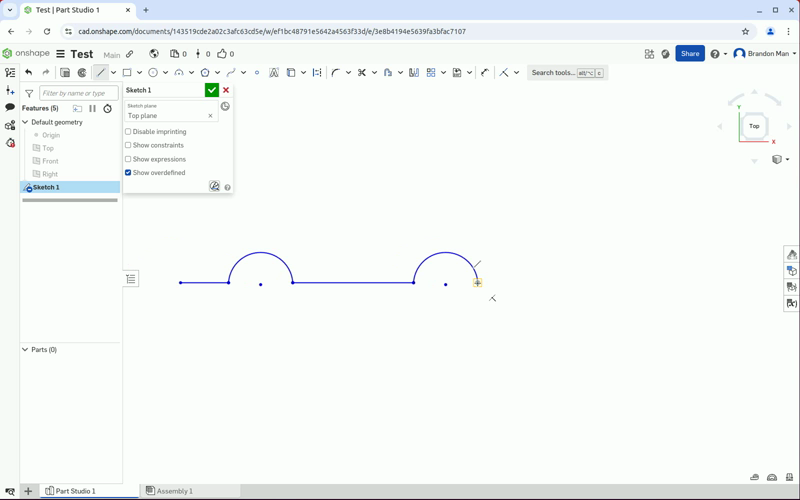
scroll(-6)
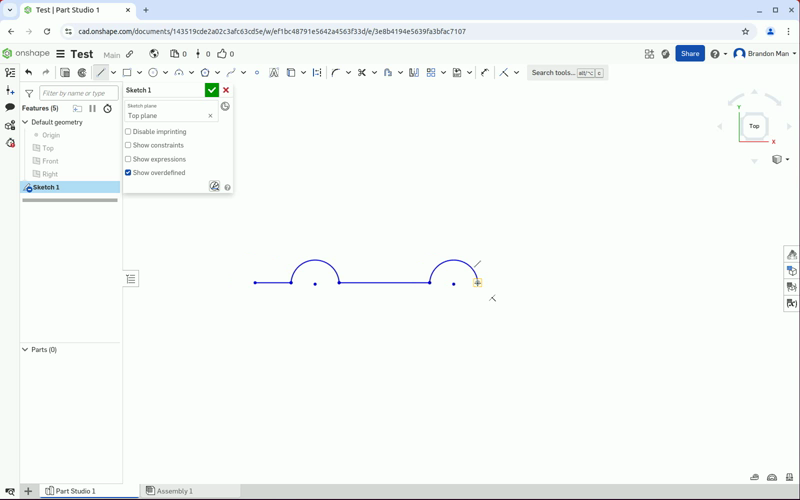
scroll(-6)
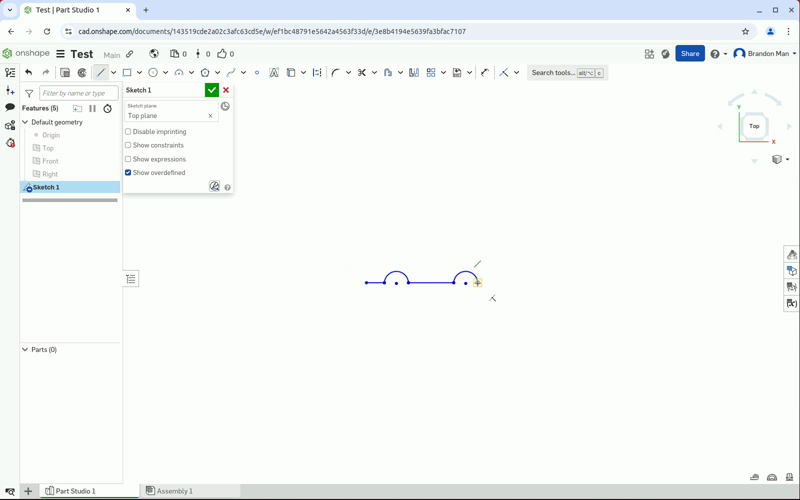
scroll(-6)
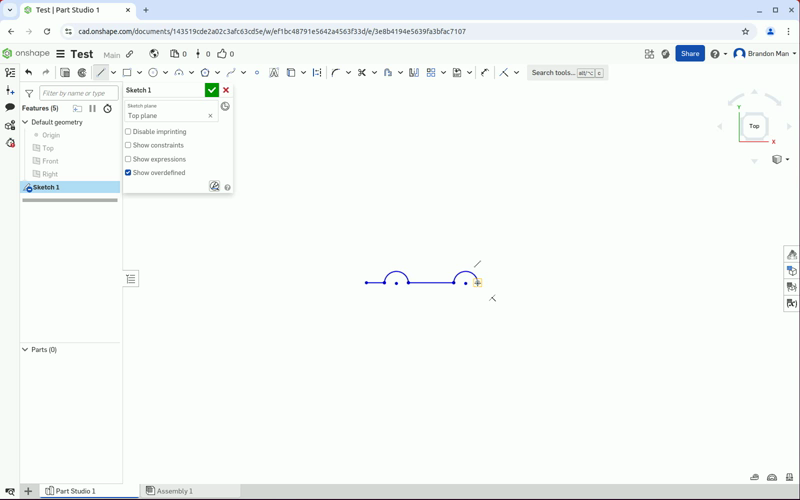
scroll(-6)
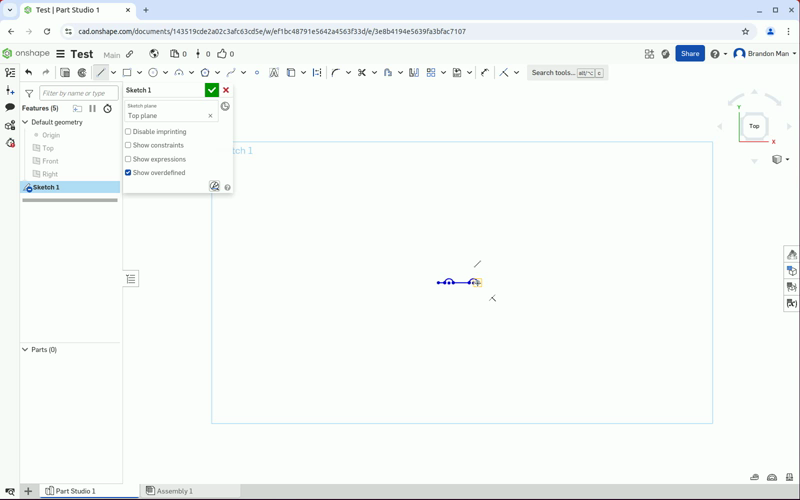
key_down(shift)
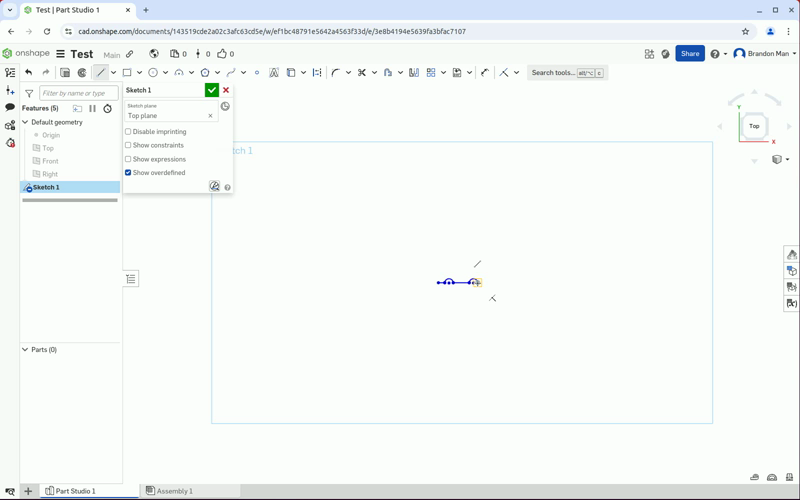
mouse_move(507, 282)
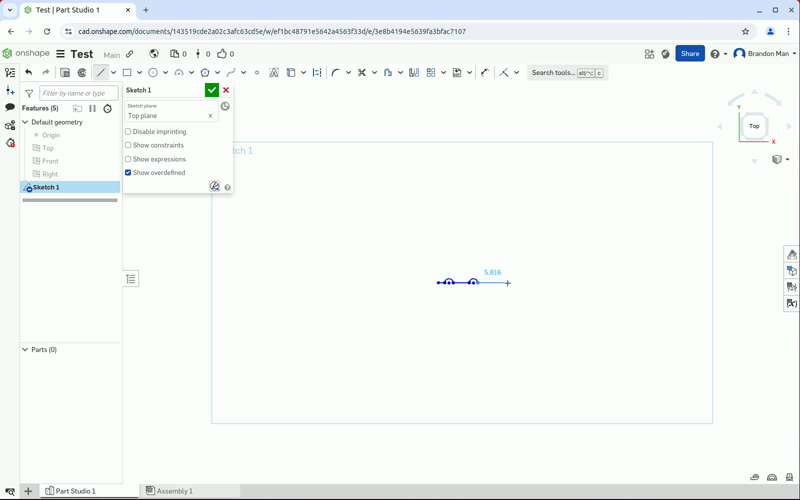
mouse_move(483, 282)
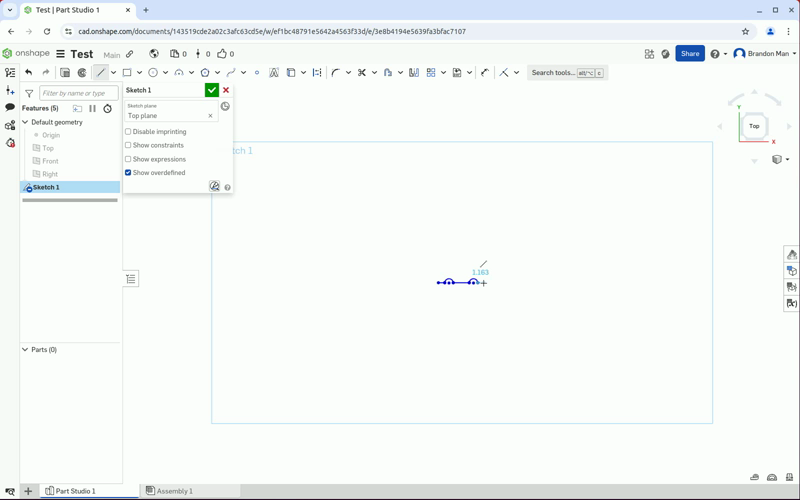
scroll(6)
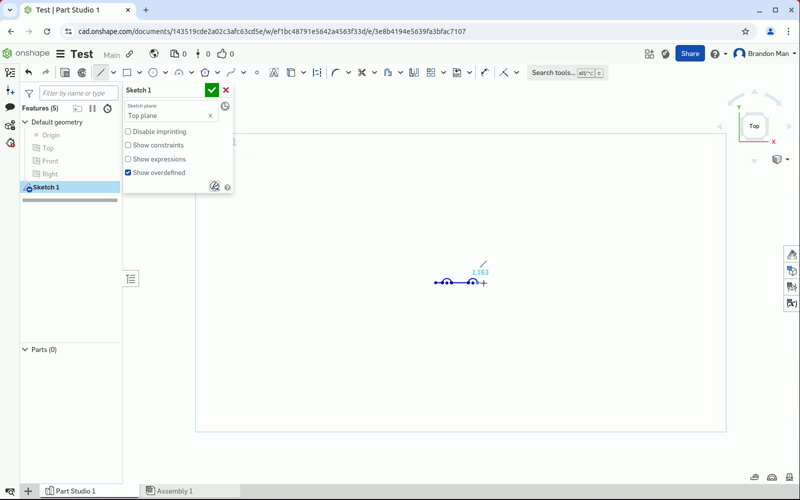
scroll(6)
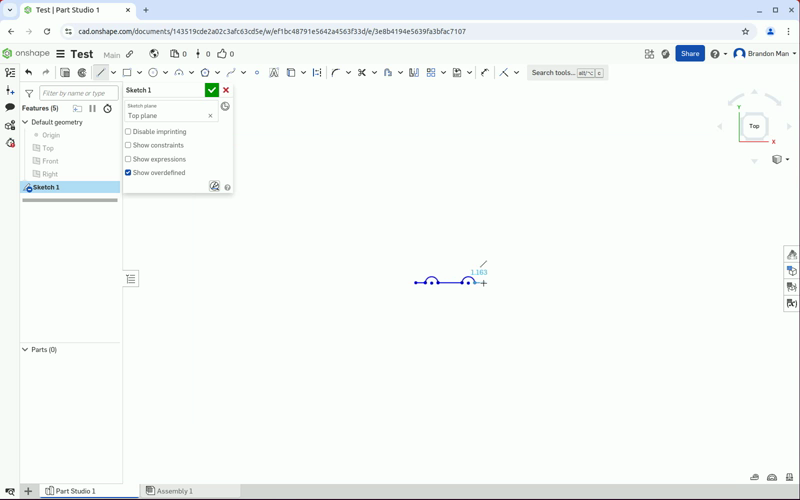
scroll(6)
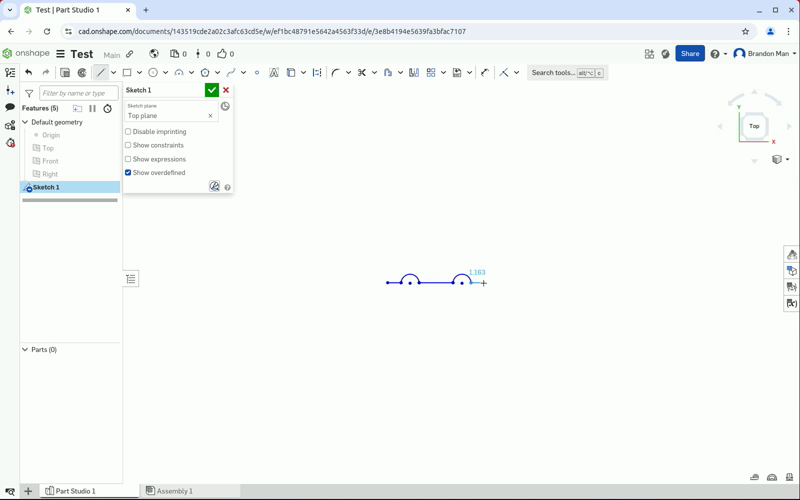
scroll(6)
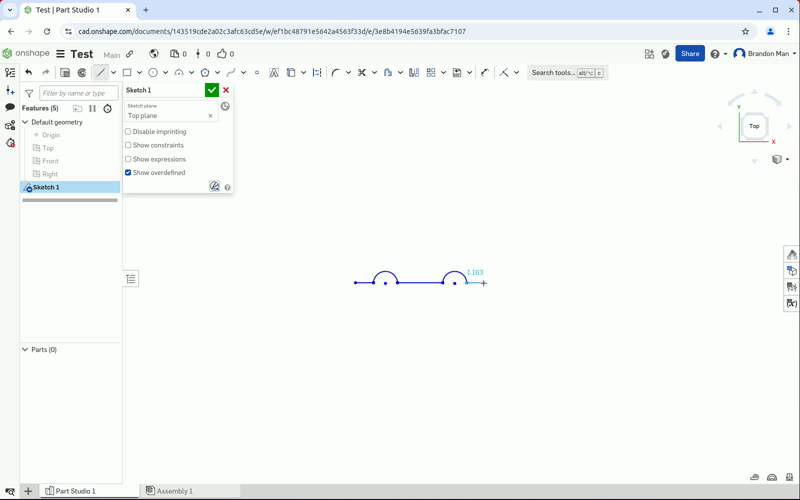
scroll(6)
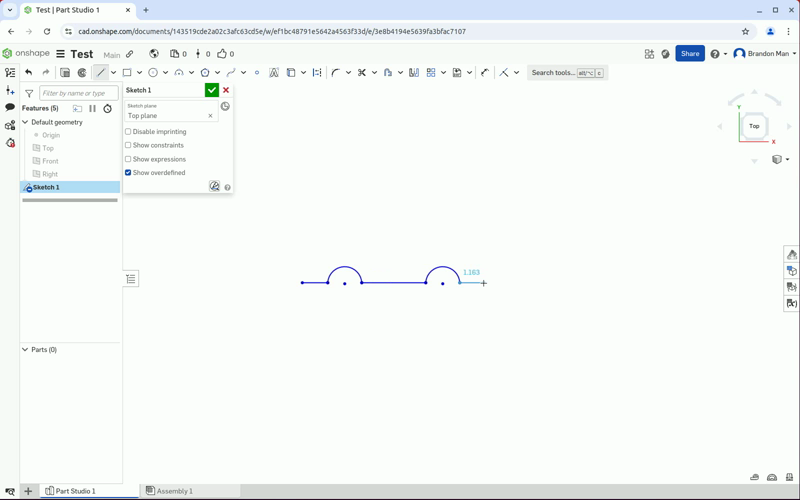
scroll(6)
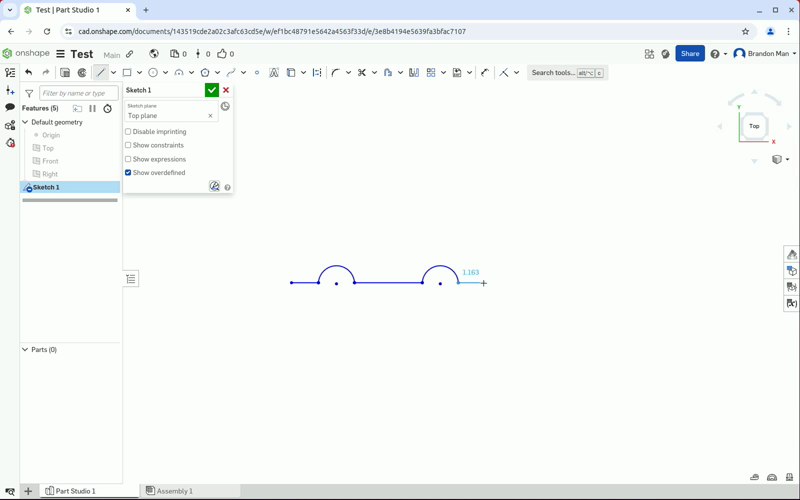
scroll(6)
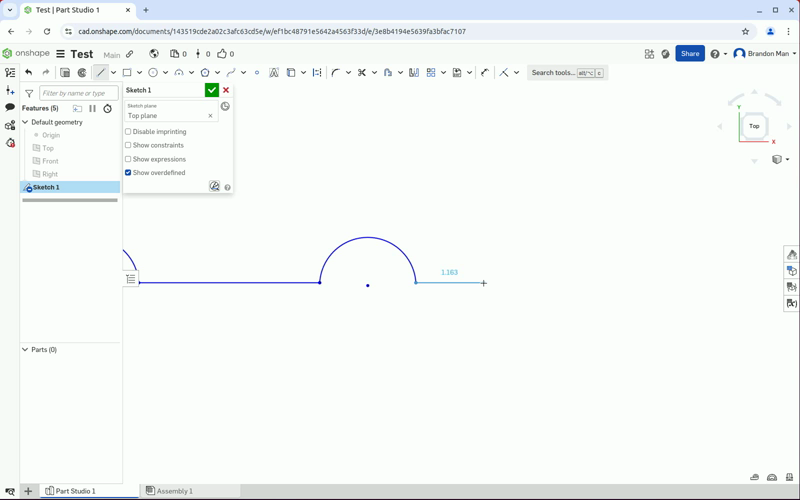
click(483, 282)
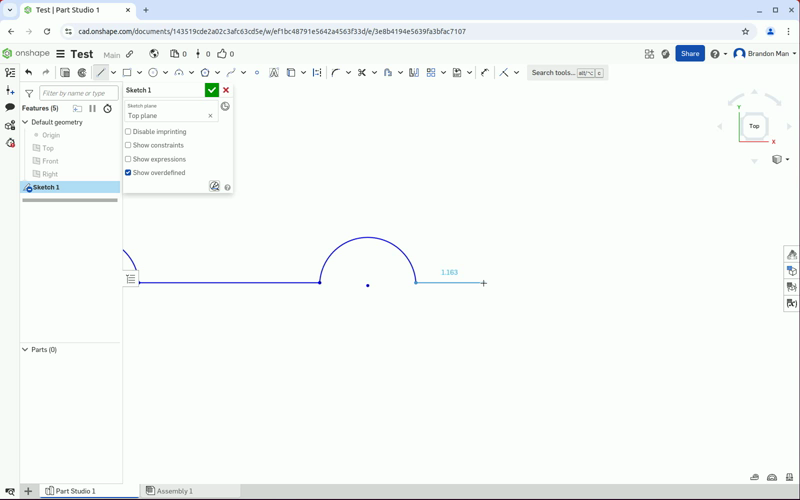
scroll(-6)
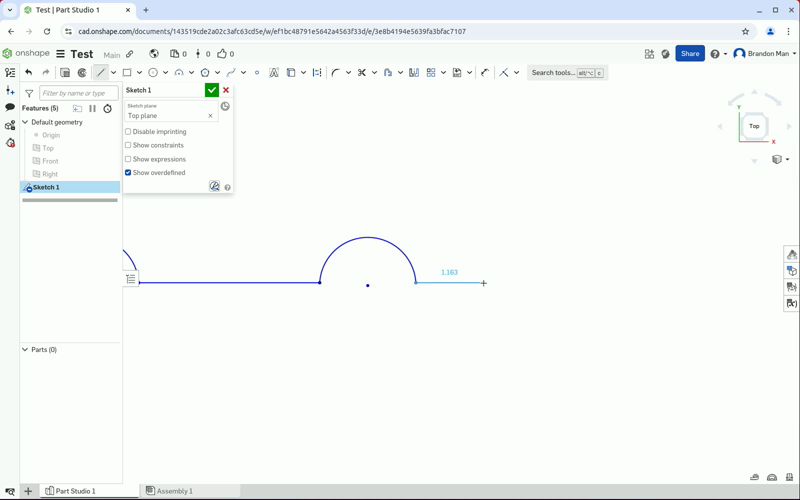
scroll(-6)
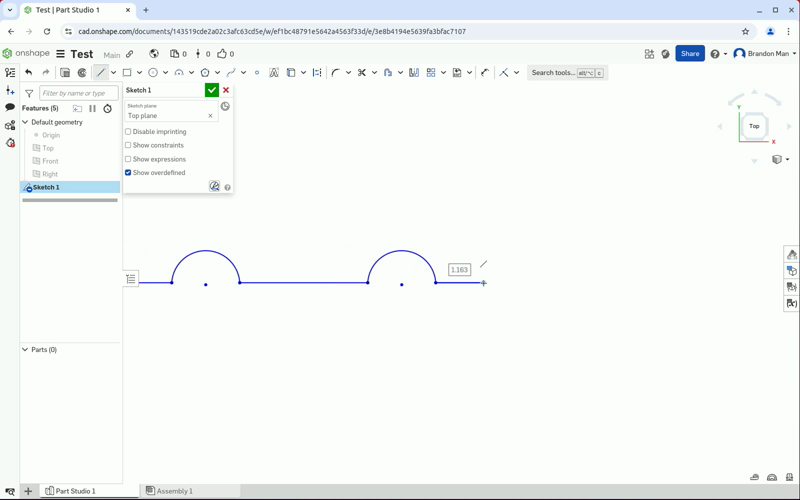
scroll(-6)
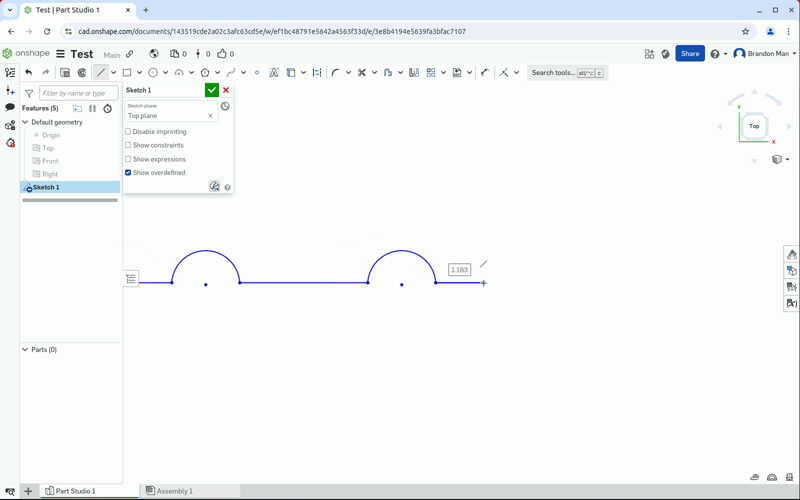
scroll(-6)
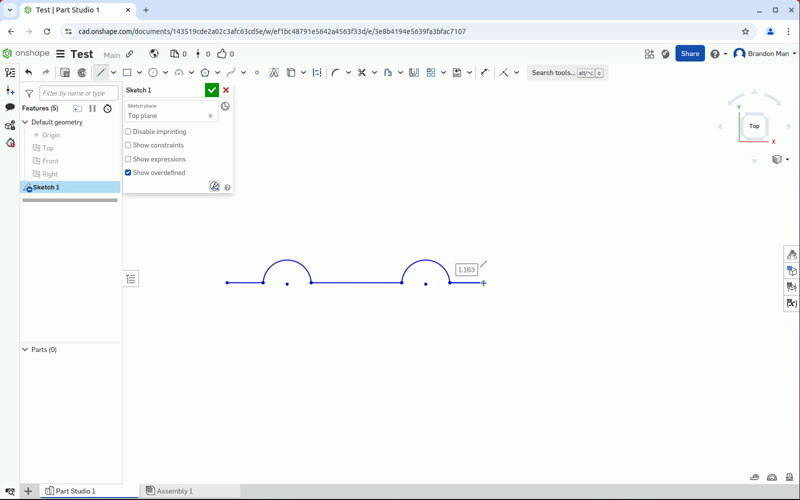
scroll(-6)
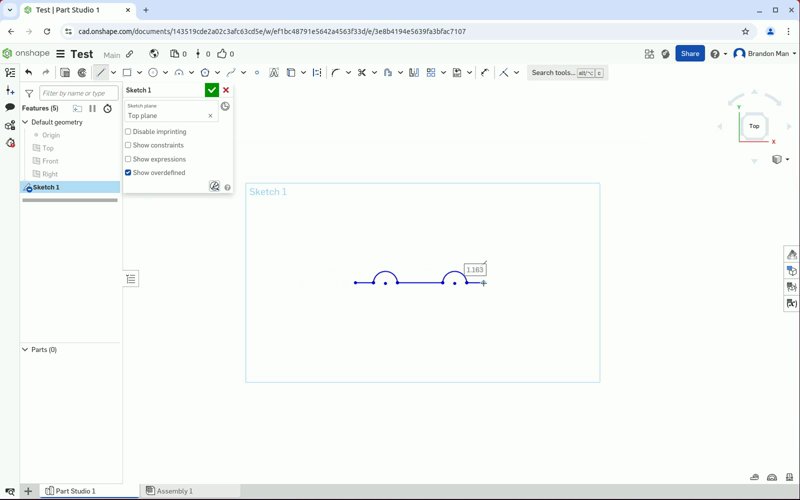
scroll(-6)
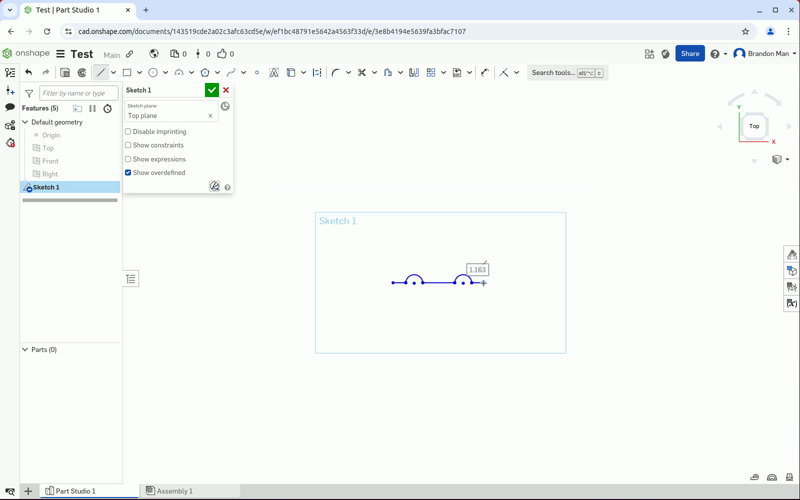
scroll(-6)
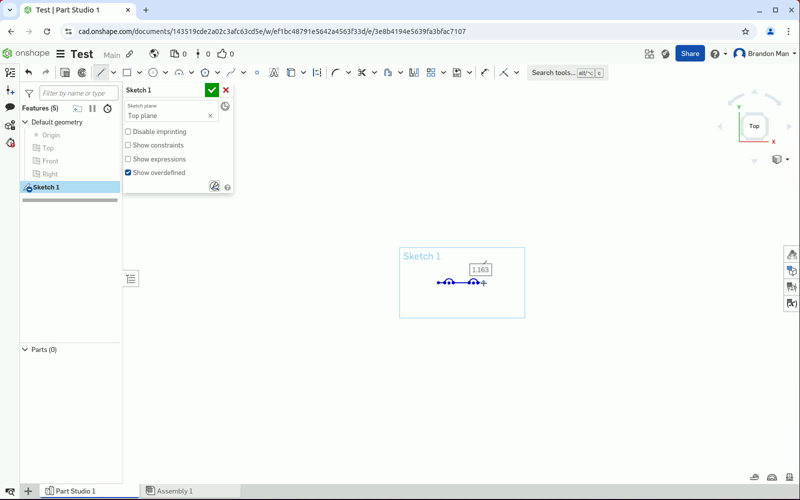
key_up(shift)
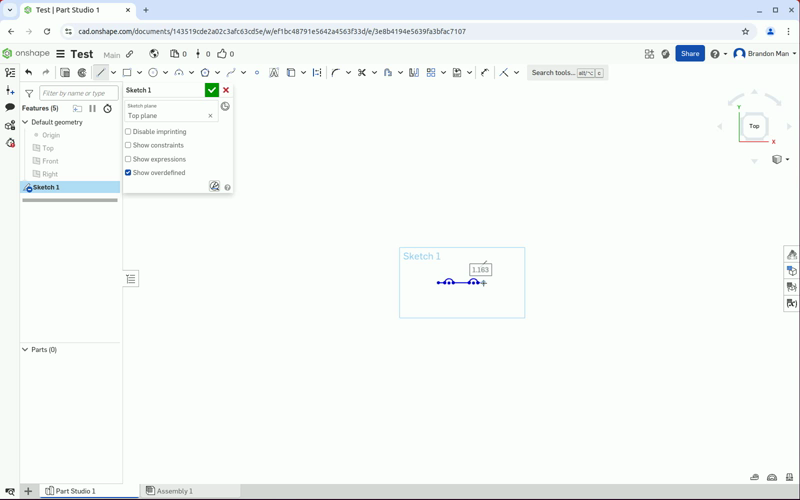
key(esc)
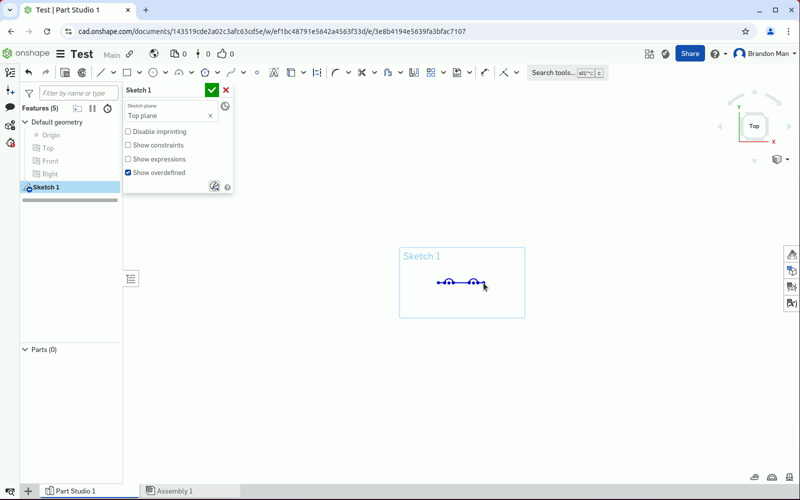
key(a)
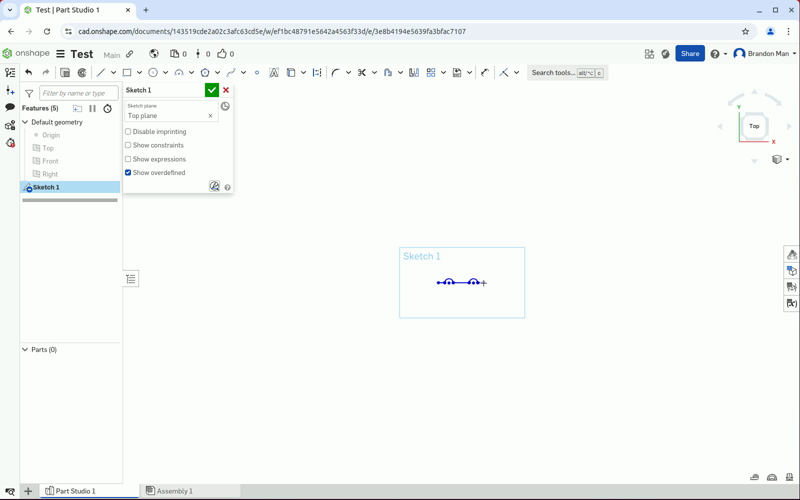
mouse_move(483, 282)
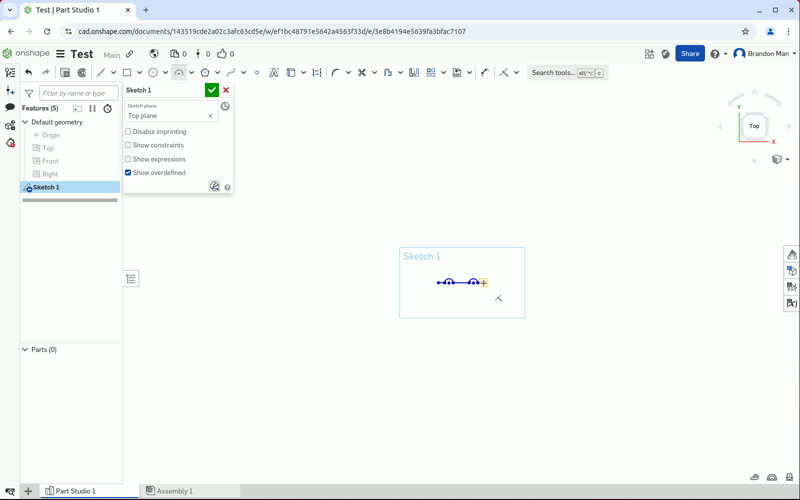
click(483, 282)
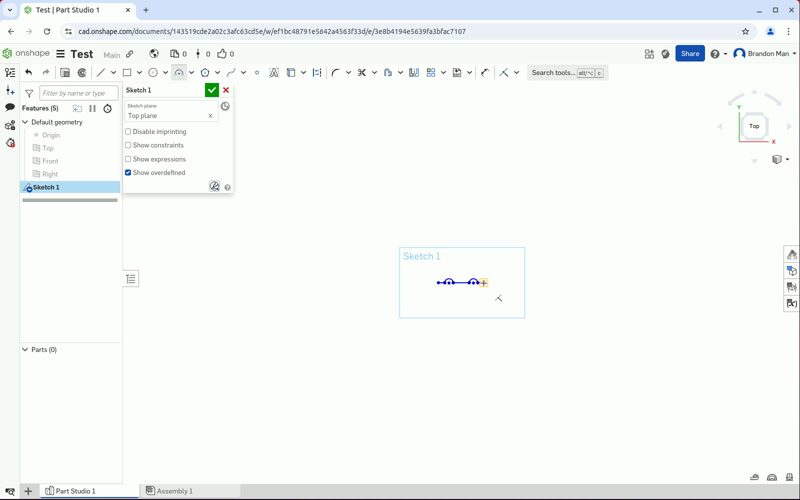
mouse_move(438, 282)
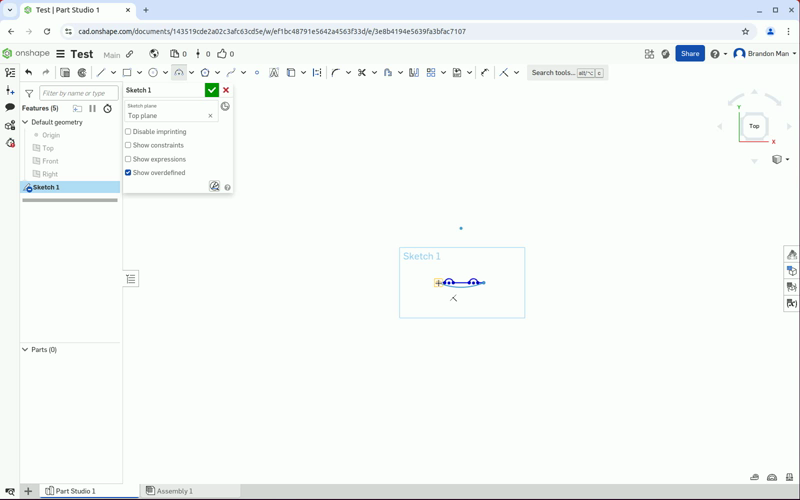
click(438, 282)
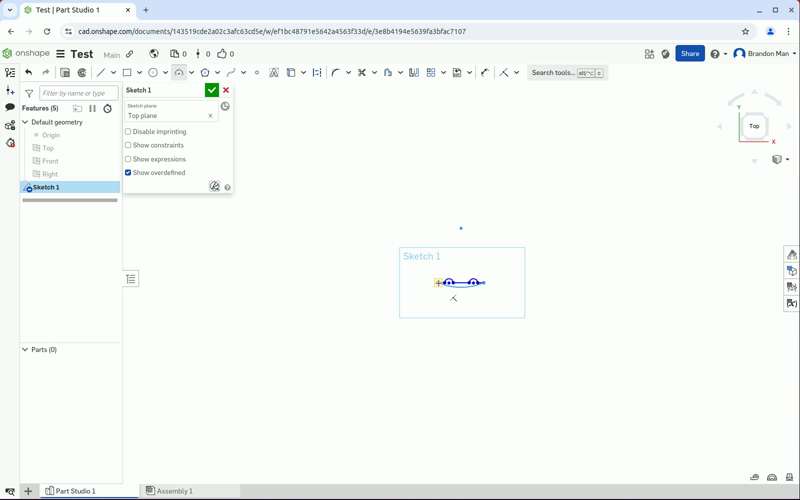
key_down(shift)
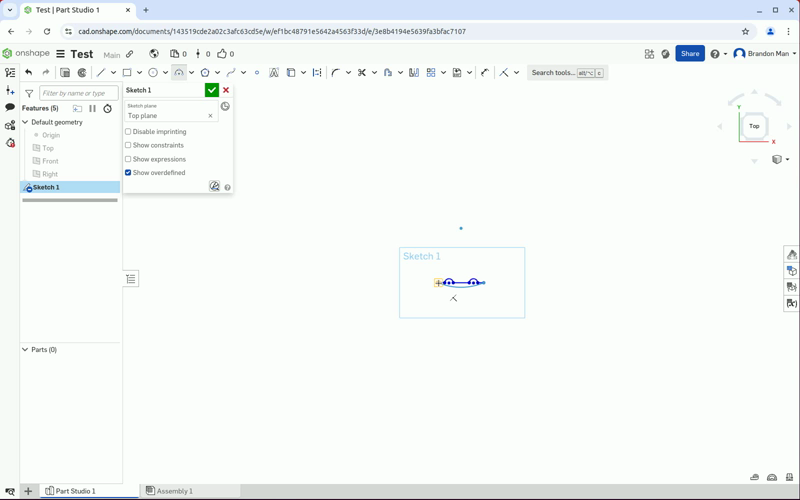
mouse_move(461, 260)
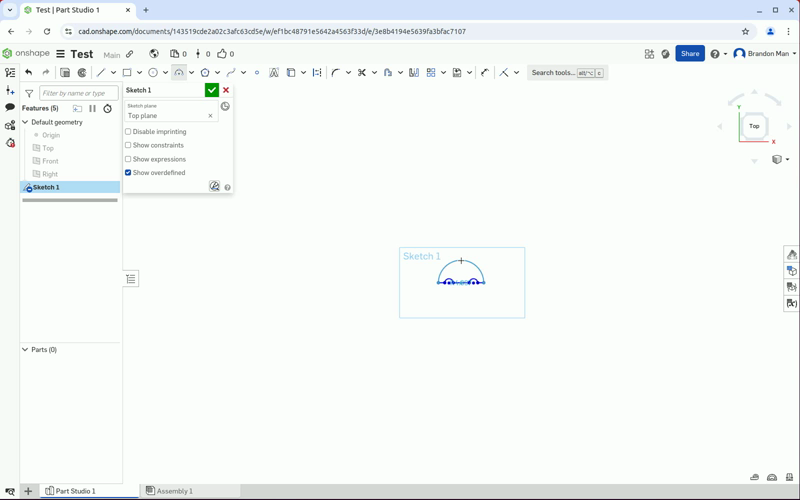
click(461, 260)
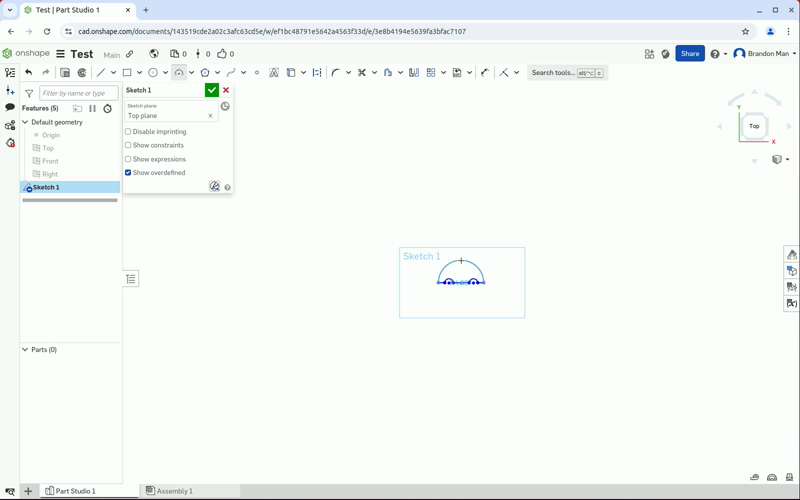
key_up(shift)
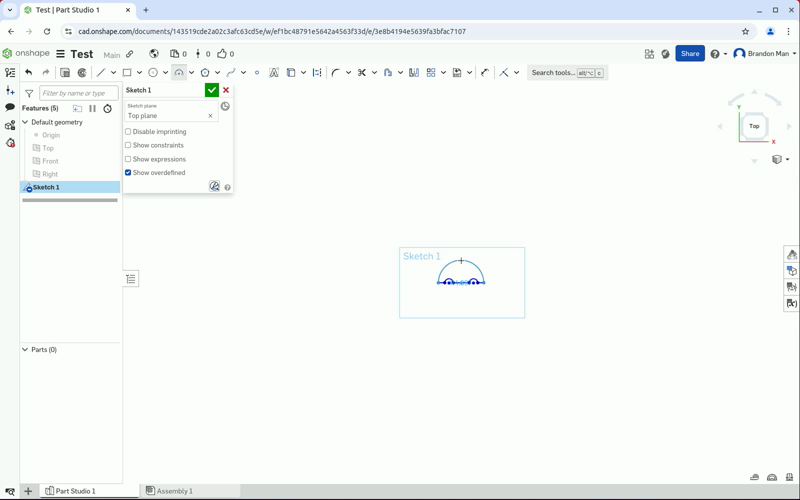
key(esc)
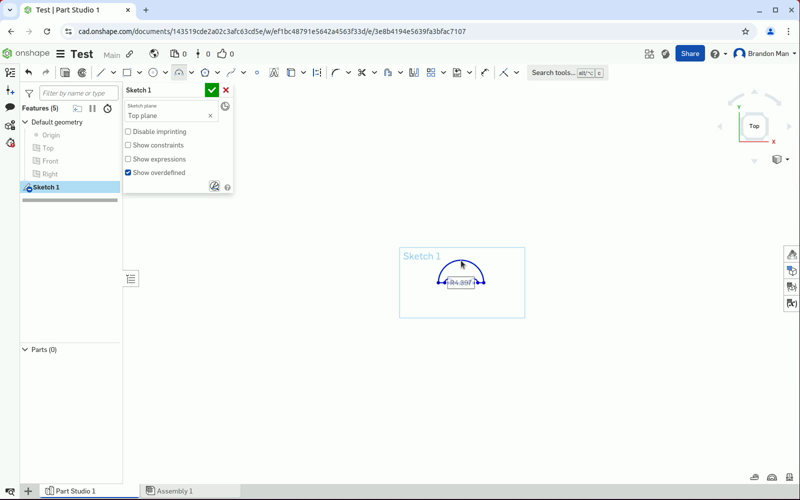
mouse_move(465, 264)
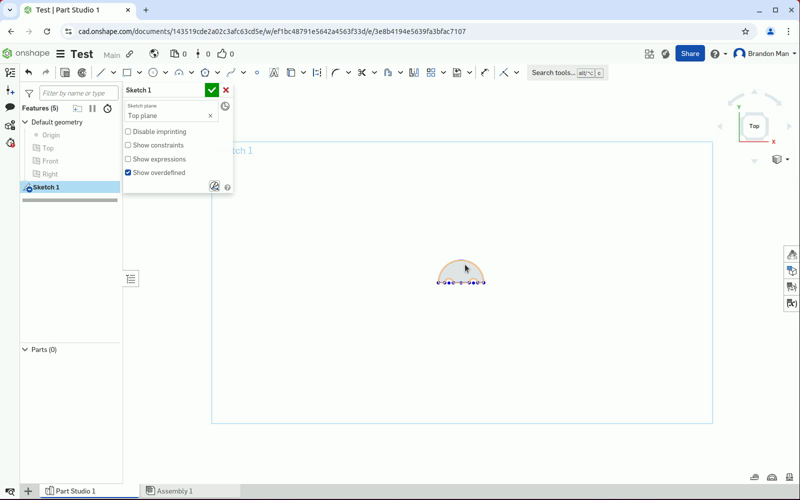
scroll(6)
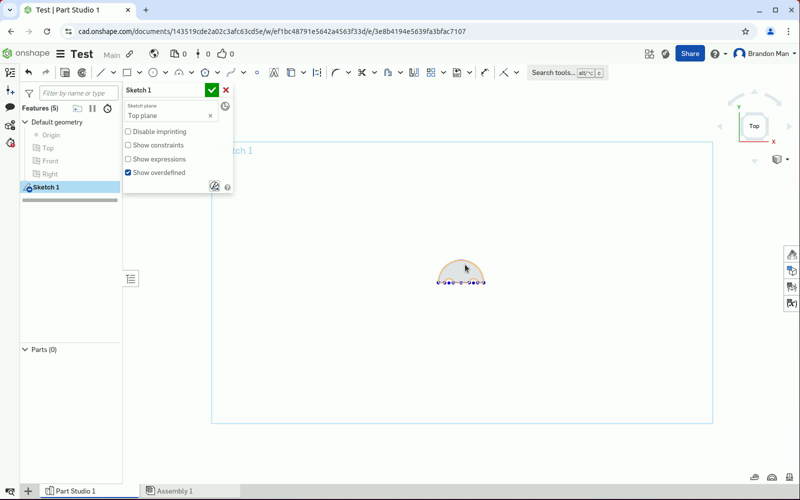
scroll(6)
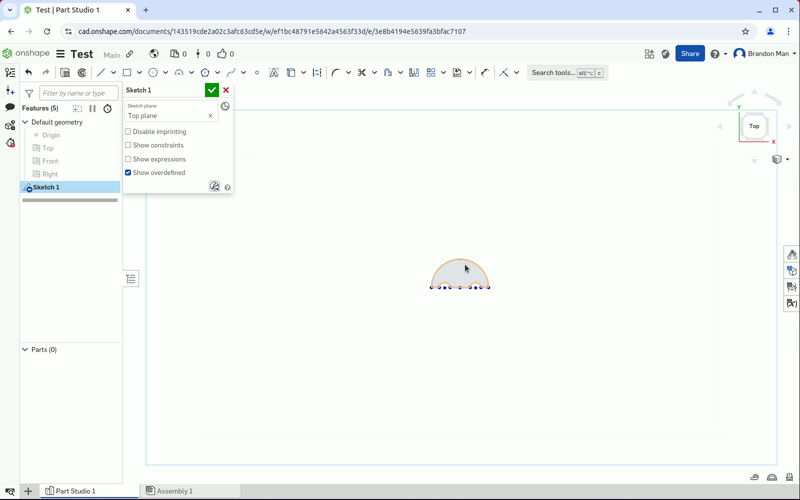
scroll(6)
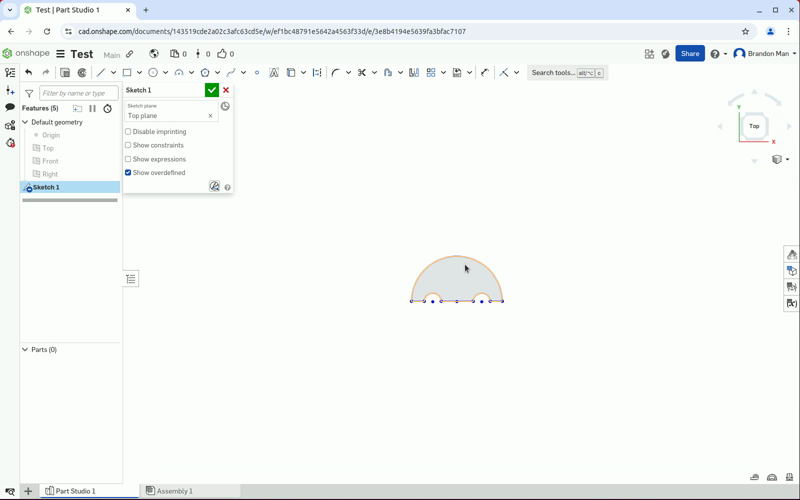
scroll(6)
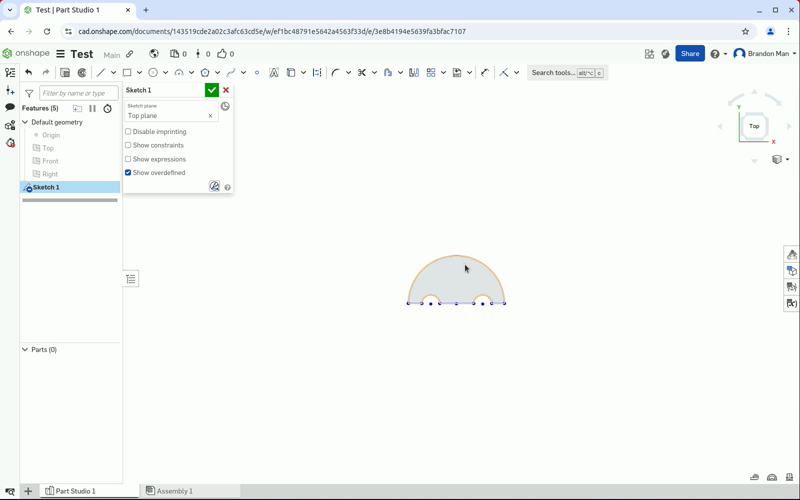
scroll(6)
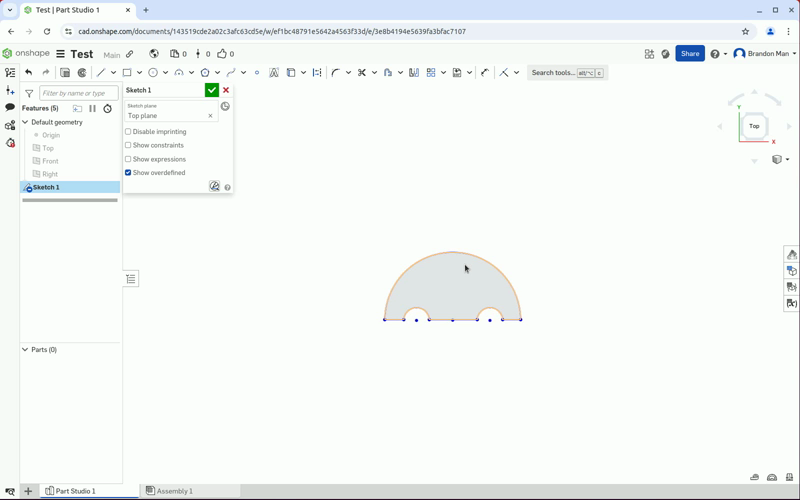
scroll(6)
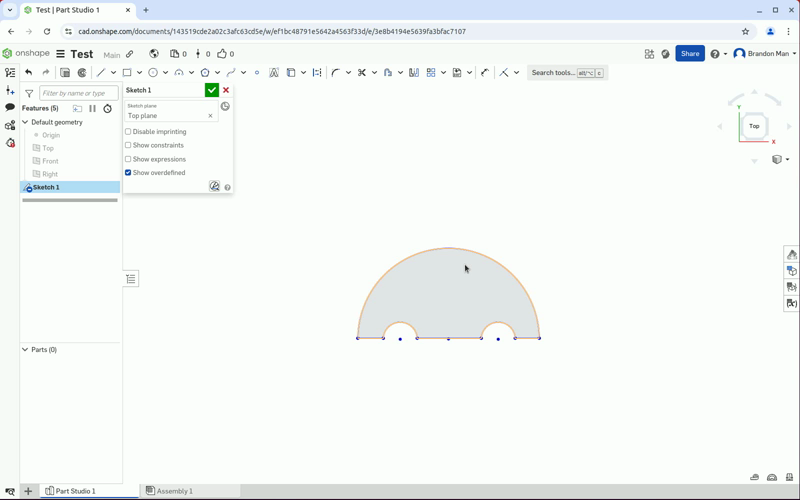
scroll(6)
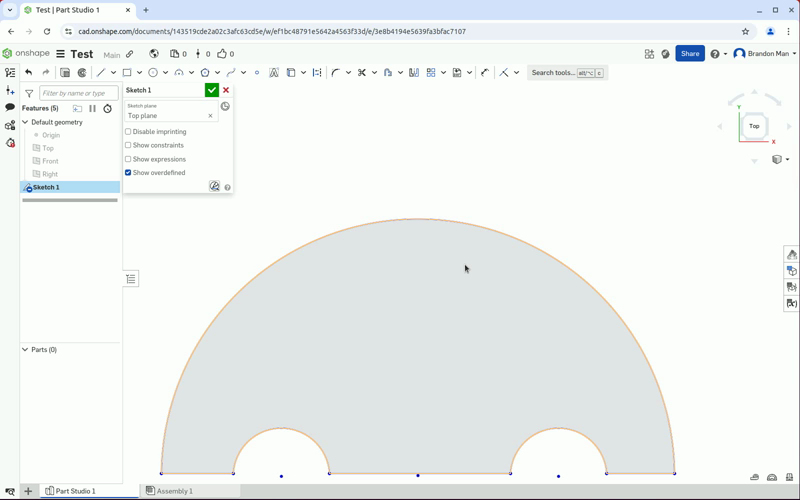
click(465, 264)
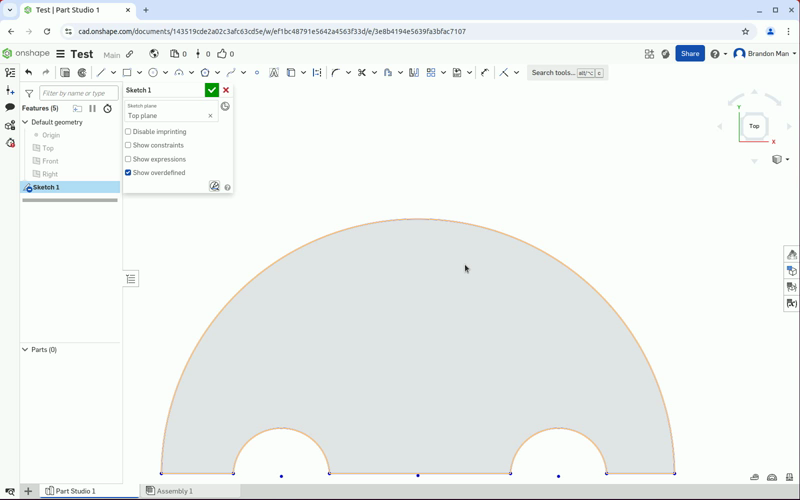
scroll(-6)
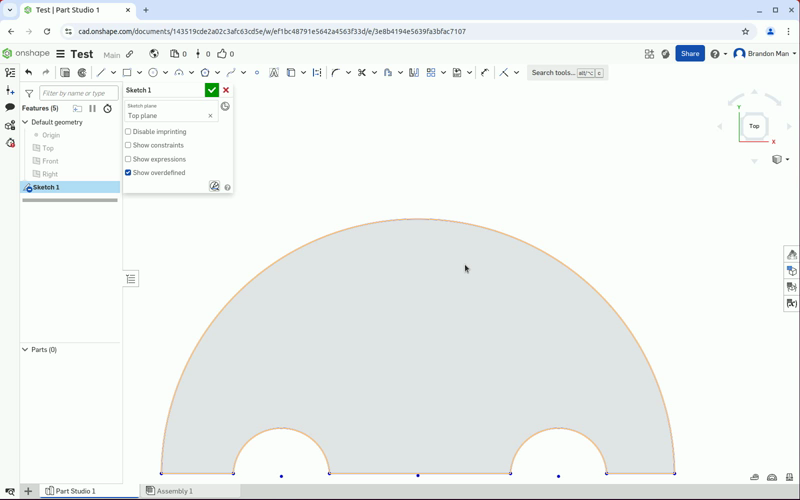
scroll(-6)
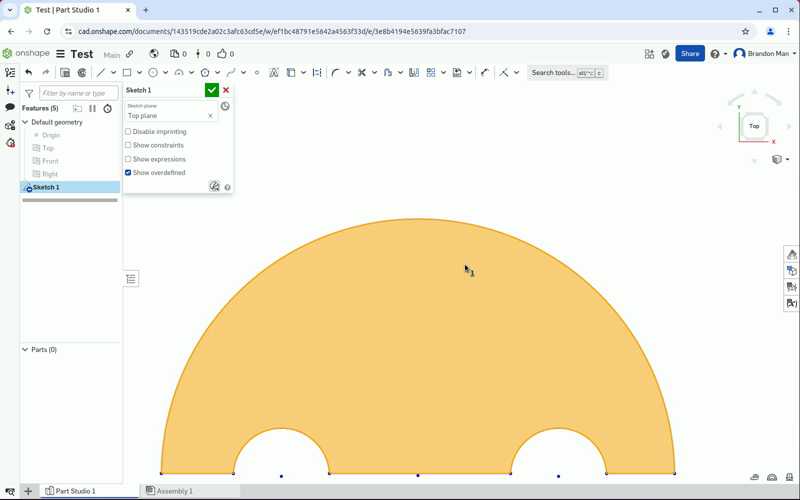
scroll(-6)
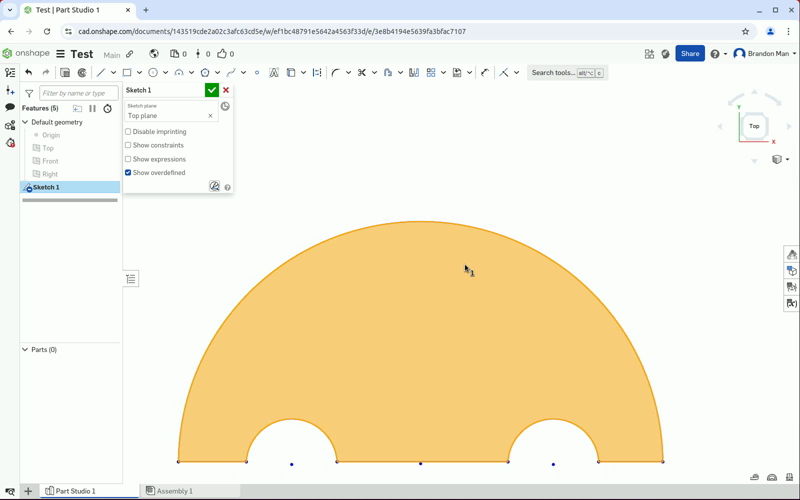
scroll(-6)
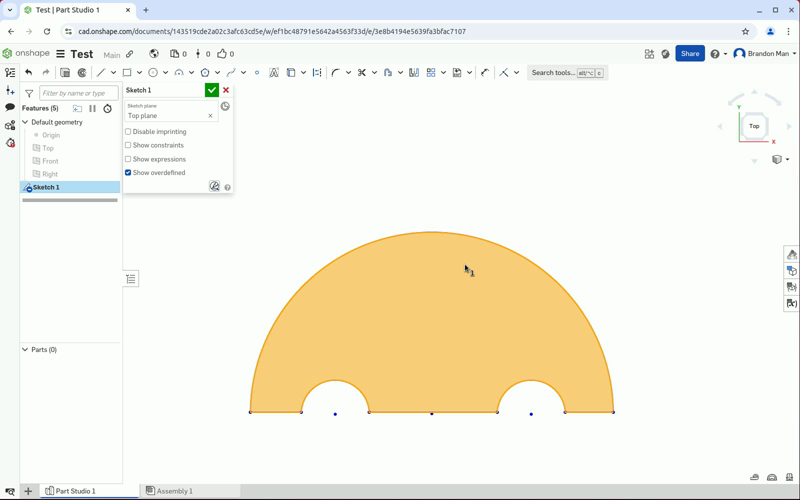
scroll(-6)
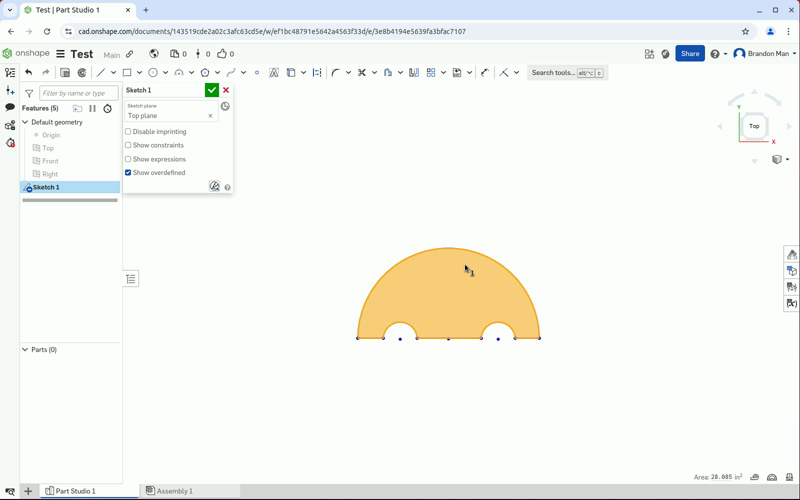
scroll(-6)
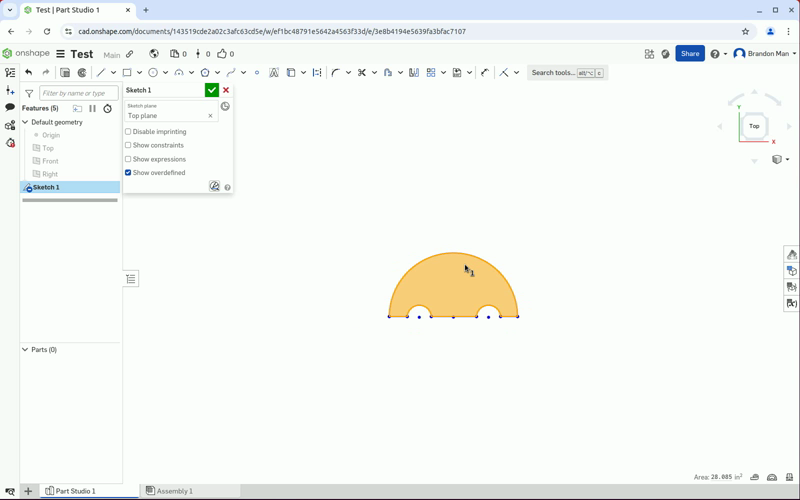
scroll(-6)
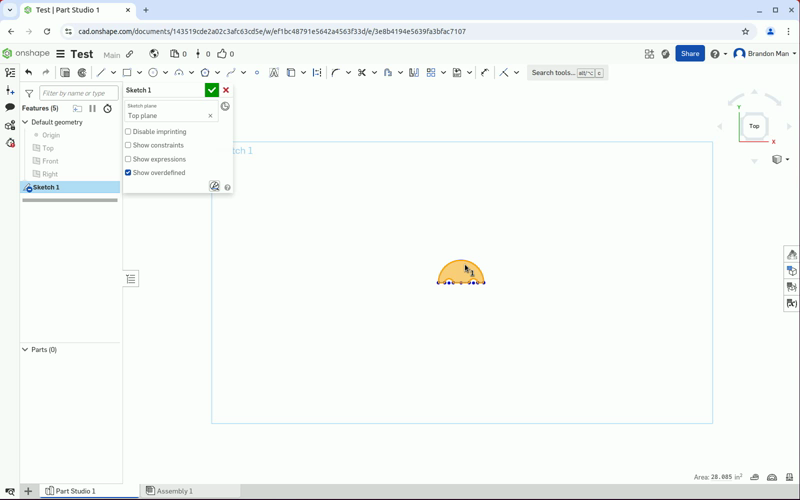
mouse_move(73, 352)
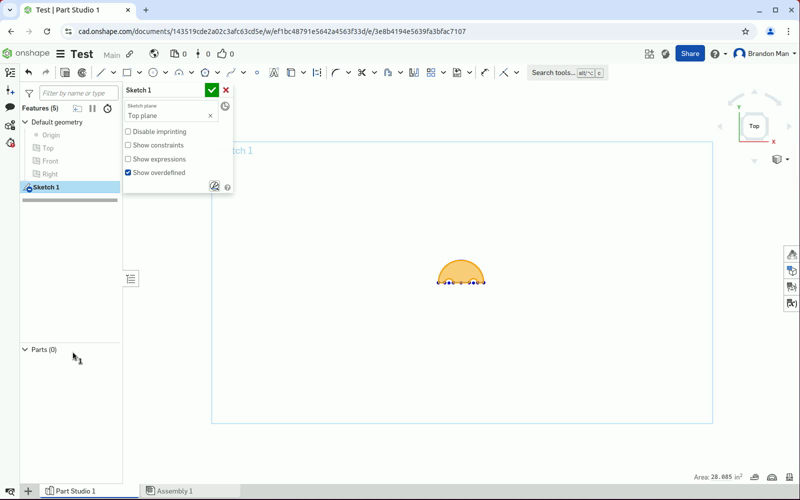
key(shift+y)
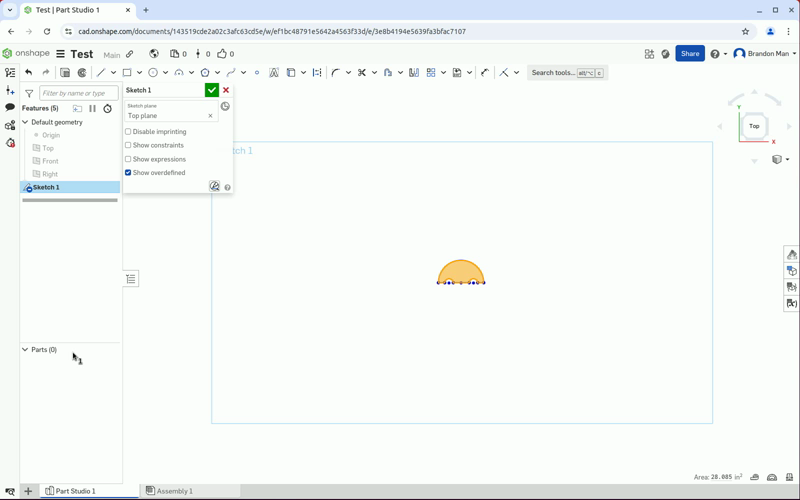
key(shift+e)
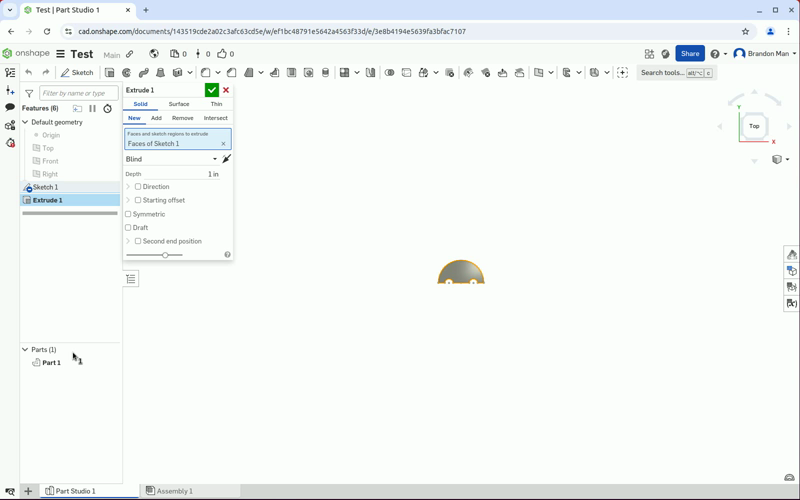
mouse_move(143, 106)
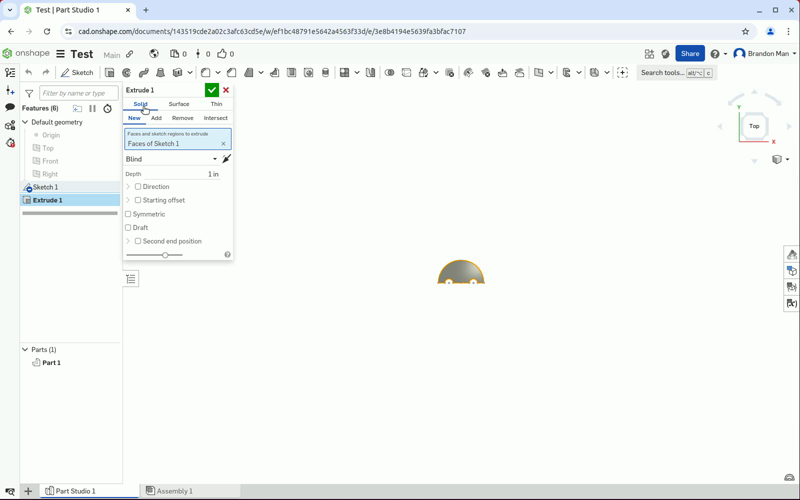
click(143, 106)
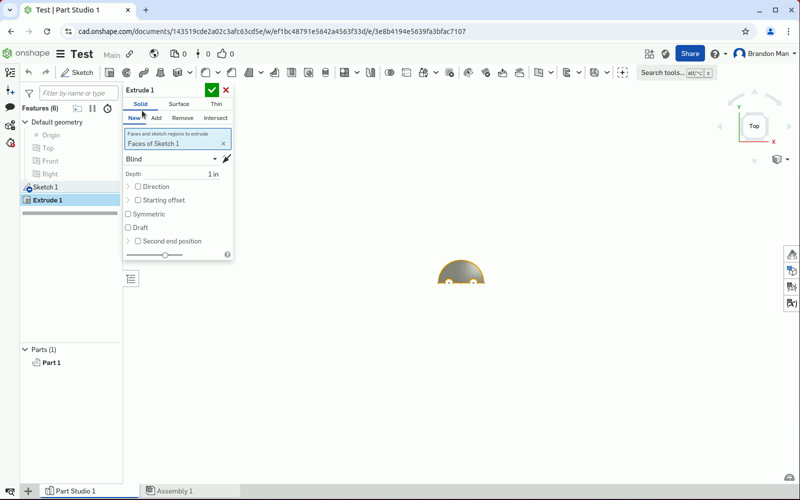
mouse_move(137, 120)
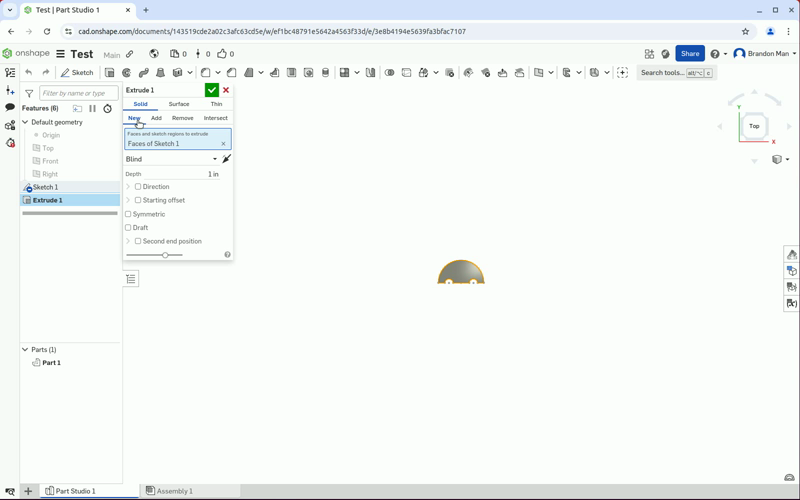
click(137, 120)
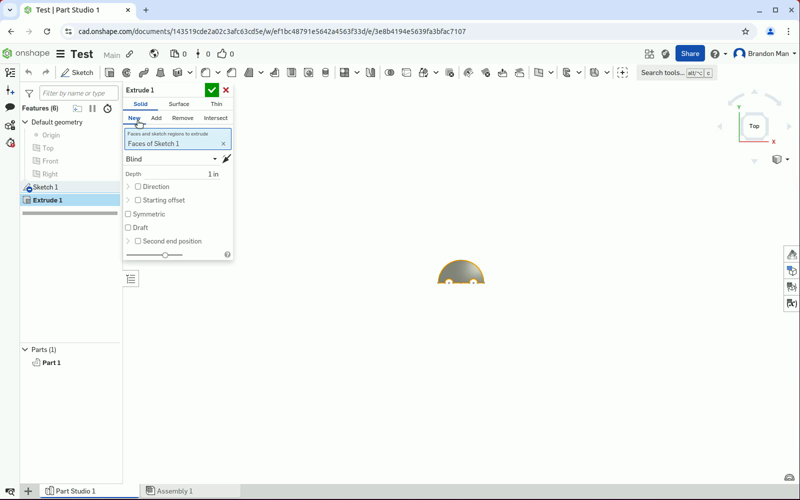
key(tab, 4)
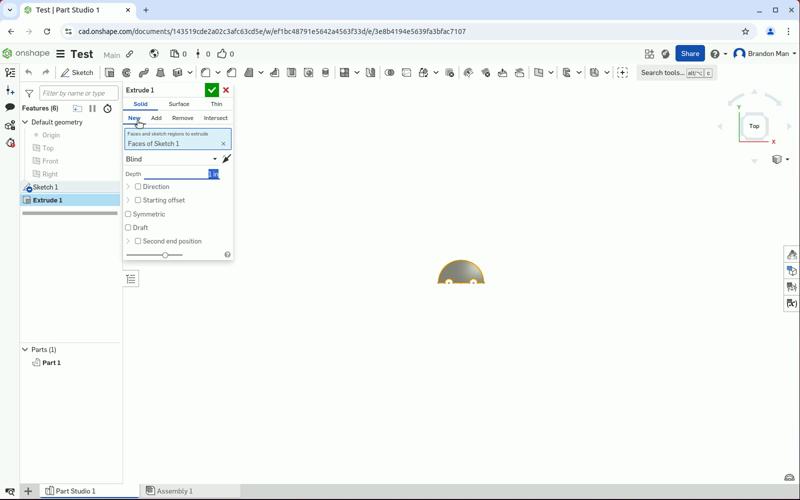
text(0.963)
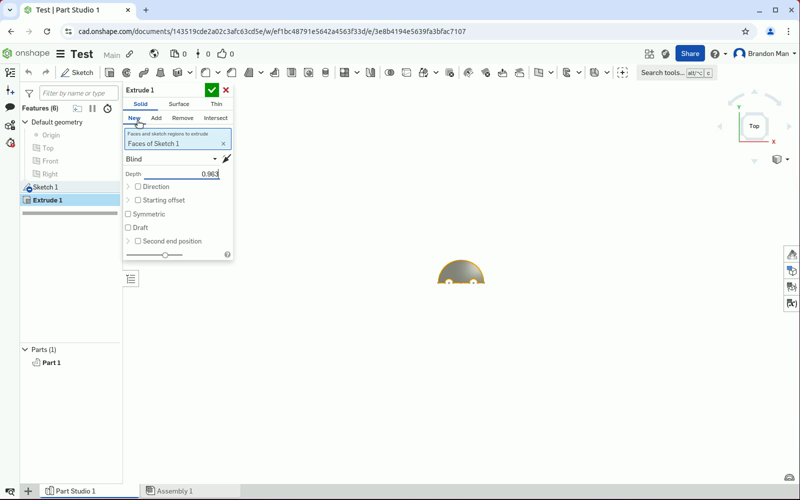
key(enter)
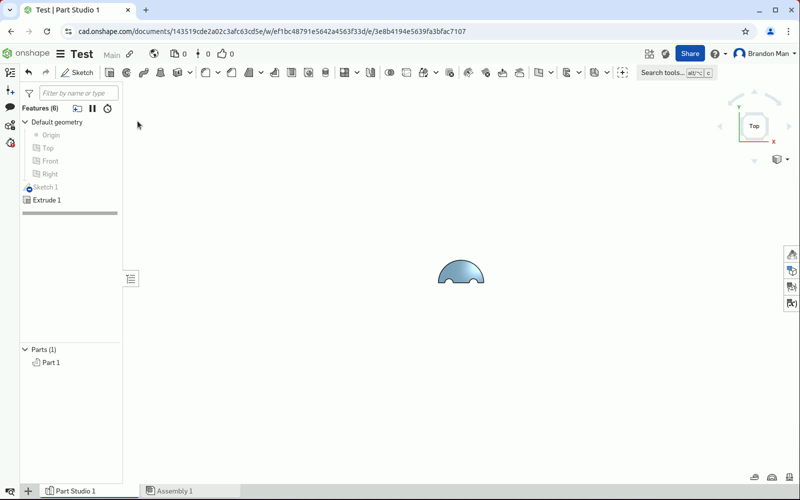
key(shift+h)
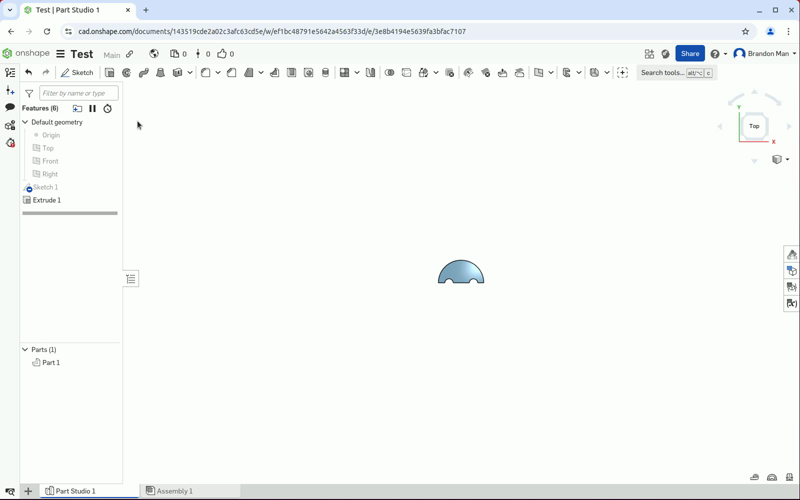
key(shift+h)
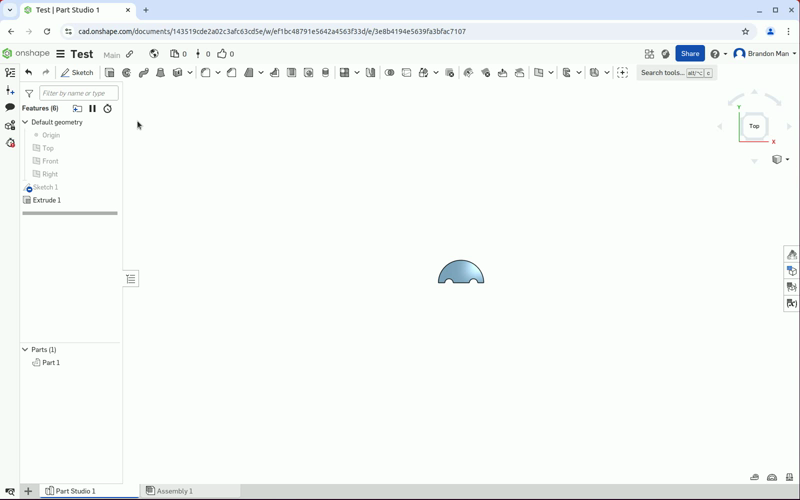
mouse_move(73, 189)
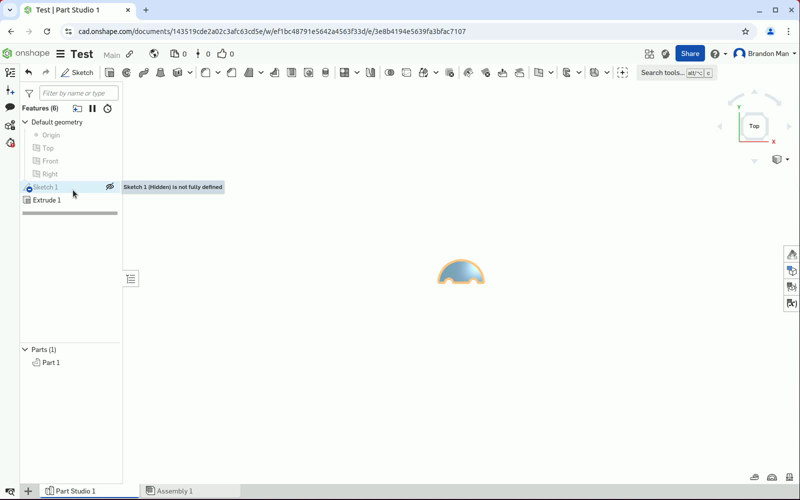
click(73, 189)
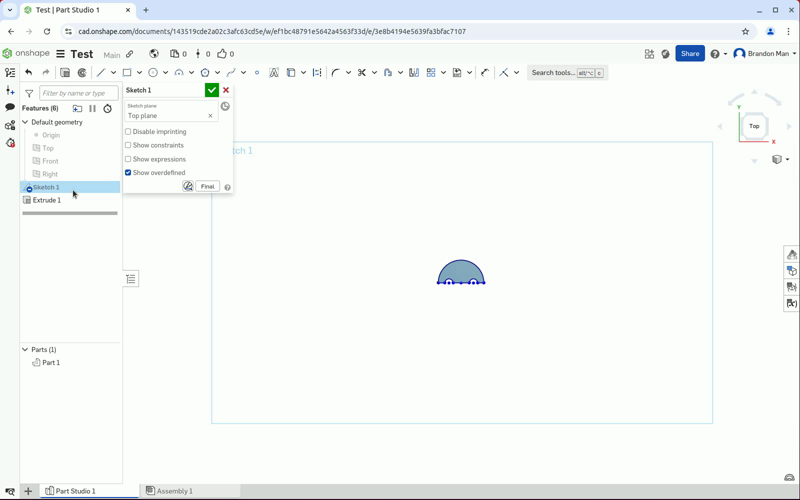
mouse_move(229, 92)
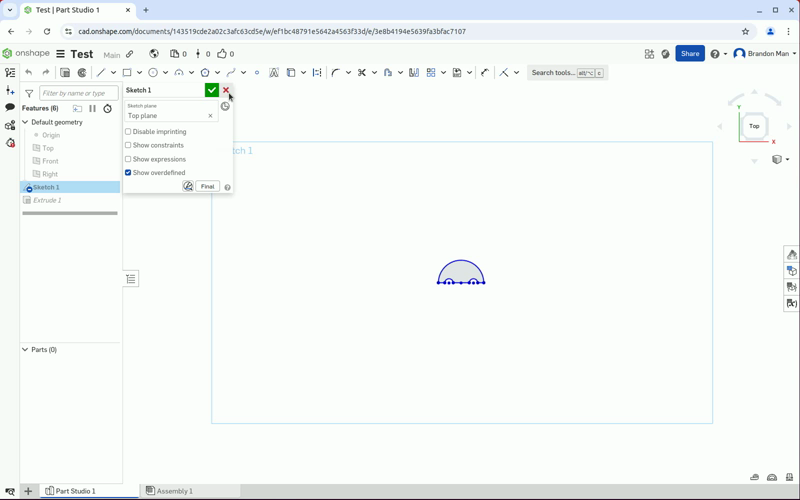
click(229, 92)
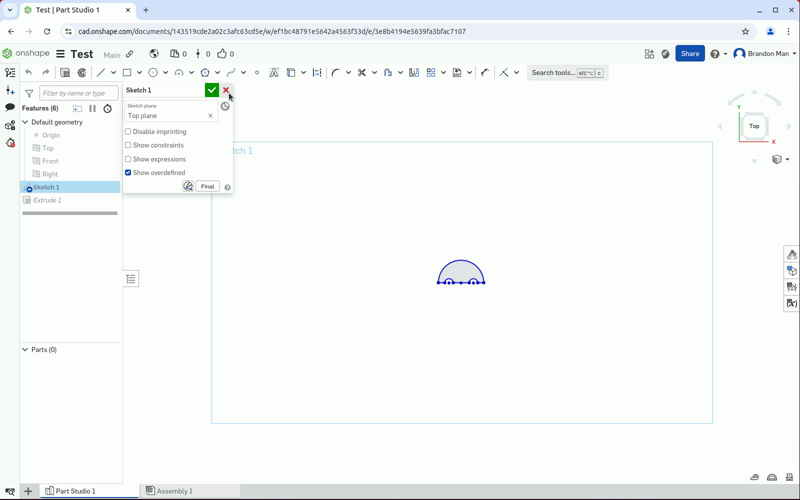
key(shift+s)
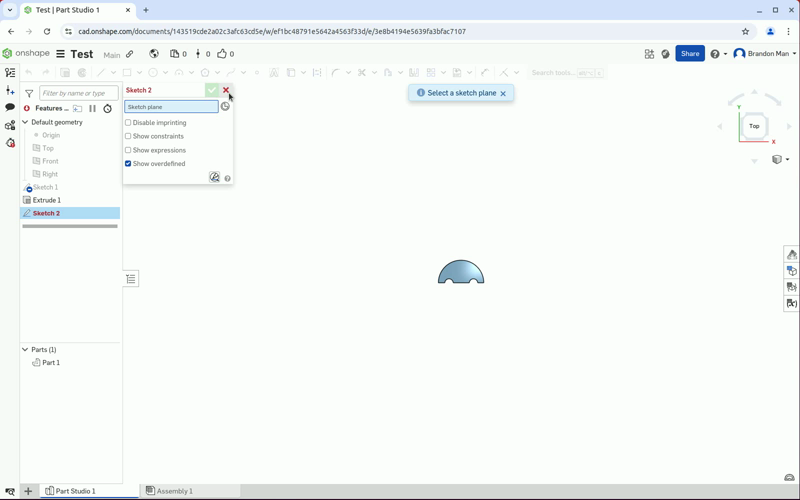
mouse_move(73, 150)
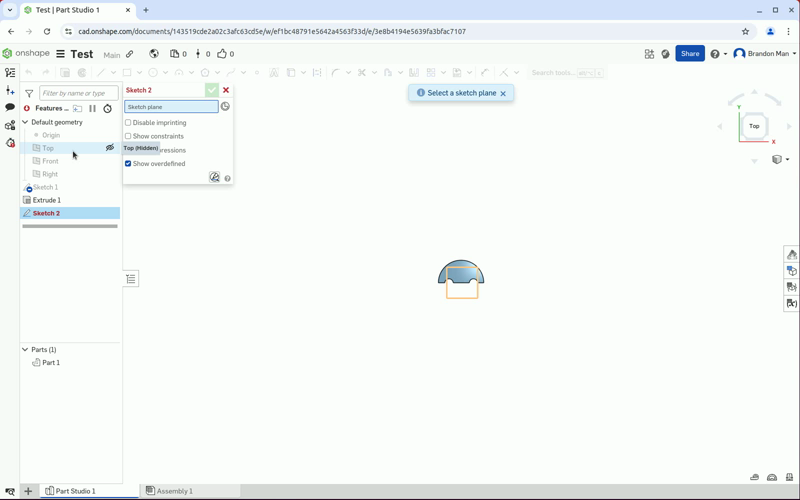
click(73, 150)
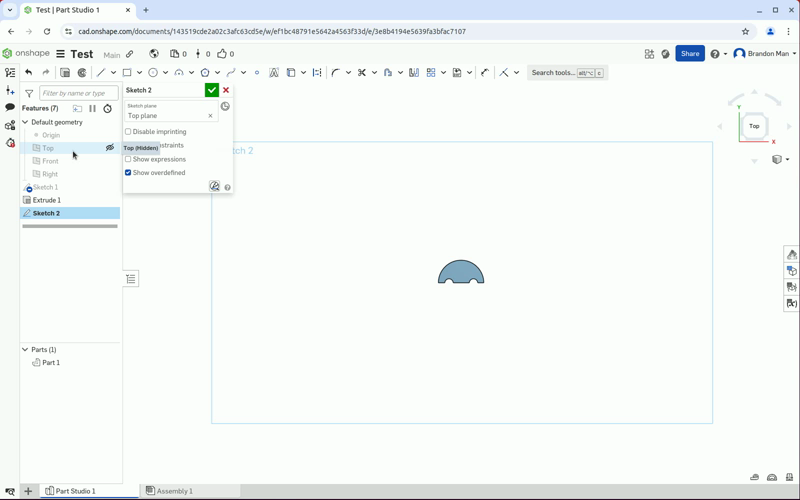
mouse_move(73, 352)
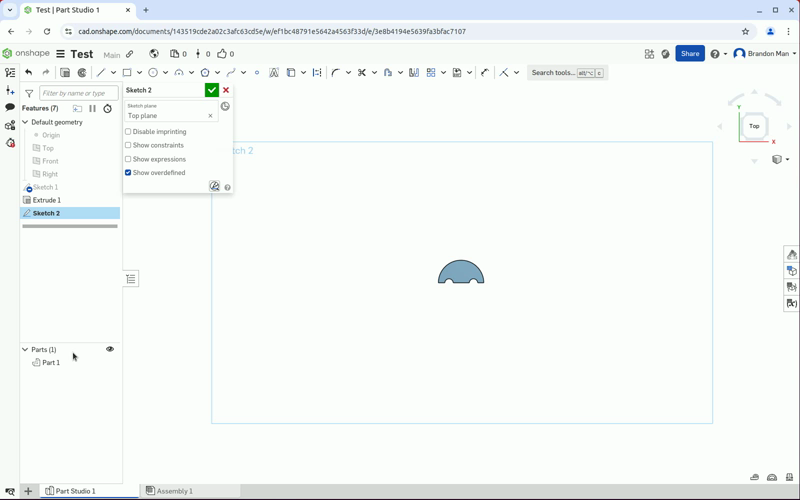
key(y)
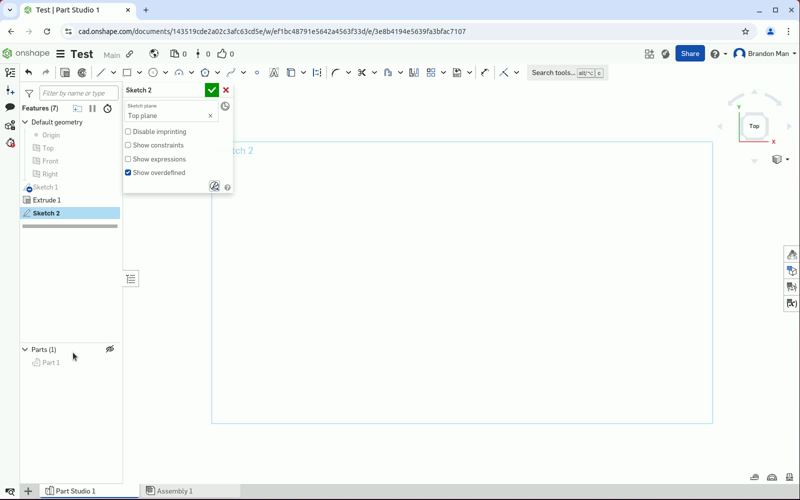
key(l)
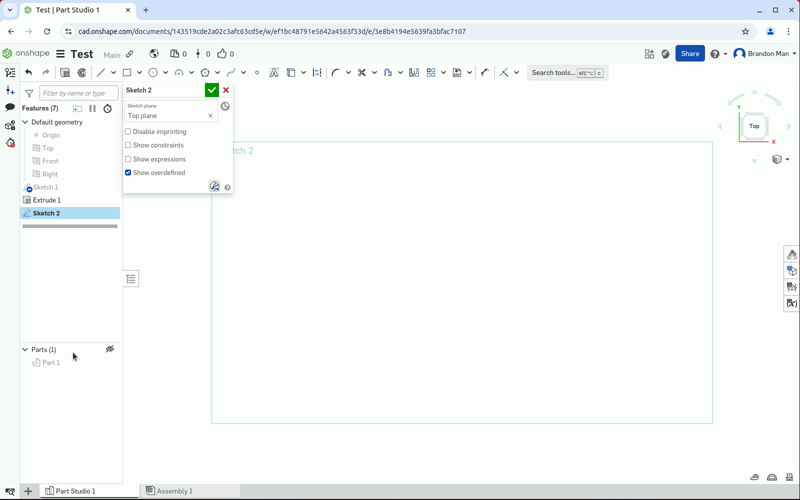
key_down(shift)
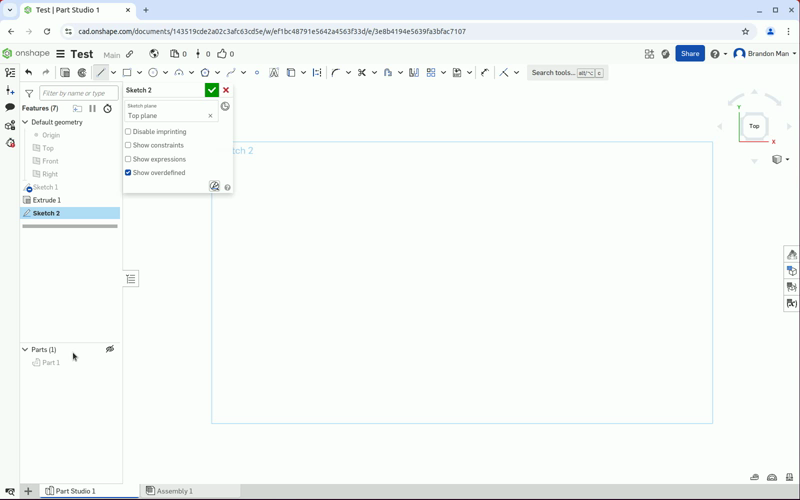
mouse_move(438, 327)
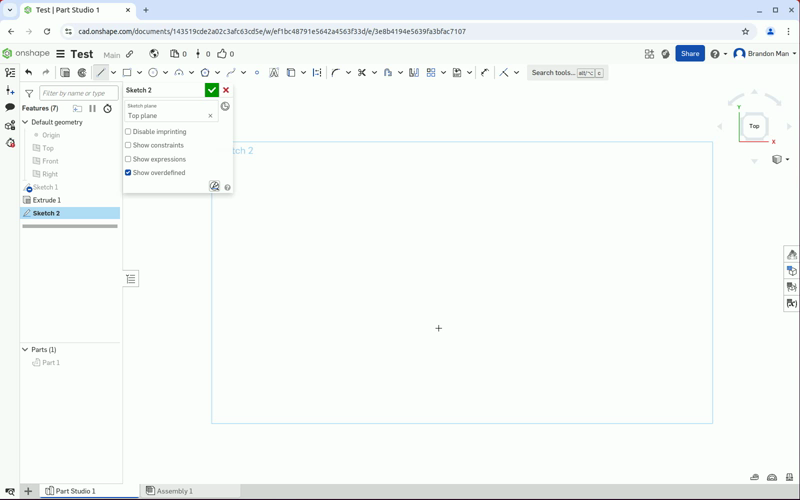
click(438, 327)
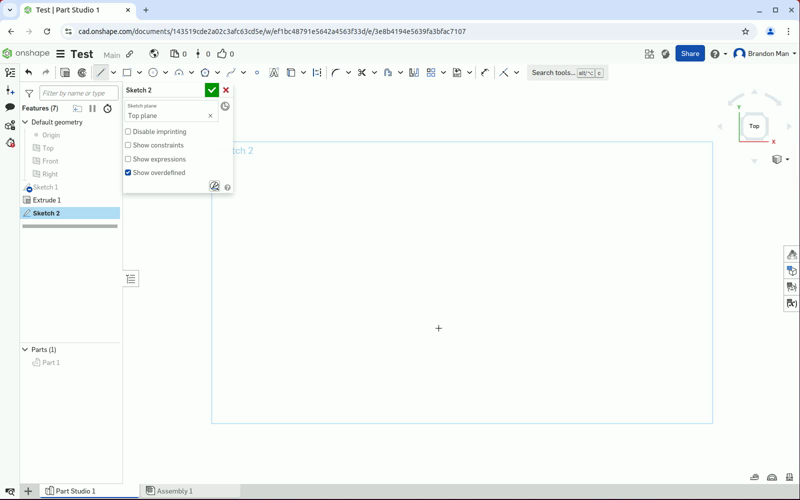
key_up(shift)
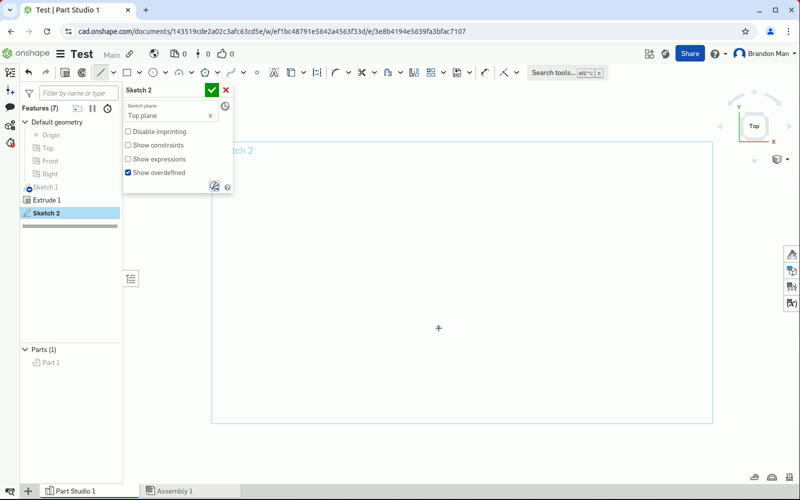
key_down(shift)
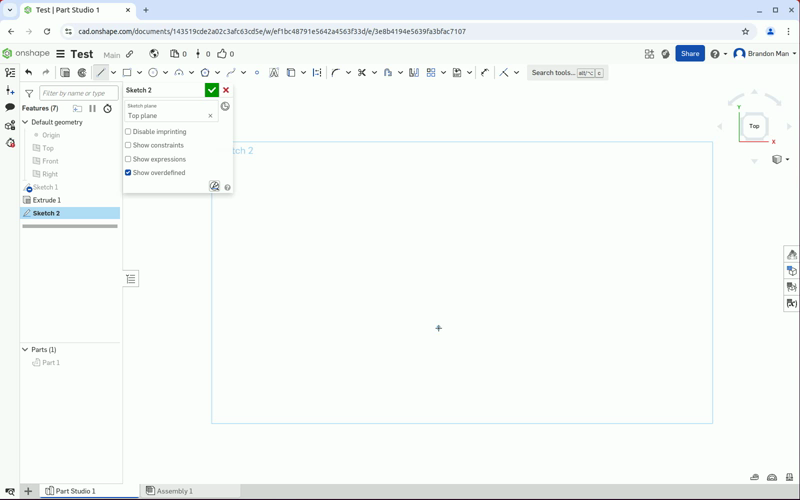
mouse_move(468, 327)
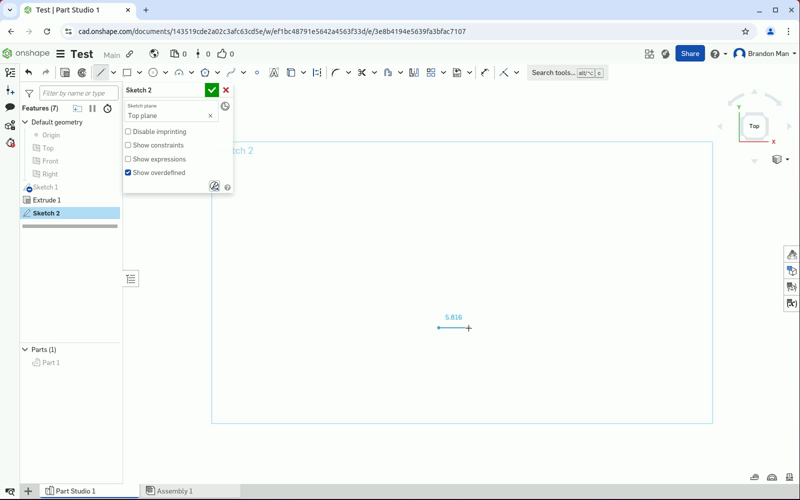
mouse_move(483, 327)
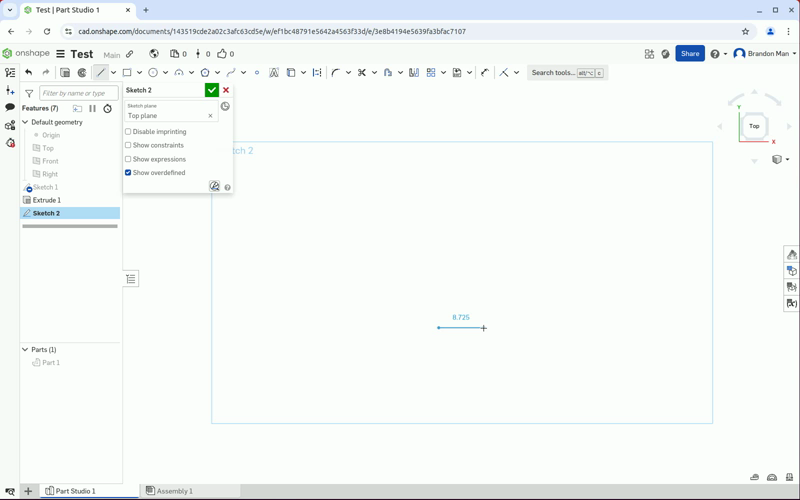
click(483, 327)
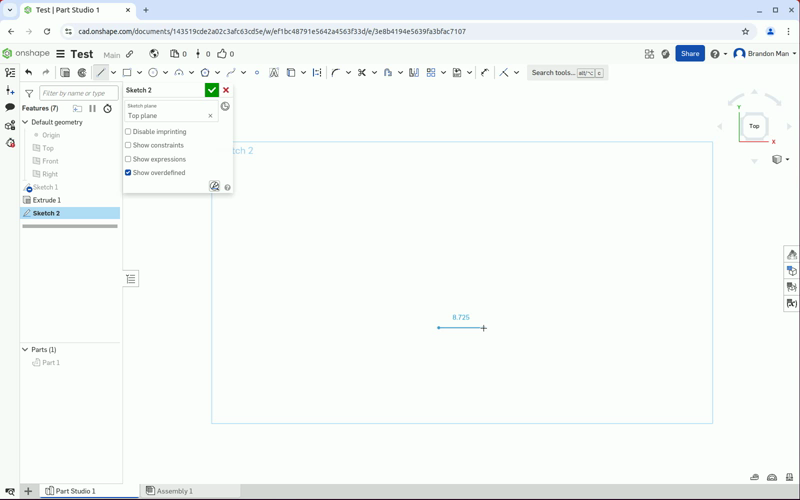
key_up(shift)
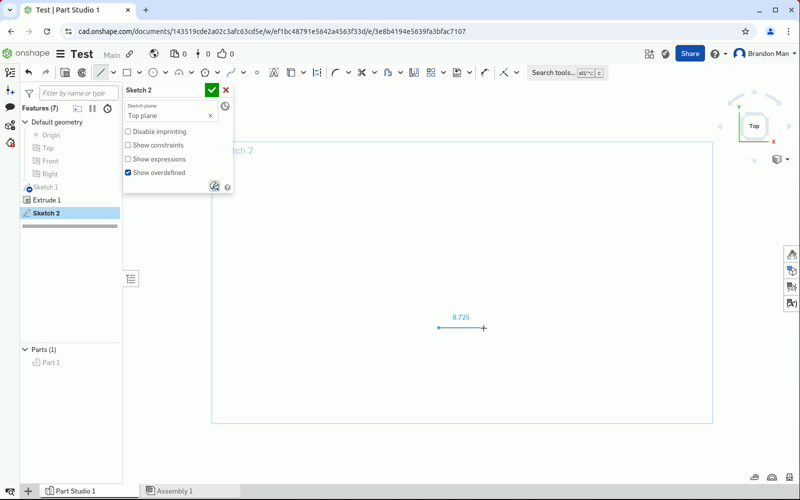
key_down(shift)
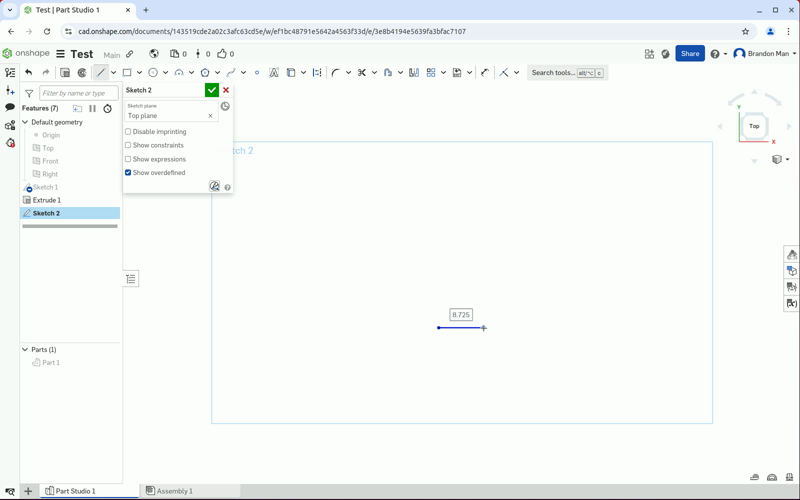
mouse_move(513, 327)
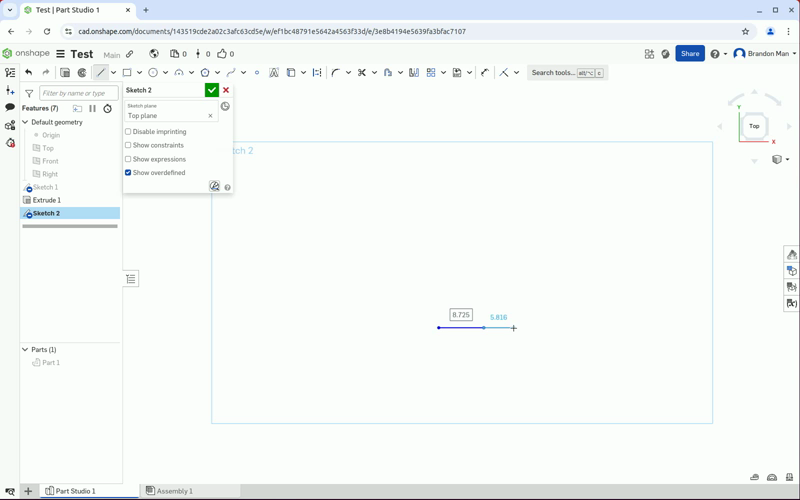
mouse_move(483, 282)
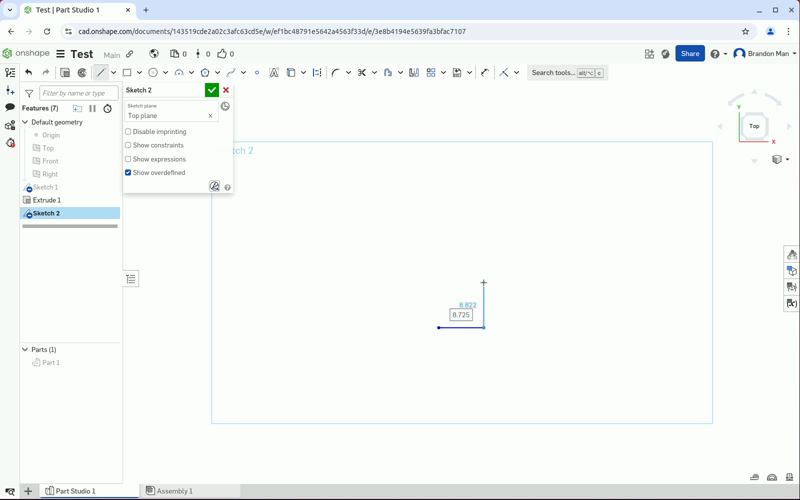
click(483, 282)
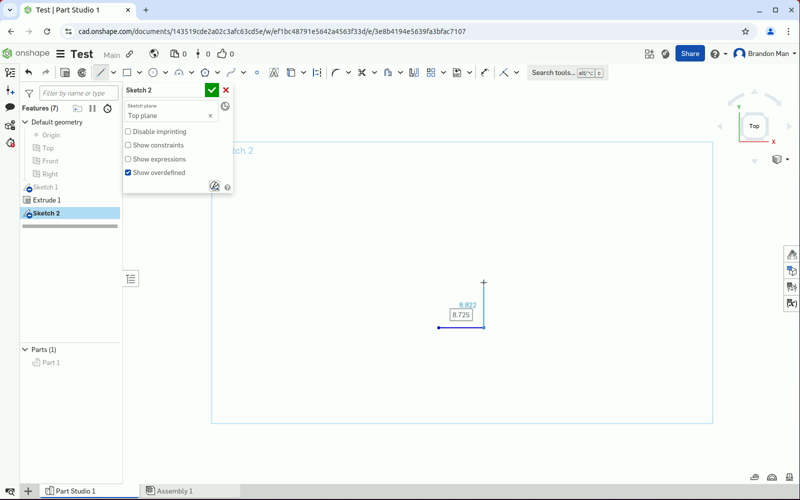
key_up(shift)
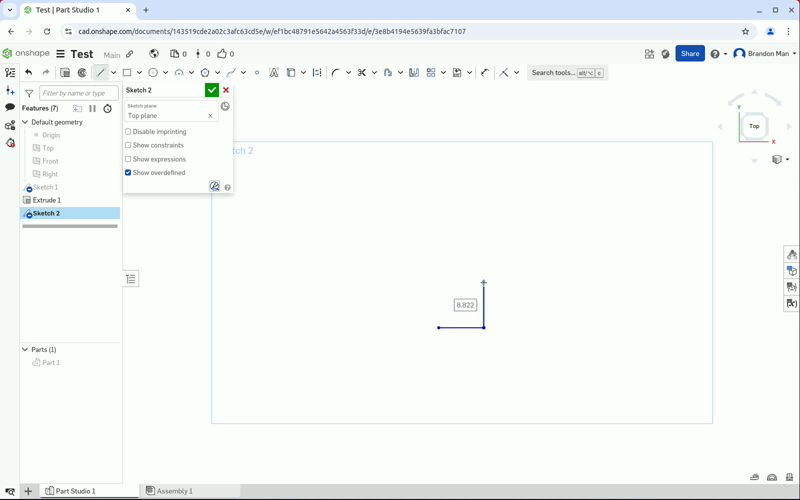
key_down(shift)
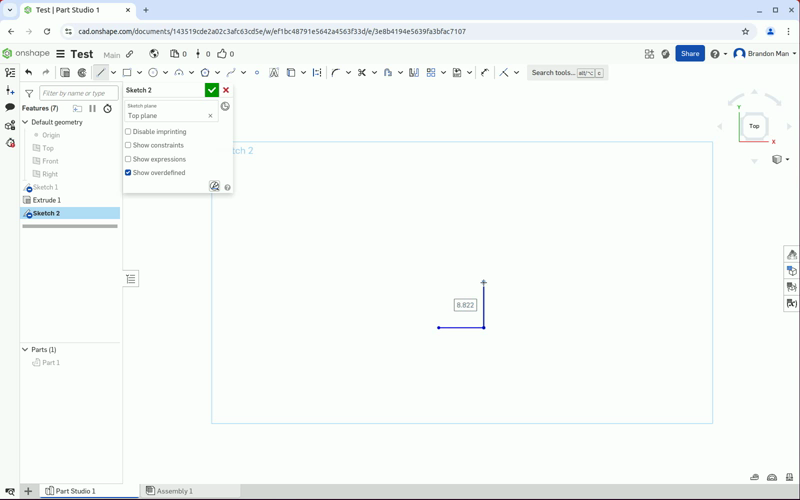
mouse_move(513, 282)
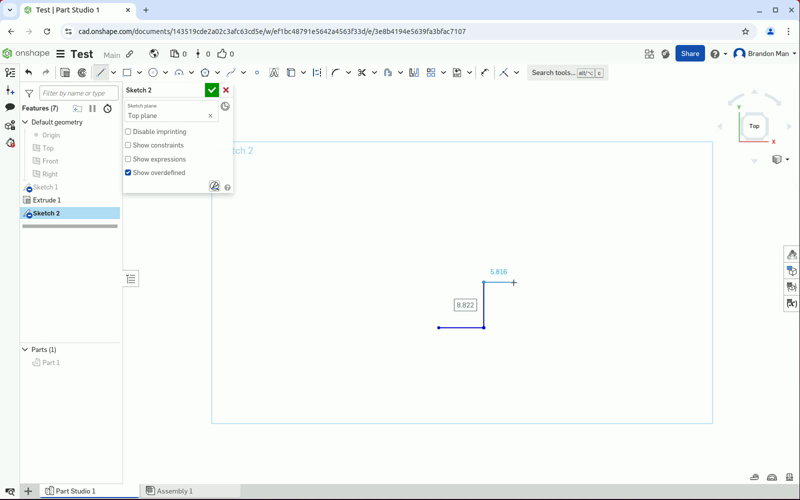
mouse_move(477, 282)
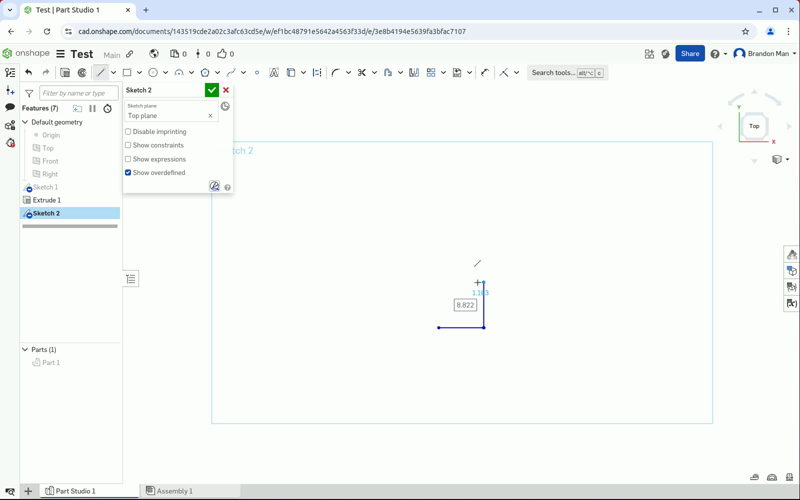
scroll(6)
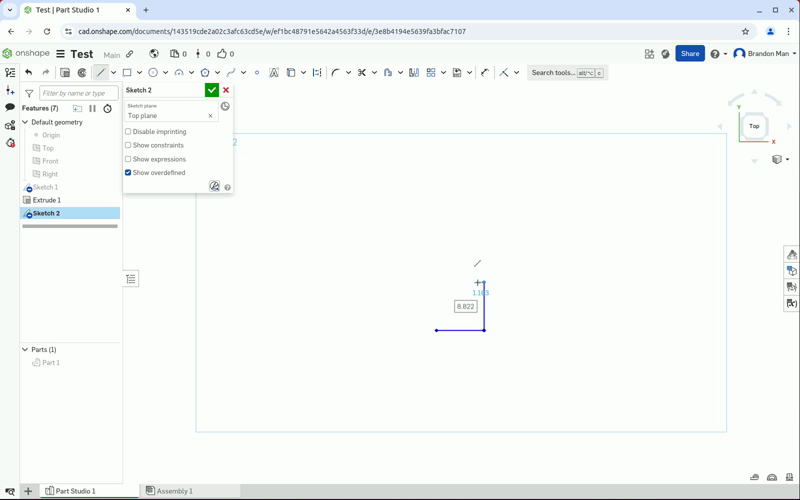
scroll(6)
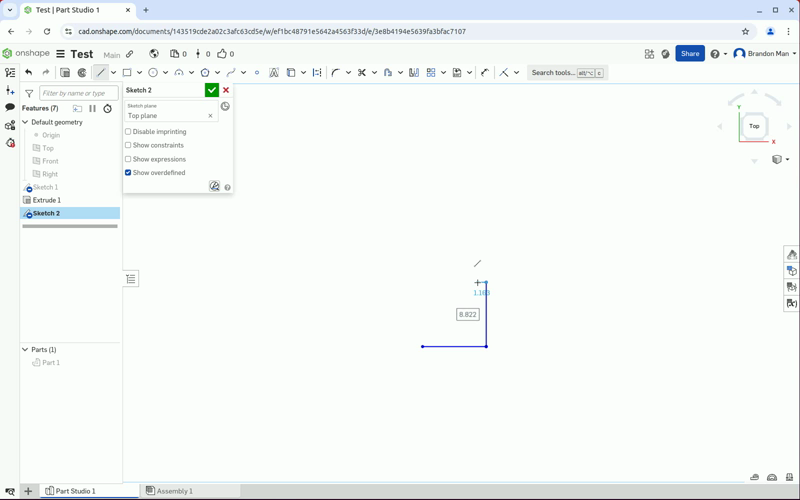
scroll(6)
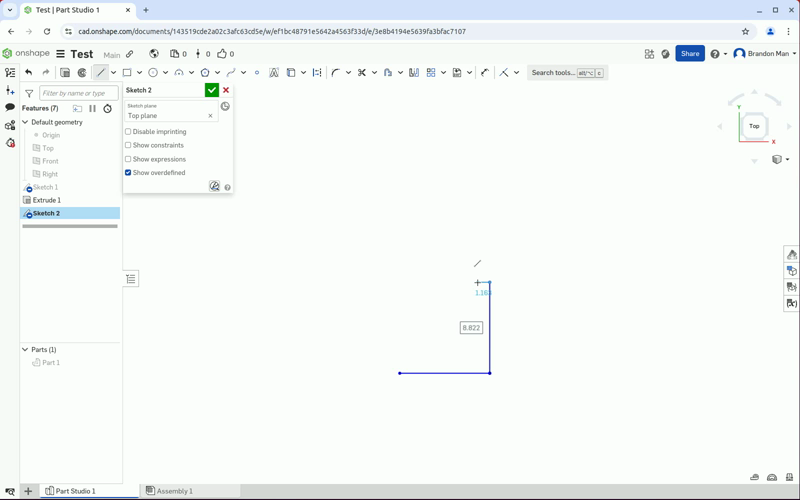
scroll(6)
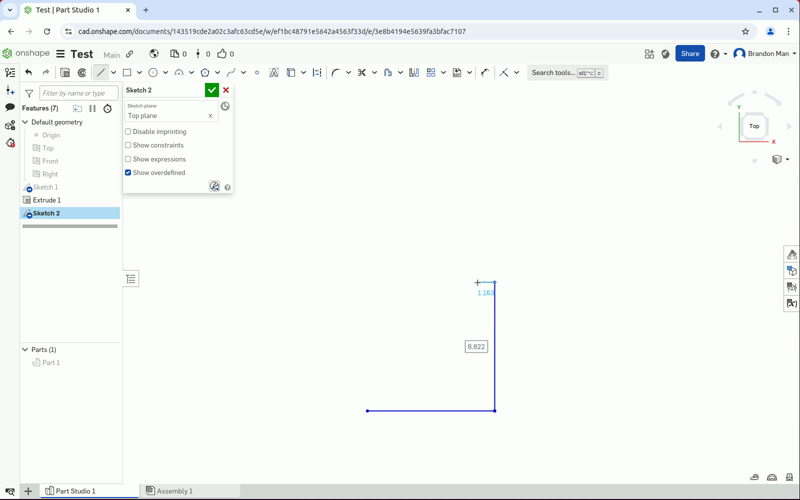
scroll(6)
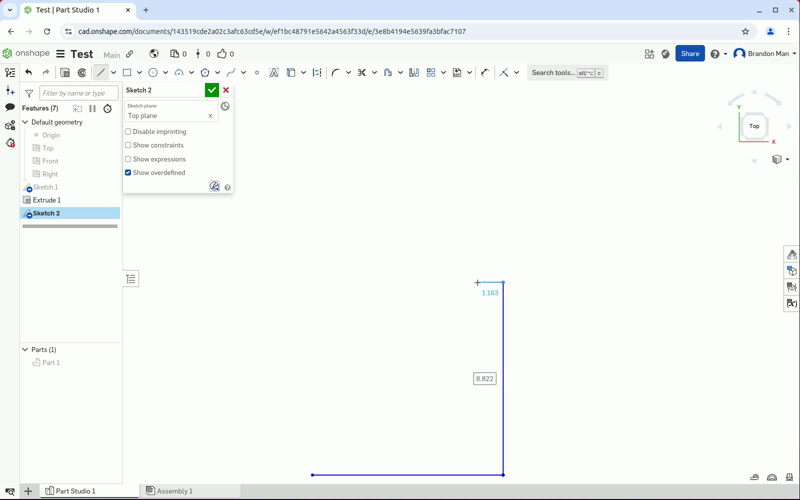
scroll(6)
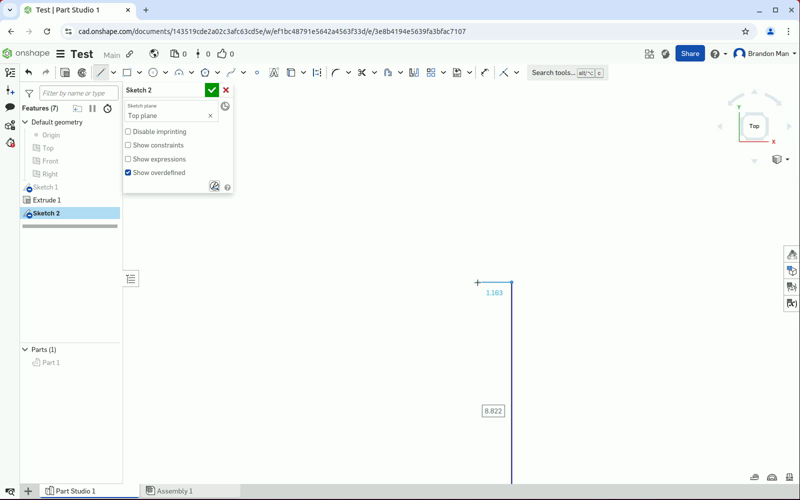
scroll(6)
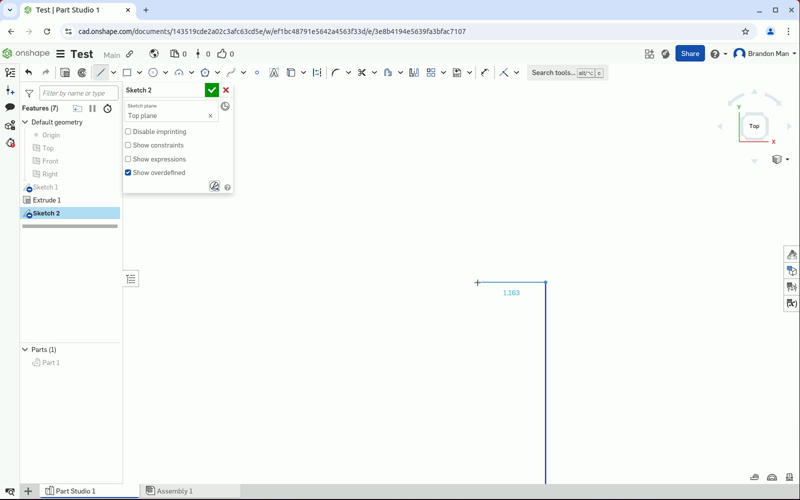
click(477, 282)
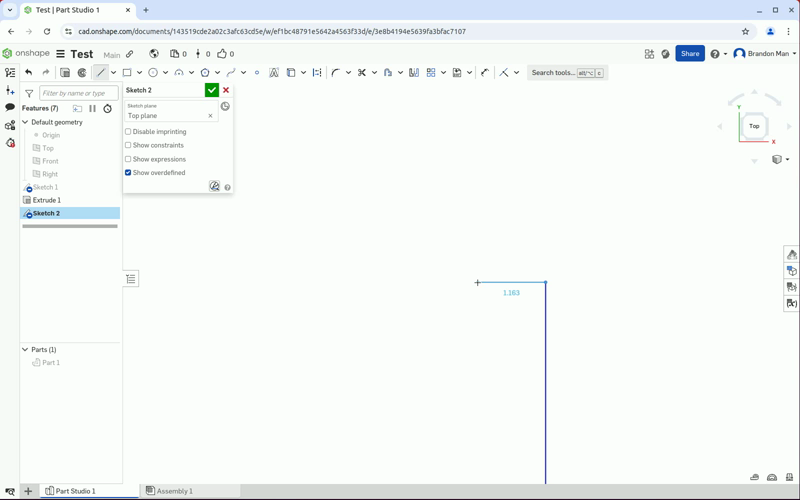
scroll(-6)
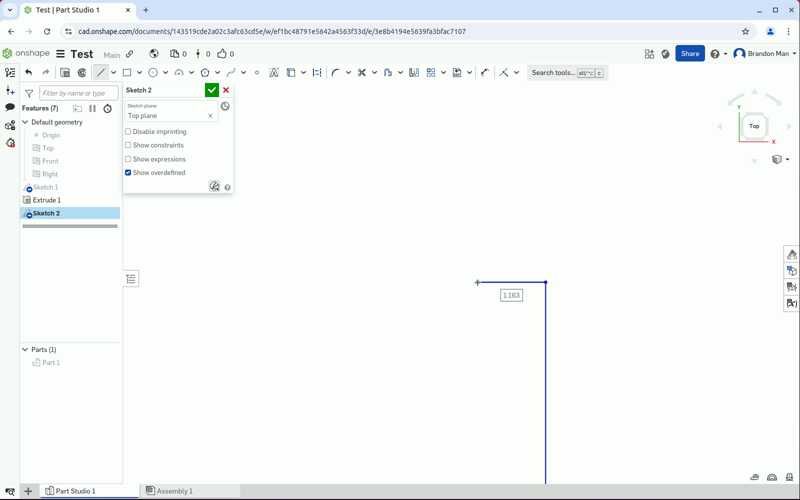
scroll(-6)
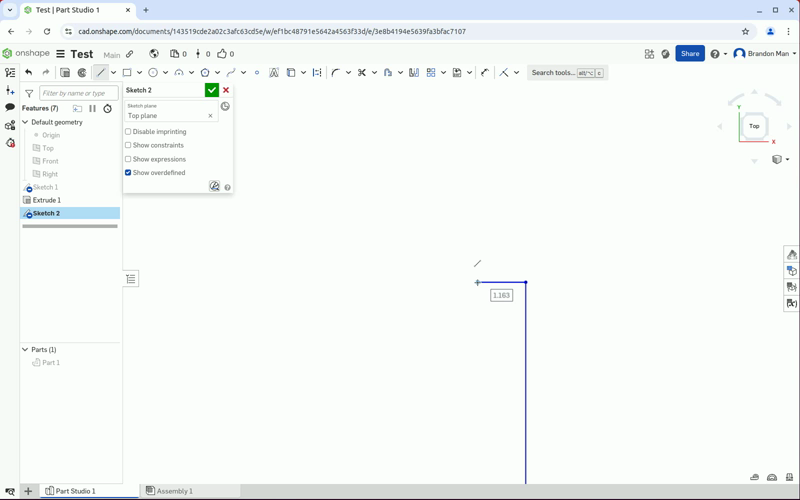
scroll(-6)
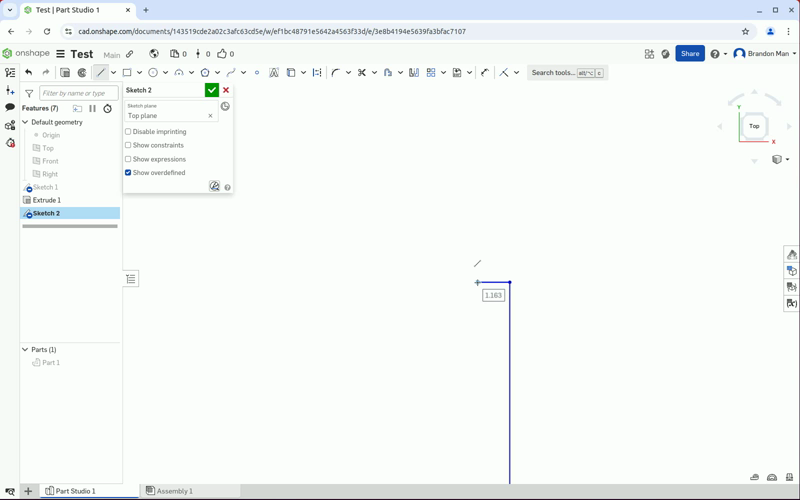
scroll(-6)
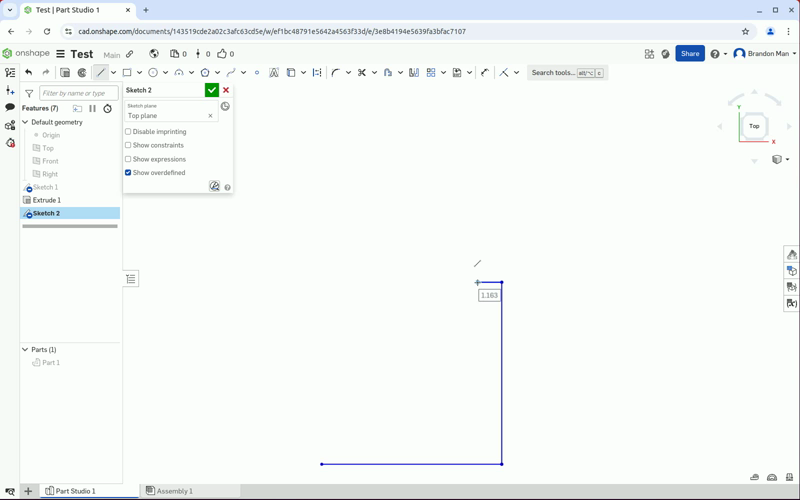
scroll(-6)
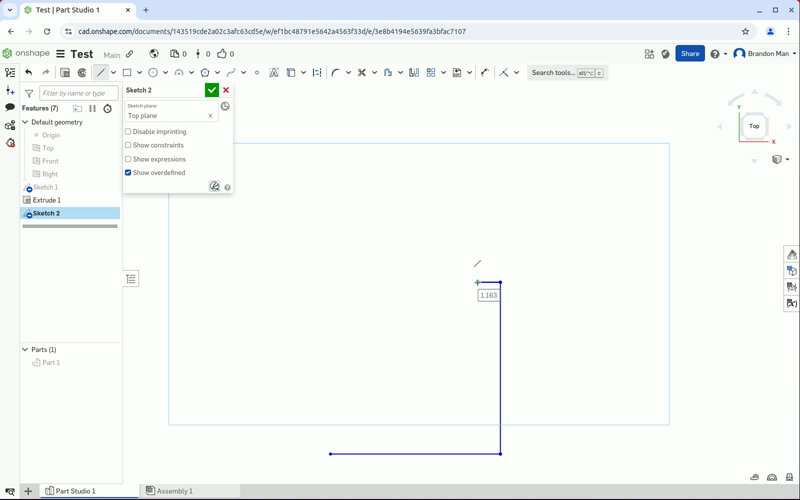
scroll(-6)
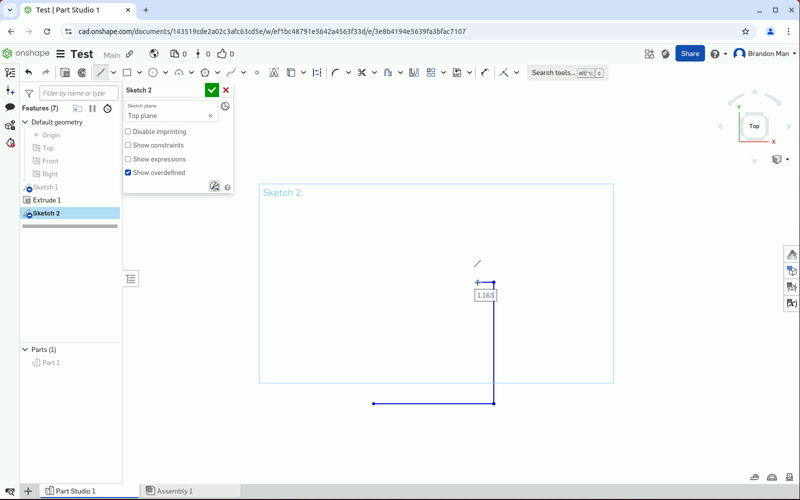
scroll(-6)
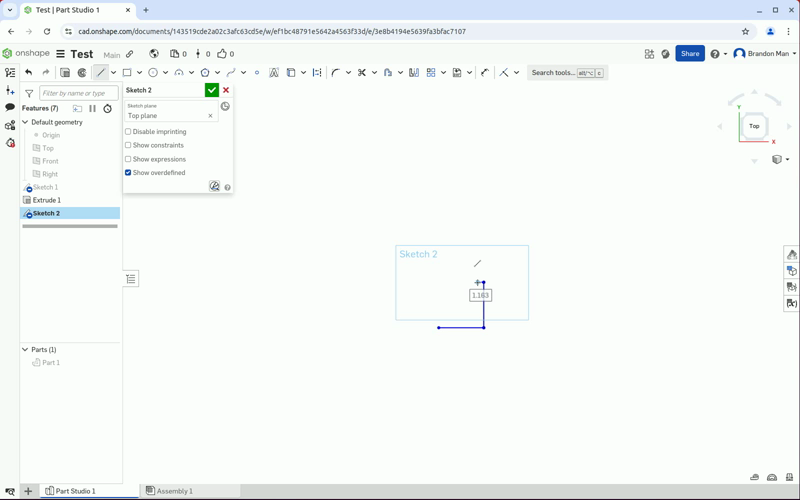
key_up(shift)
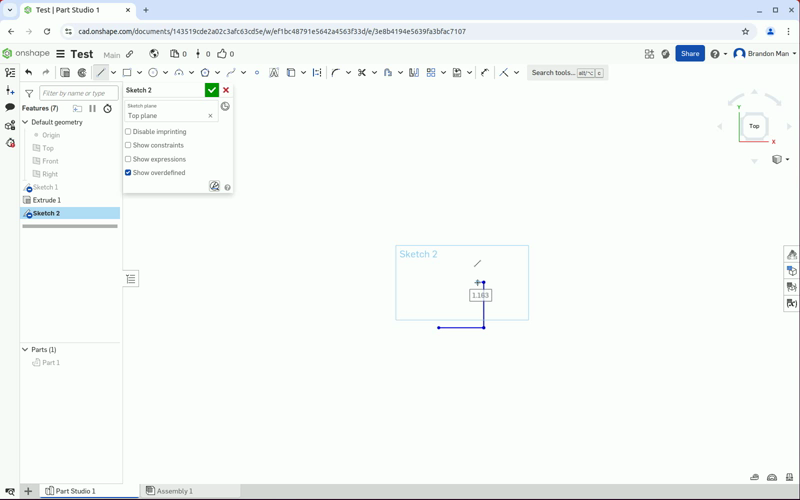
key(esc)
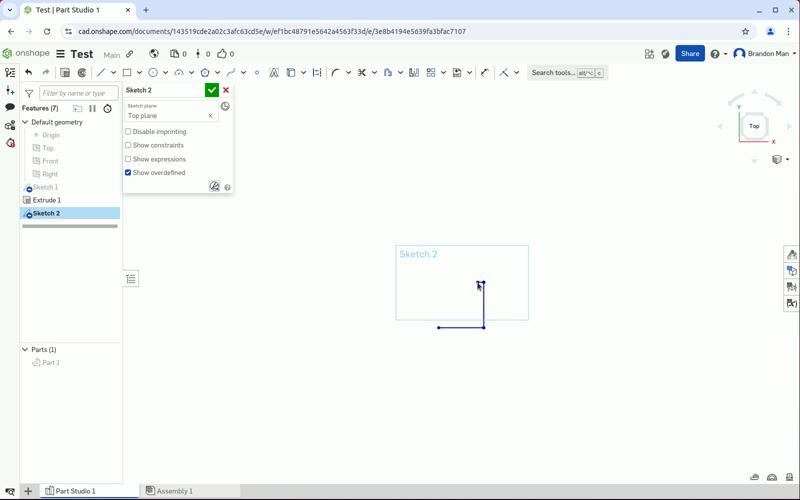
key(a)
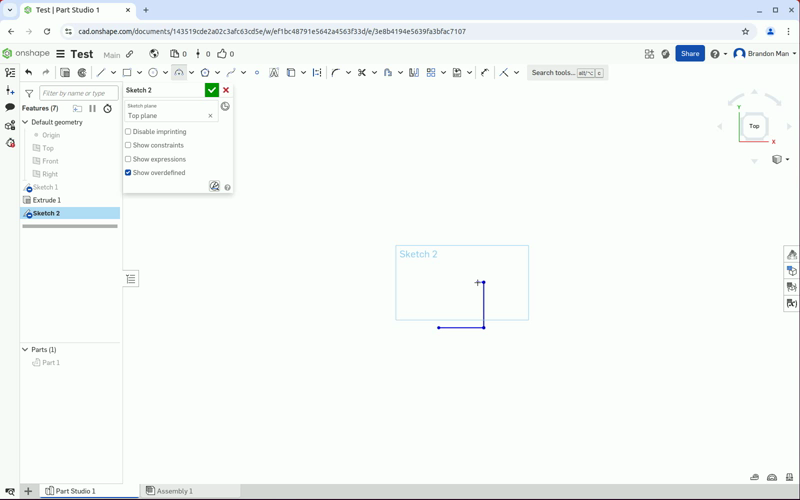
mouse_move(477, 282)
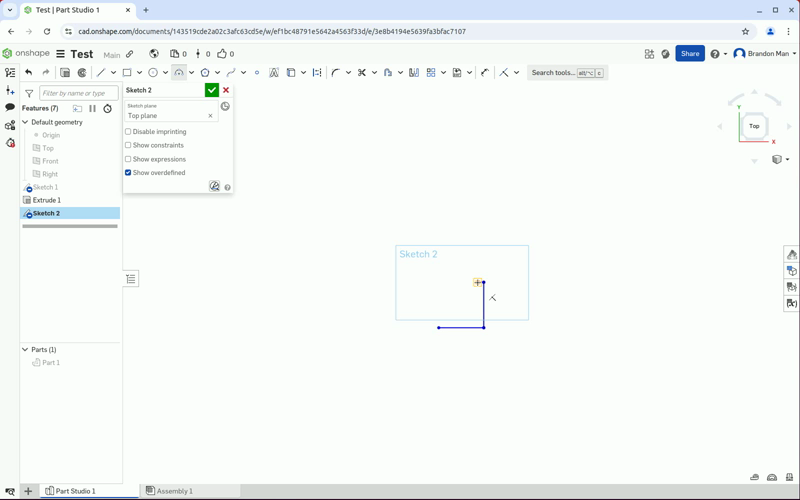
click(477, 282)
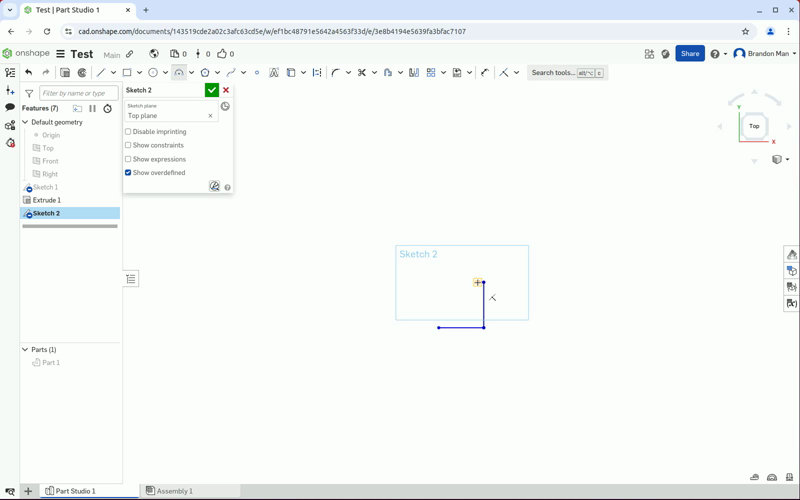
key_down(shift)
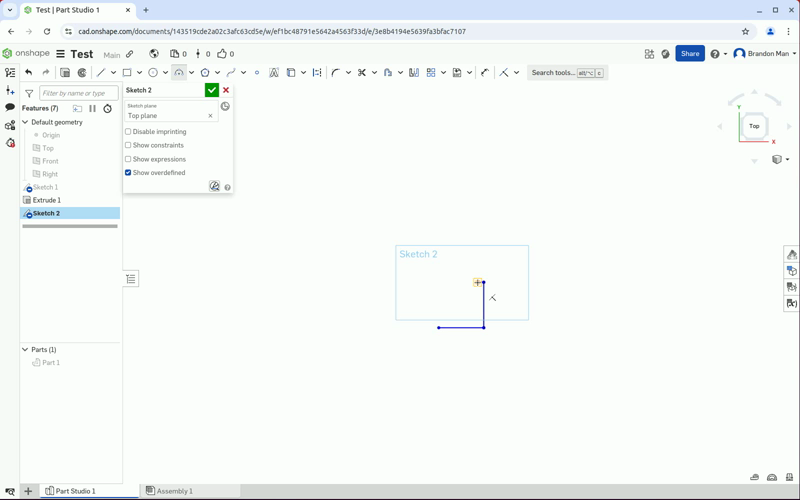
mouse_move(469, 282)
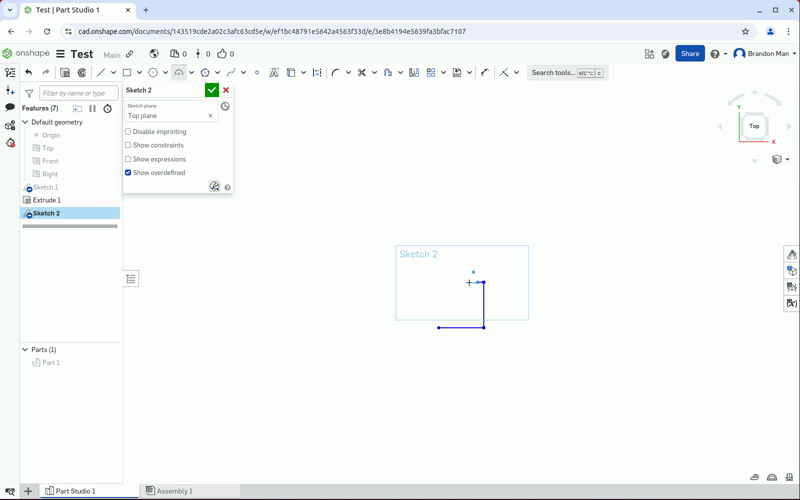
click(469, 282)
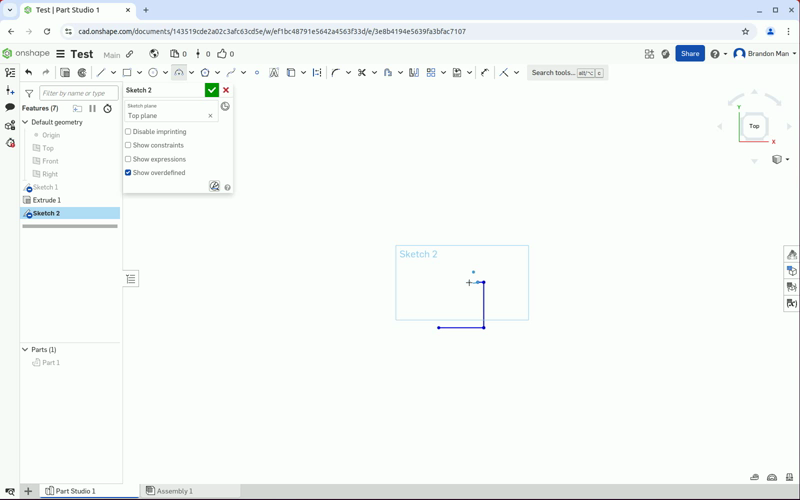
mouse_move(473, 286)
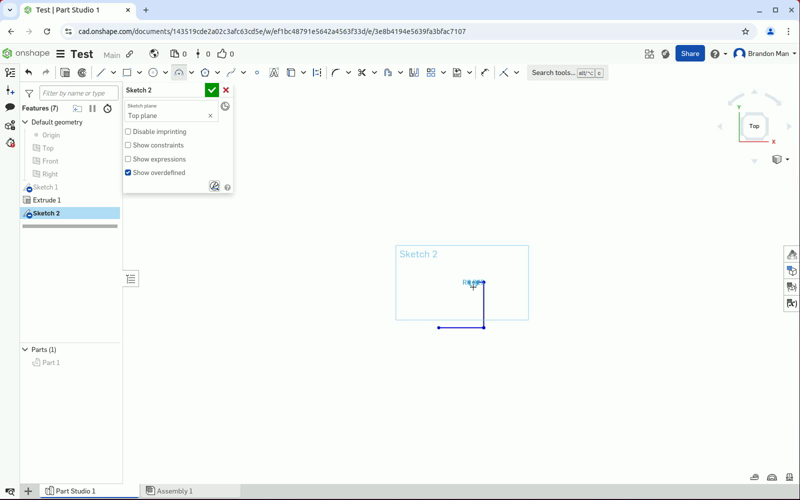
click(473, 286)
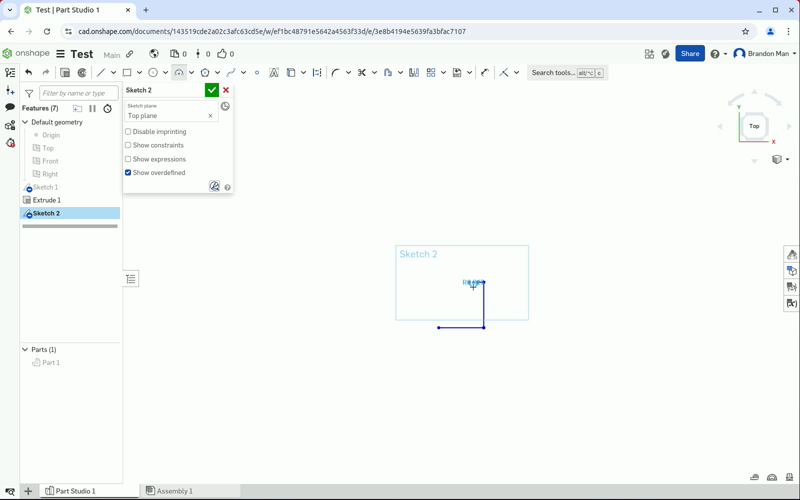
key_up(shift)
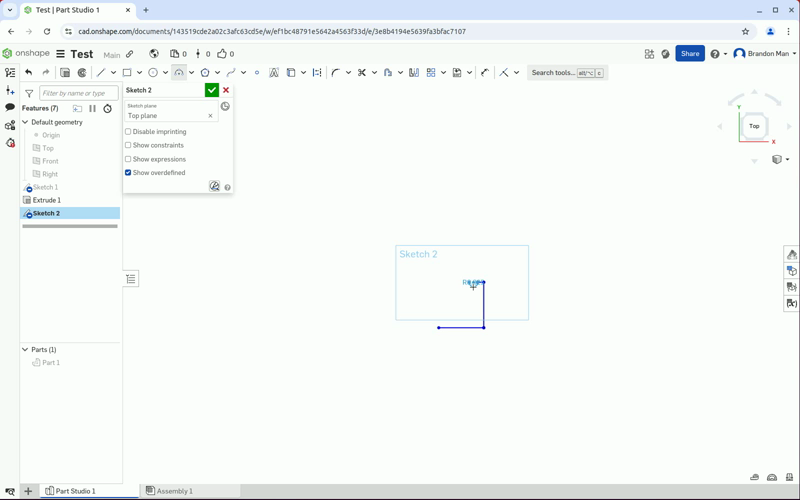
key(esc)
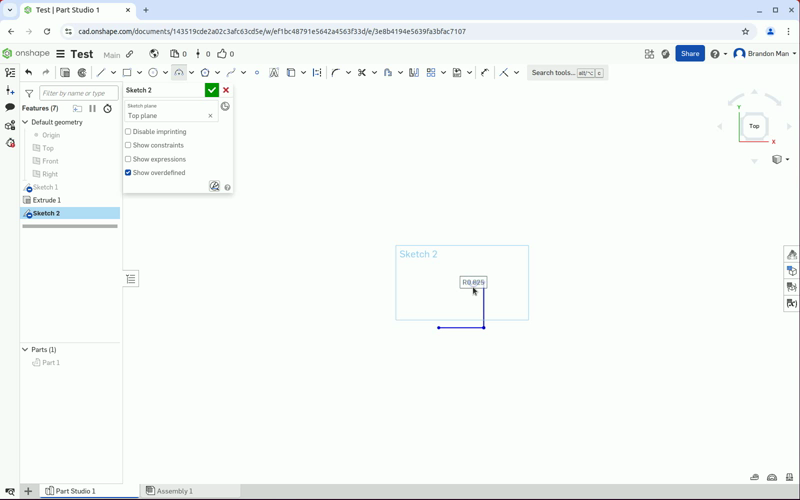
key(l)
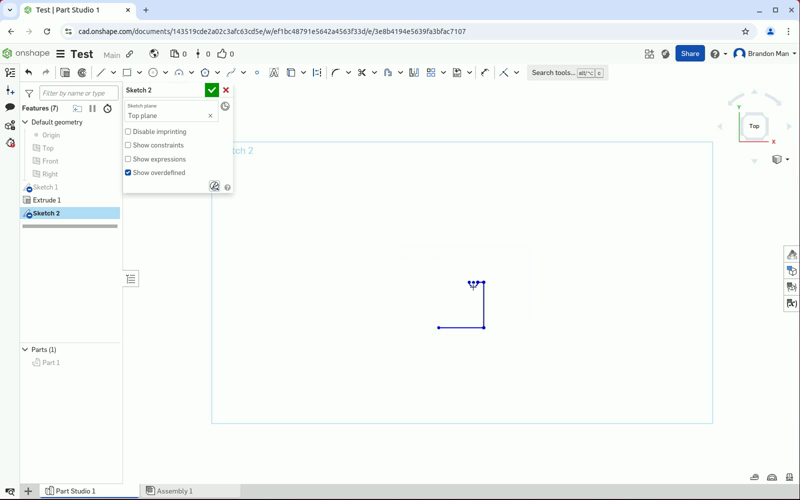
mouse_move(469, 282)
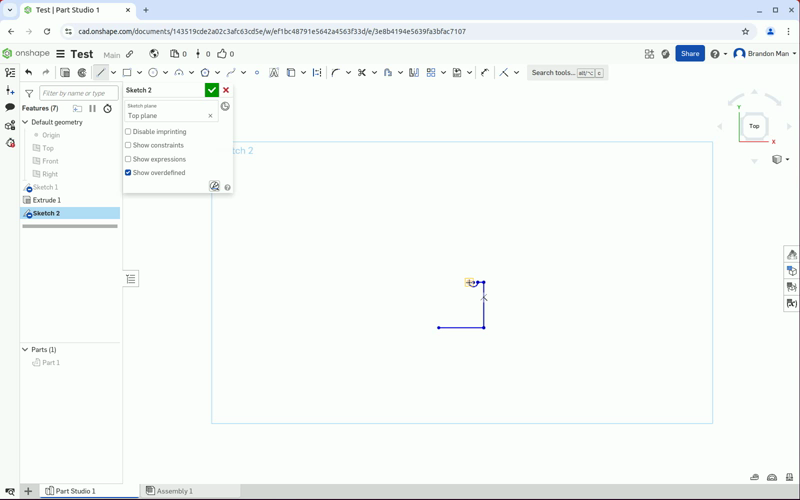
scroll(6)
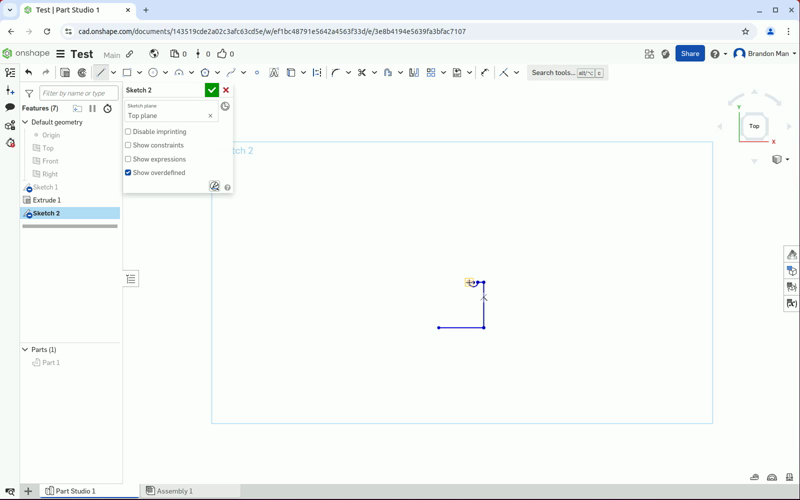
scroll(6)
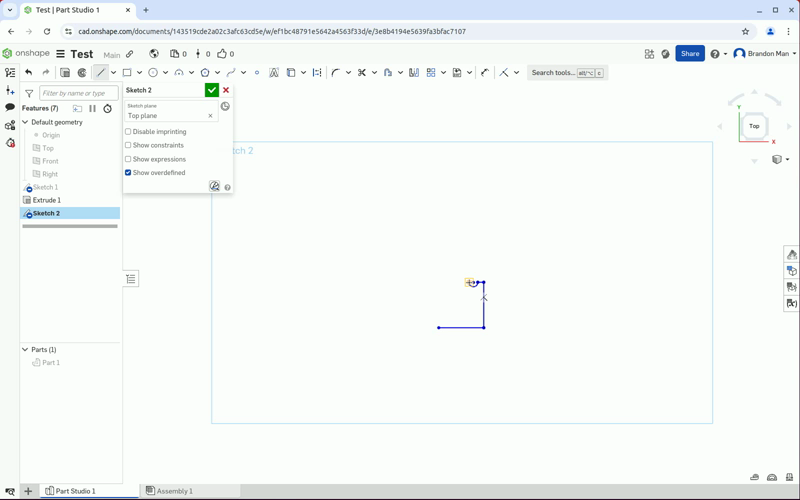
scroll(6)
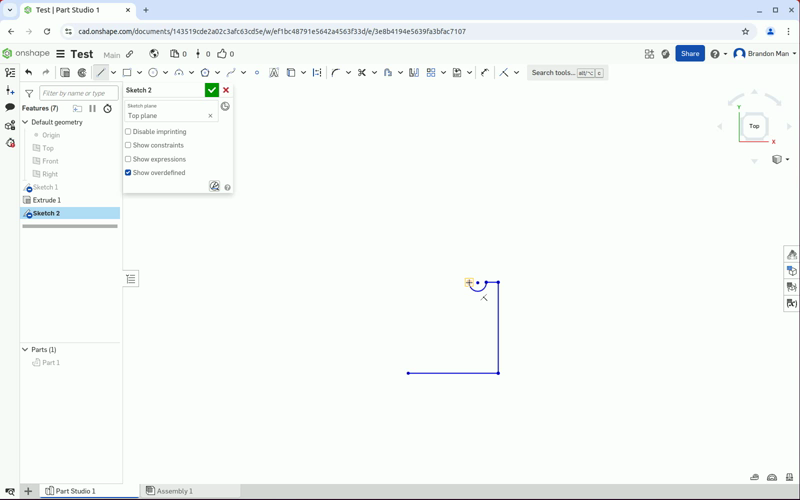
scroll(6)
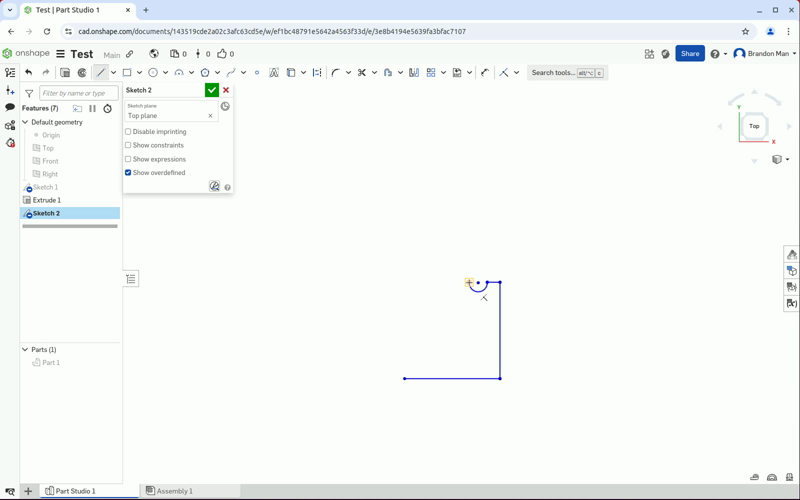
scroll(6)
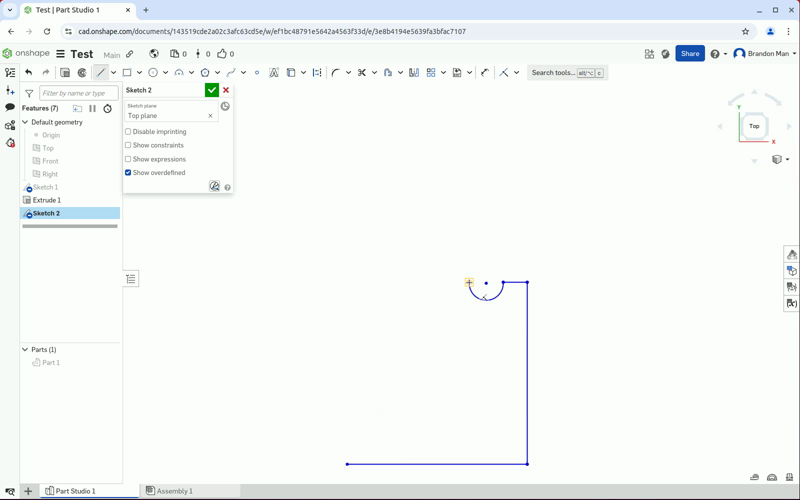
scroll(6)
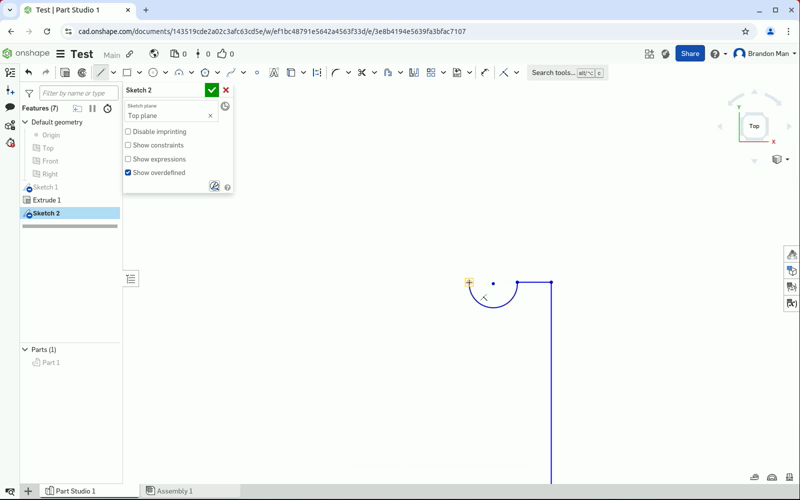
scroll(6)
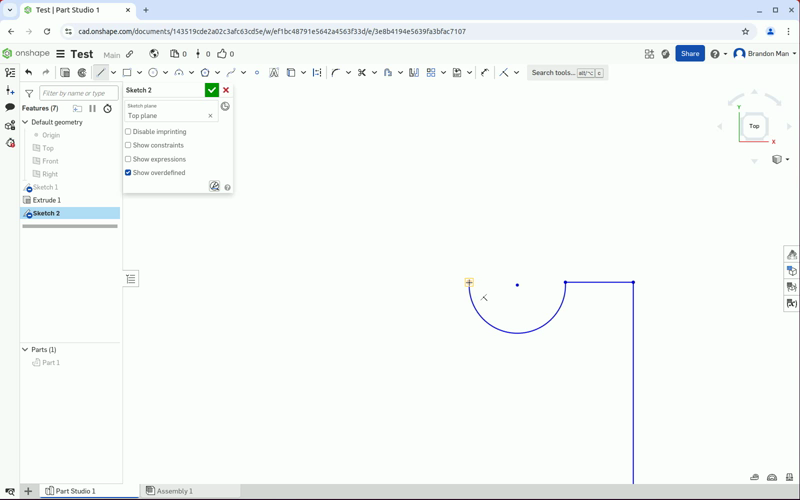
click(469, 282)
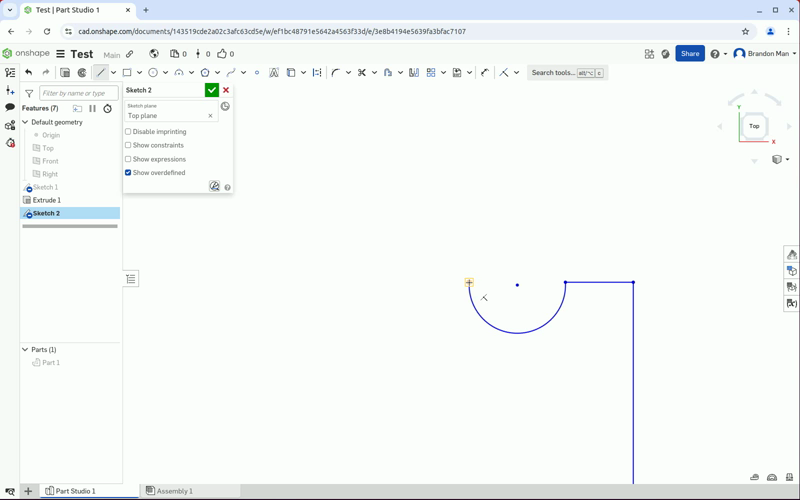
scroll(-6)
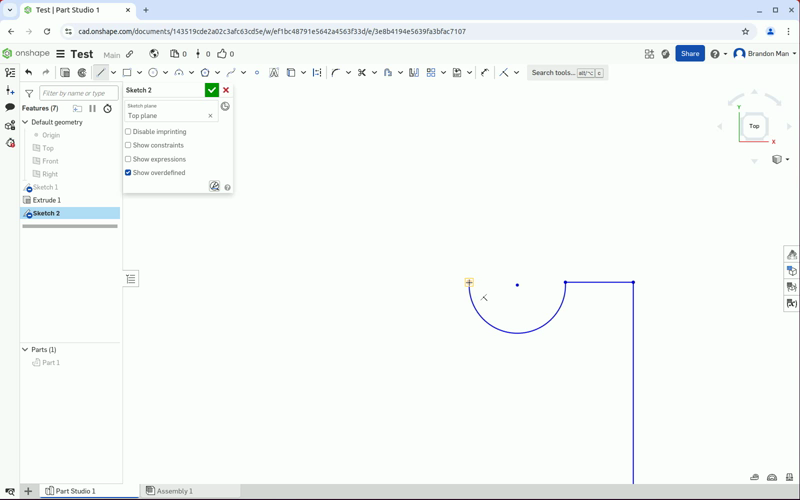
scroll(-6)
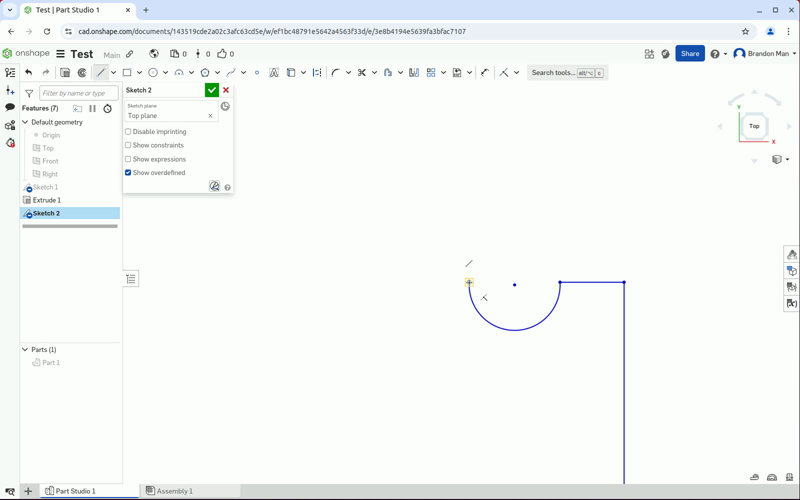
scroll(-6)
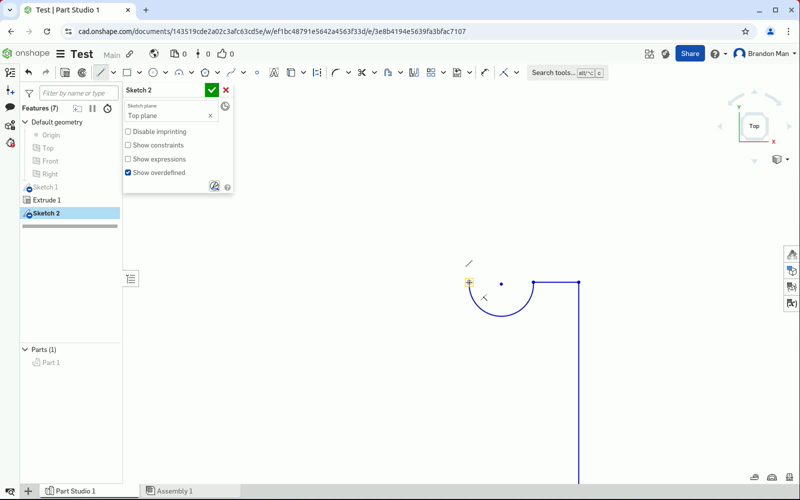
scroll(-6)
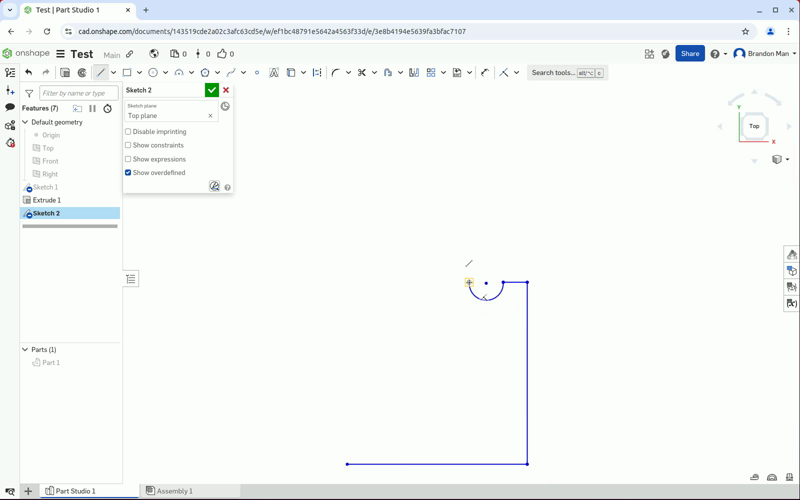
scroll(-6)
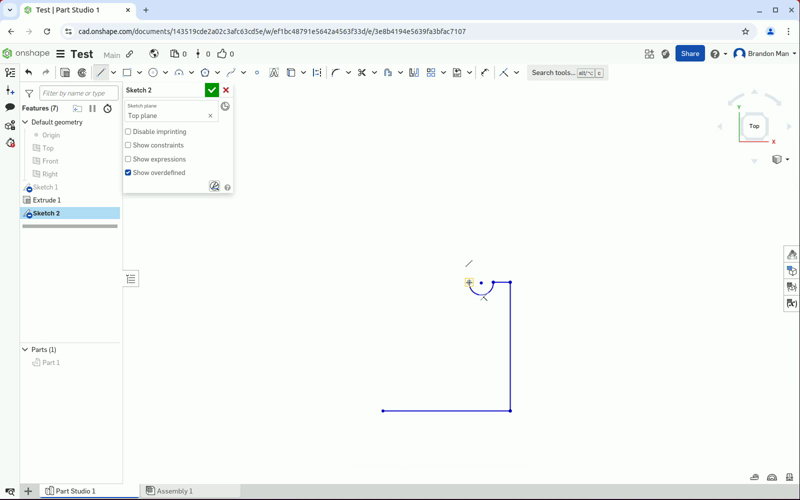
scroll(-6)
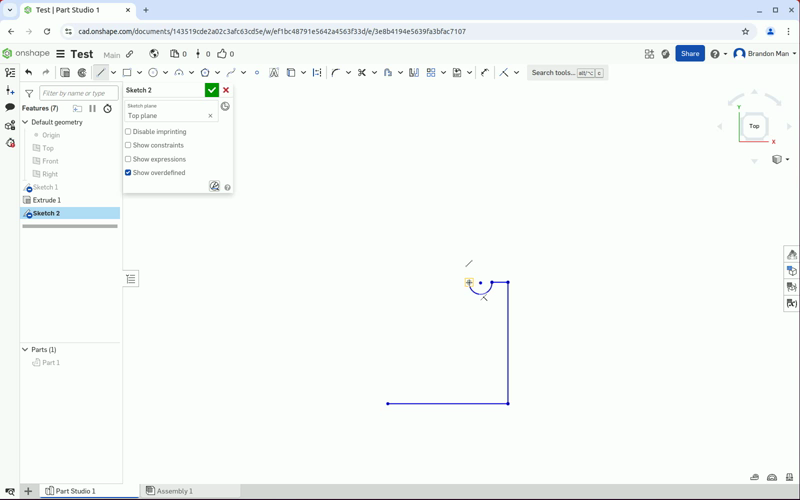
scroll(-6)
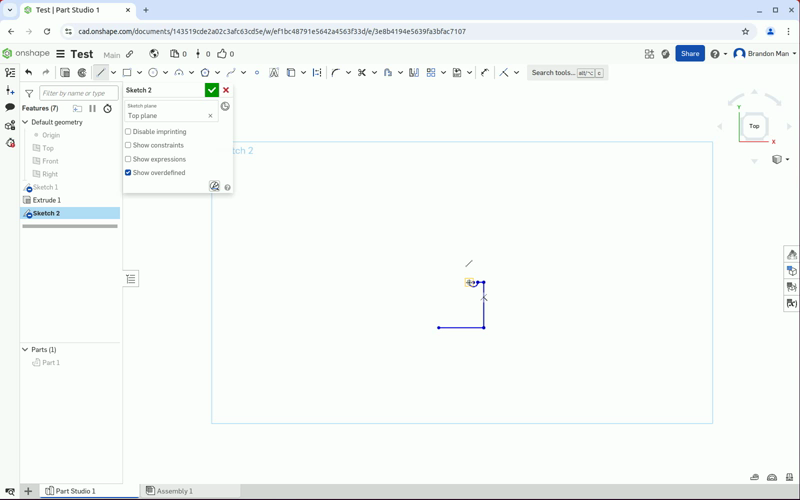
key_down(shift)
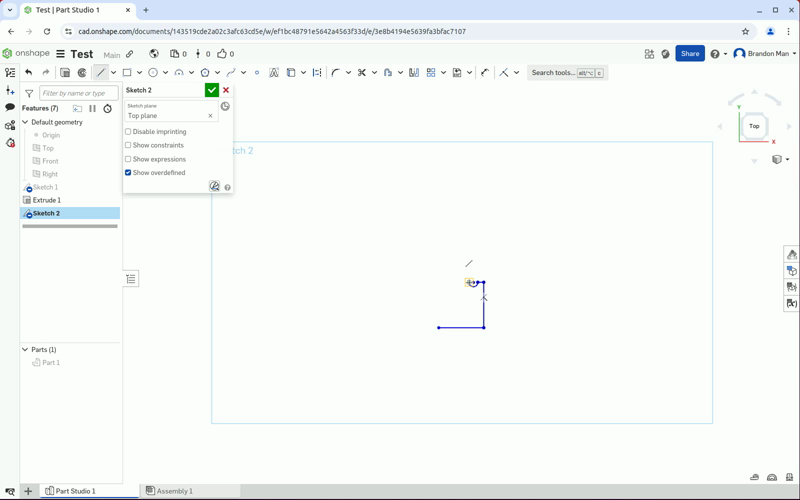
mouse_move(499, 282)
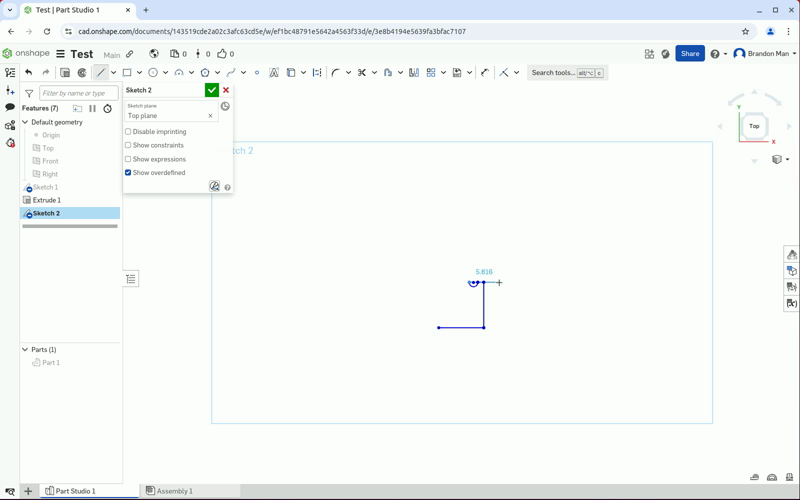
mouse_move(453, 282)
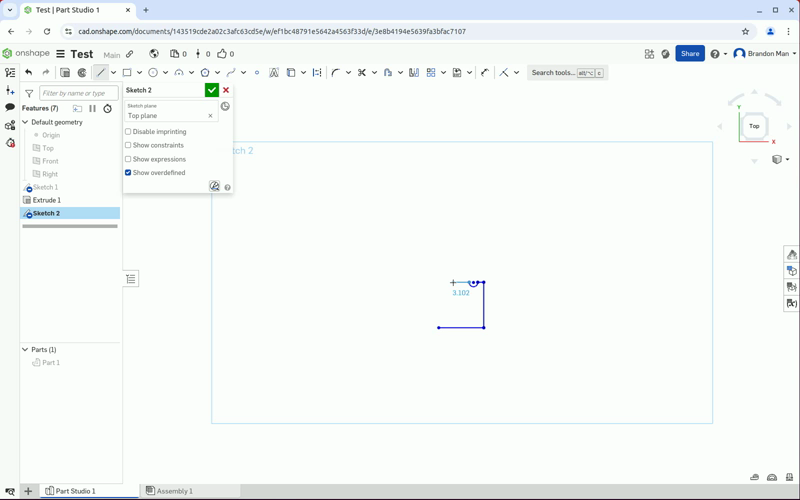
click(453, 282)
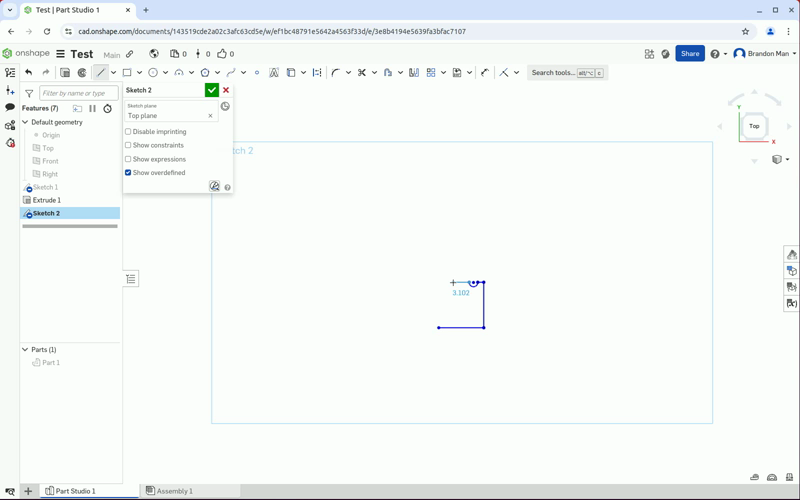
key_up(shift)
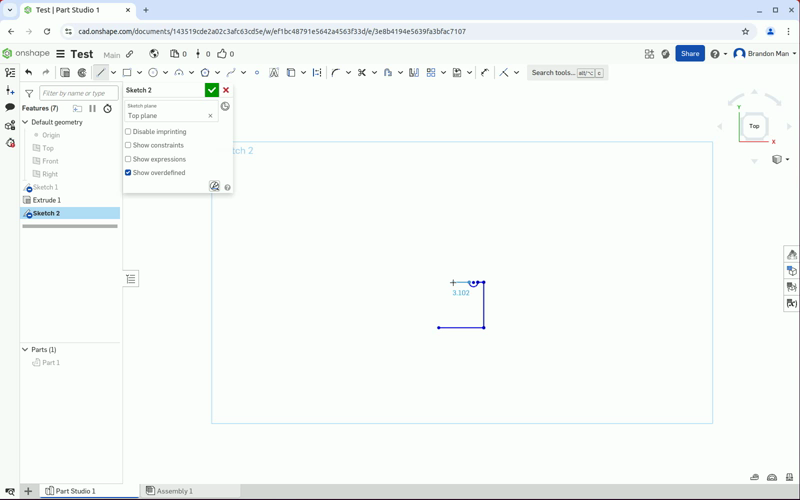
key(esc)
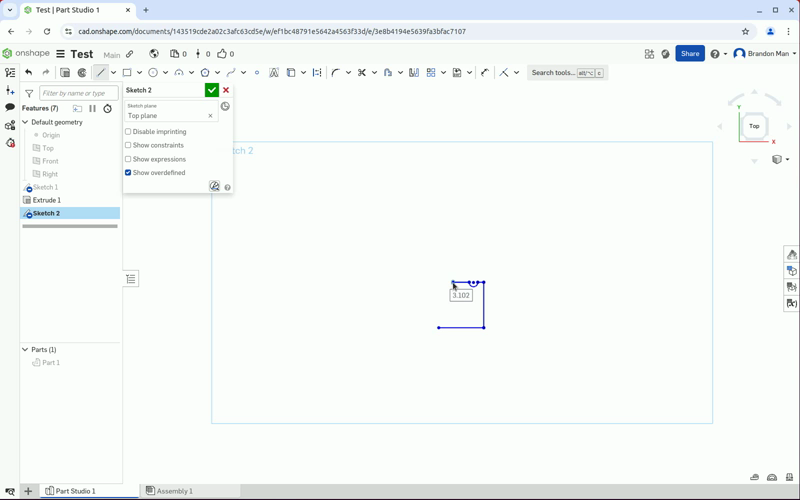
key(a)
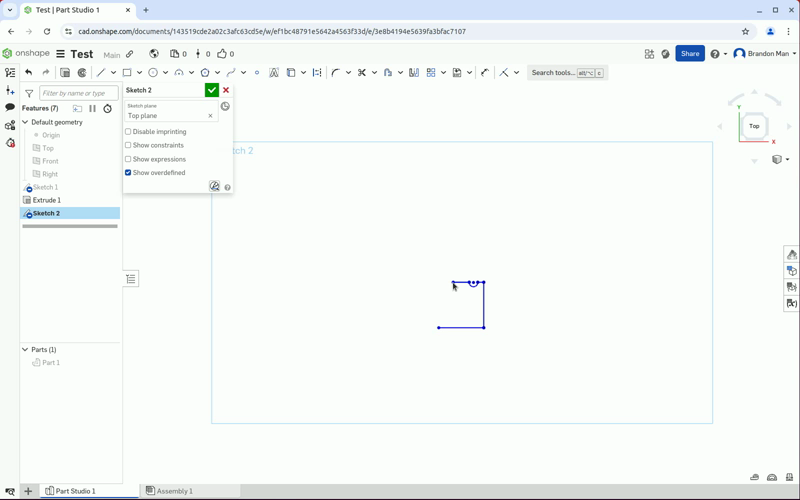
mouse_move(453, 282)
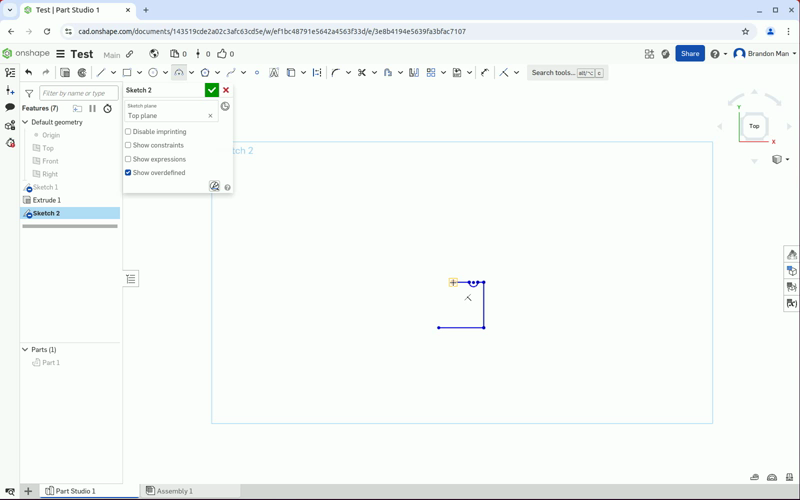
click(453, 282)
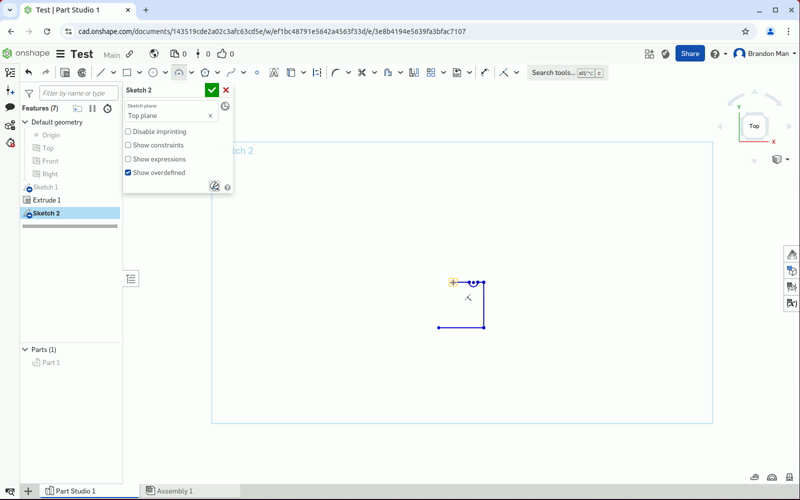
key_down(shift)
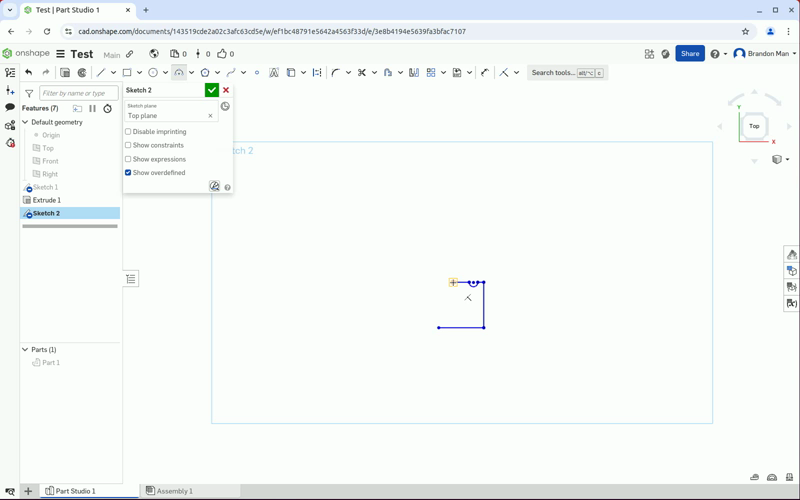
mouse_move(444, 282)
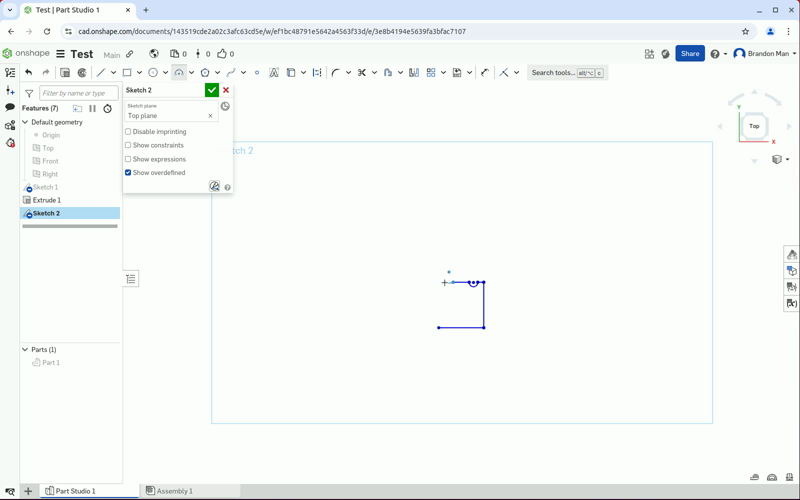
click(444, 282)
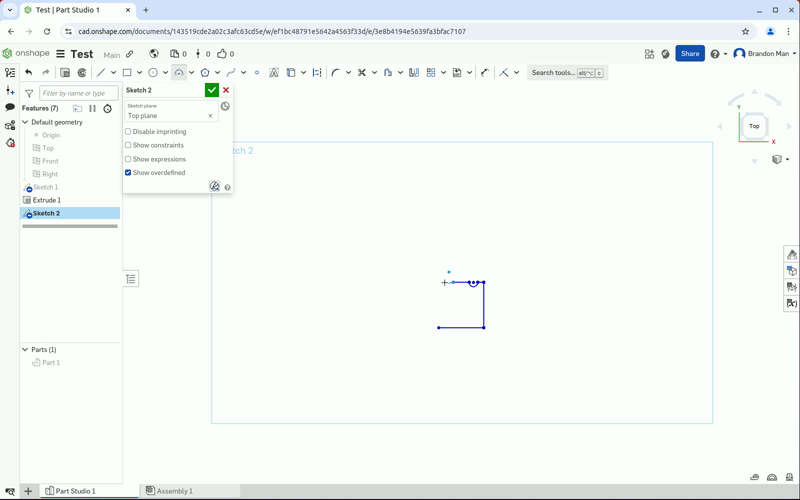
mouse_move(449, 286)
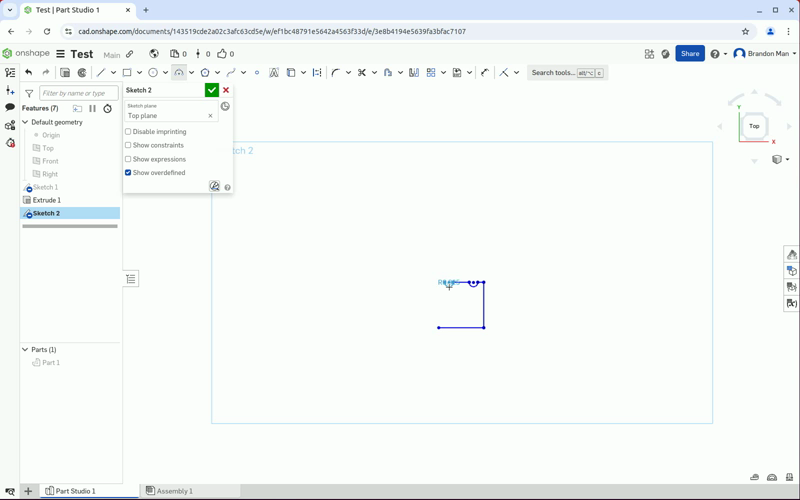
click(449, 286)
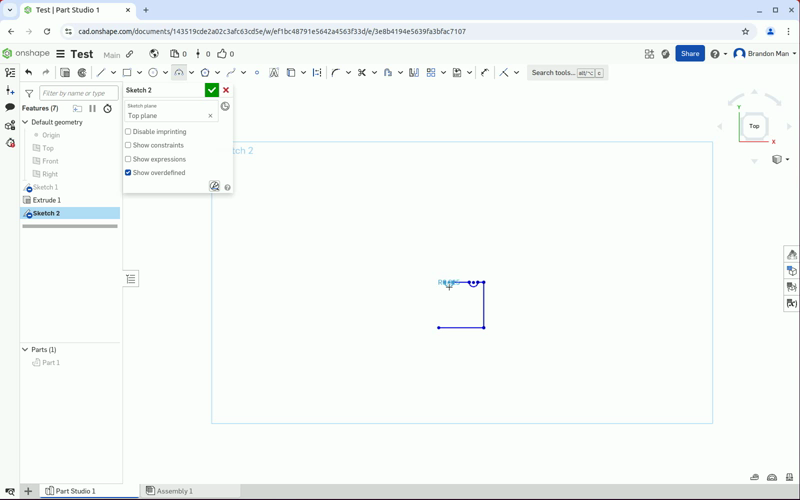
key_up(shift)
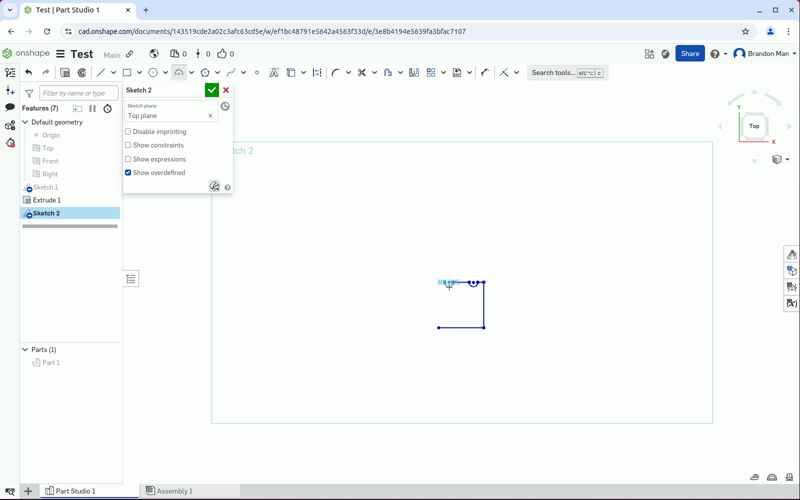
key(esc)
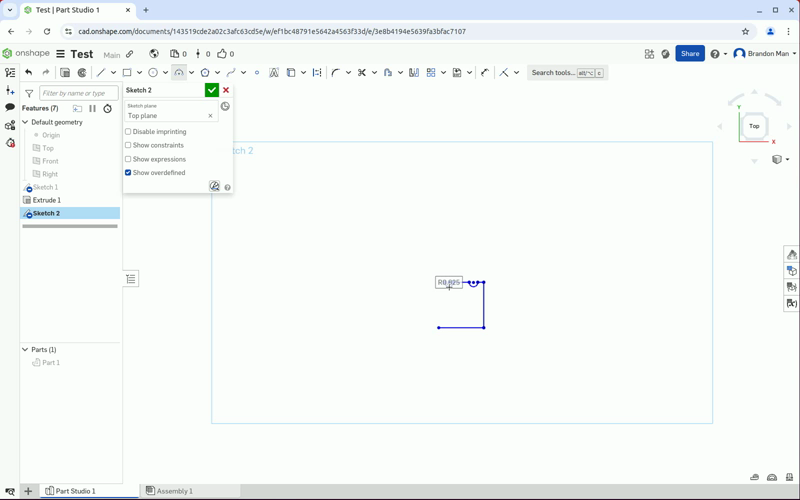
key(l)
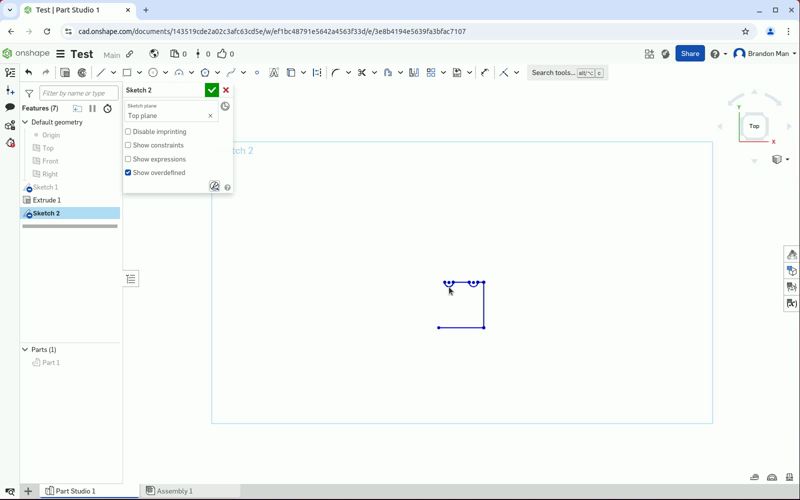
mouse_move(444, 282)
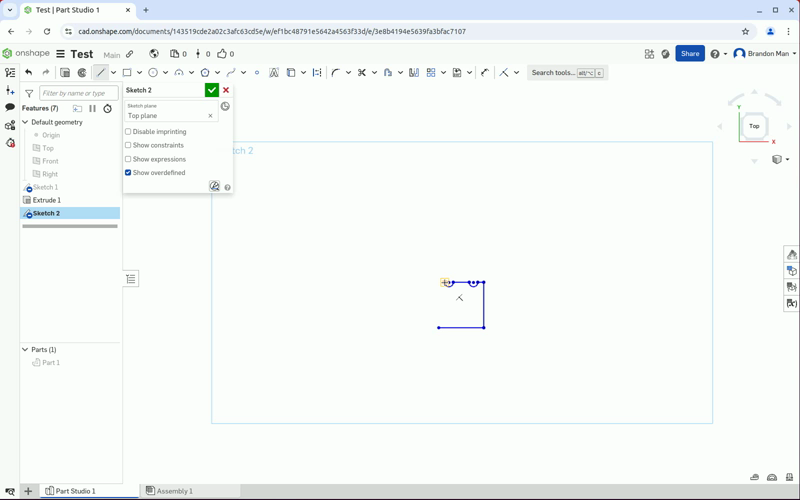
scroll(6)
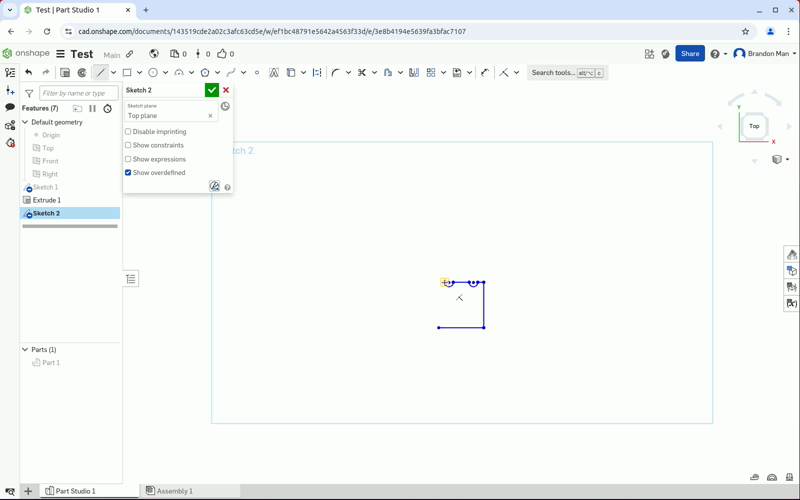
scroll(6)
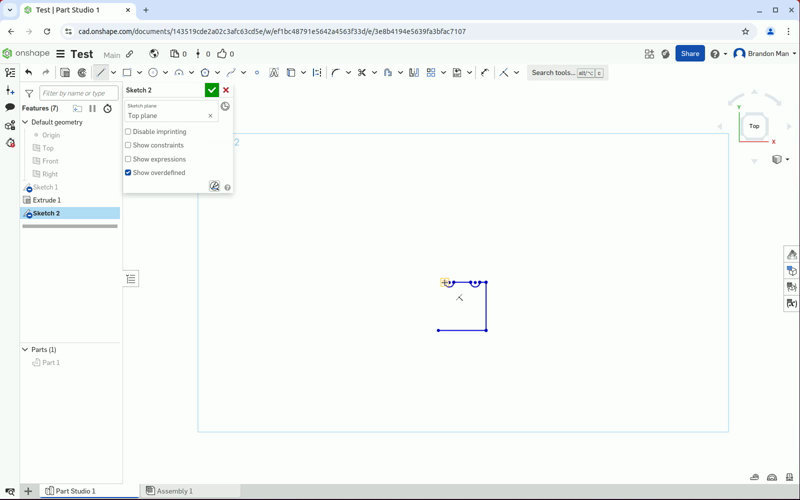
scroll(6)
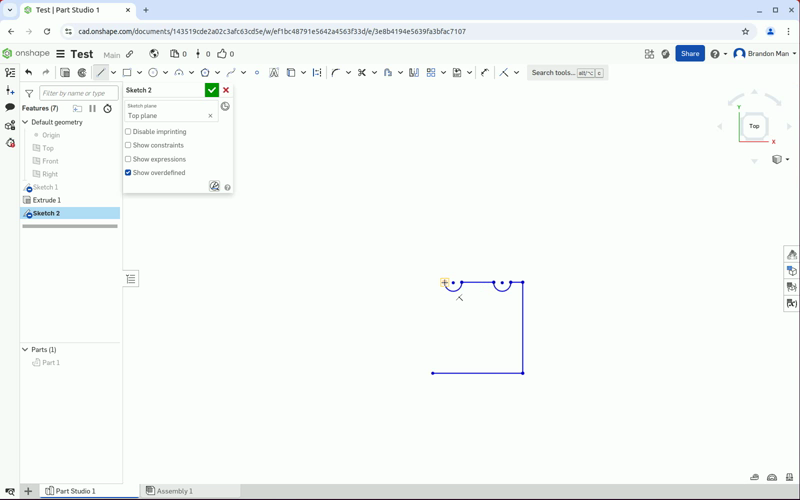
scroll(6)
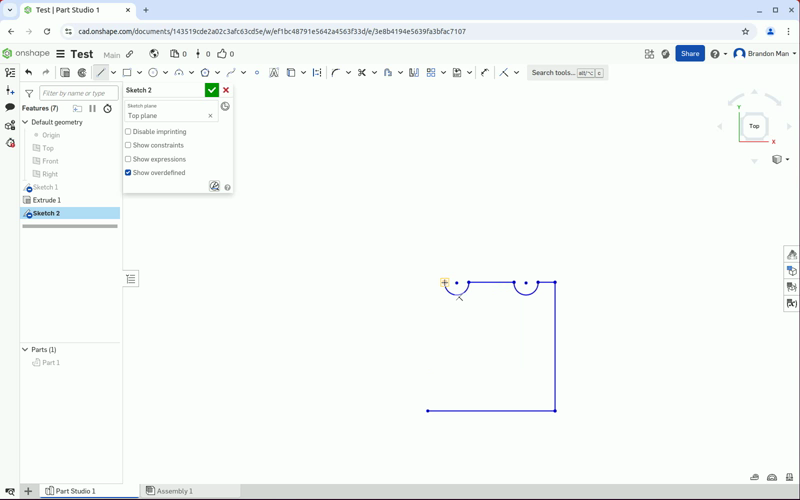
scroll(6)
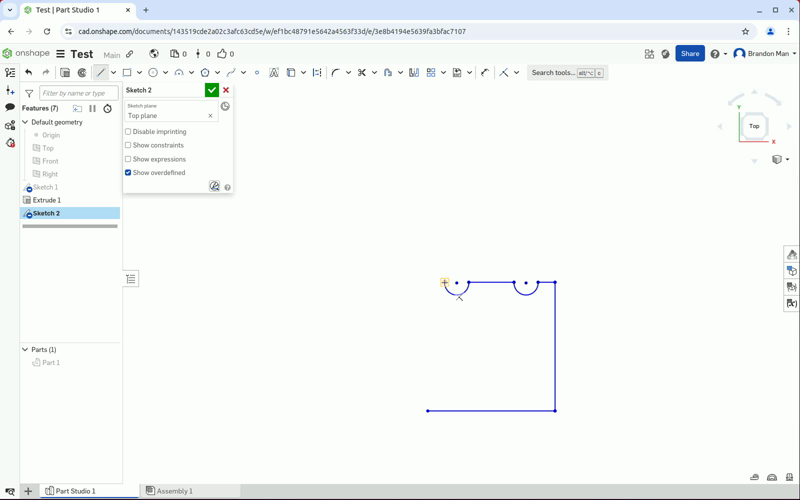
scroll(6)
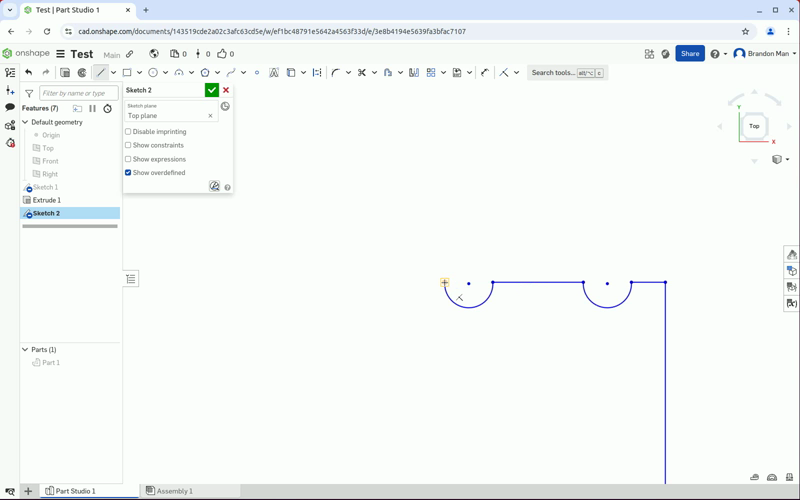
scroll(6)
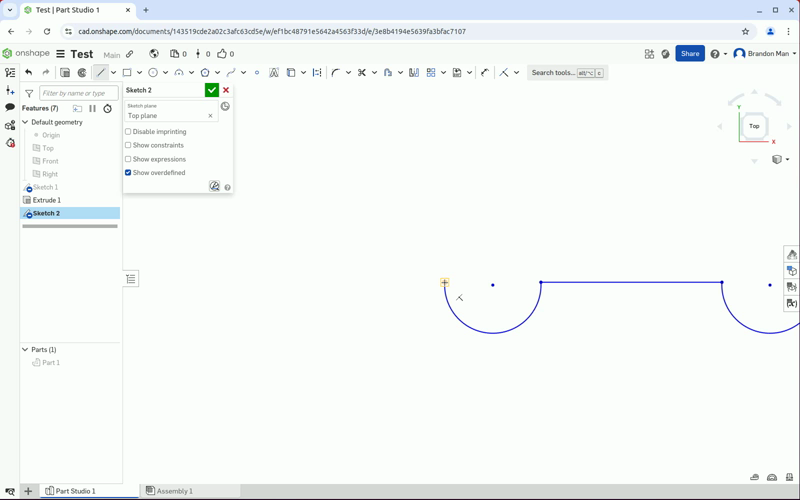
click(444, 282)
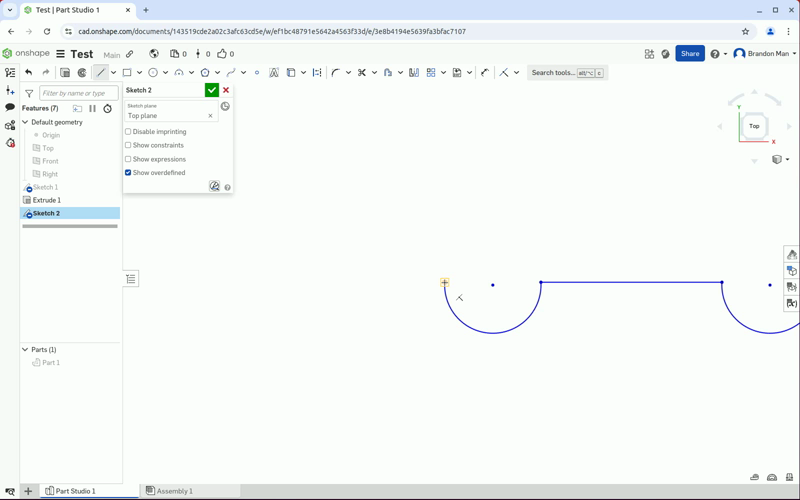
scroll(-6)
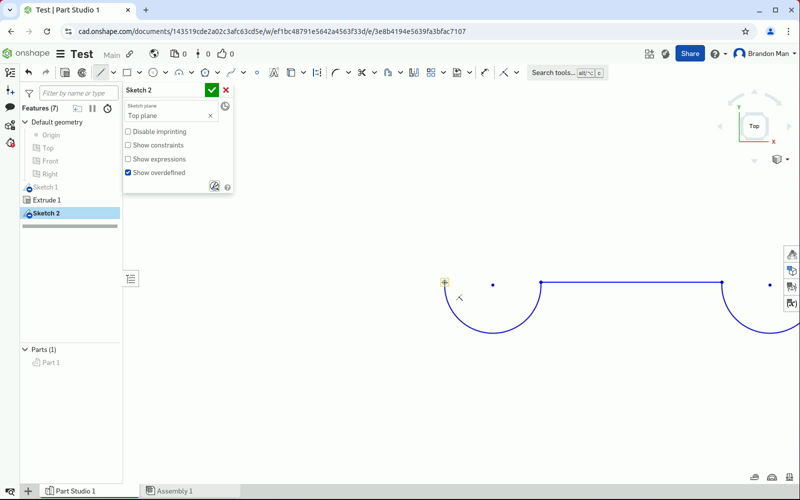
scroll(-6)
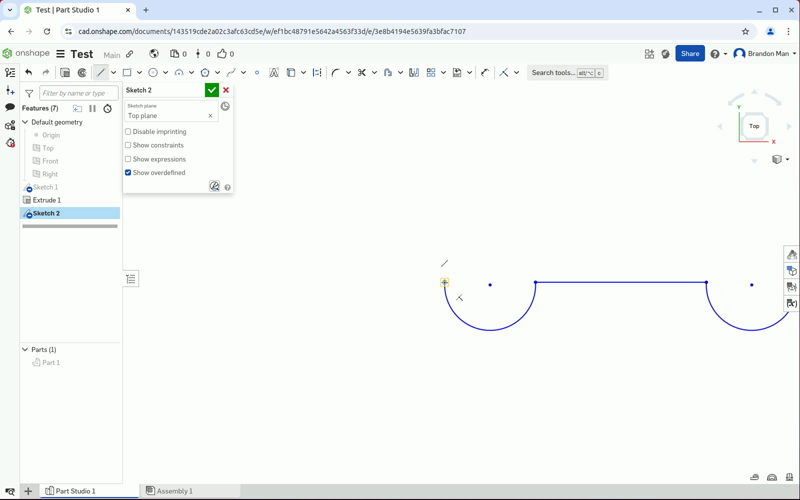
scroll(-6)
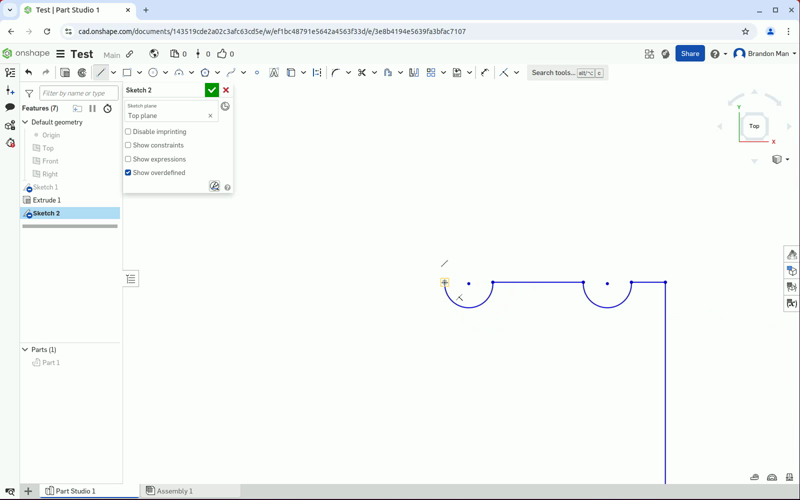
scroll(-6)
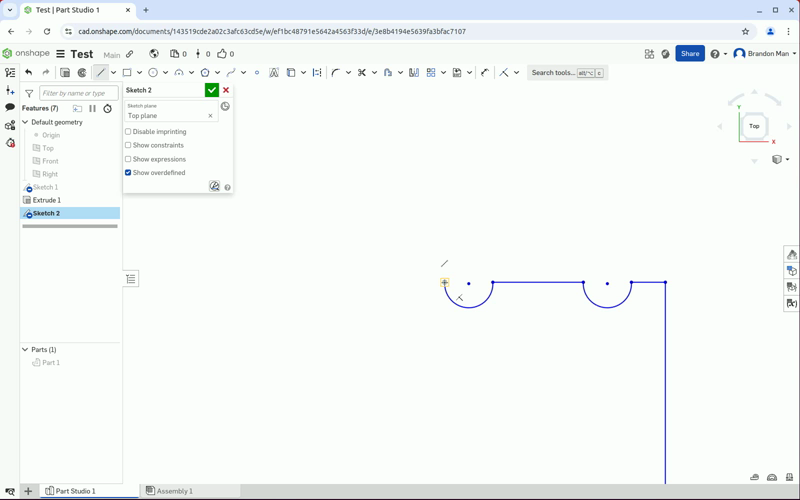
scroll(-6)
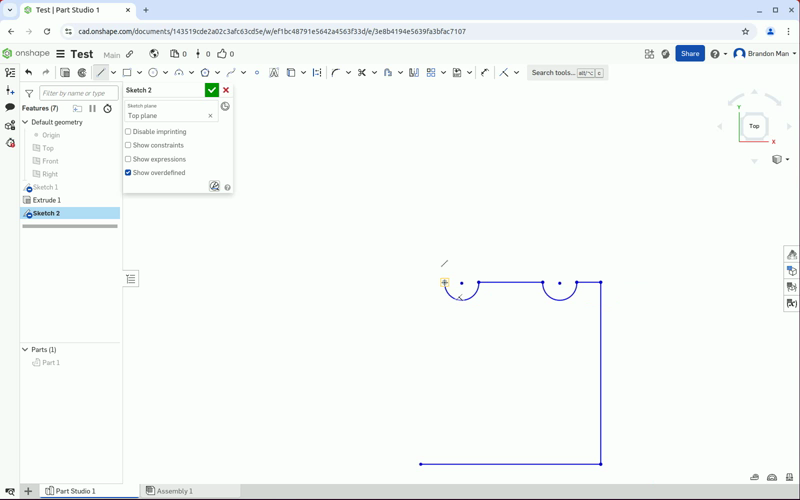
scroll(-6)
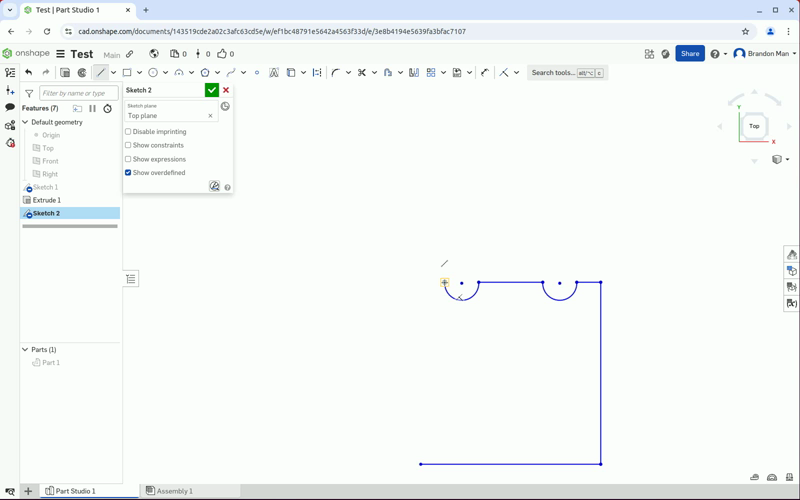
scroll(-6)
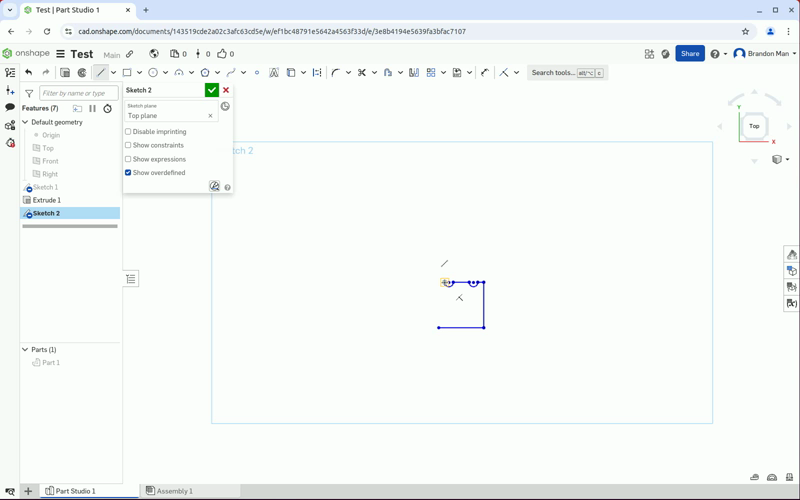
key_down(shift)
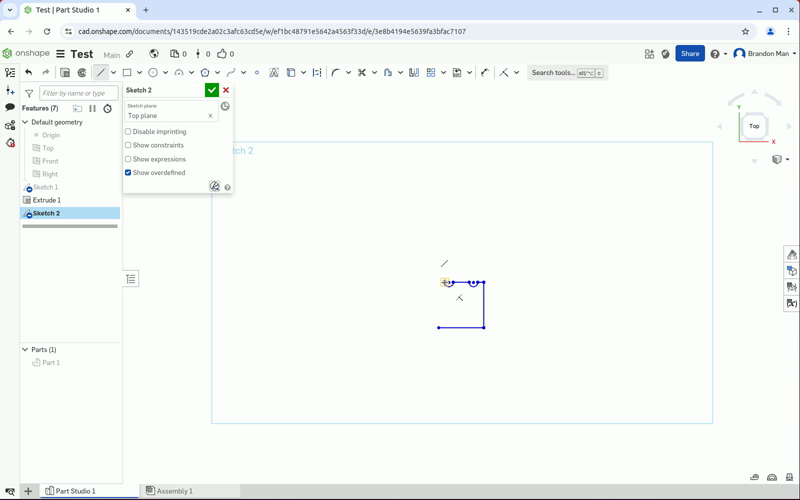
mouse_move(474, 282)
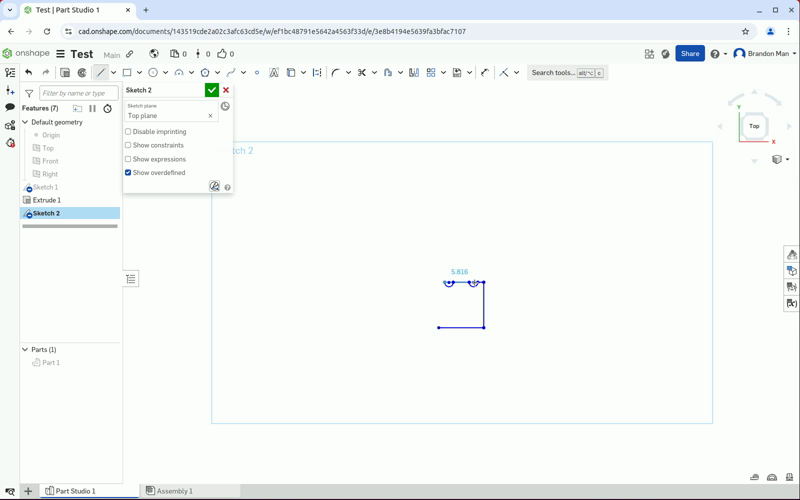
mouse_move(438, 282)
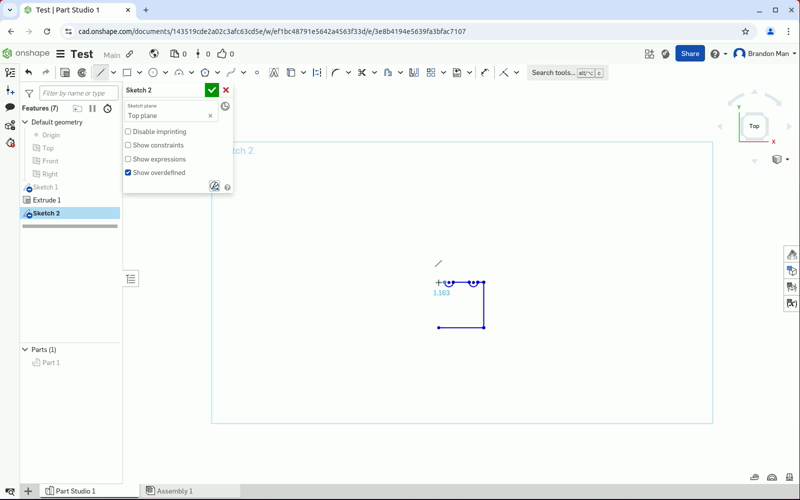
scroll(6)
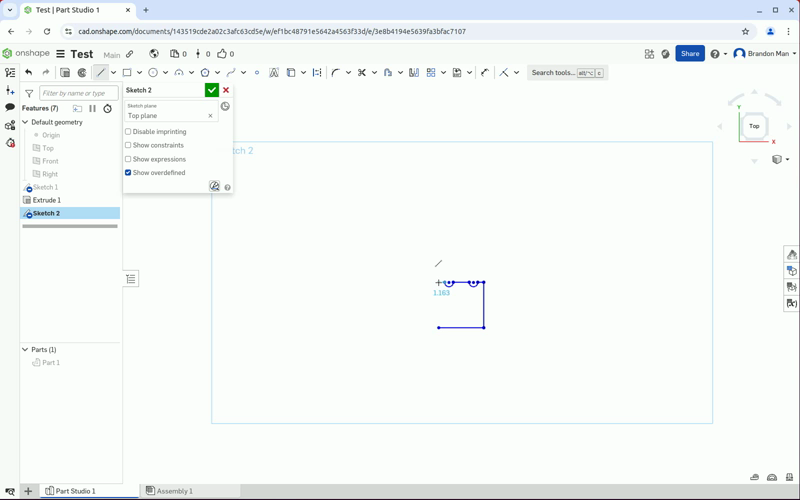
scroll(6)
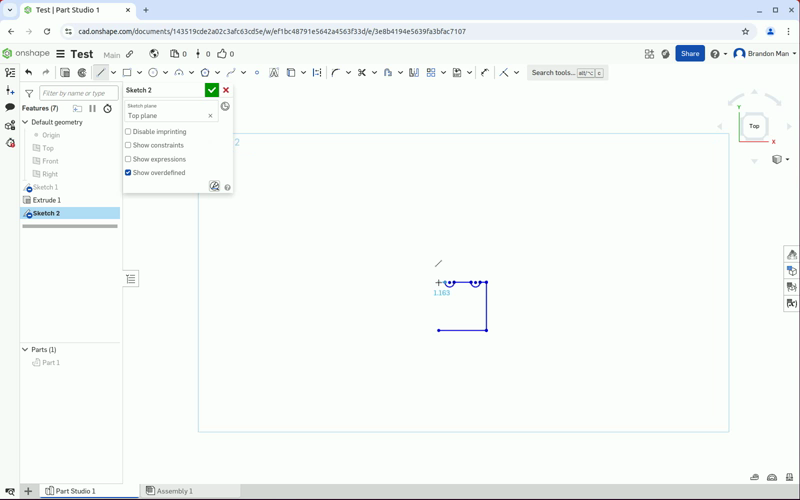
scroll(6)
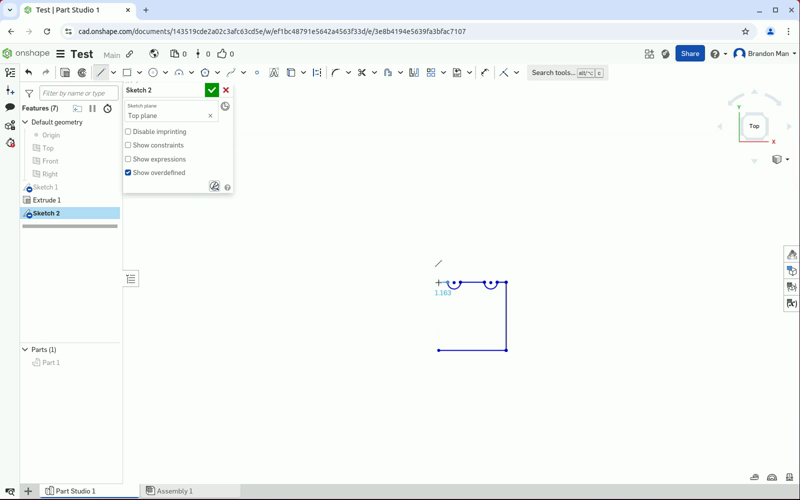
scroll(6)
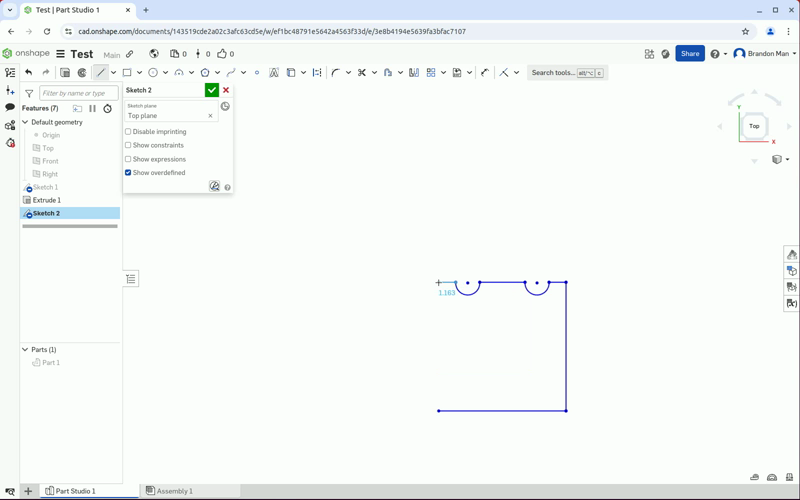
scroll(6)
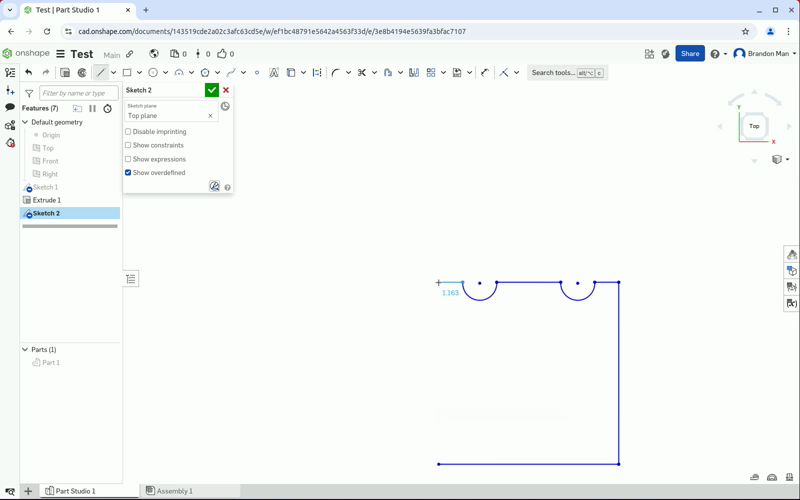
scroll(6)
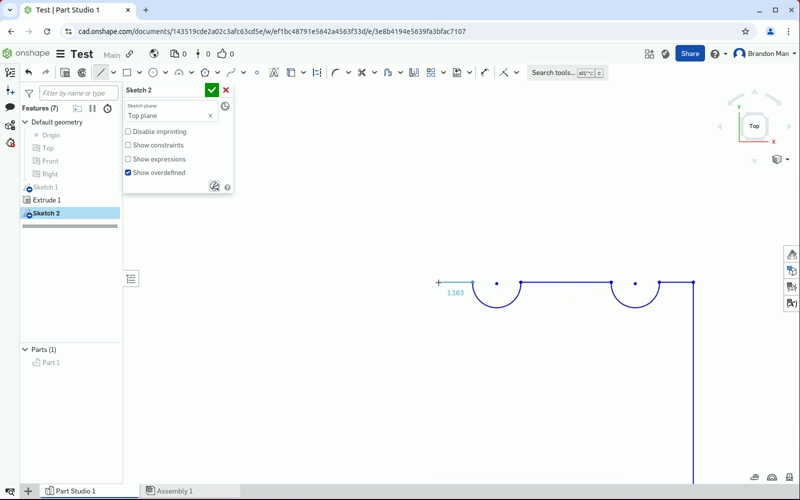
scroll(6)
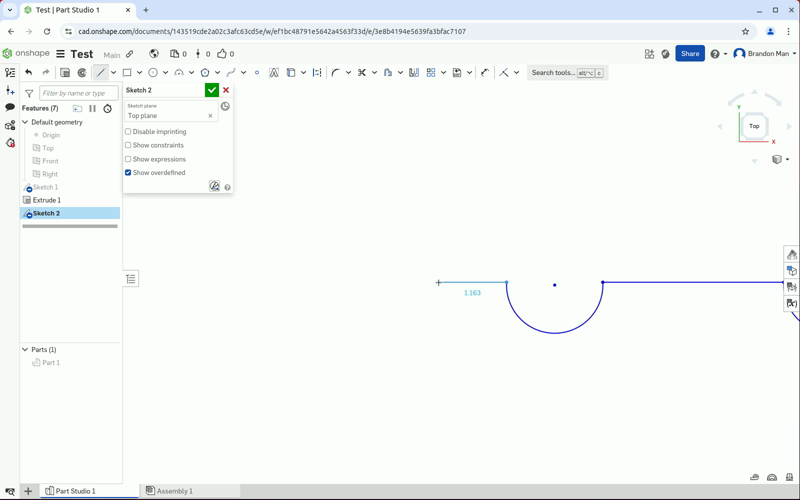
click(438, 282)
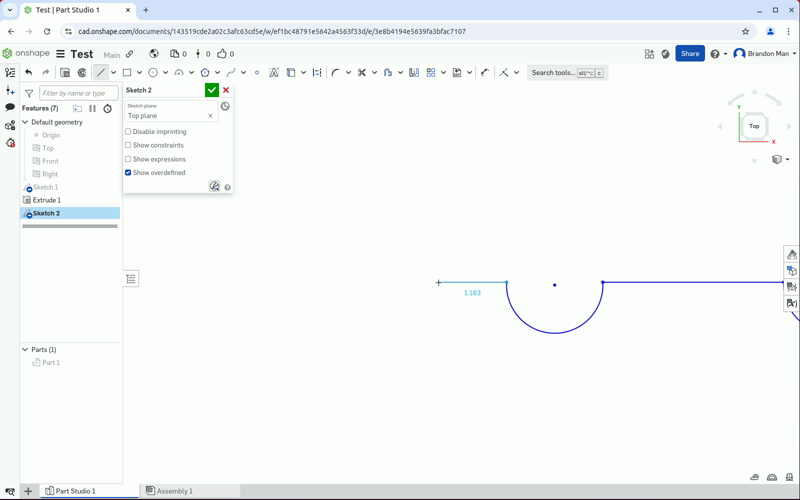
scroll(-6)
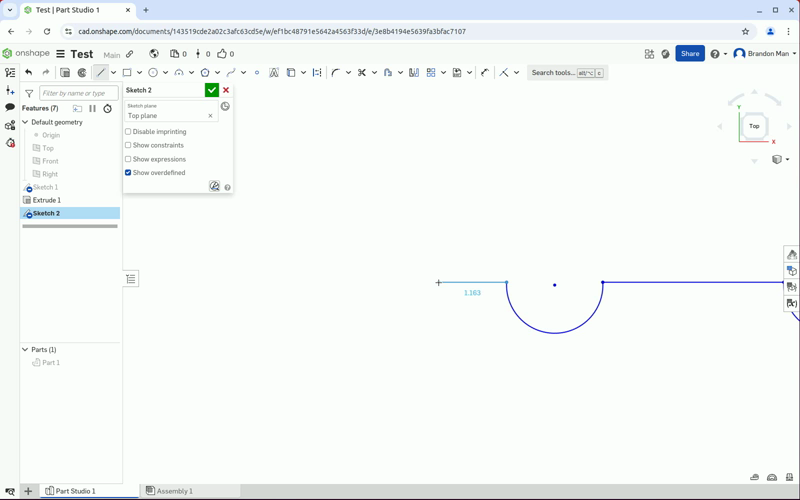
scroll(-6)
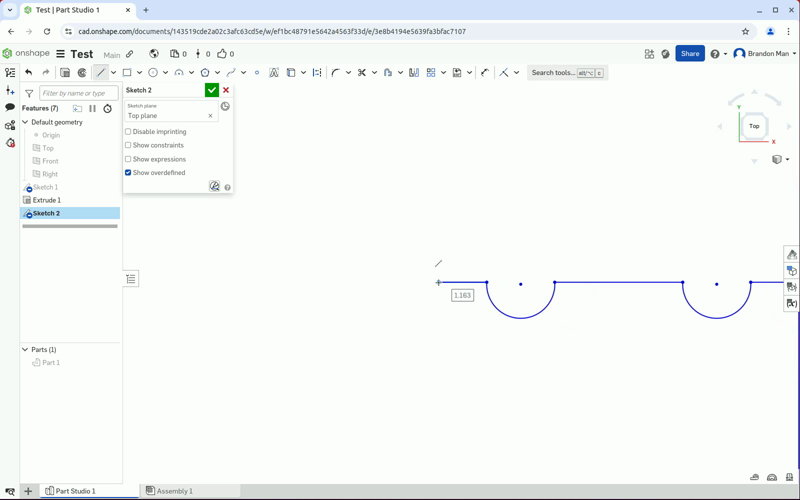
scroll(-6)
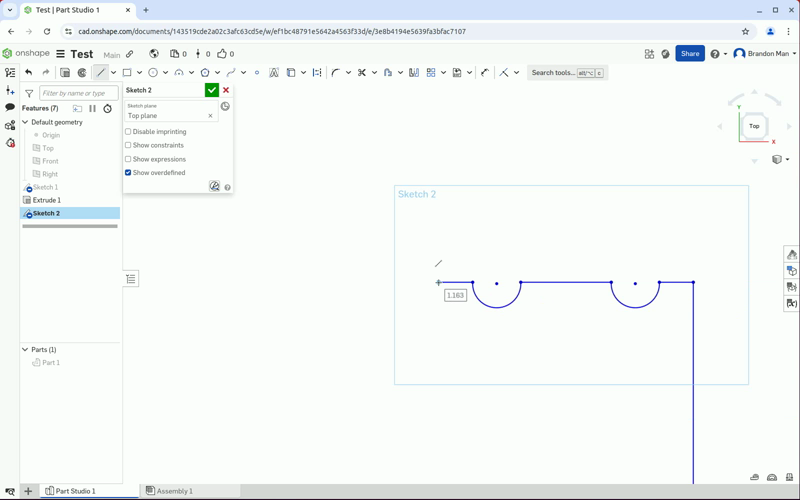
scroll(-6)
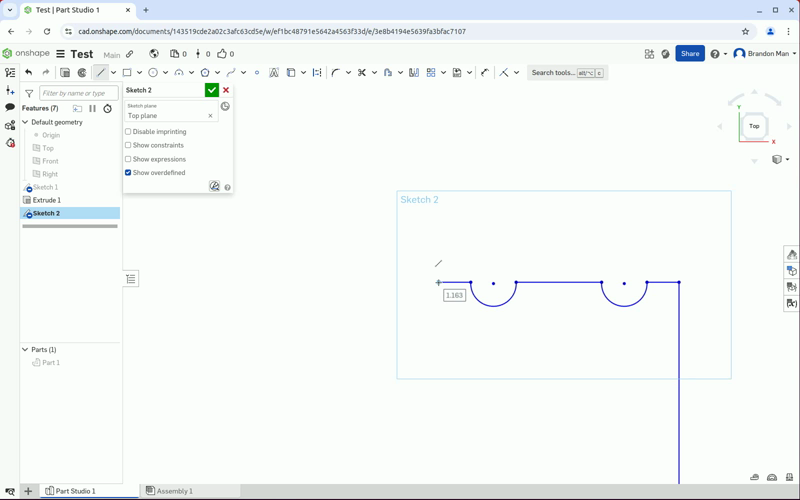
scroll(-6)
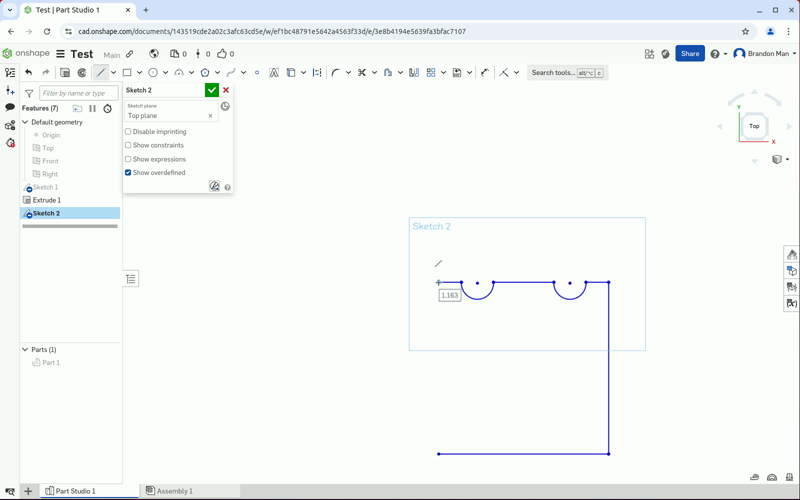
scroll(-6)
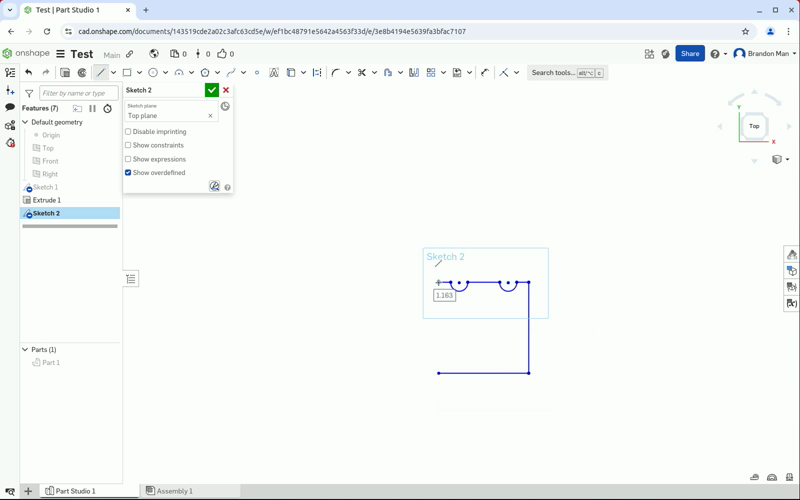
scroll(-6)
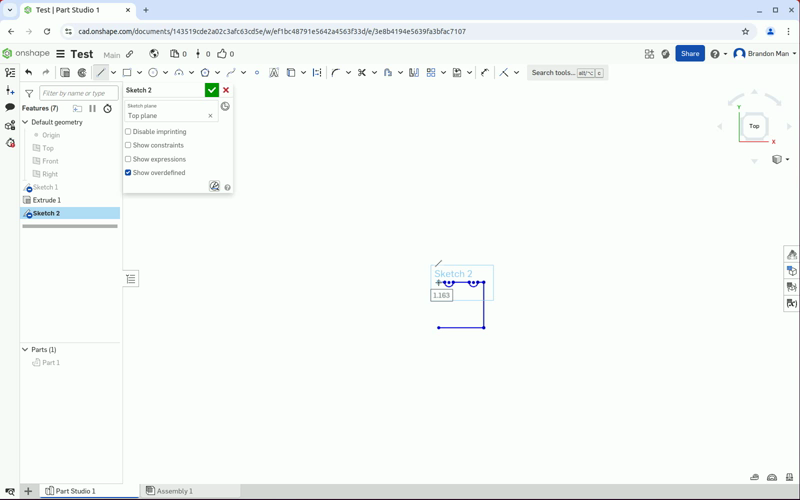
key_up(shift)
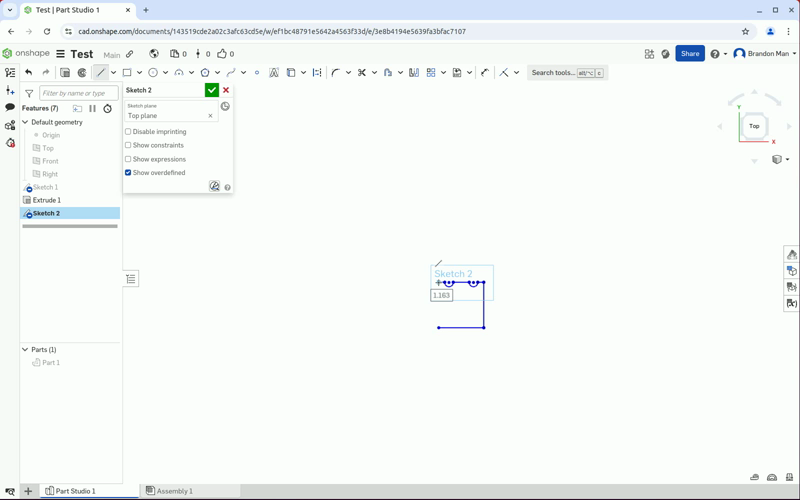
mouse_move(468, 282)
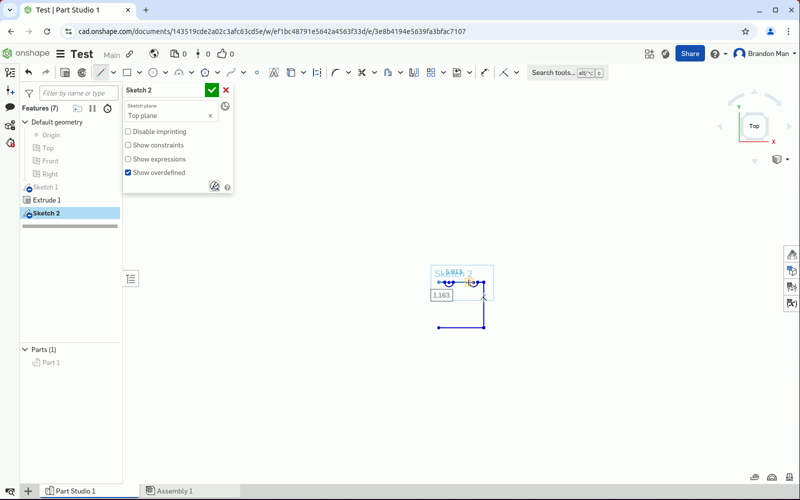
key_down(shift)
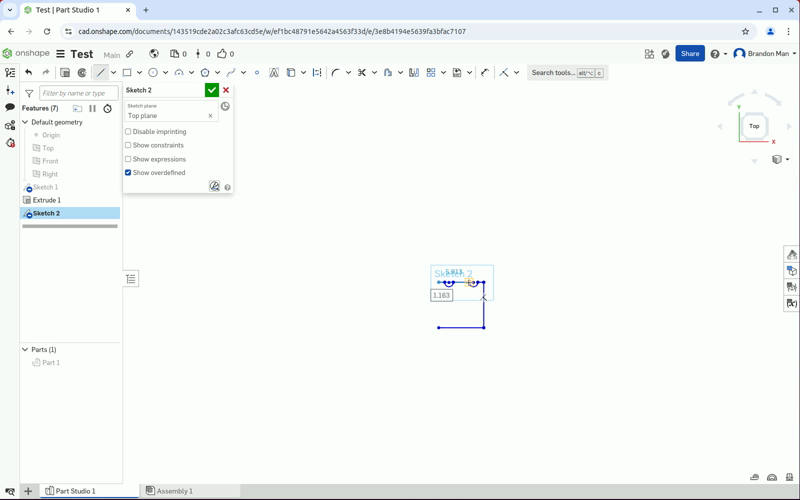
mouse_move(438, 327)
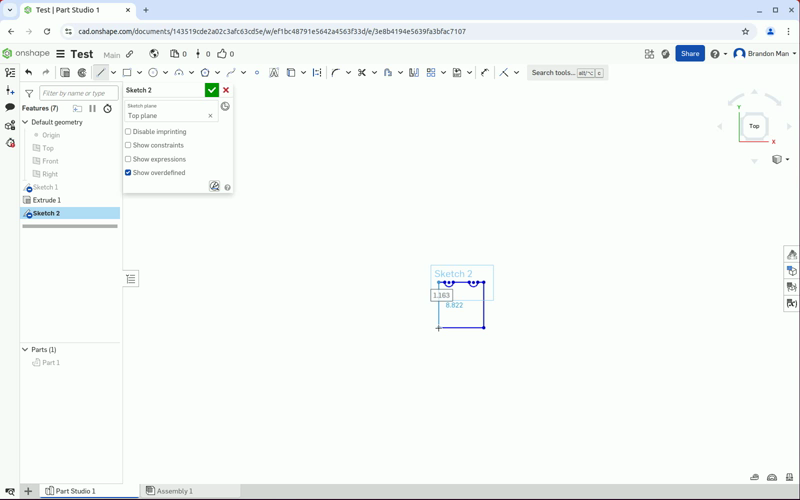
key_up(shift)
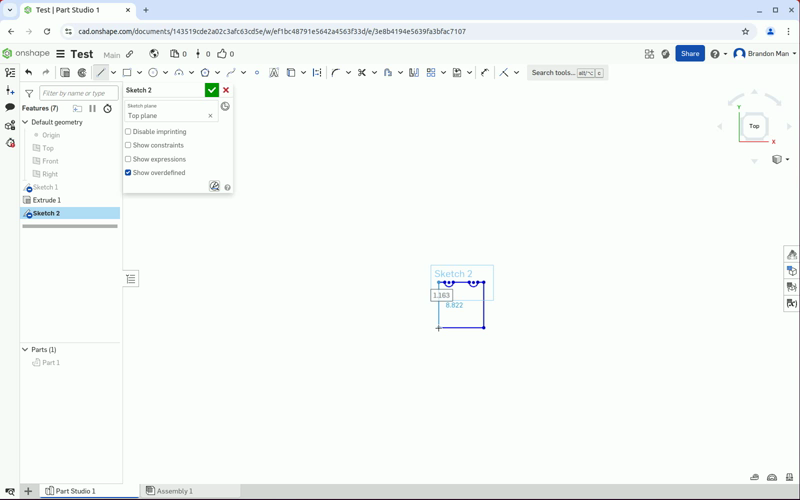
click(438, 327)
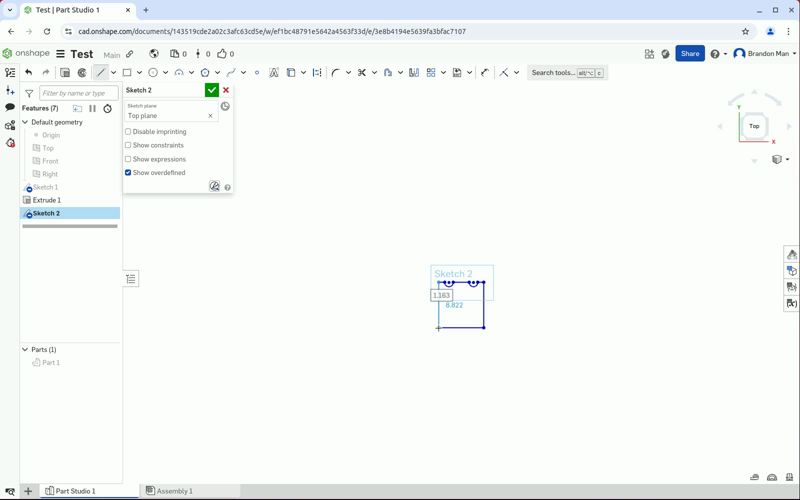
key(esc)
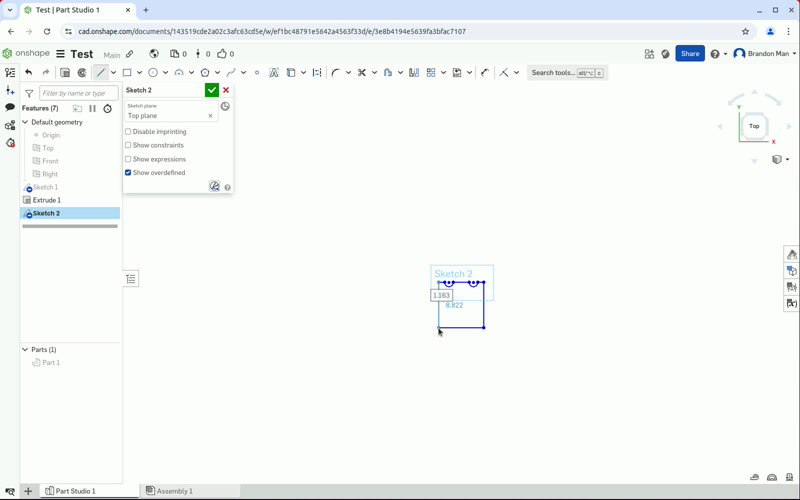
key(c)
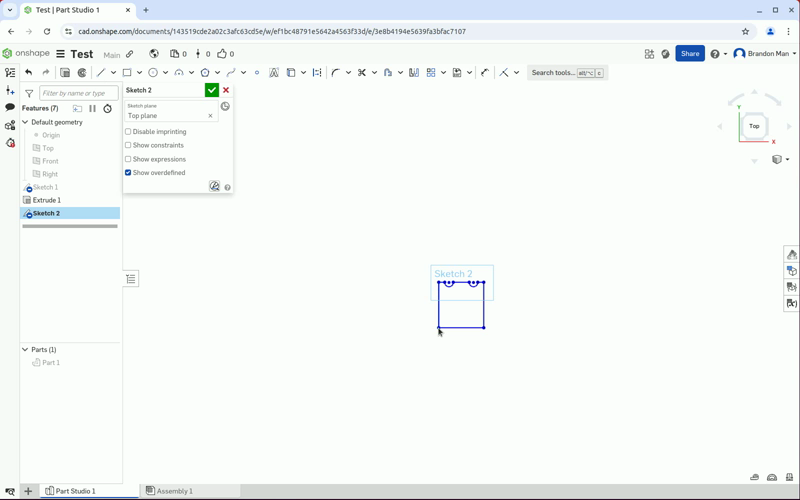
key_down(shift)
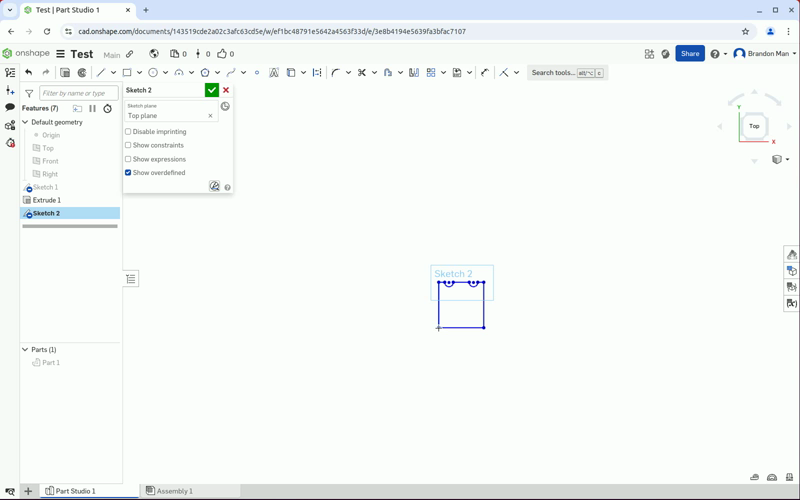
mouse_move(449, 306)
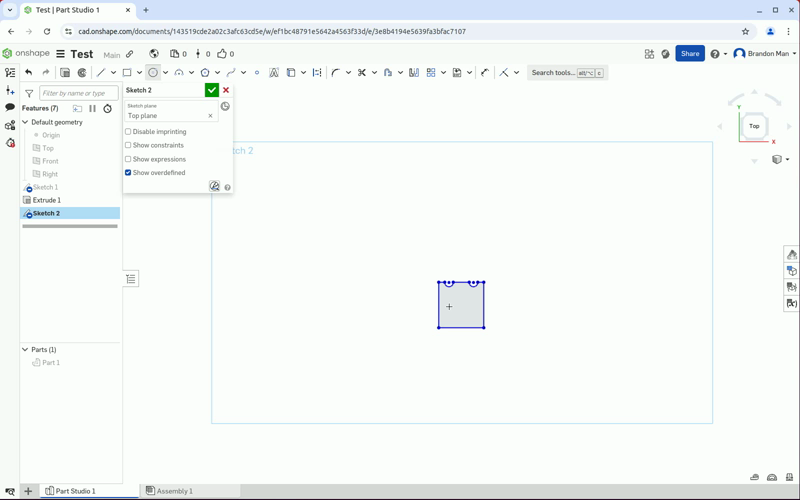
click(449, 306)
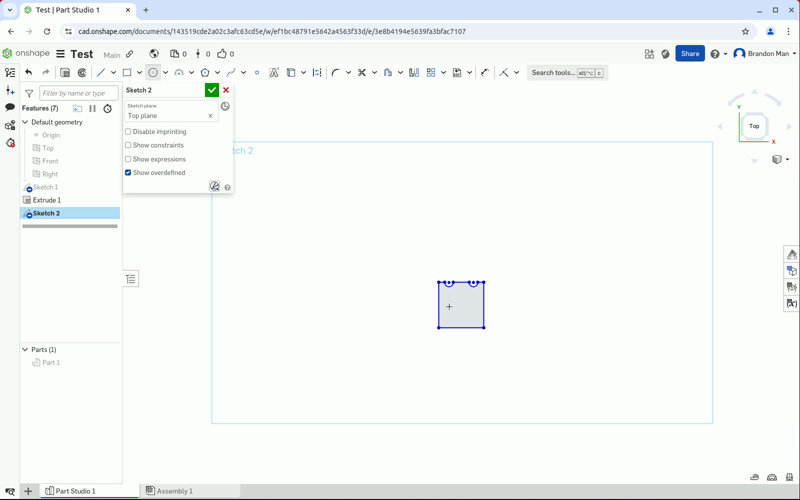
key_up(shift)
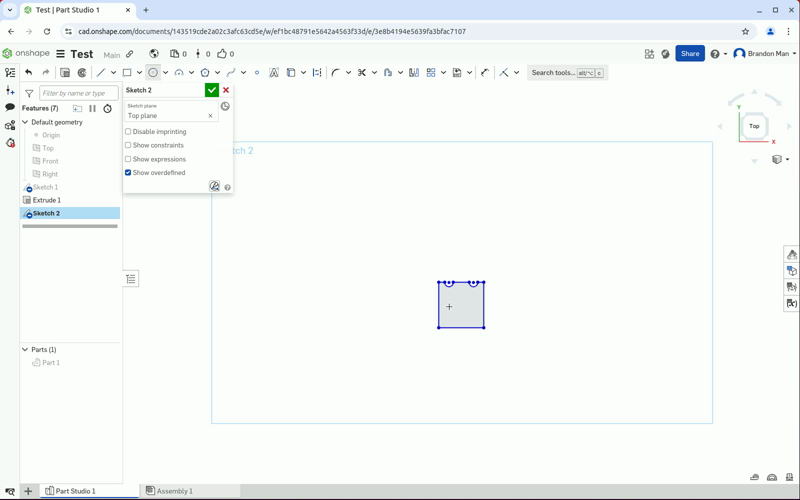
mouse_move(453, 306)
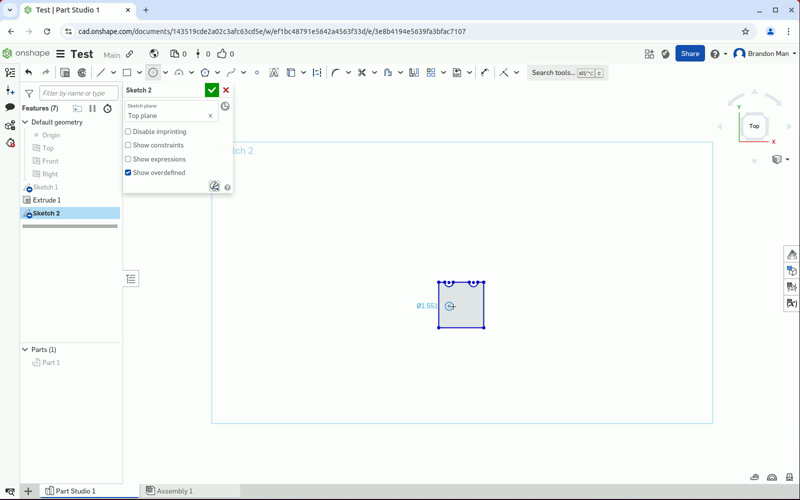
click(453, 306)
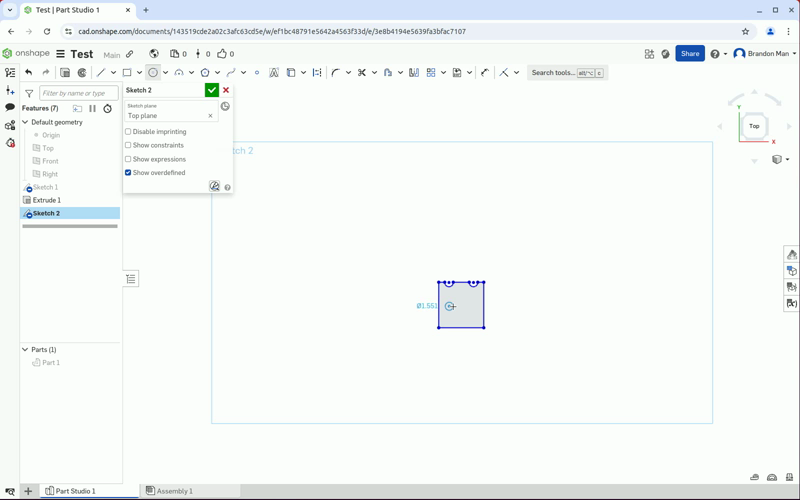
key(esc)
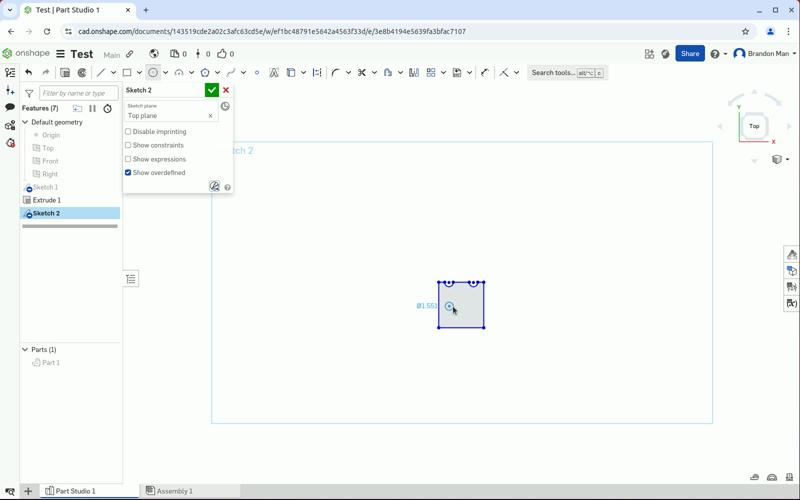
key(c)
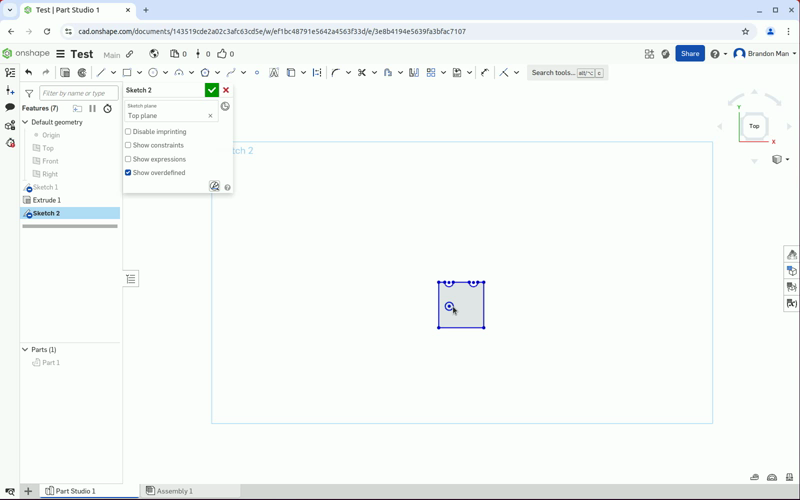
key_down(shift)
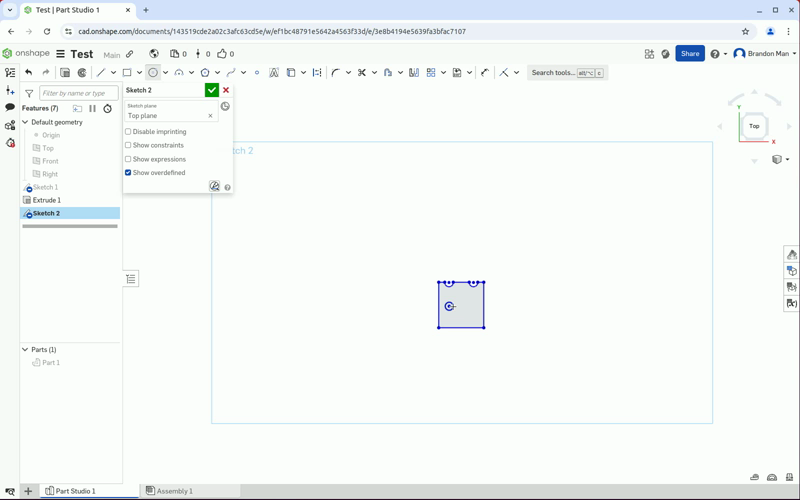
mouse_move(473, 306)
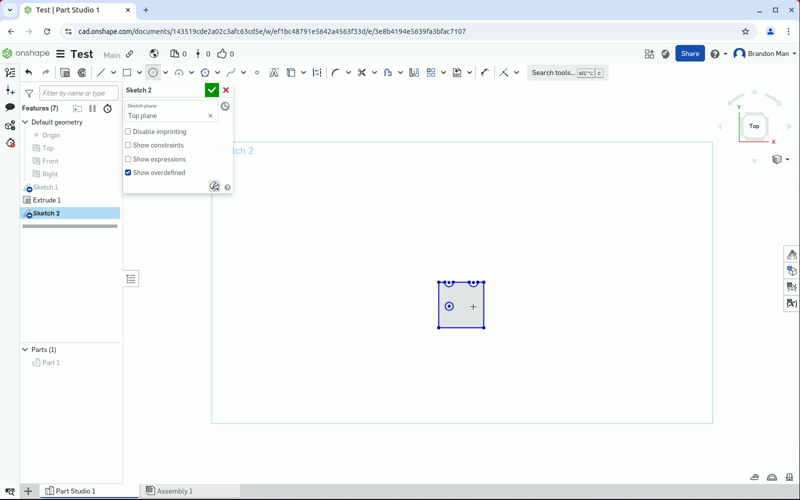
click(473, 306)
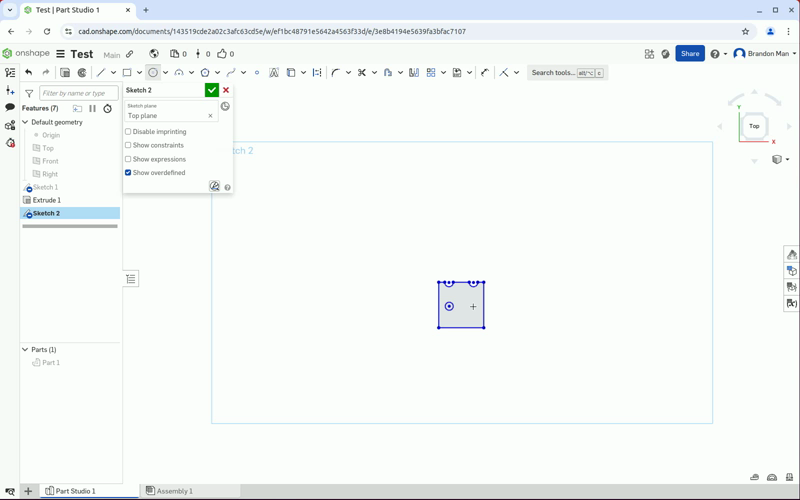
key_up(shift)
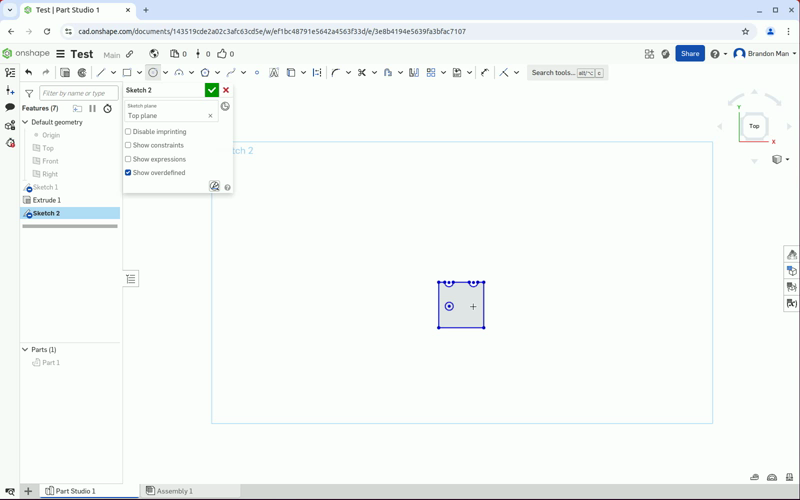
mouse_move(477, 306)
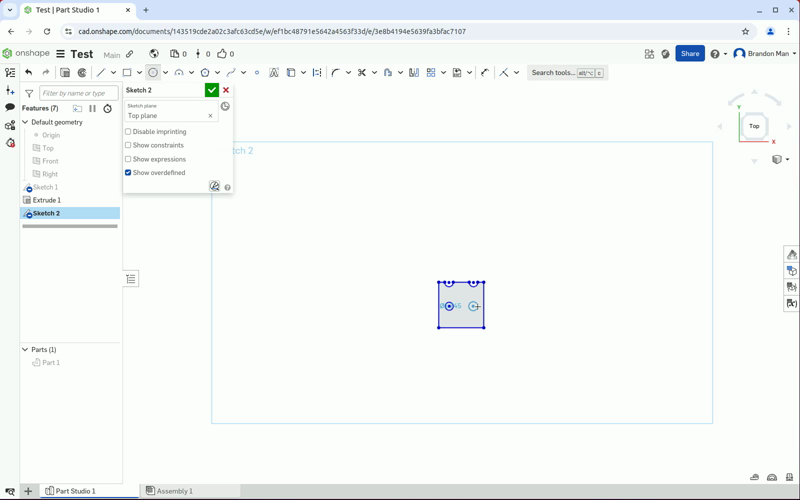
click(477, 306)
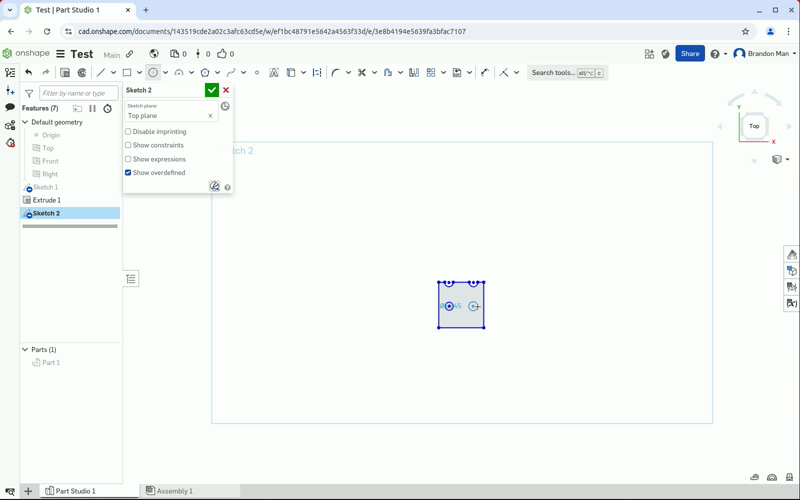
key(esc)
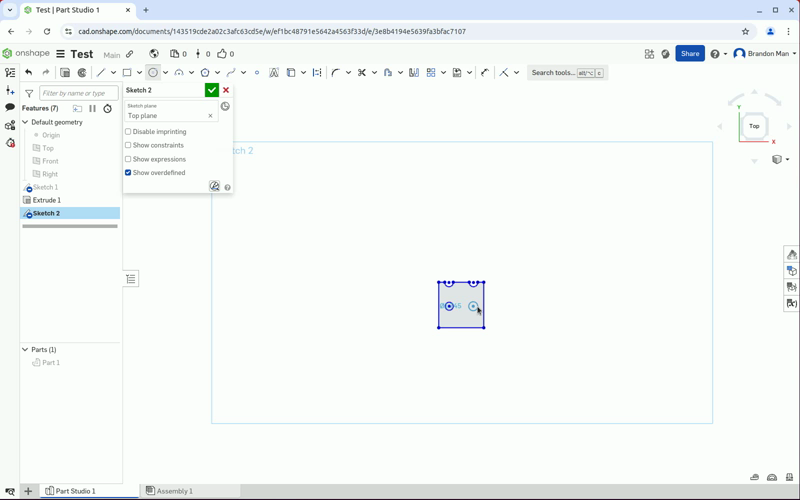
mouse_move(463, 309)
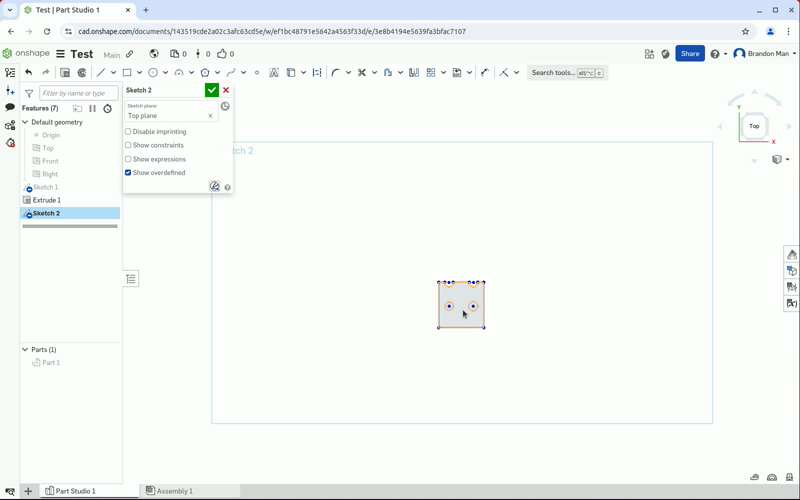
click(463, 309)
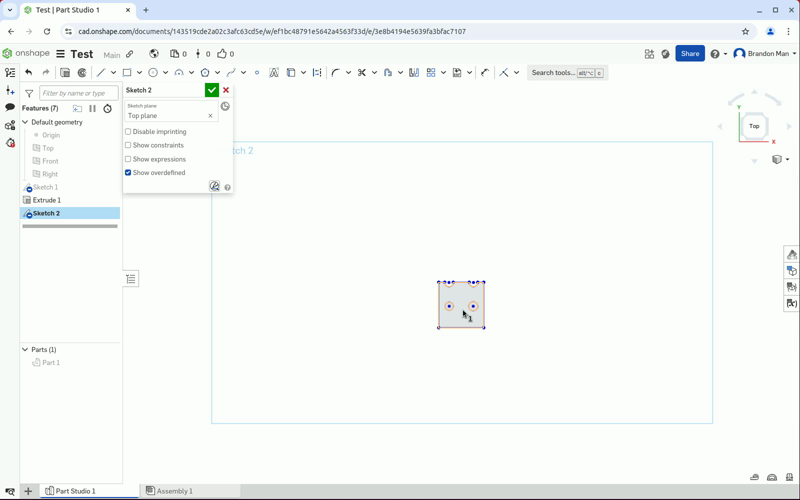
mouse_move(73, 352)
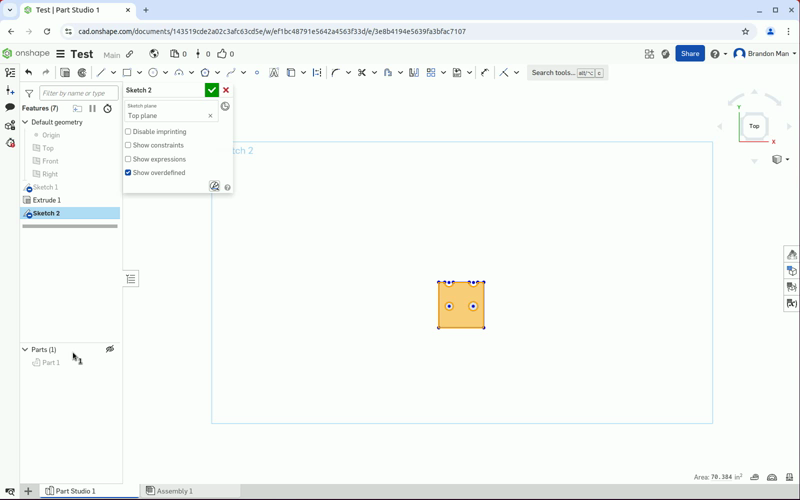
key(shift+y)
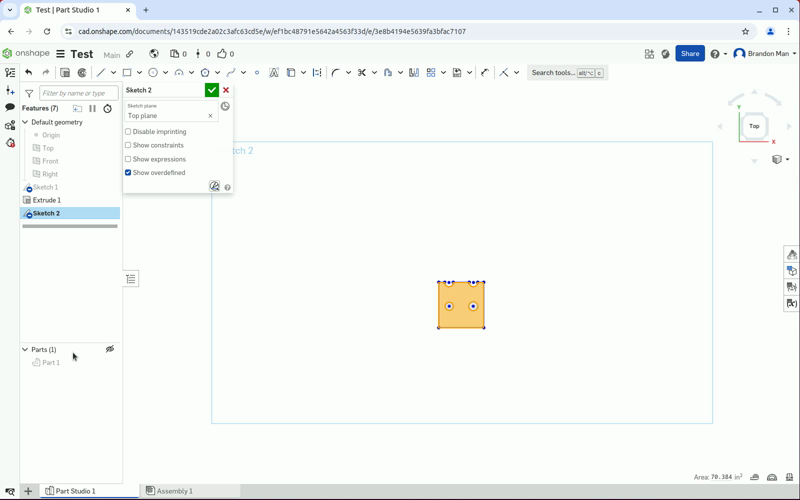
key(shift+e)
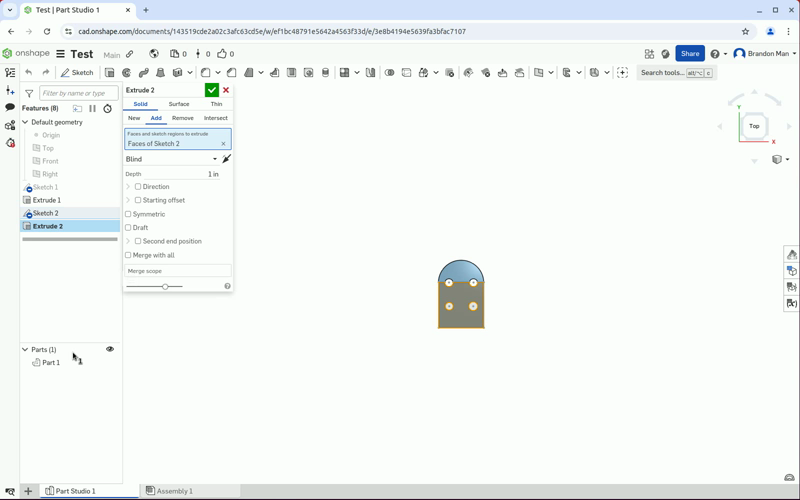
mouse_move(143, 106)
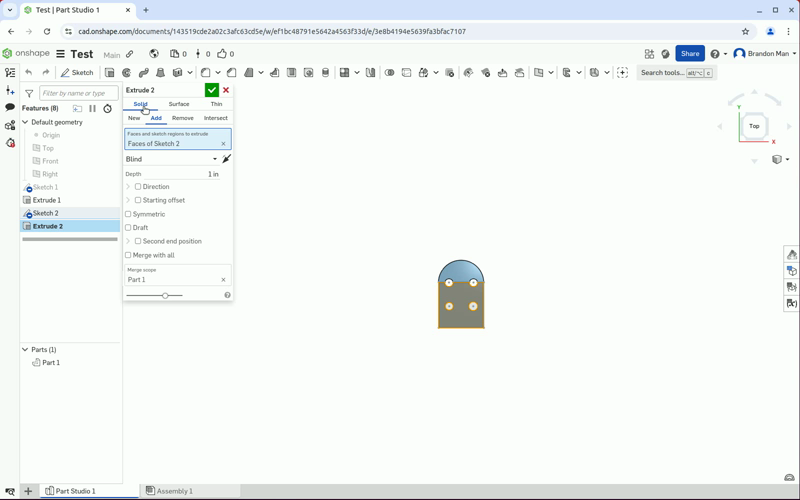
click(143, 106)
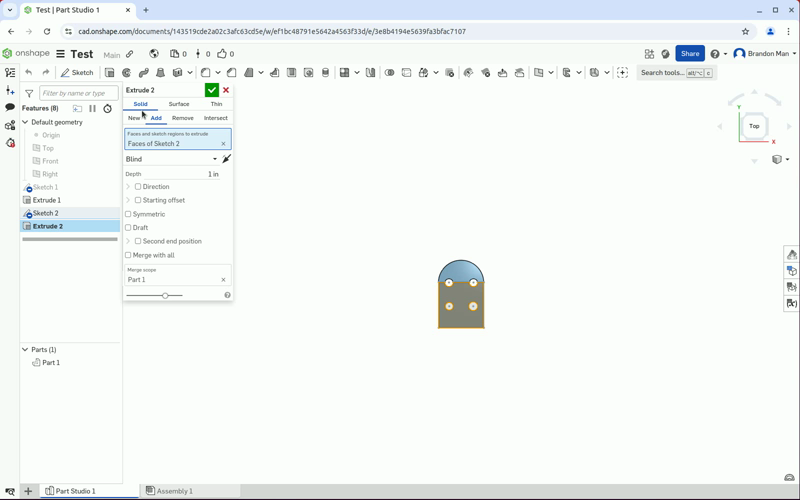
mouse_move(137, 120)
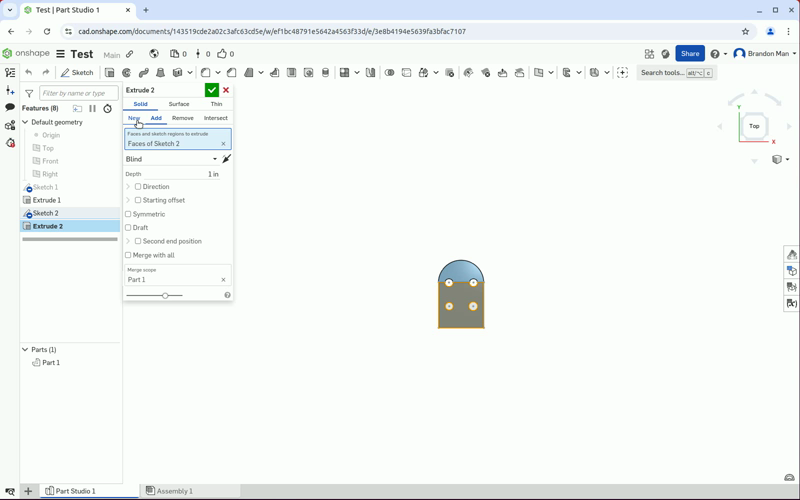
click(137, 120)
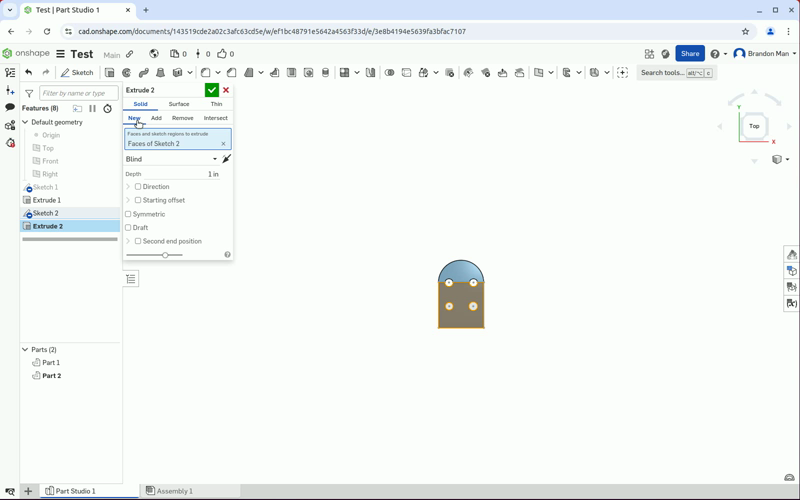
key(tab, 4)
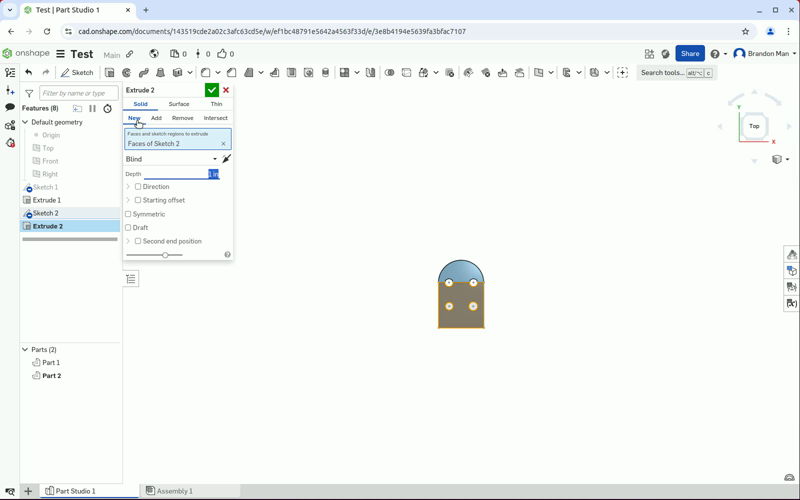
text(0.963)
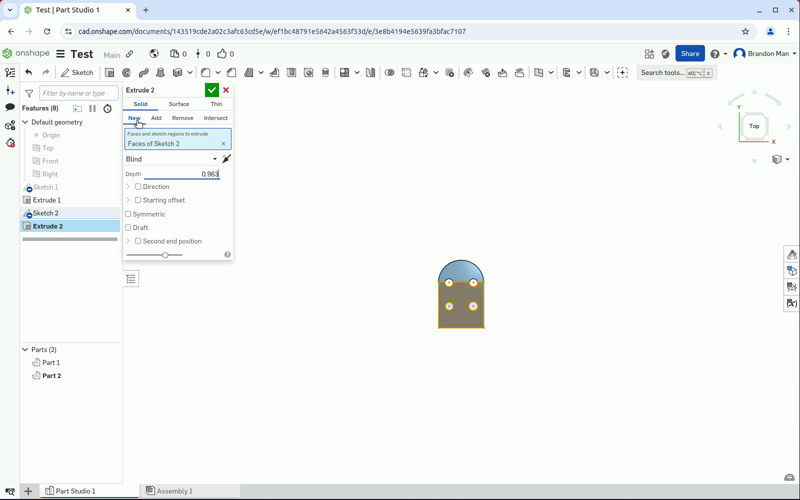
key(enter)
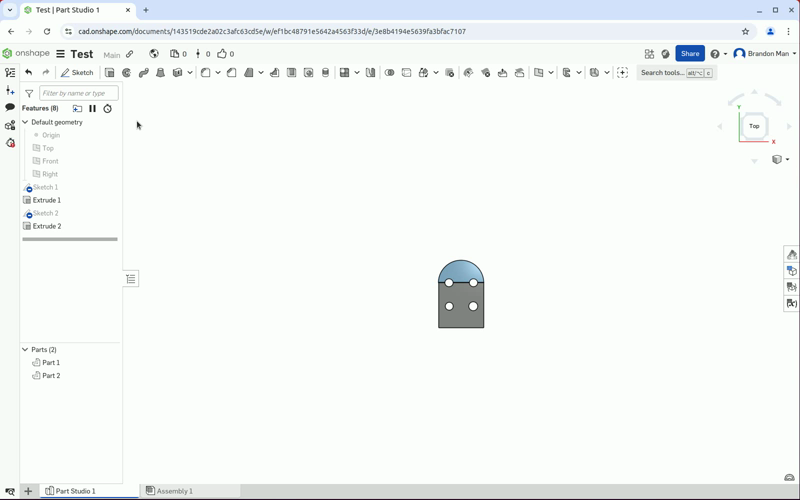
key(shift+h)
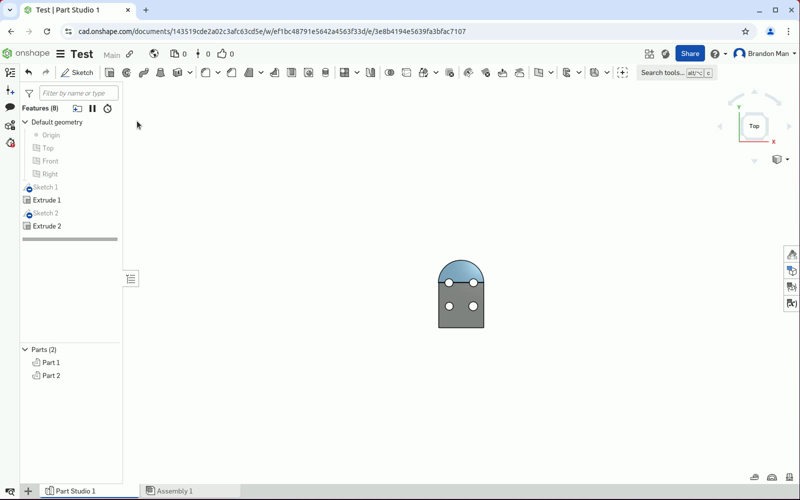
key(shift+h)
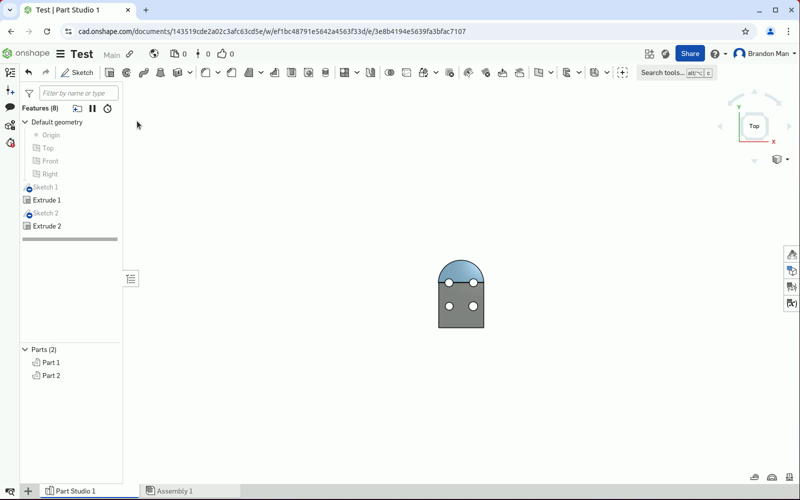
mouse_move(73, 189)
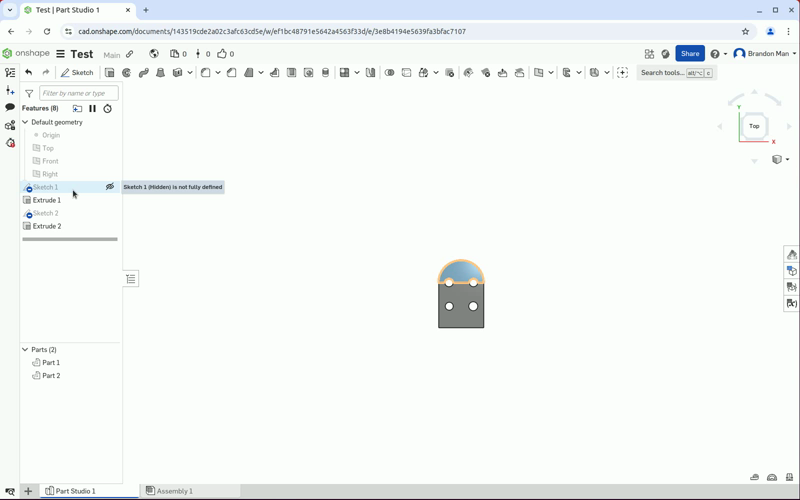
click(73, 189)
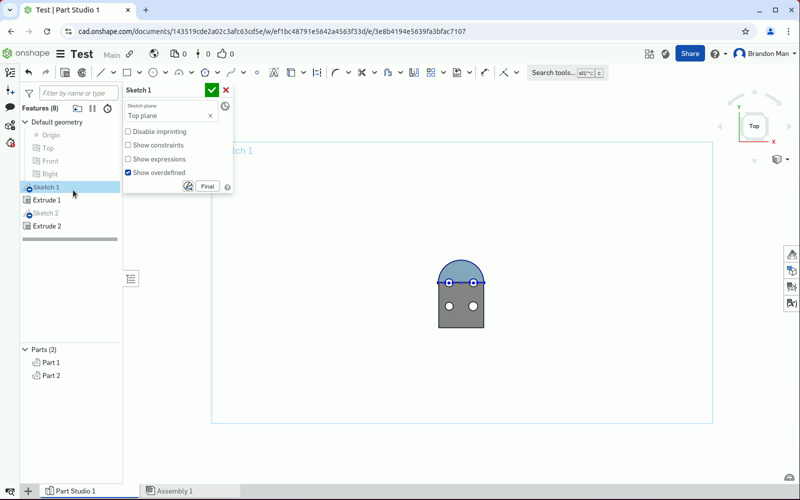
mouse_move(229, 92)
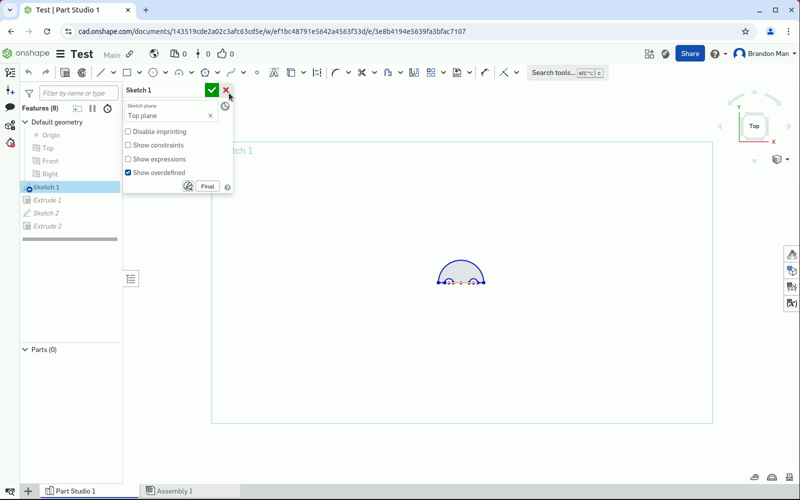
click(229, 92)
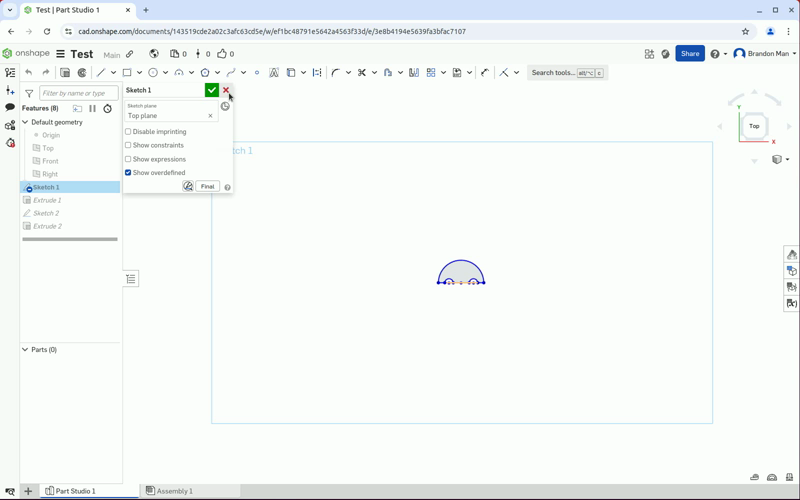
key(shift+s)
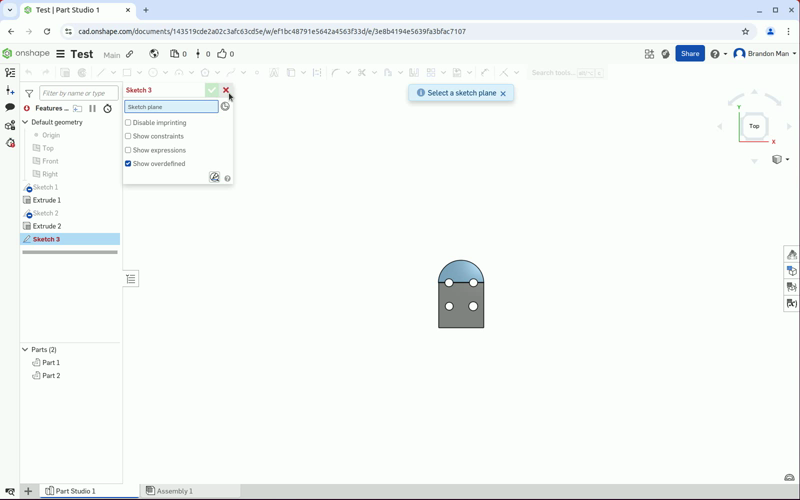
mouse_move(73, 150)
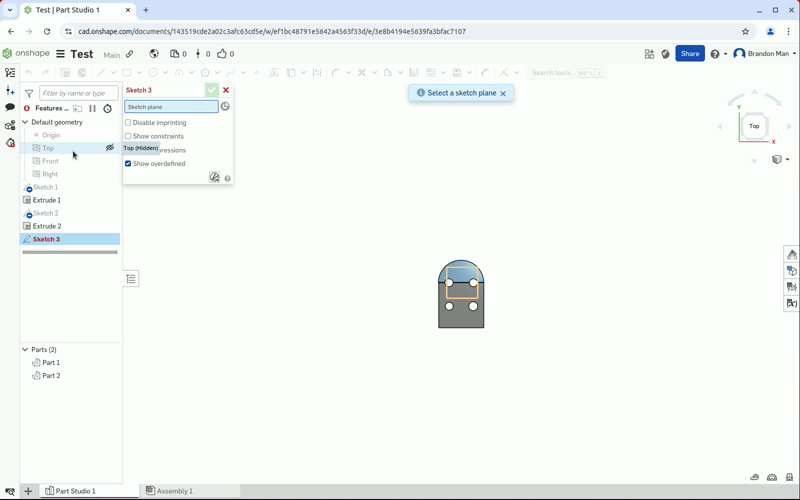
click(73, 150)
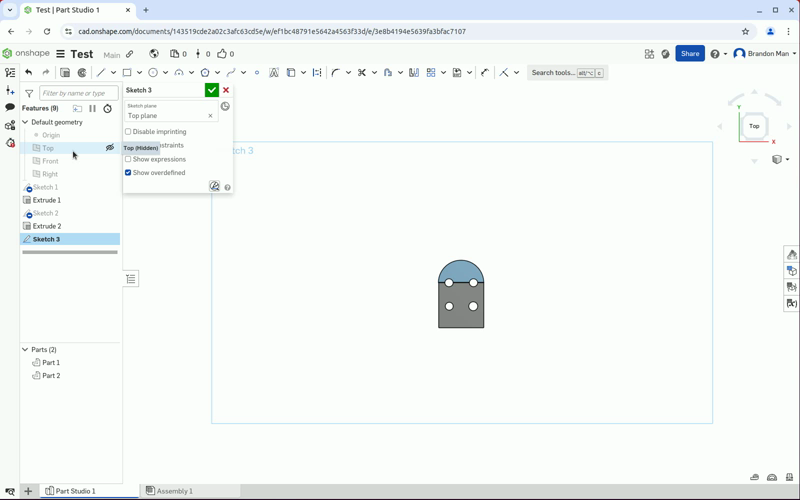
mouse_move(73, 352)
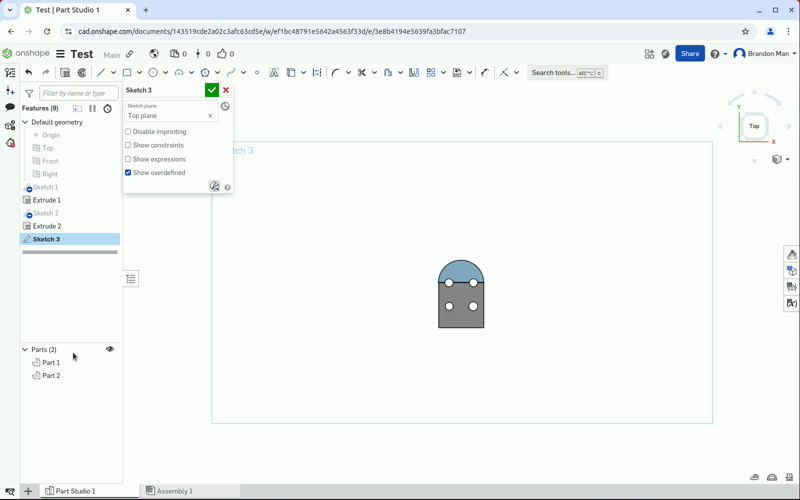
key(y)
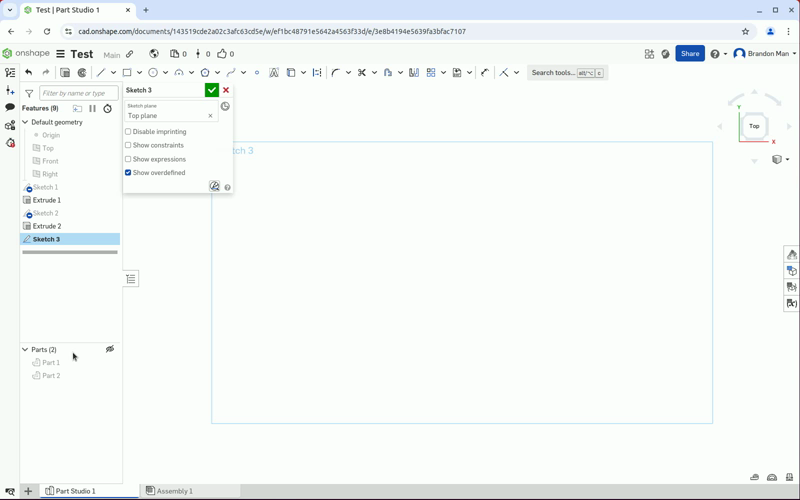
key(a)
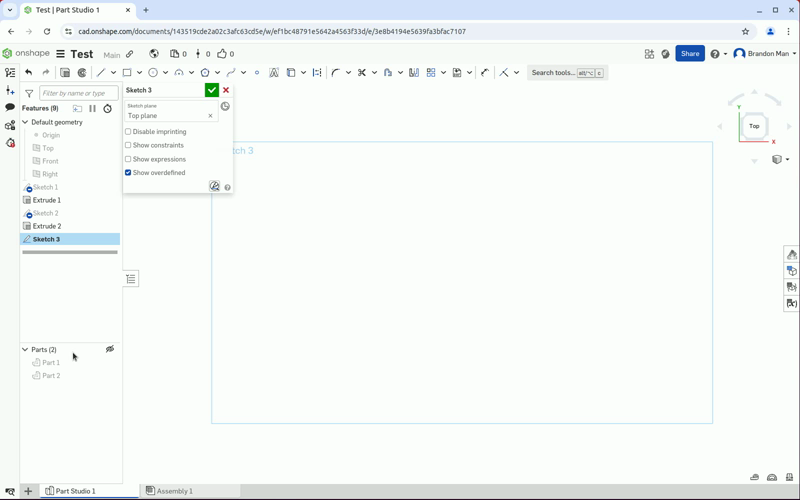
key_down(shift)
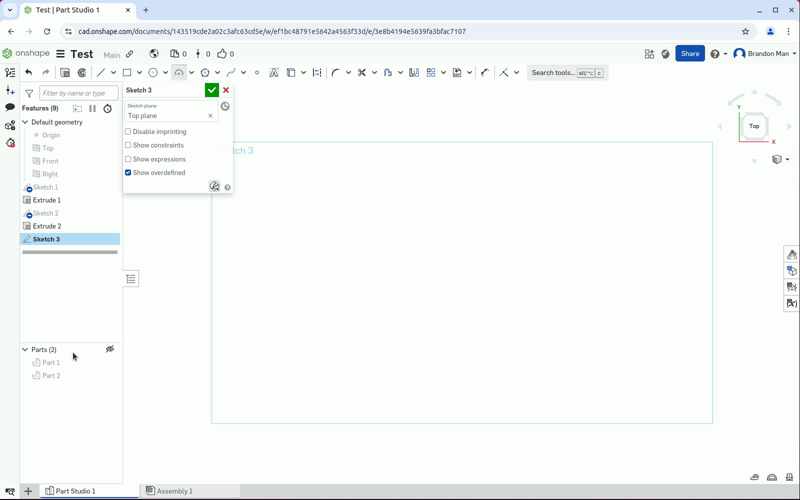
mouse_move(438, 373)
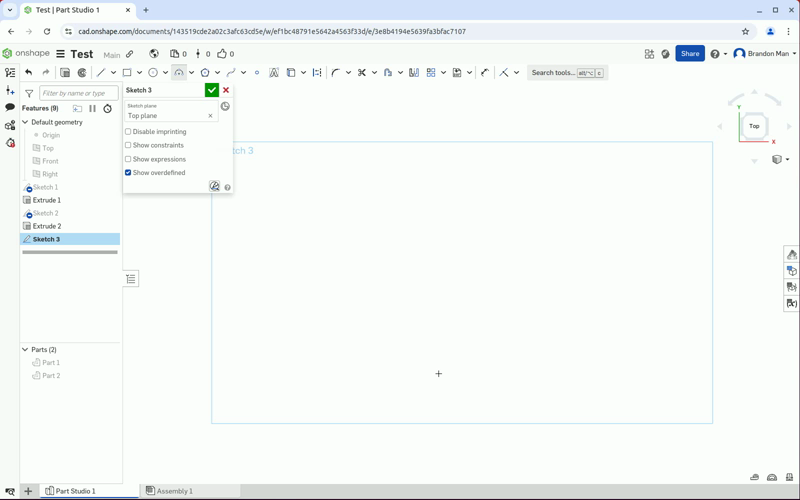
click(438, 373)
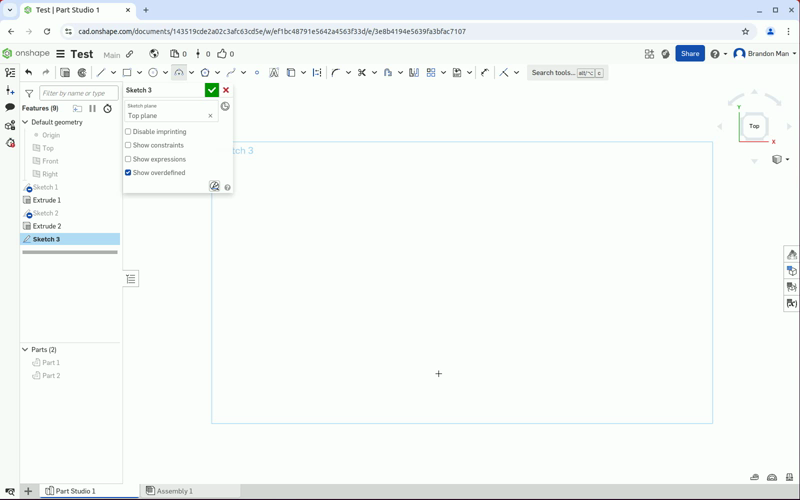
key_up(shift)
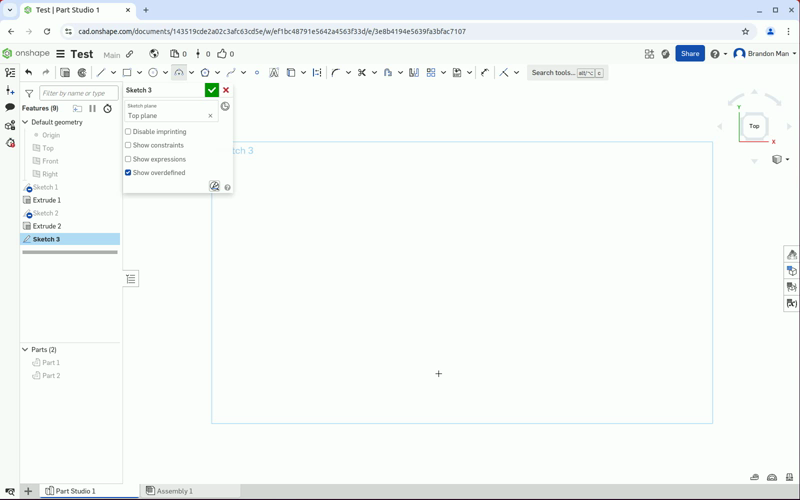
key_down(shift)
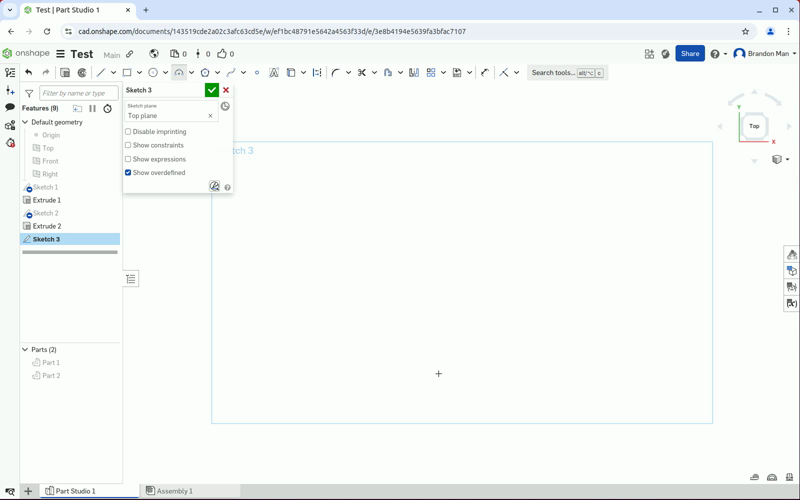
mouse_move(483, 373)
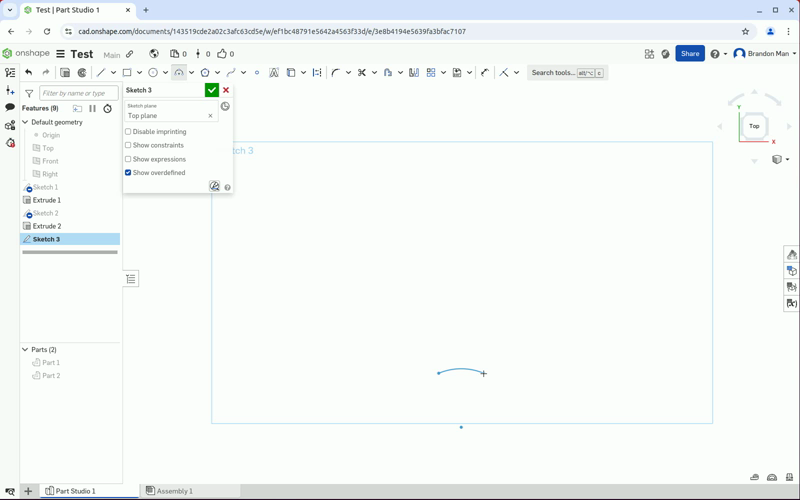
click(483, 373)
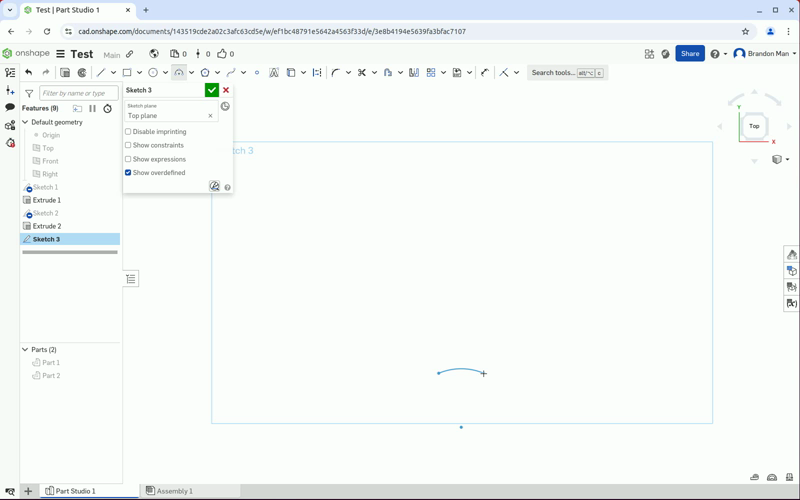
mouse_move(461, 395)
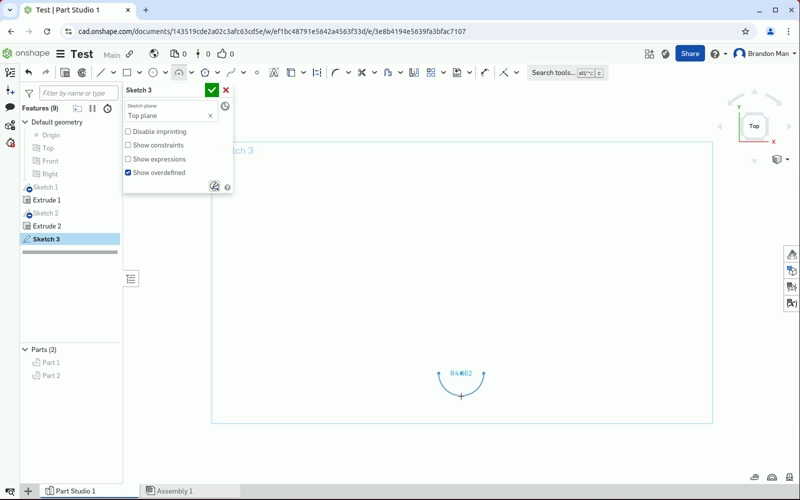
click(461, 395)
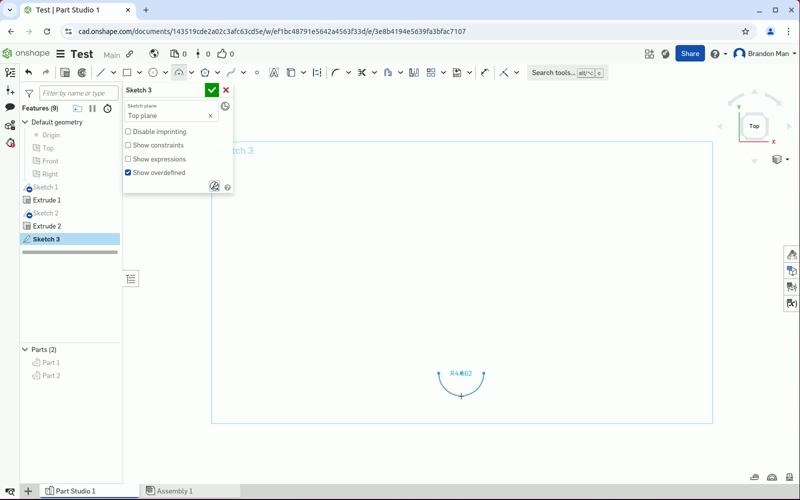
key_up(shift)
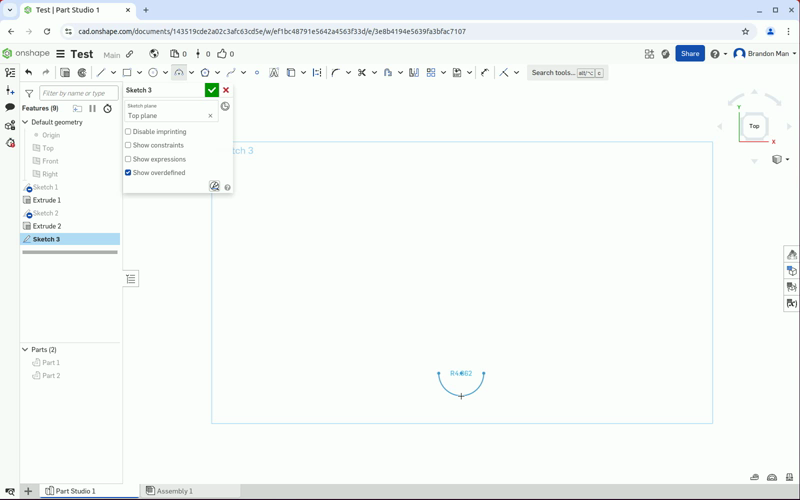
key(esc)
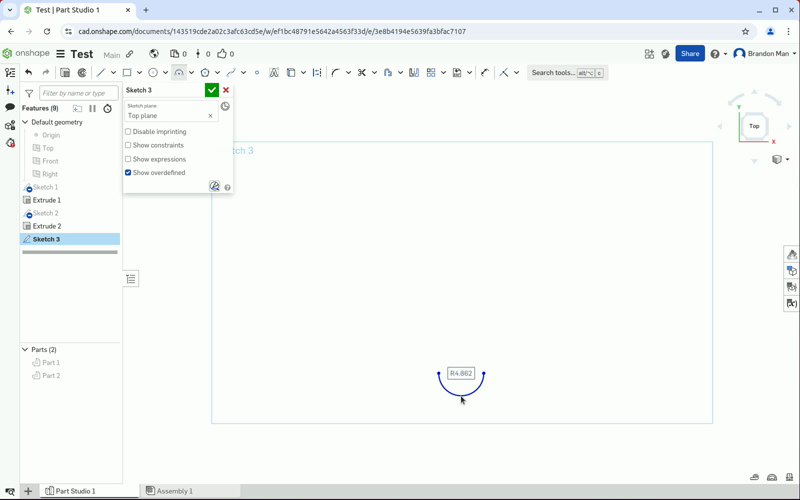
key(l)
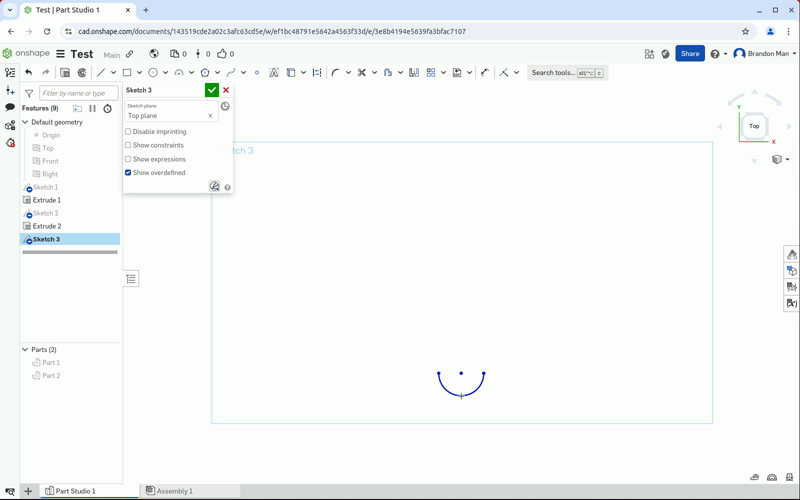
mouse_move(483, 373)
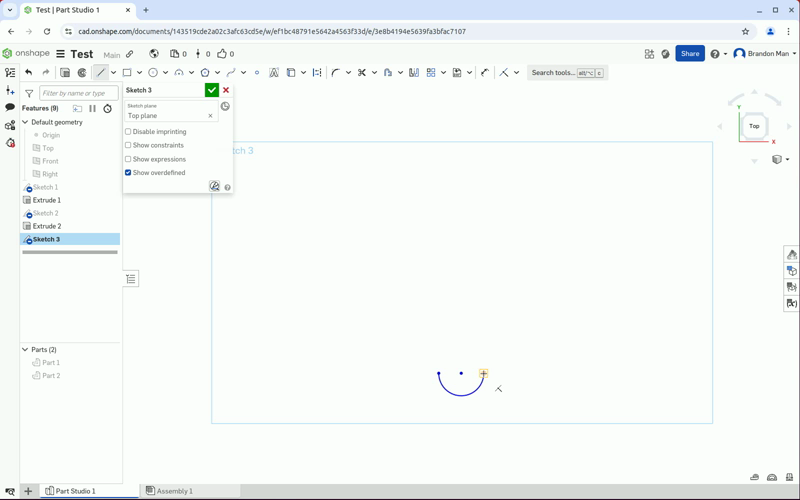
click(483, 373)
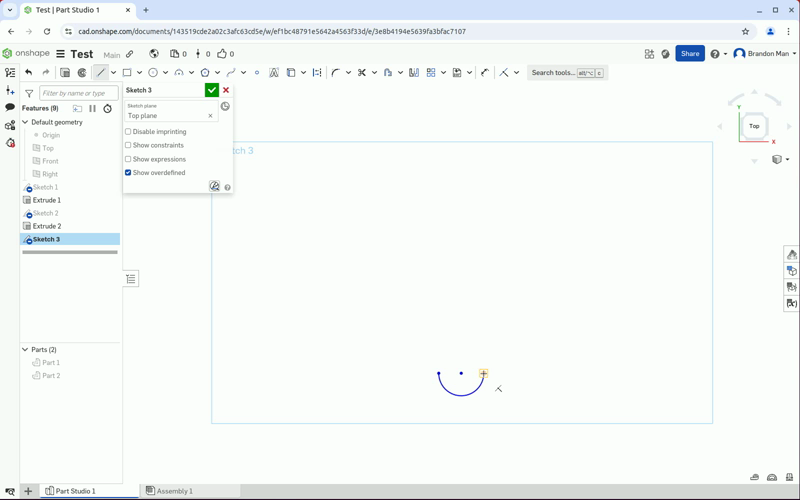
key_down(shift)
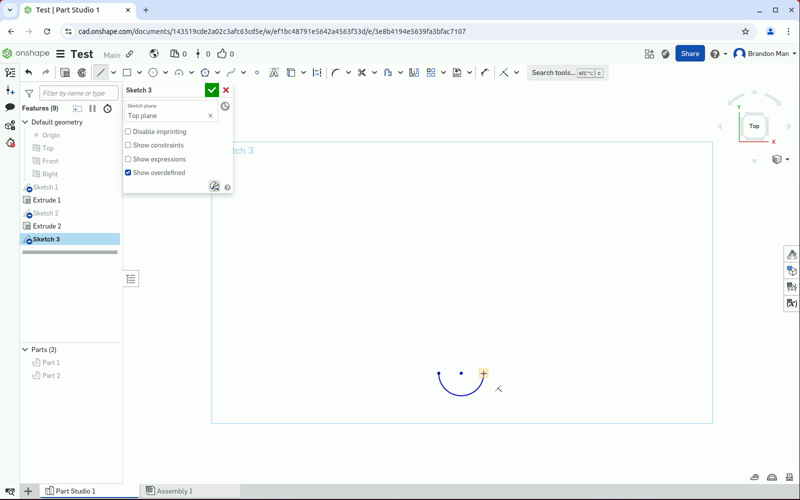
mouse_move(513, 373)
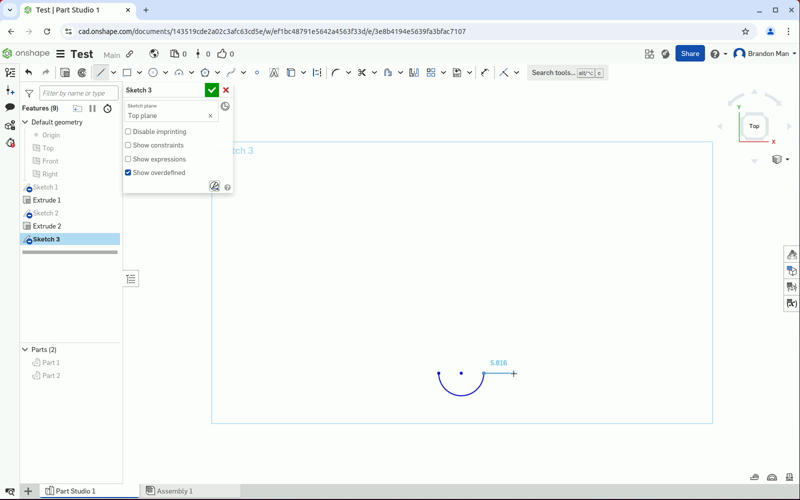
mouse_move(477, 373)
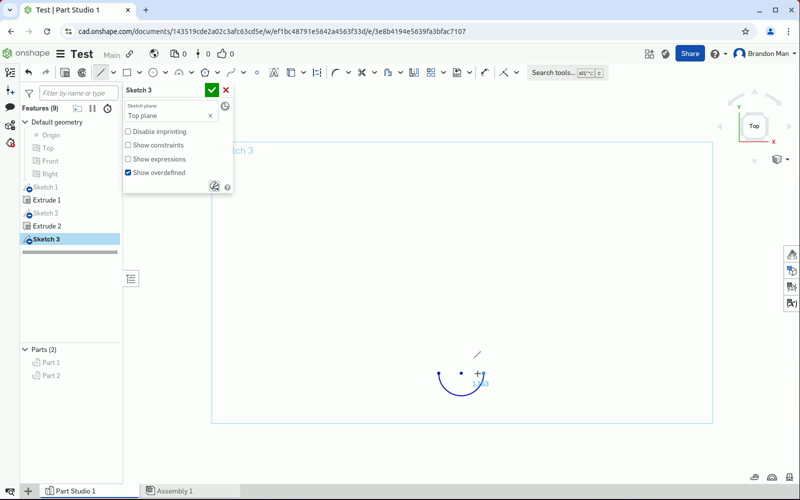
scroll(6)
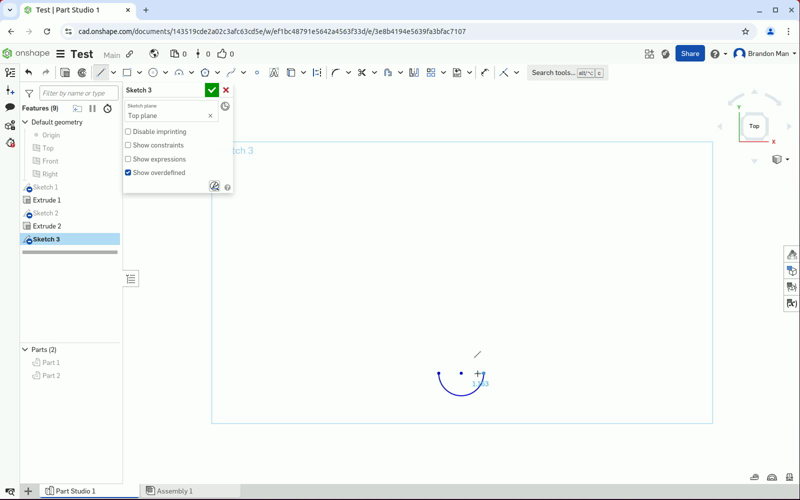
scroll(6)
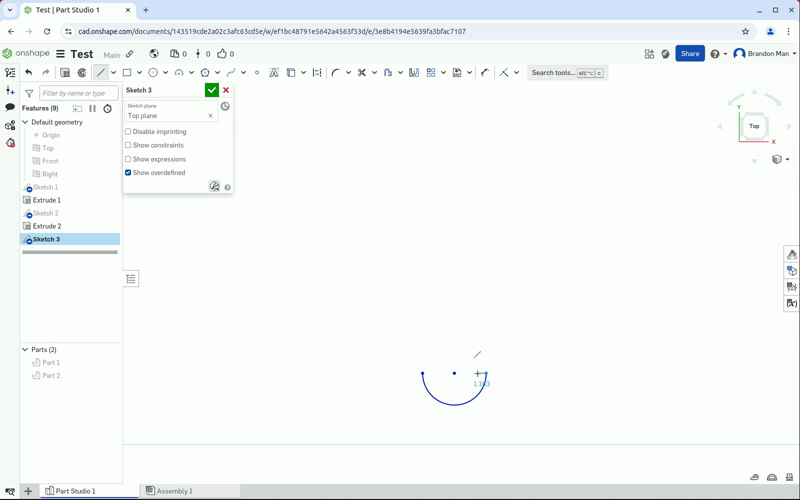
scroll(6)
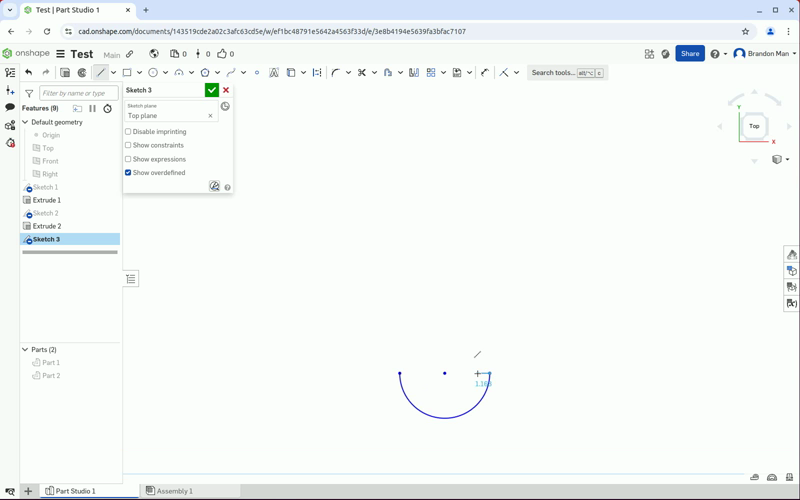
scroll(6)
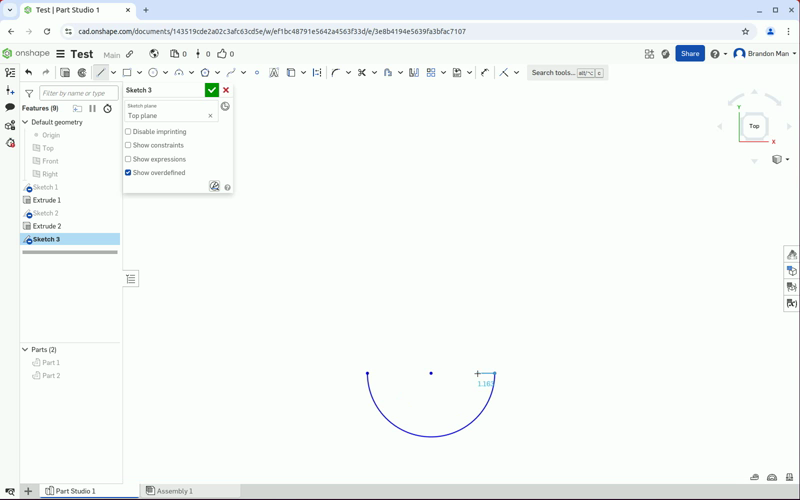
scroll(6)
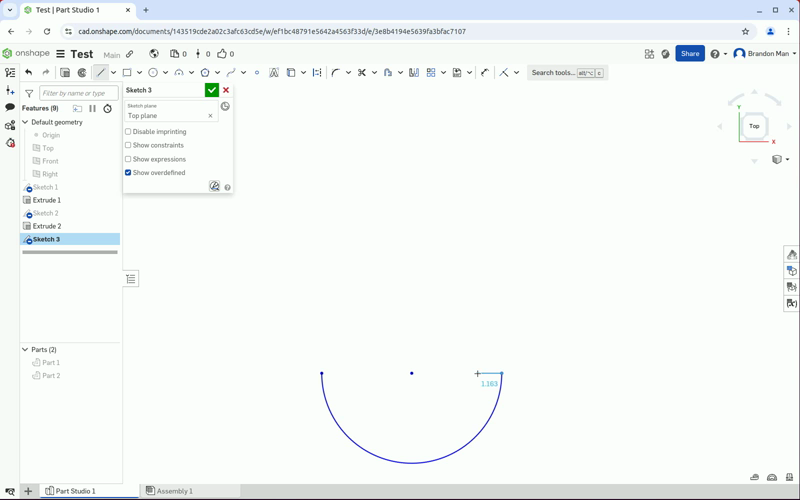
scroll(6)
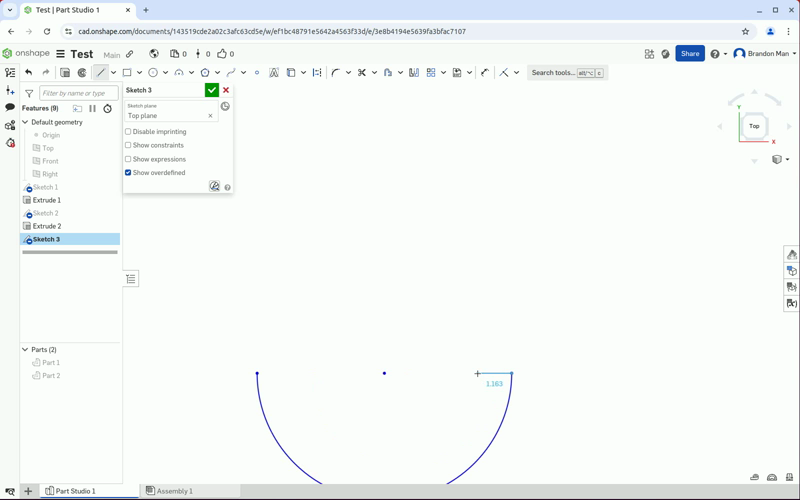
scroll(6)
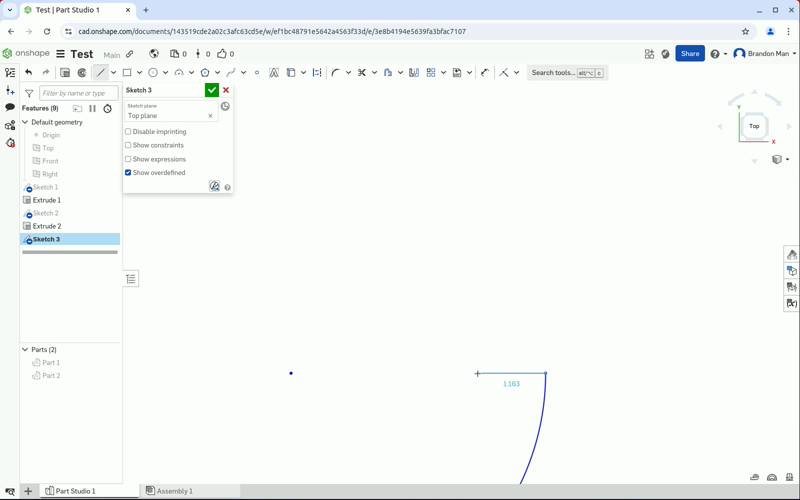
click(477, 373)
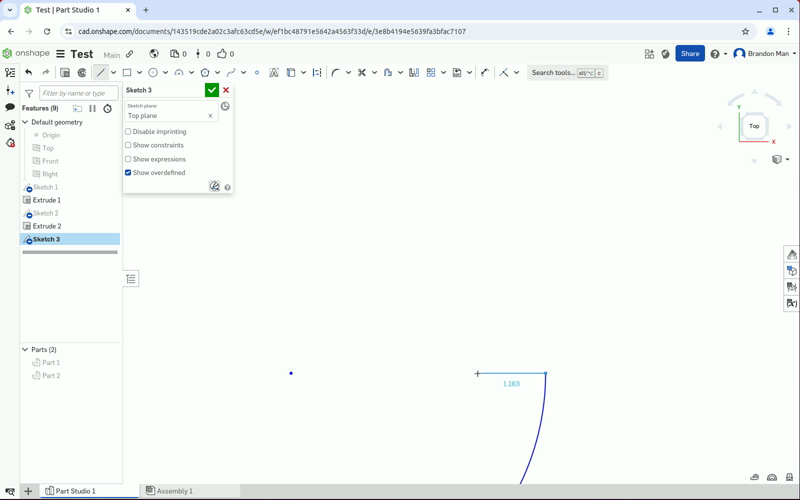
scroll(-6)
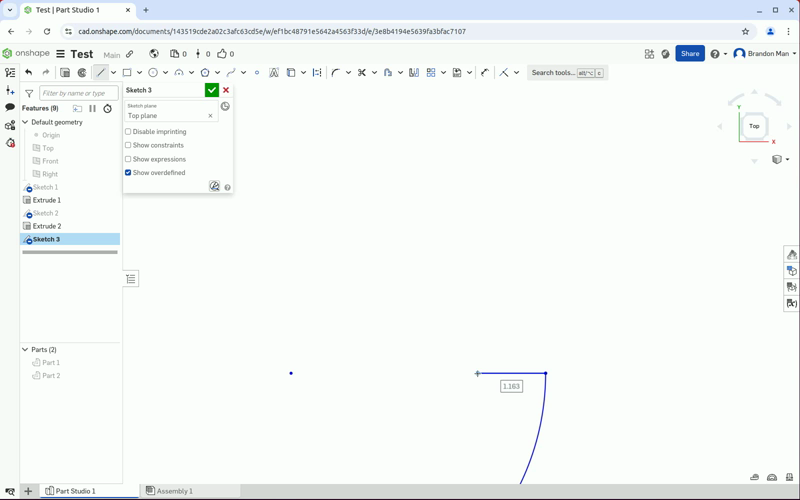
scroll(-6)
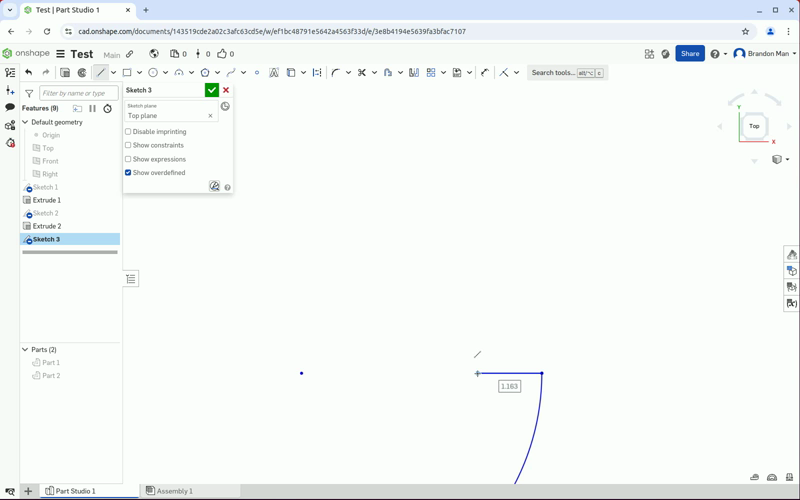
scroll(-6)
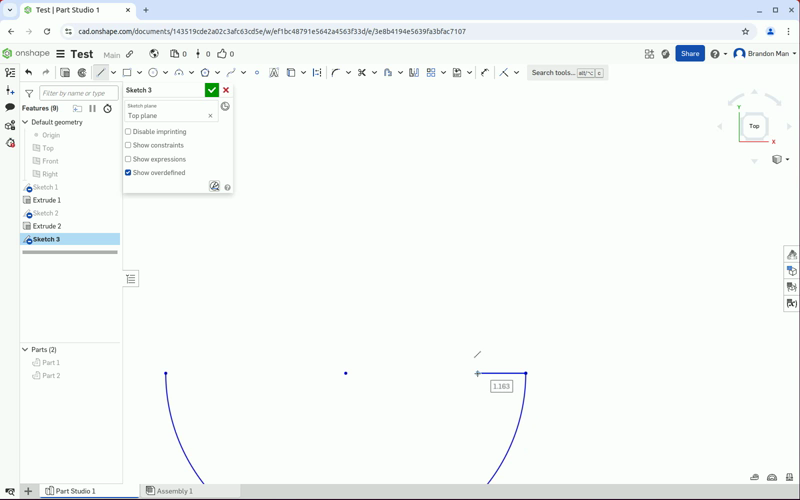
scroll(-6)
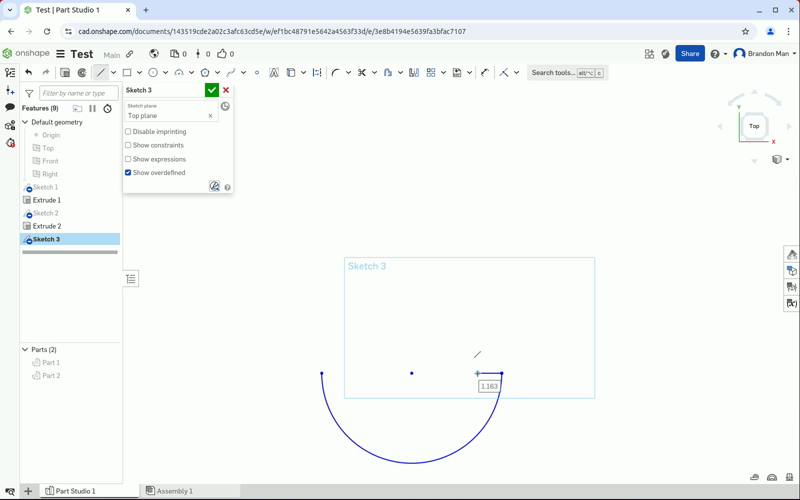
scroll(-6)
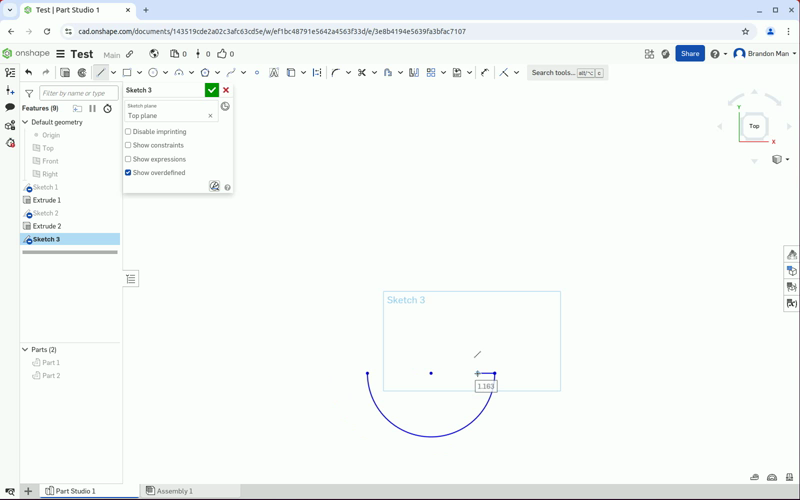
scroll(-6)
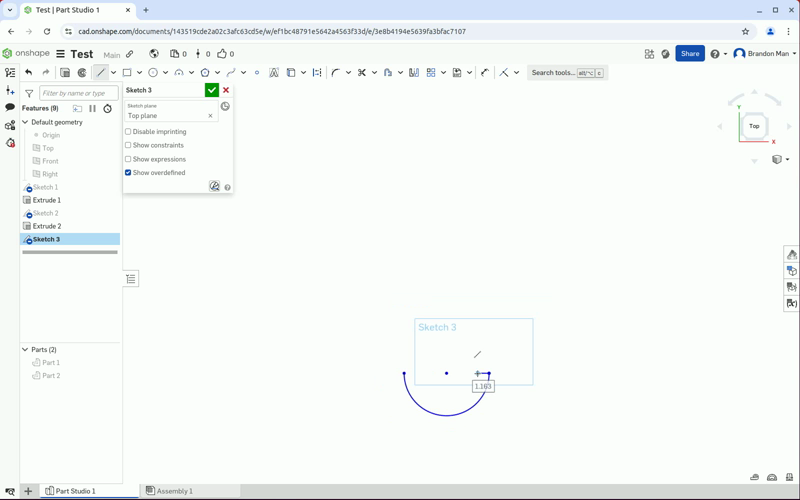
scroll(-6)
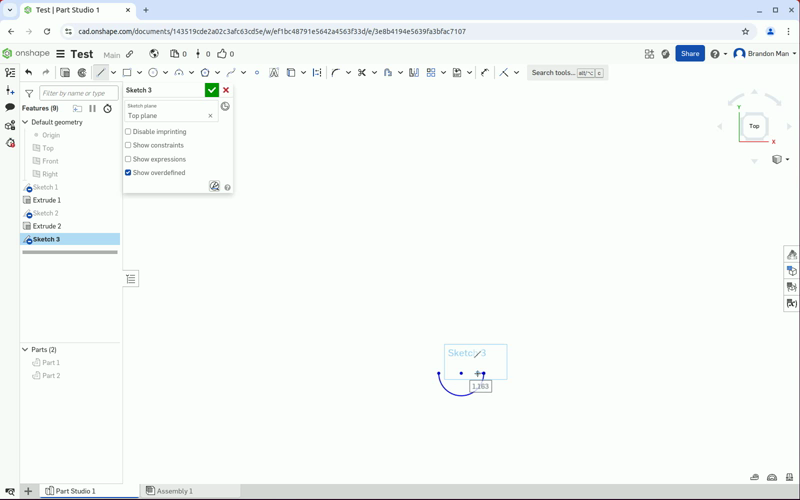
key_up(shift)
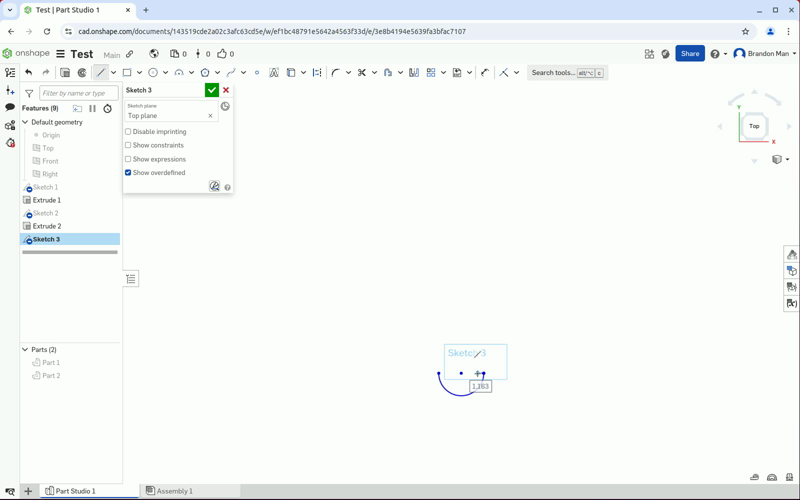
key(esc)
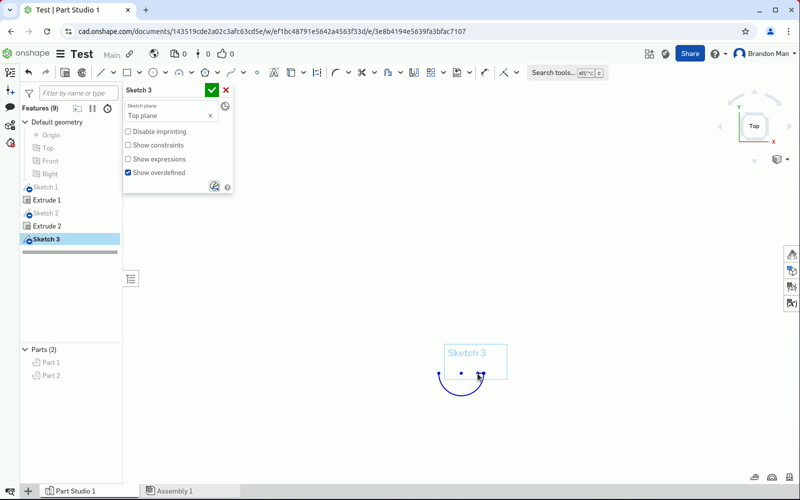
key(a)
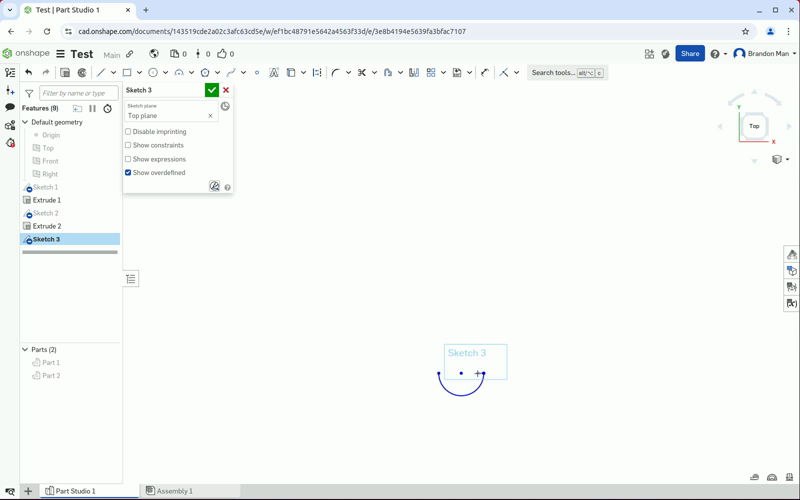
mouse_move(477, 373)
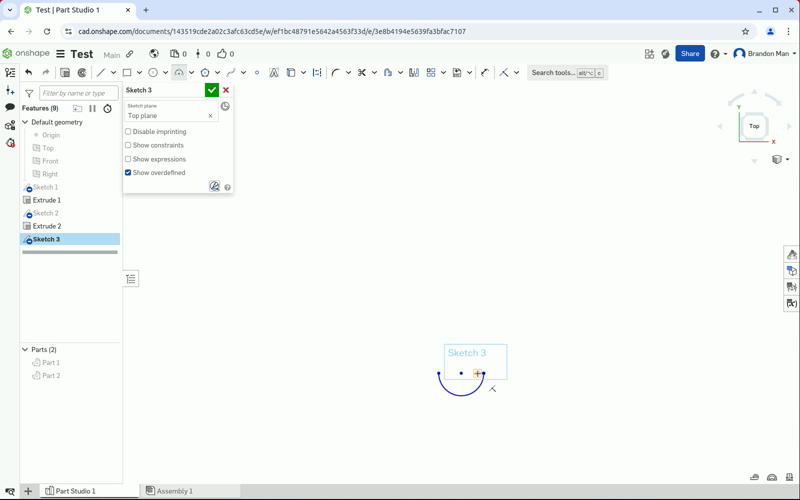
click(477, 373)
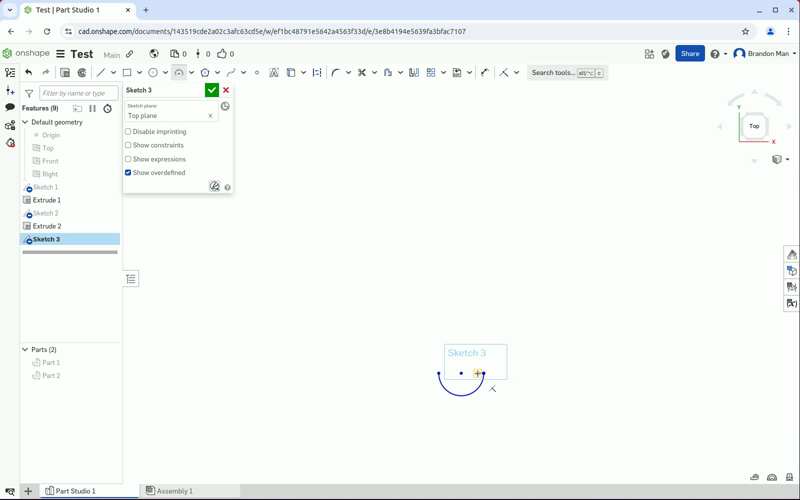
key_down(shift)
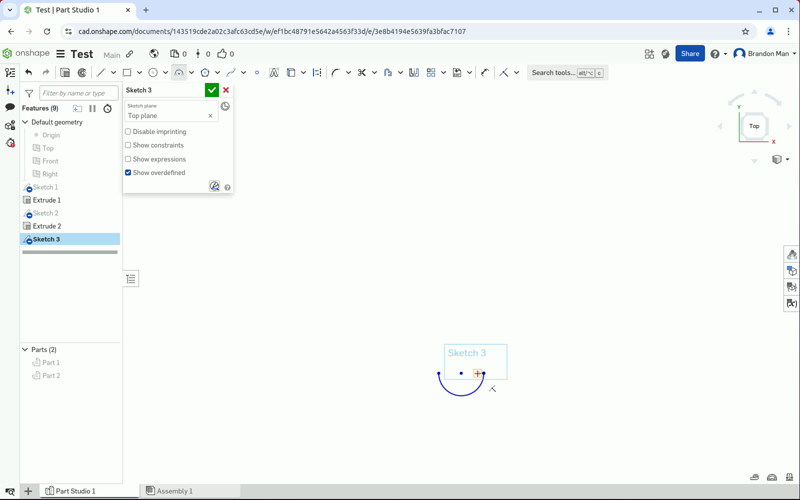
mouse_move(469, 373)
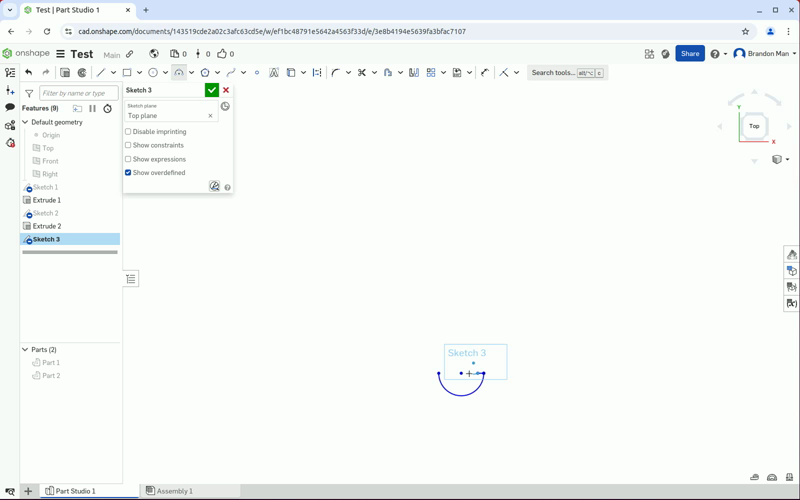
click(469, 373)
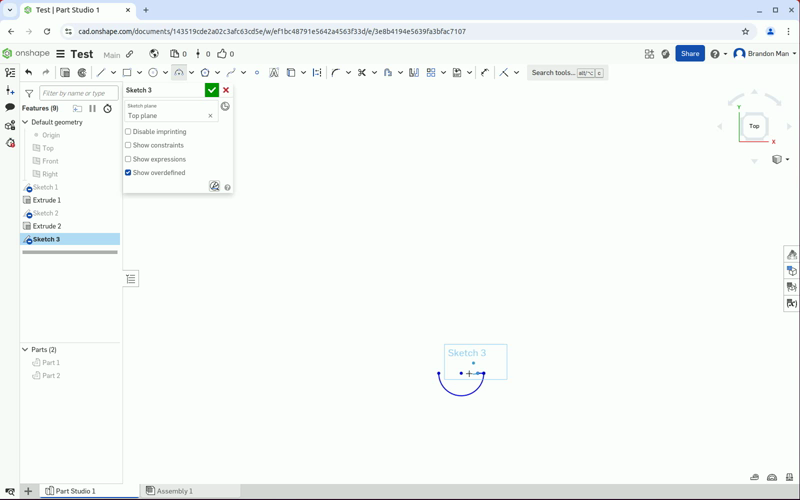
mouse_move(473, 377)
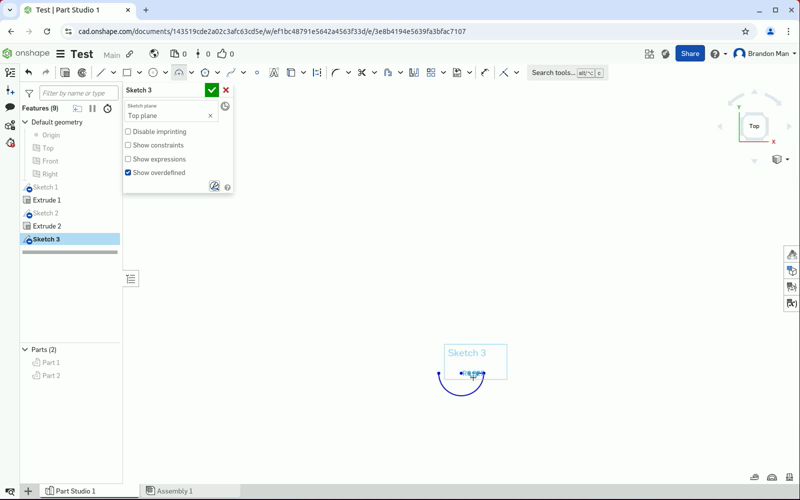
click(473, 377)
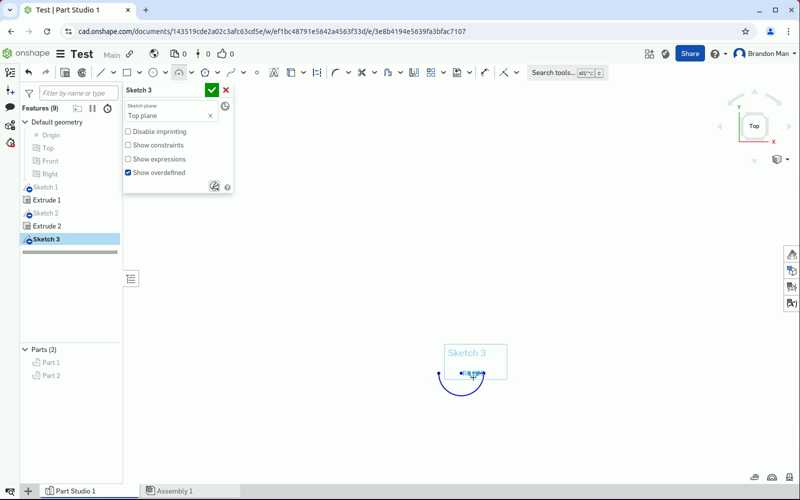
key_up(shift)
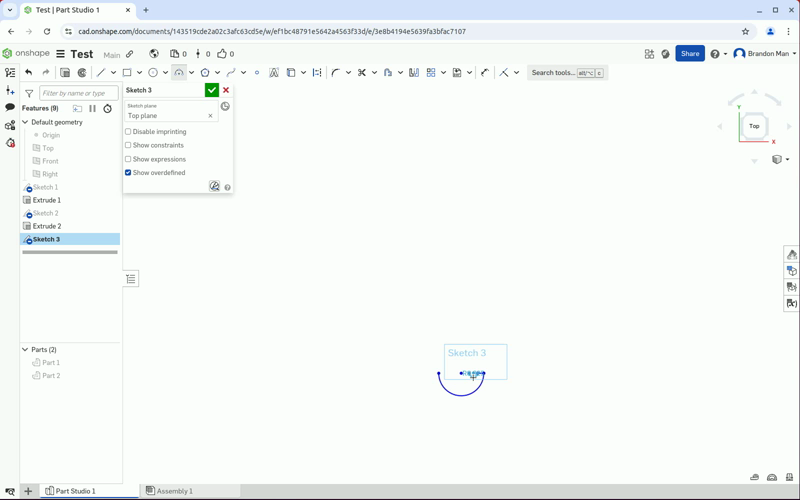
key(esc)
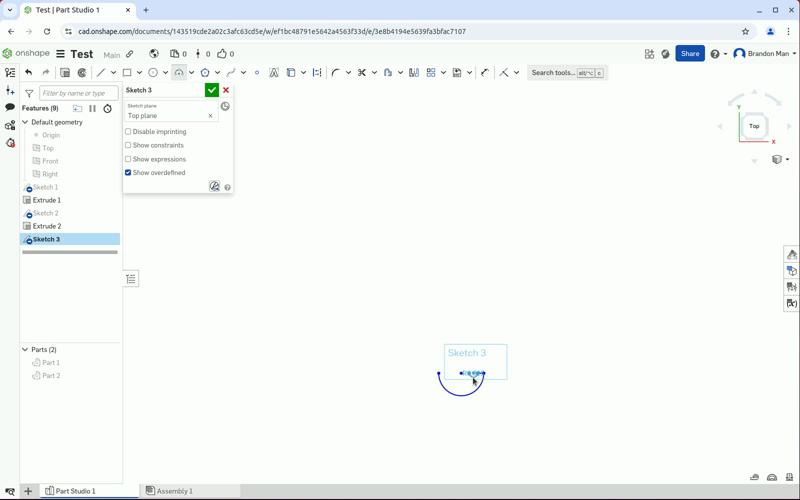
key(l)
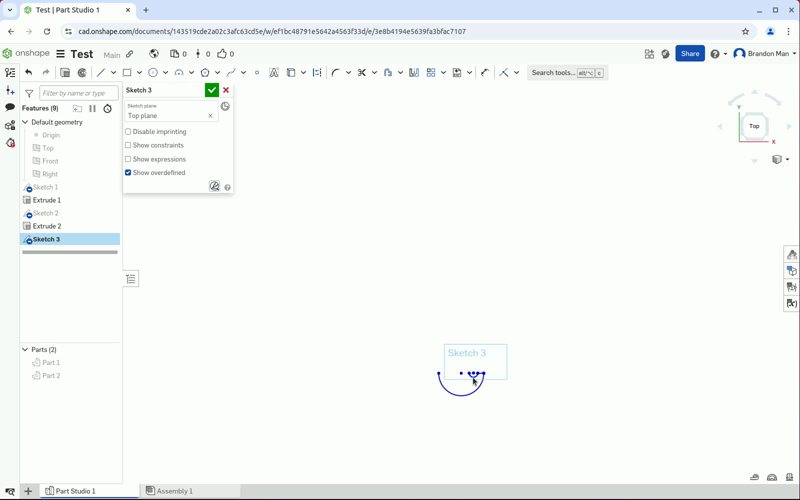
mouse_move(469, 373)
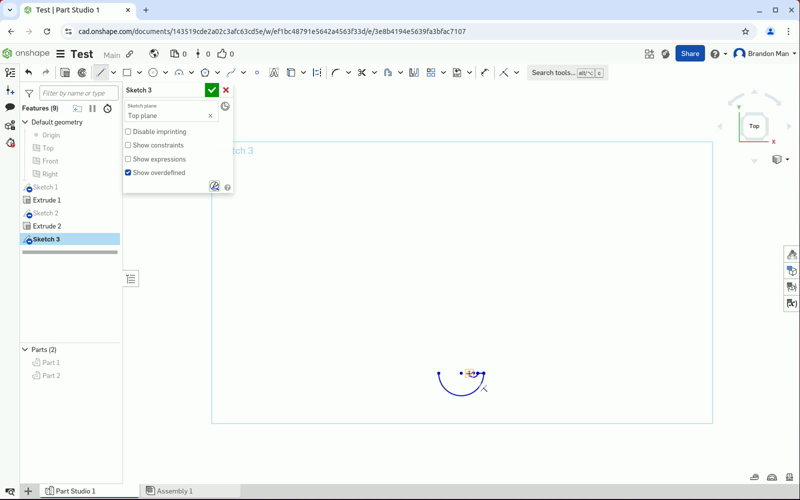
scroll(6)
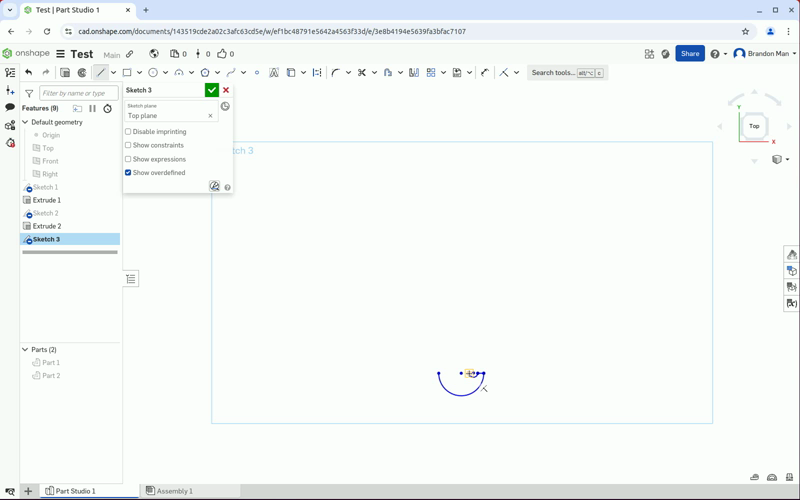
scroll(6)
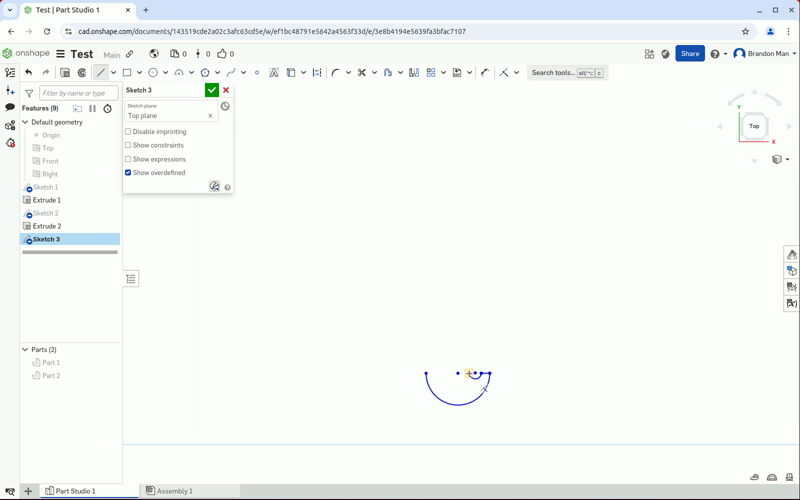
scroll(6)
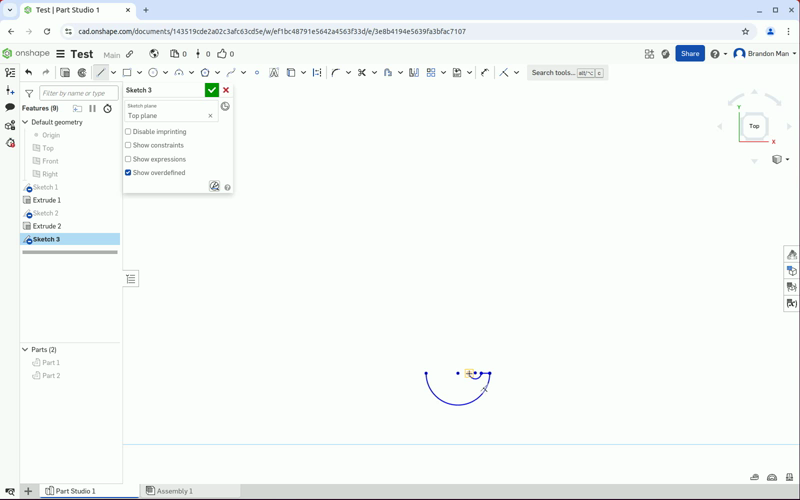
scroll(6)
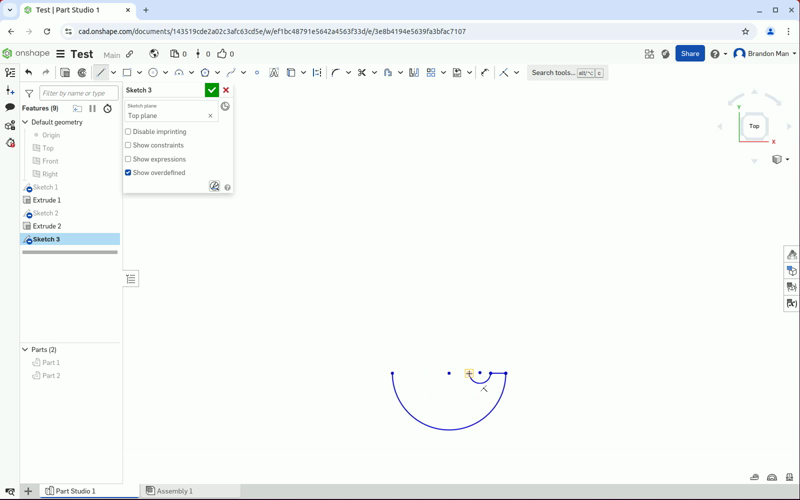
scroll(6)
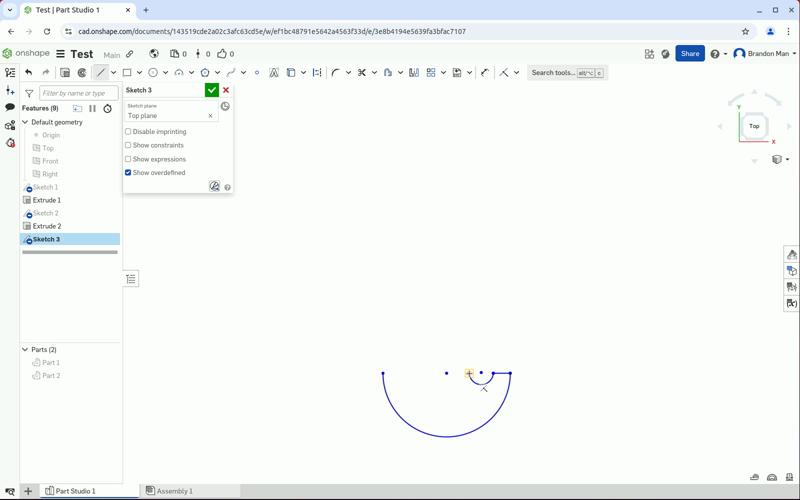
scroll(6)
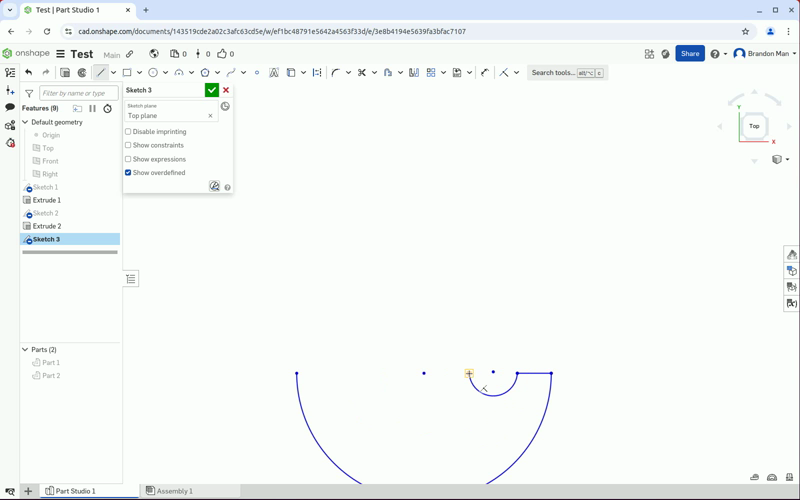
scroll(6)
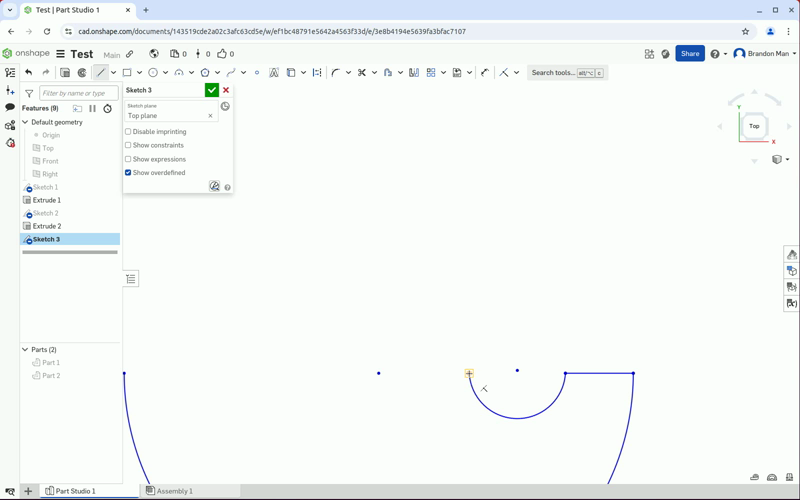
click(469, 373)
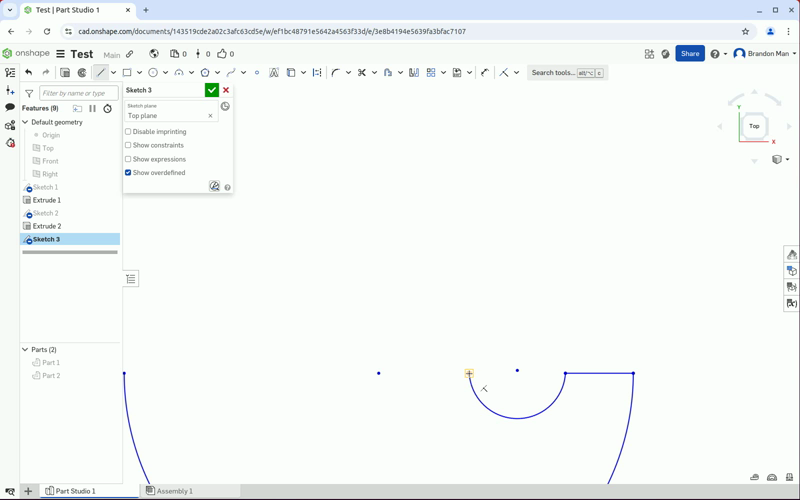
scroll(-6)
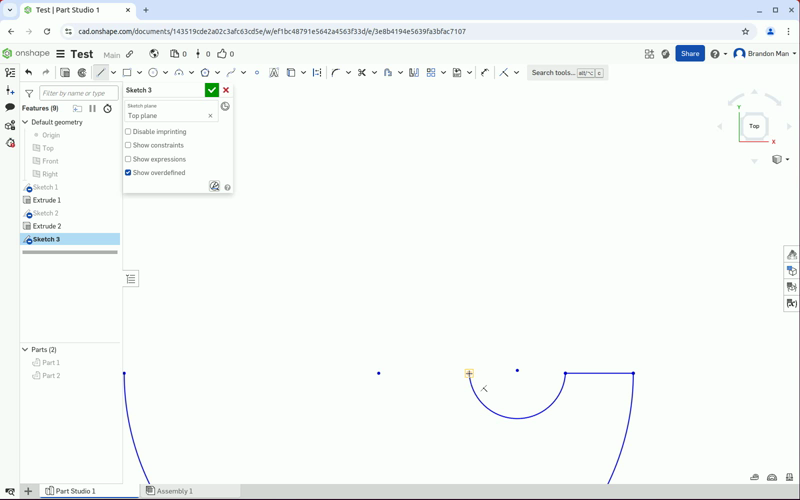
scroll(-6)
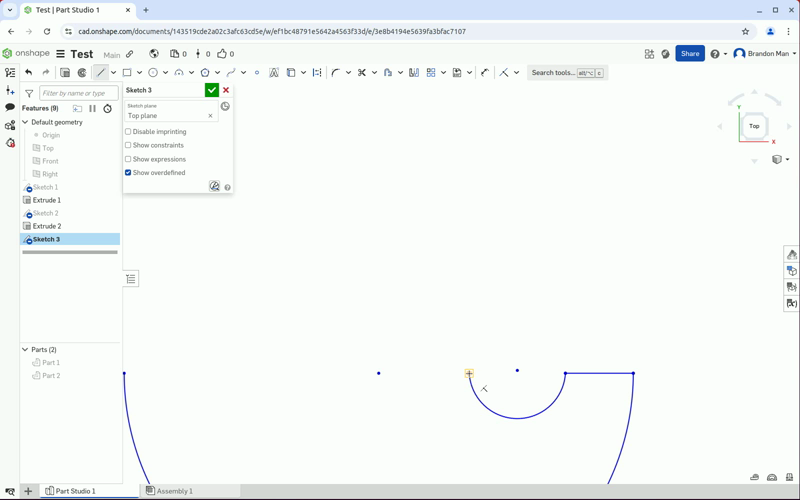
scroll(-6)
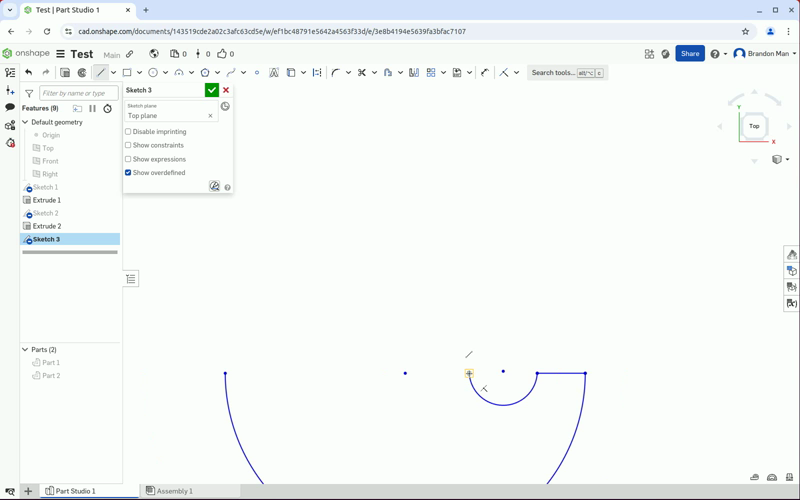
scroll(-6)
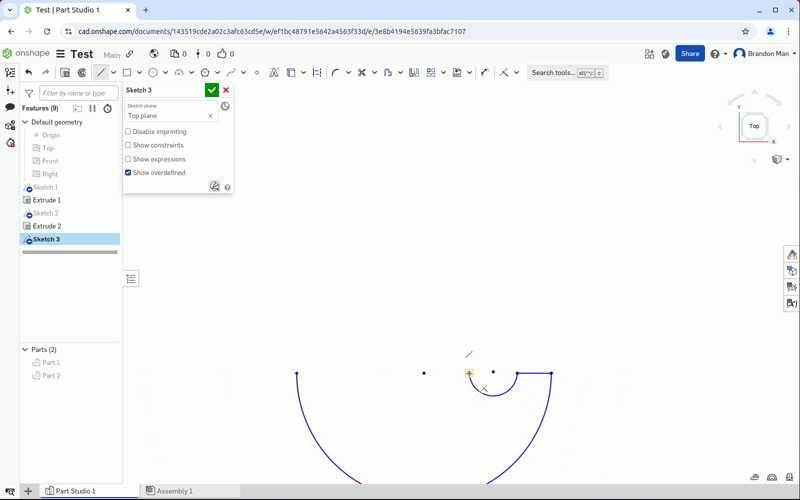
scroll(-6)
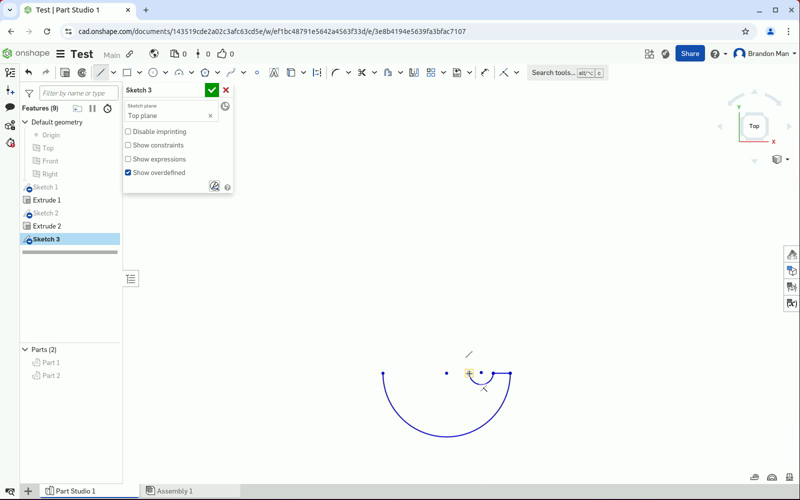
scroll(-6)
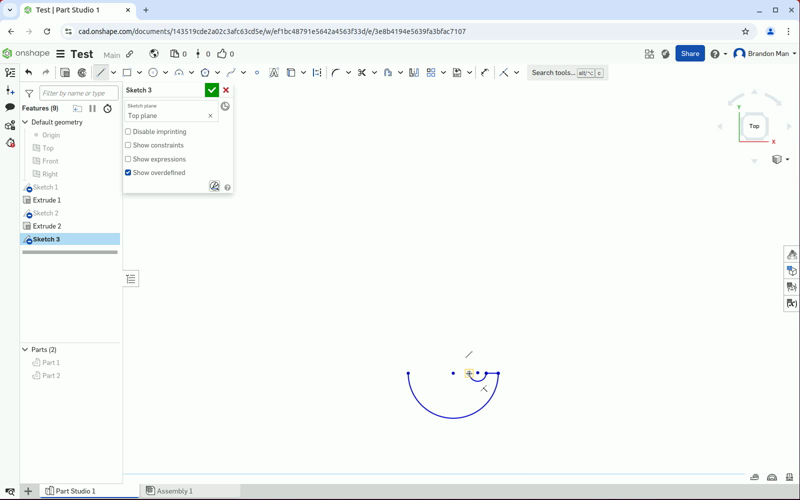
scroll(-6)
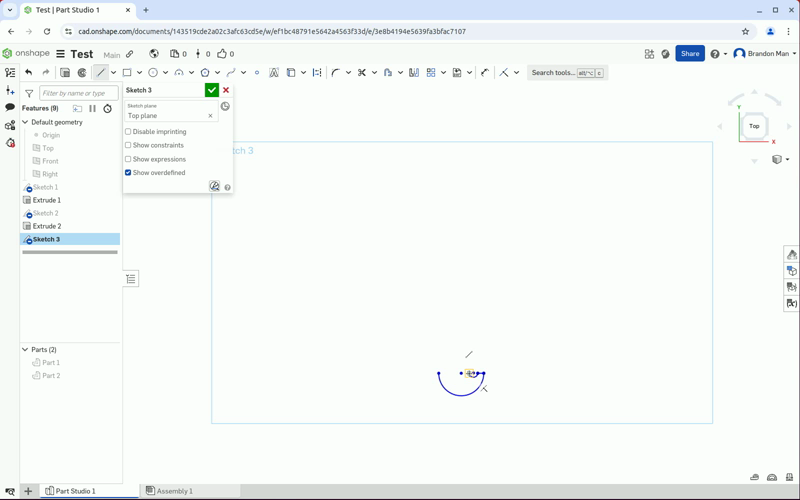
key_down(shift)
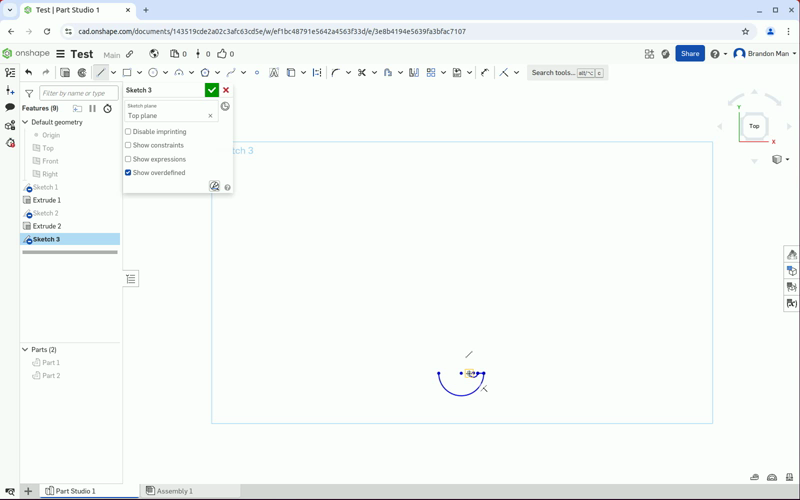
mouse_move(499, 373)
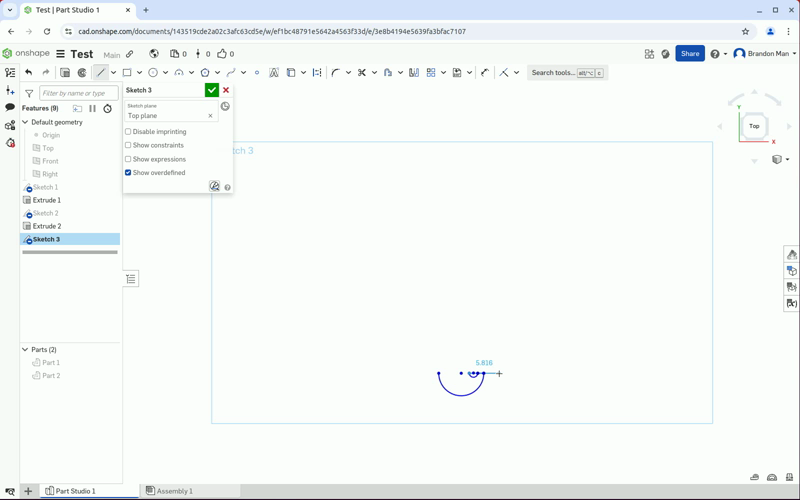
mouse_move(453, 373)
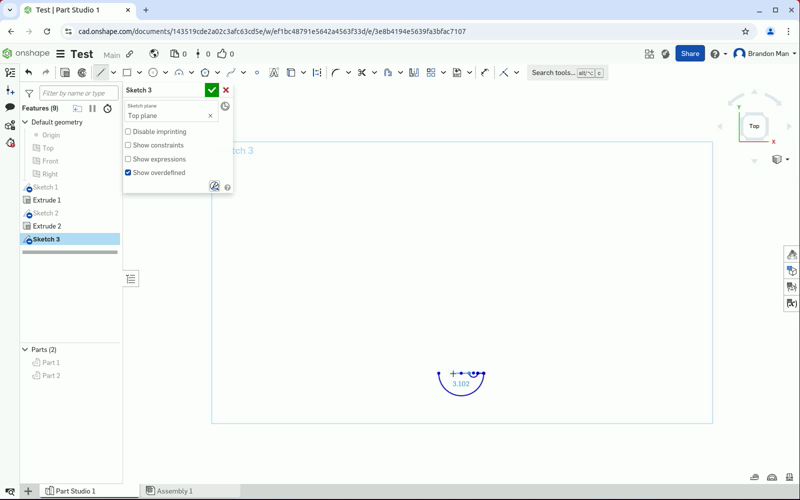
click(453, 373)
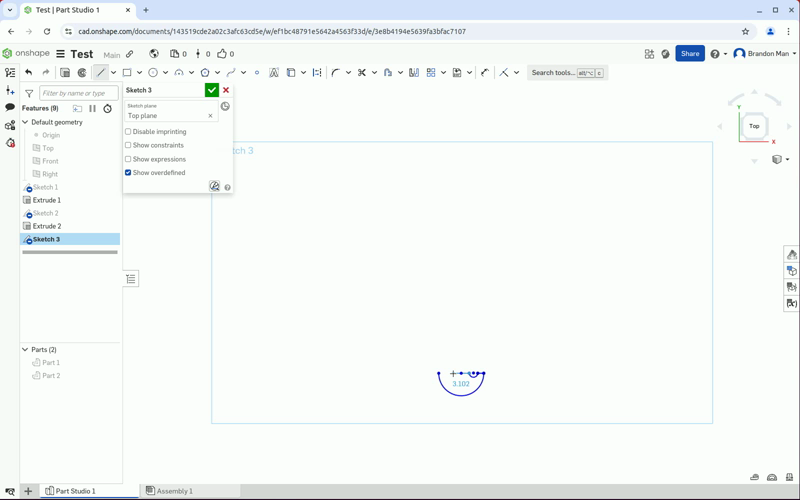
key_up(shift)
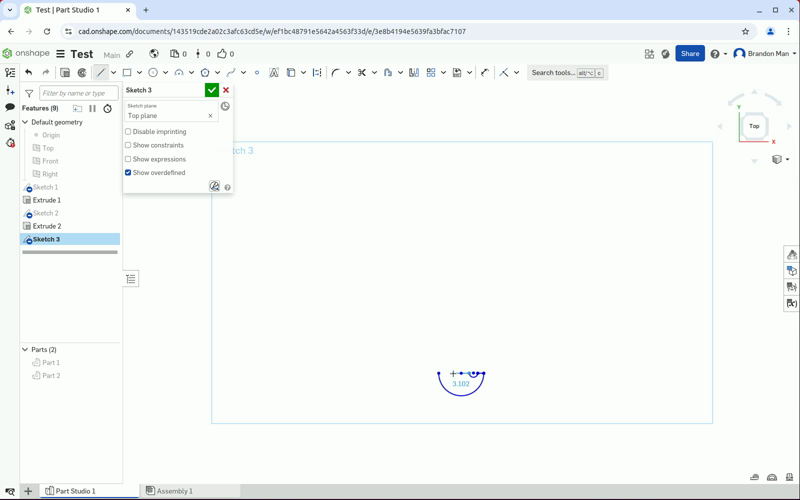
key(esc)
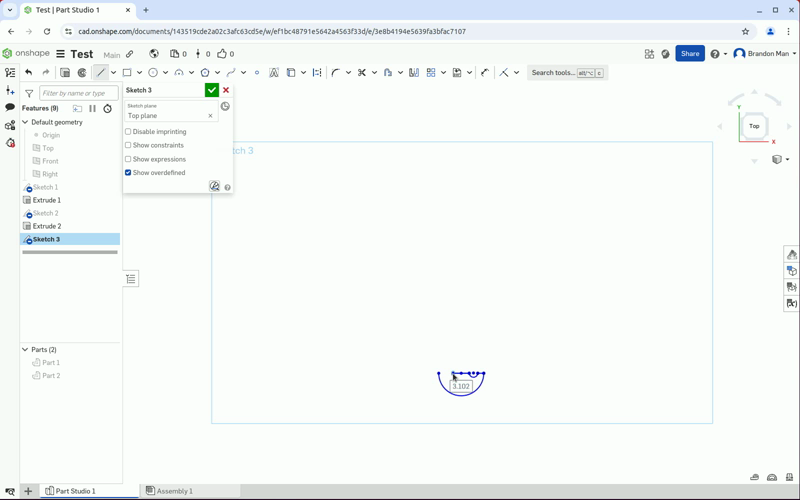
key(a)
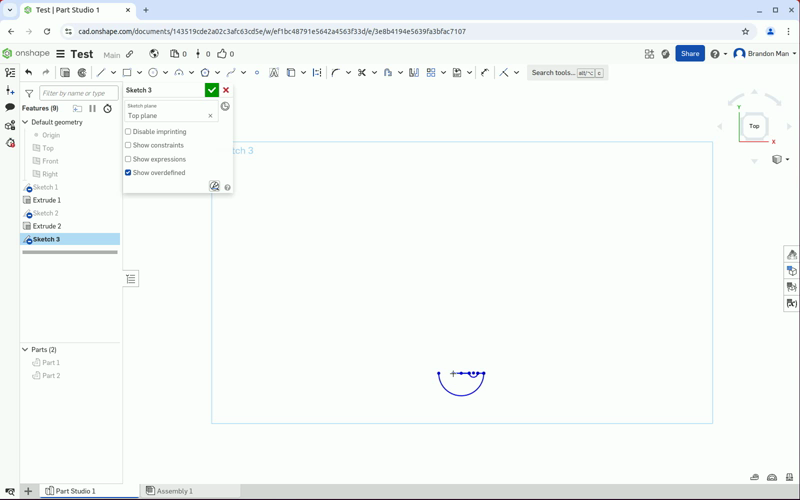
mouse_move(453, 373)
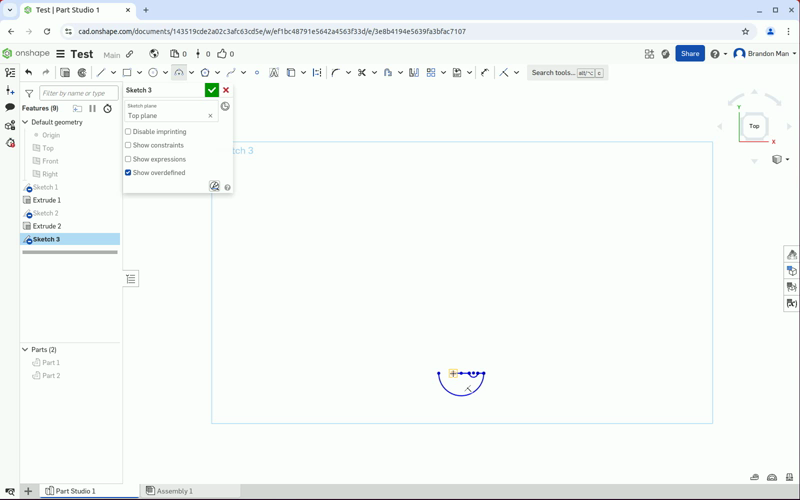
click(453, 373)
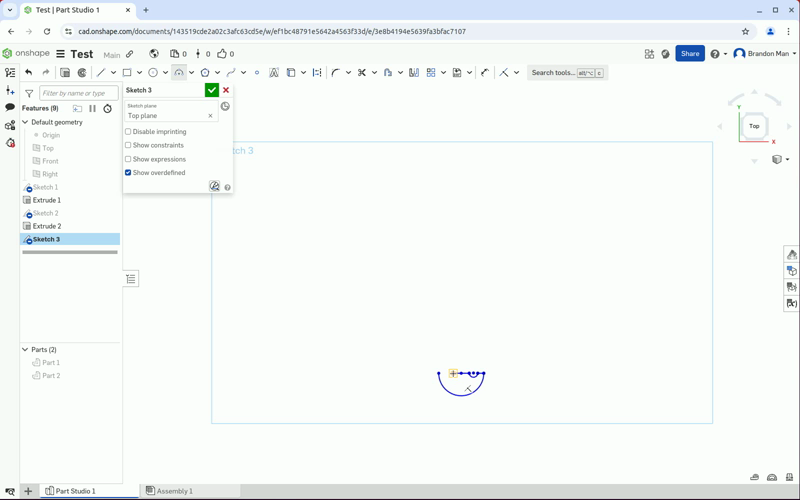
key_down(shift)
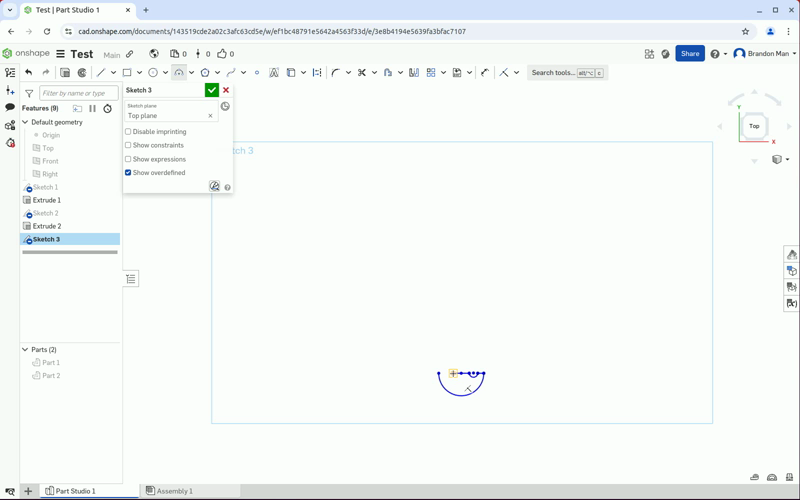
mouse_move(444, 373)
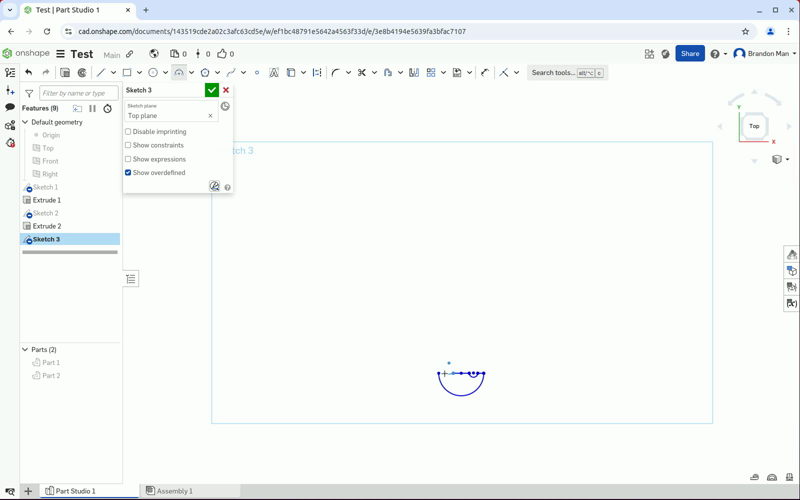
click(444, 373)
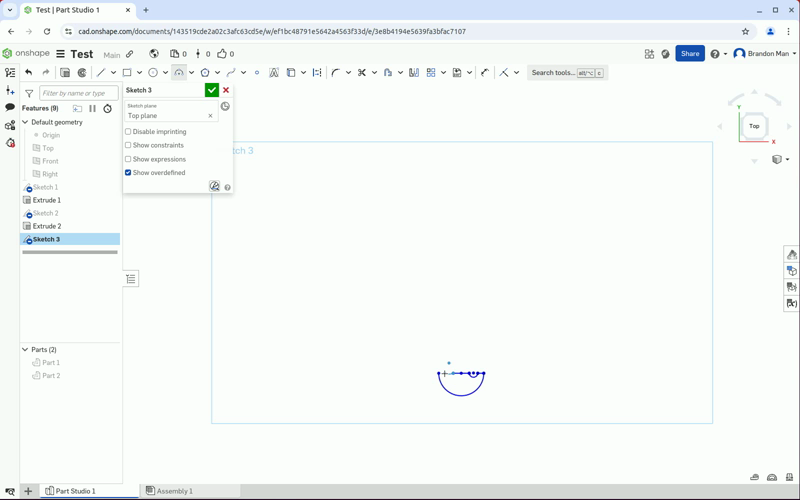
mouse_move(449, 377)
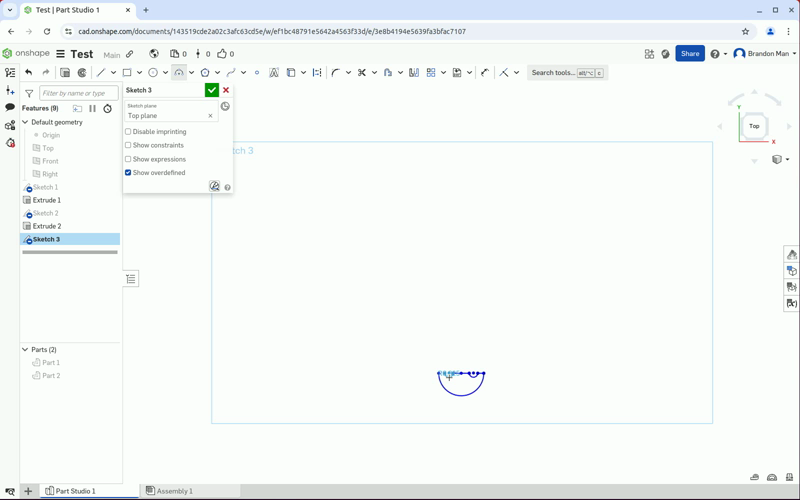
click(449, 377)
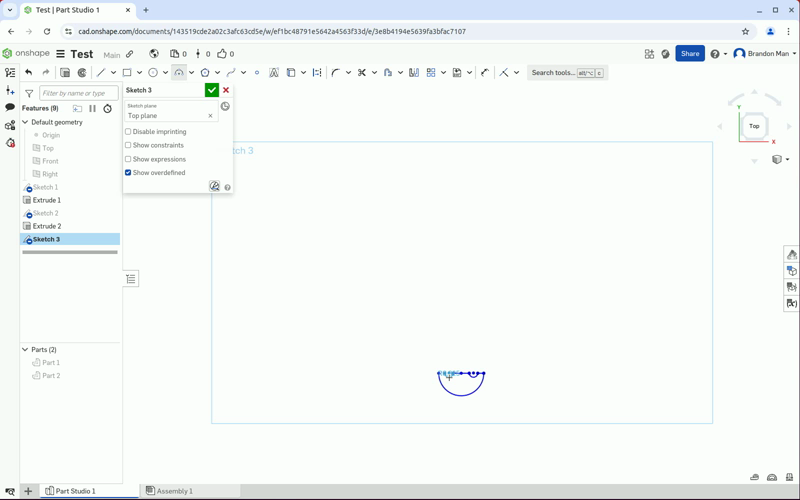
key_up(shift)
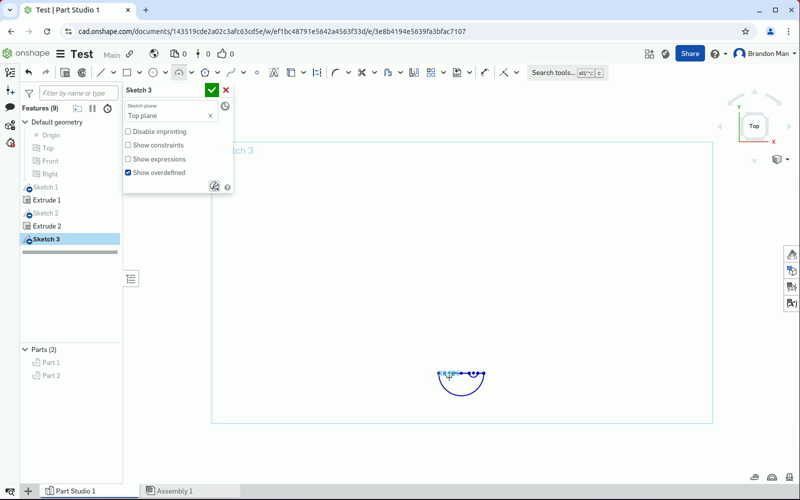
key(esc)
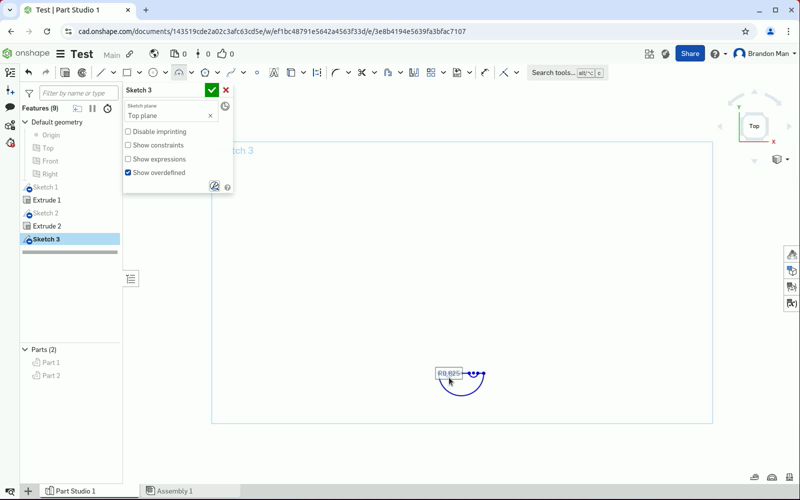
key(l)
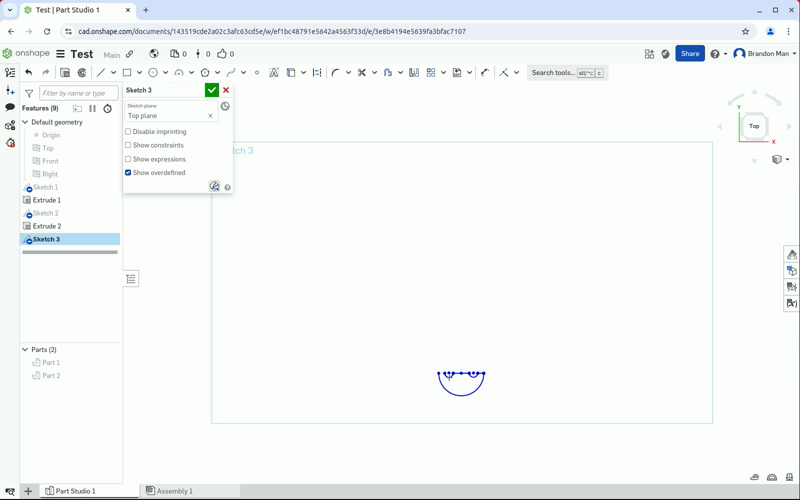
mouse_move(444, 373)
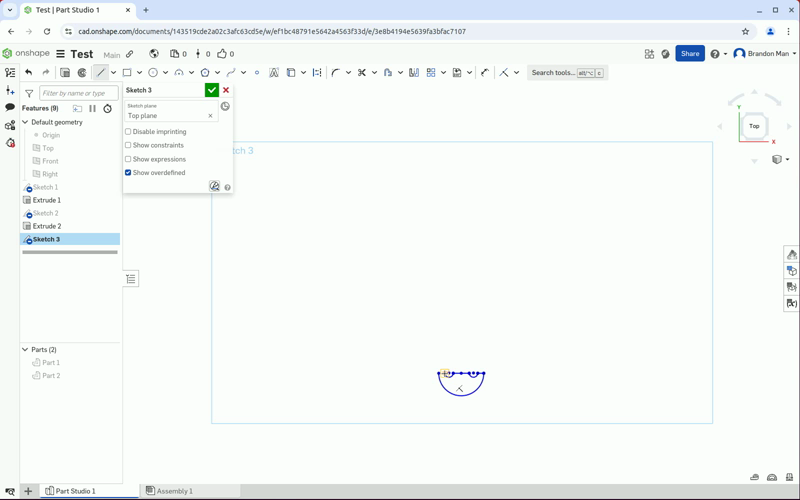
scroll(6)
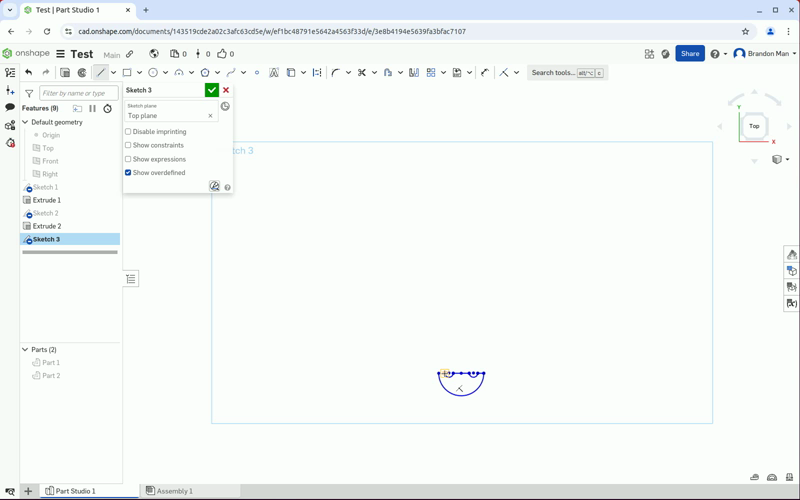
scroll(6)
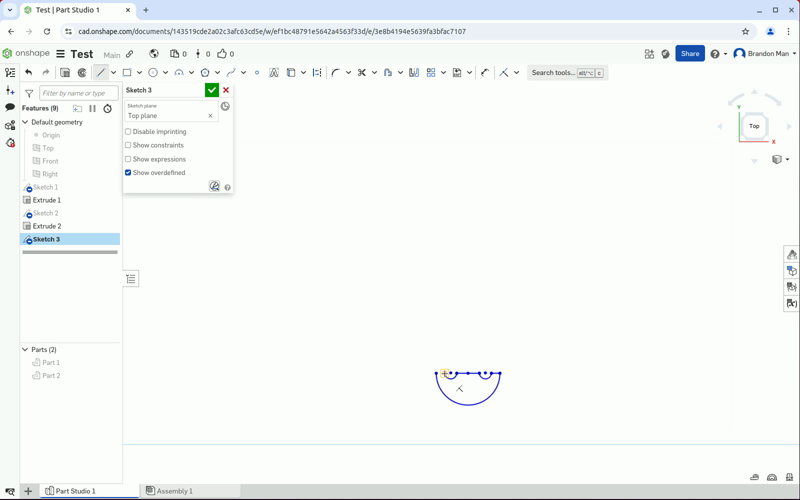
scroll(6)
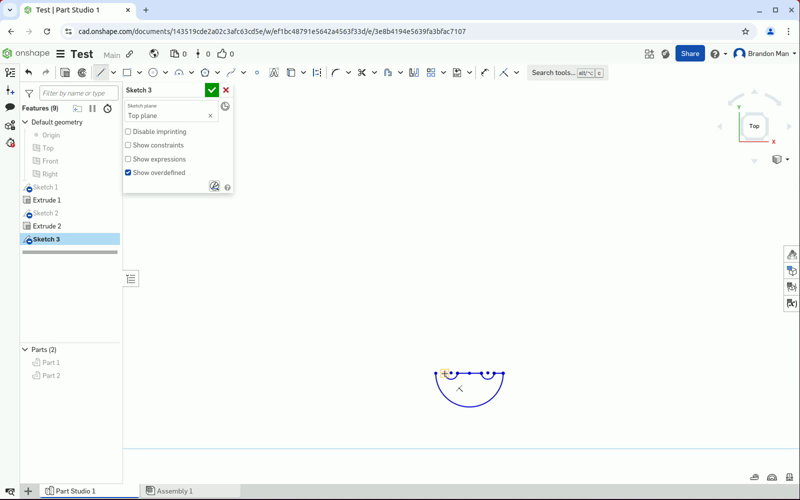
scroll(6)
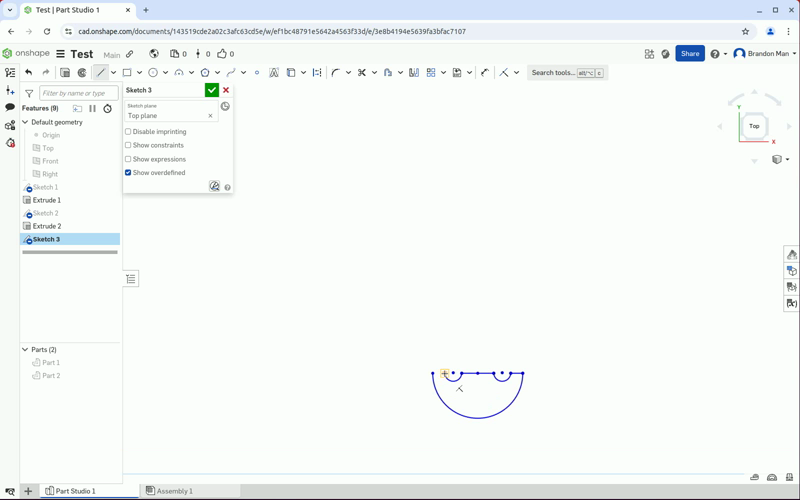
scroll(6)
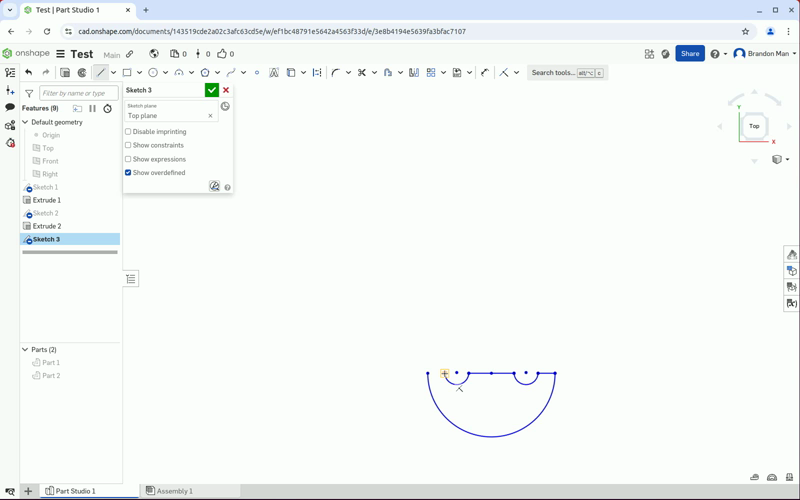
scroll(6)
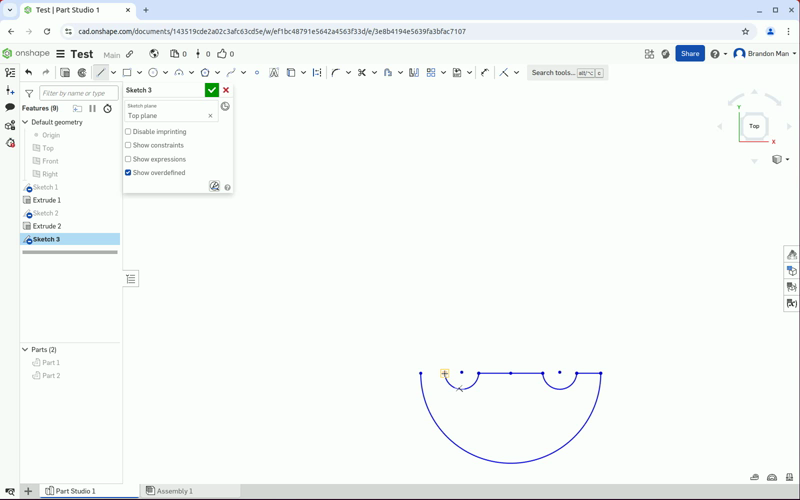
scroll(6)
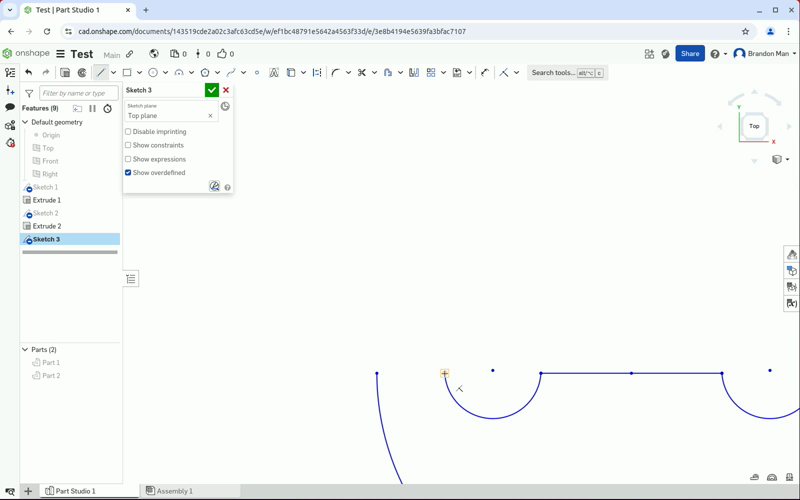
click(444, 373)
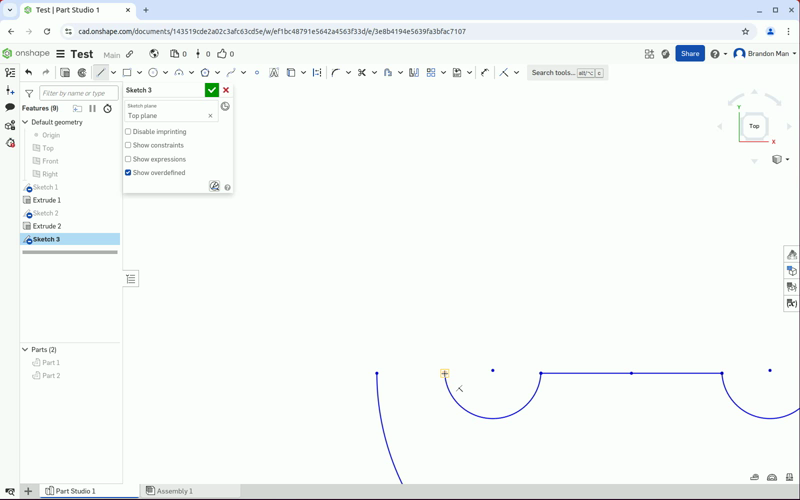
scroll(-6)
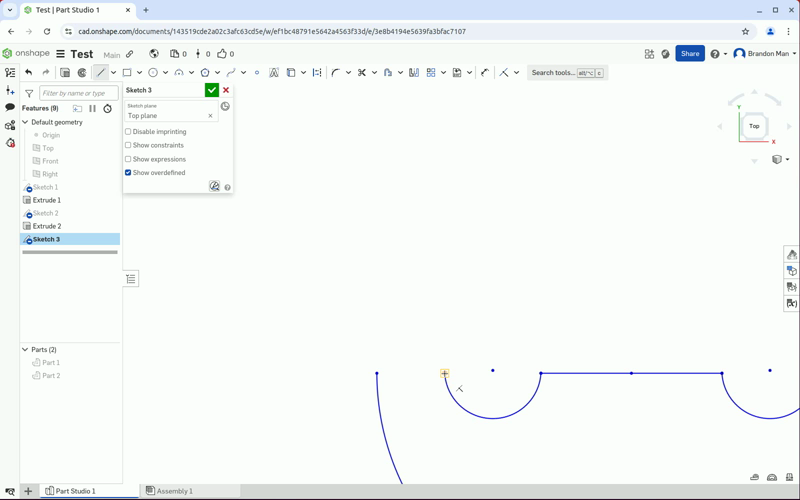
scroll(-6)
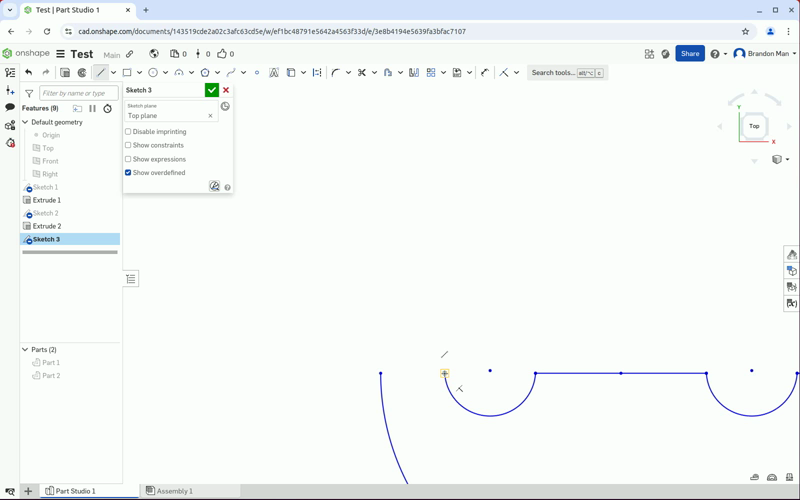
scroll(-6)
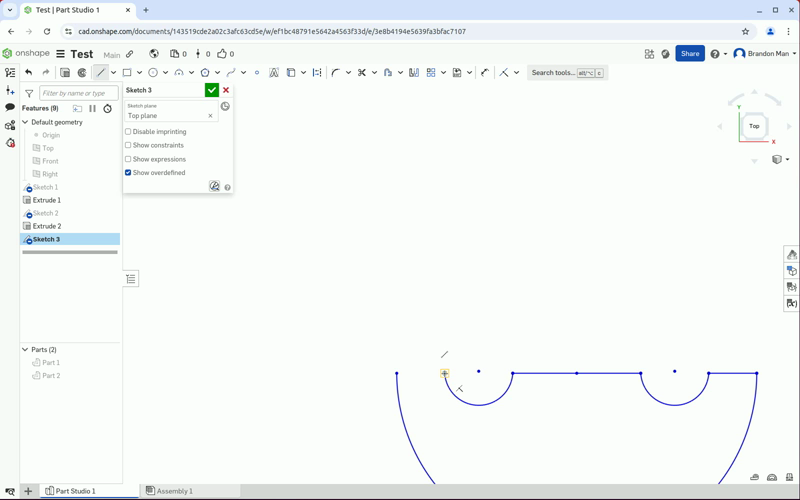
scroll(-6)
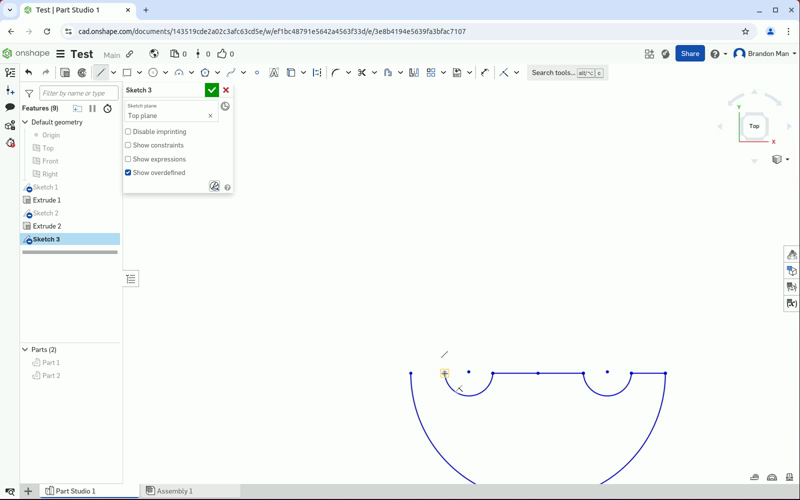
scroll(-6)
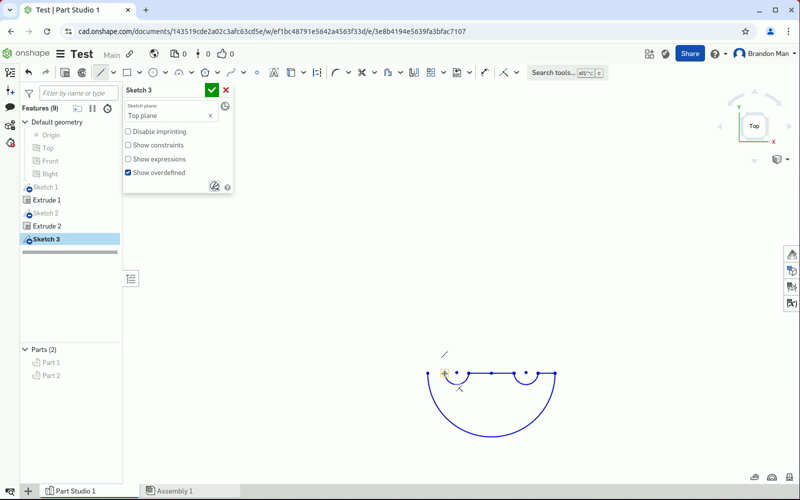
scroll(-6)
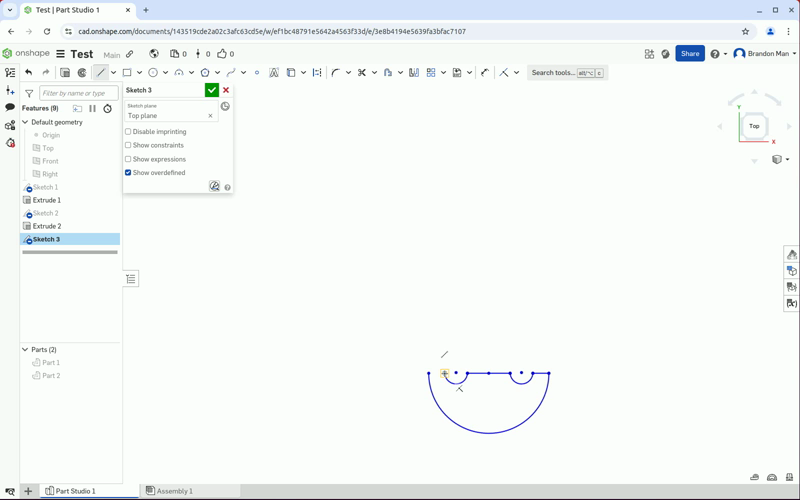
scroll(-6)
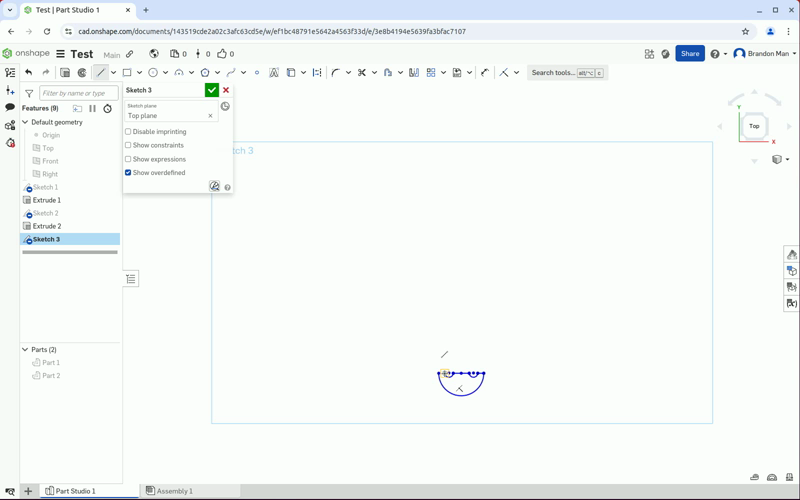
mouse_move(474, 373)
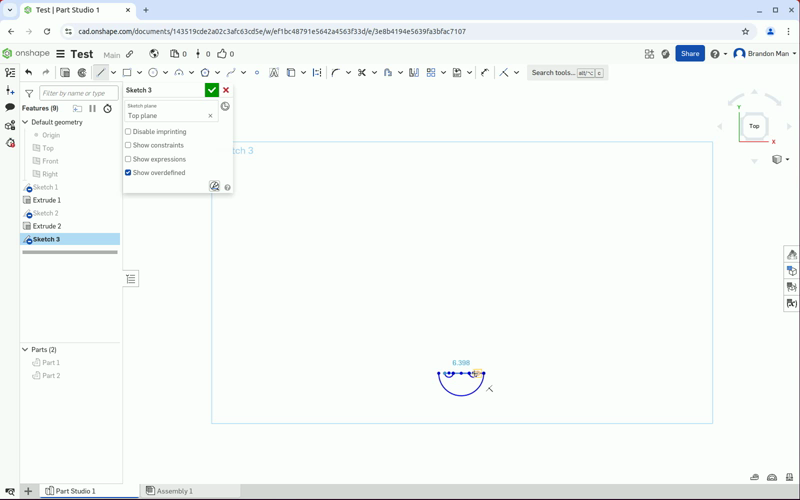
key_down(shift)
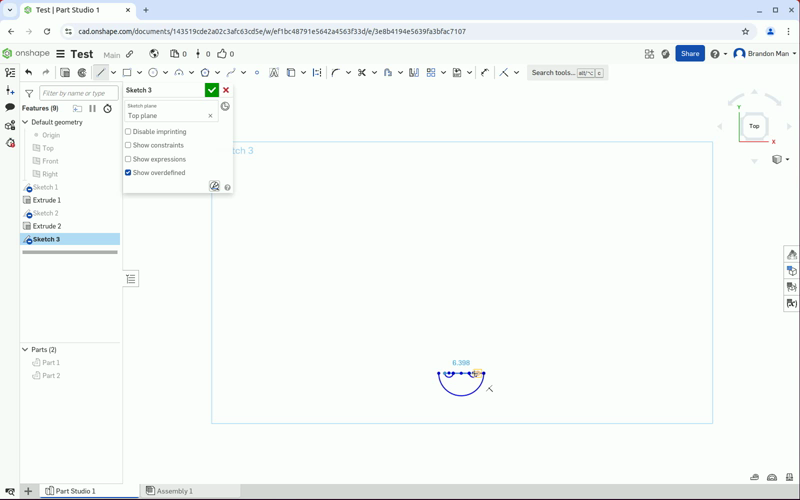
mouse_move(438, 373)
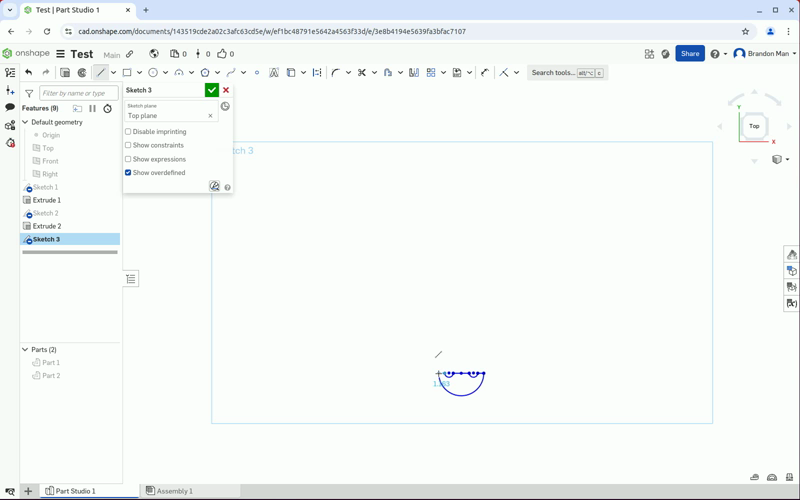
scroll(6)
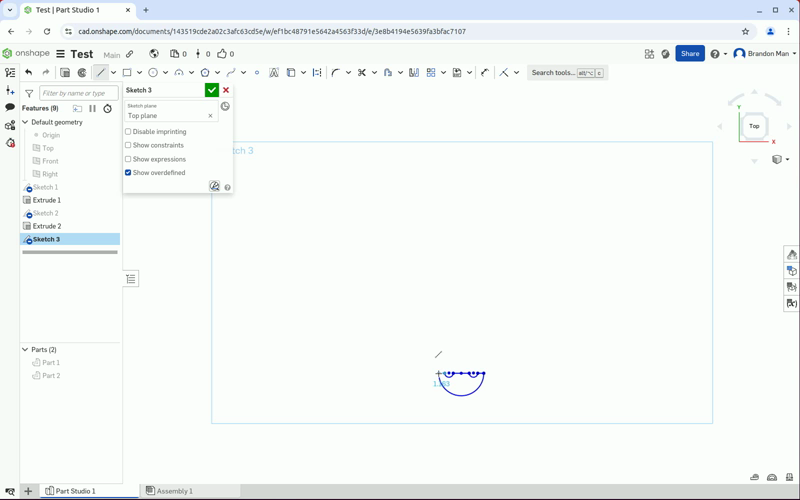
scroll(6)
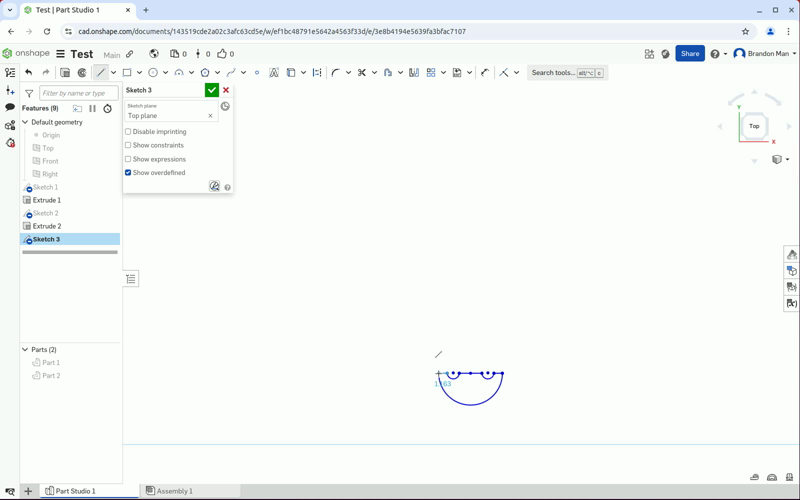
scroll(6)
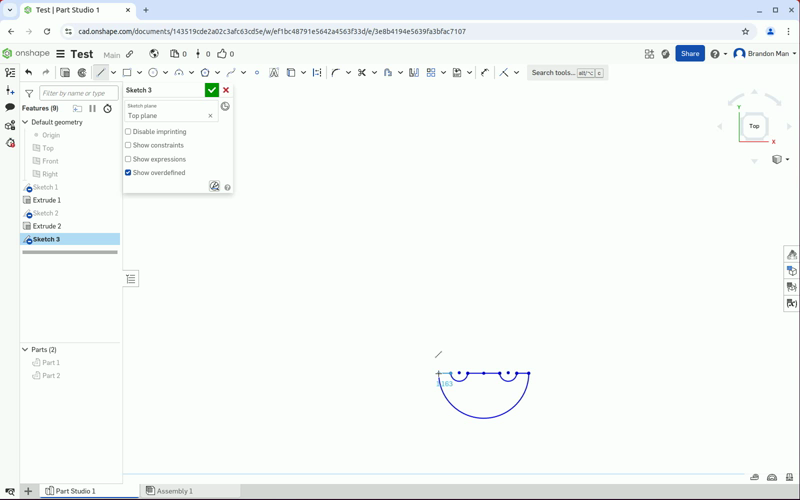
scroll(6)
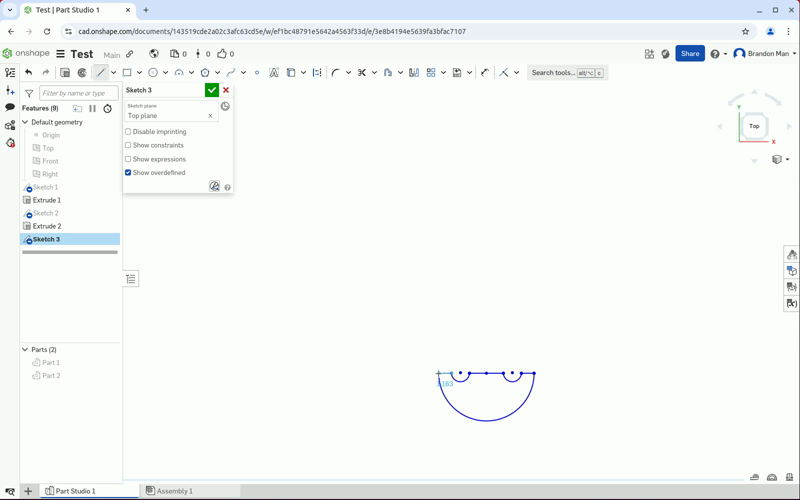
scroll(6)
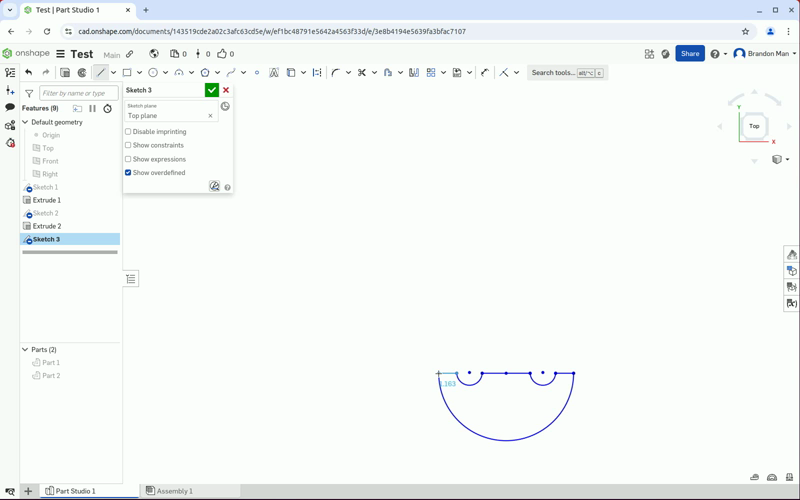
scroll(6)
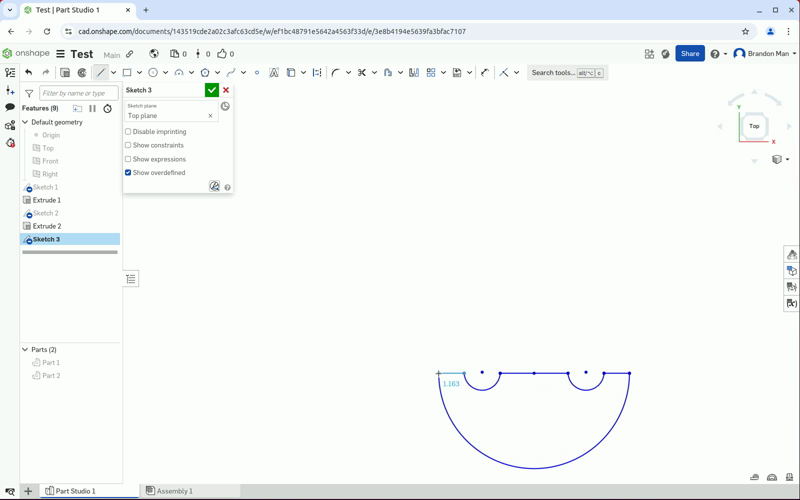
scroll(6)
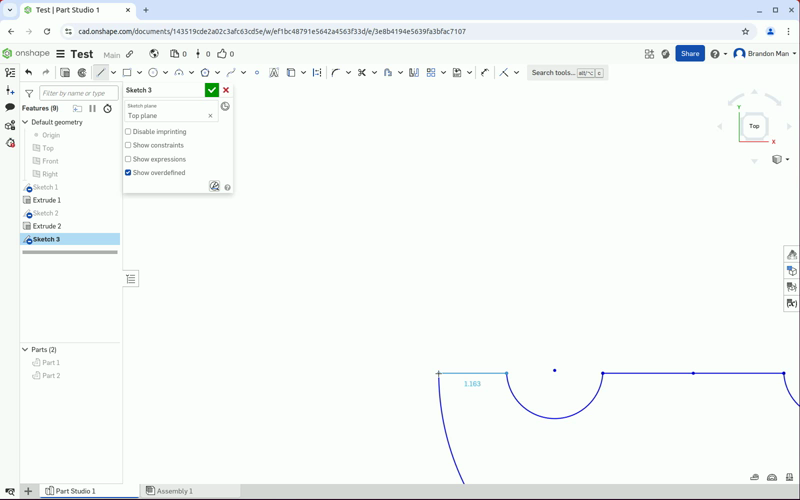
key_up(shift)
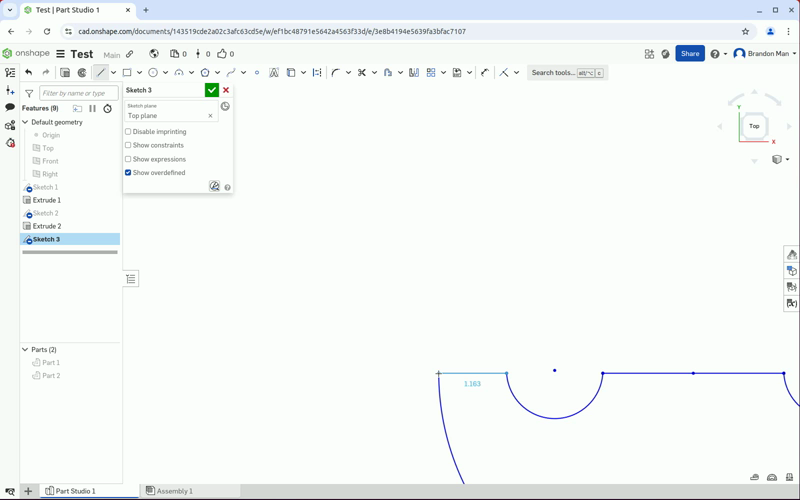
click(438, 373)
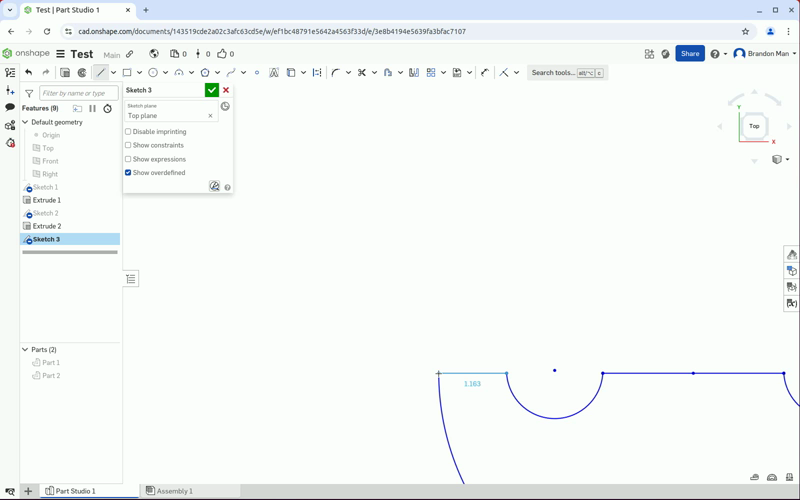
scroll(-6)
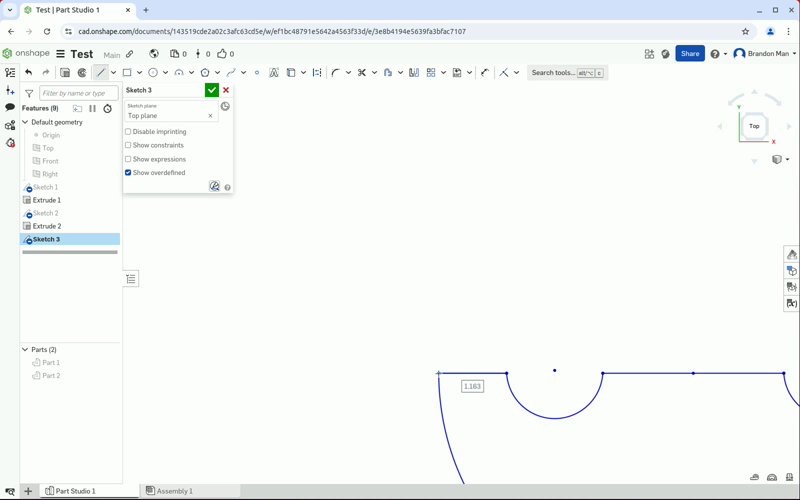
scroll(-6)
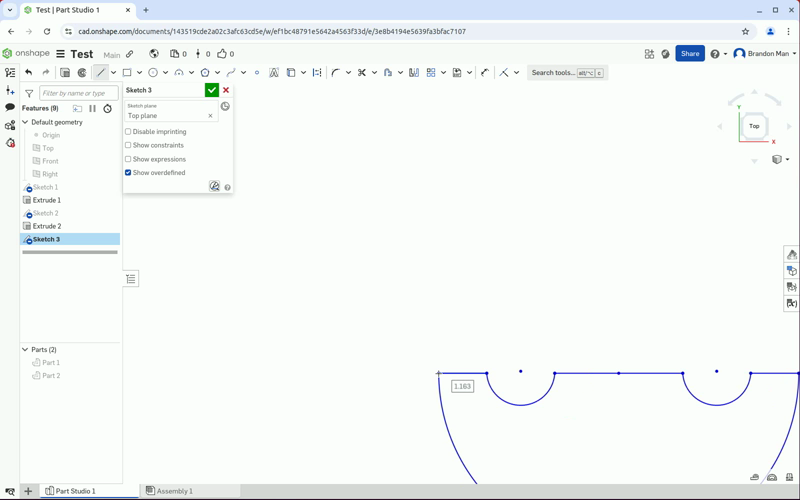
scroll(-6)
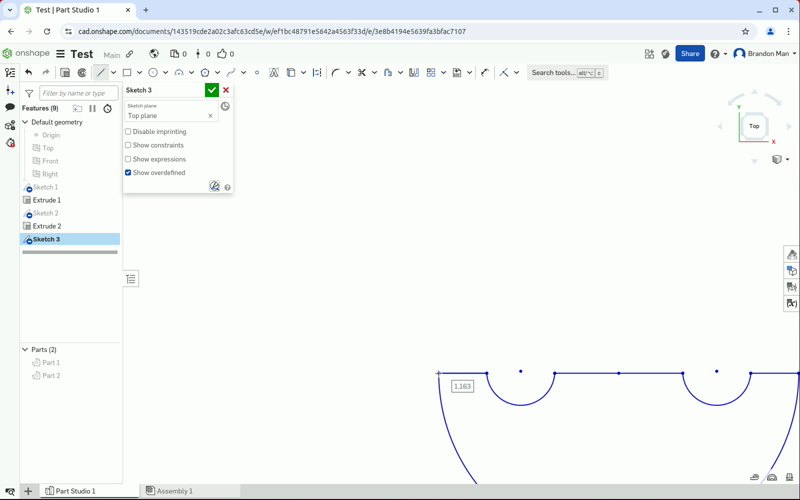
scroll(-6)
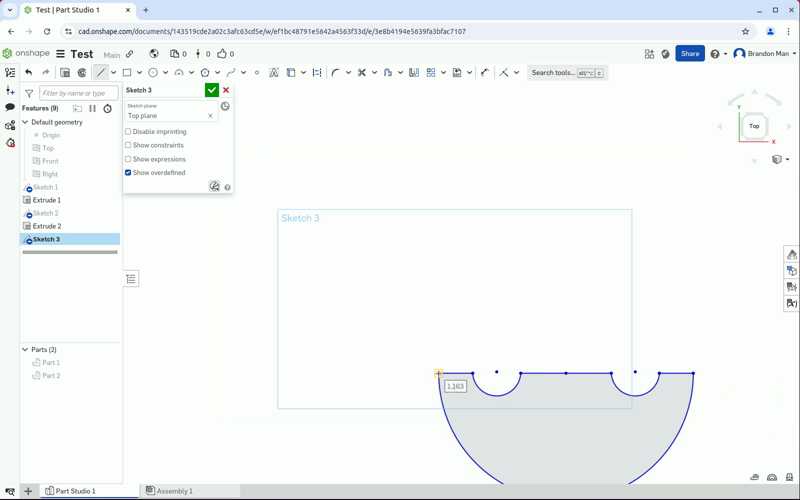
scroll(-6)
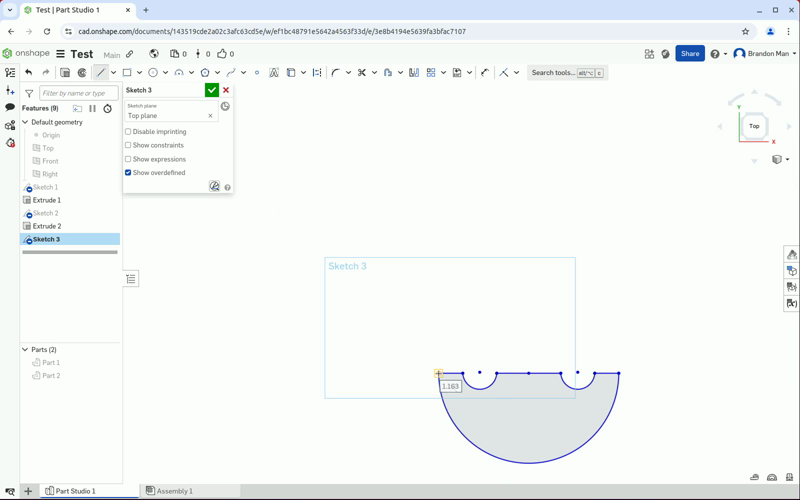
scroll(-6)
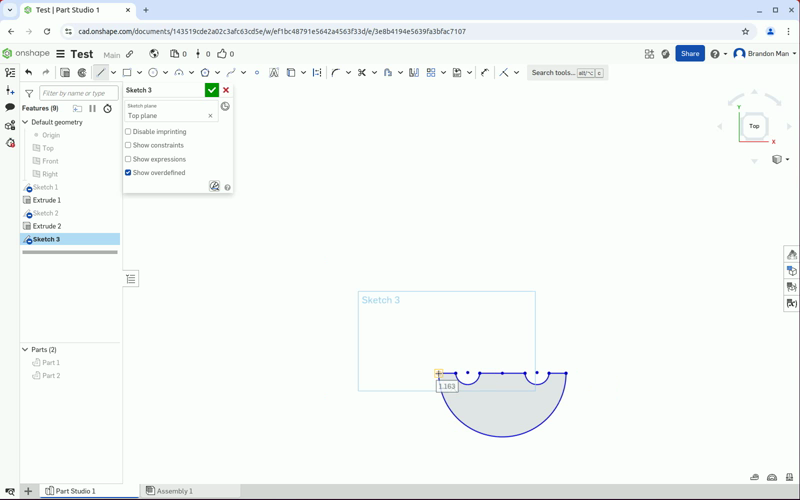
scroll(-6)
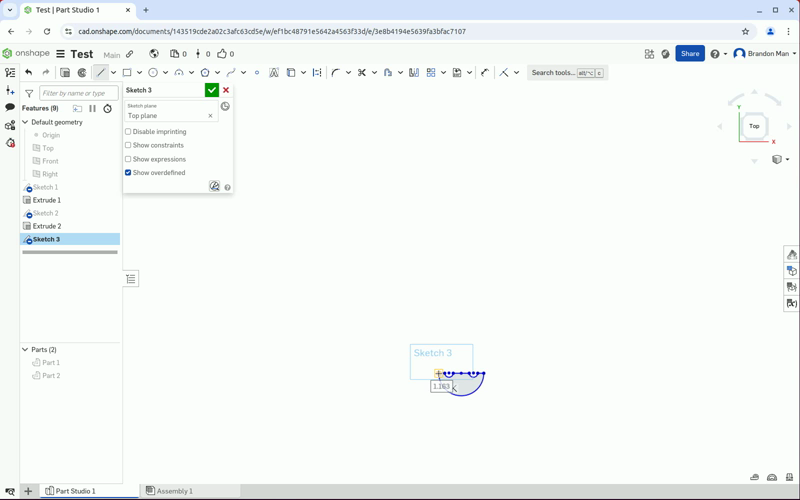
key(esc)
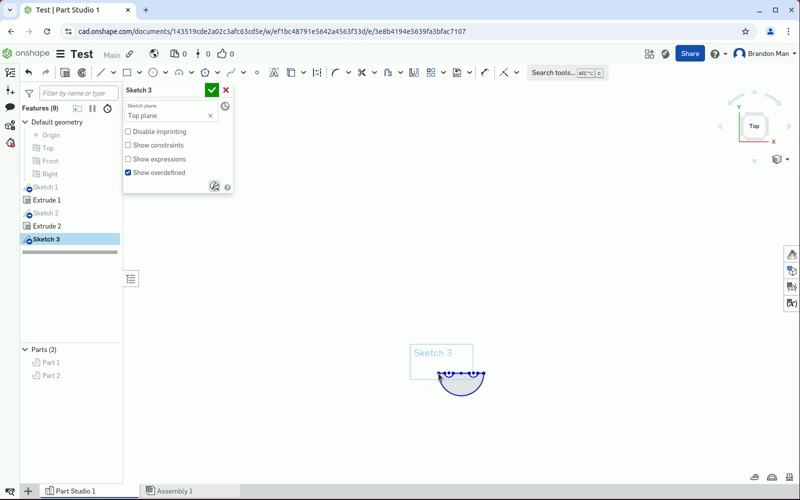
mouse_move(455, 389)
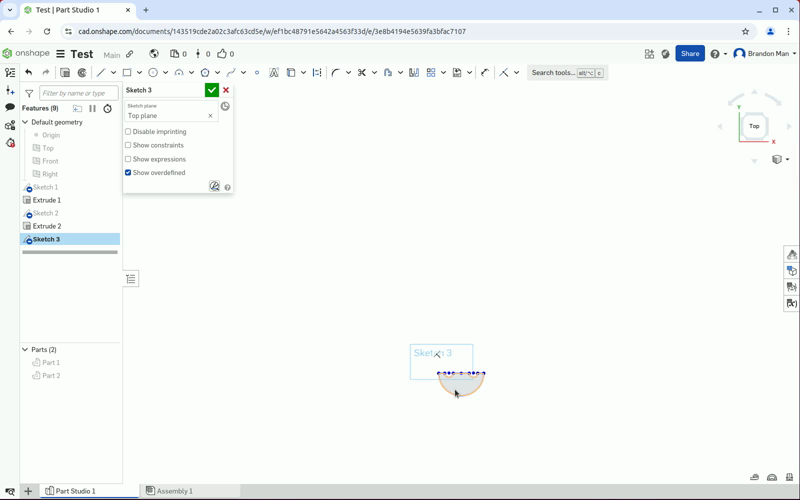
scroll(6)
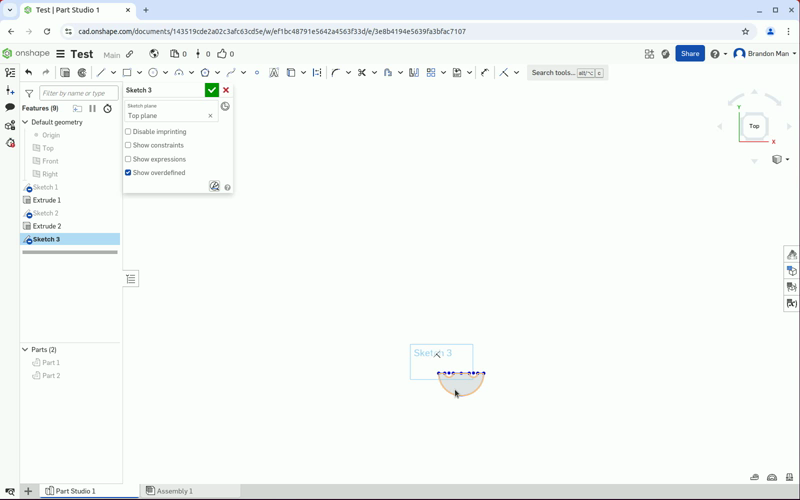
scroll(6)
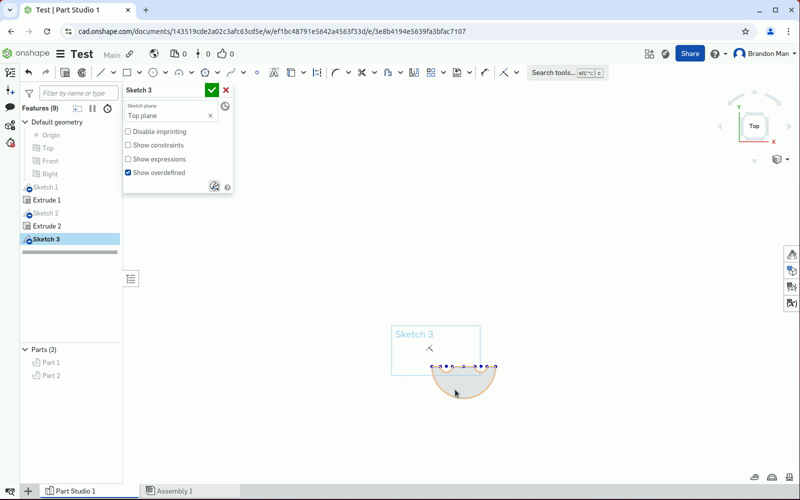
scroll(6)
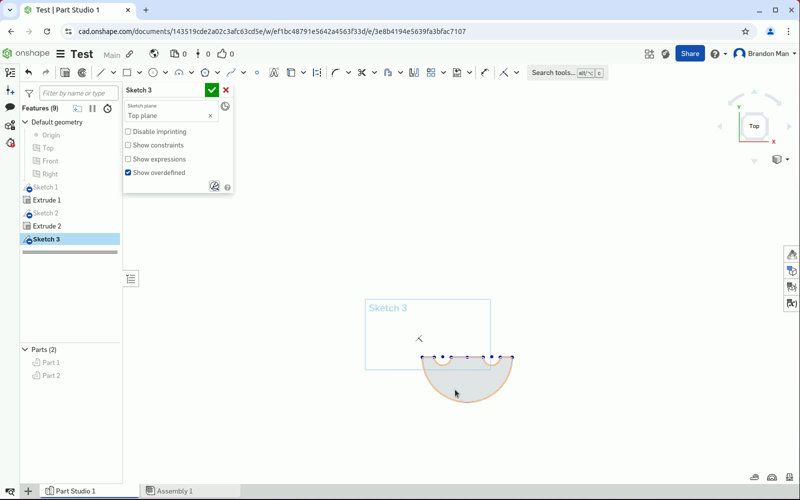
scroll(6)
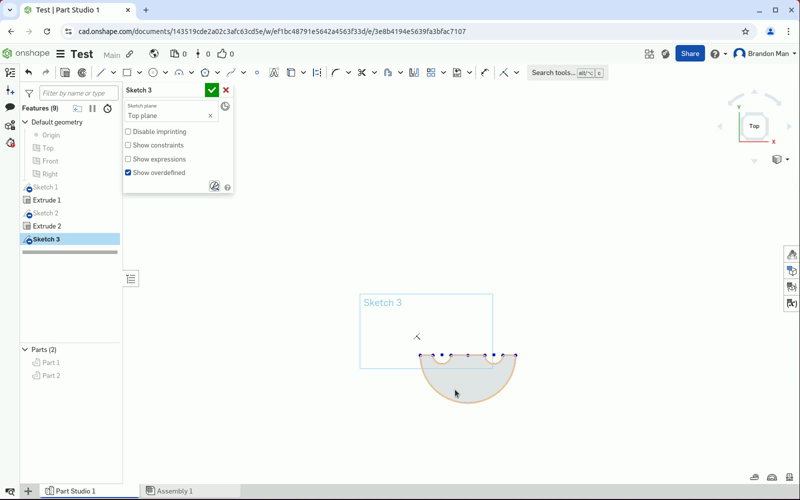
scroll(6)
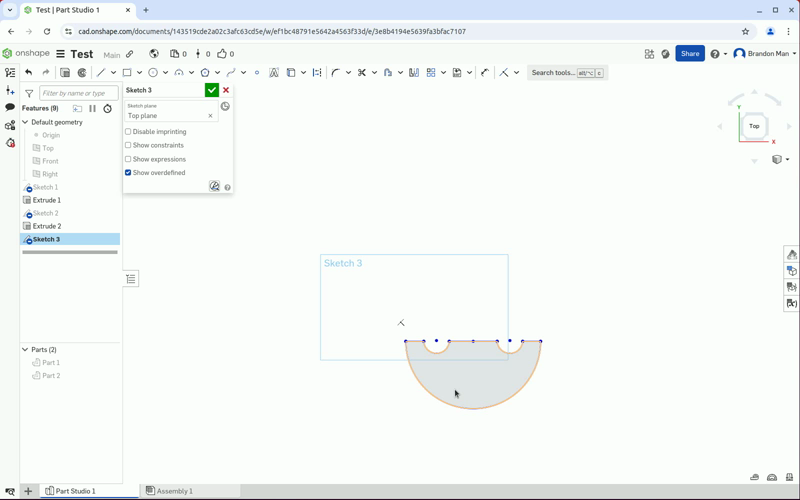
scroll(6)
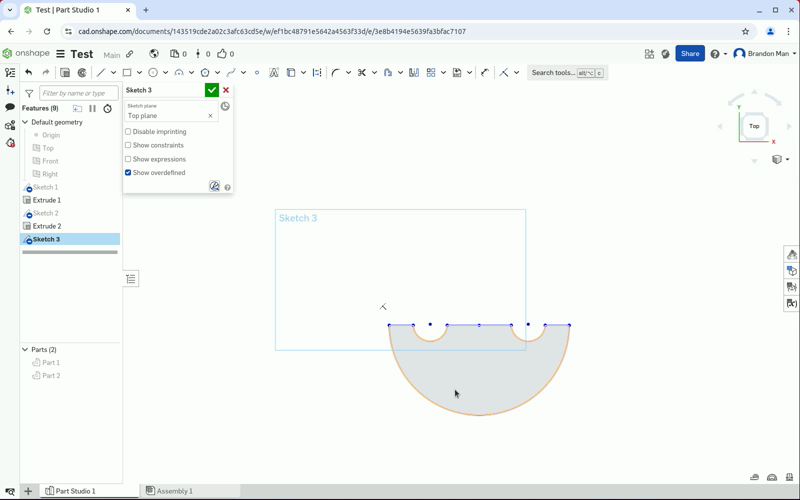
scroll(6)
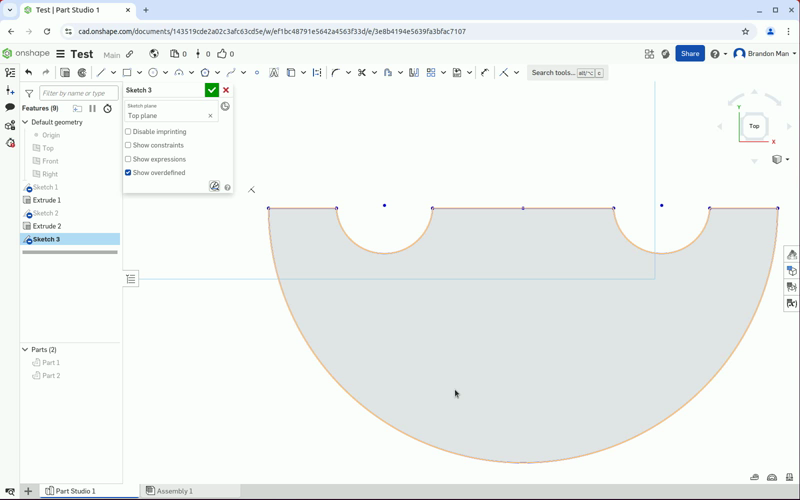
click(455, 389)
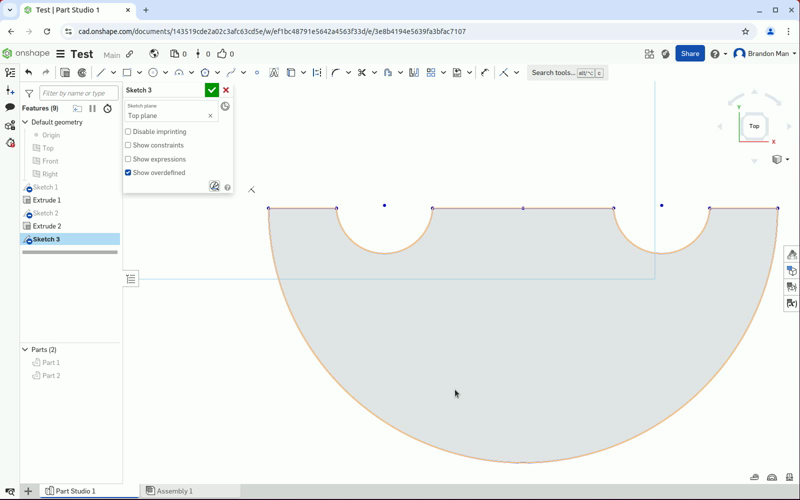
scroll(-6)
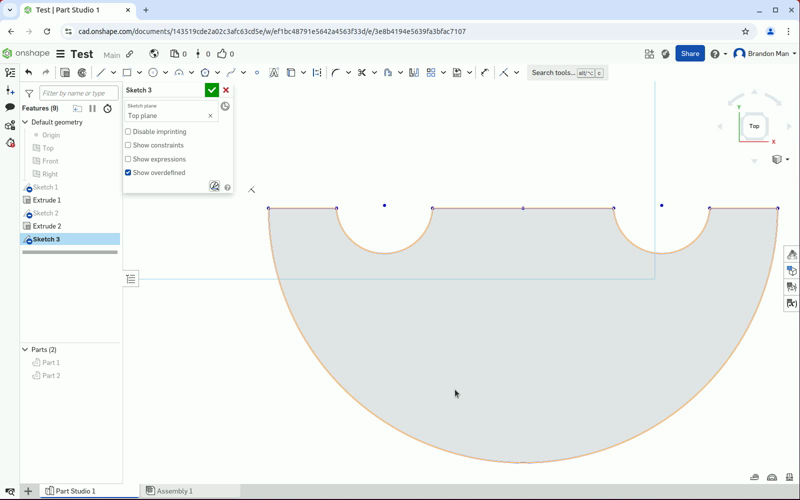
scroll(-6)
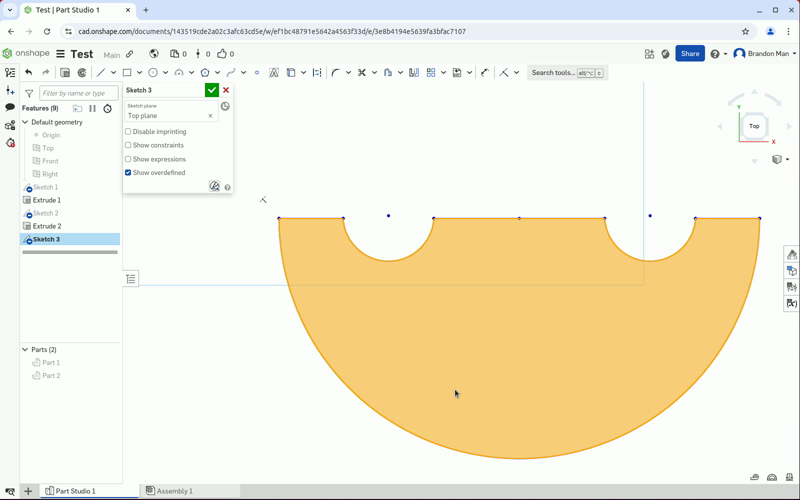
scroll(-6)
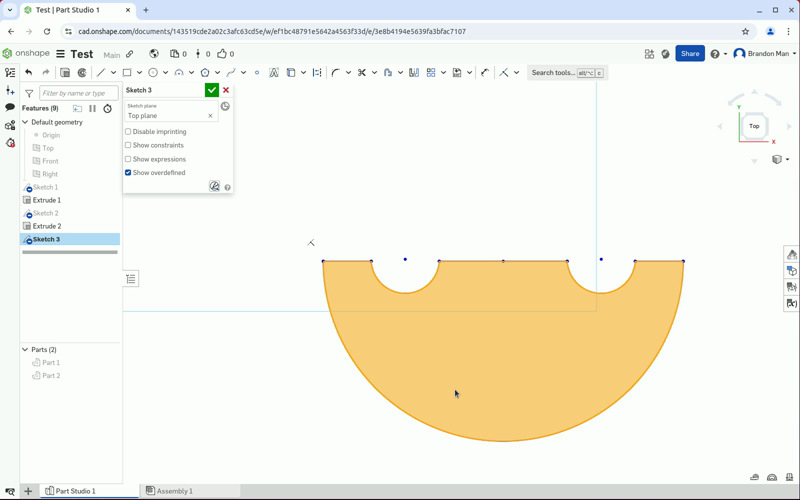
scroll(-6)
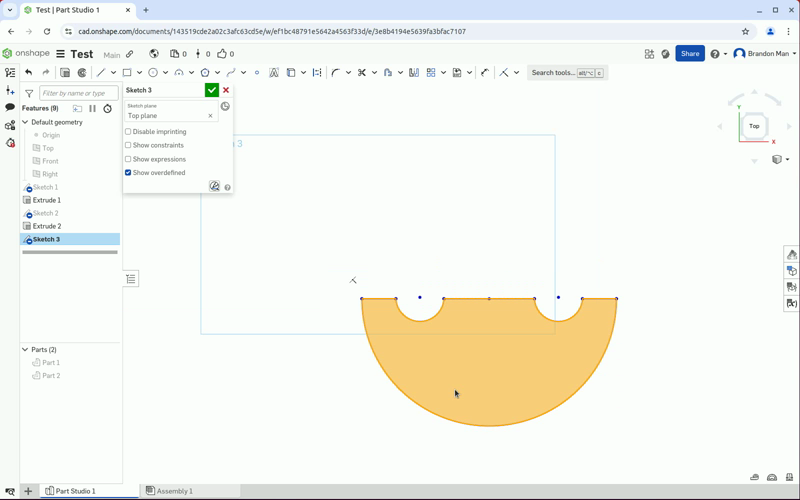
scroll(-6)
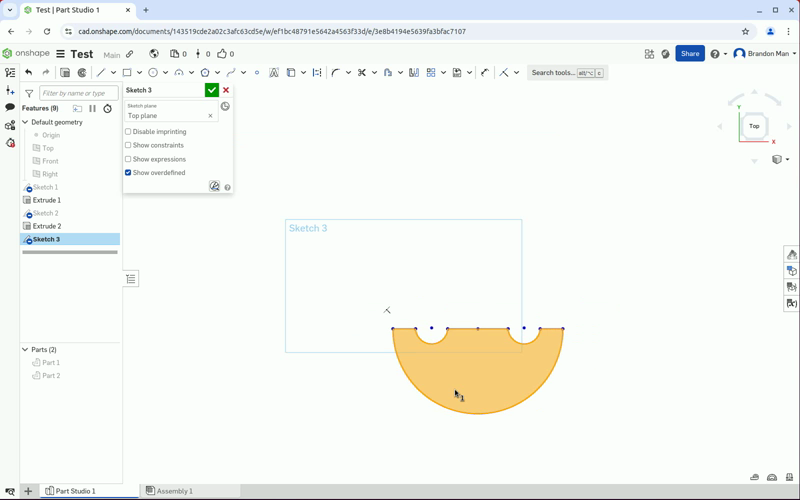
scroll(-6)
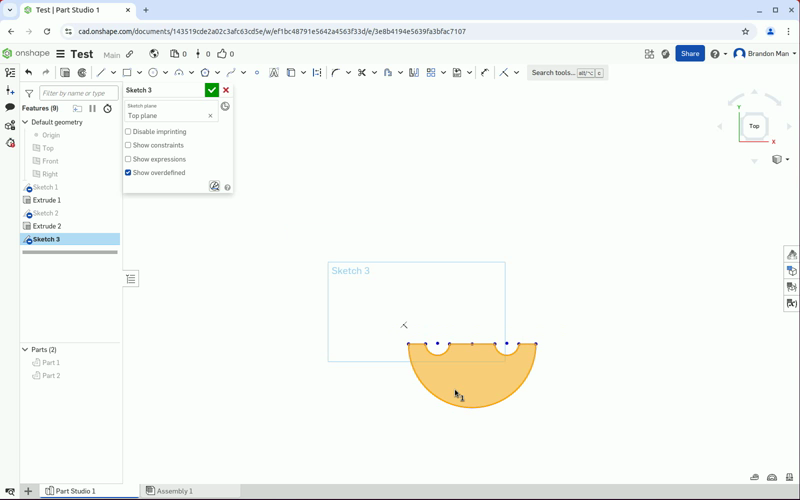
scroll(-6)
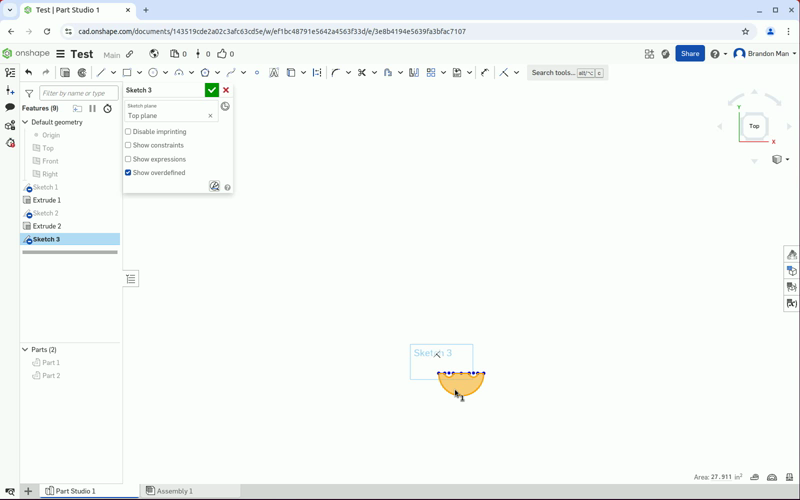
mouse_move(73, 352)
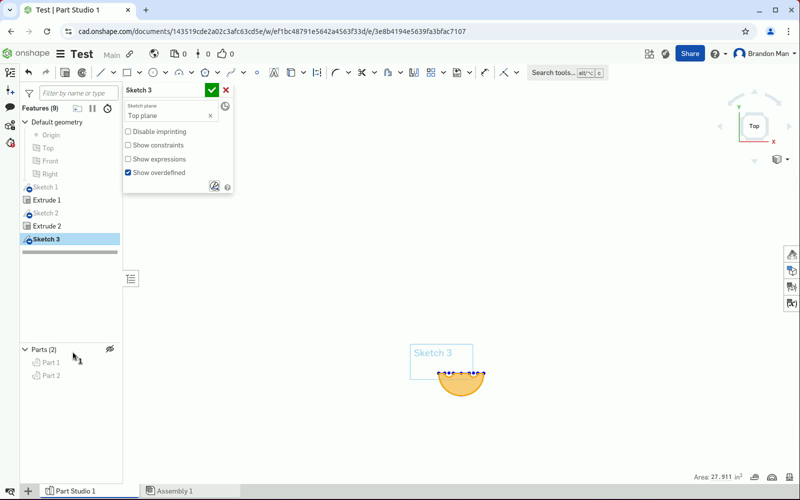
key(shift+y)
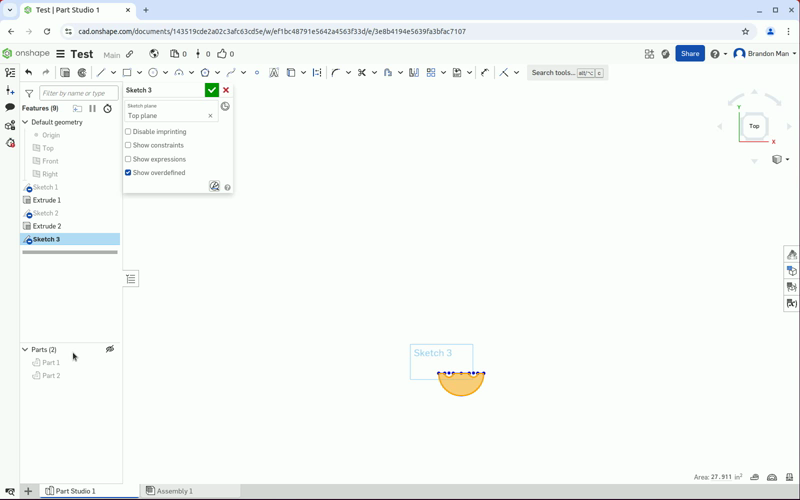
key(shift+e)
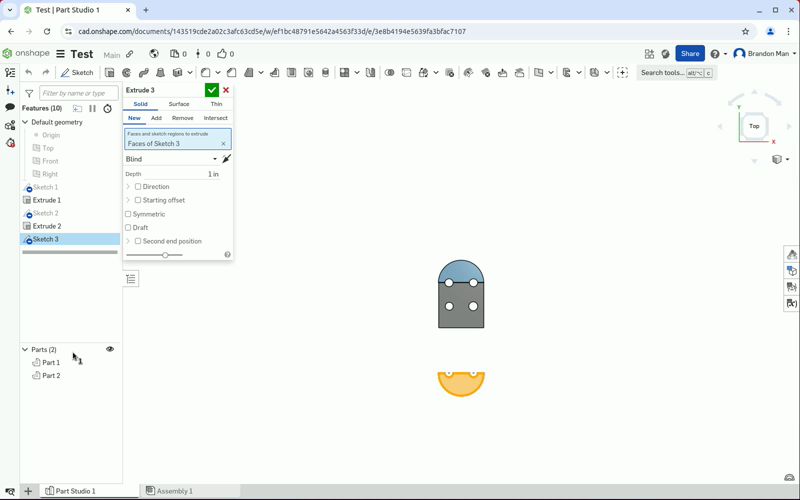
mouse_move(143, 106)
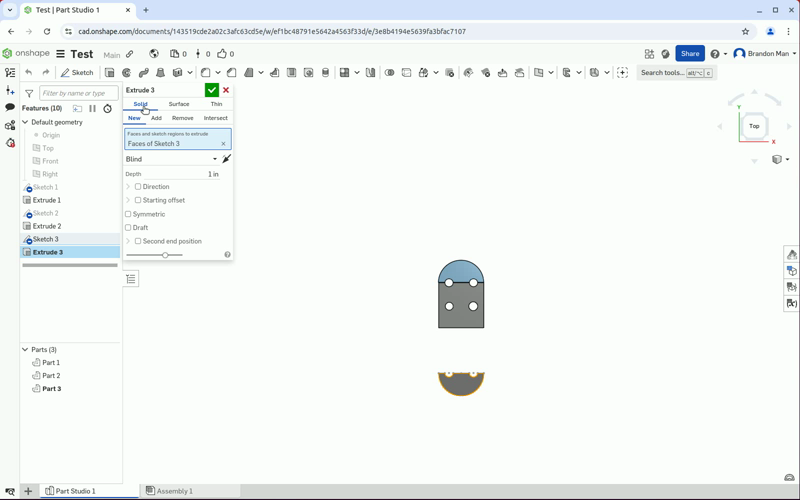
click(143, 106)
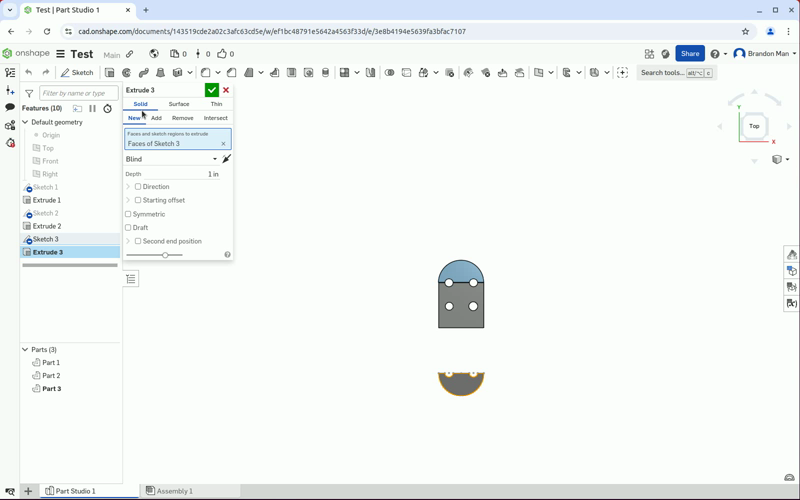
mouse_move(137, 120)
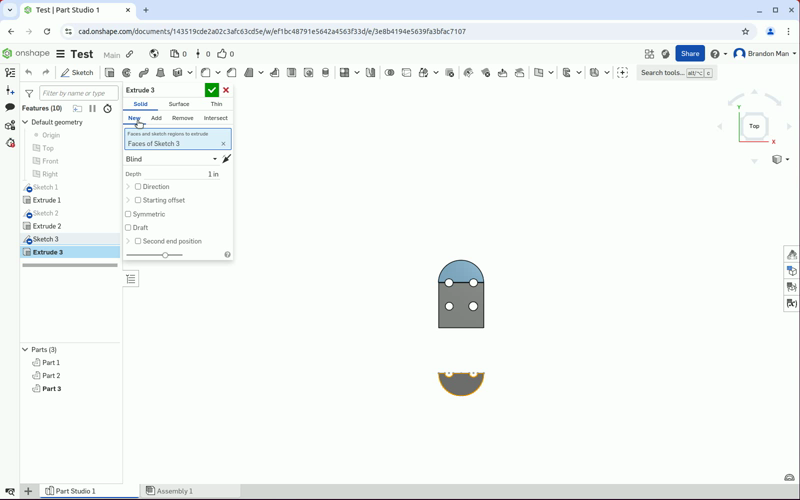
click(137, 120)
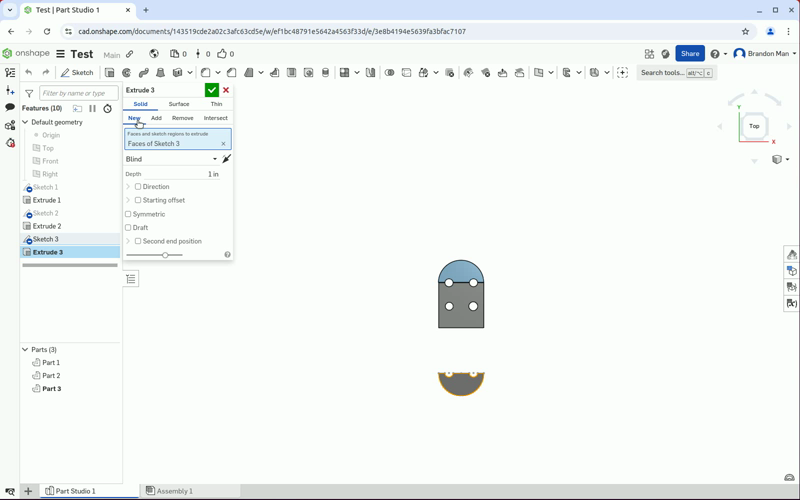
key(tab, 4)
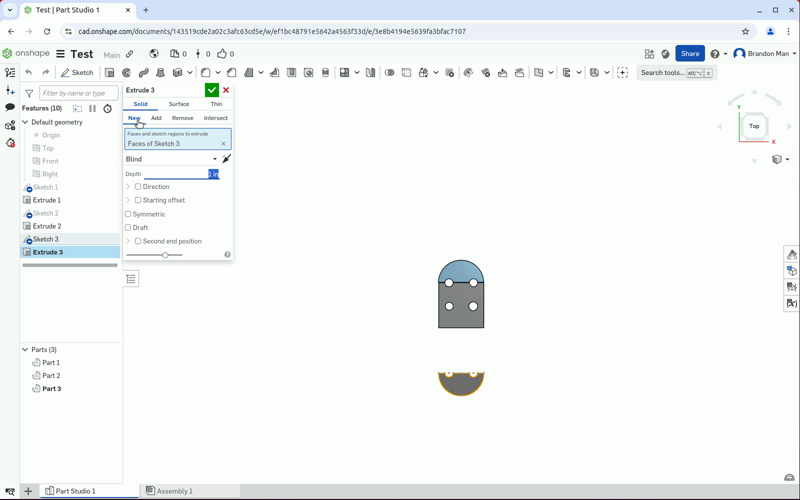
text(0.963)
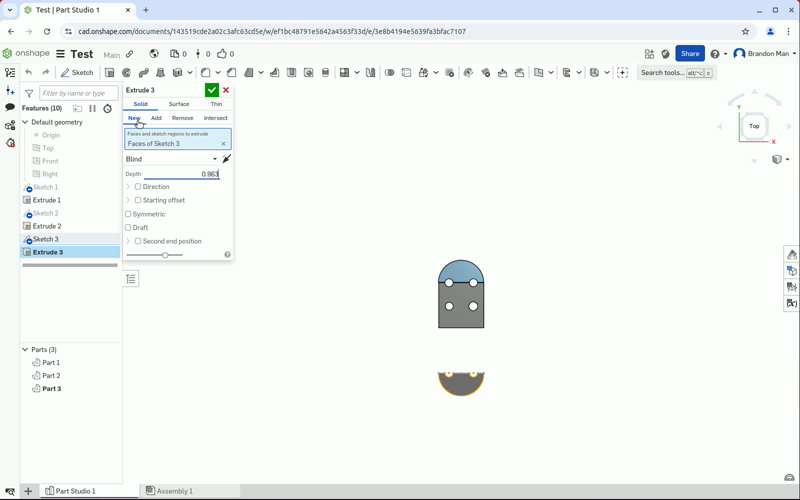
key(enter)
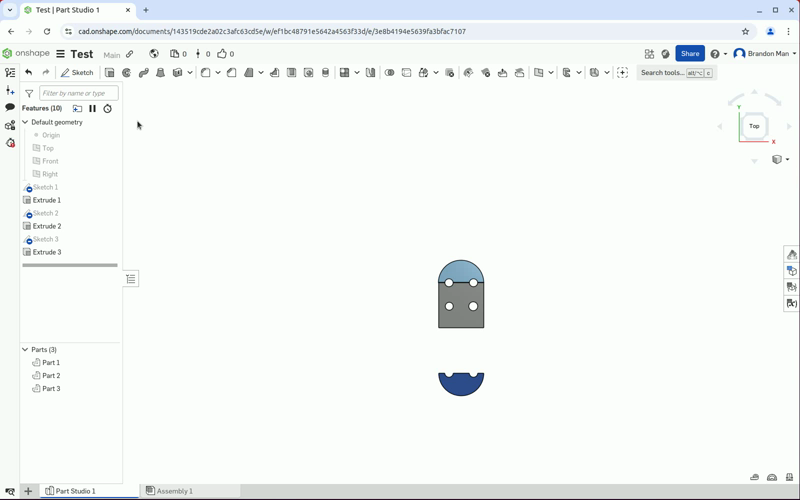
key(shift+h)
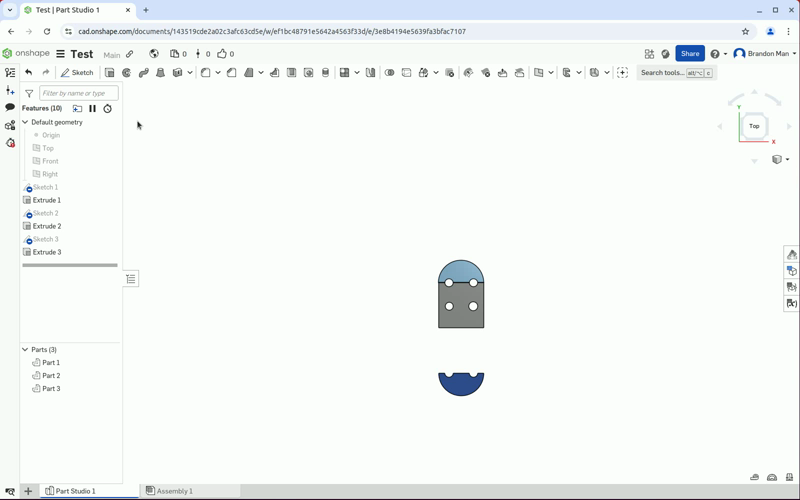
key(shift+h)
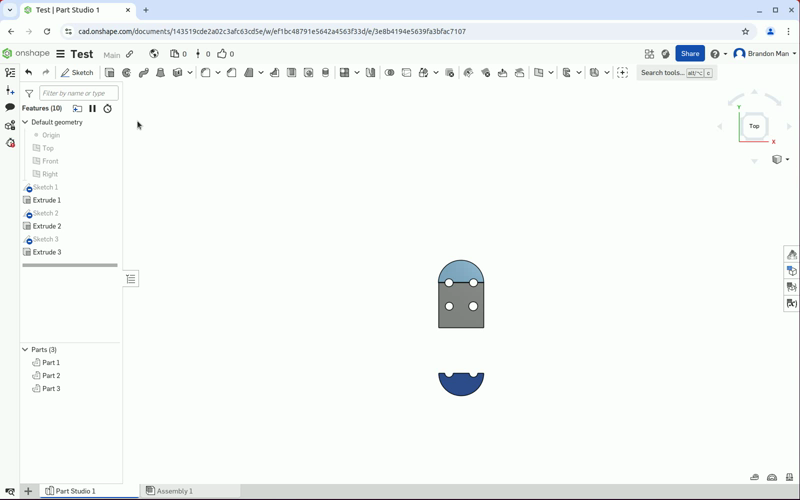
mouse_move(73, 189)
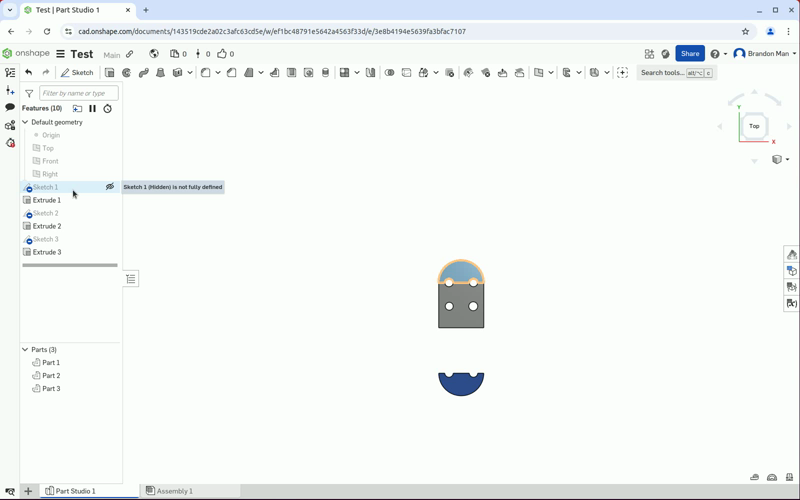
click(73, 189)
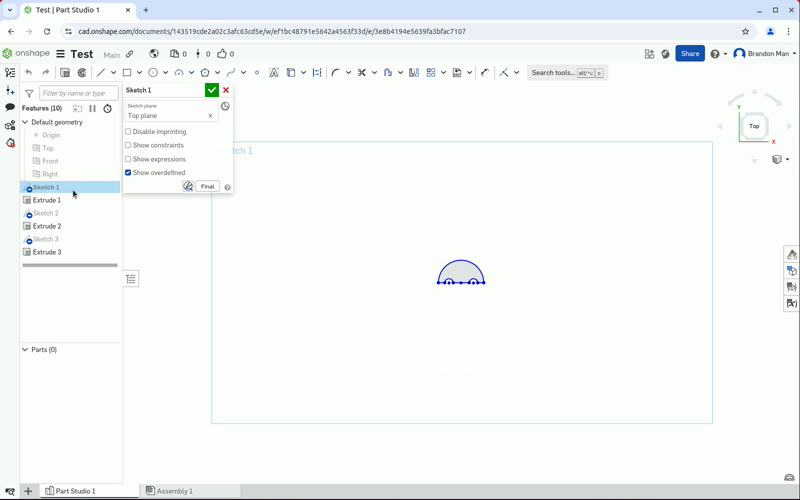
mouse_move(229, 92)
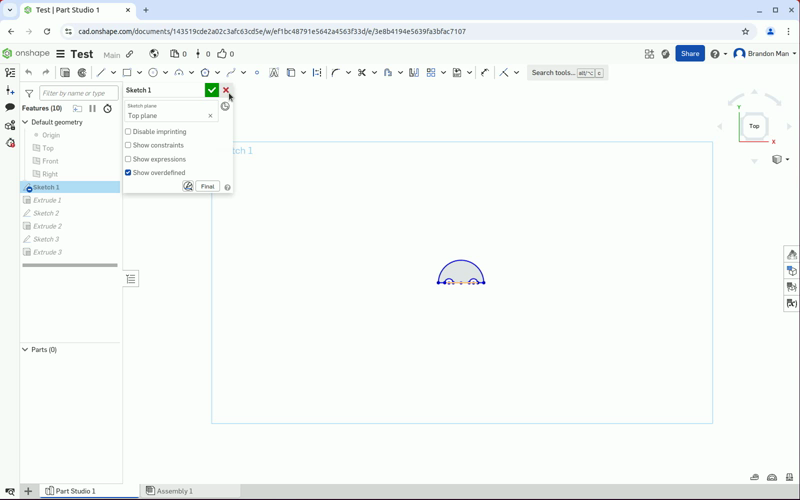
click(229, 92)
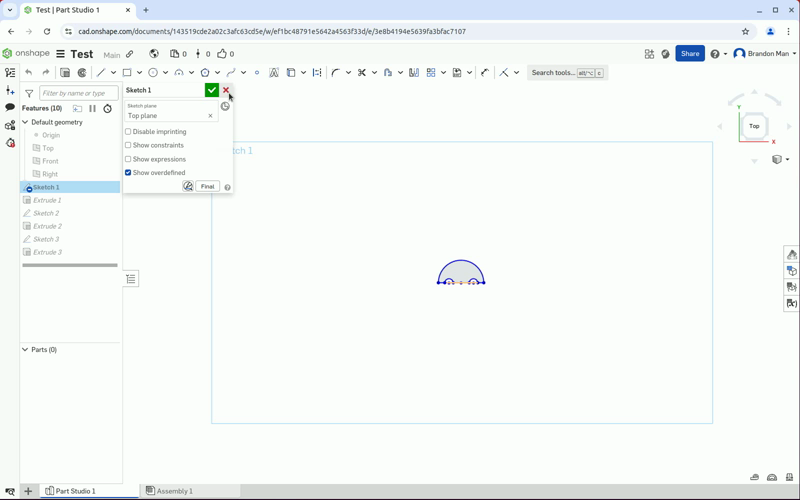
key(shift+s)
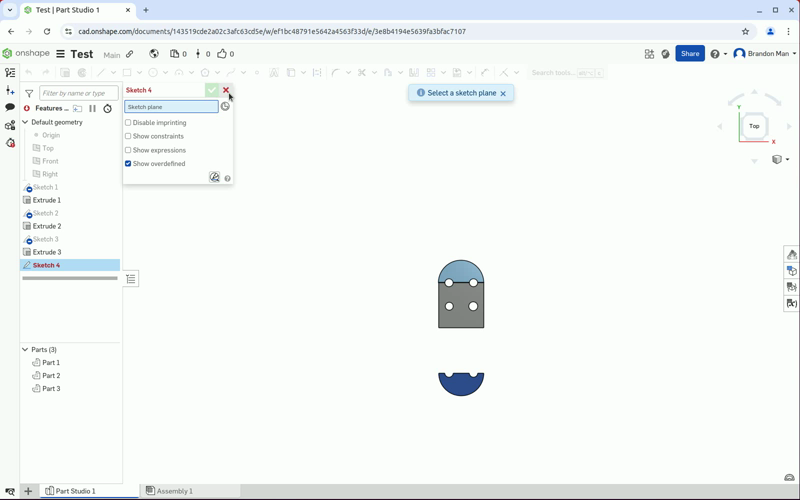
mouse_move(73, 150)
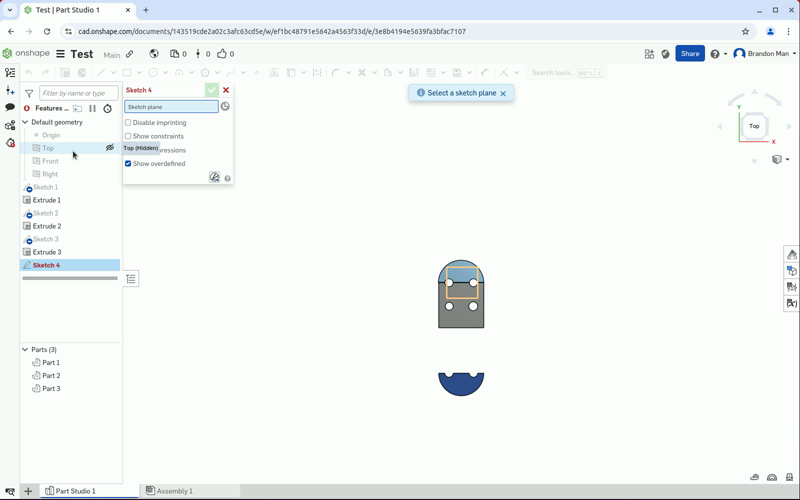
click(73, 150)
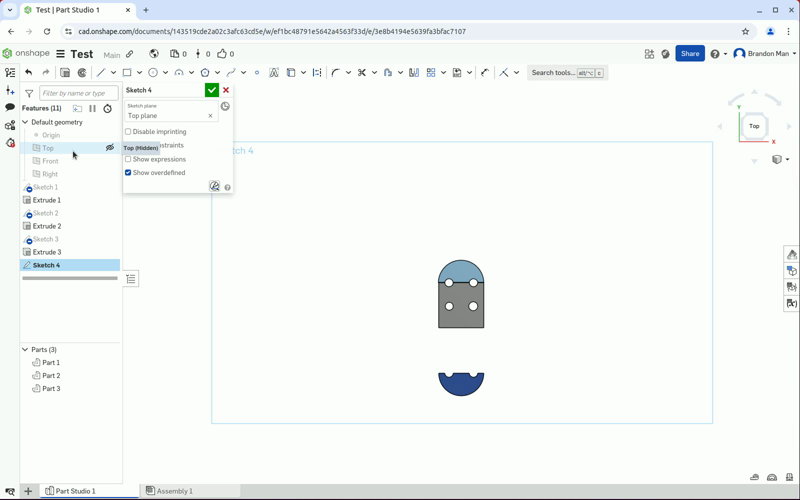
mouse_move(73, 352)
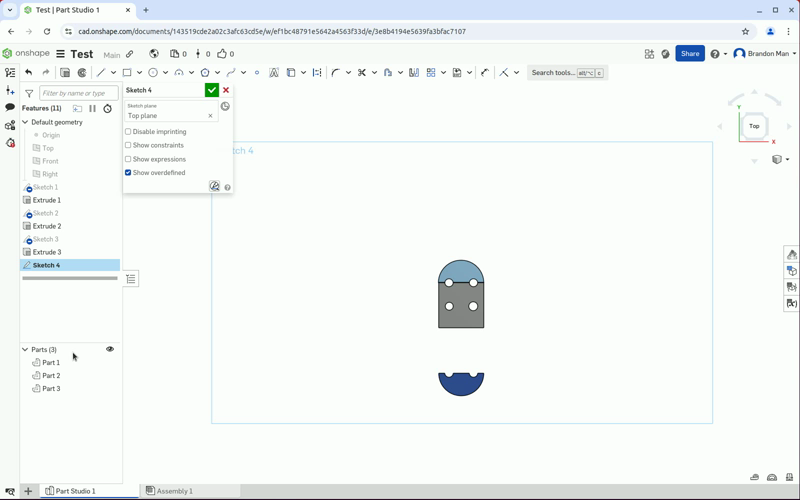
key(y)
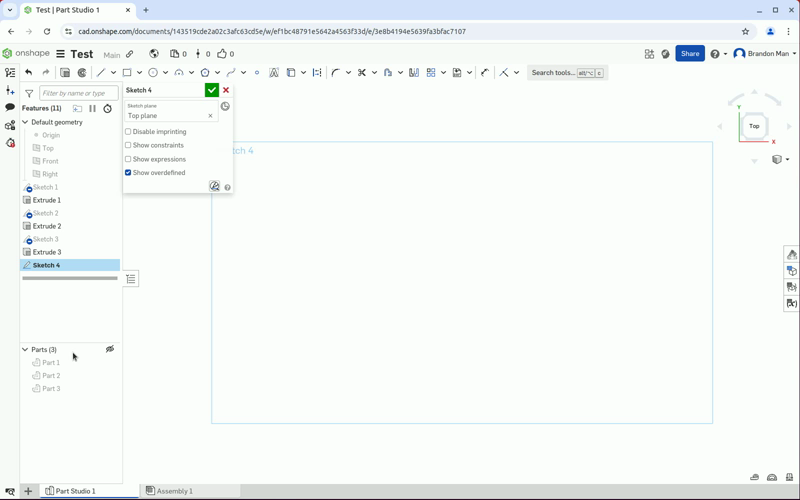
key(l)
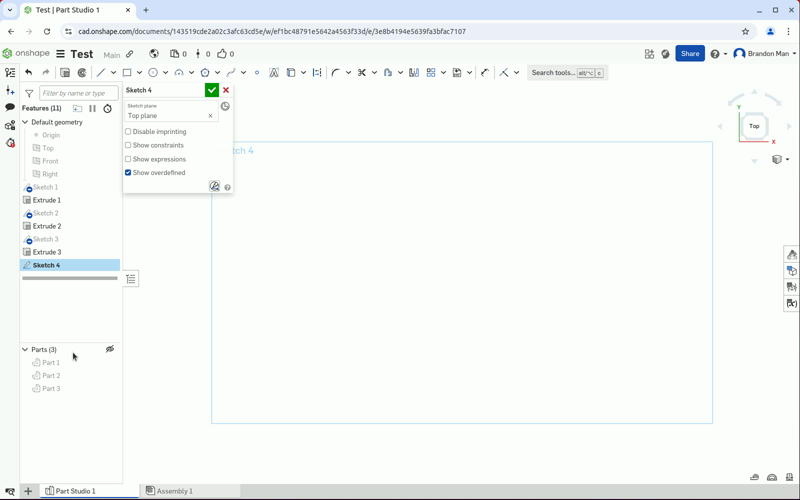
key_down(shift)
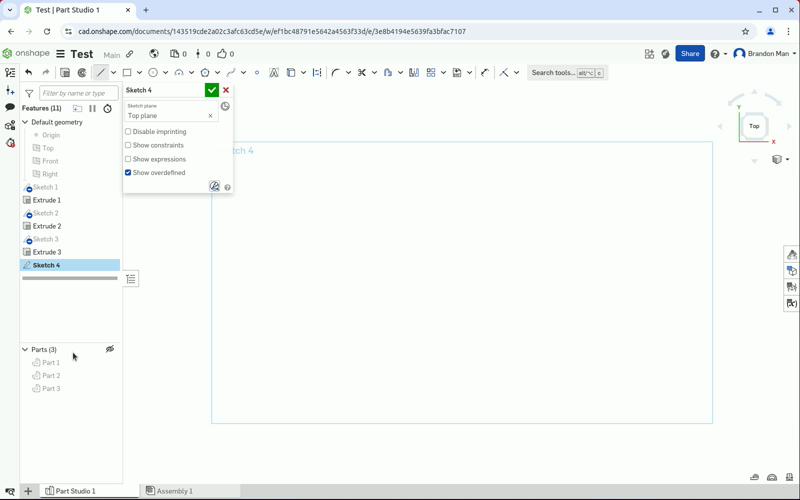
mouse_move(438, 373)
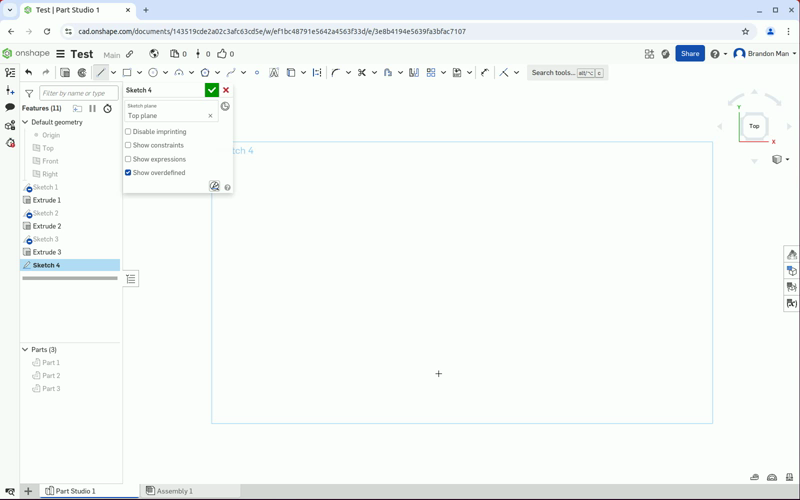
click(438, 373)
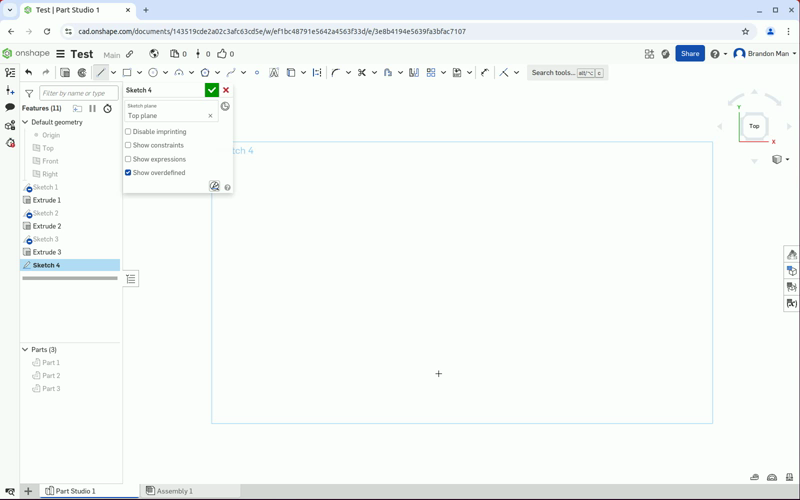
key_up(shift)
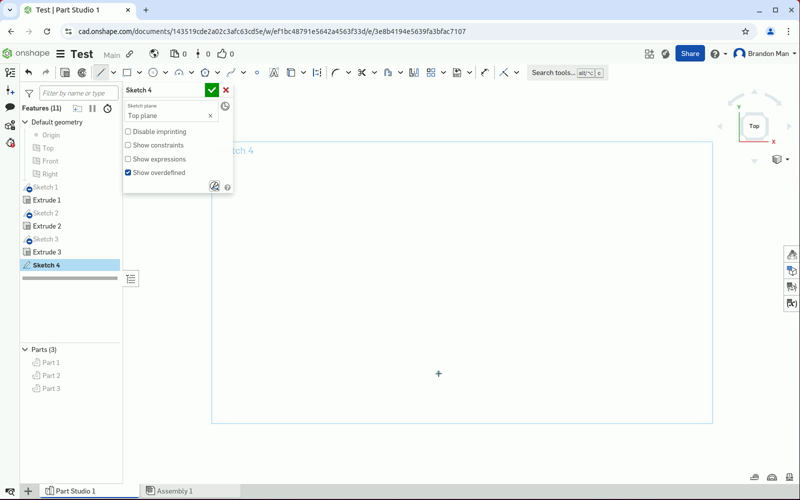
key_down(shift)
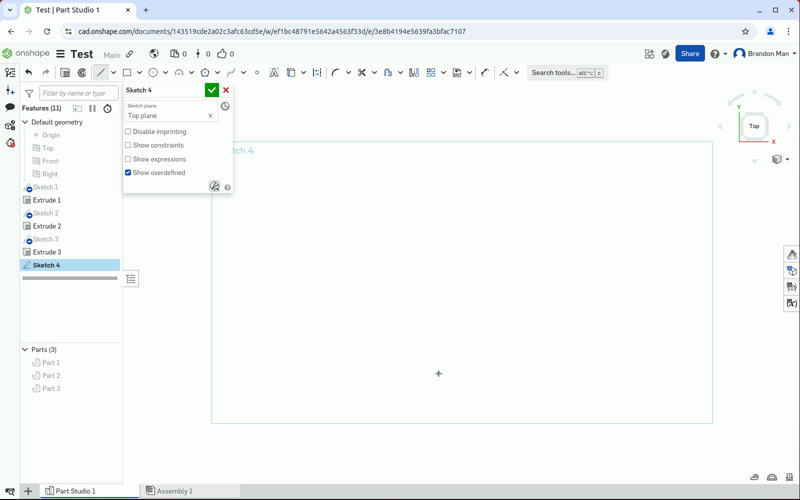
mouse_move(468, 373)
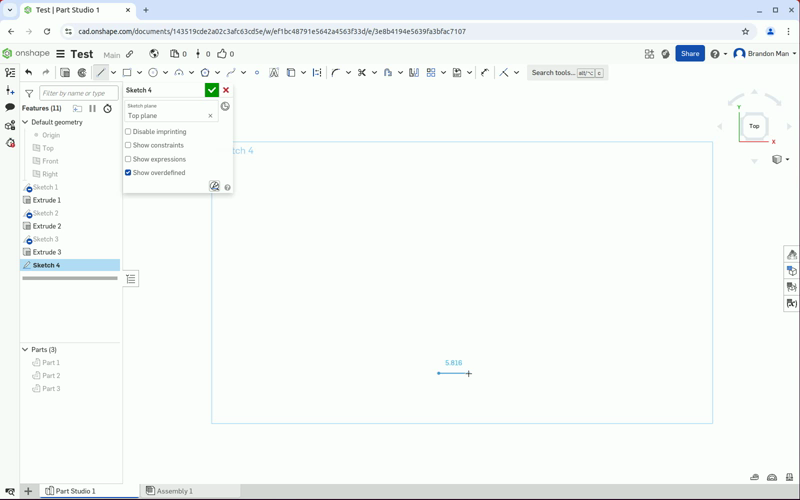
mouse_move(444, 373)
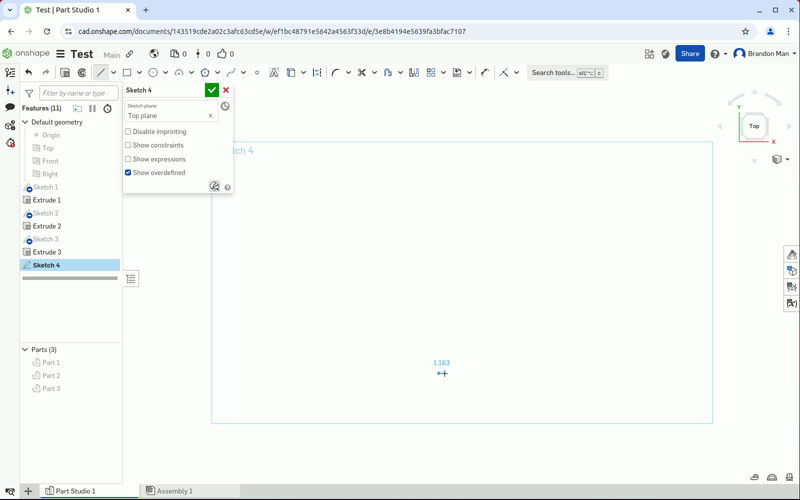
scroll(6)
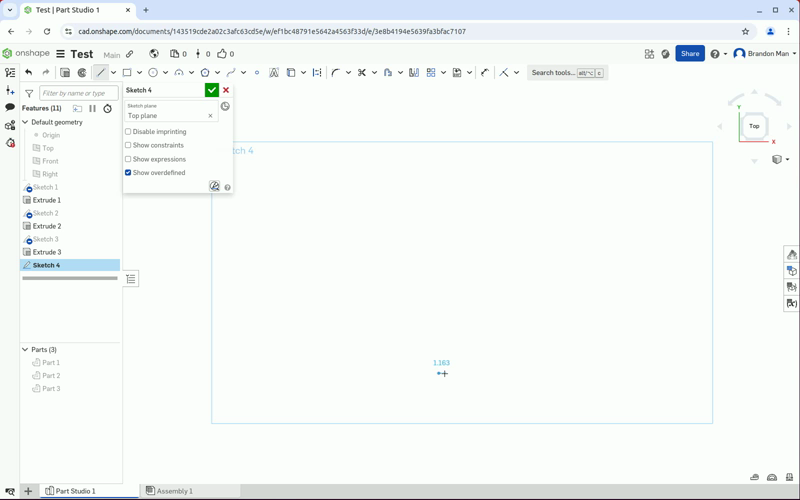
scroll(6)
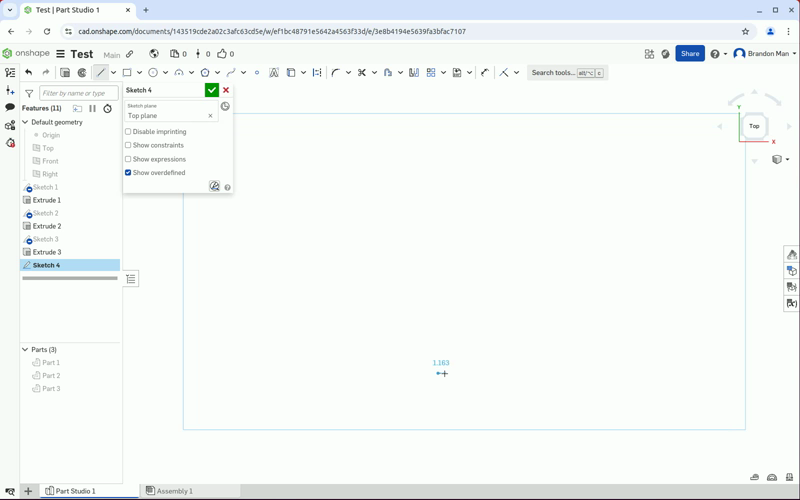
scroll(6)
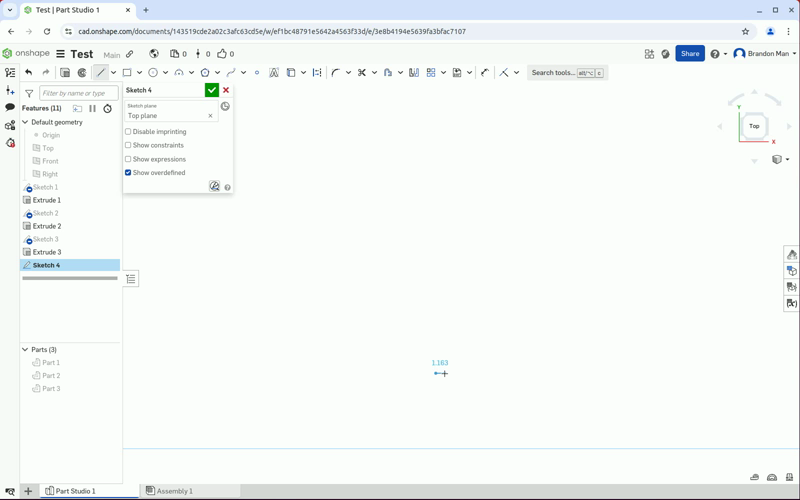
scroll(6)
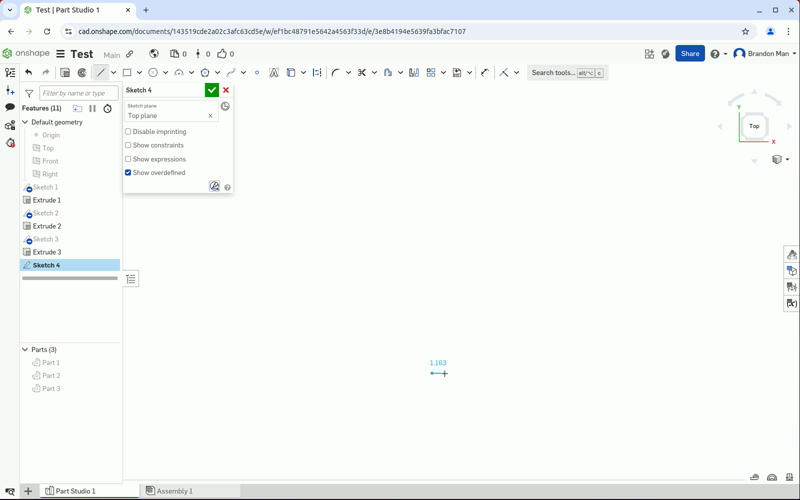
scroll(6)
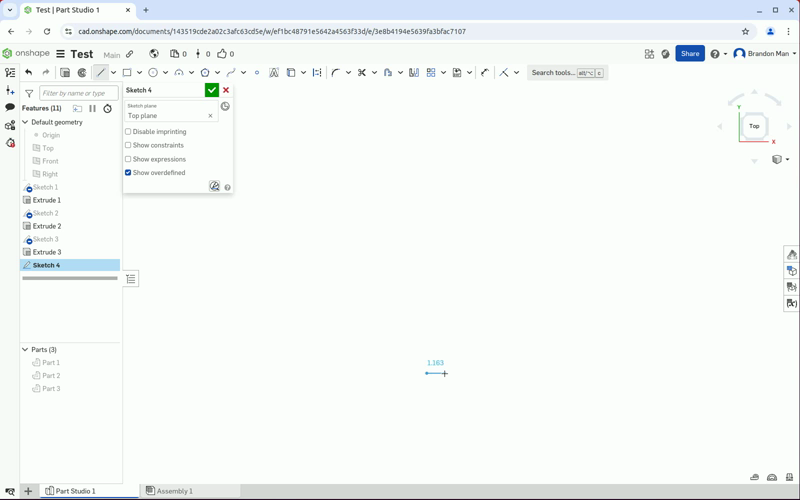
scroll(6)
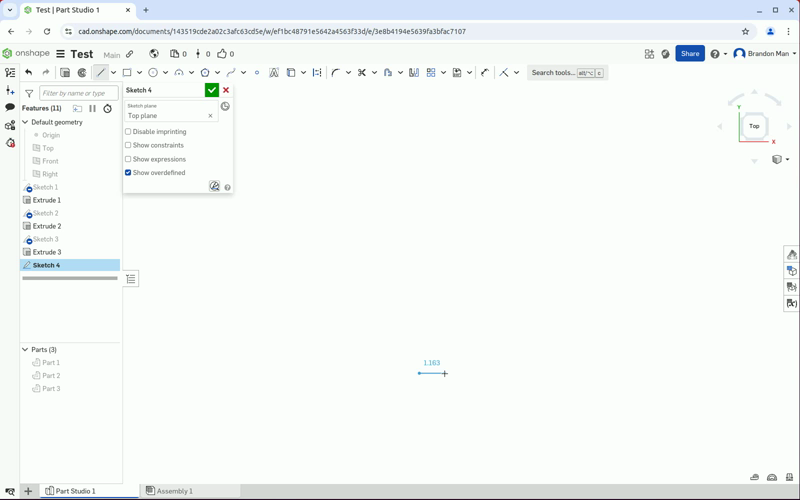
scroll(6)
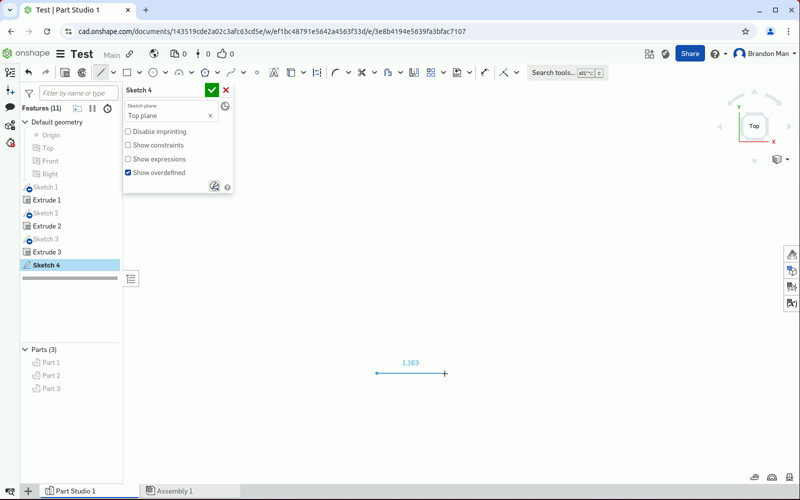
click(444, 373)
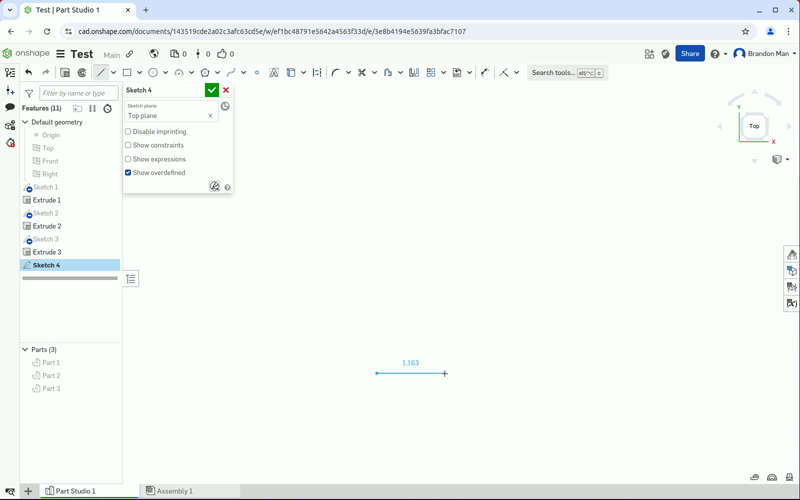
scroll(-6)
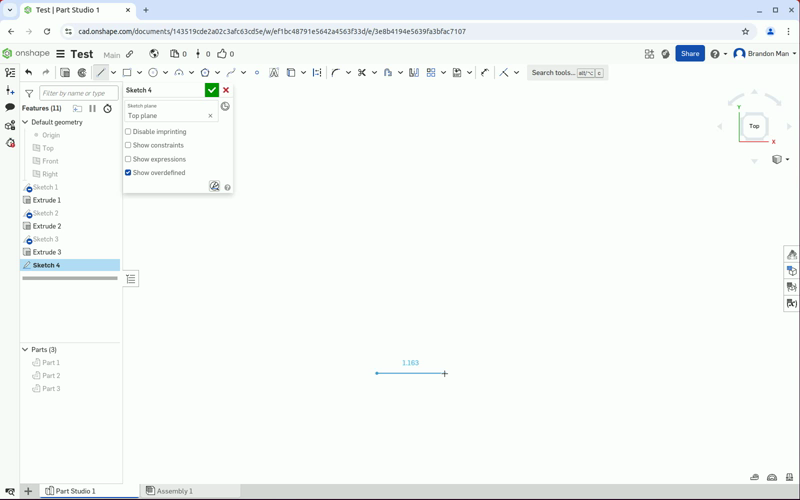
scroll(-6)
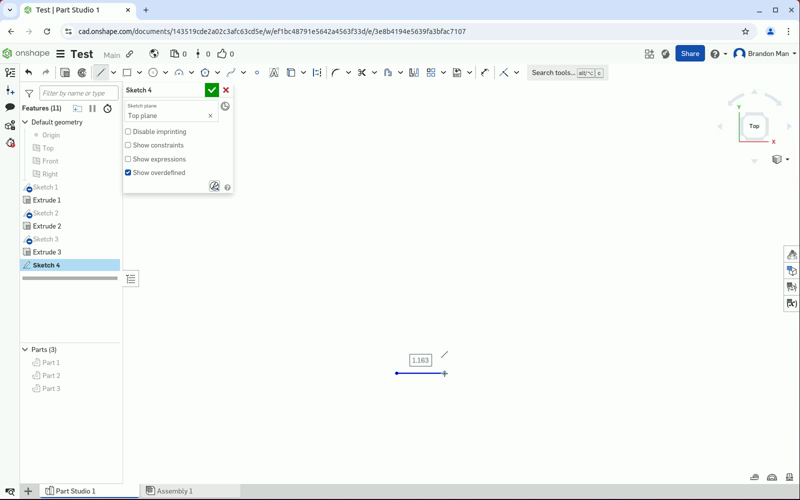
scroll(-6)
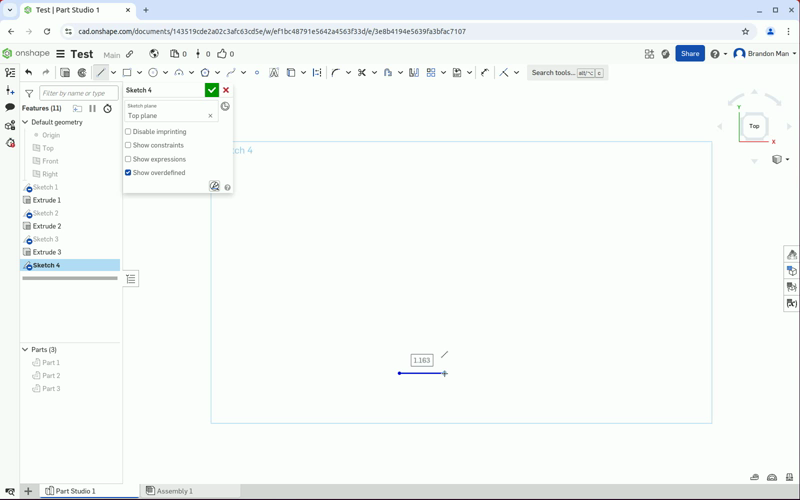
scroll(-6)
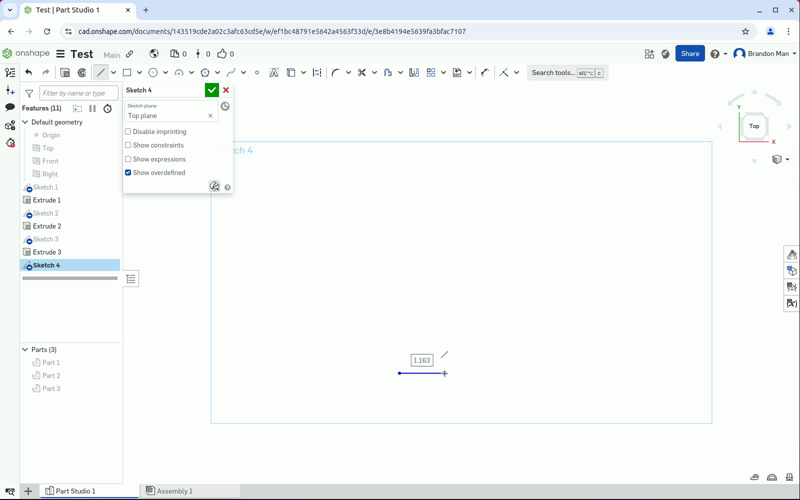
scroll(-6)
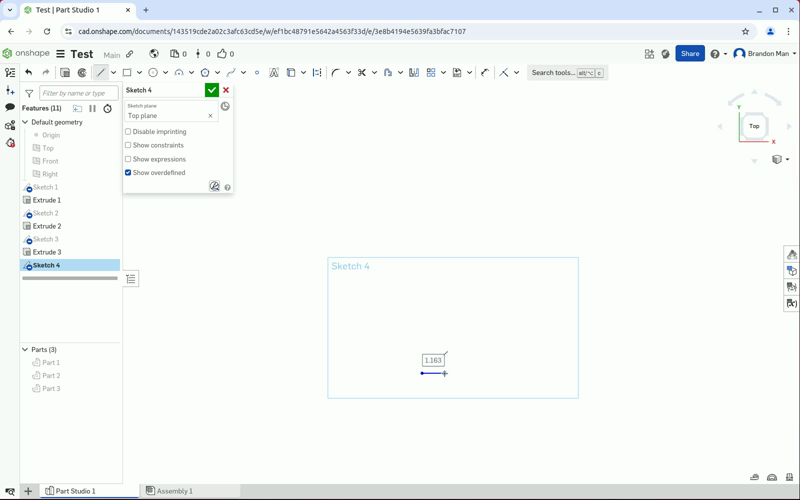
scroll(-6)
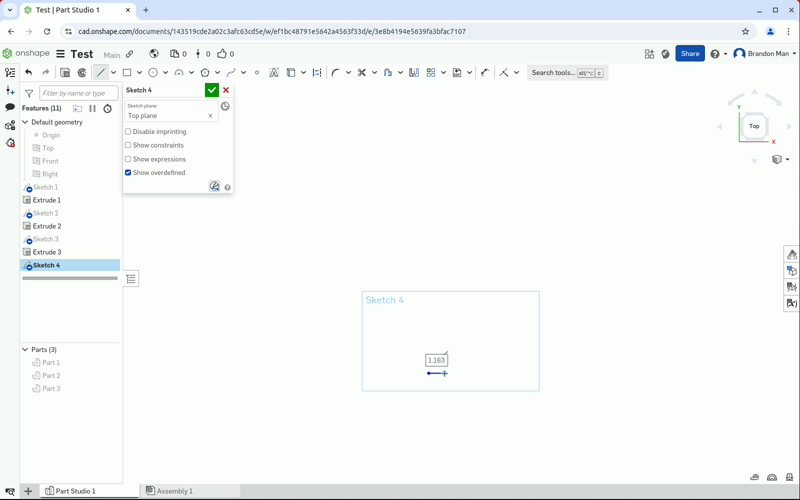
scroll(-6)
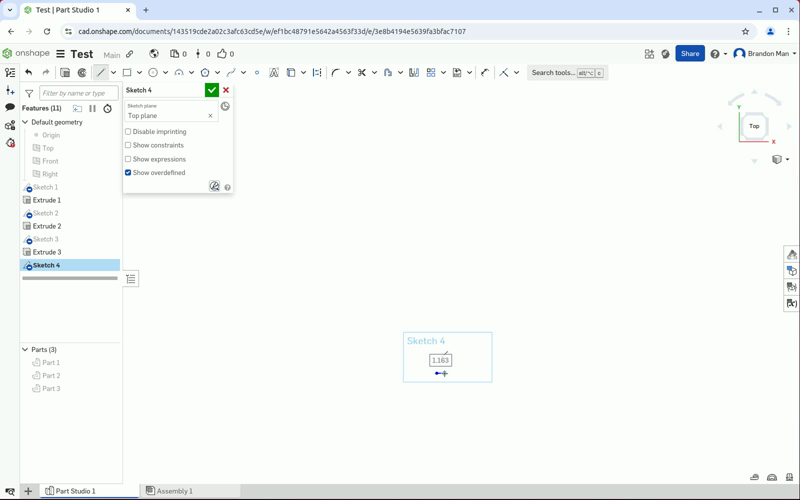
key_up(shift)
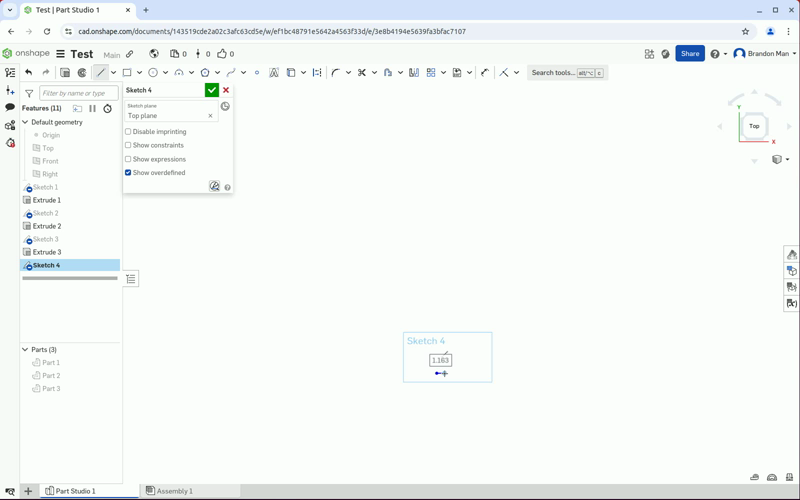
key(esc)
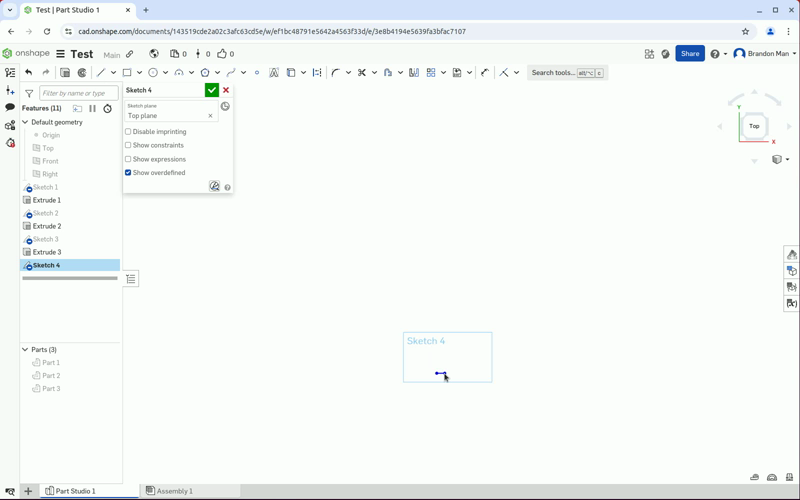
key(a)
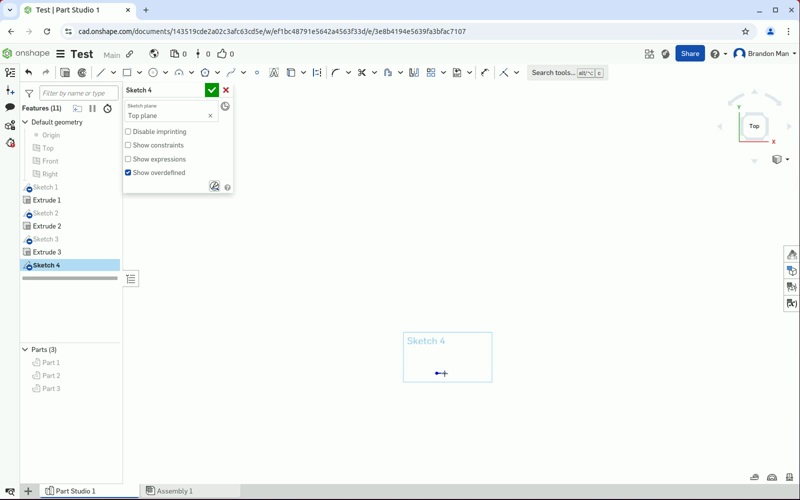
mouse_move(444, 373)
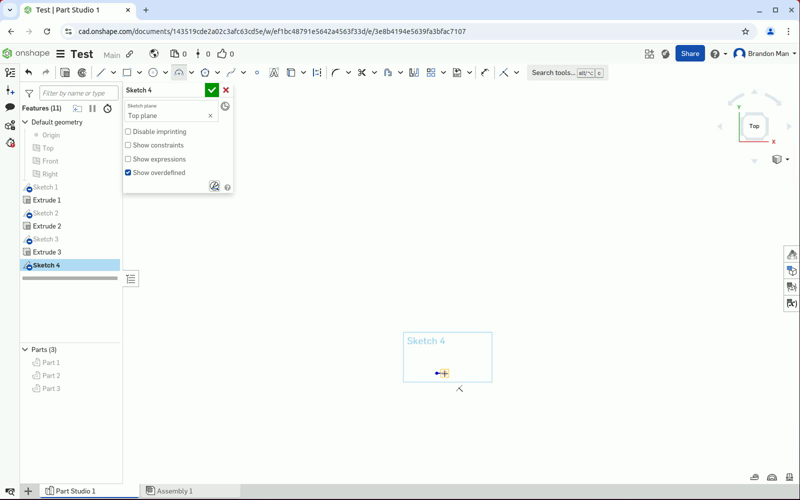
click(444, 373)
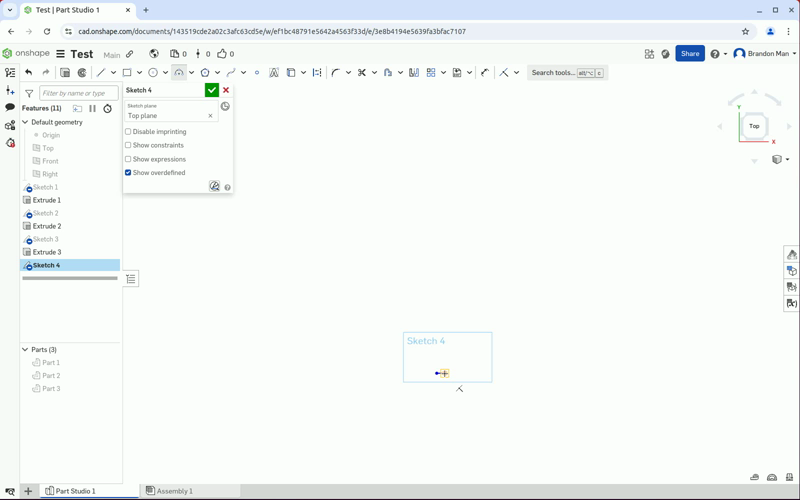
key_down(shift)
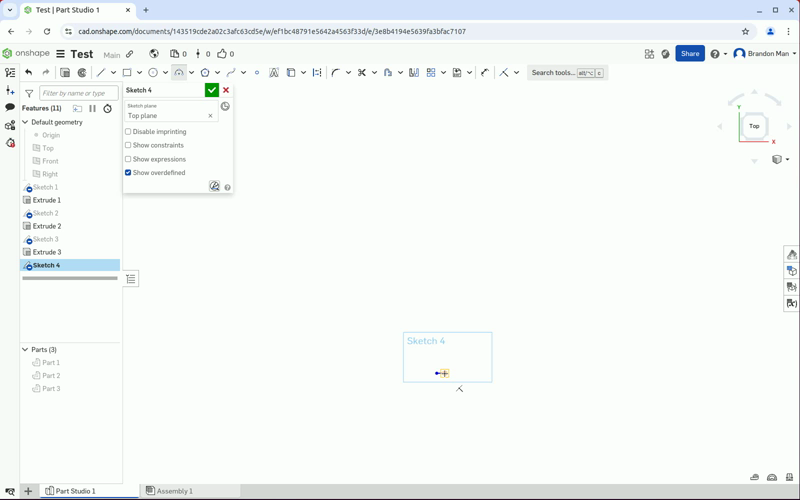
mouse_move(449, 369)
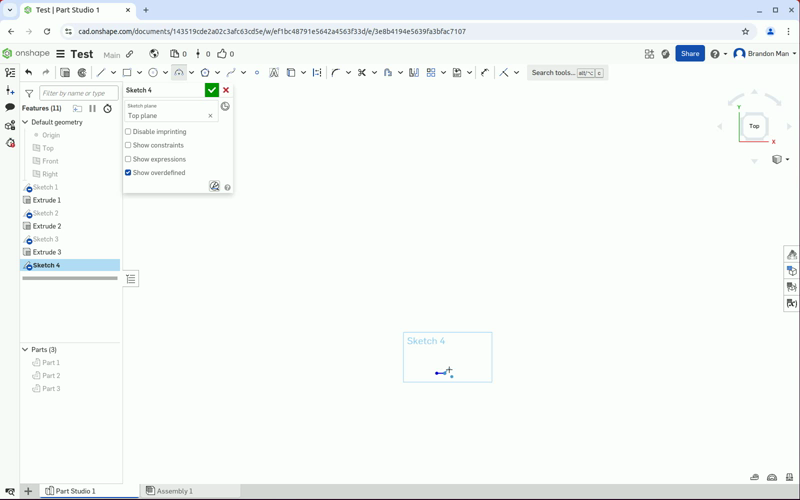
scroll(6)
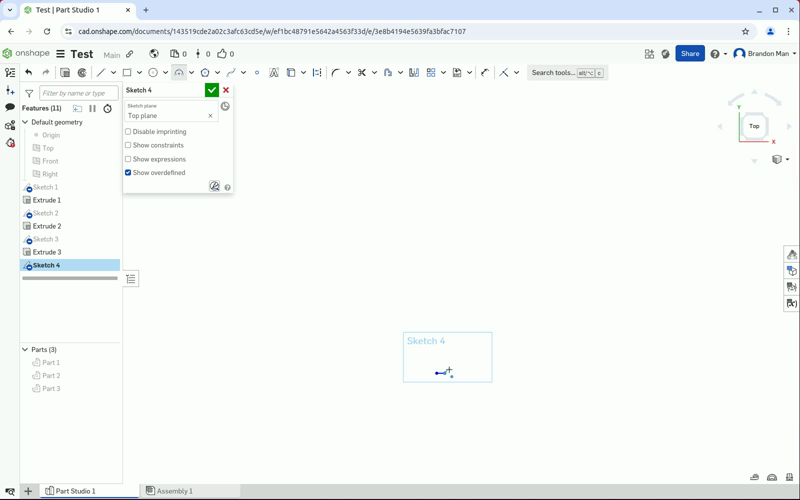
scroll(6)
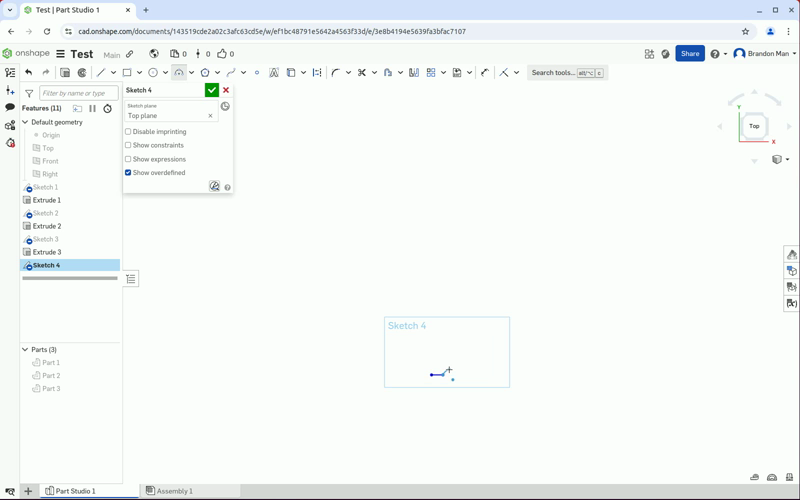
scroll(6)
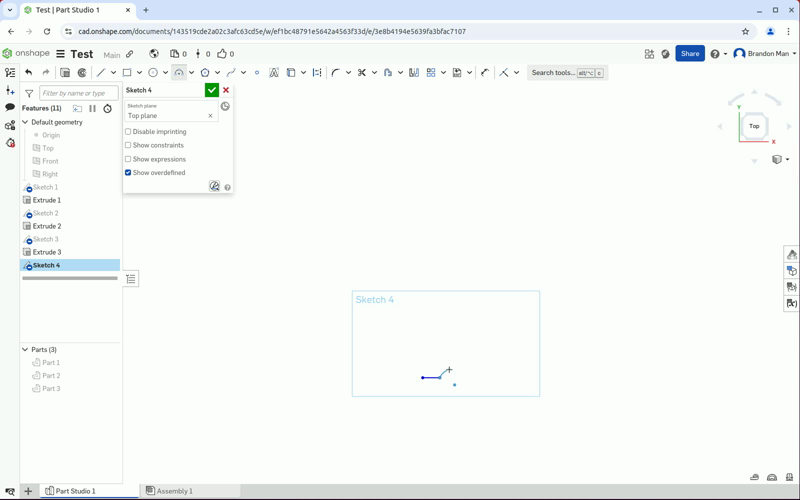
scroll(6)
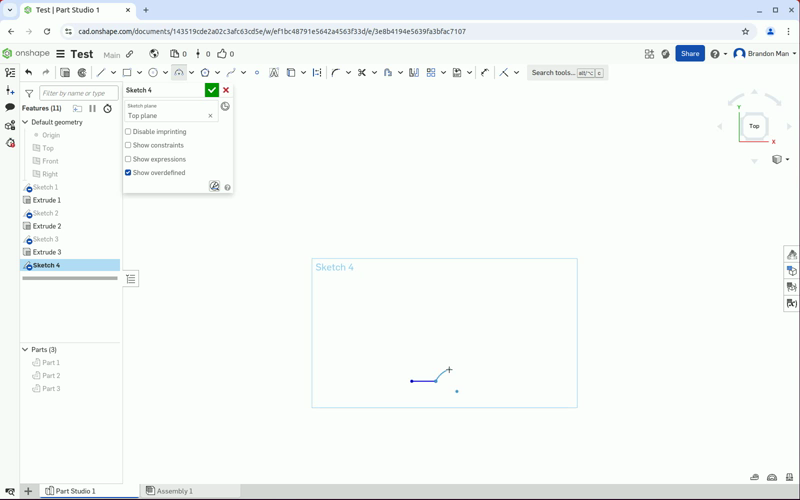
scroll(6)
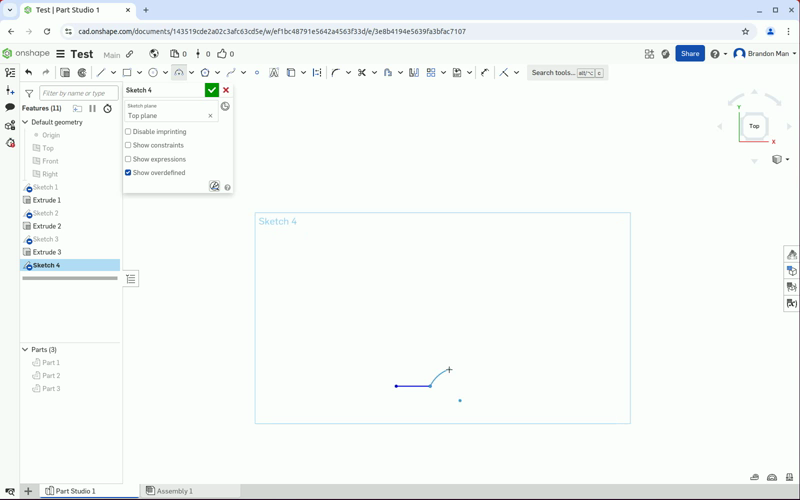
scroll(6)
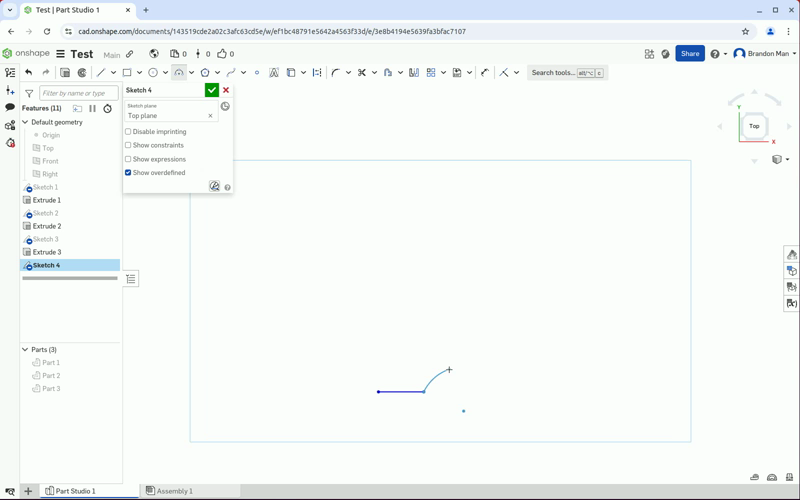
scroll(6)
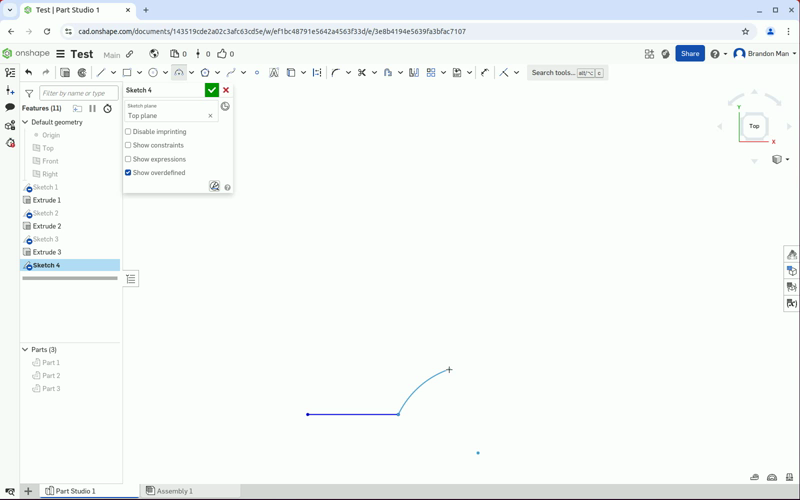
click(449, 369)
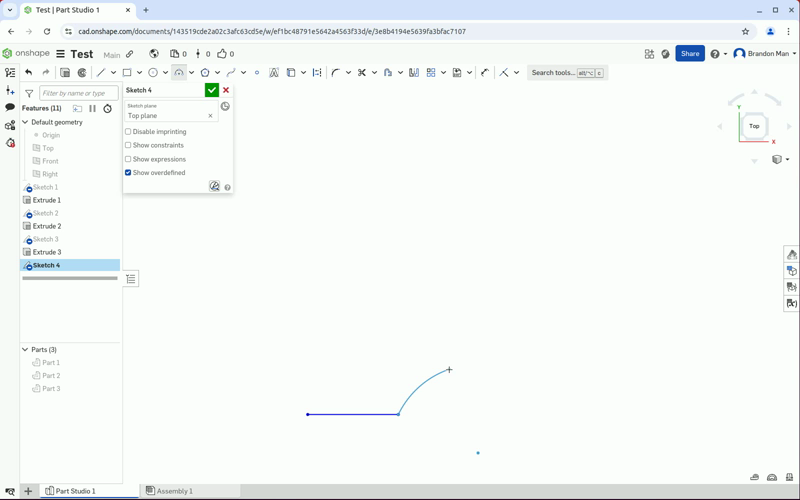
scroll(-6)
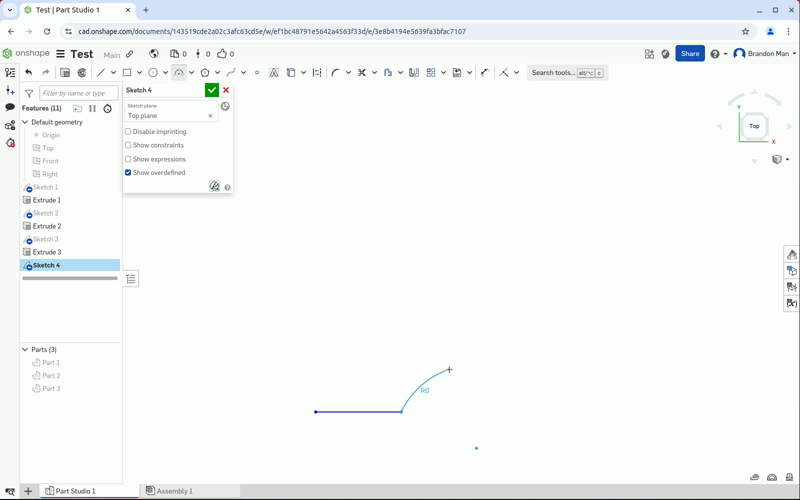
scroll(-6)
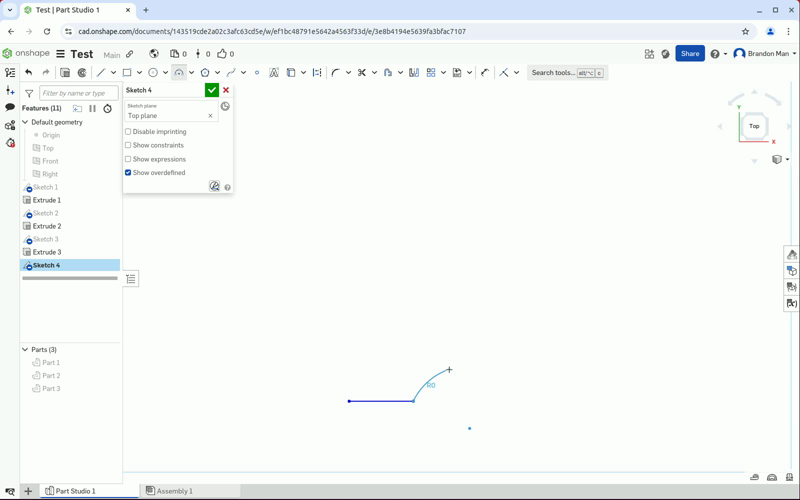
scroll(-6)
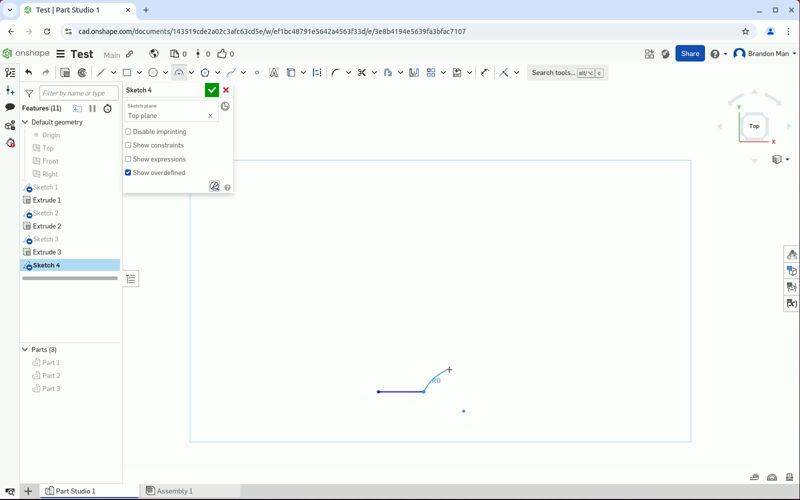
scroll(-6)
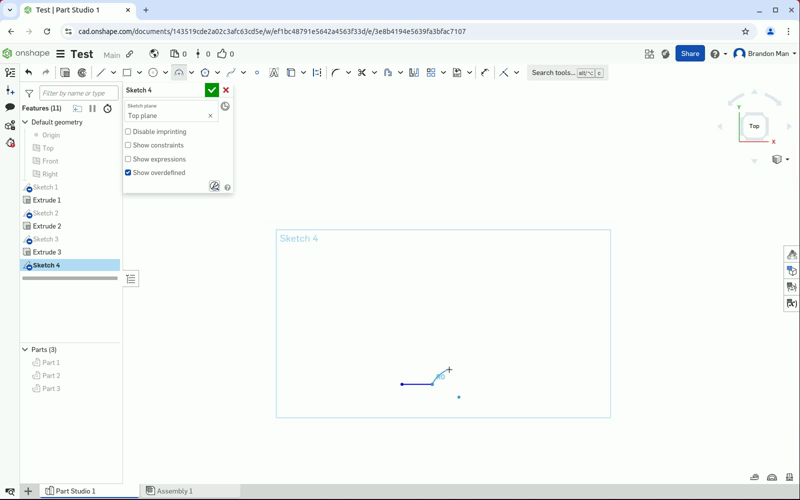
scroll(-6)
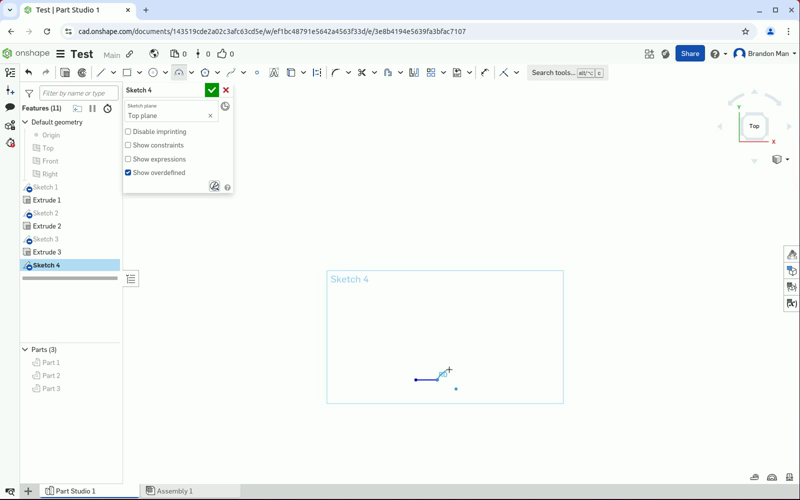
scroll(-6)
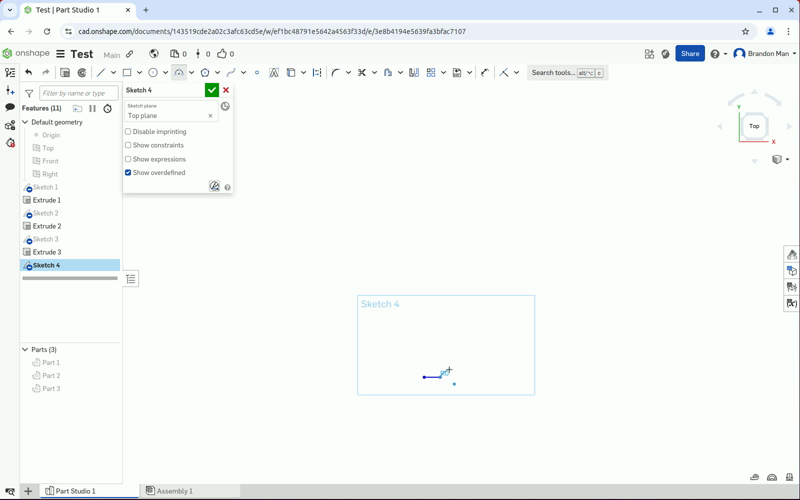
scroll(-6)
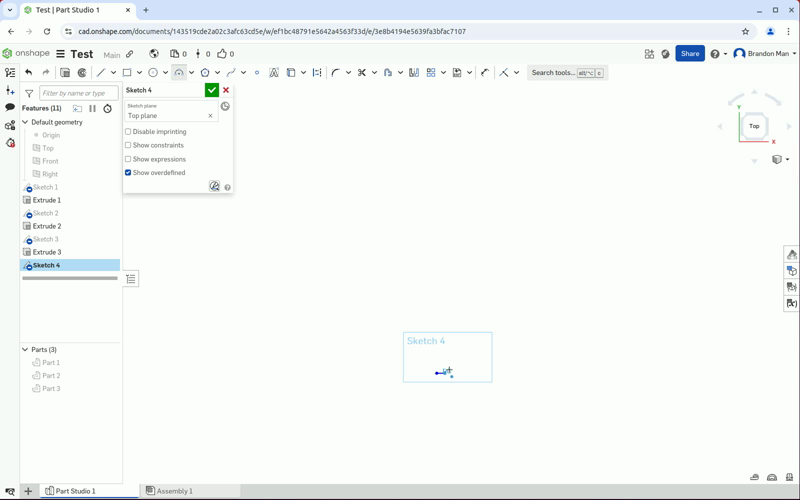
mouse_move(446, 370)
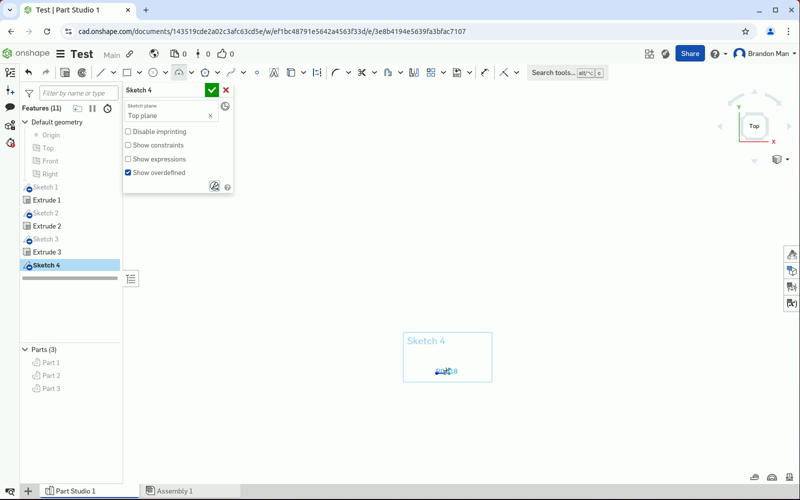
scroll(6)
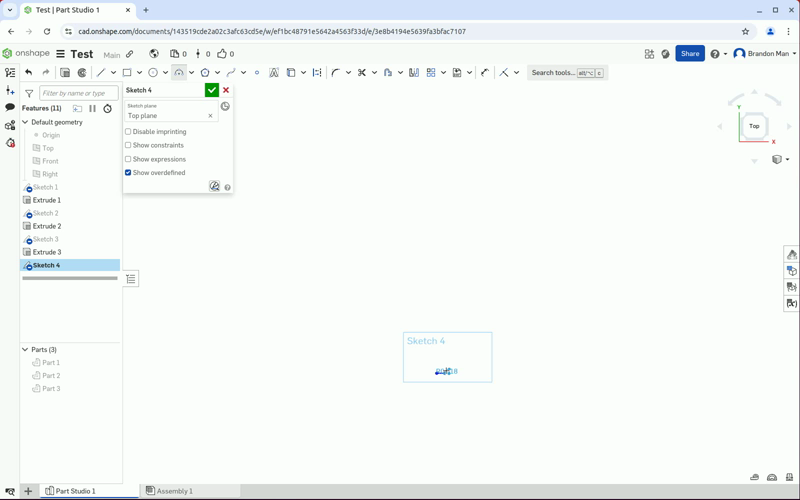
scroll(6)
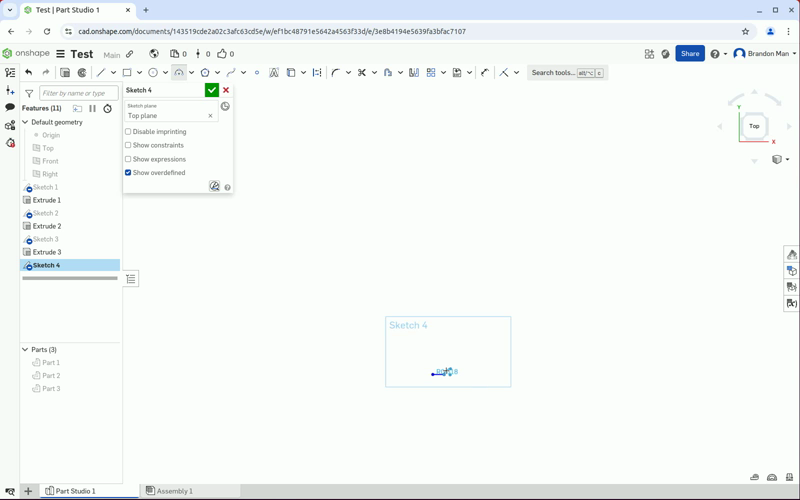
scroll(6)
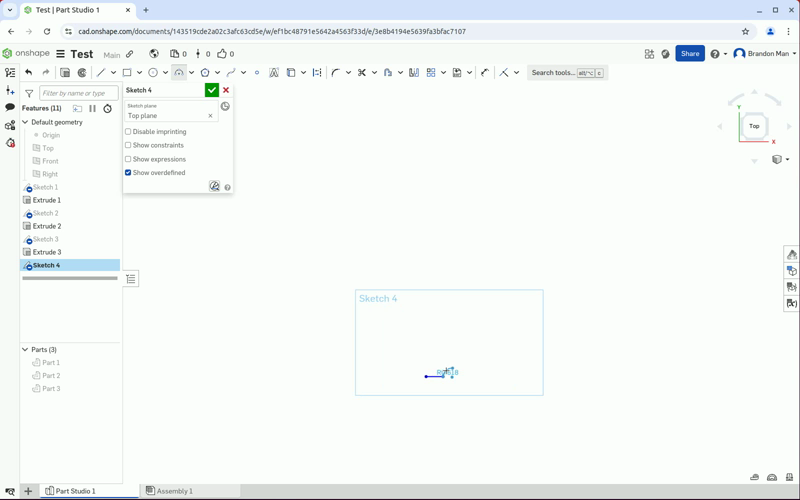
scroll(6)
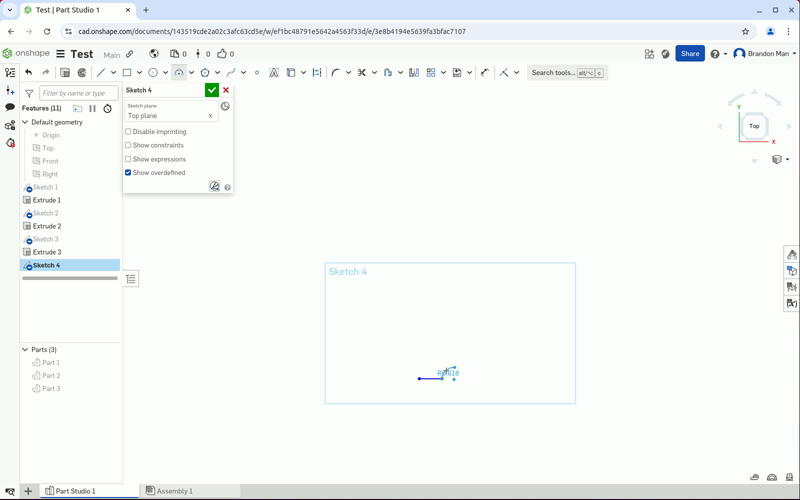
scroll(6)
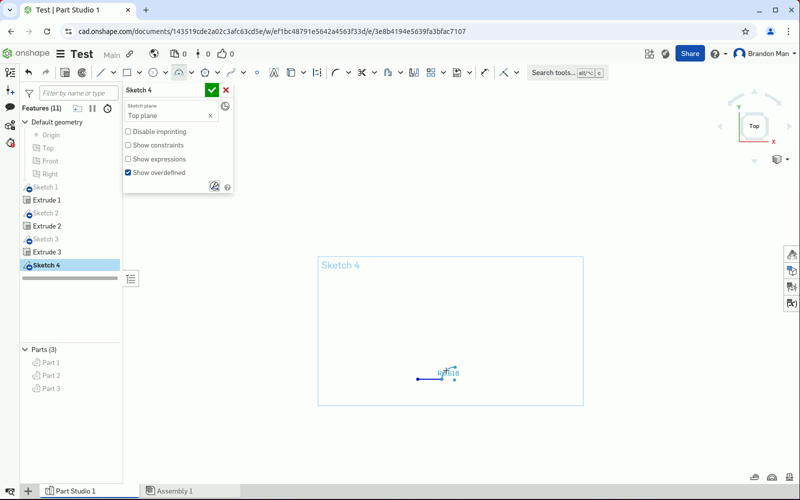
scroll(6)
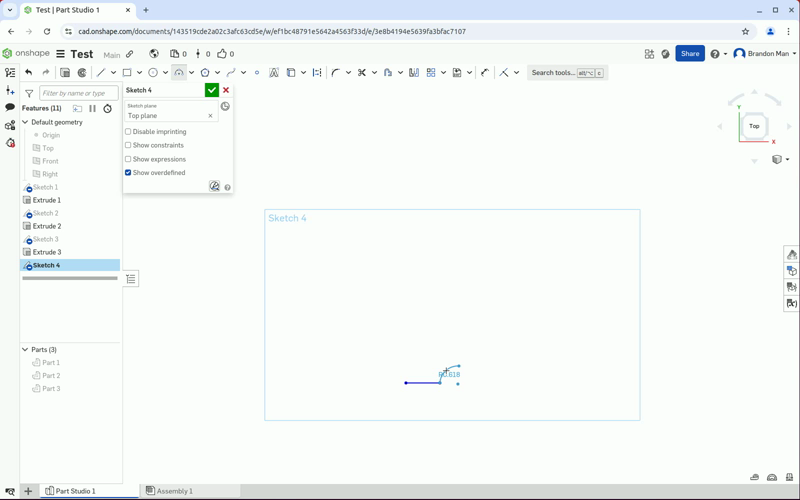
scroll(6)
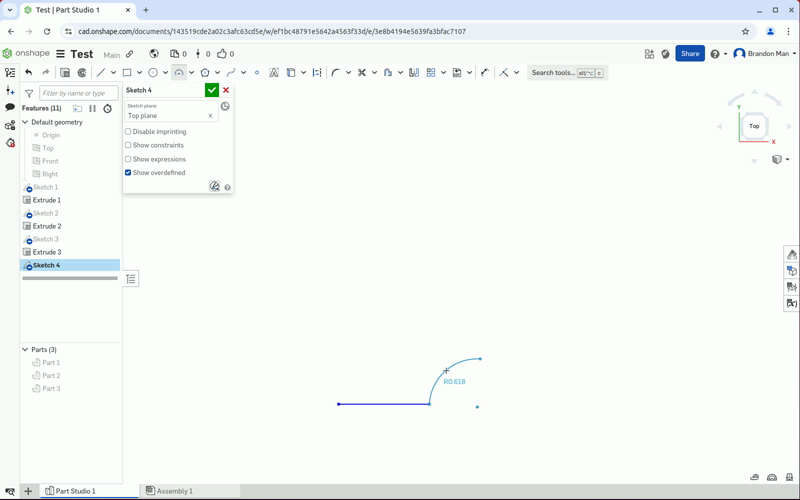
click(446, 370)
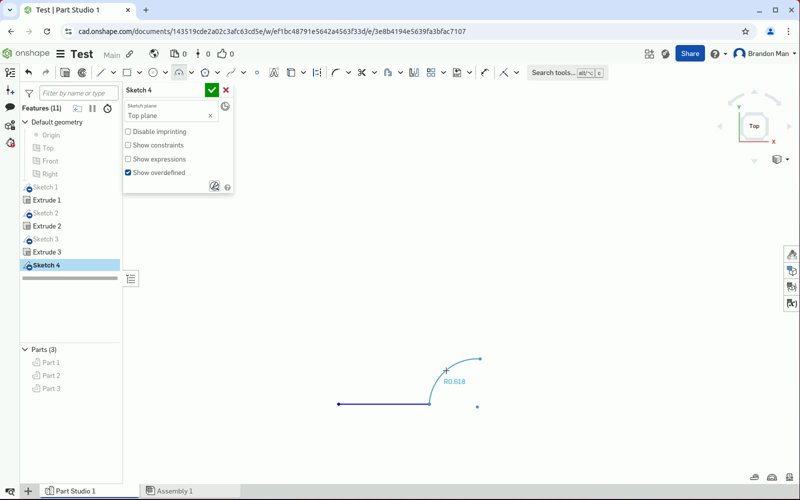
scroll(-6)
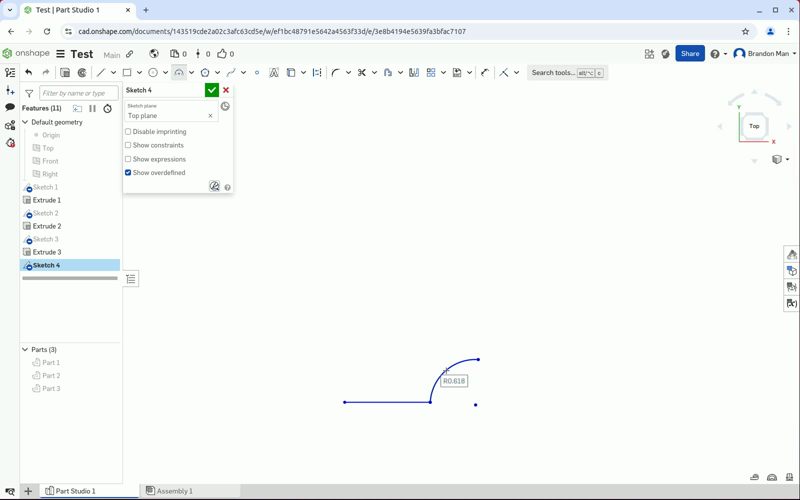
scroll(-6)
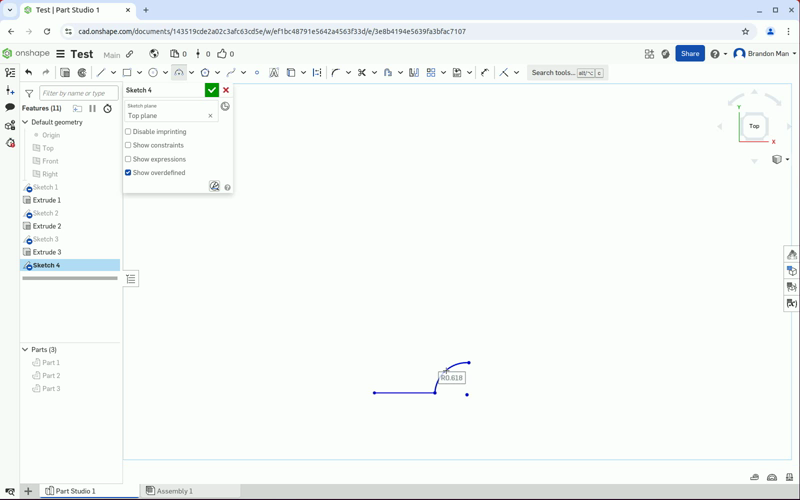
scroll(-6)
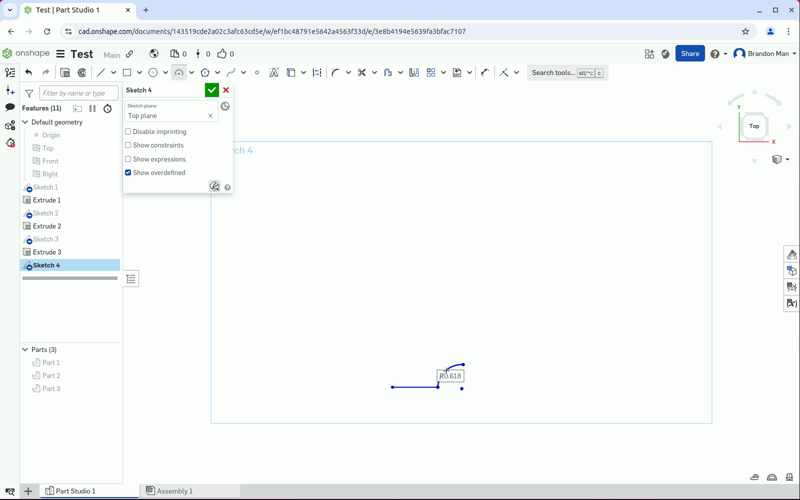
scroll(-6)
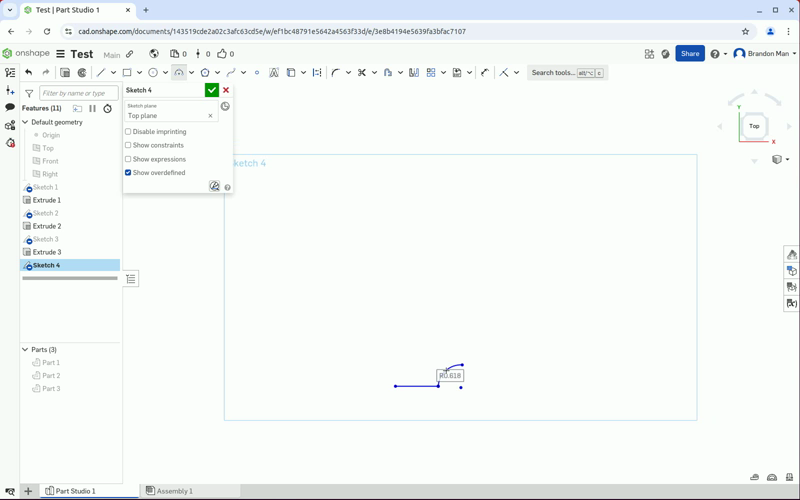
scroll(-6)
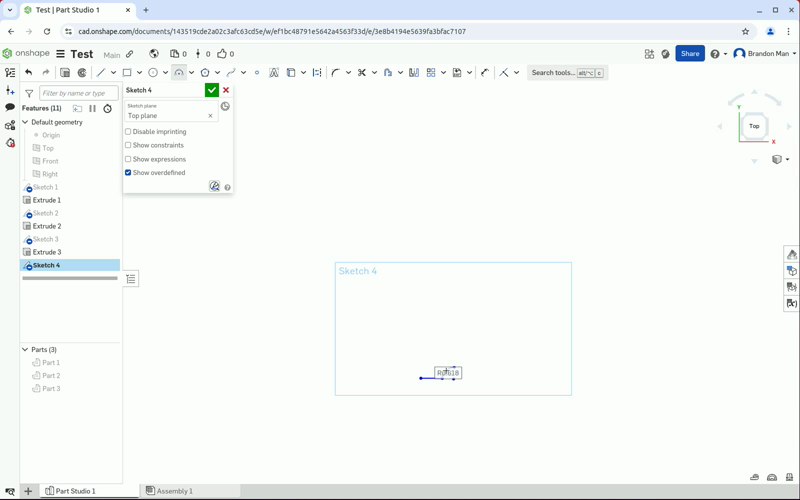
scroll(-6)
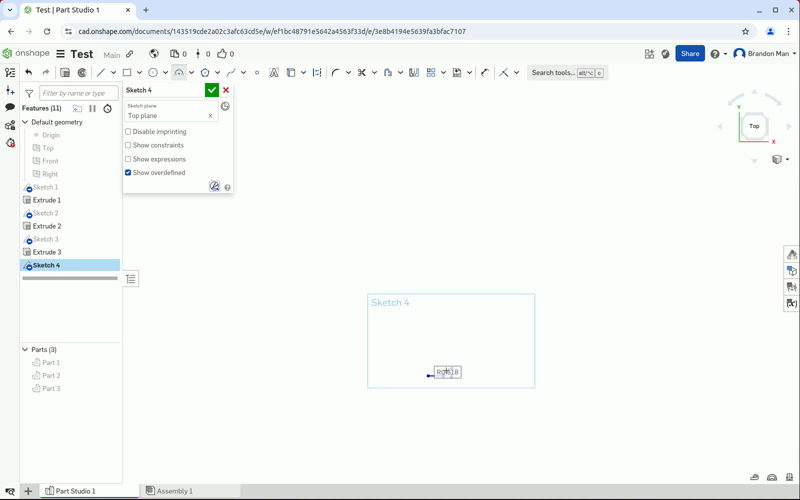
scroll(-6)
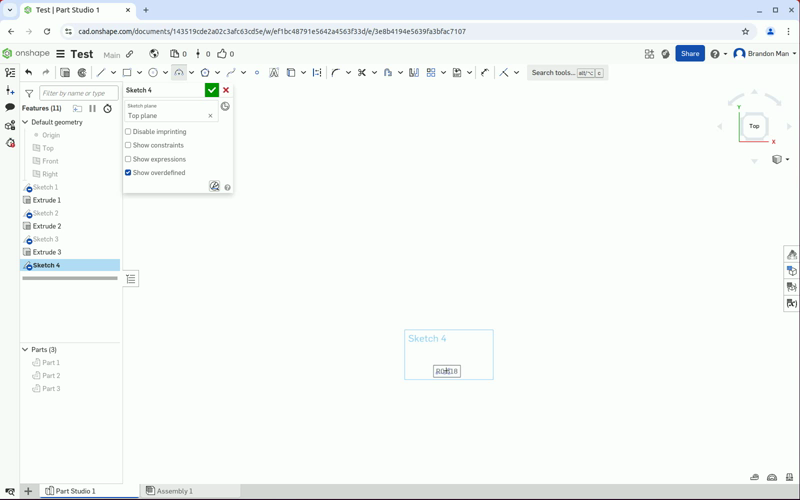
key_up(shift)
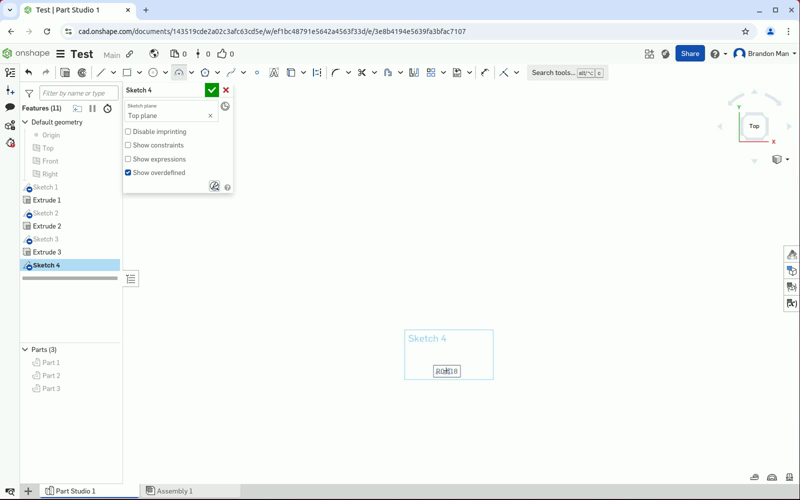
key(esc)
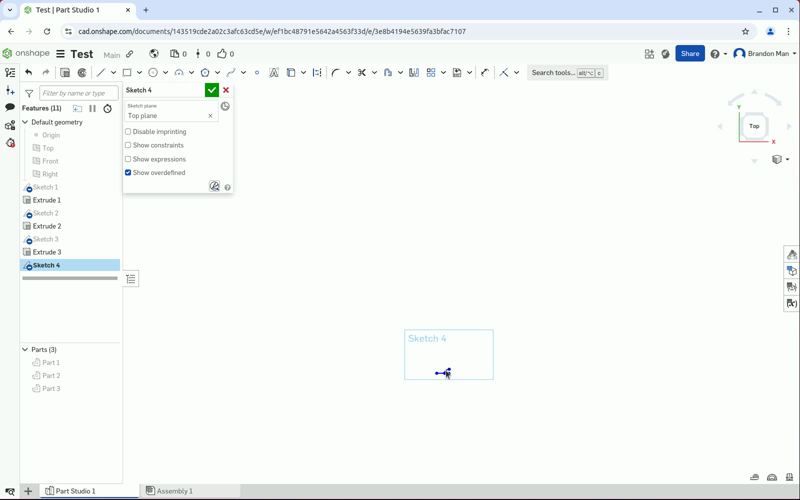
key(l)
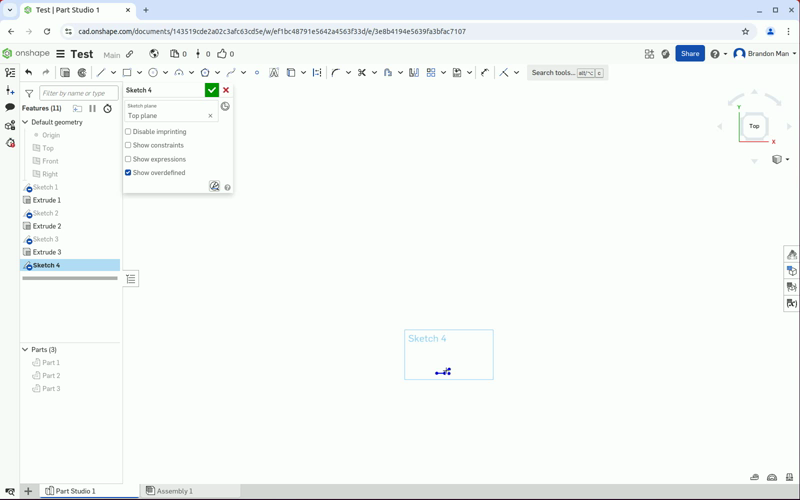
mouse_move(449, 369)
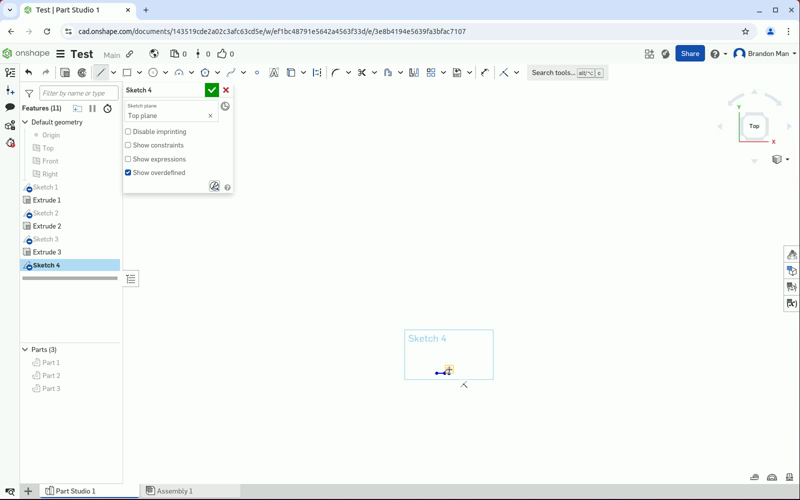
scroll(6)
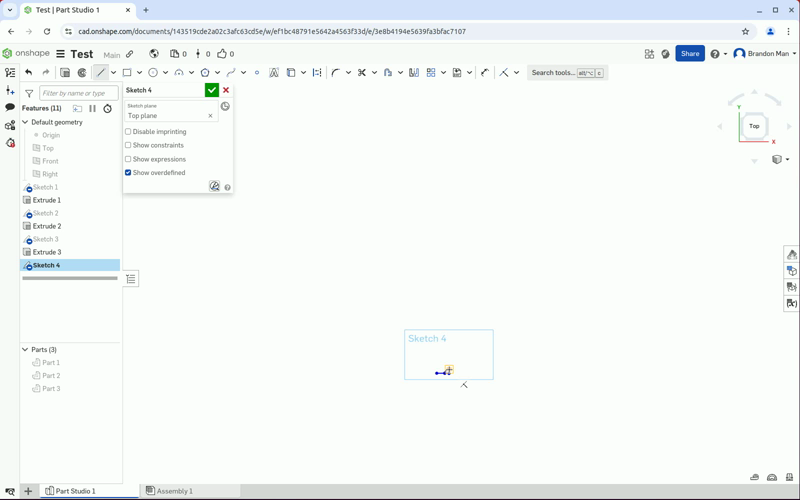
scroll(6)
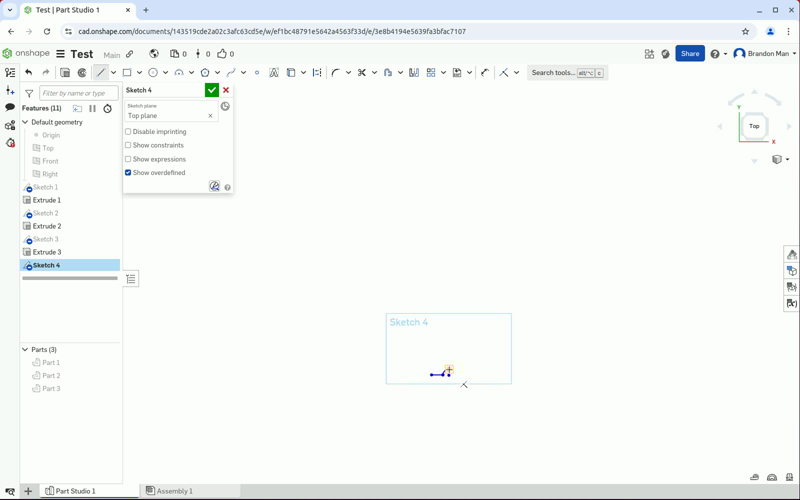
scroll(6)
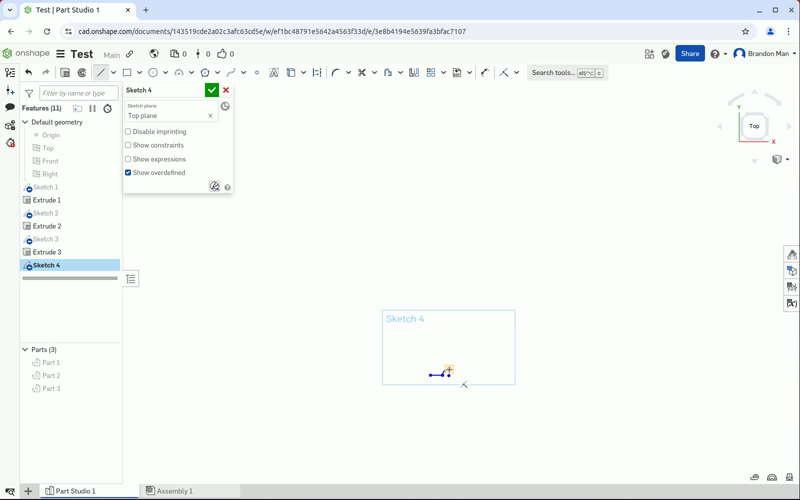
scroll(6)
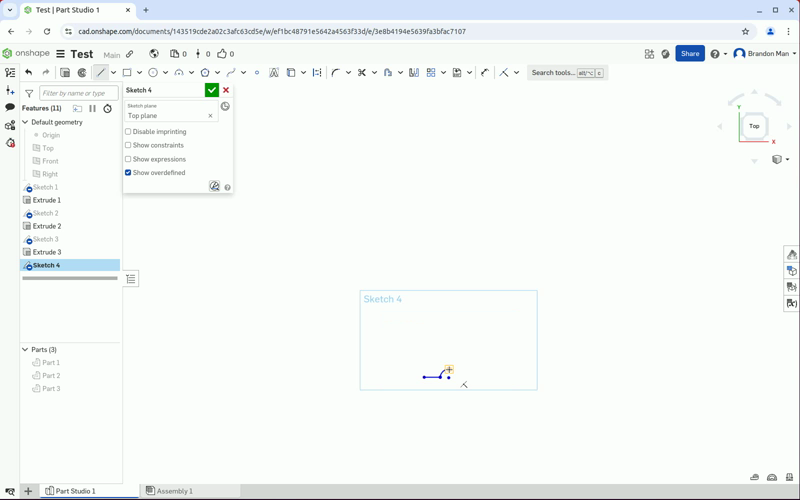
scroll(6)
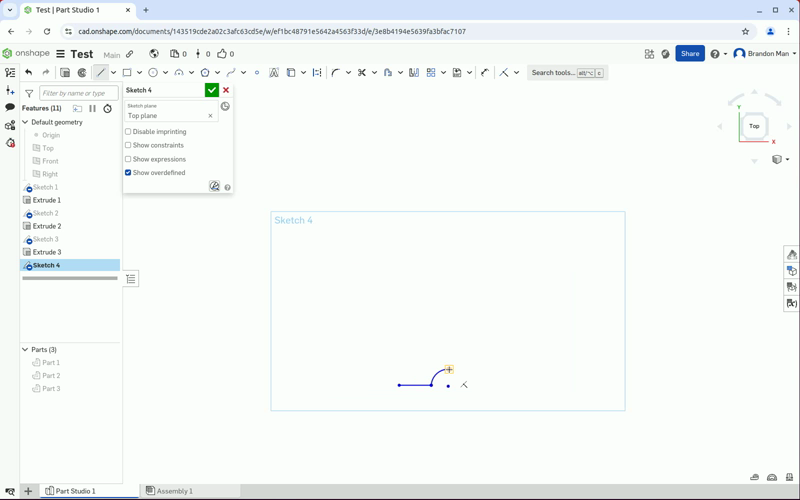
scroll(6)
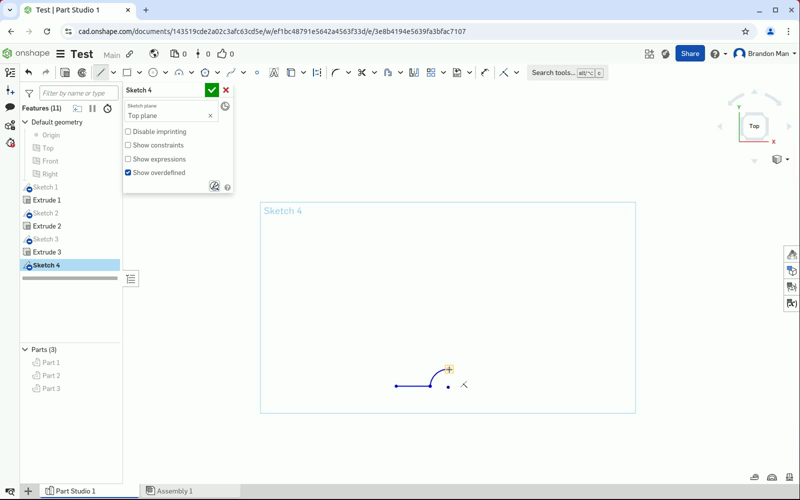
scroll(6)
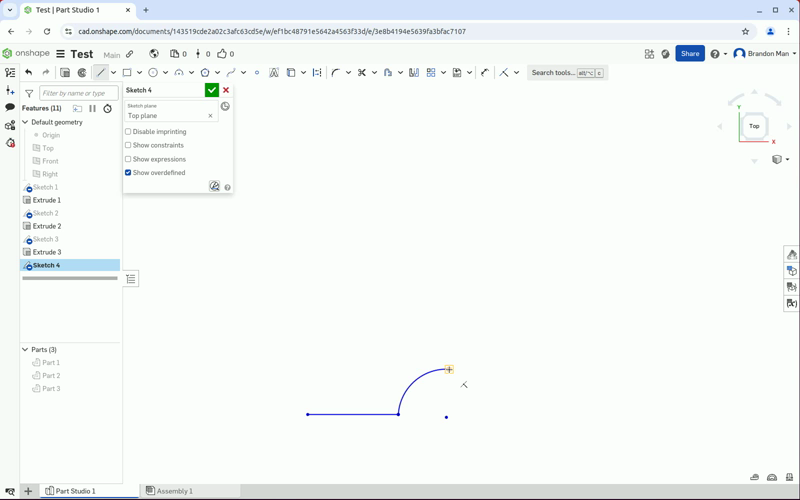
click(449, 369)
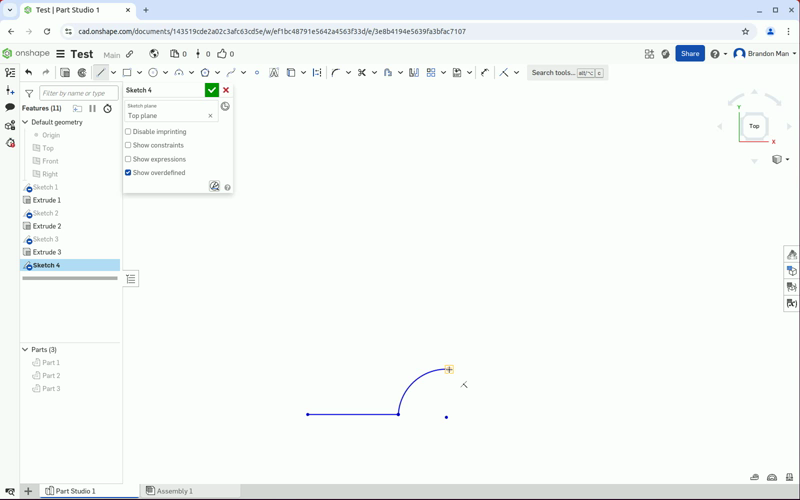
scroll(-6)
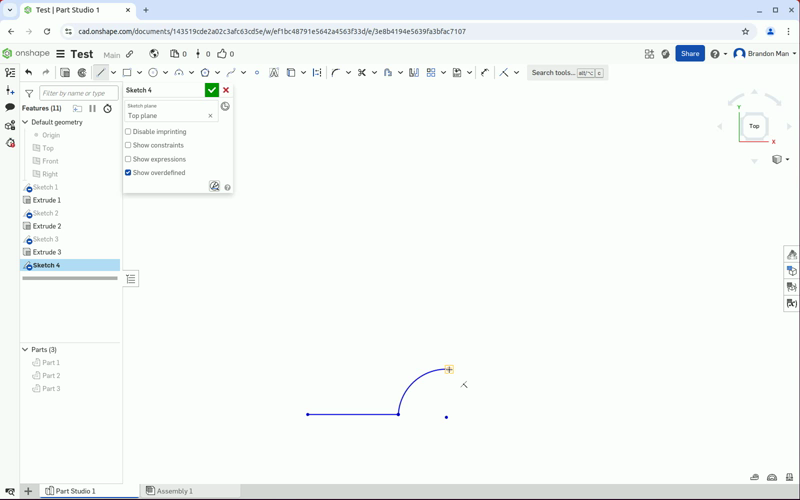
scroll(-6)
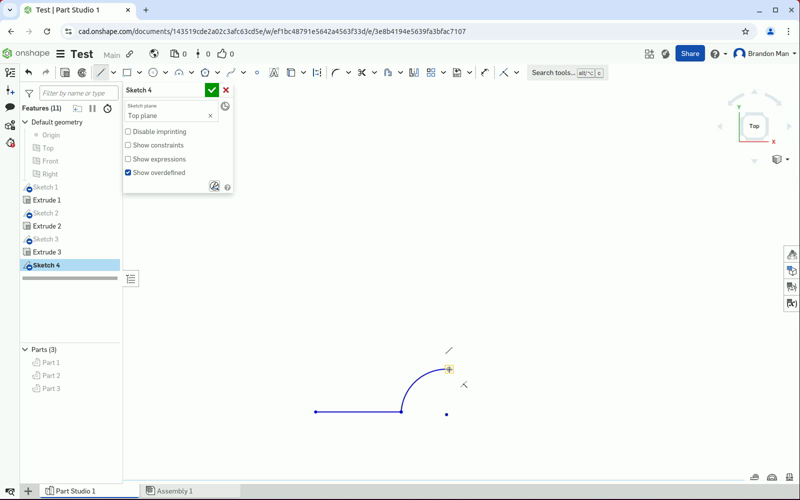
scroll(-6)
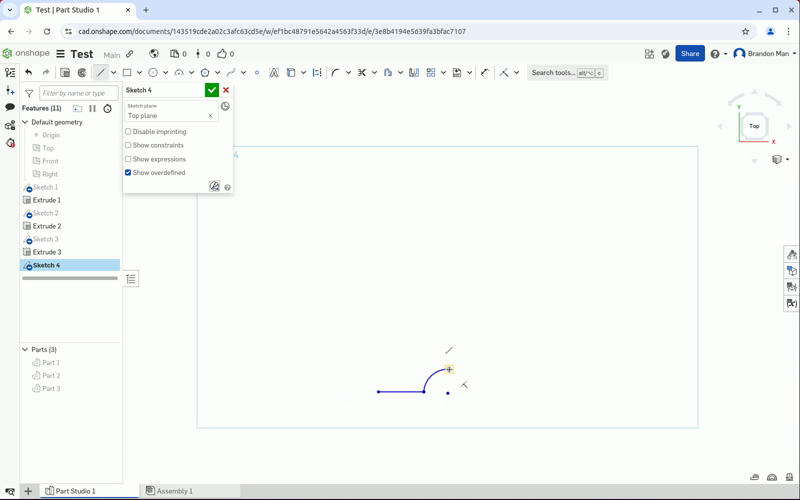
scroll(-6)
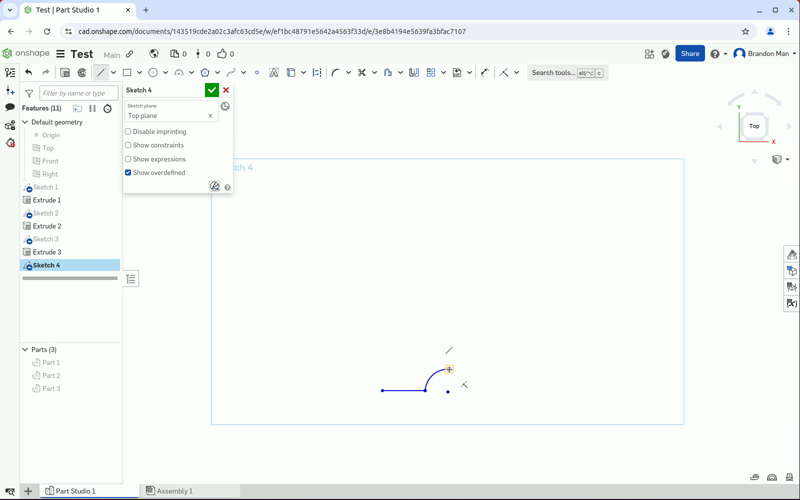
scroll(-6)
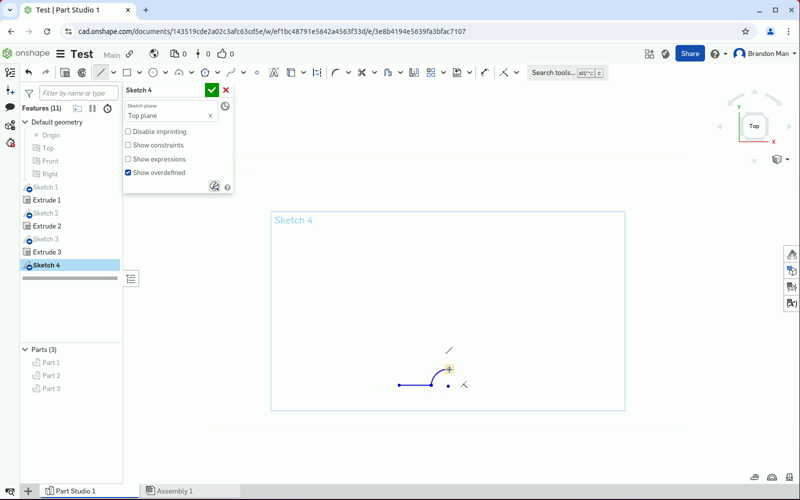
scroll(-6)
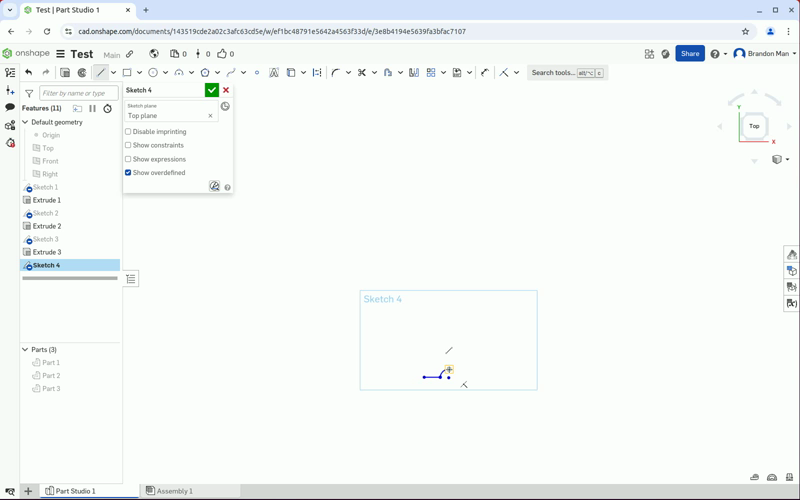
scroll(-6)
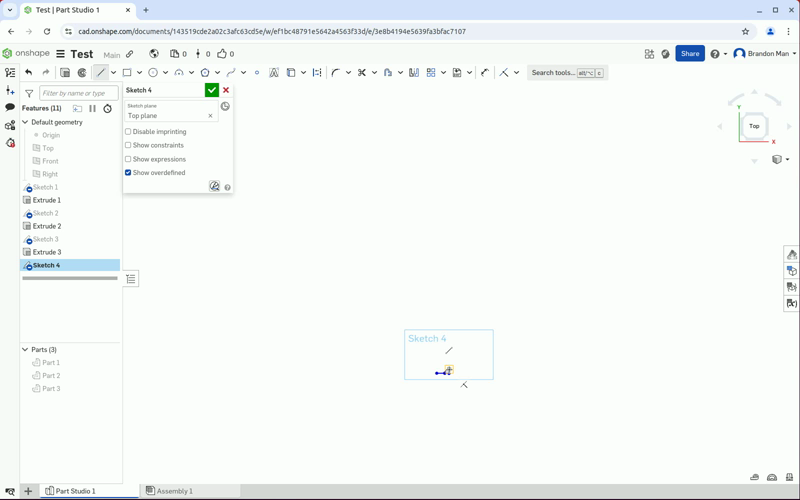
key_down(shift)
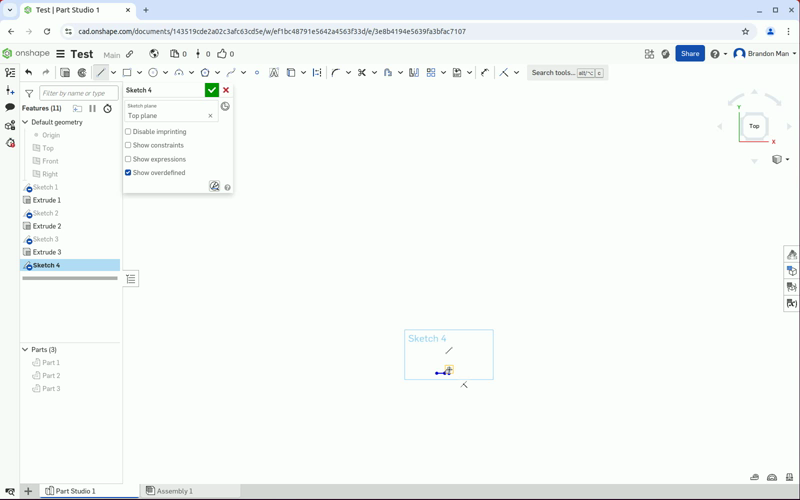
mouse_move(479, 369)
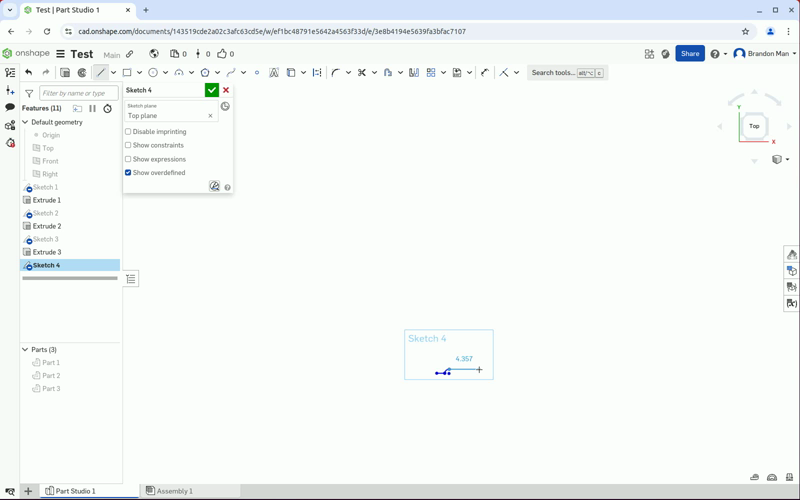
mouse_move(449, 353)
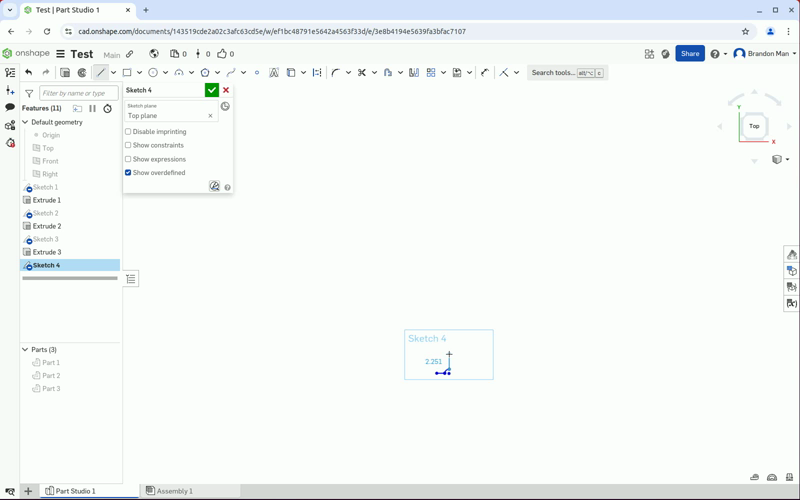
click(449, 353)
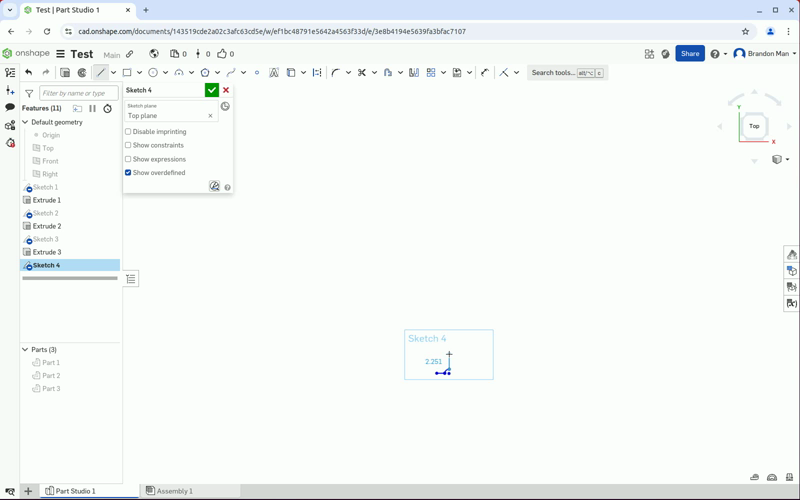
key_up(shift)
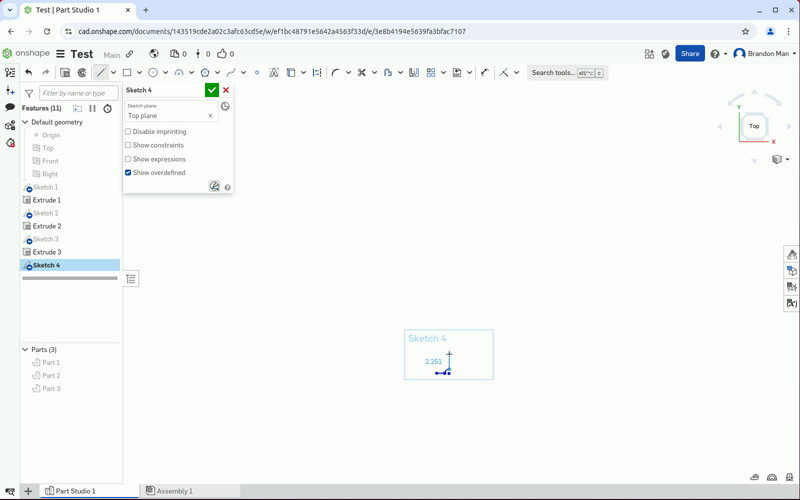
key(esc)
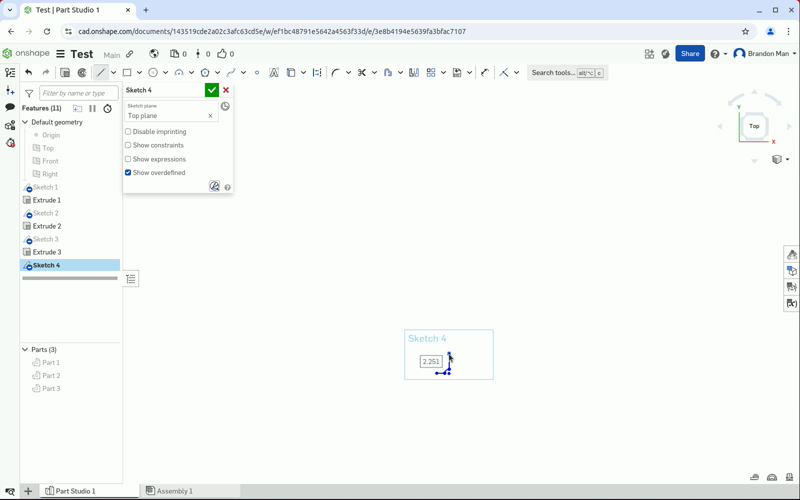
key(a)
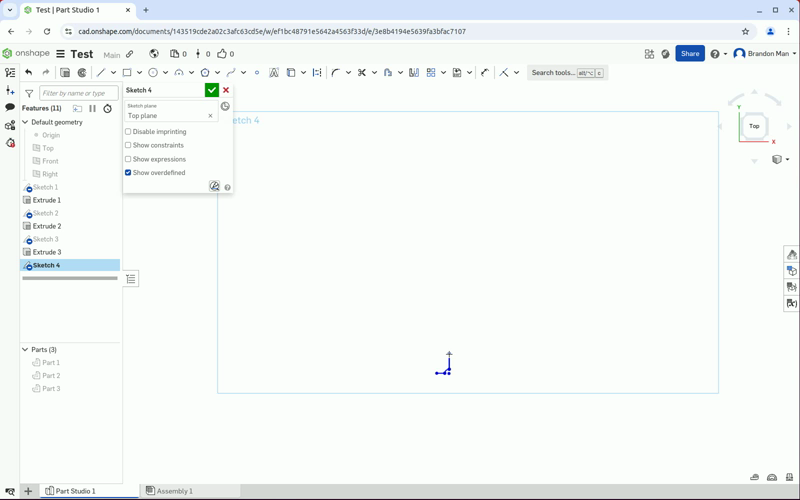
mouse_move(449, 353)
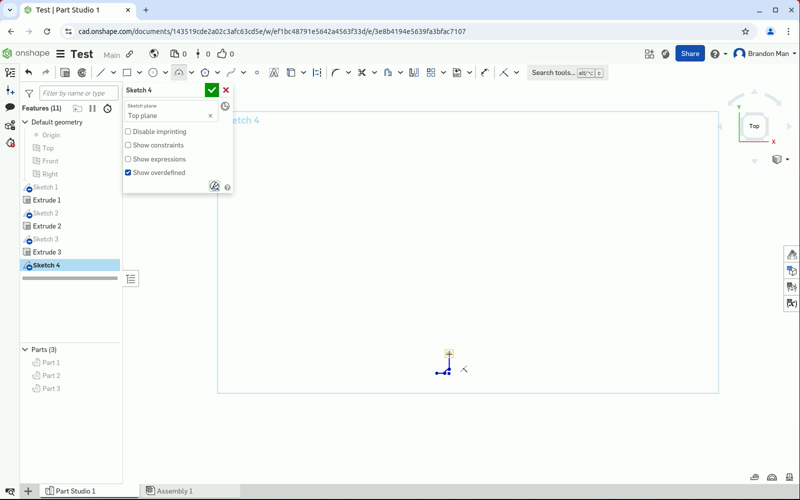
click(449, 353)
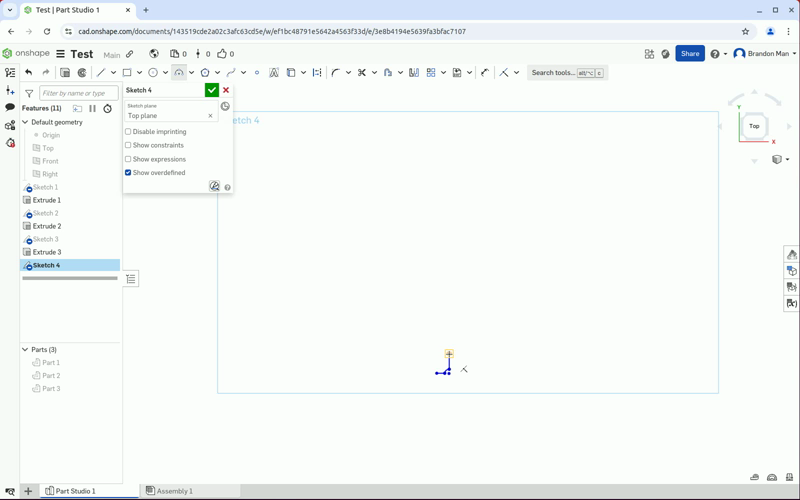
key_down(shift)
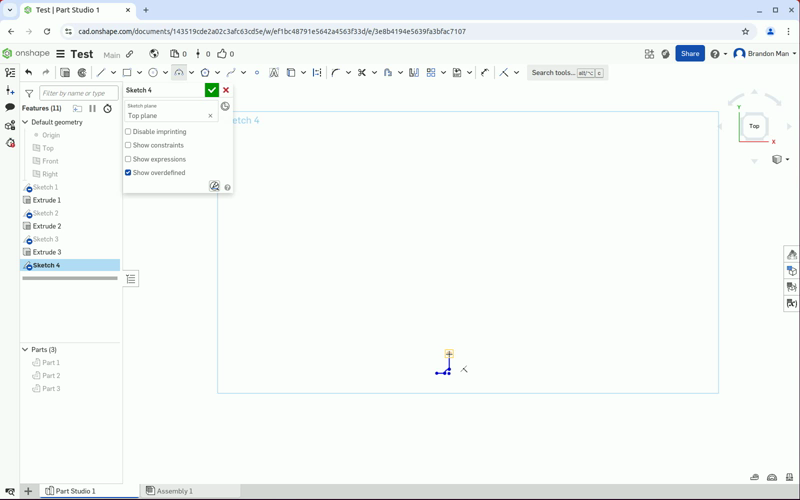
mouse_move(453, 349)
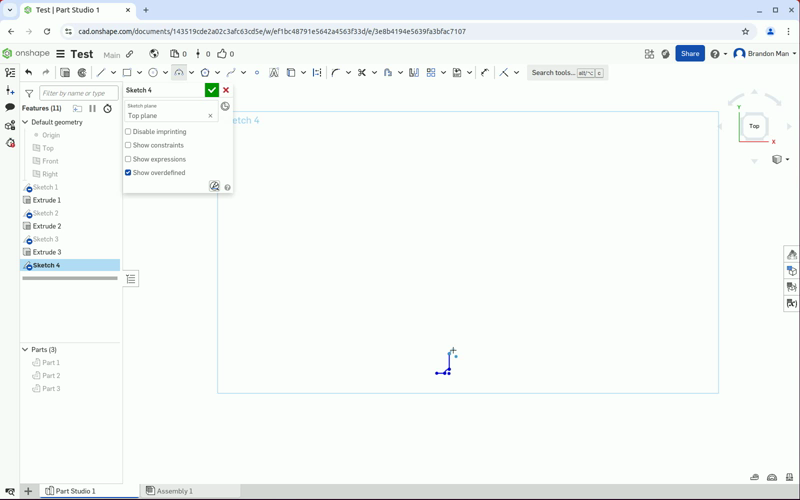
scroll(6)
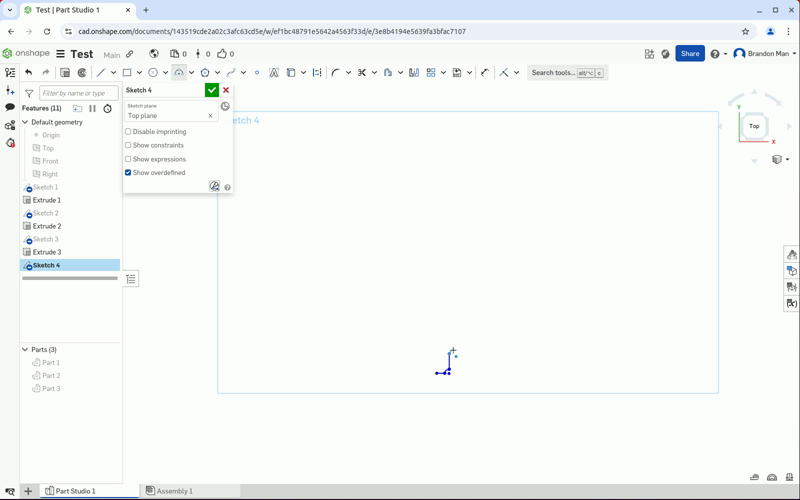
scroll(6)
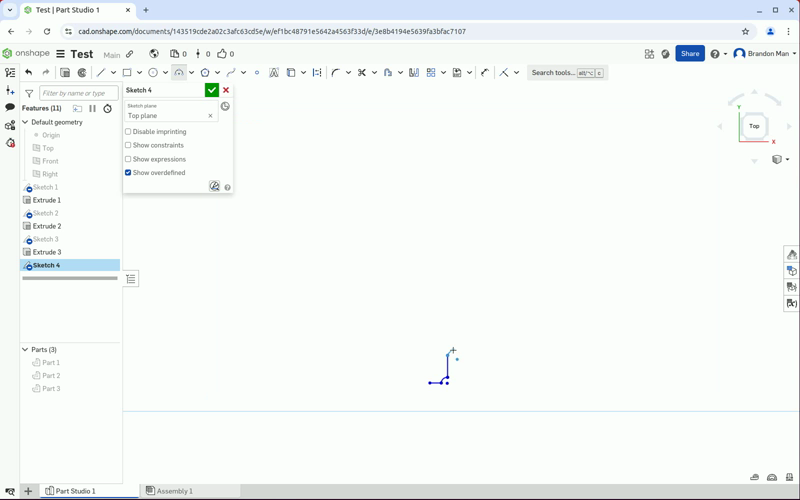
scroll(6)
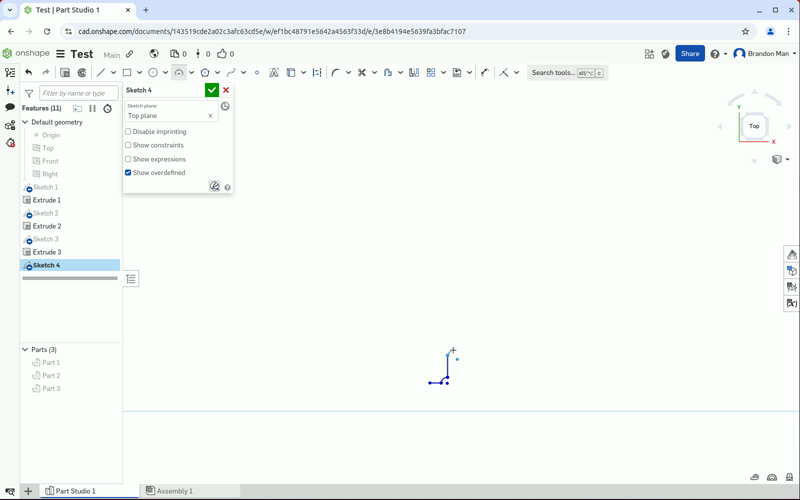
scroll(6)
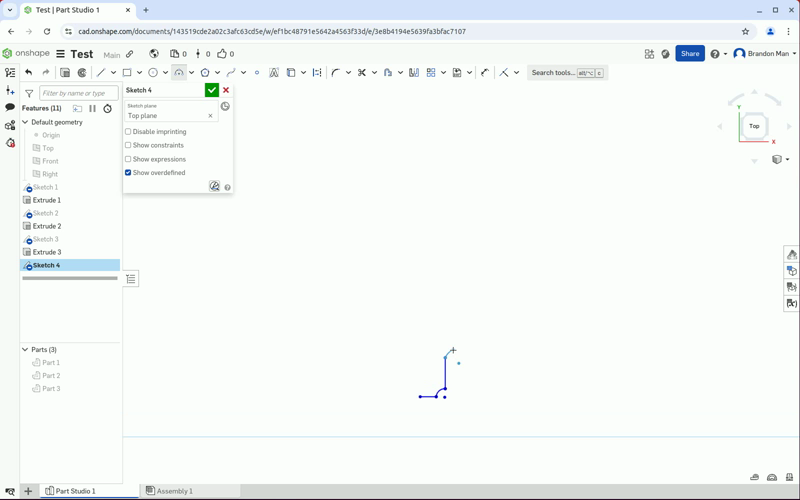
scroll(6)
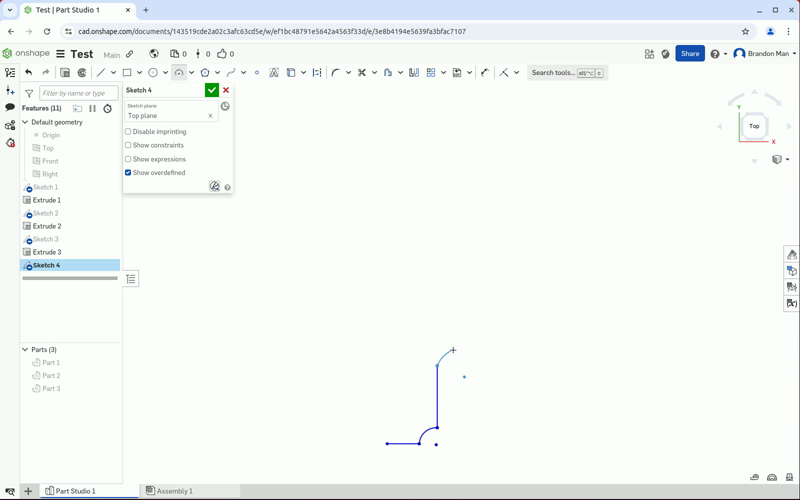
scroll(6)
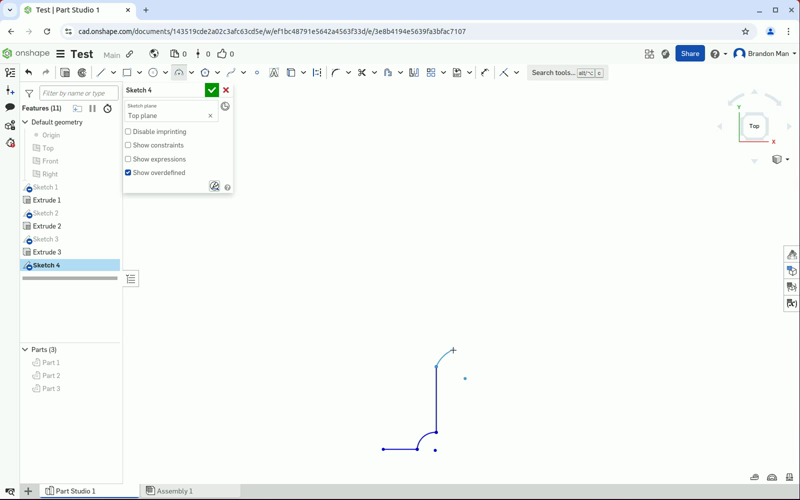
scroll(6)
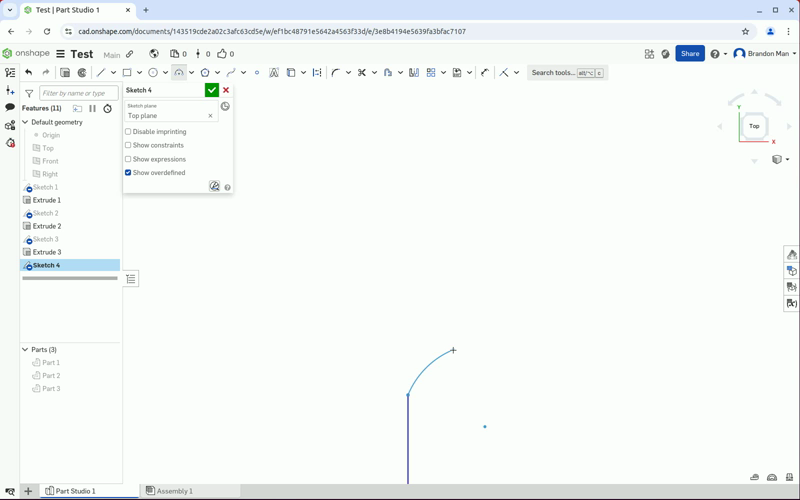
click(453, 349)
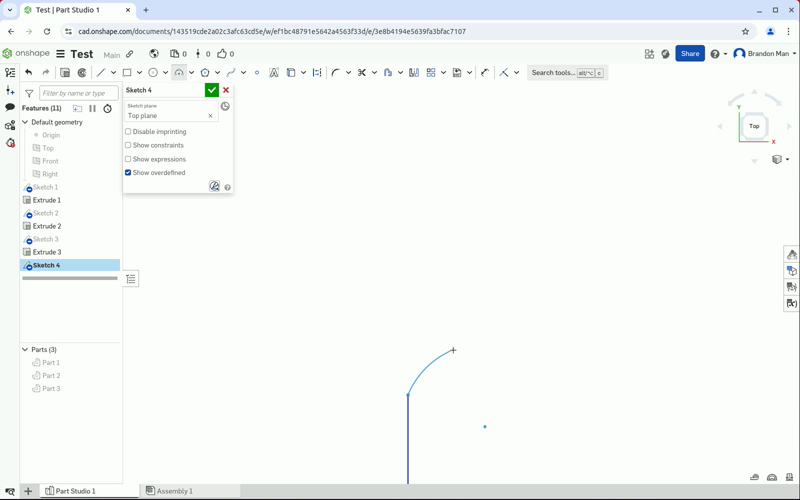
scroll(-6)
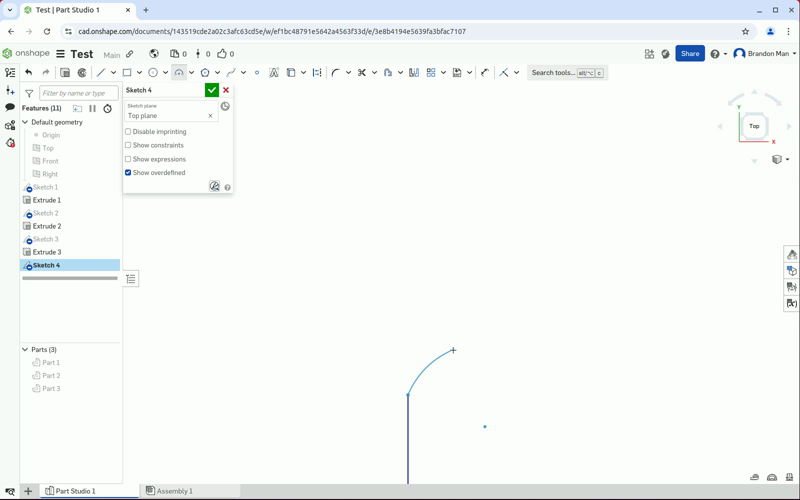
scroll(-6)
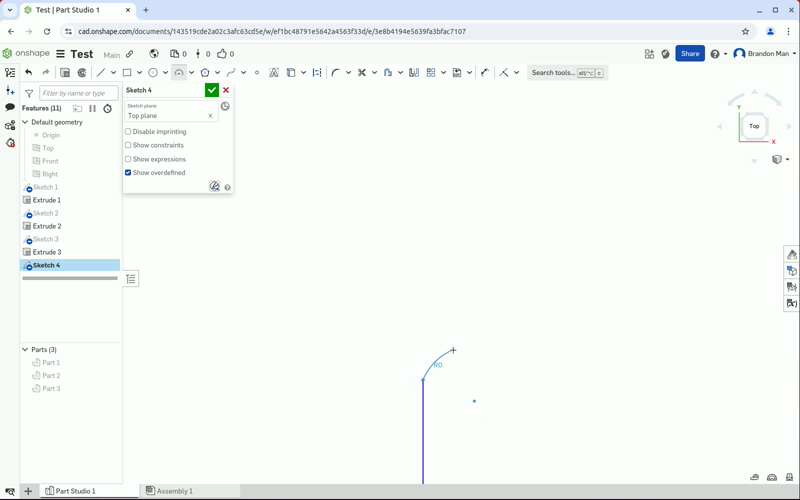
scroll(-6)
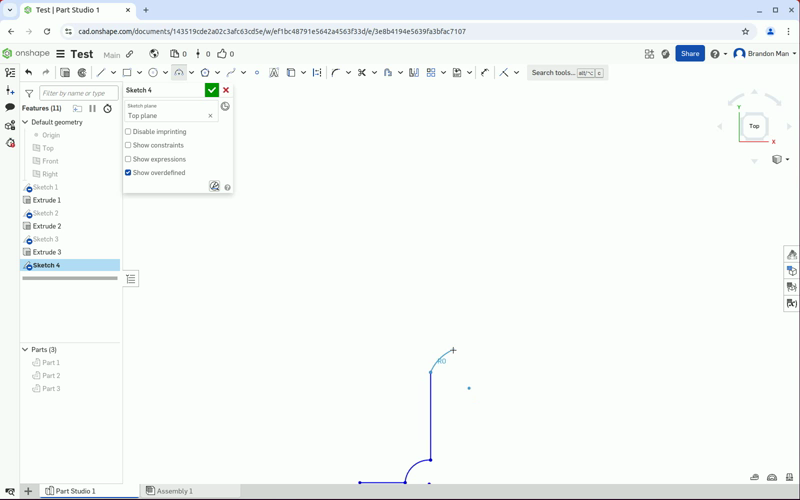
scroll(-6)
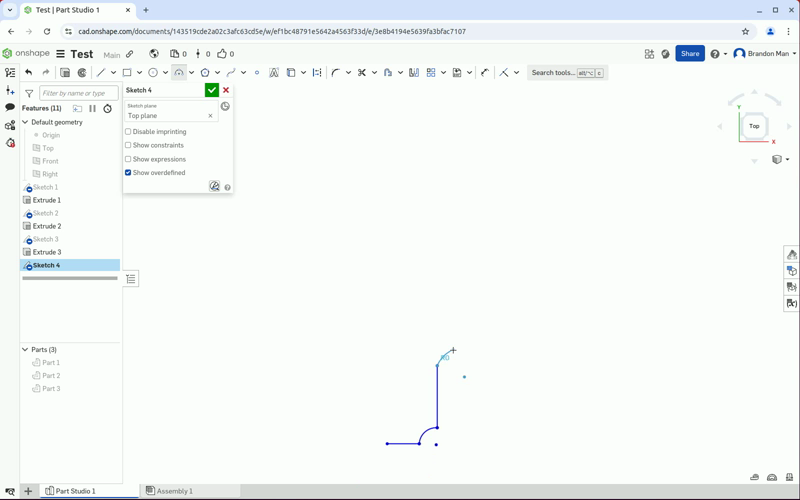
scroll(-6)
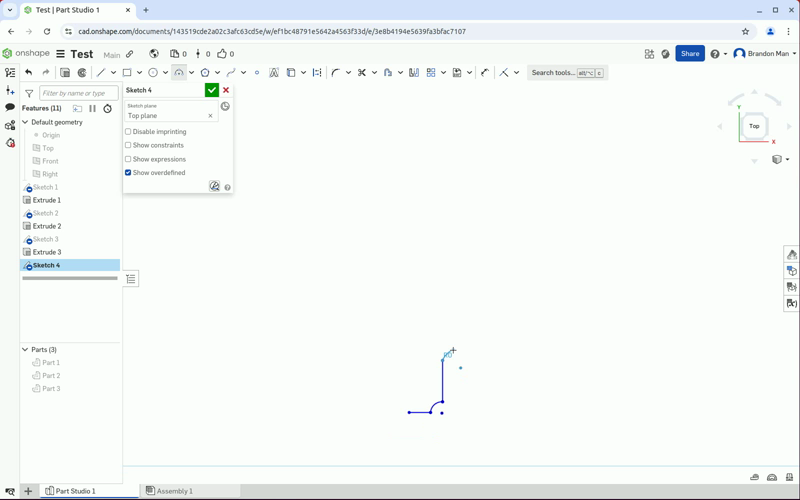
scroll(-6)
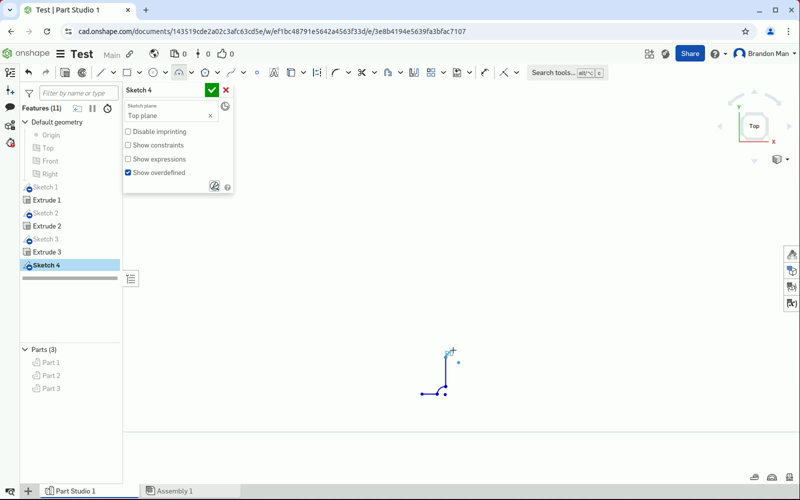
scroll(-6)
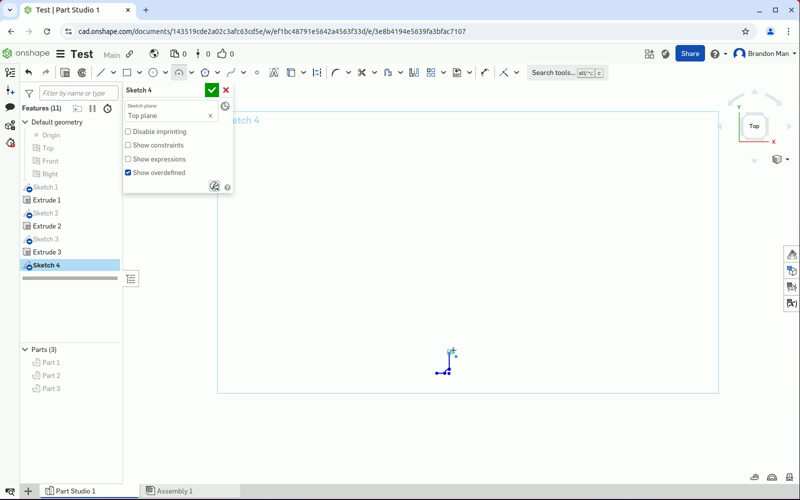
mouse_move(446, 346)
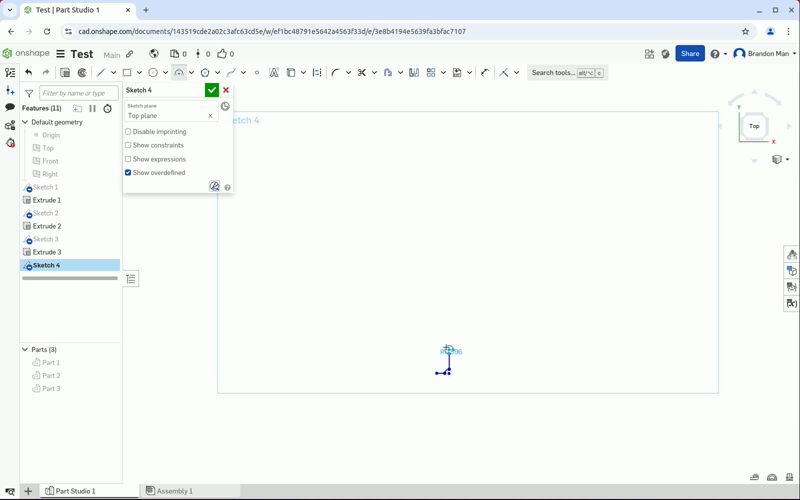
scroll(6)
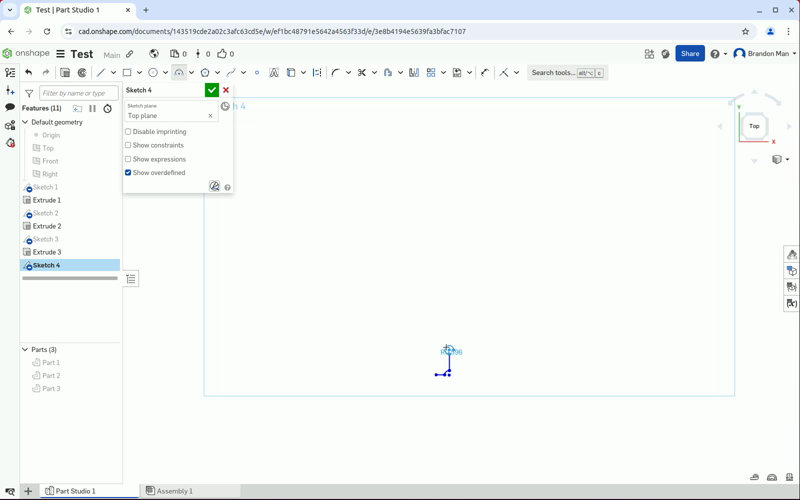
scroll(6)
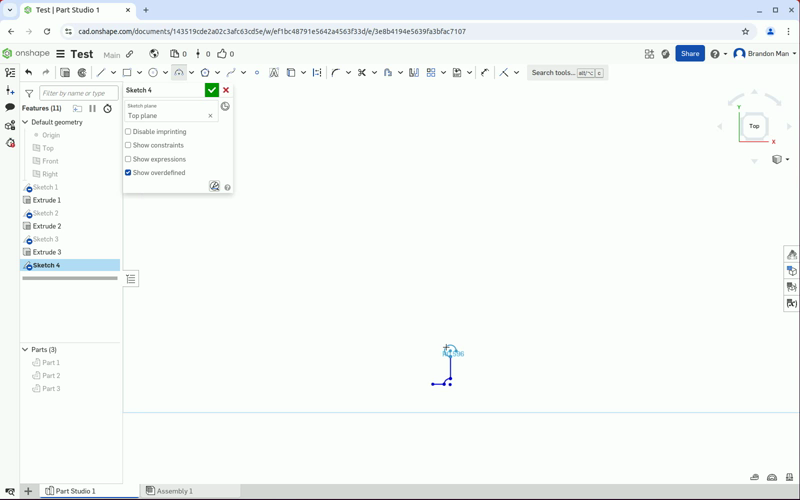
scroll(6)
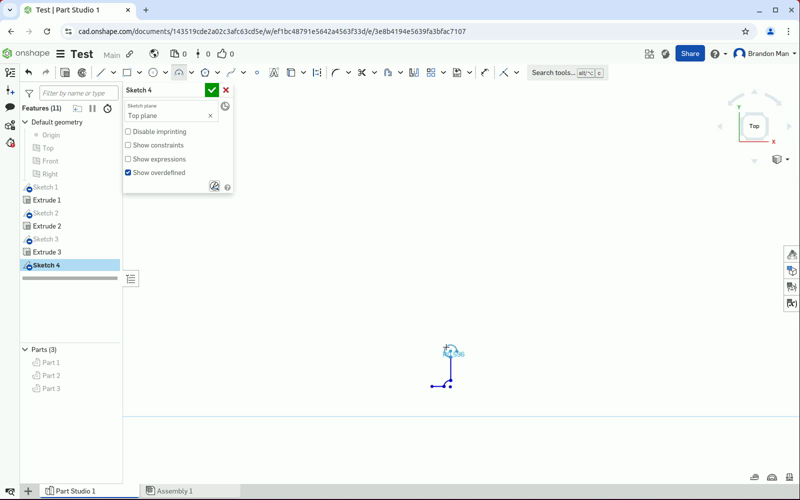
scroll(6)
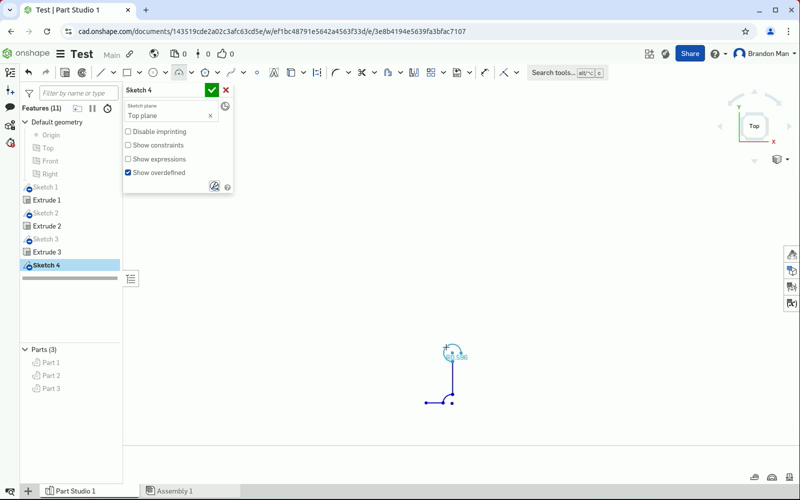
scroll(6)
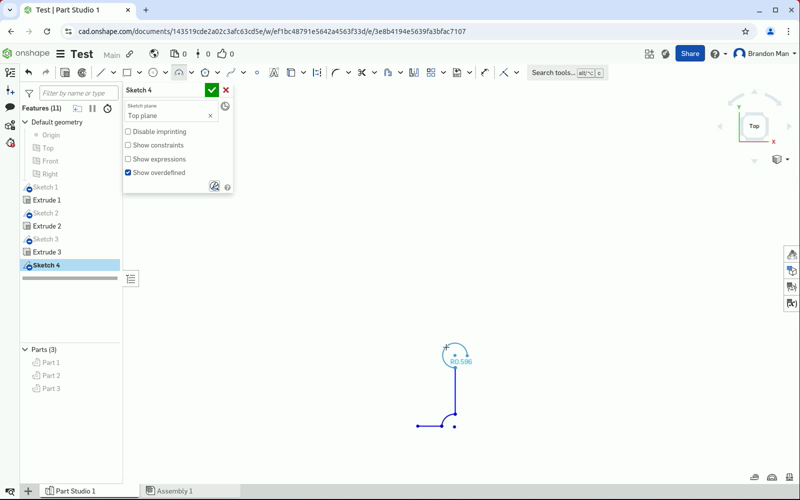
scroll(6)
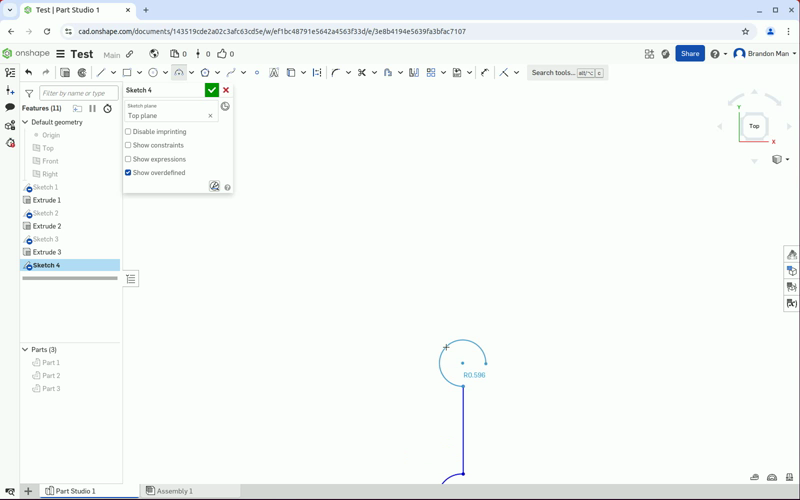
scroll(6)
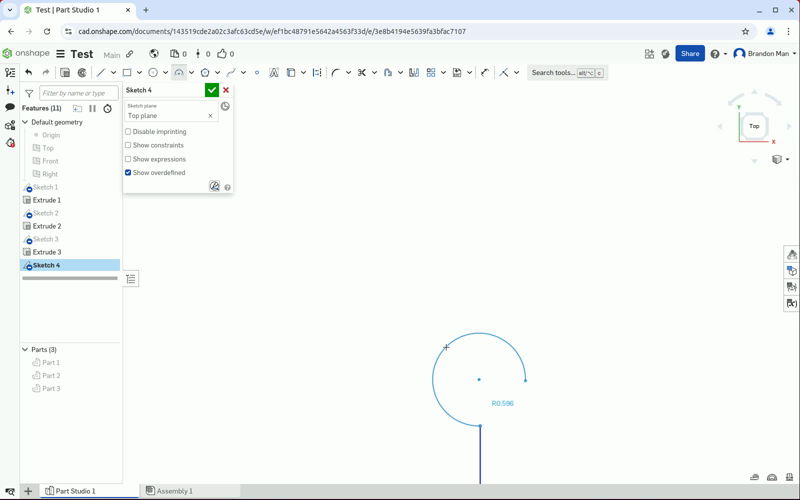
click(446, 346)
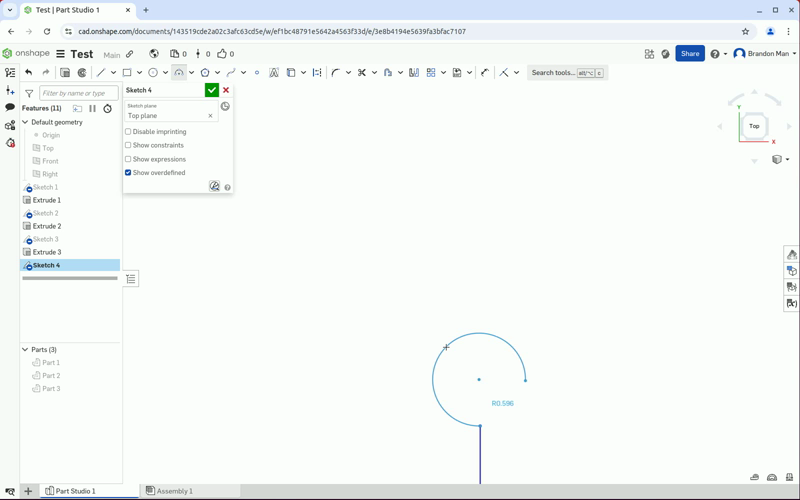
scroll(-6)
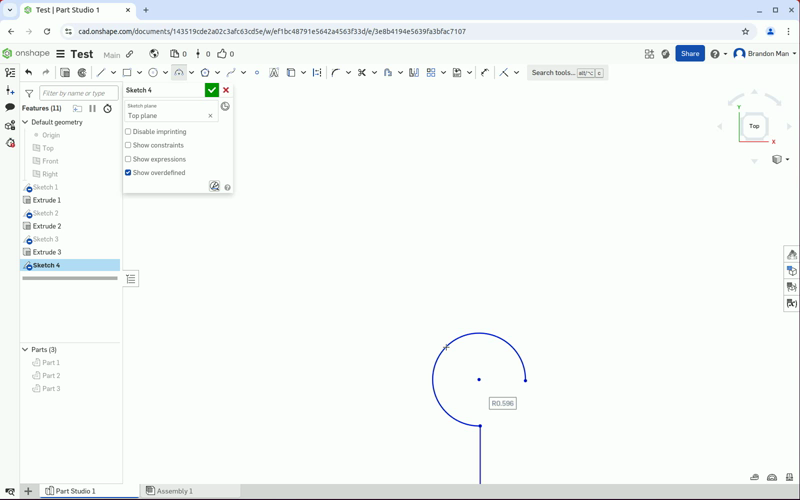
scroll(-6)
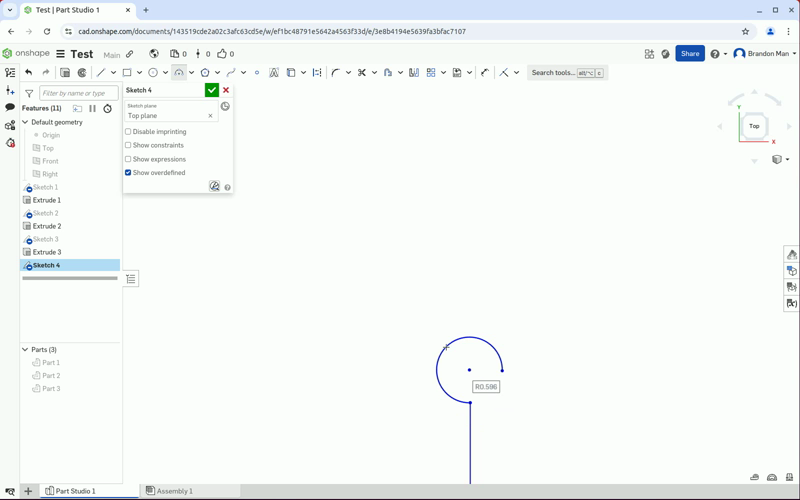
scroll(-6)
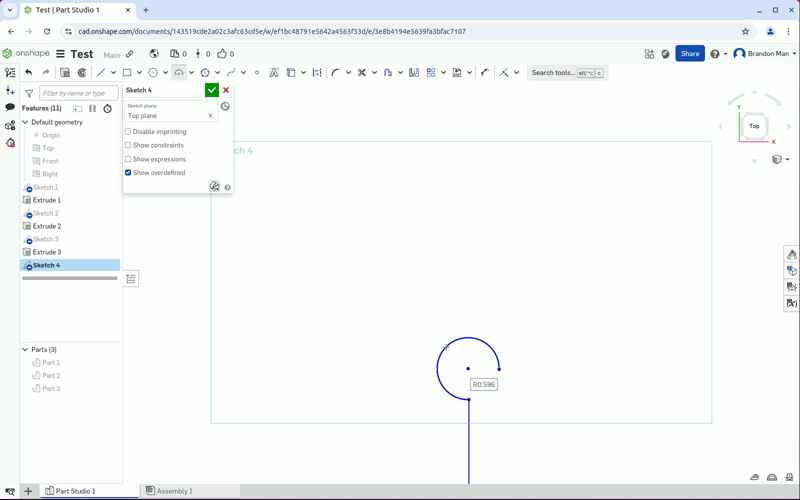
scroll(-6)
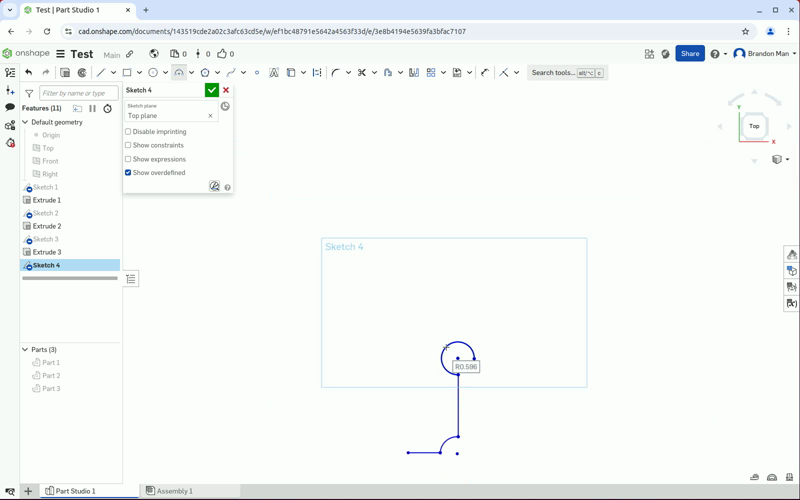
scroll(-6)
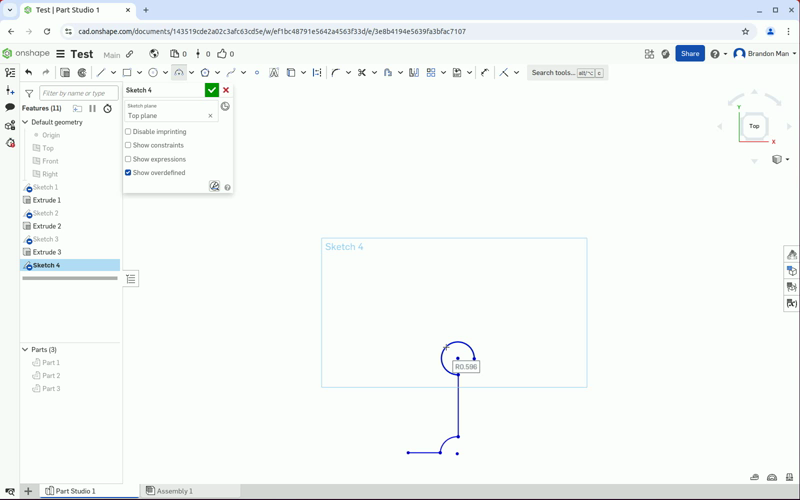
scroll(-6)
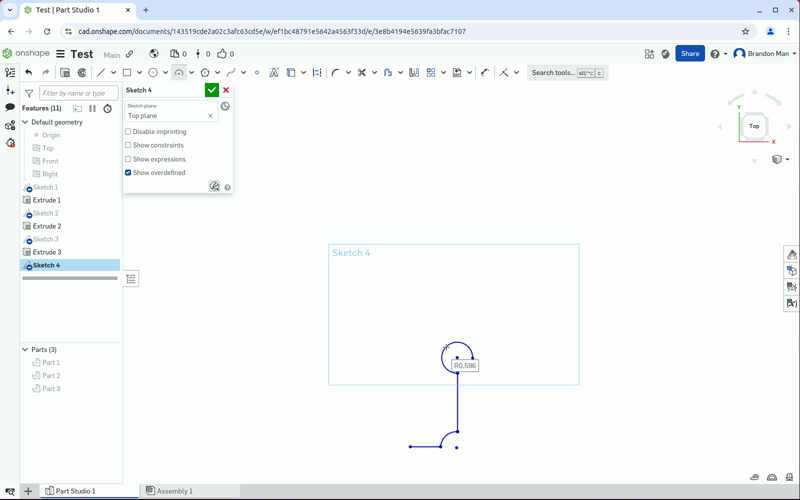
scroll(-6)
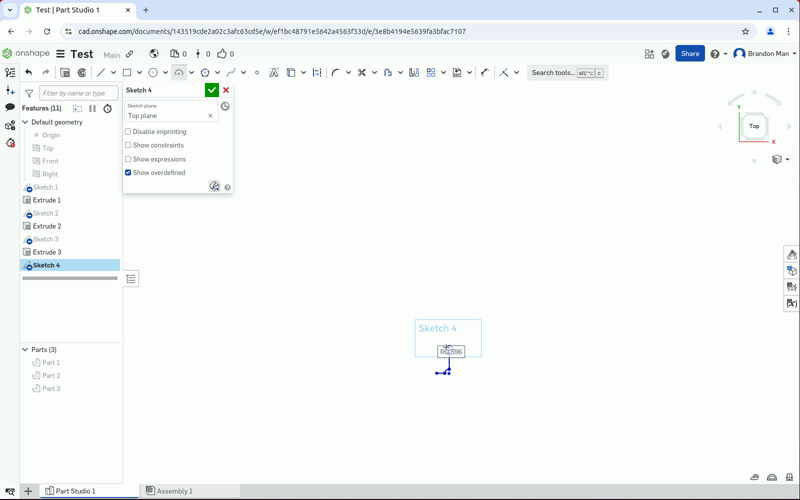
key_up(shift)
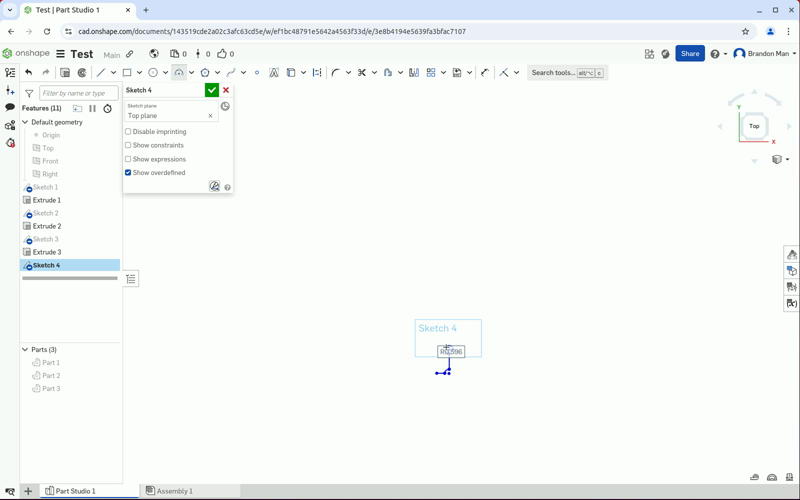
key(esc)
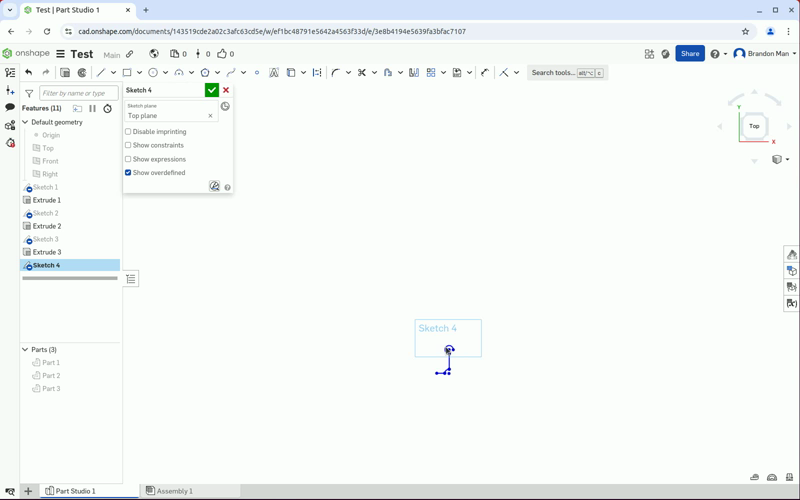
key(l)
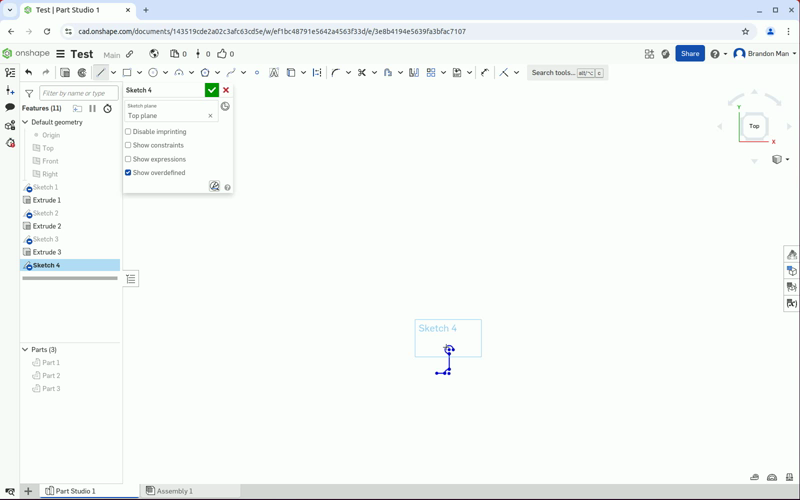
mouse_move(453, 349)
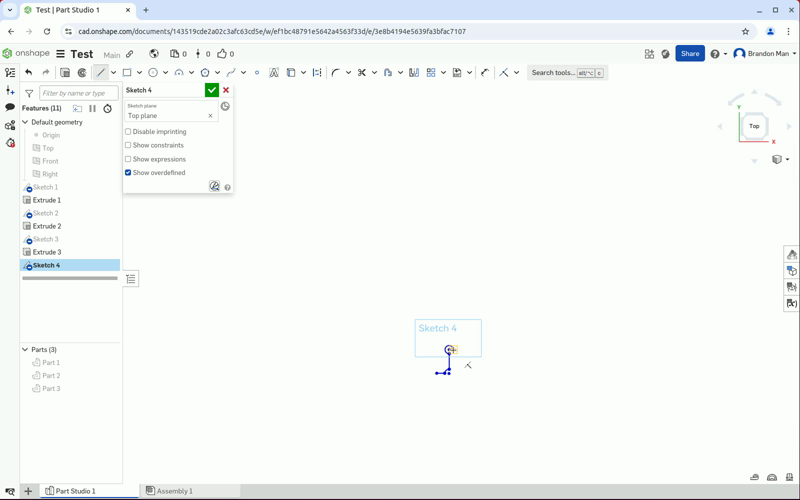
scroll(6)
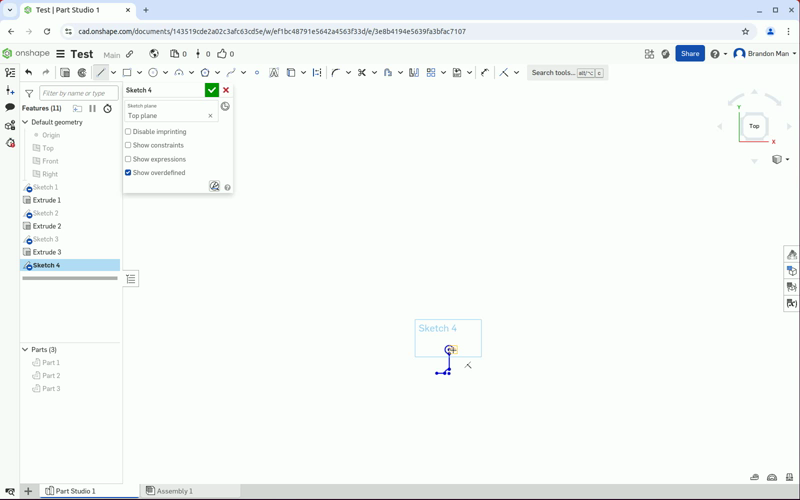
scroll(6)
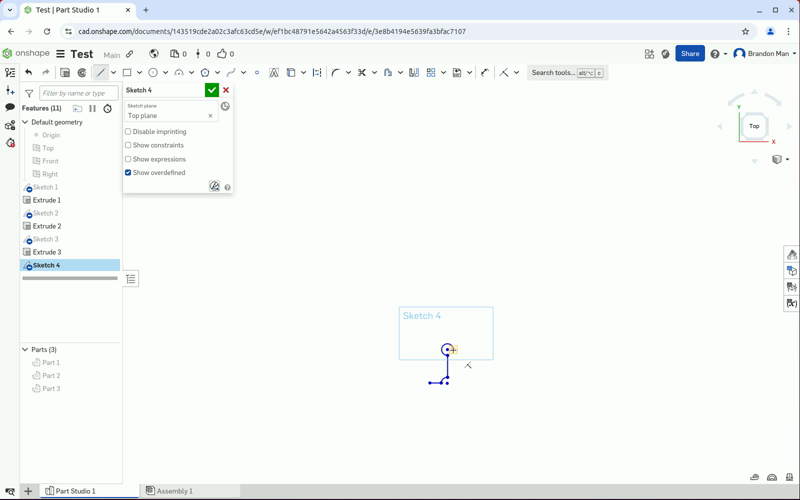
scroll(6)
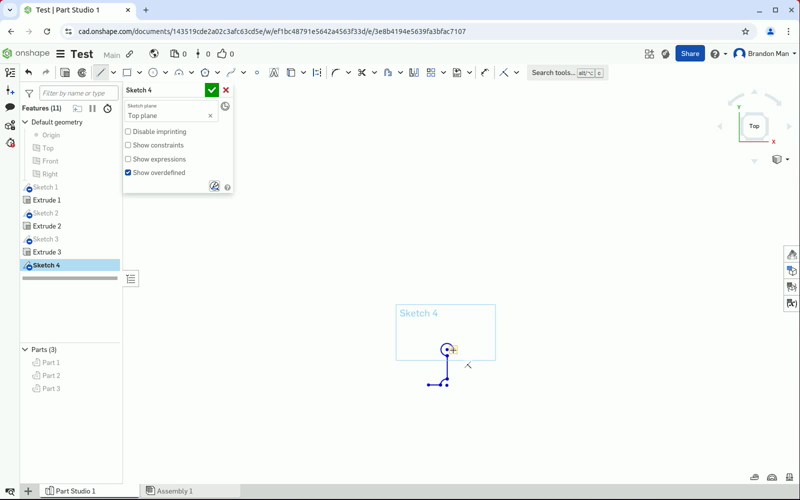
scroll(6)
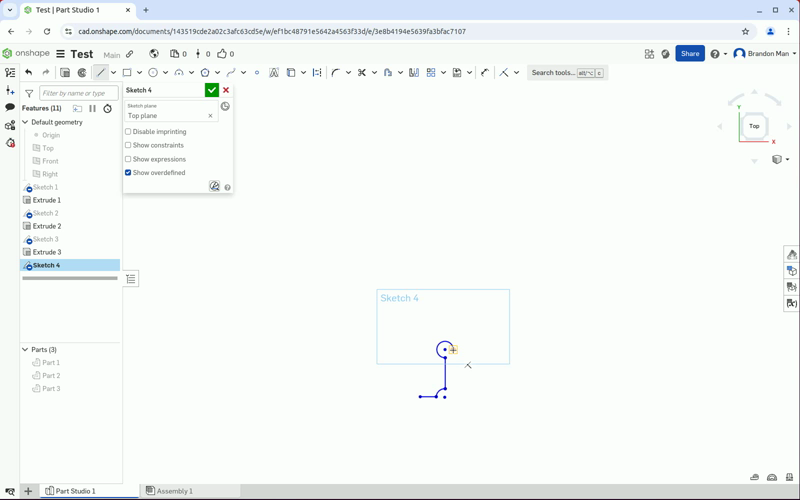
scroll(6)
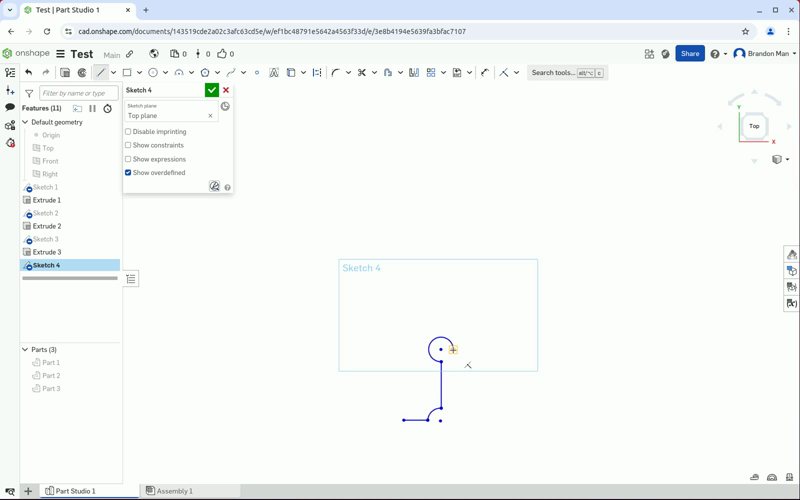
scroll(6)
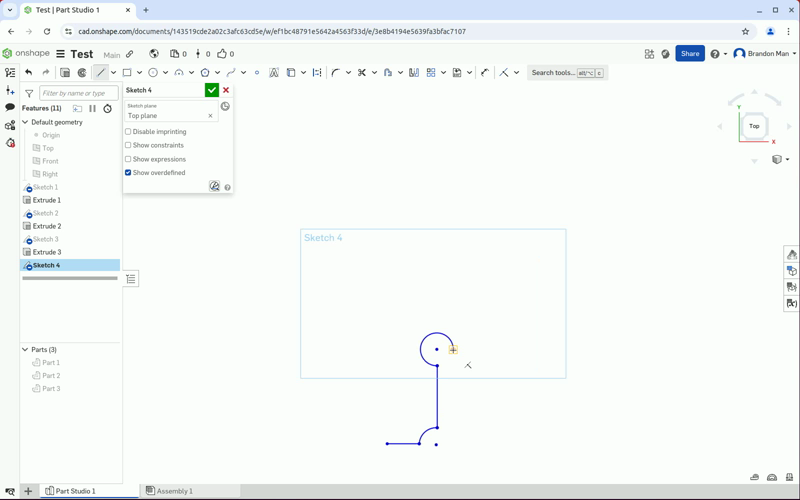
scroll(6)
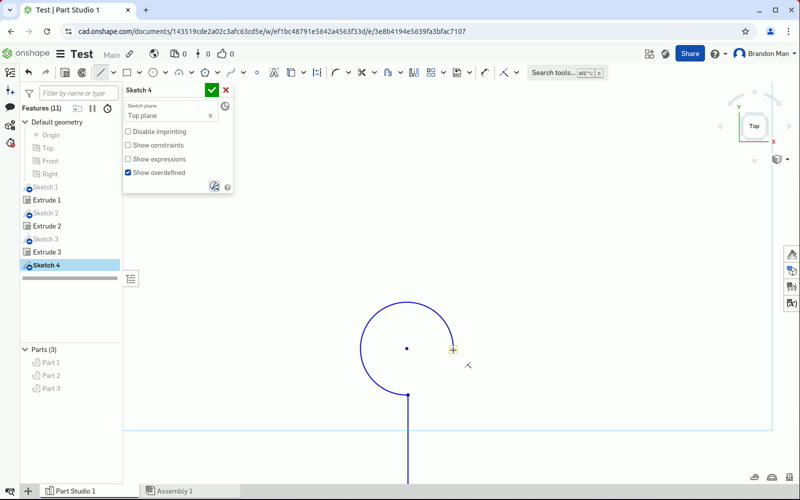
click(453, 349)
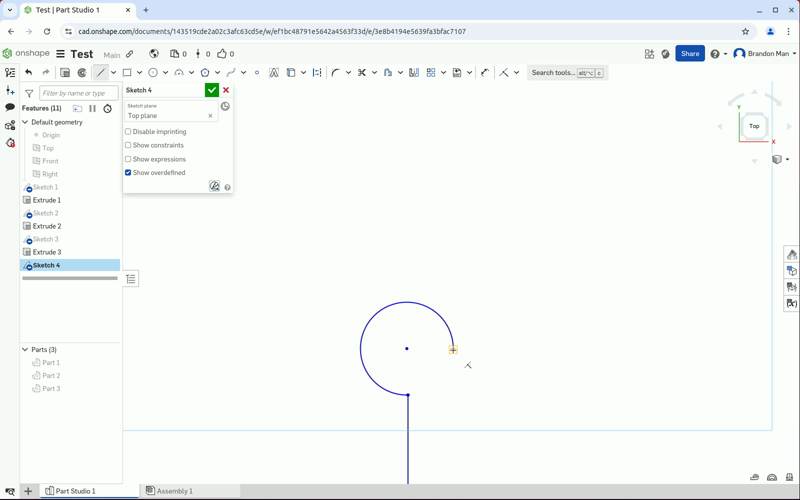
scroll(-6)
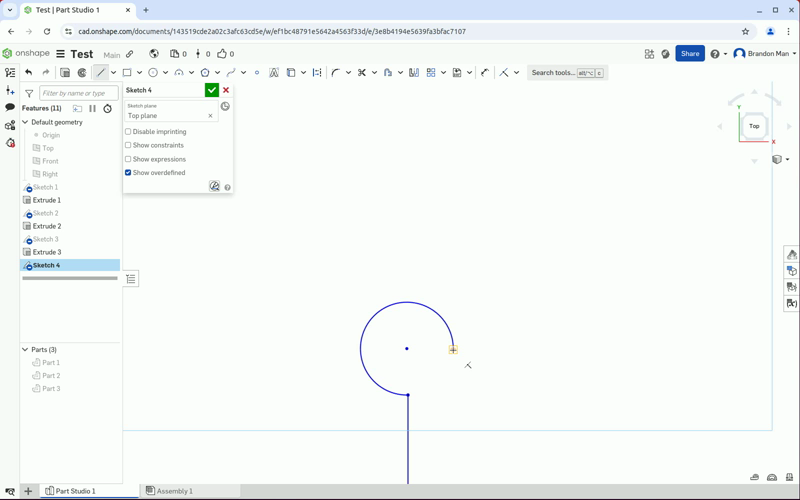
scroll(-6)
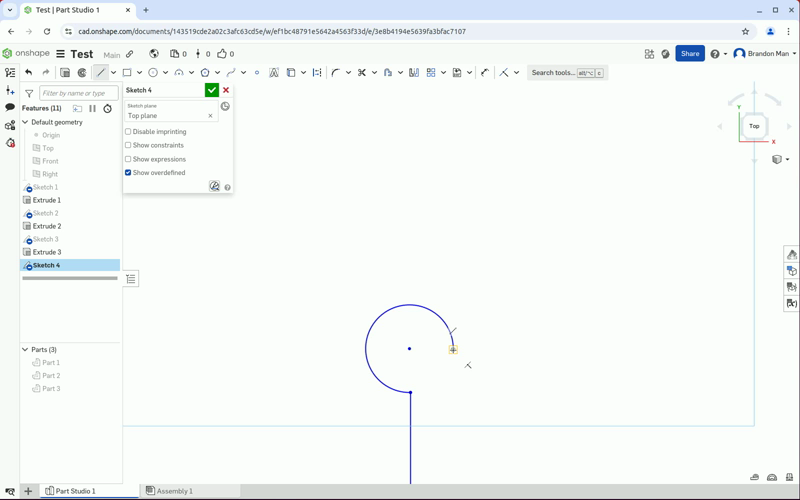
scroll(-6)
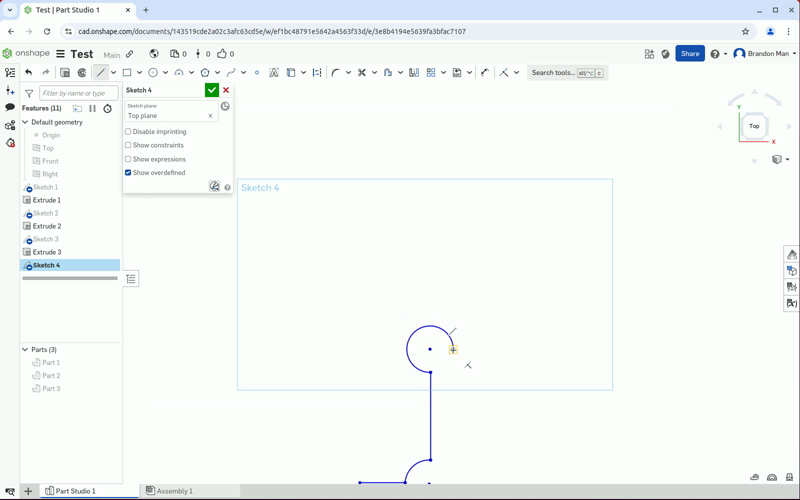
scroll(-6)
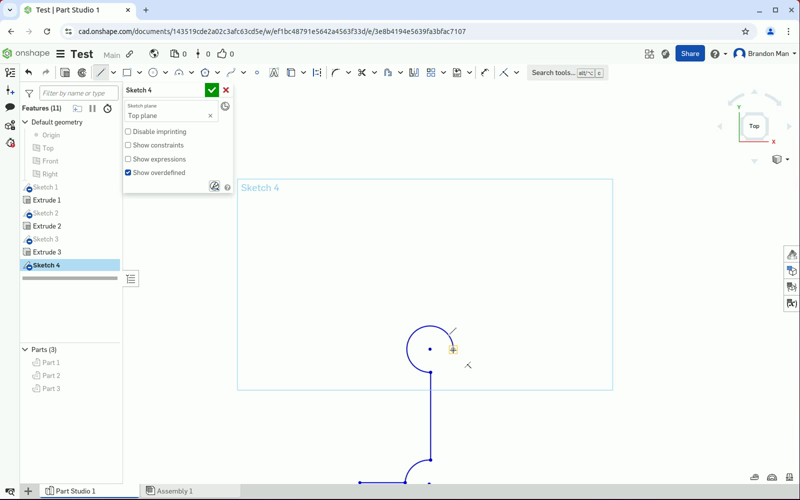
scroll(-6)
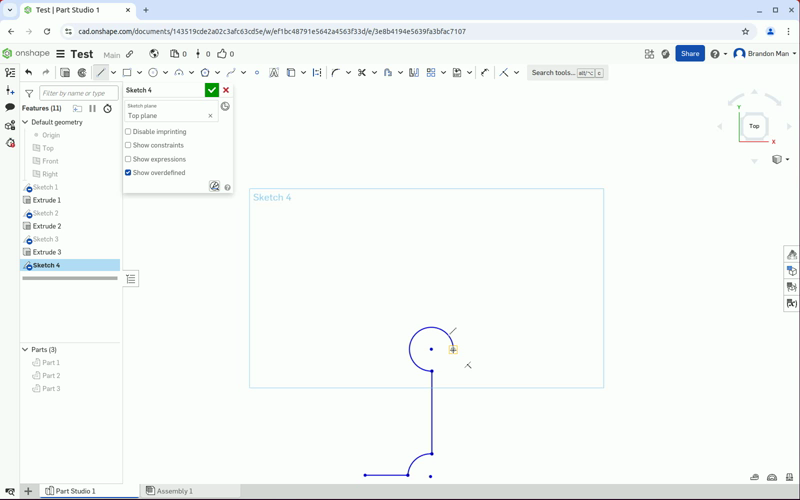
scroll(-6)
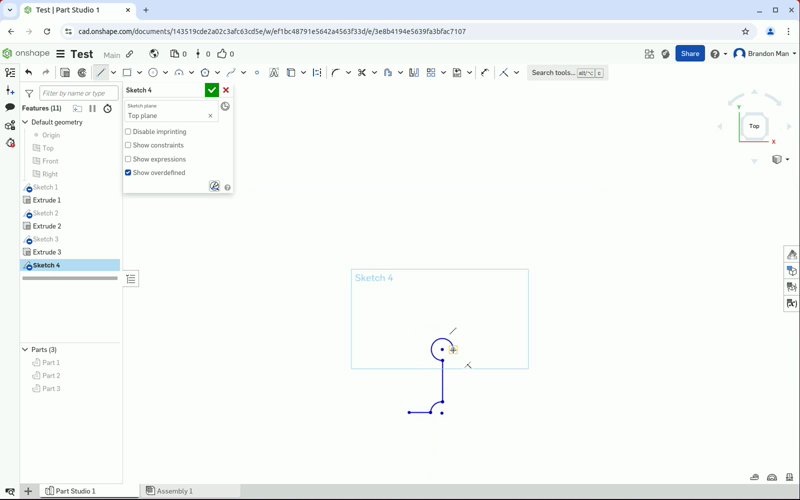
scroll(-6)
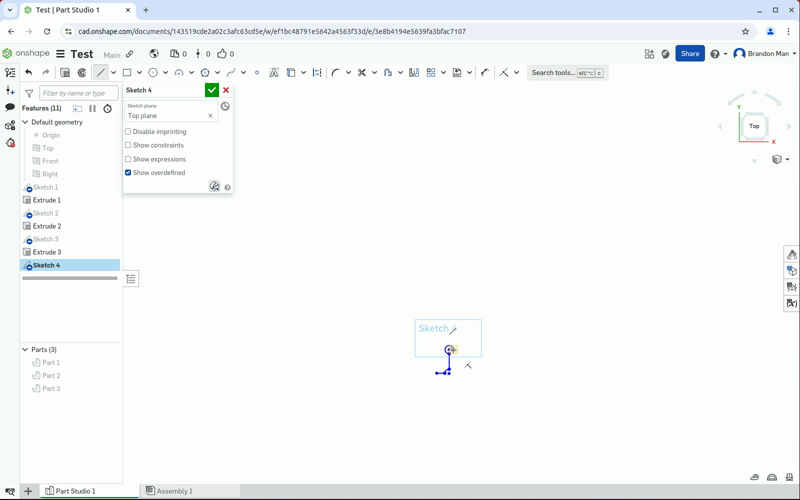
key_down(shift)
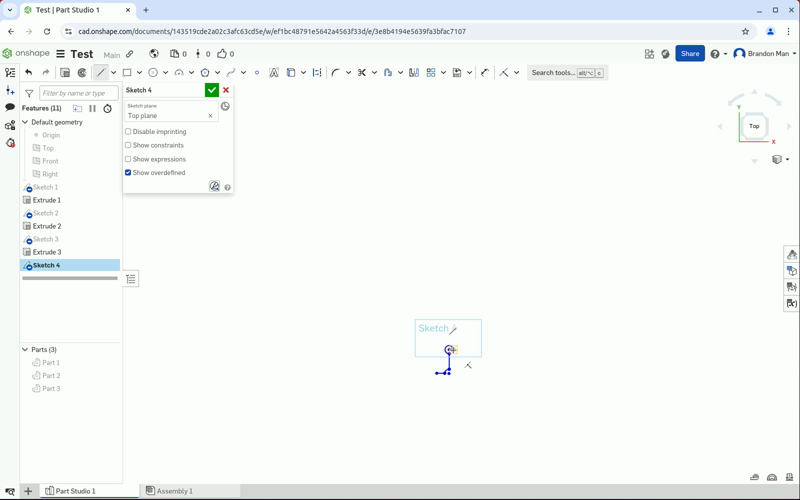
mouse_move(483, 349)
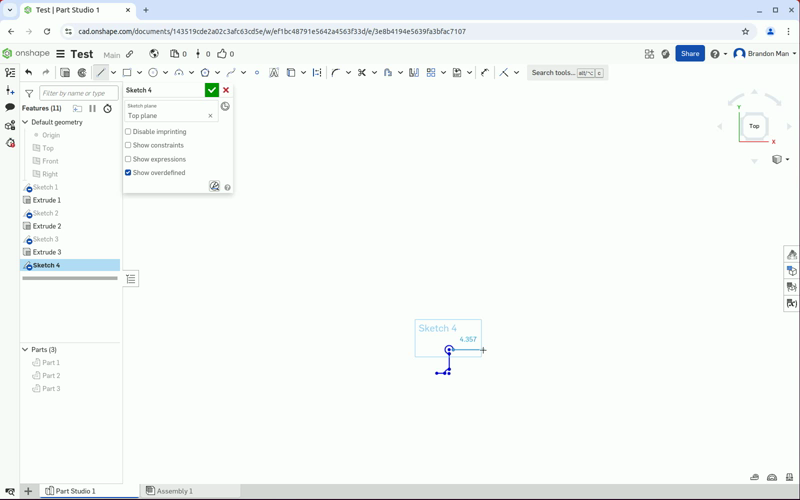
mouse_move(469, 349)
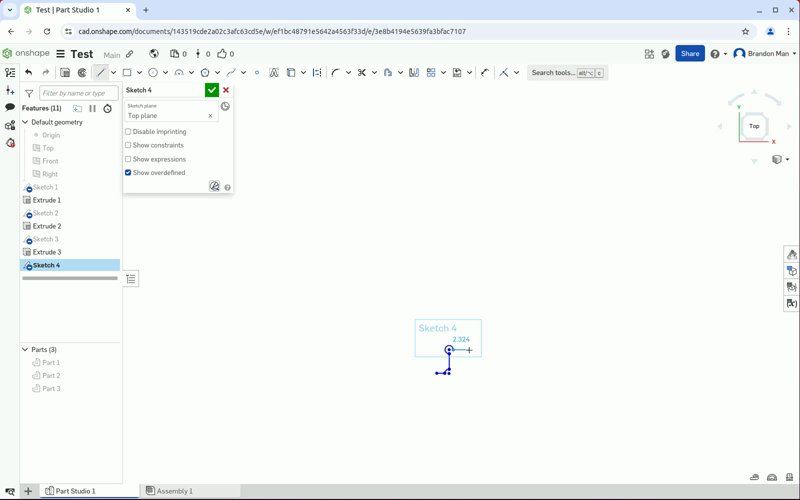
click(469, 349)
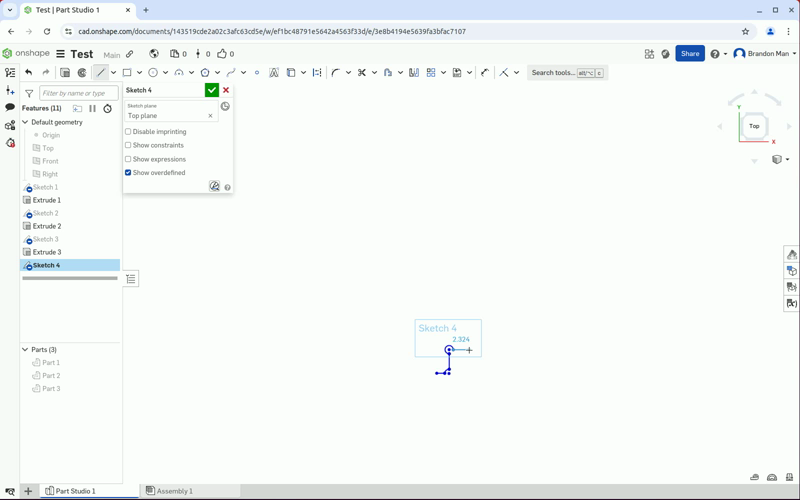
key_up(shift)
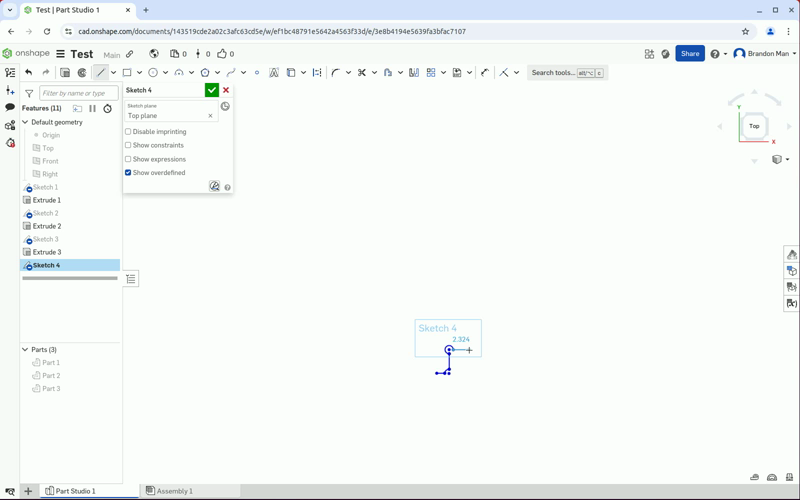
key(esc)
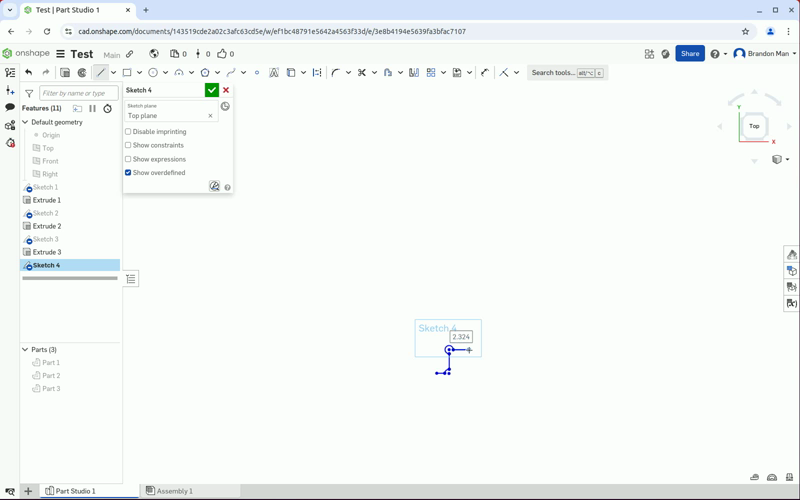
key(a)
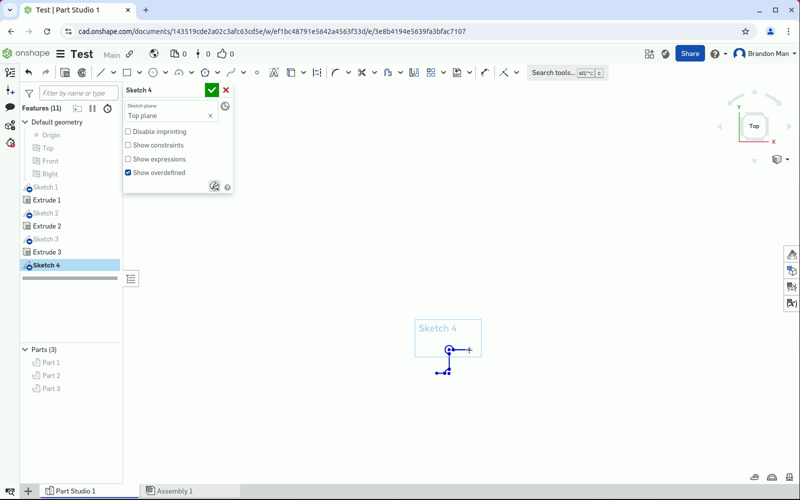
mouse_move(469, 349)
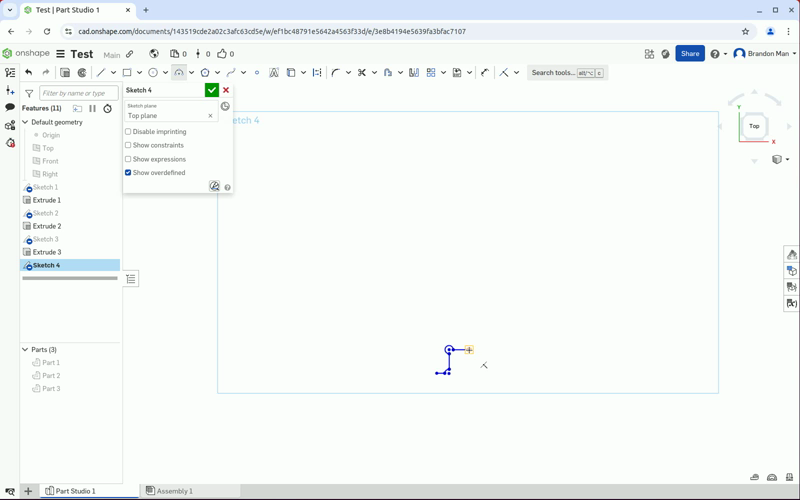
click(469, 349)
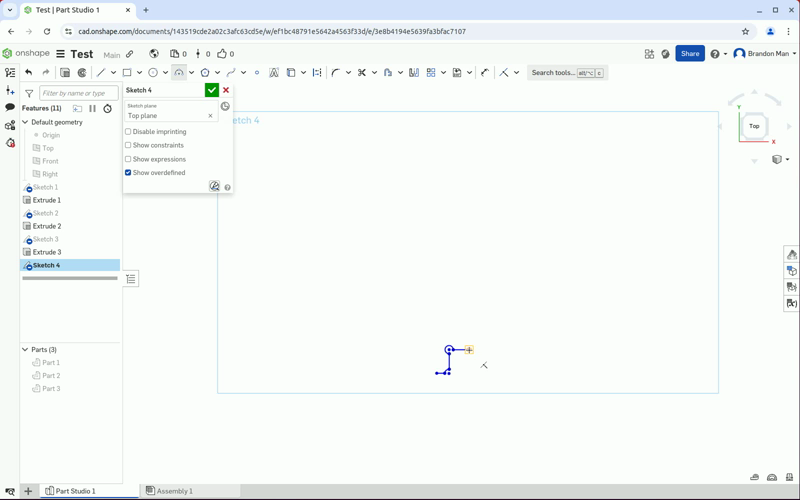
key_down(shift)
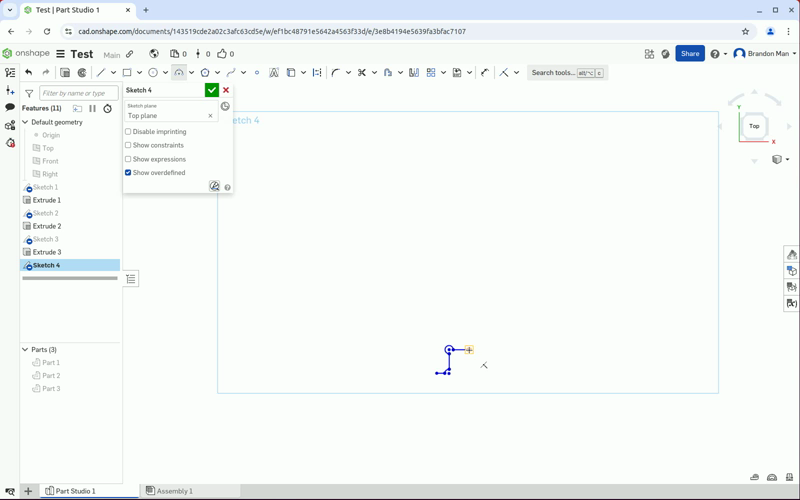
mouse_move(473, 353)
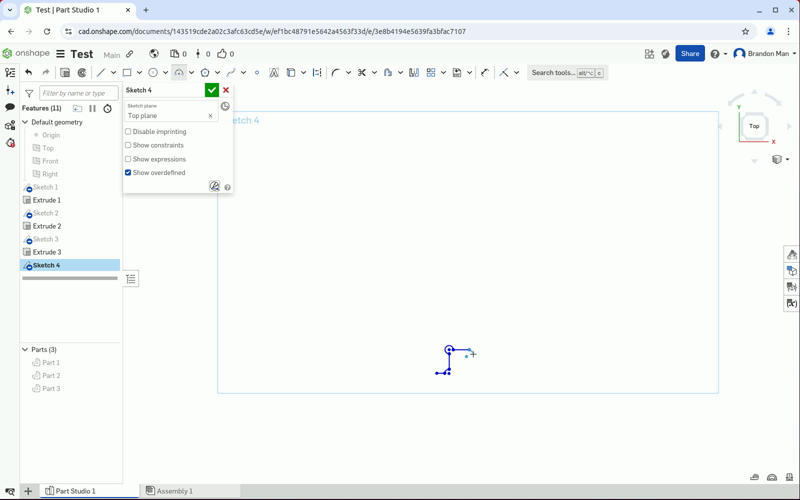
scroll(6)
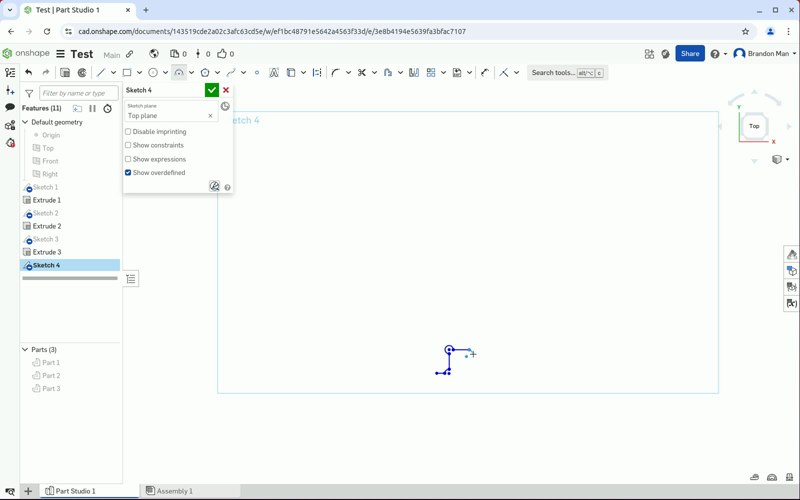
scroll(6)
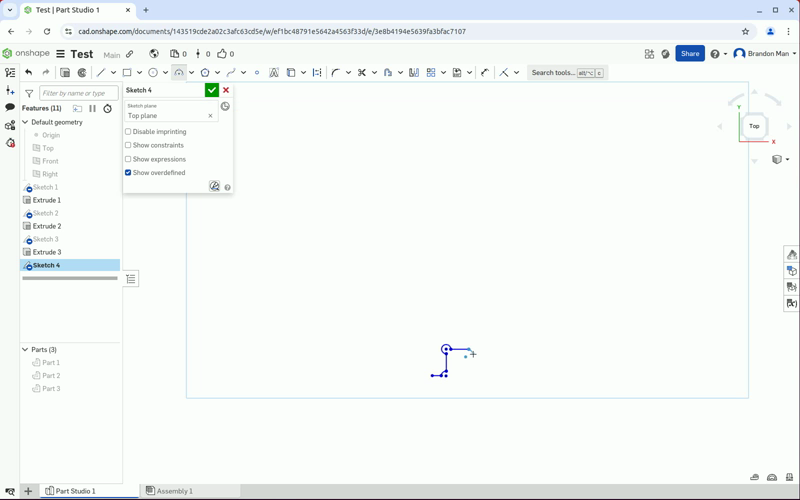
scroll(6)
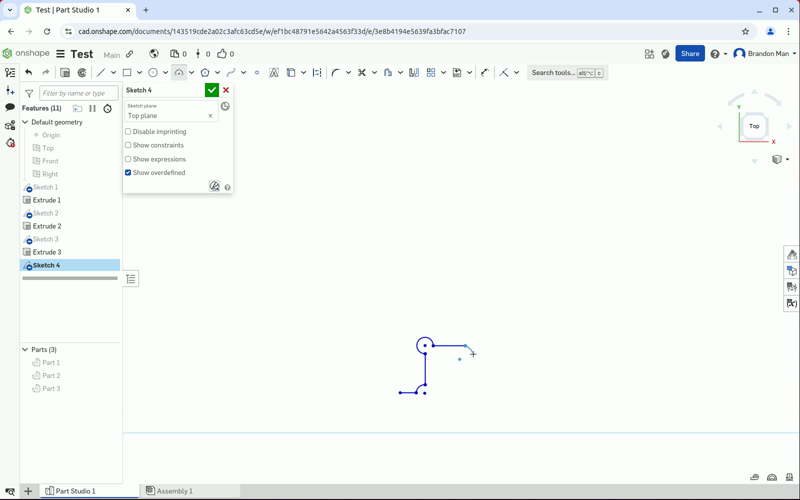
scroll(6)
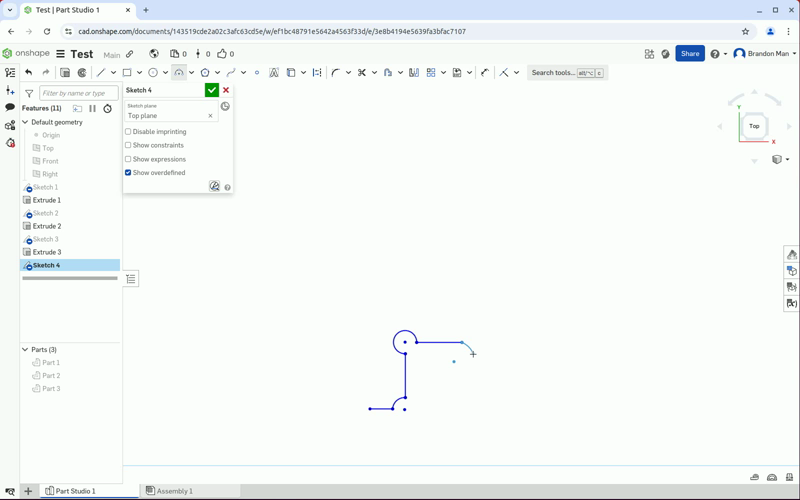
scroll(6)
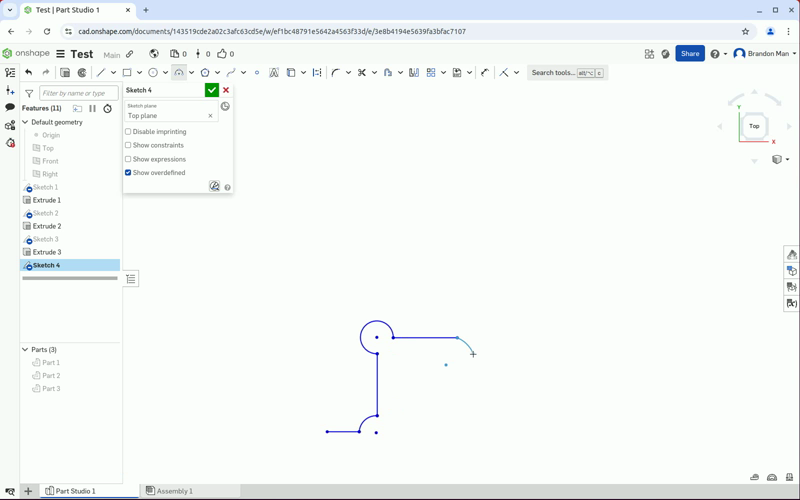
scroll(6)
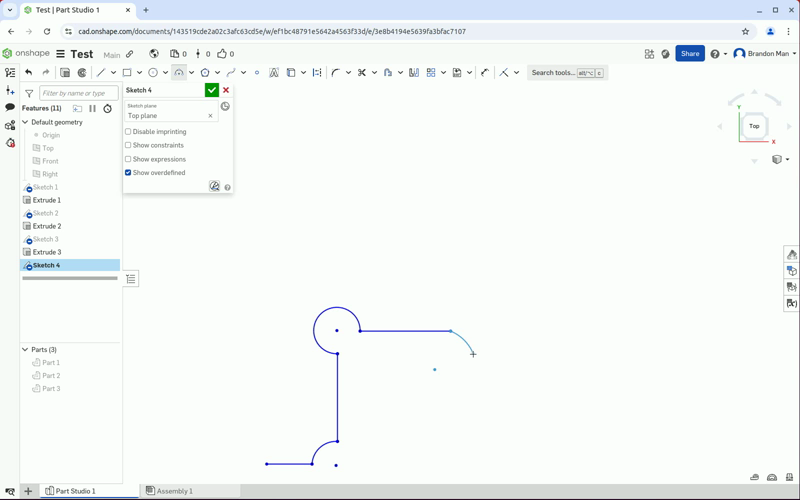
scroll(6)
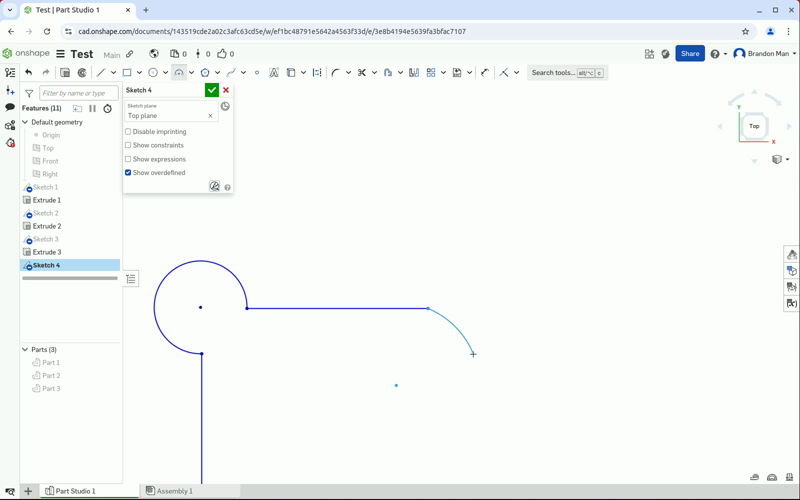
click(473, 353)
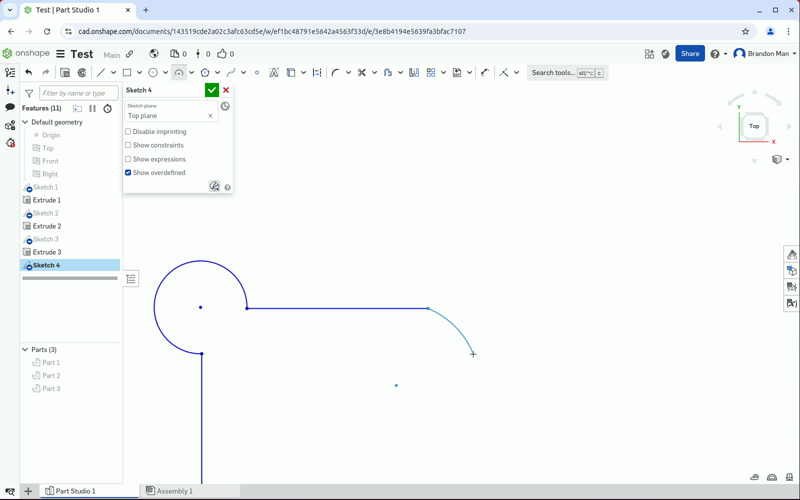
scroll(-6)
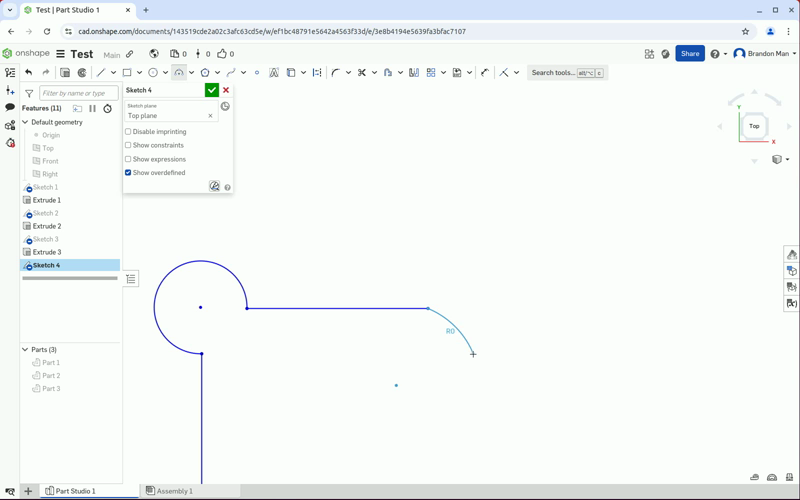
scroll(-6)
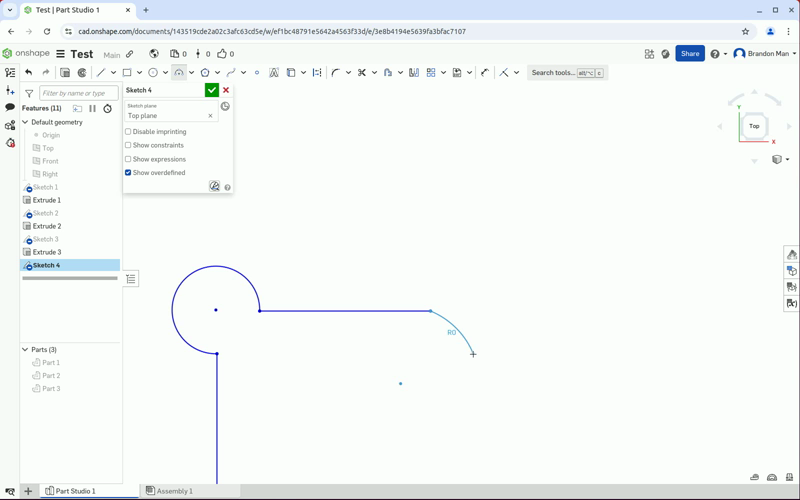
scroll(-6)
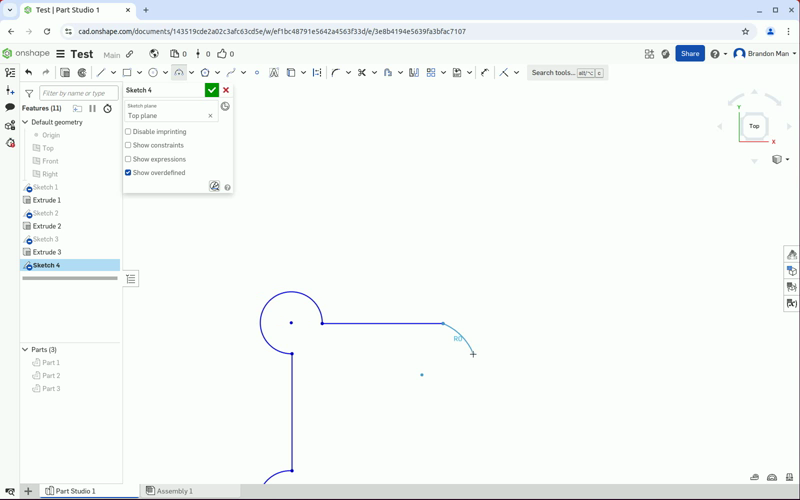
scroll(-6)
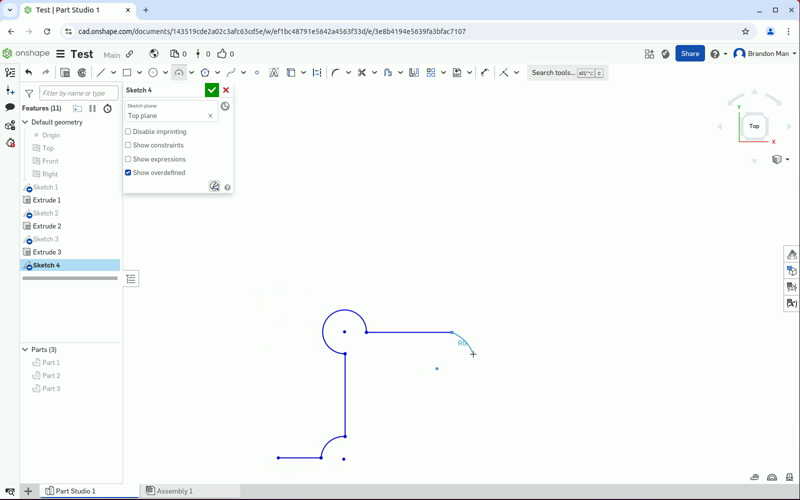
scroll(-6)
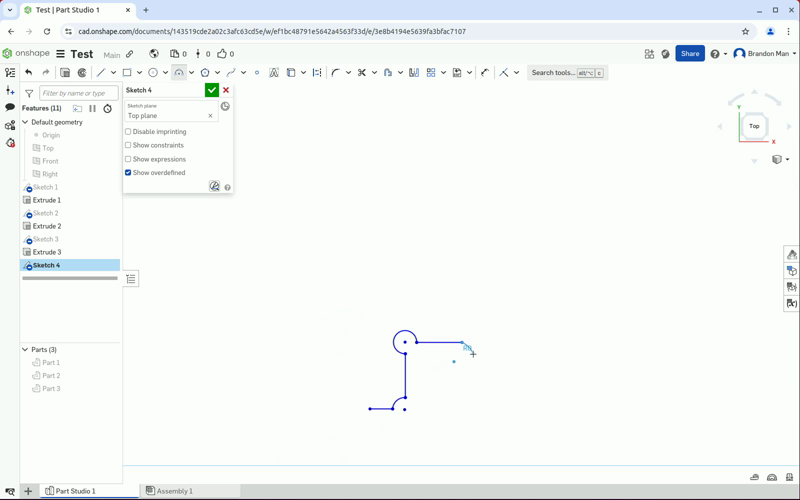
scroll(-6)
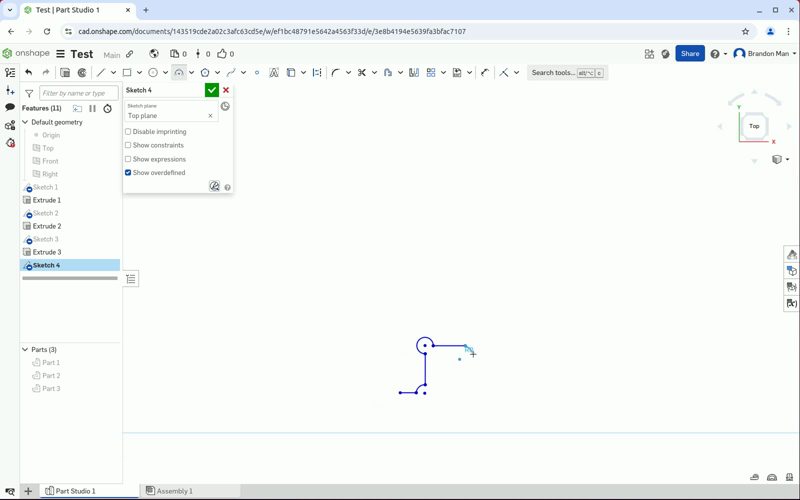
scroll(-6)
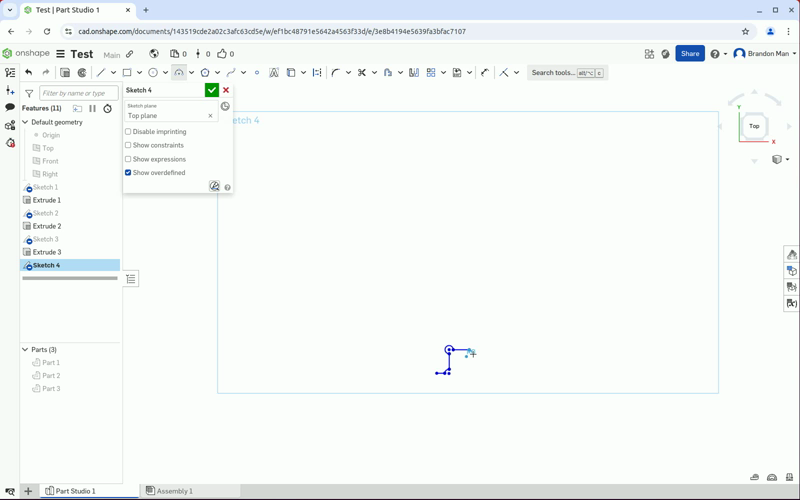
mouse_move(476, 346)
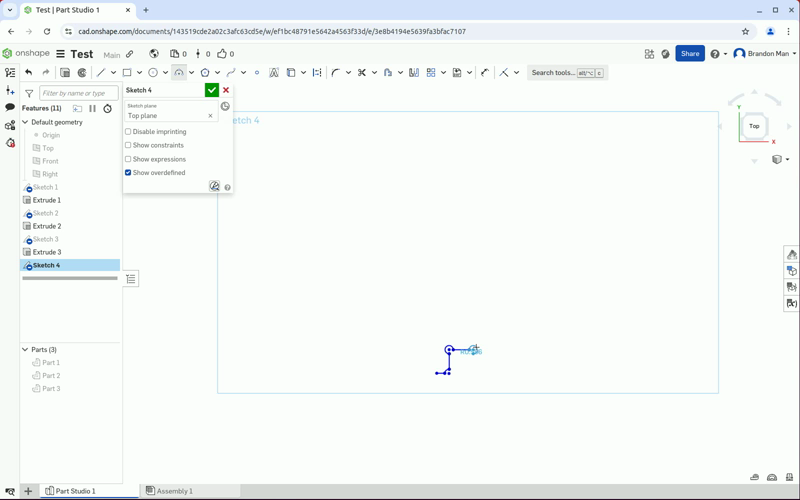
scroll(6)
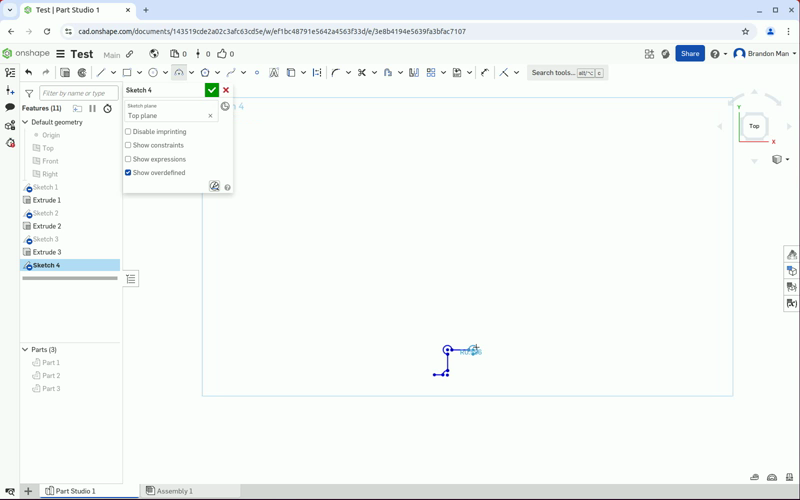
scroll(6)
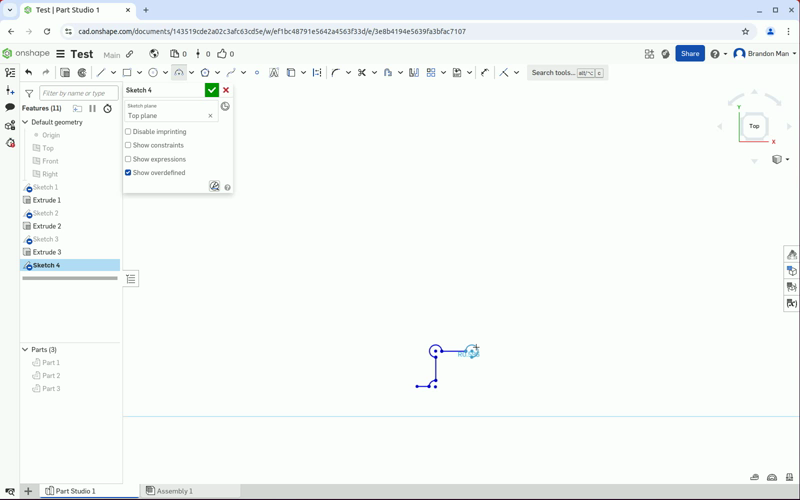
scroll(6)
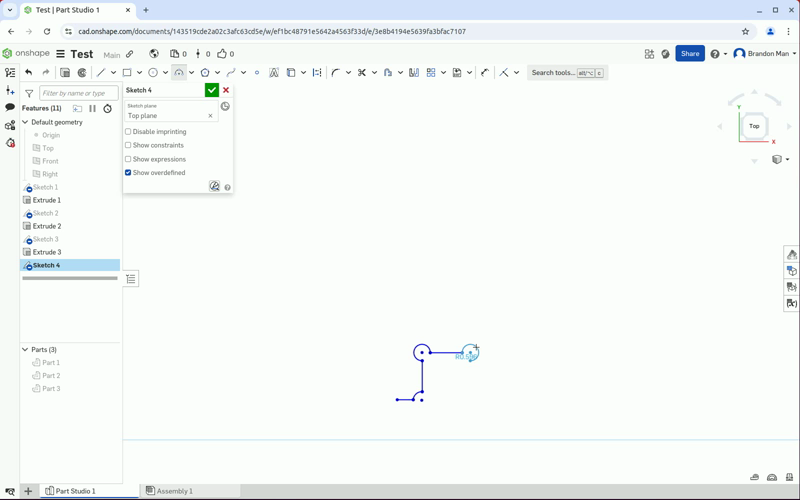
scroll(6)
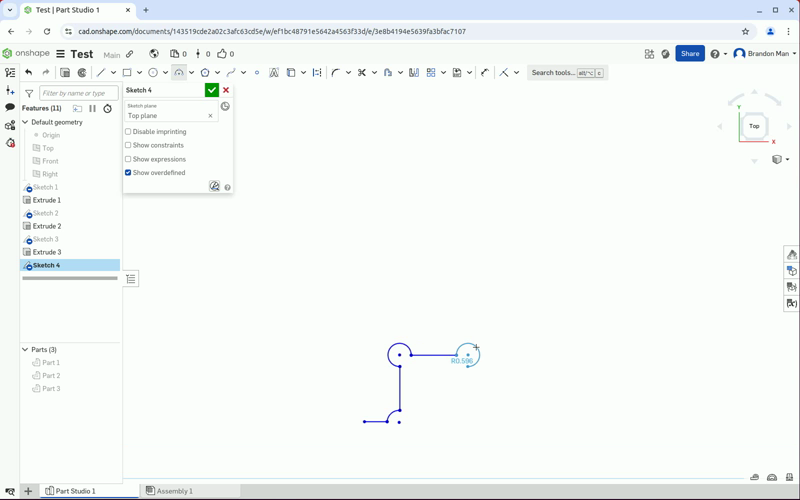
scroll(6)
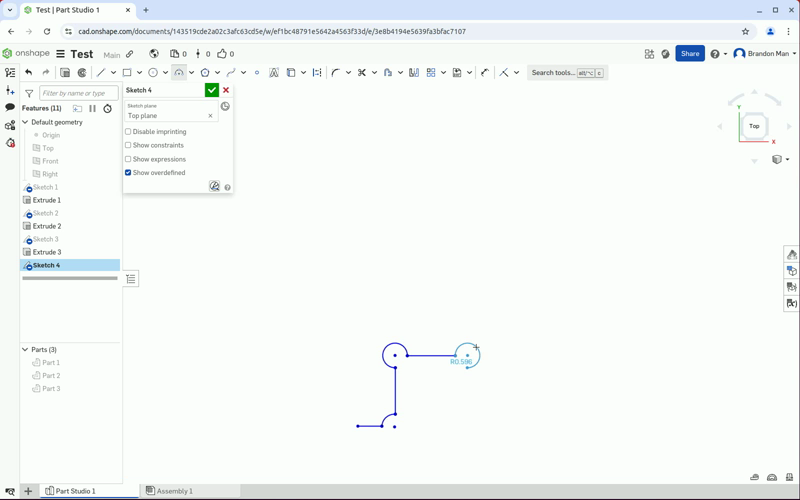
scroll(6)
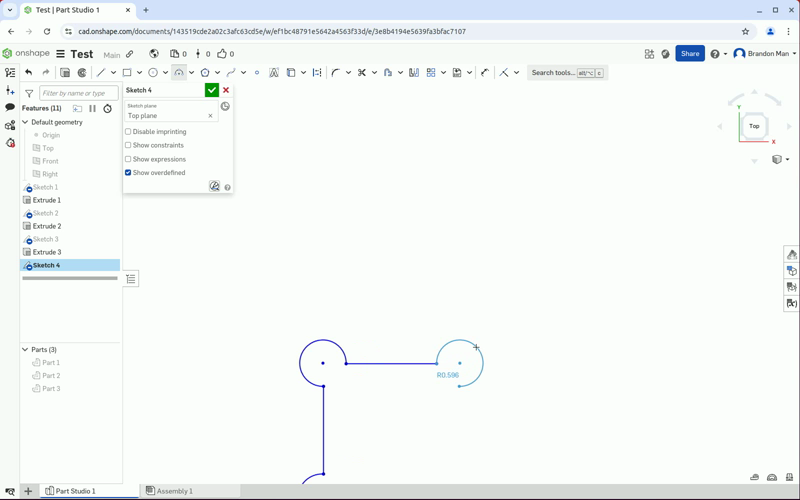
scroll(6)
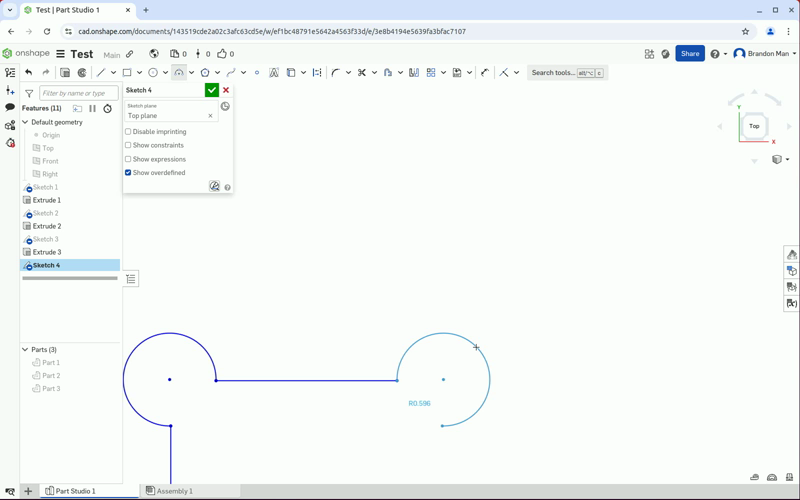
click(476, 346)
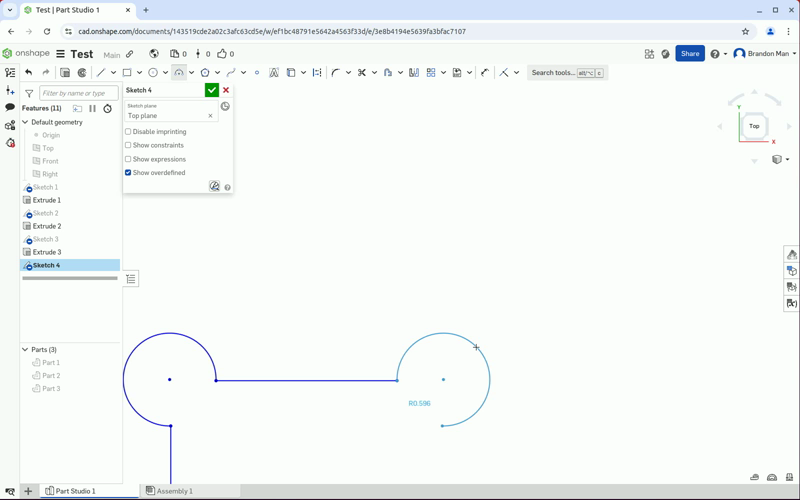
scroll(-6)
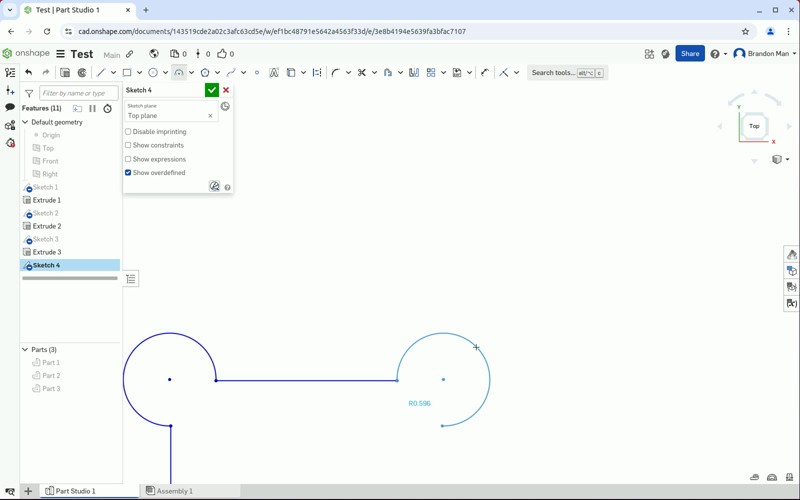
scroll(-6)
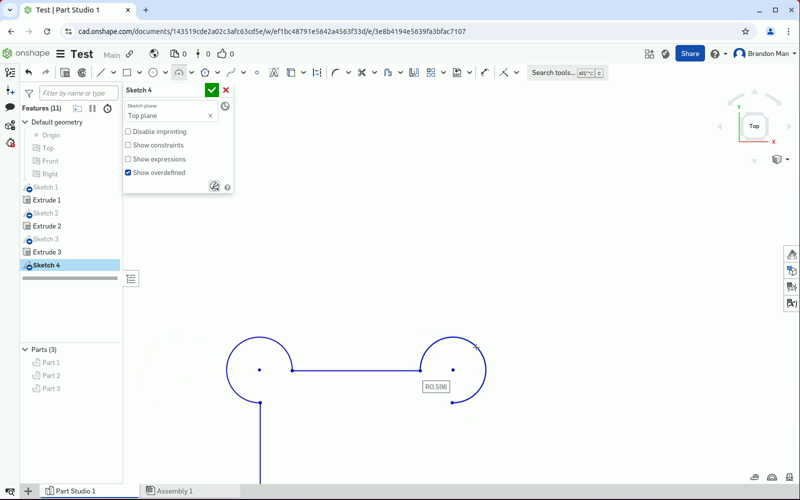
scroll(-6)
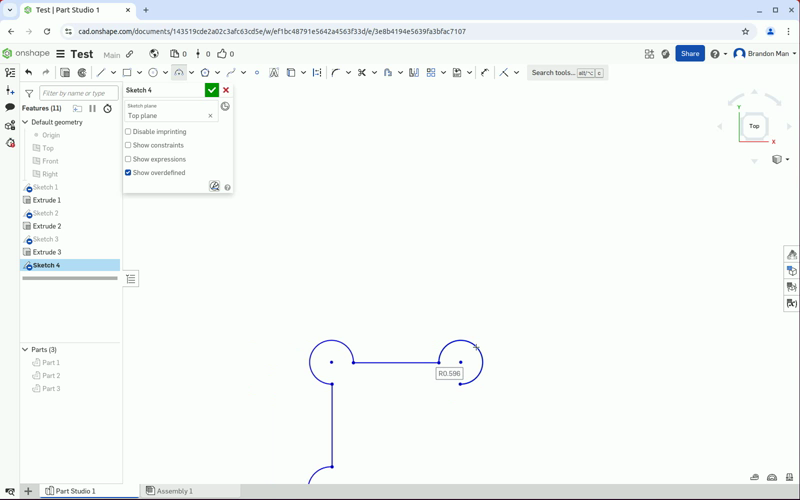
scroll(-6)
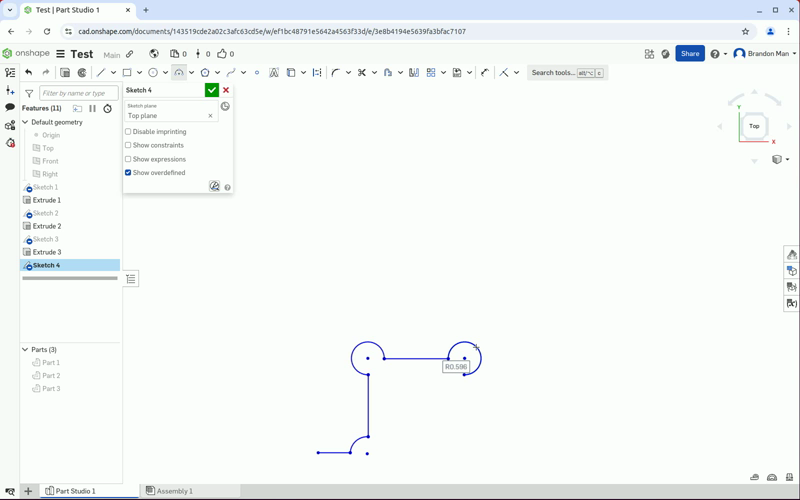
scroll(-6)
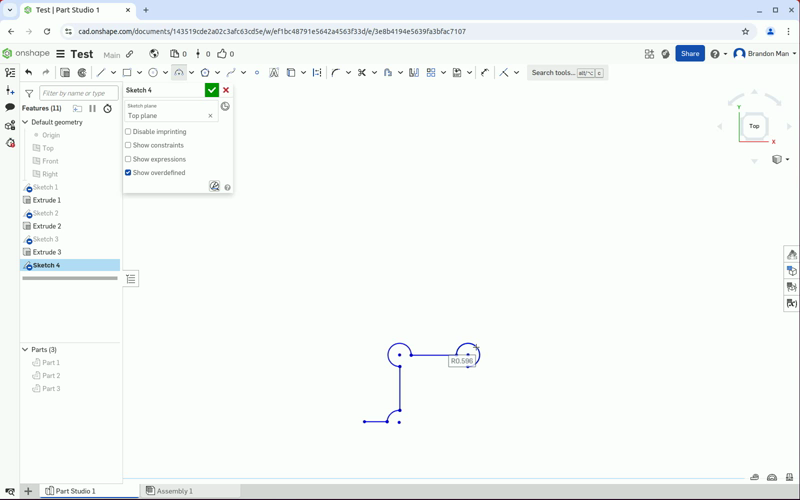
scroll(-6)
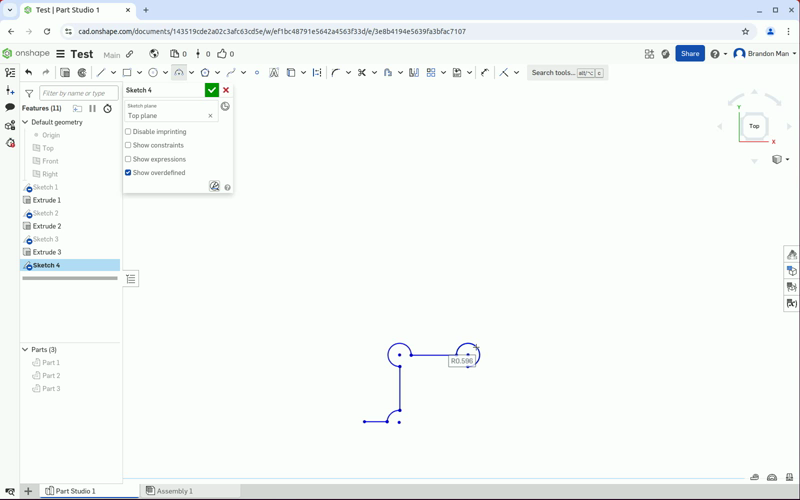
scroll(-6)
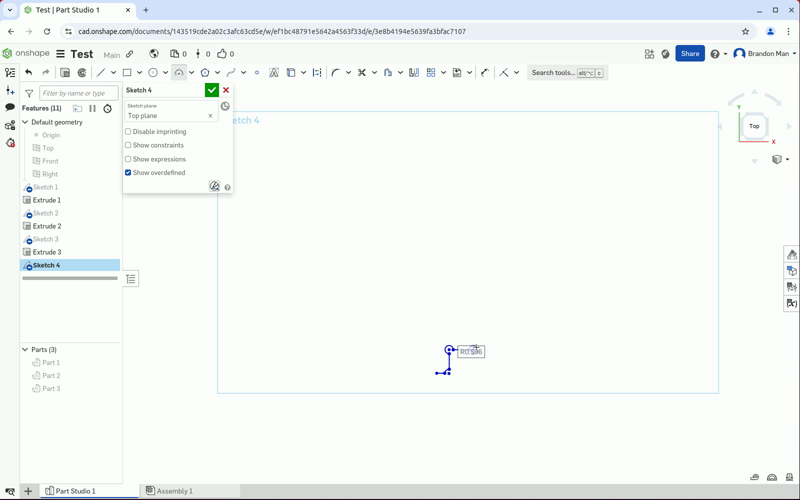
key_up(shift)
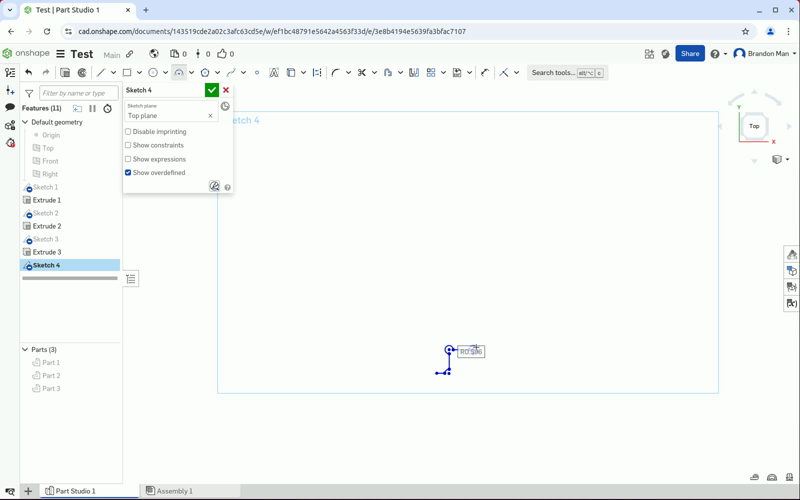
key(esc)
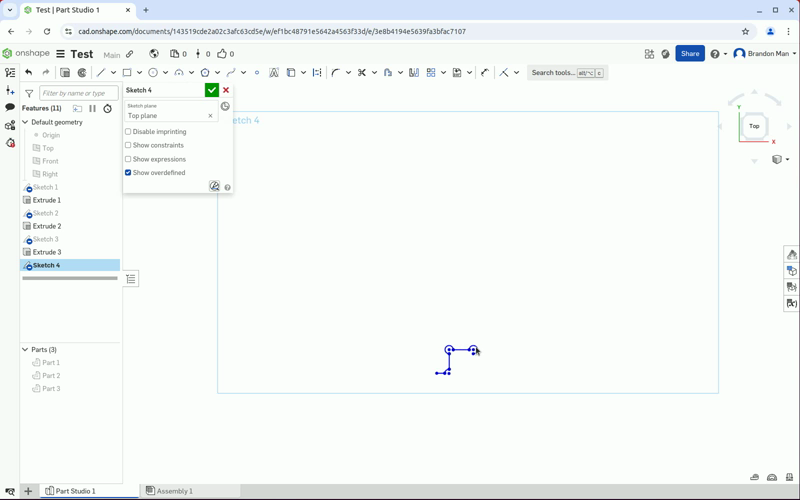
key(l)
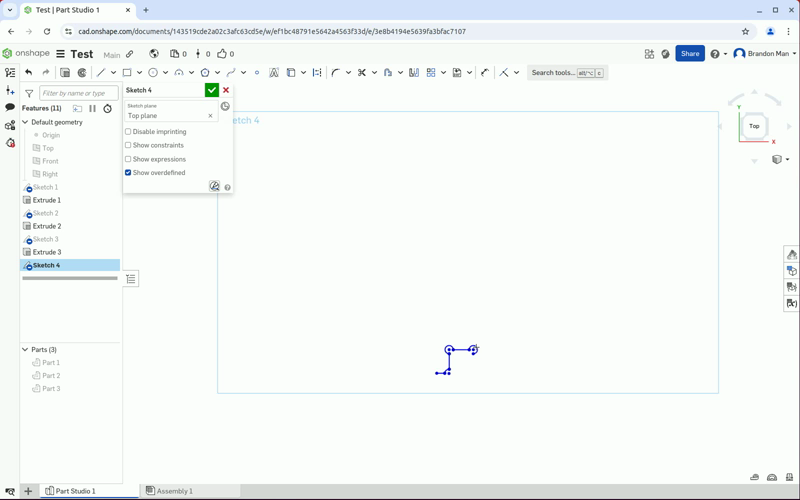
mouse_move(473, 353)
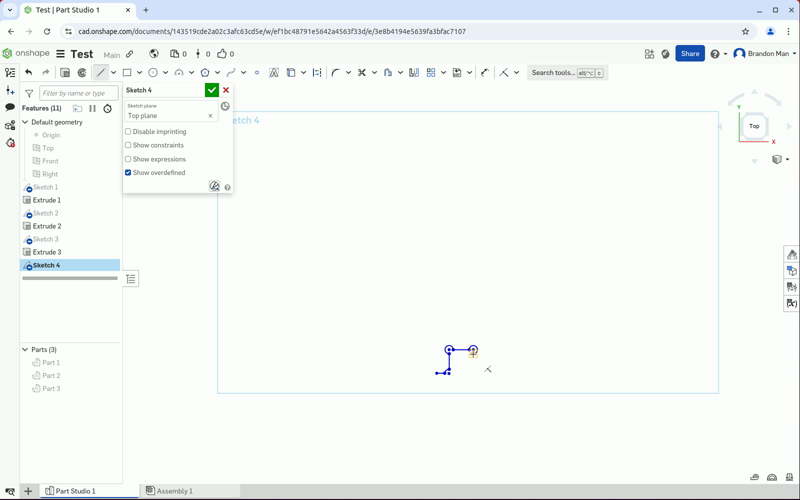
scroll(6)
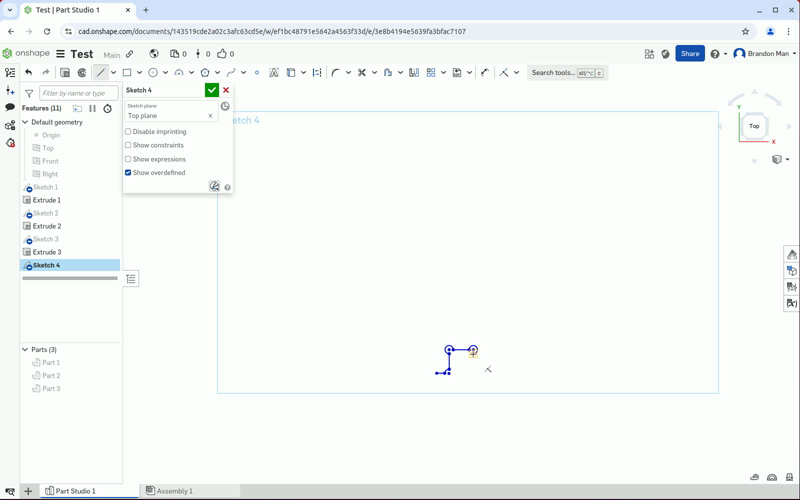
scroll(6)
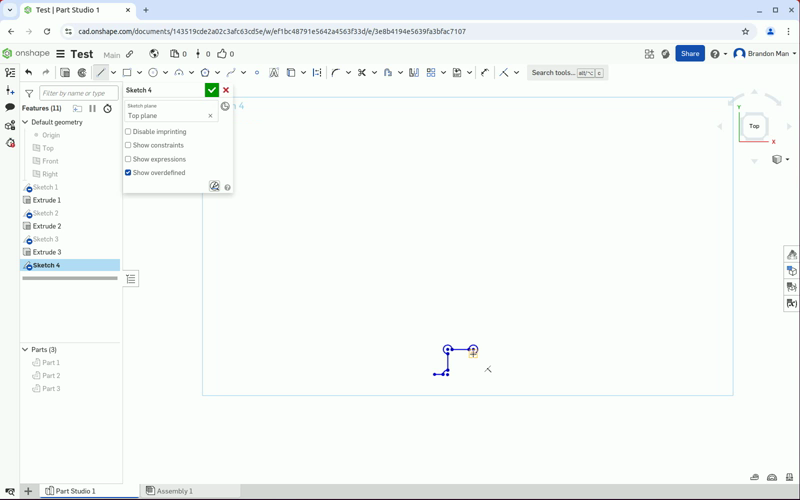
scroll(6)
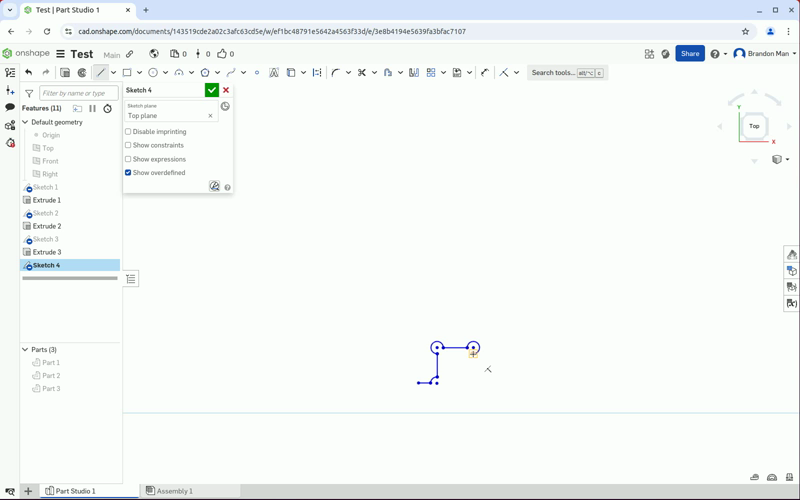
scroll(6)
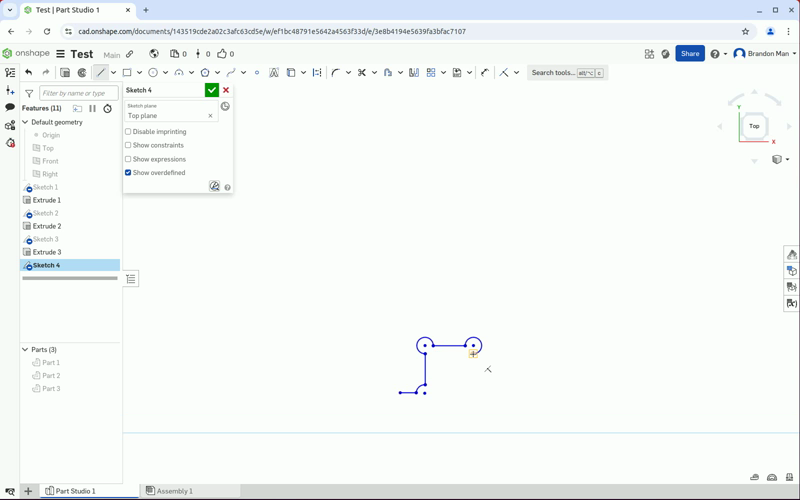
scroll(6)
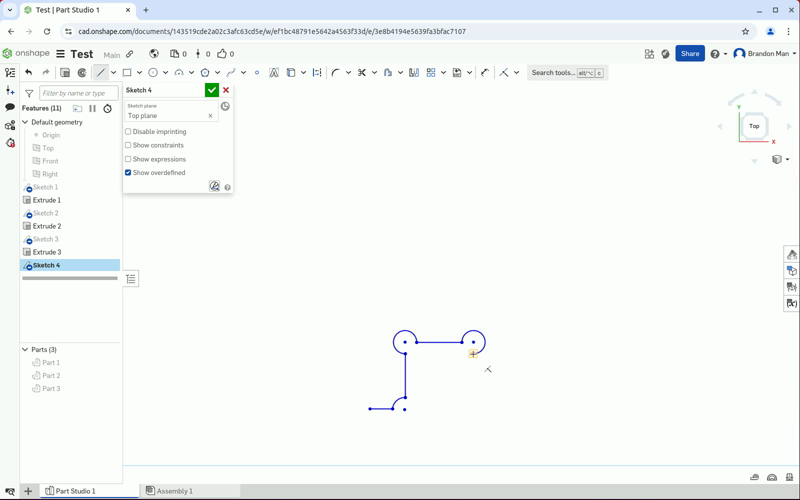
scroll(6)
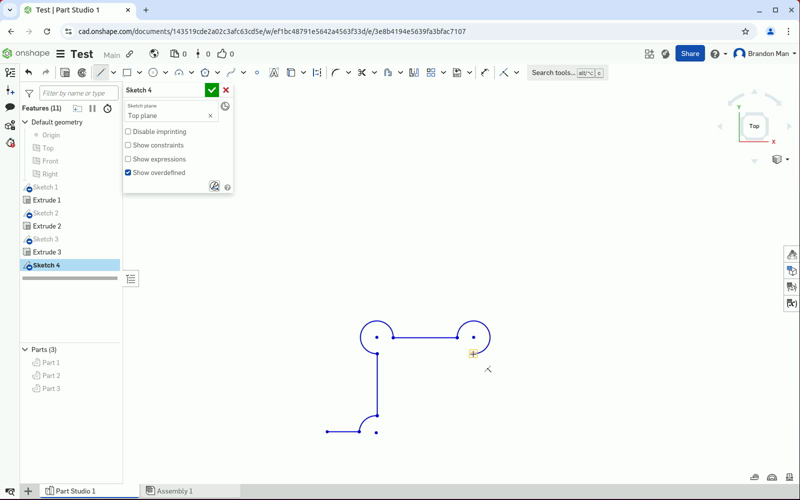
scroll(6)
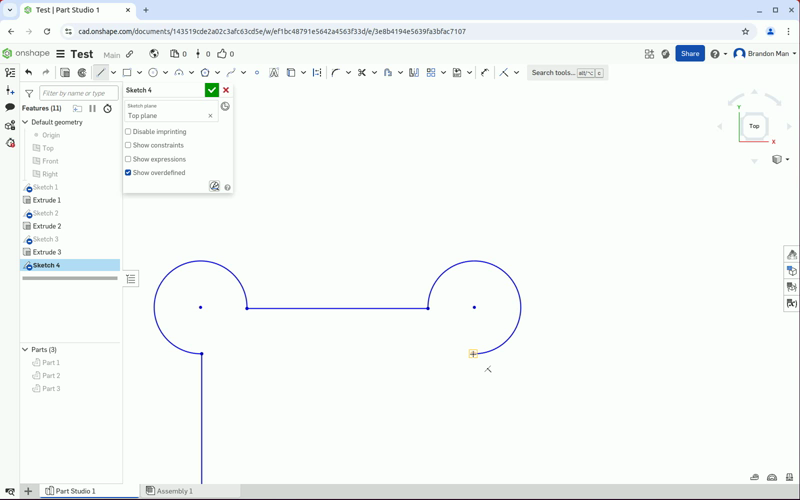
click(473, 353)
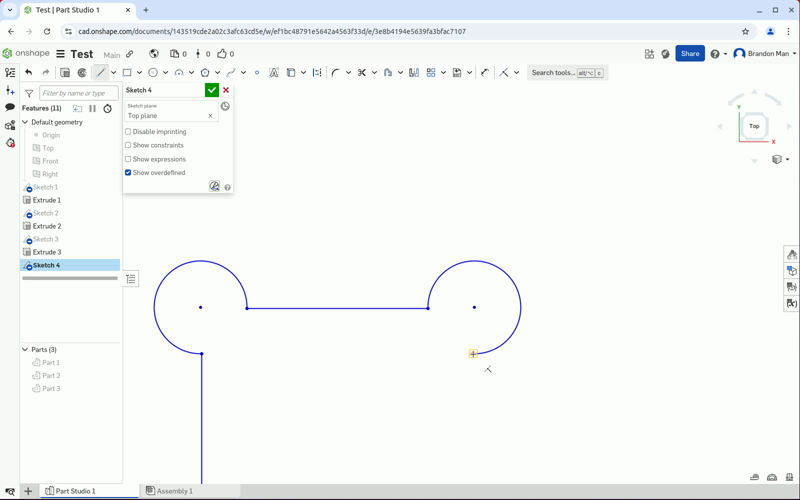
scroll(-6)
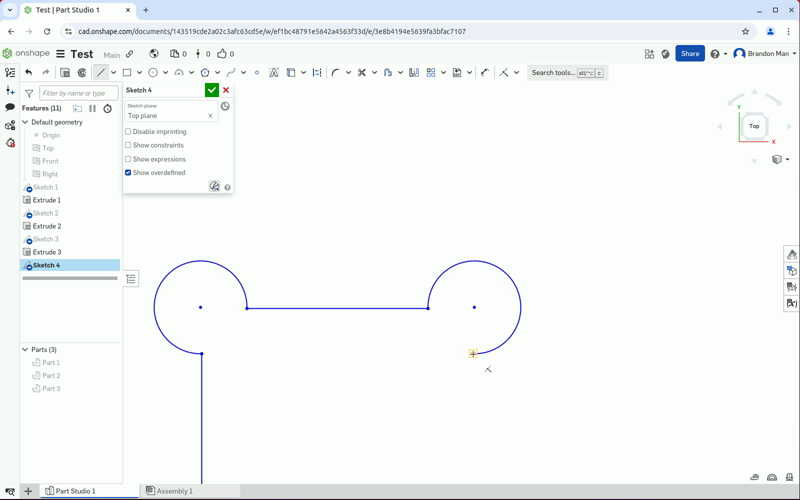
scroll(-6)
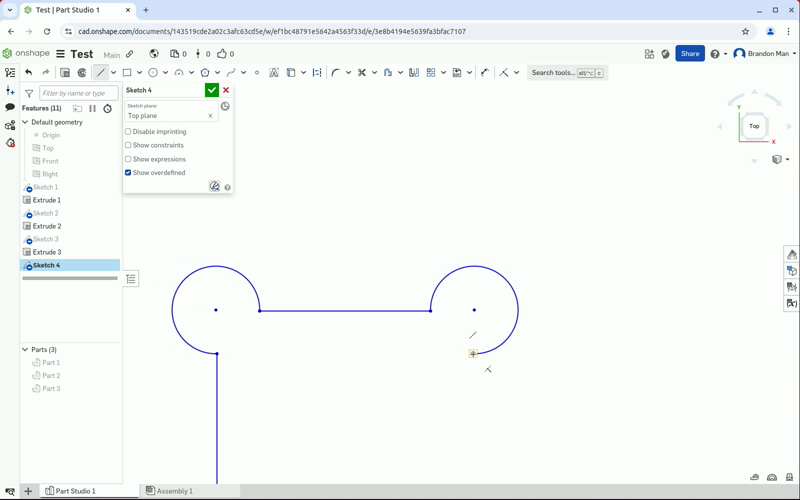
scroll(-6)
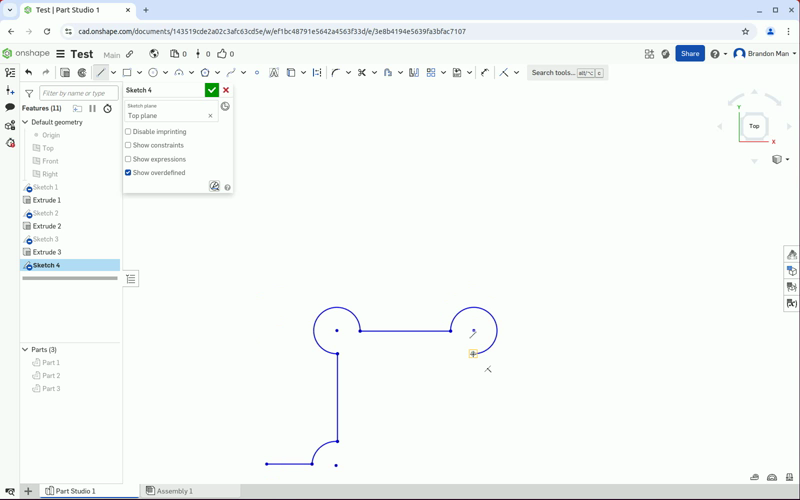
scroll(-6)
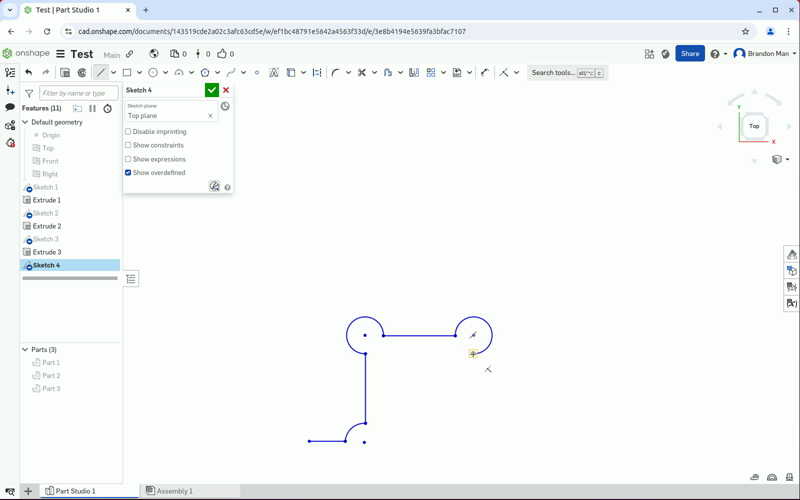
scroll(-6)
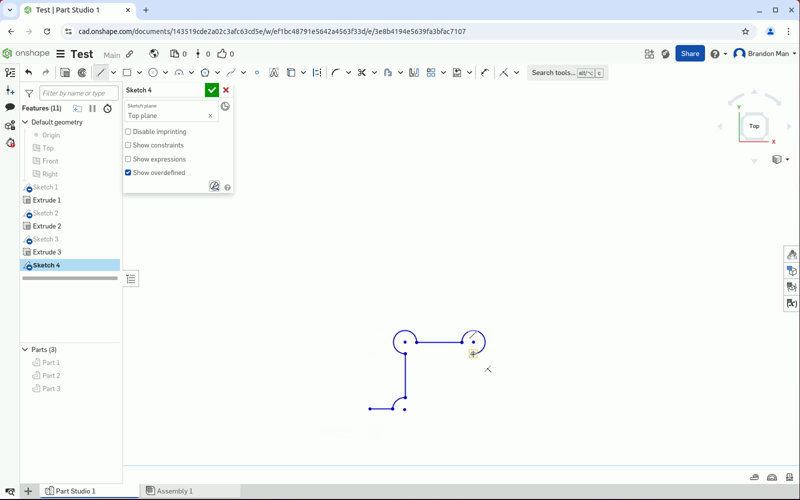
scroll(-6)
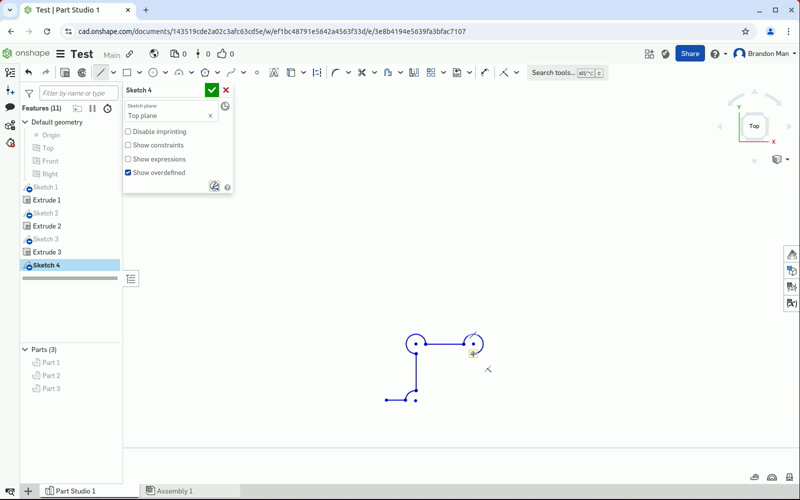
scroll(-6)
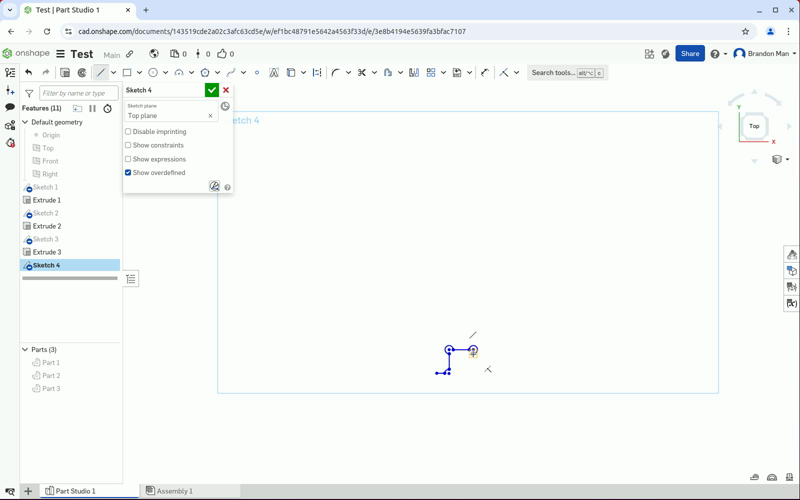
key_down(shift)
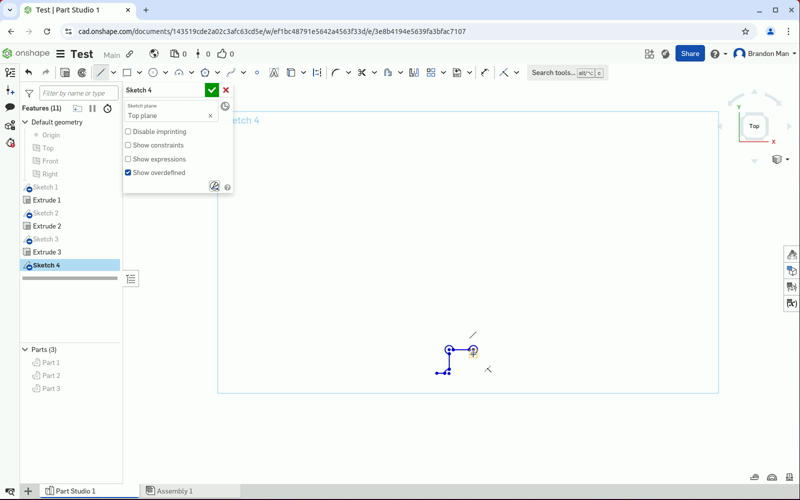
mouse_move(503, 353)
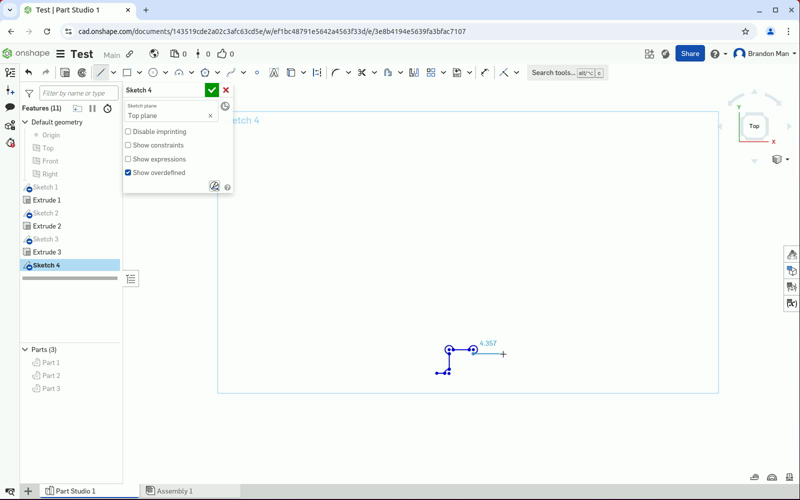
mouse_move(473, 369)
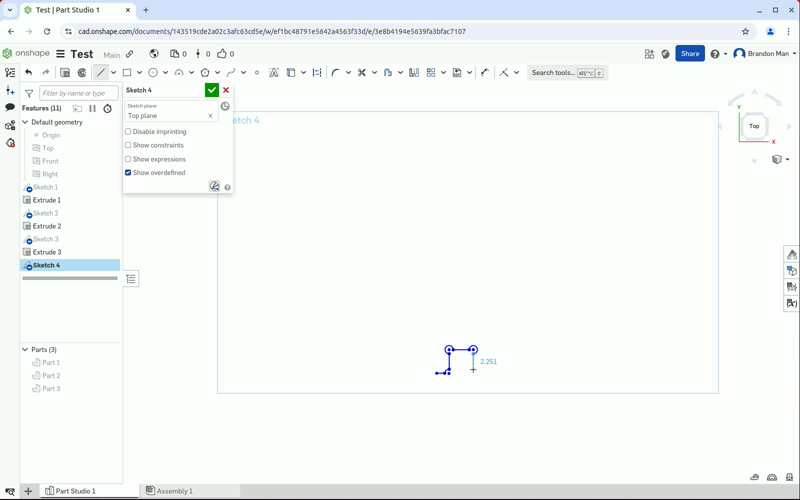
click(473, 369)
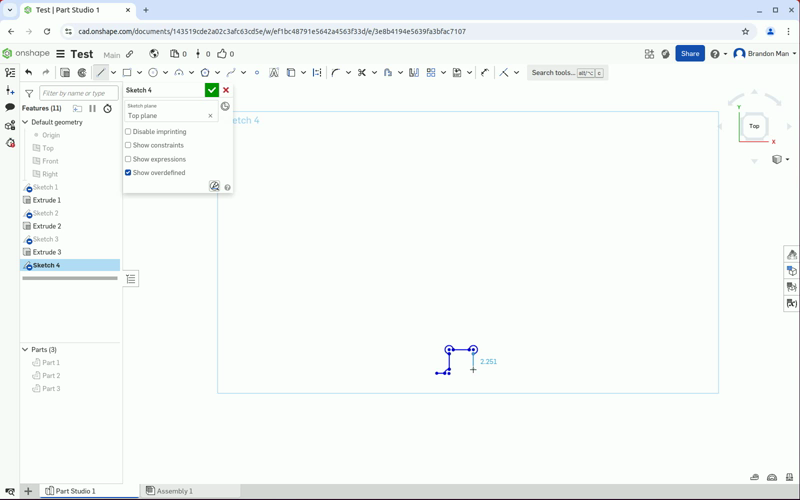
key_up(shift)
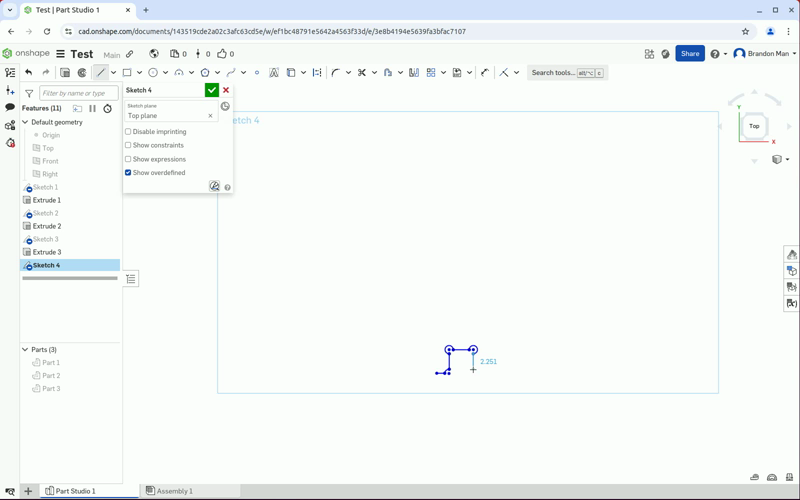
key(esc)
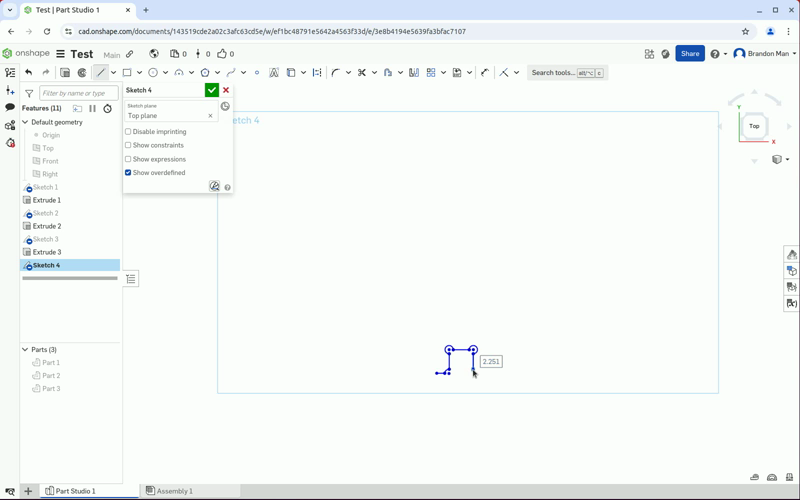
key(a)
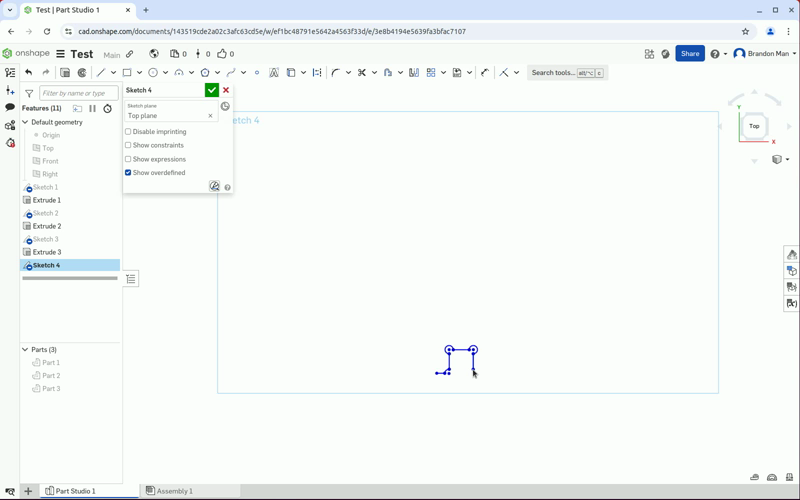
mouse_move(473, 369)
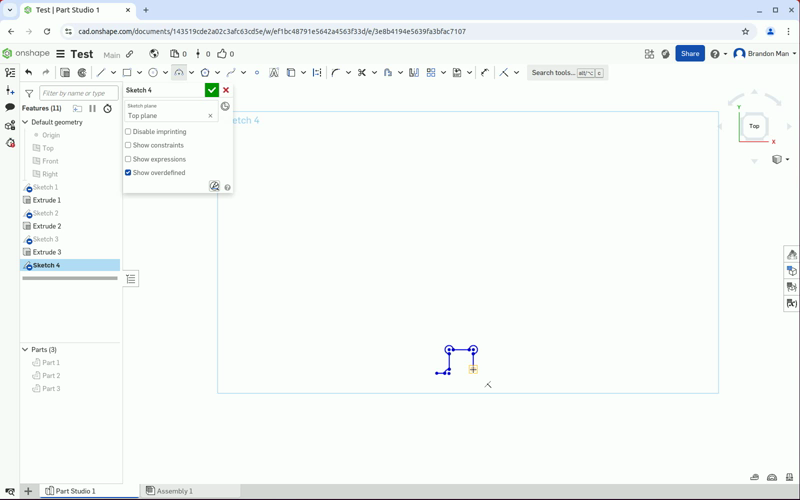
click(473, 369)
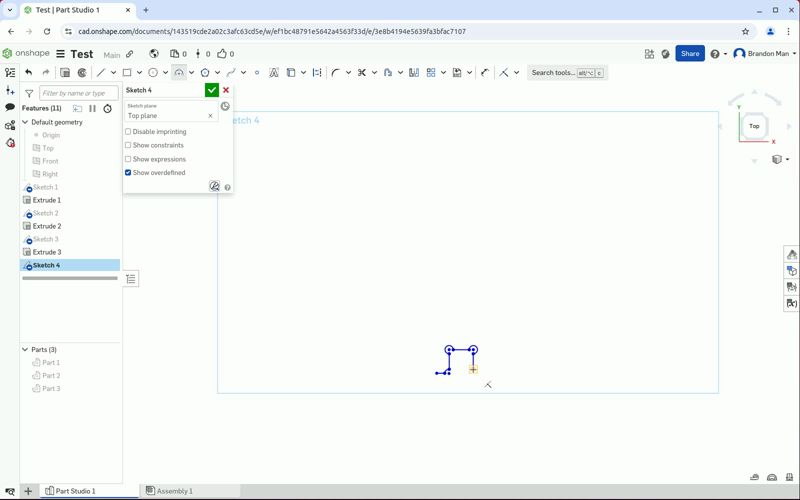
key_down(shift)
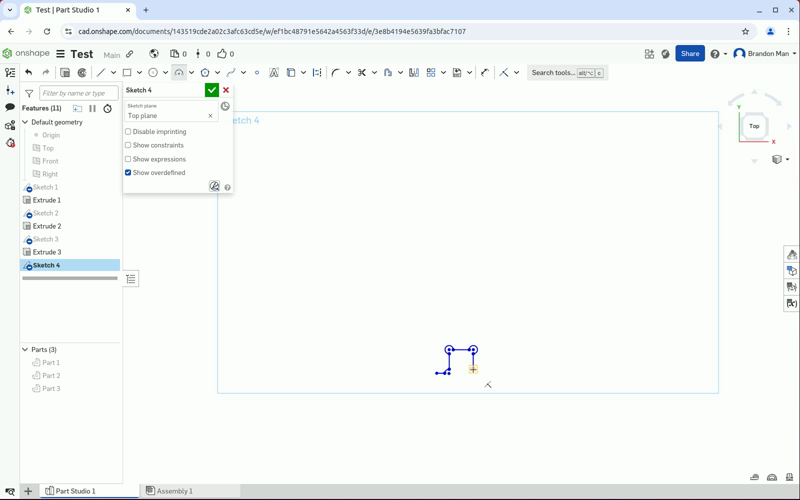
mouse_move(477, 373)
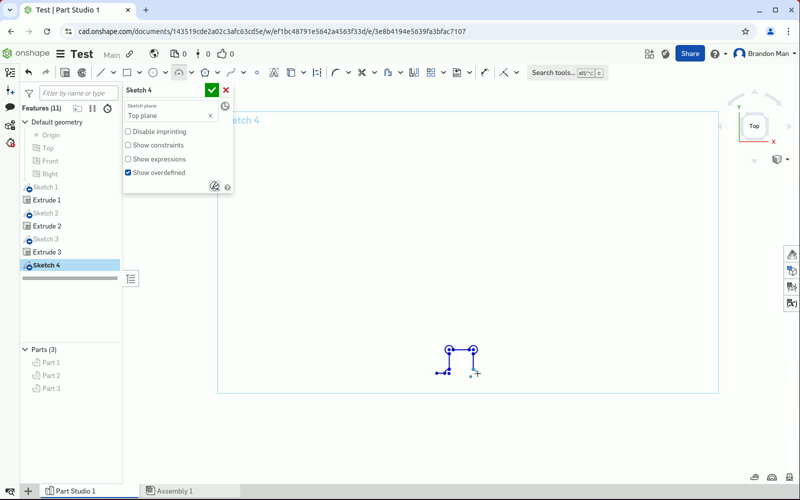
scroll(6)
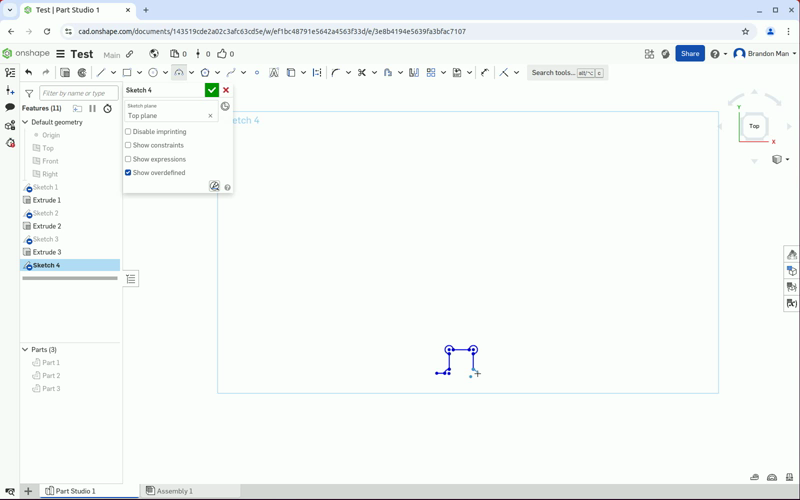
scroll(6)
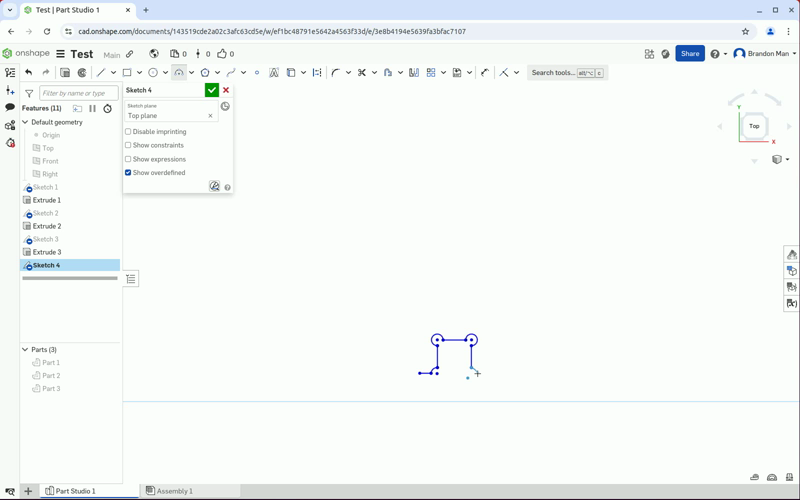
scroll(6)
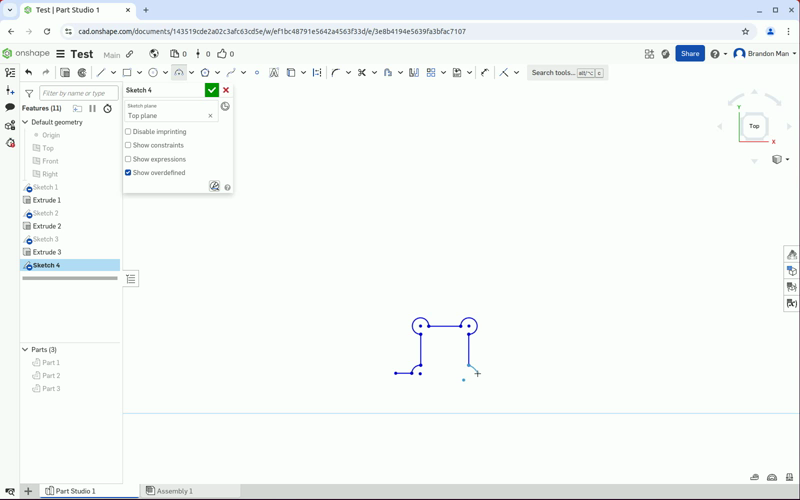
scroll(6)
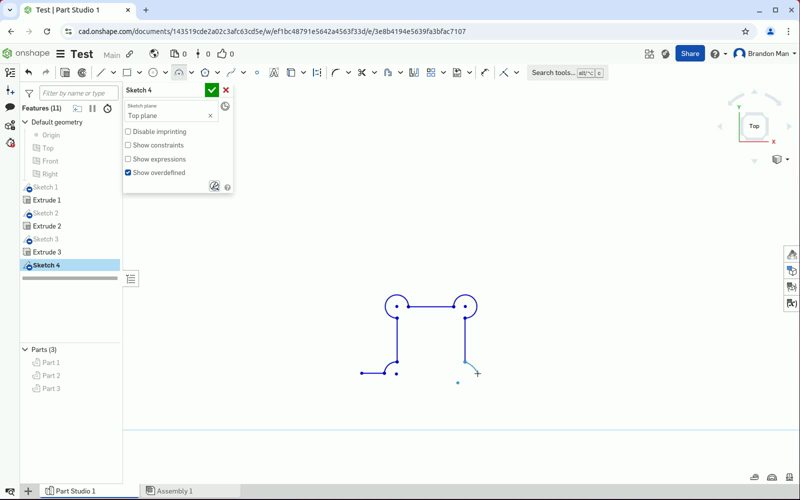
scroll(6)
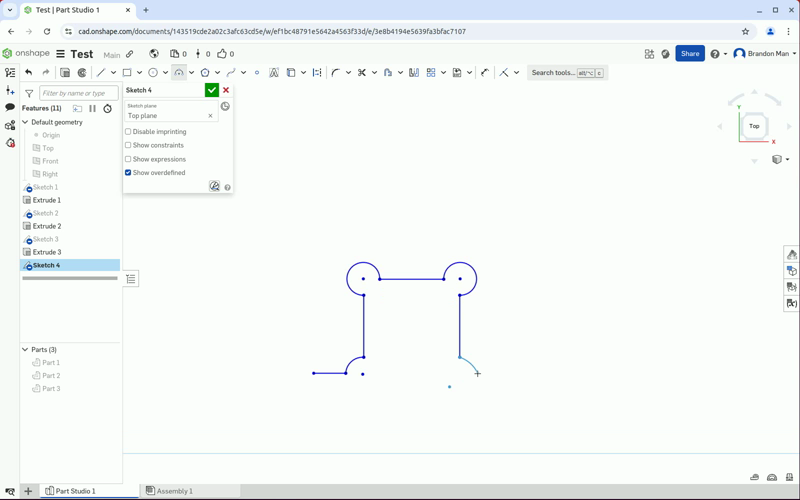
scroll(6)
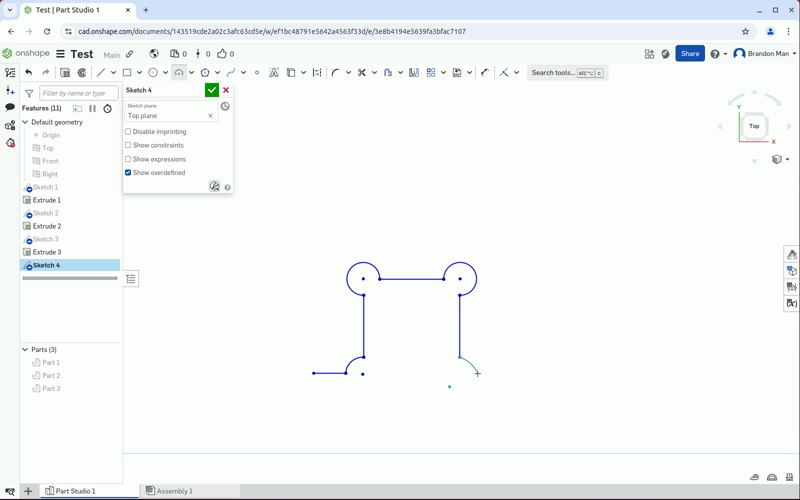
scroll(6)
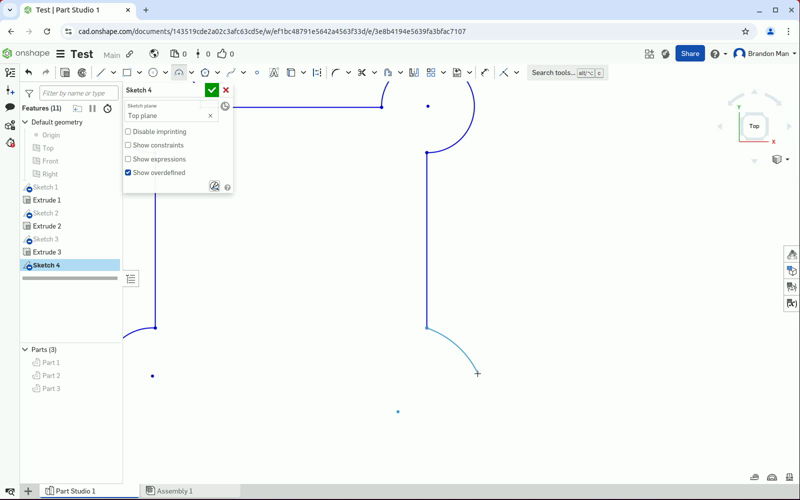
click(477, 373)
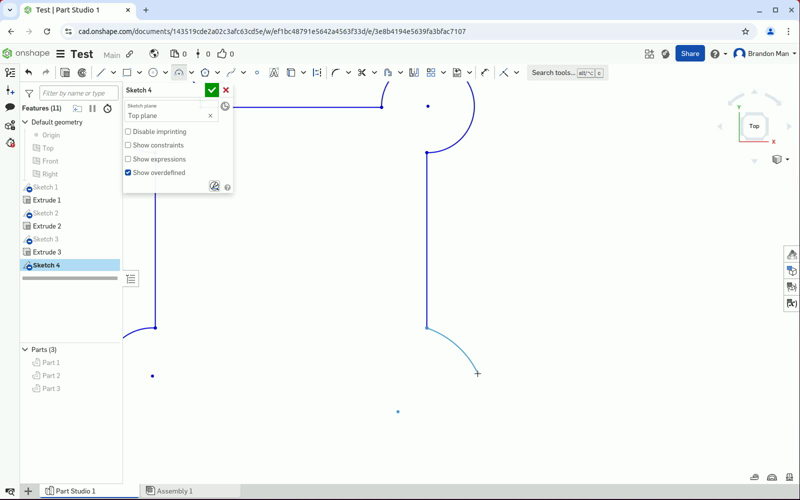
scroll(-6)
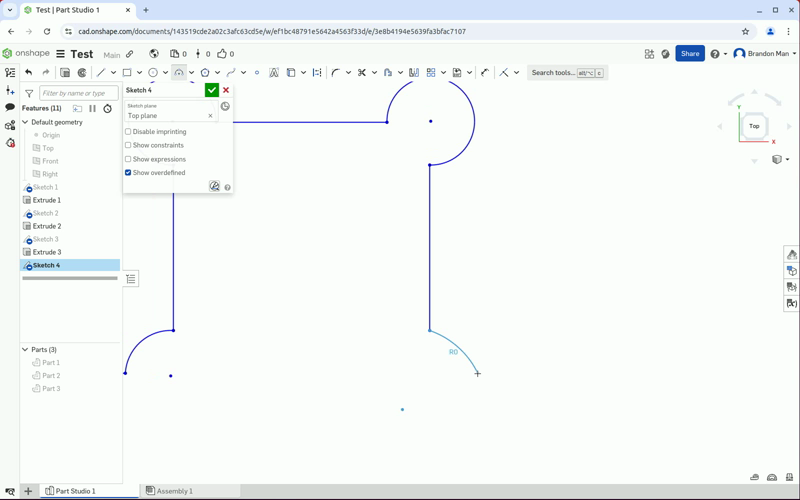
scroll(-6)
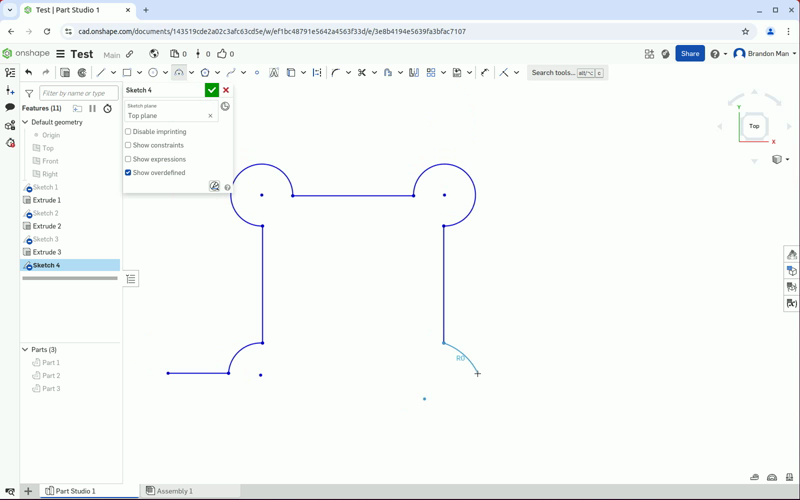
scroll(-6)
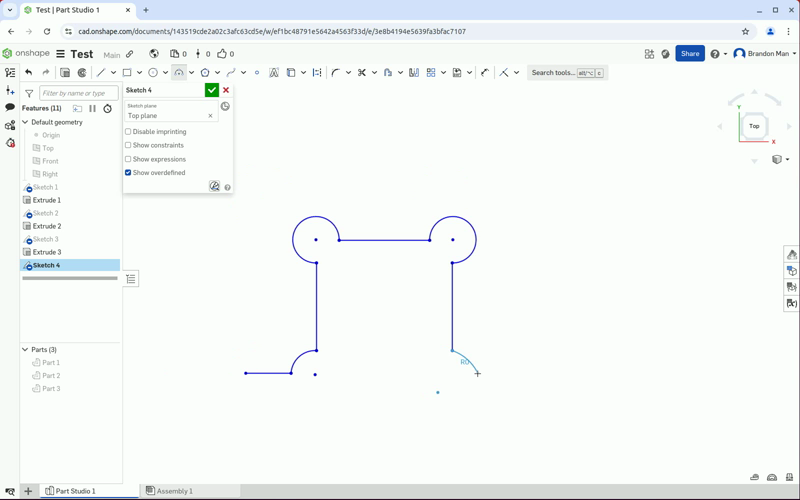
scroll(-6)
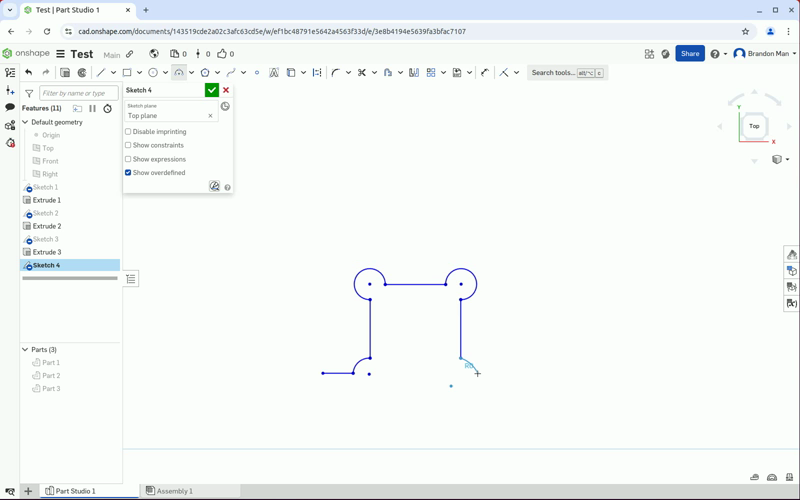
scroll(-6)
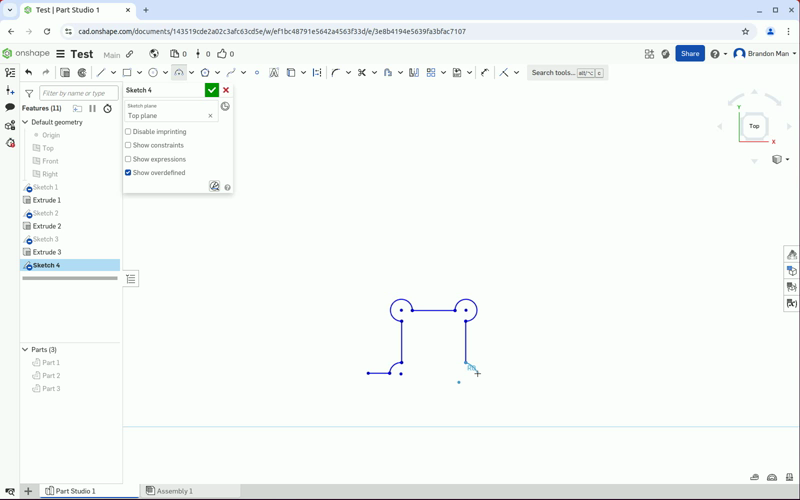
scroll(-6)
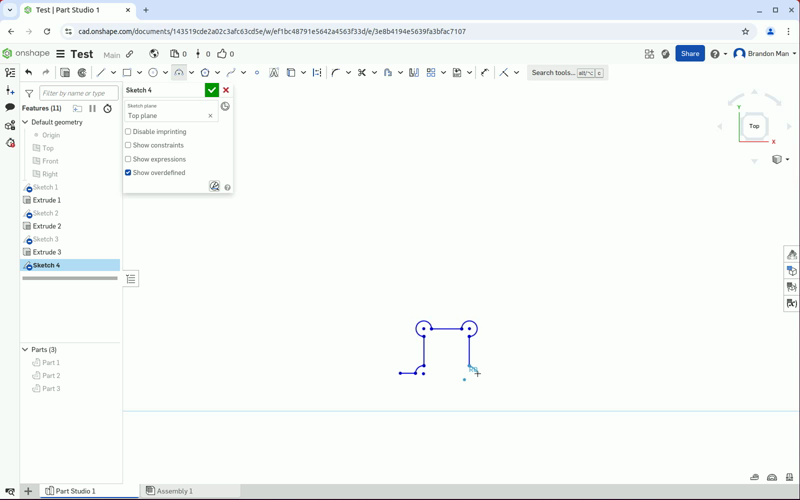
scroll(-6)
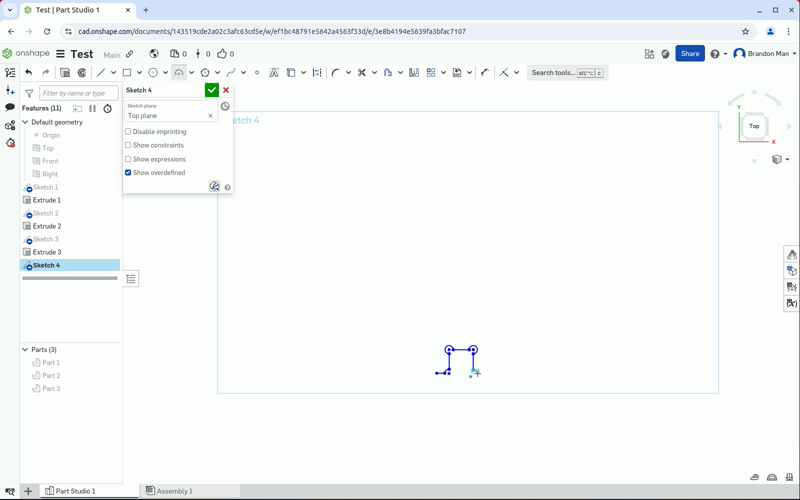
mouse_move(476, 370)
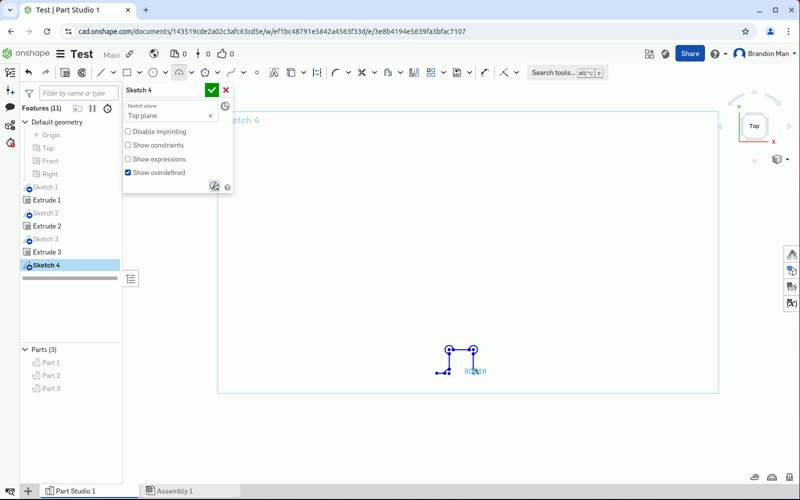
scroll(6)
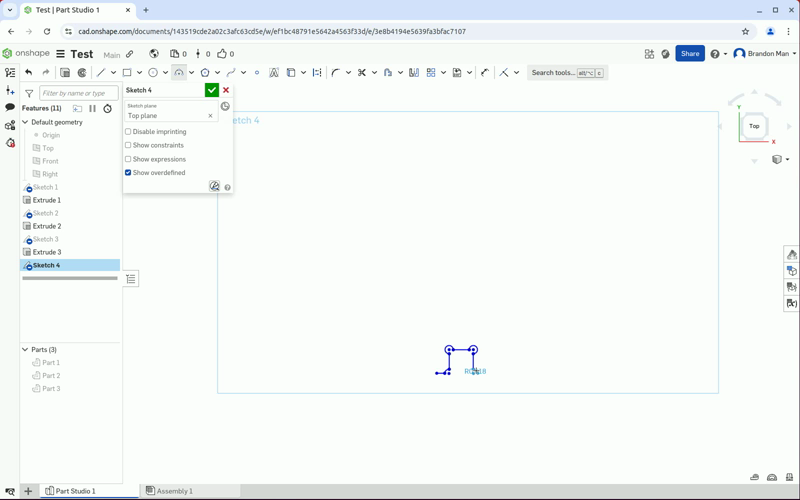
scroll(6)
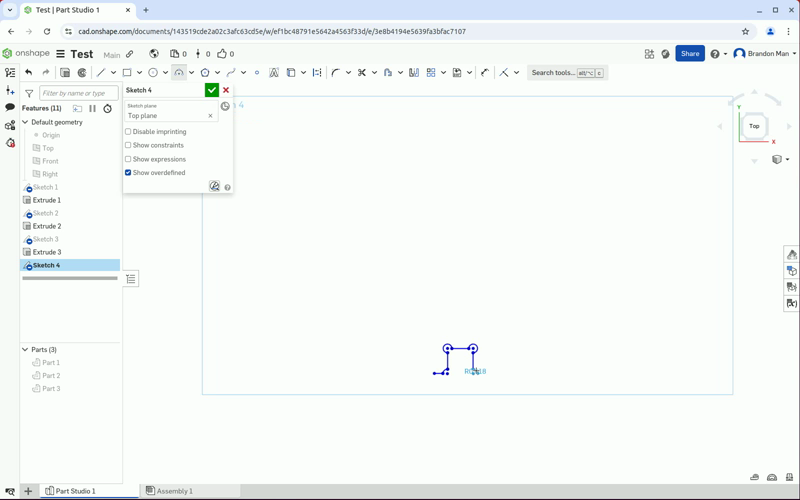
scroll(6)
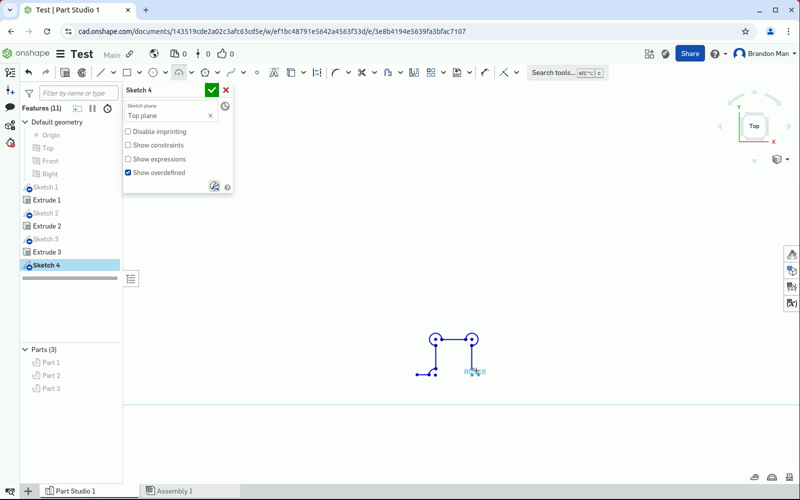
scroll(6)
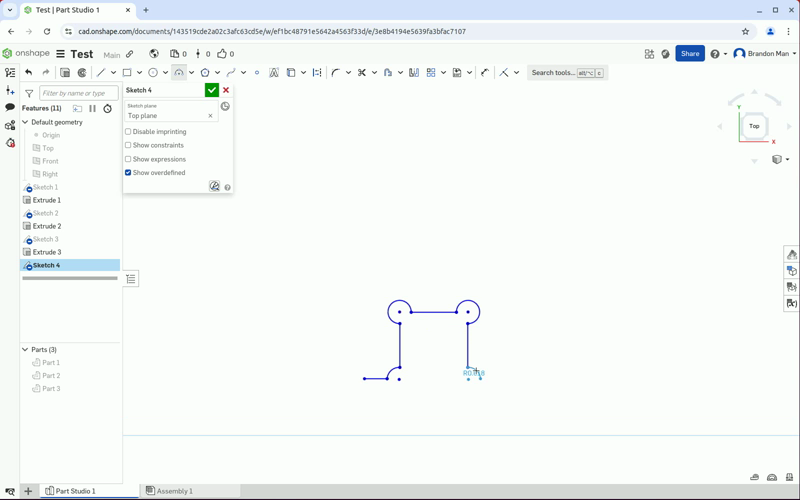
scroll(6)
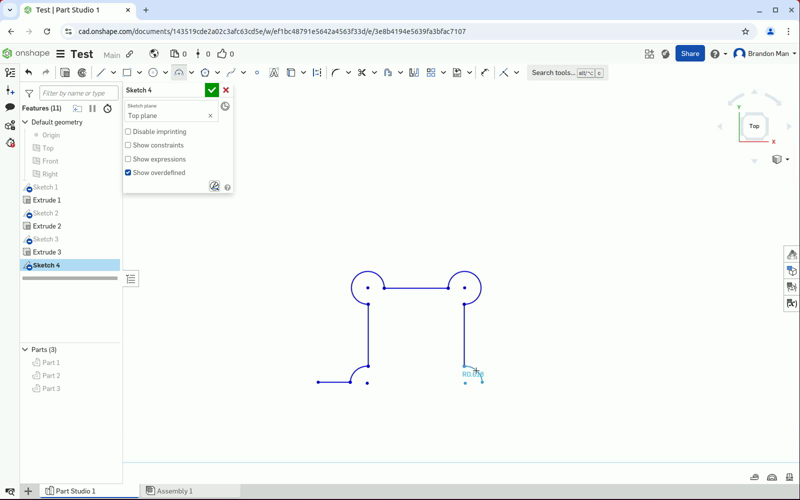
scroll(6)
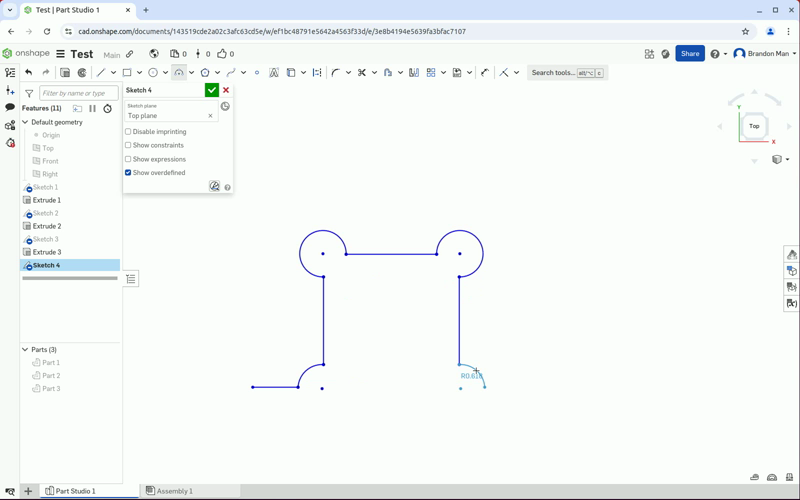
scroll(6)
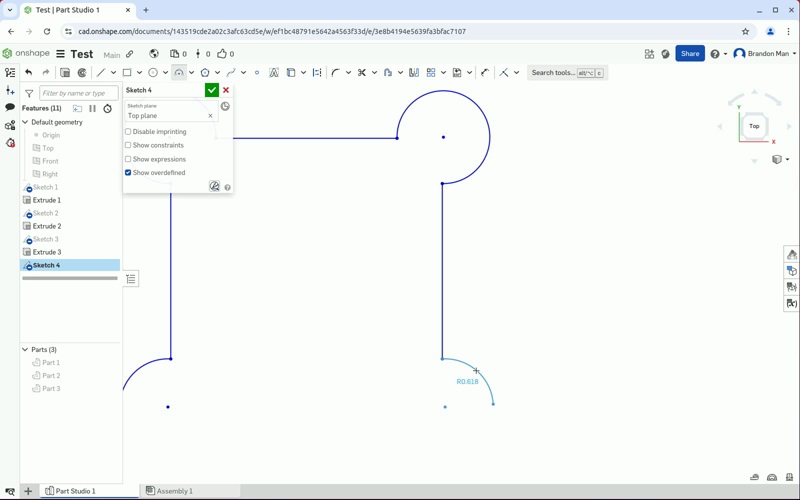
click(476, 370)
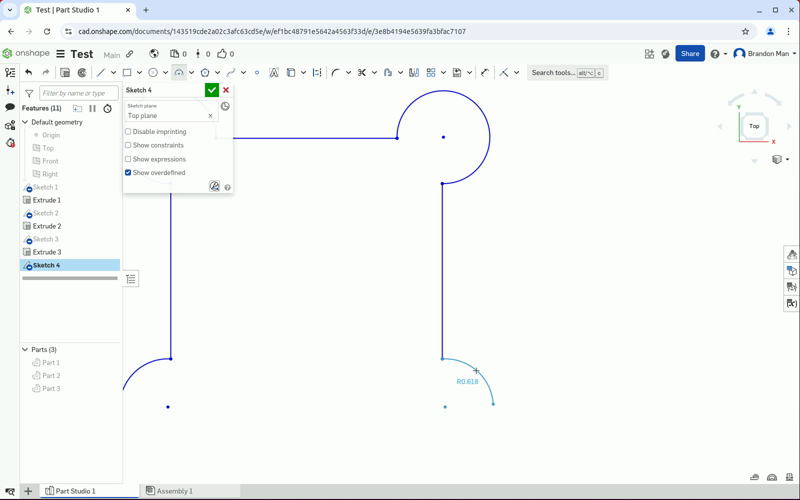
scroll(-6)
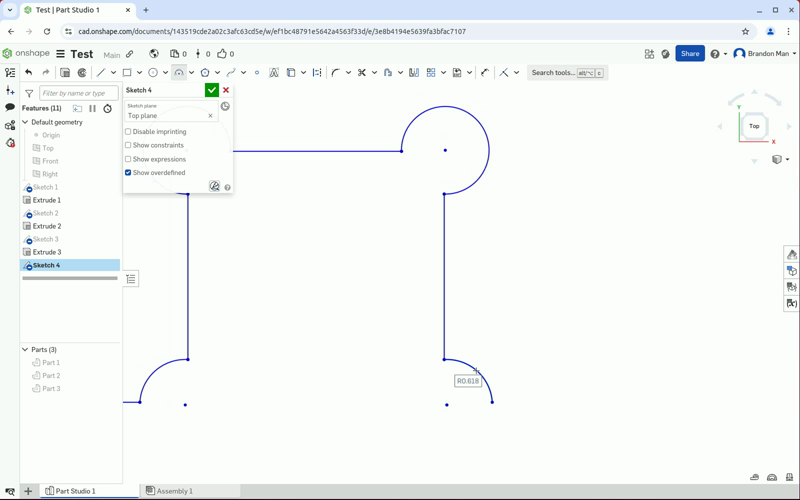
scroll(-6)
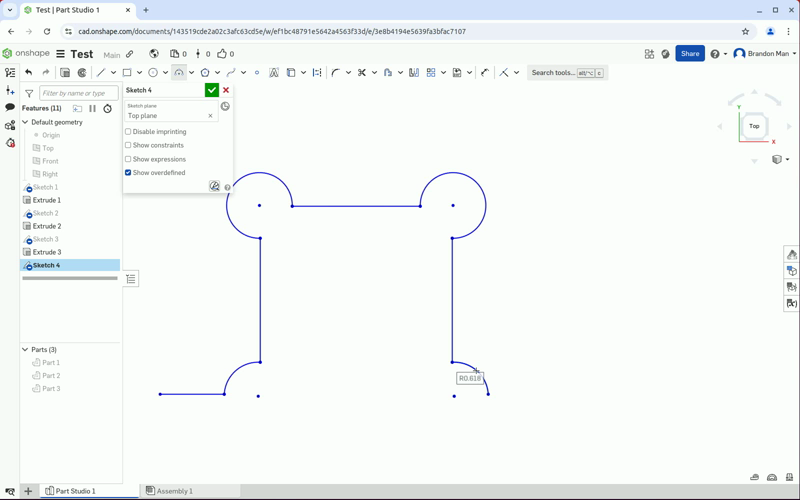
scroll(-6)
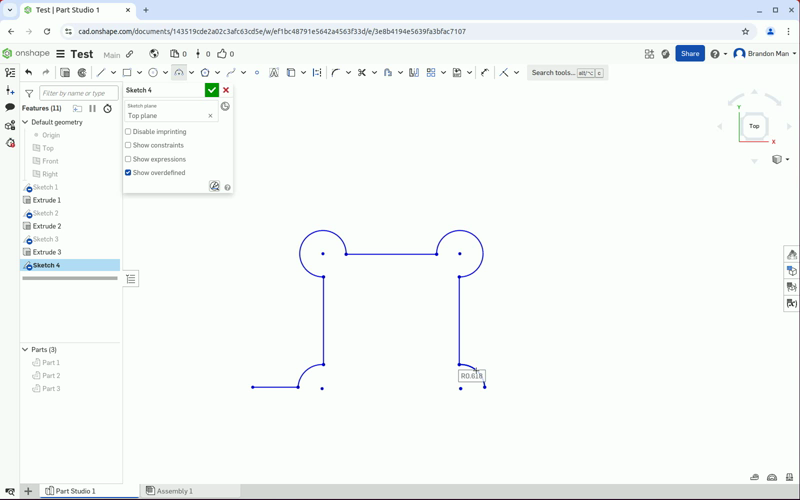
scroll(-6)
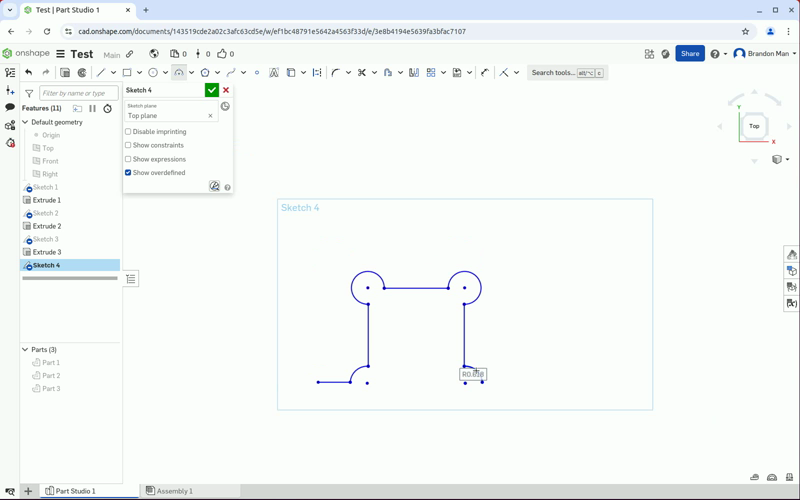
scroll(-6)
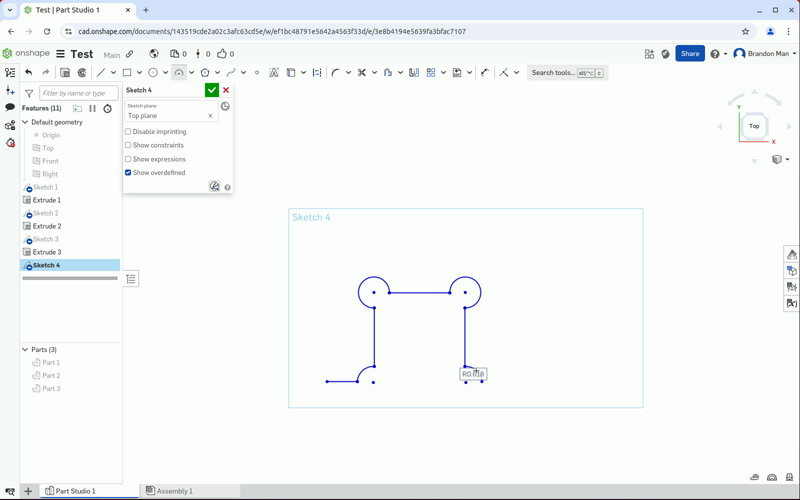
scroll(-6)
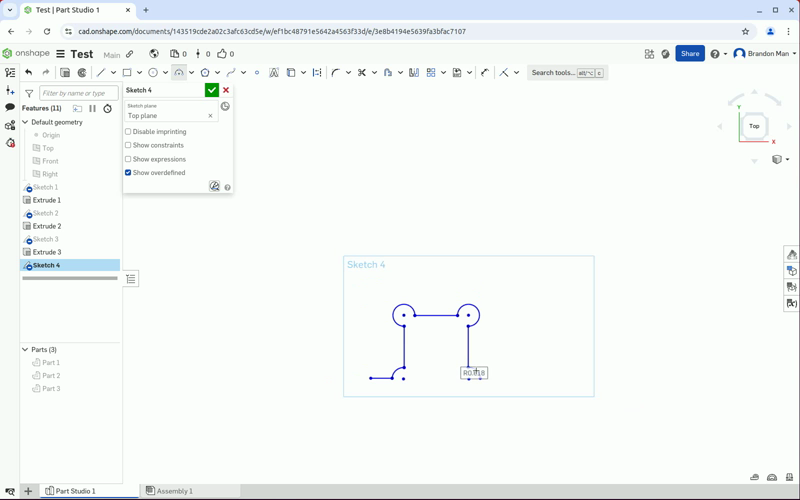
scroll(-6)
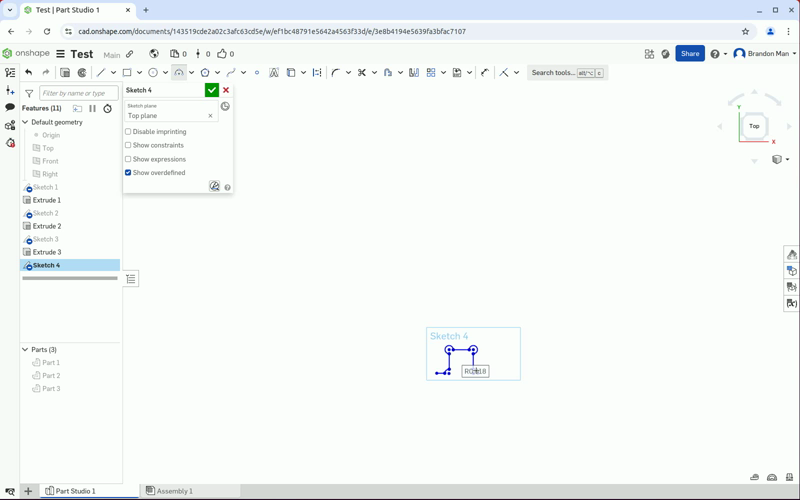
key_up(shift)
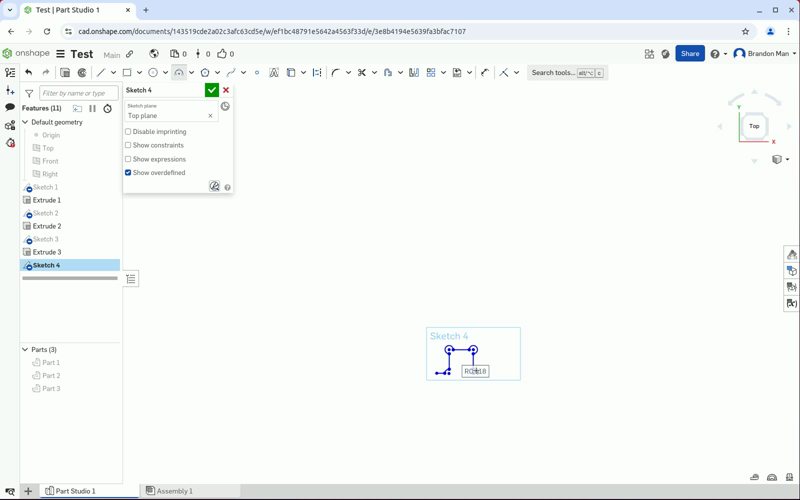
key(esc)
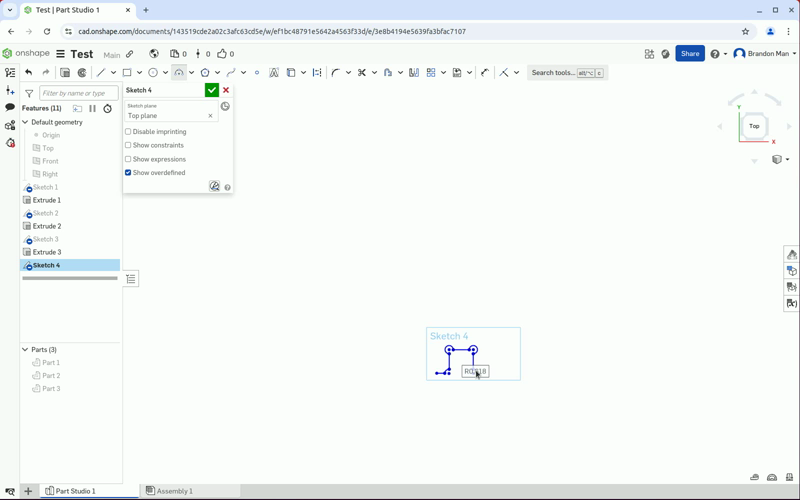
key(l)
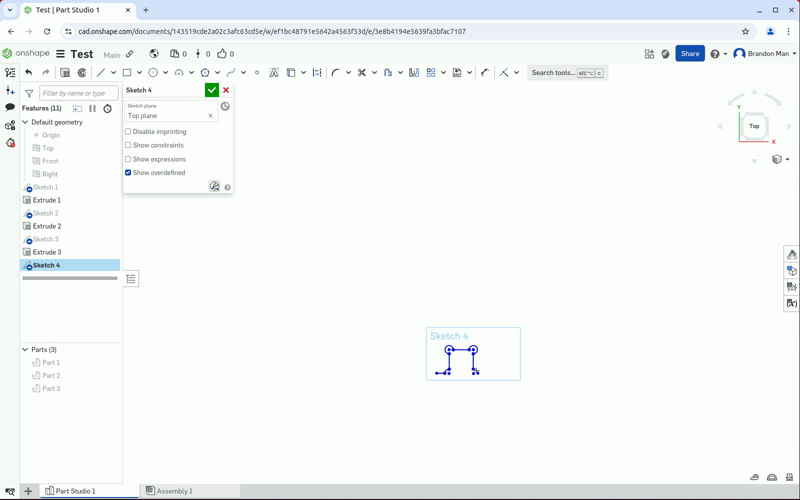
mouse_move(477, 373)
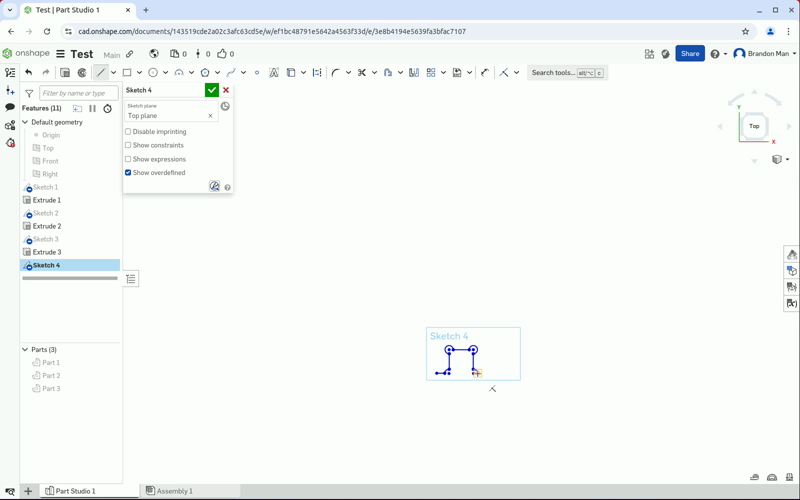
scroll(6)
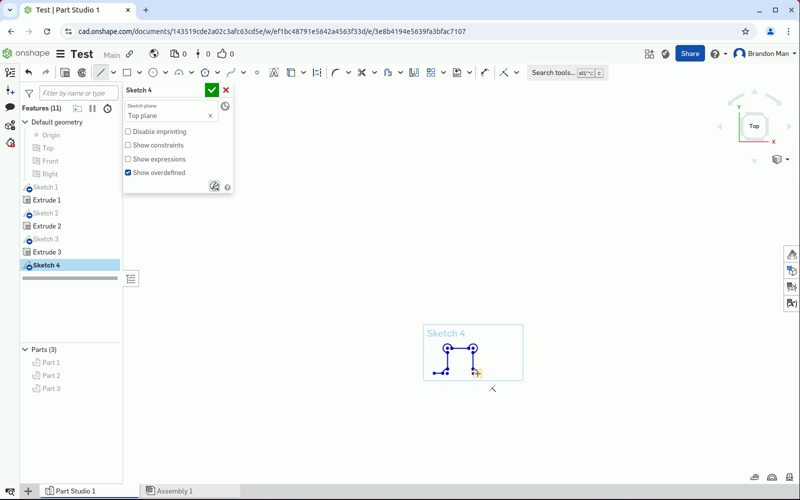
scroll(6)
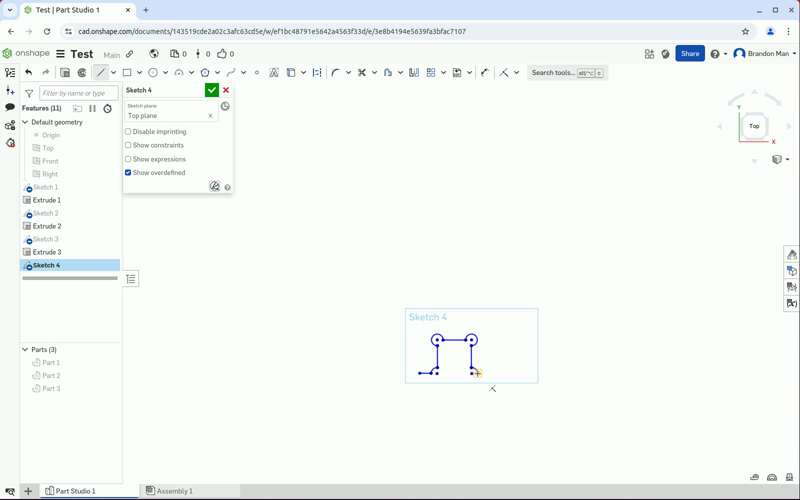
scroll(6)
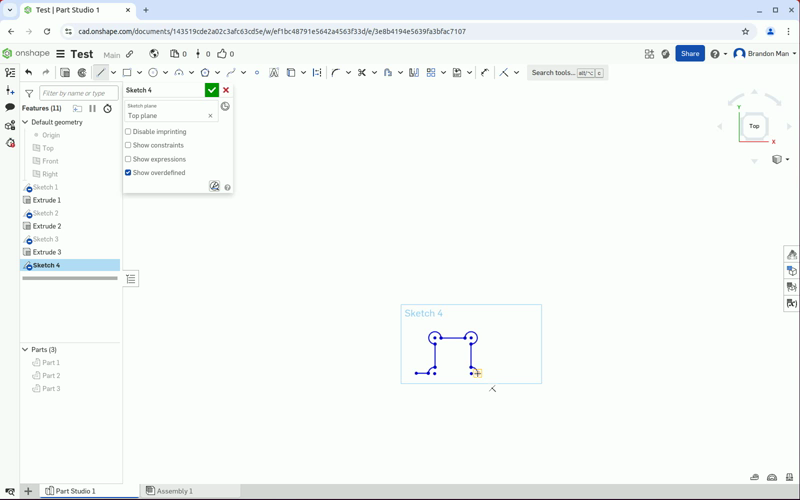
scroll(6)
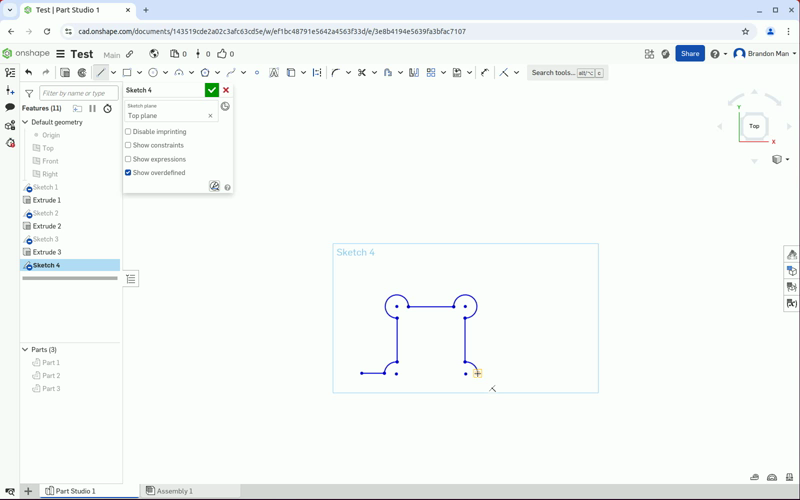
scroll(6)
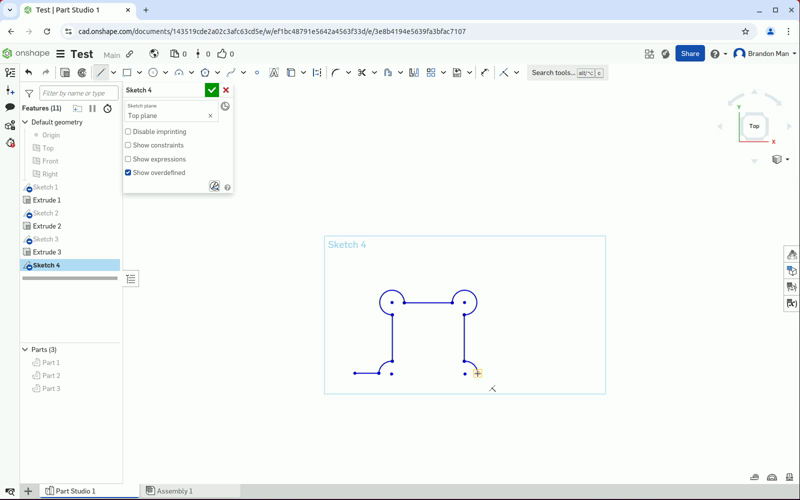
scroll(6)
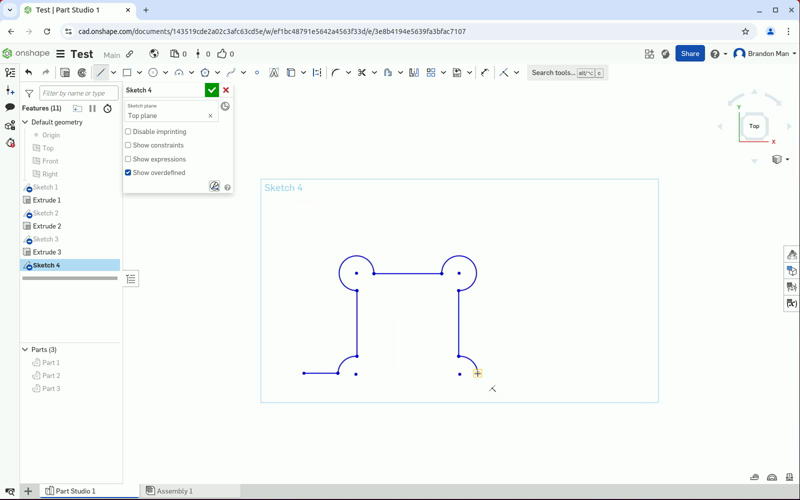
scroll(6)
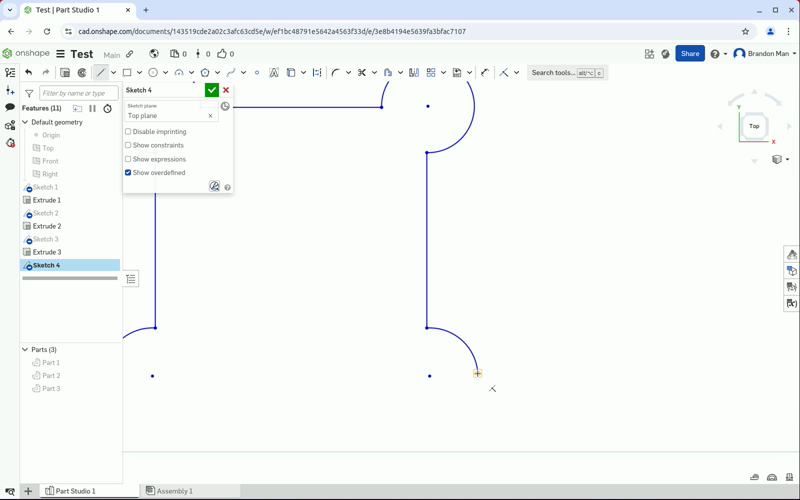
click(477, 373)
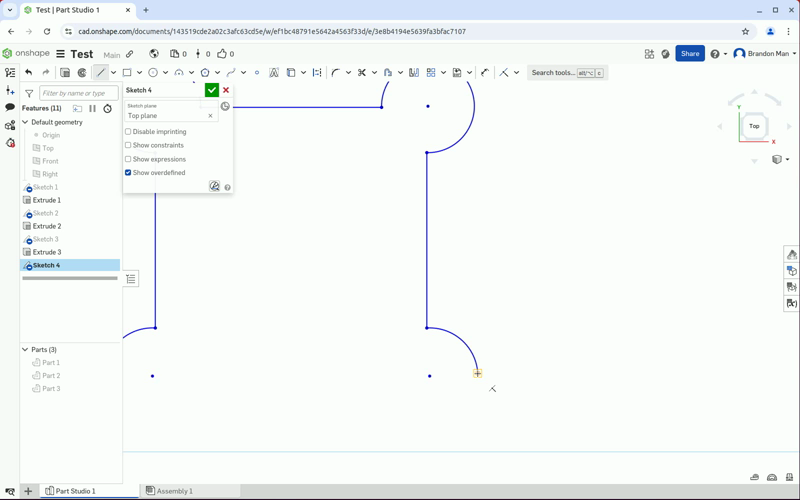
scroll(-6)
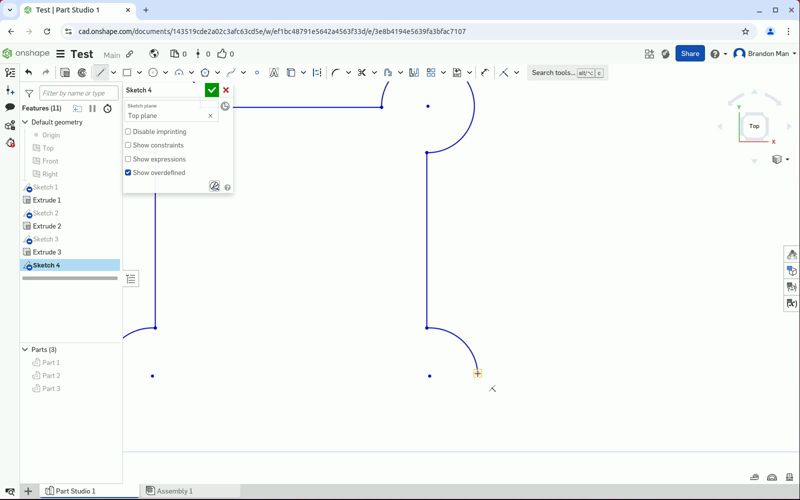
scroll(-6)
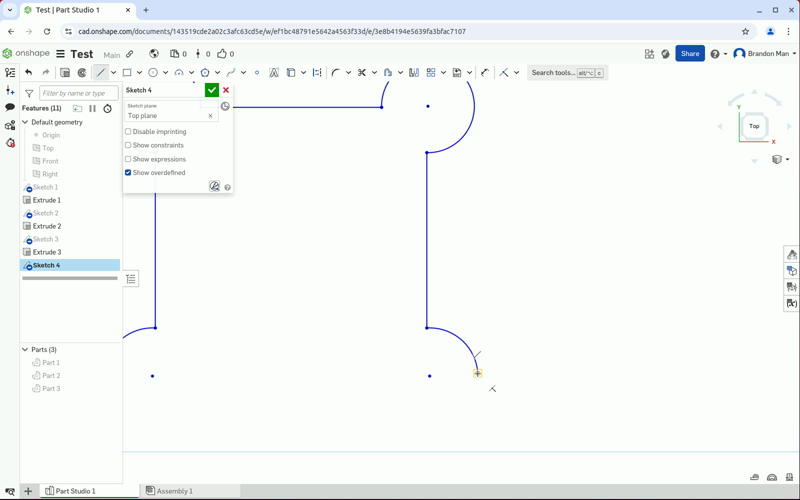
scroll(-6)
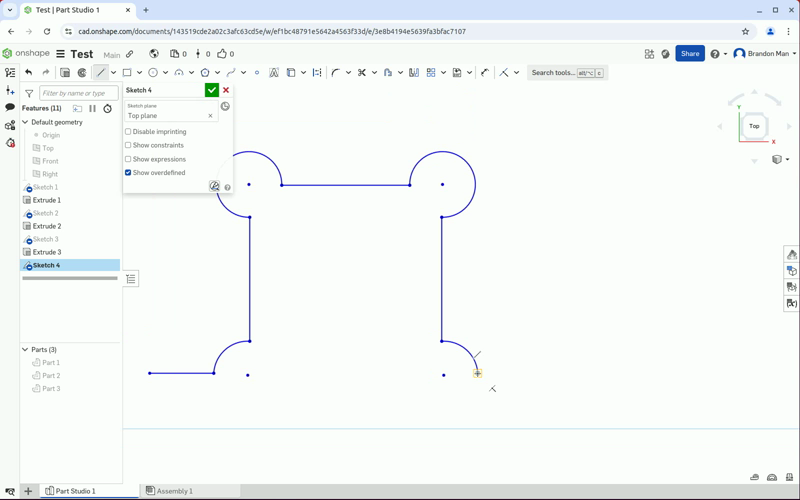
scroll(-6)
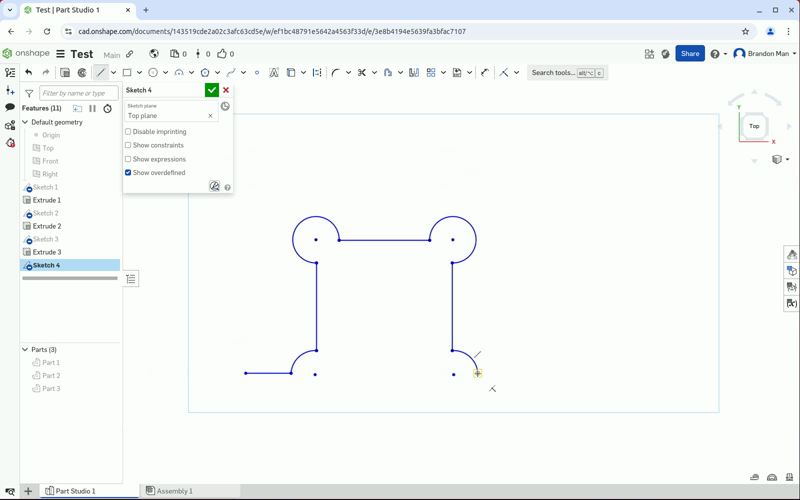
scroll(-6)
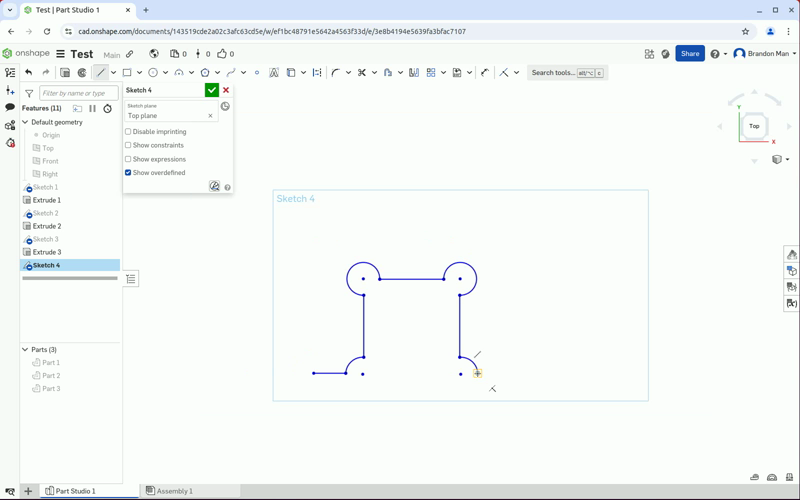
scroll(-6)
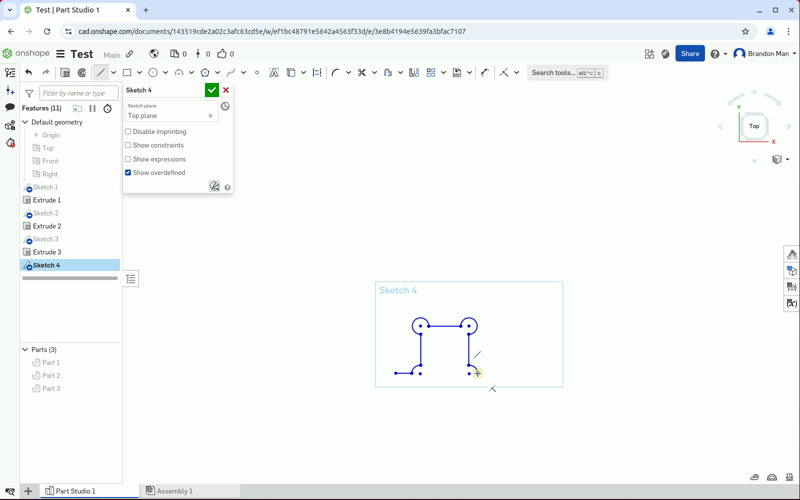
scroll(-6)
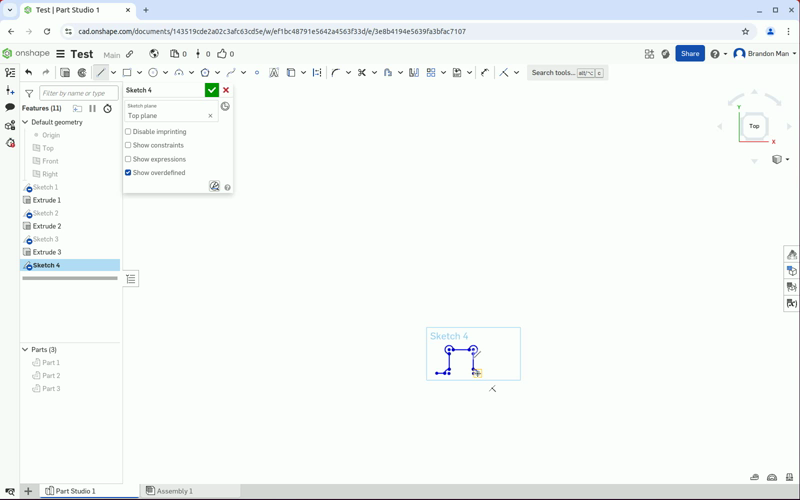
key_down(shift)
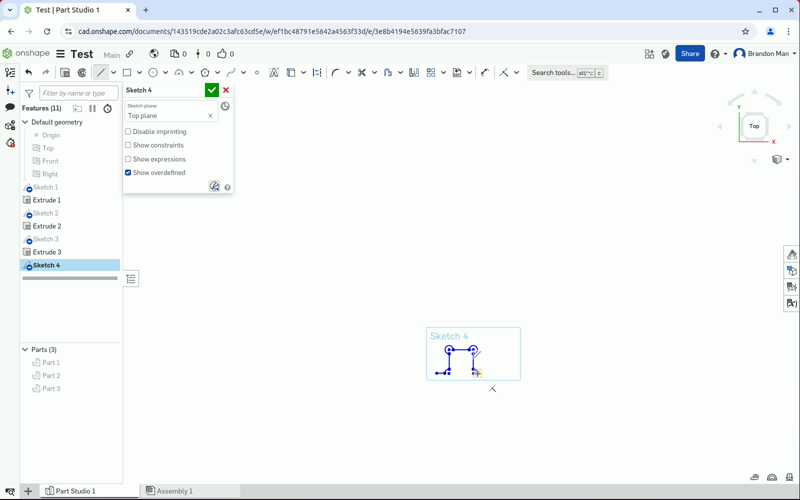
mouse_move(507, 373)
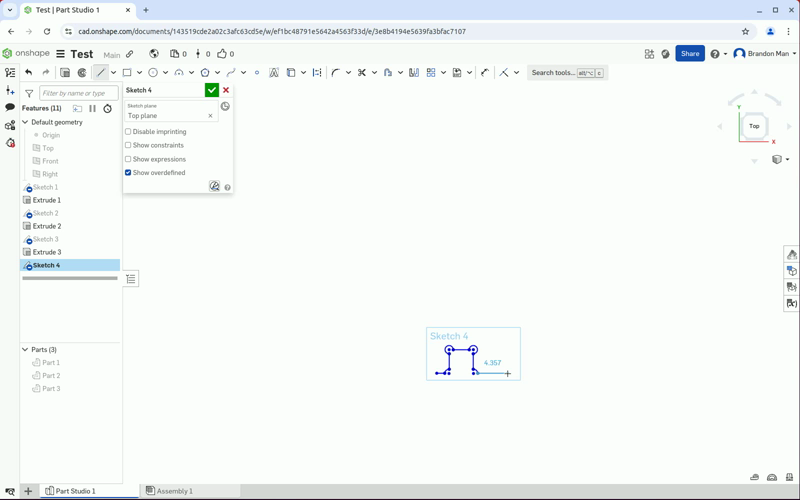
mouse_move(483, 373)
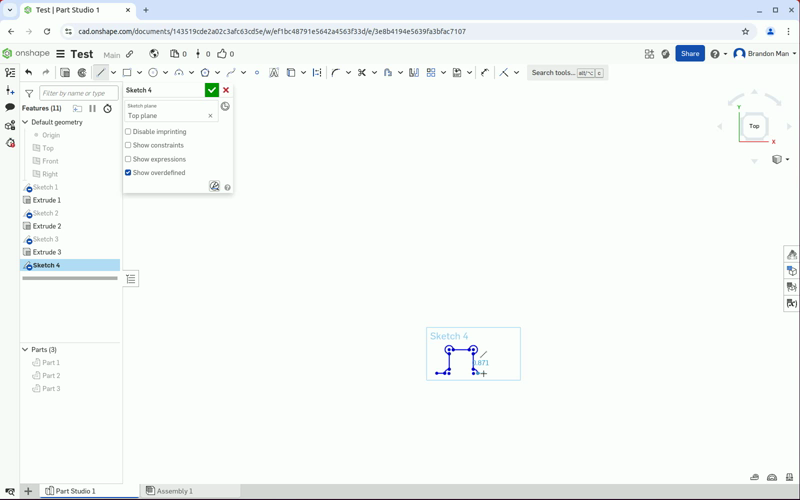
scroll(6)
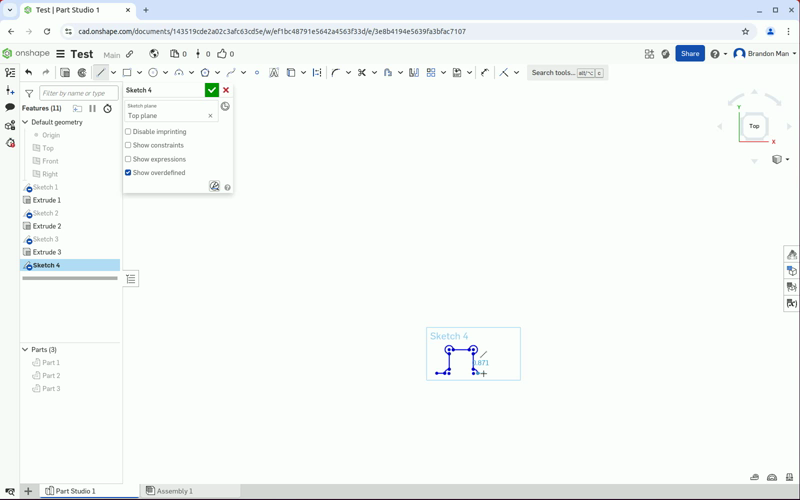
scroll(6)
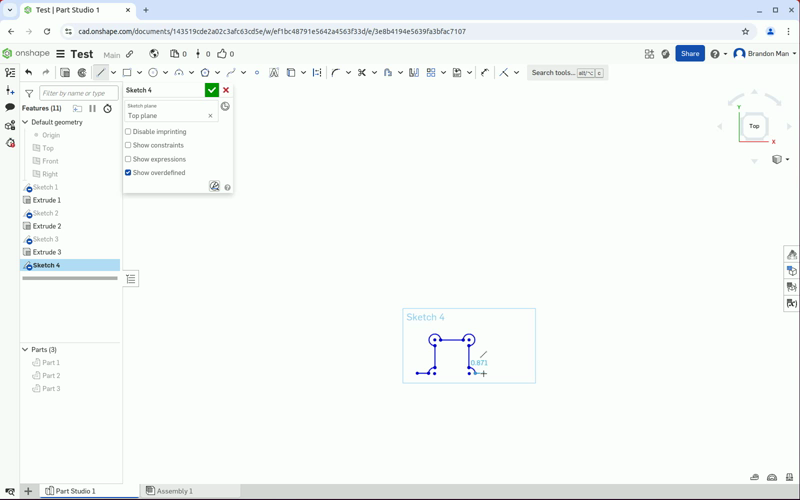
scroll(6)
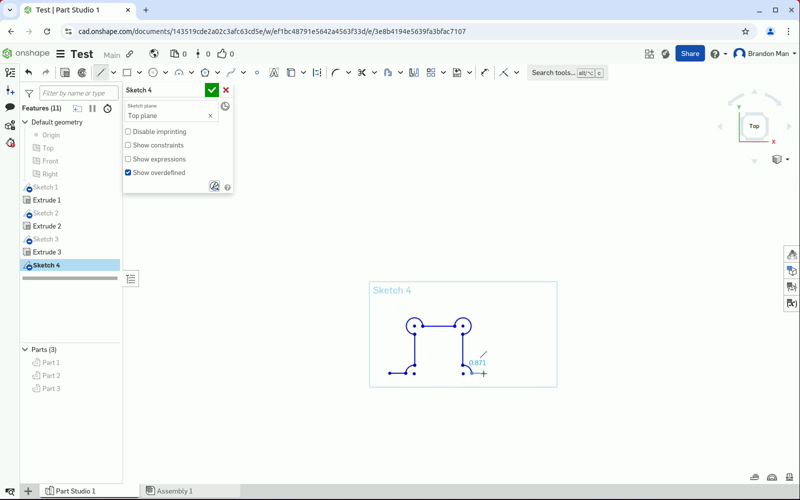
scroll(6)
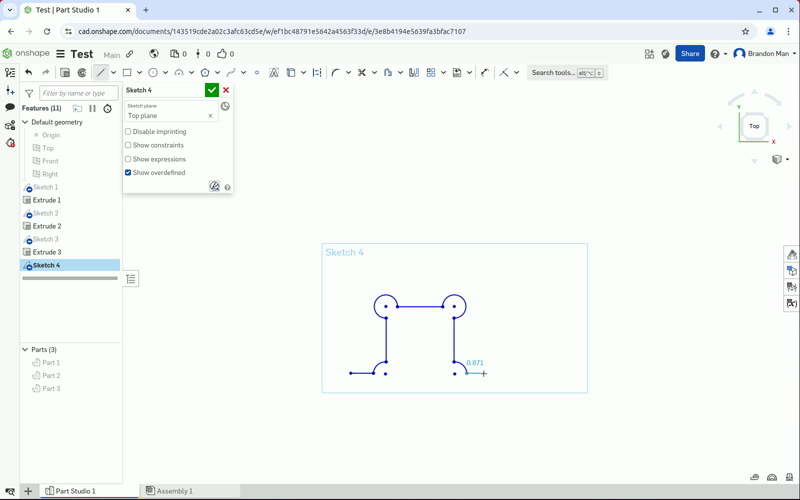
scroll(6)
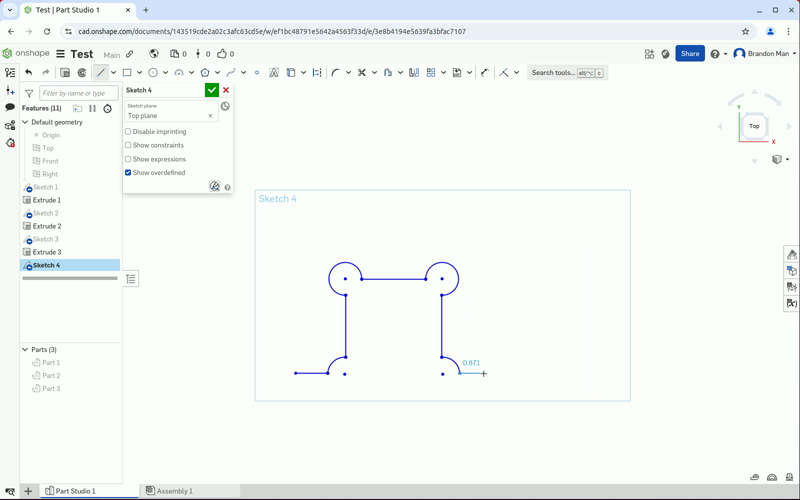
scroll(6)
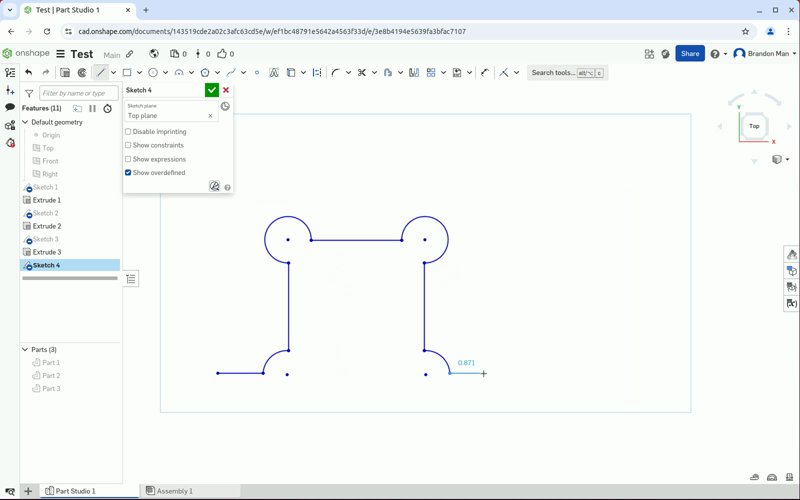
scroll(6)
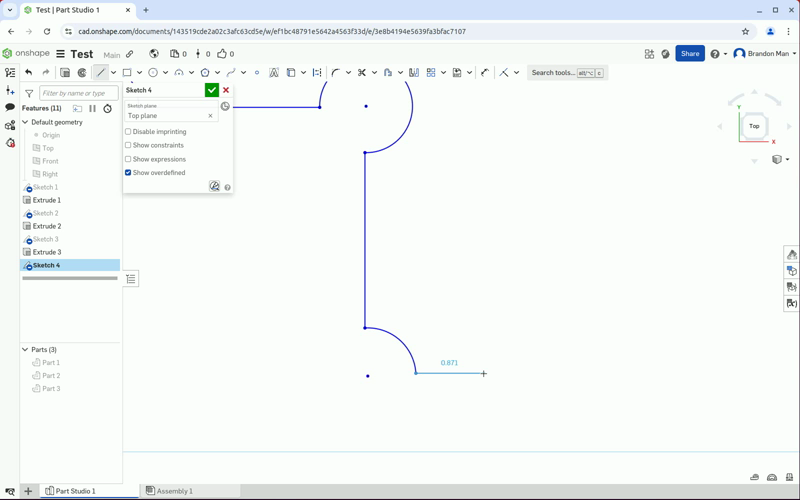
click(483, 373)
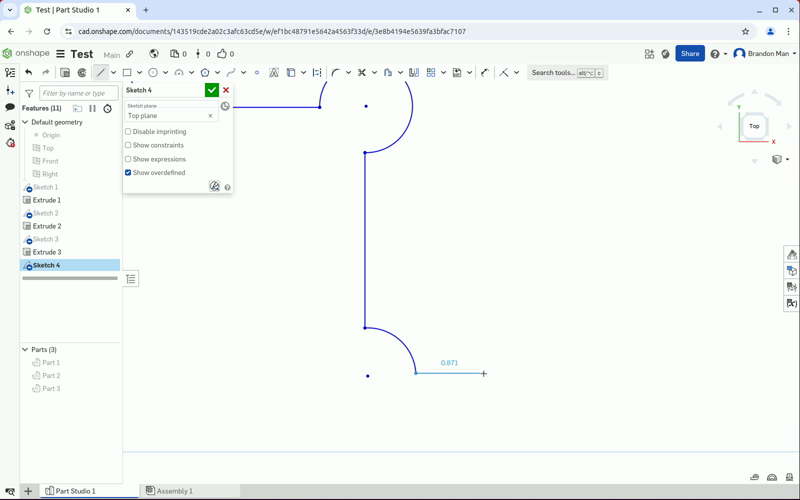
scroll(-6)
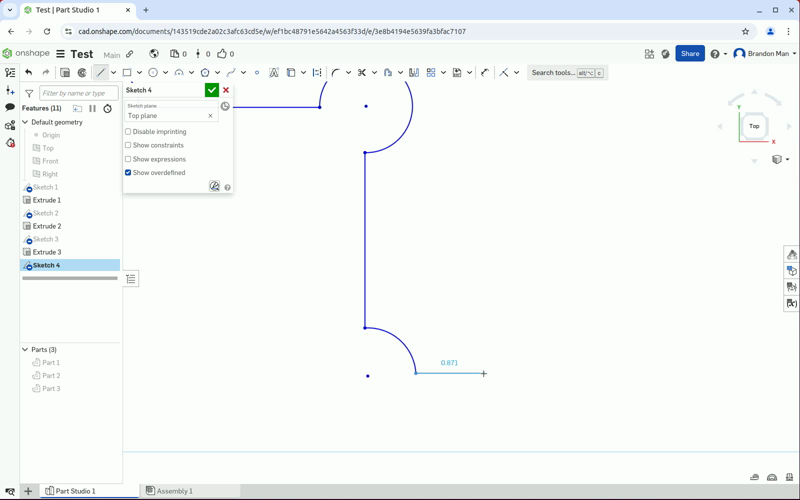
scroll(-6)
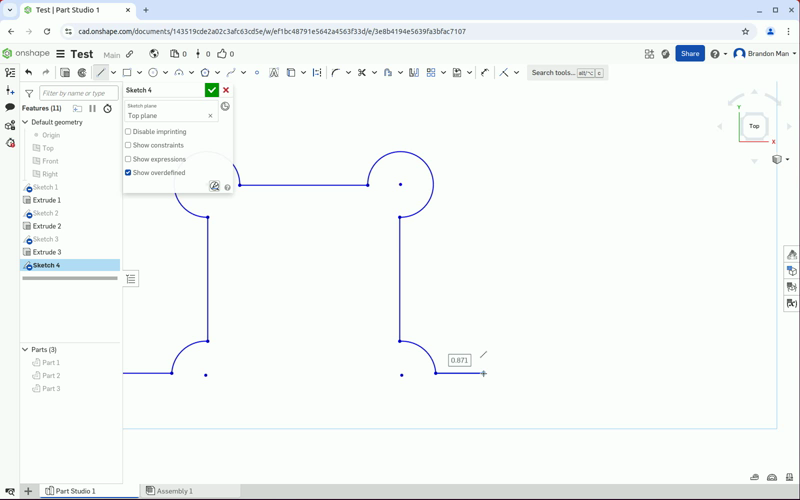
scroll(-6)
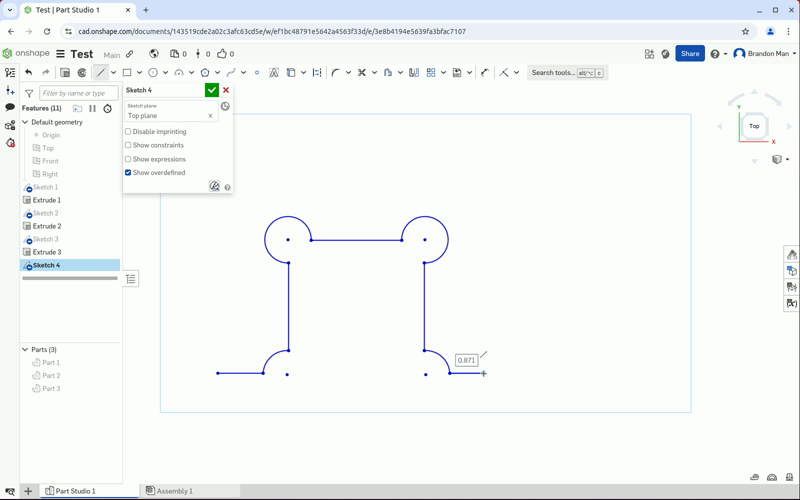
scroll(-6)
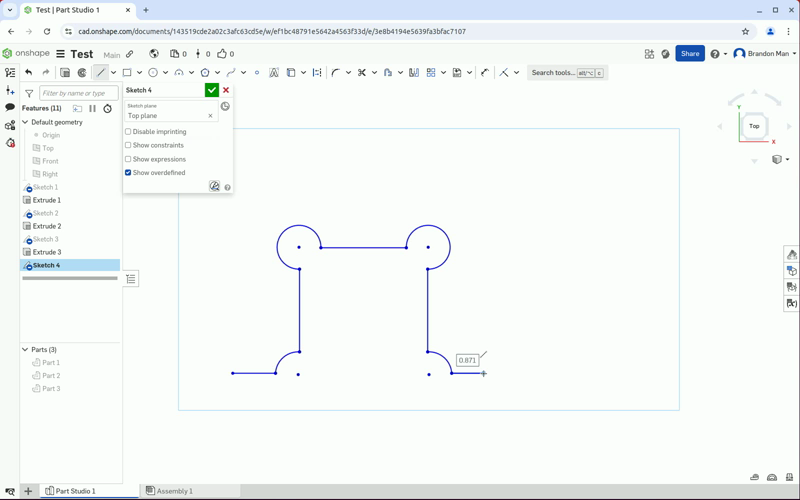
scroll(-6)
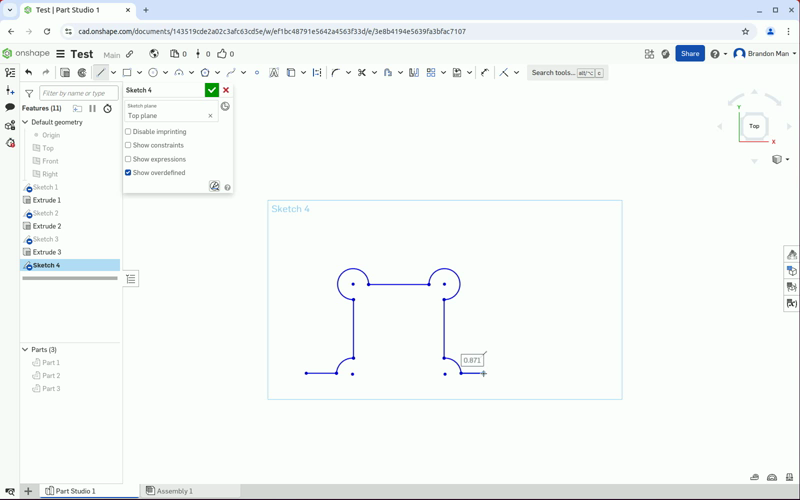
scroll(-6)
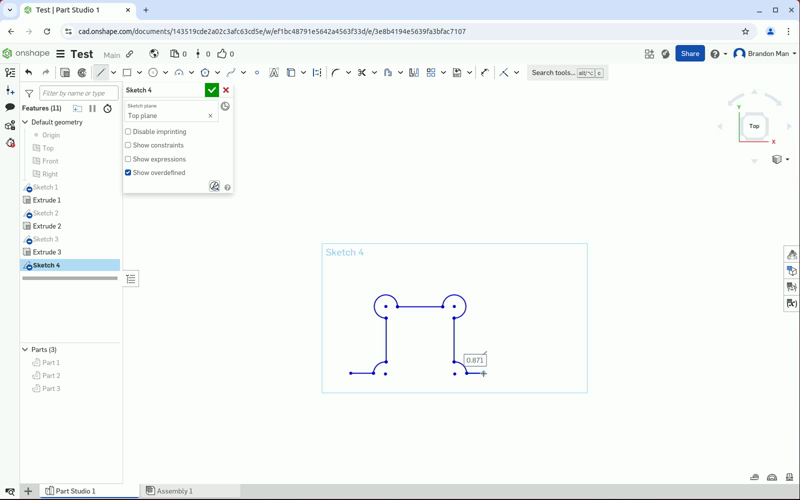
scroll(-6)
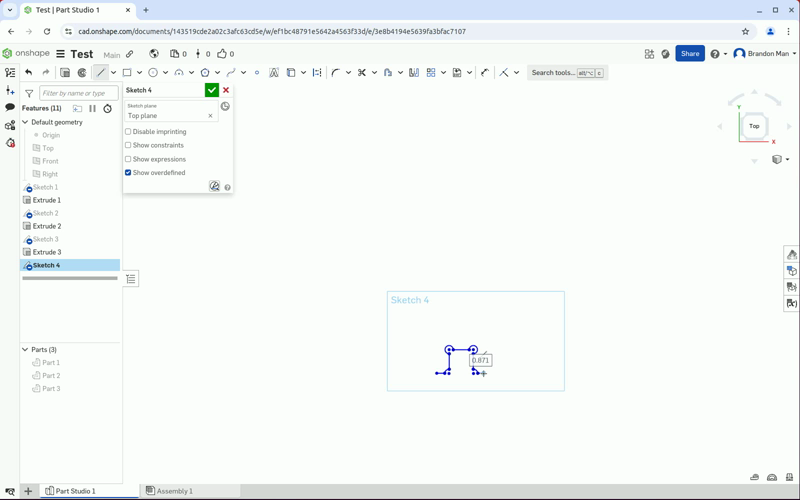
key_up(shift)
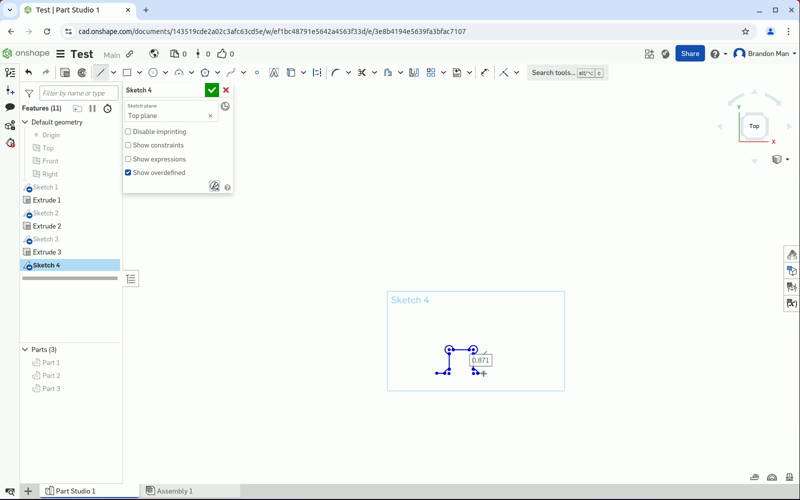
key_down(shift)
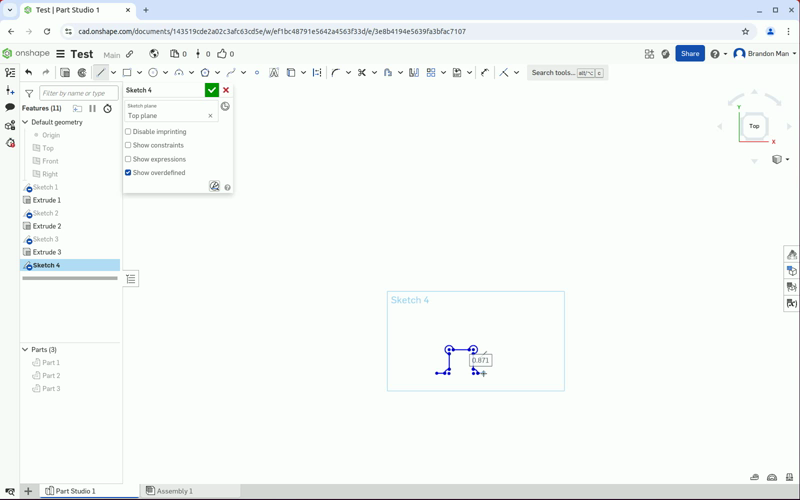
mouse_move(513, 373)
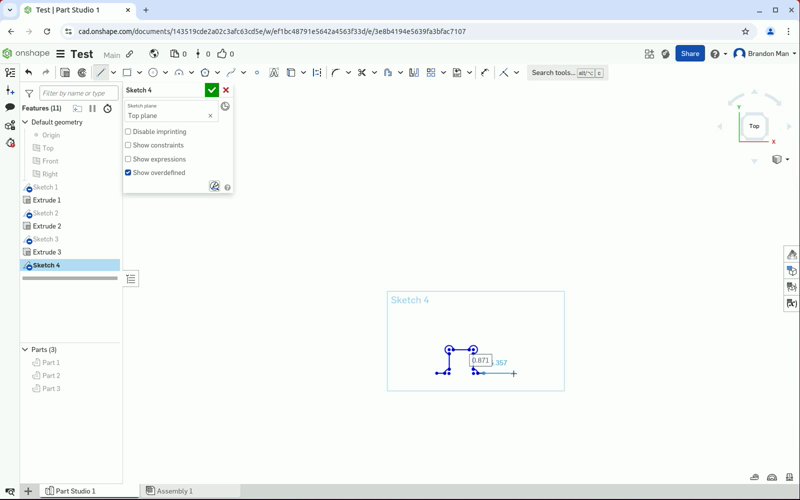
mouse_move(483, 327)
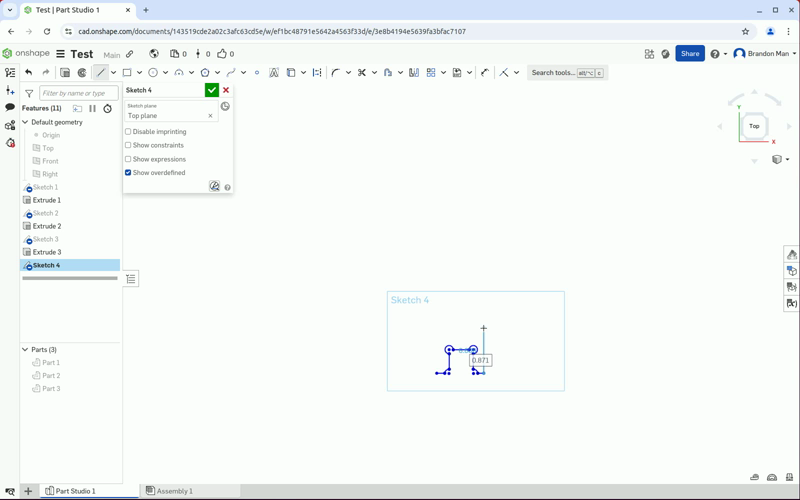
click(483, 327)
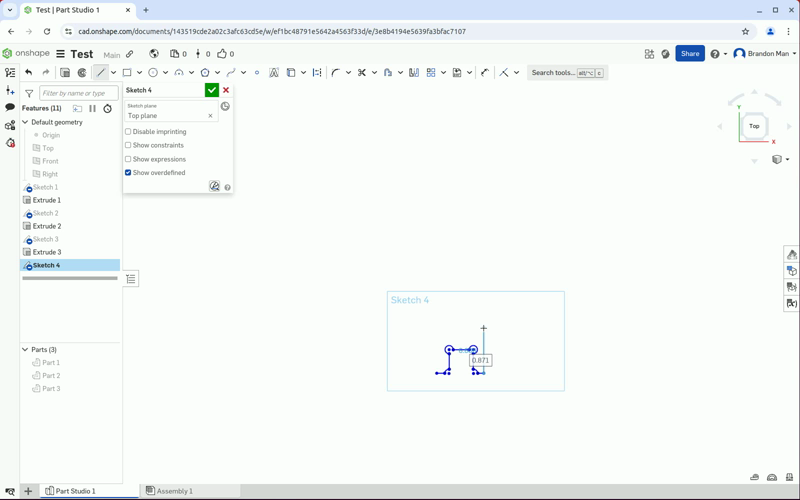
key_up(shift)
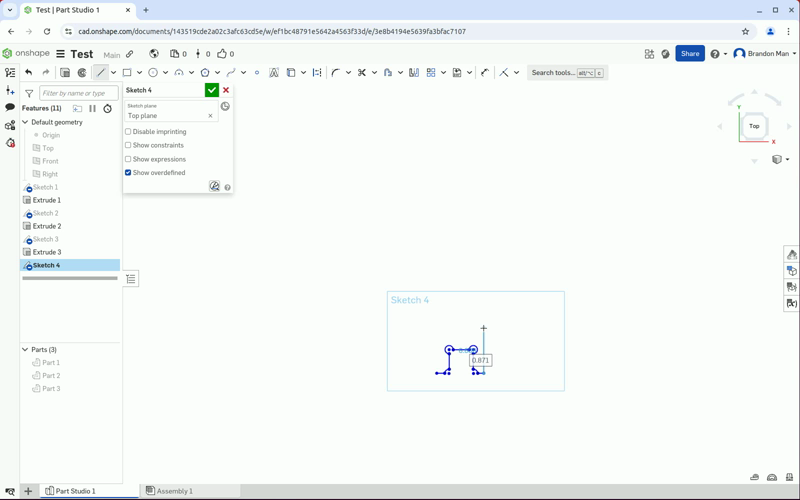
key_down(shift)
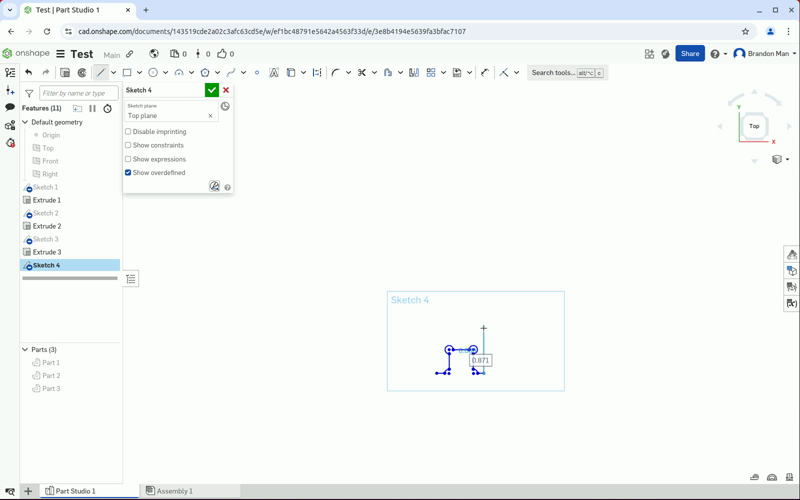
mouse_move(513, 327)
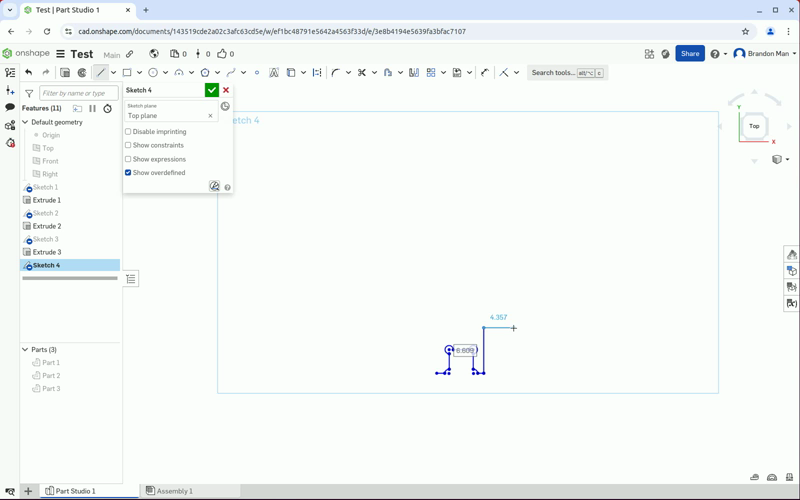
mouse_move(438, 327)
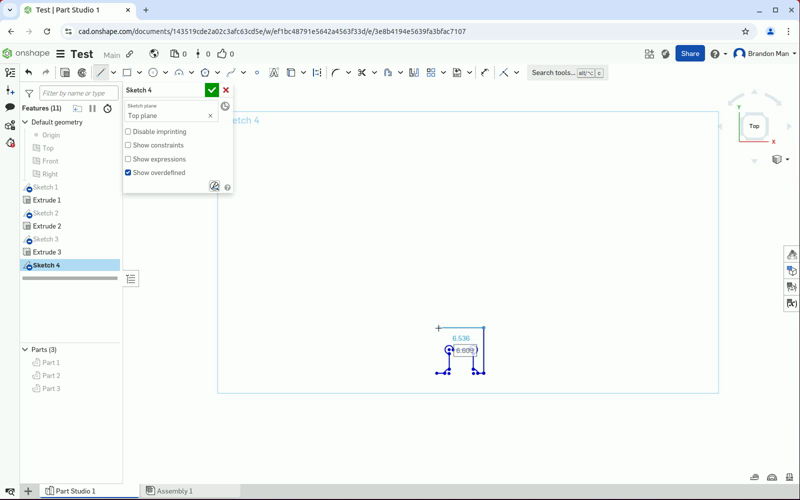
click(438, 327)
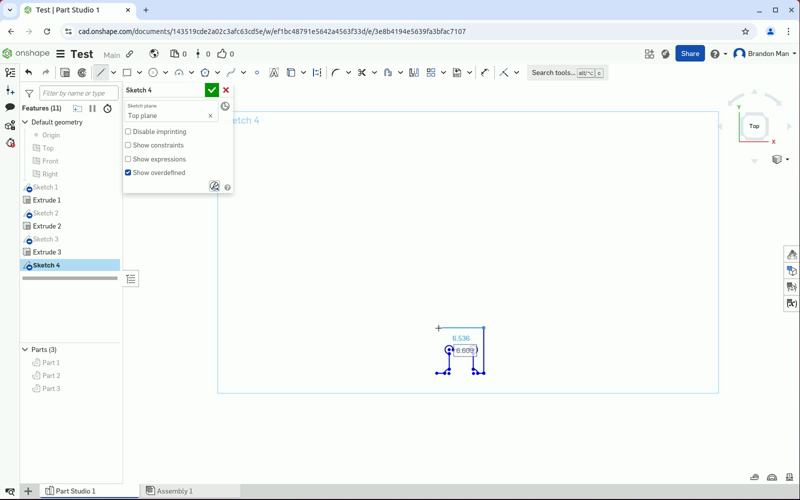
key_up(shift)
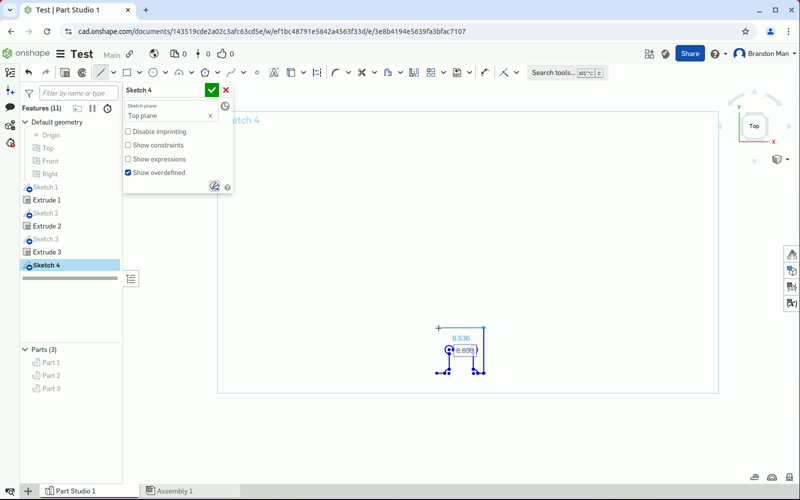
mouse_move(468, 327)
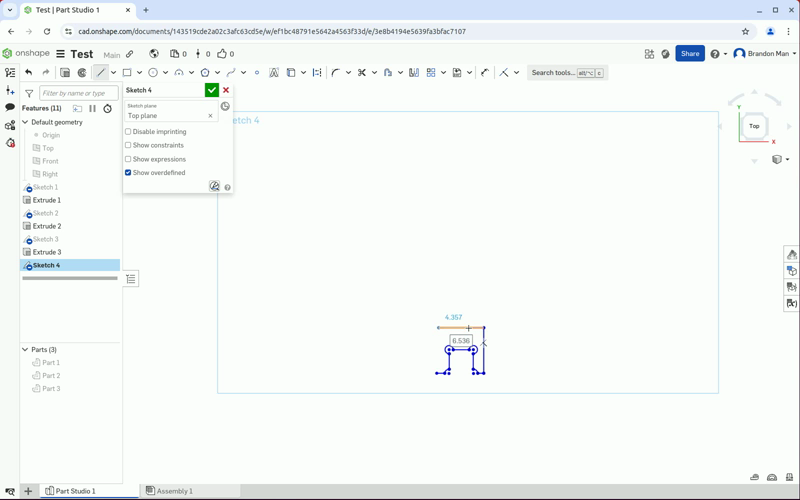
key_down(shift)
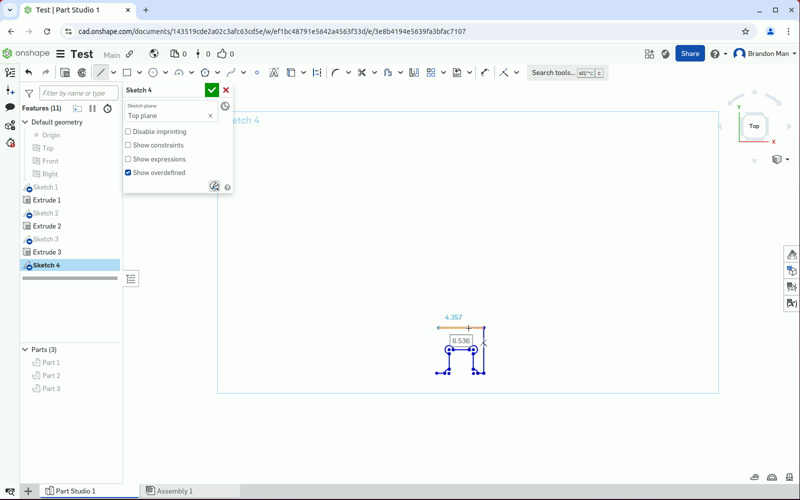
mouse_move(438, 373)
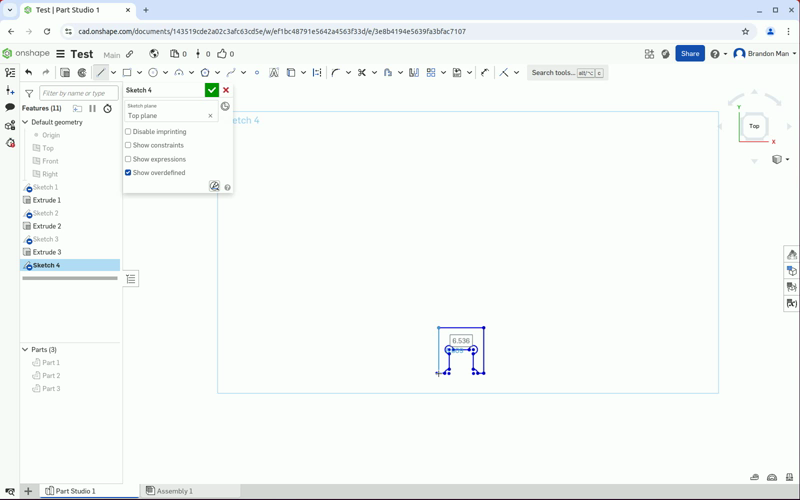
key_up(shift)
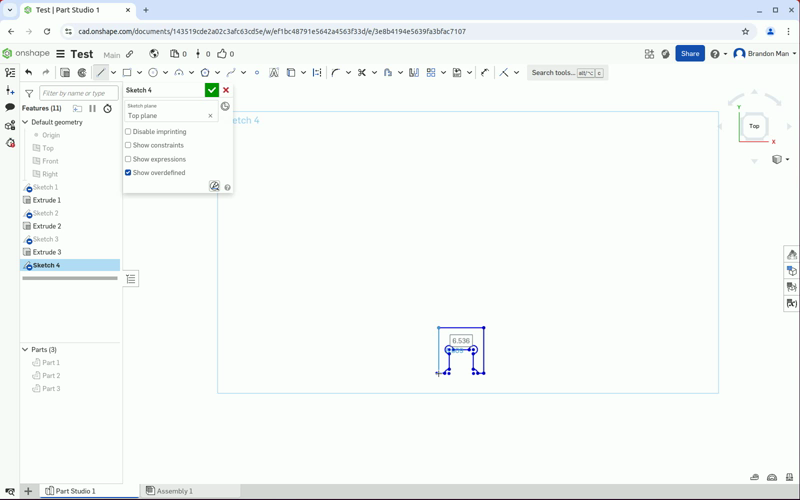
click(438, 373)
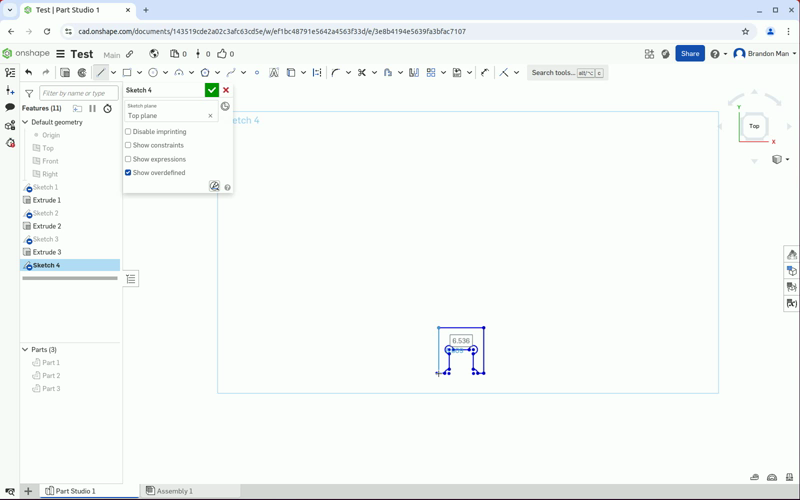
key(esc)
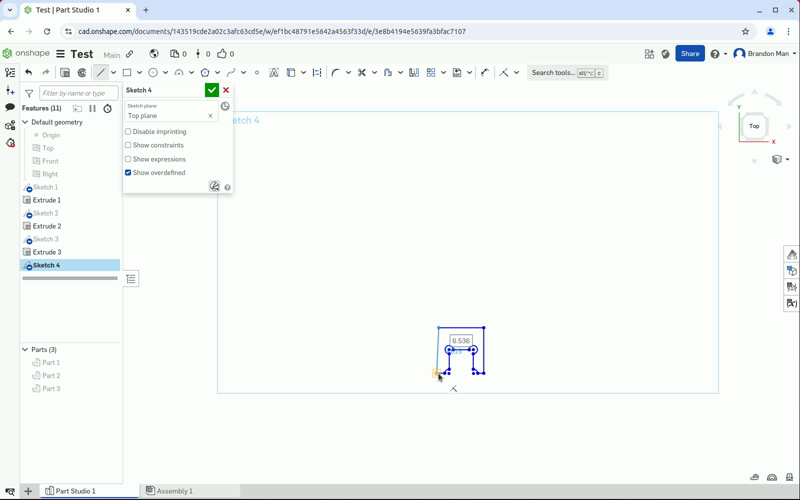
mouse_move(482, 352)
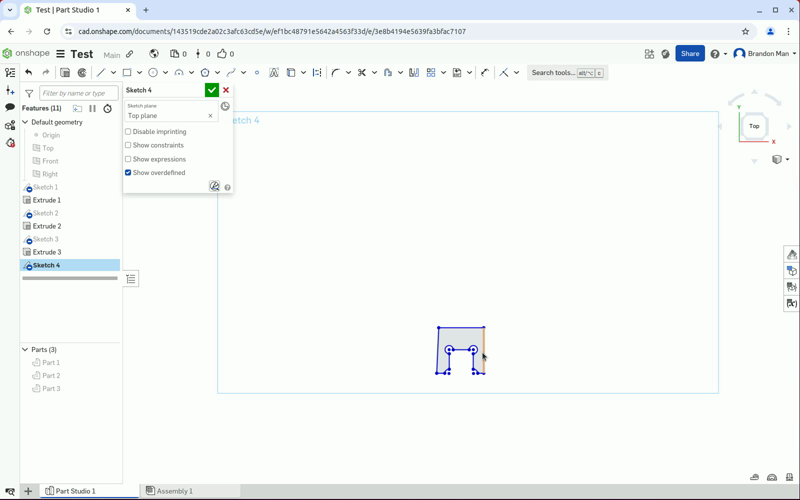
scroll(6)
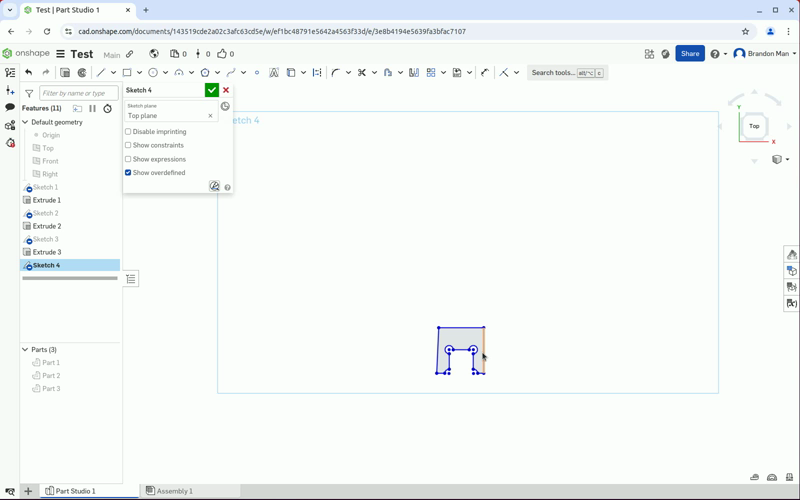
scroll(6)
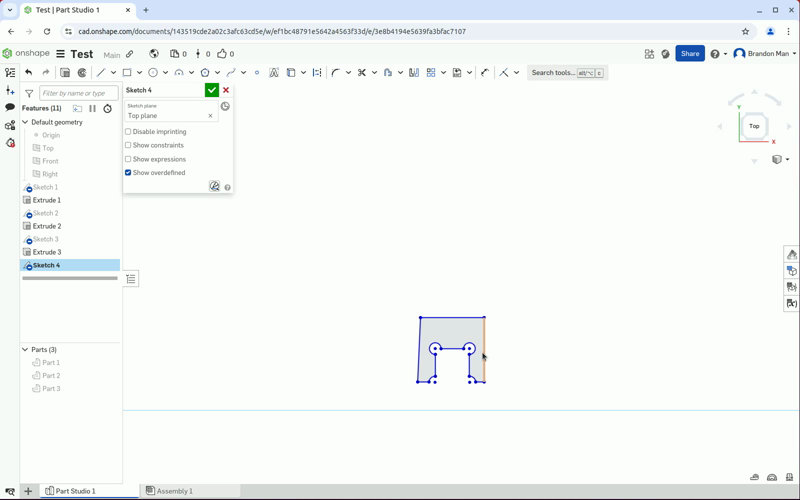
scroll(6)
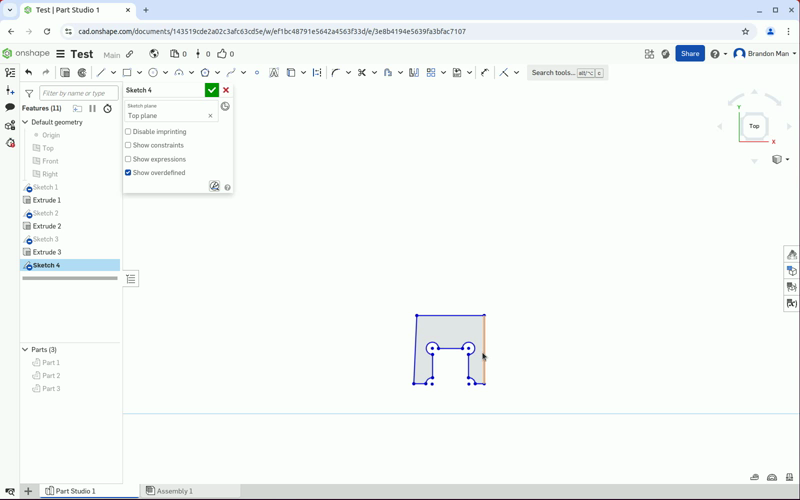
scroll(6)
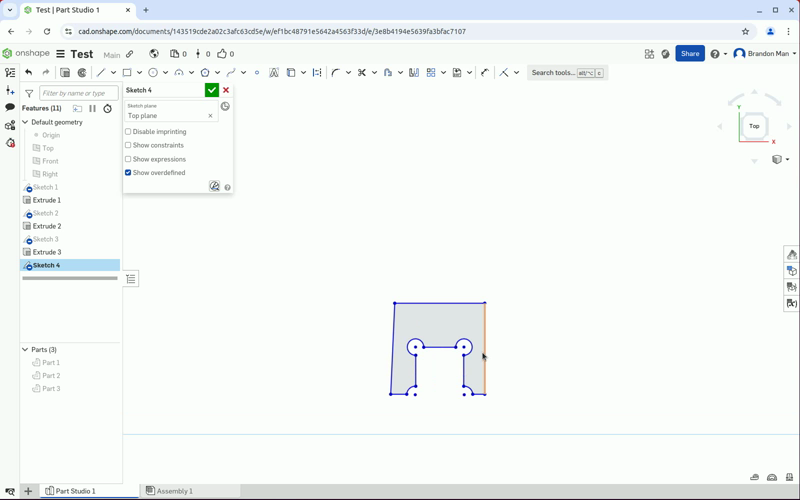
scroll(6)
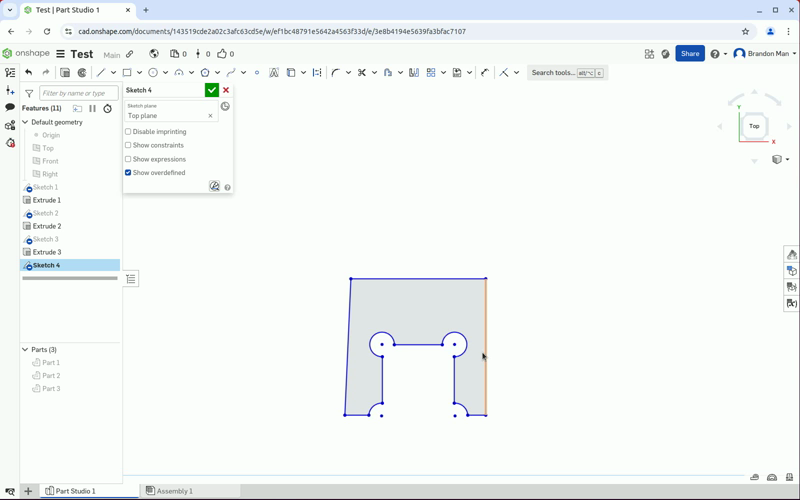
scroll(6)
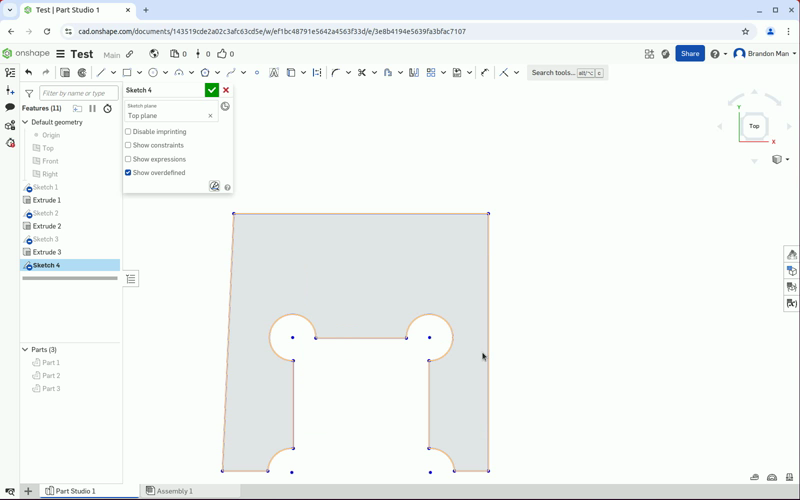
scroll(6)
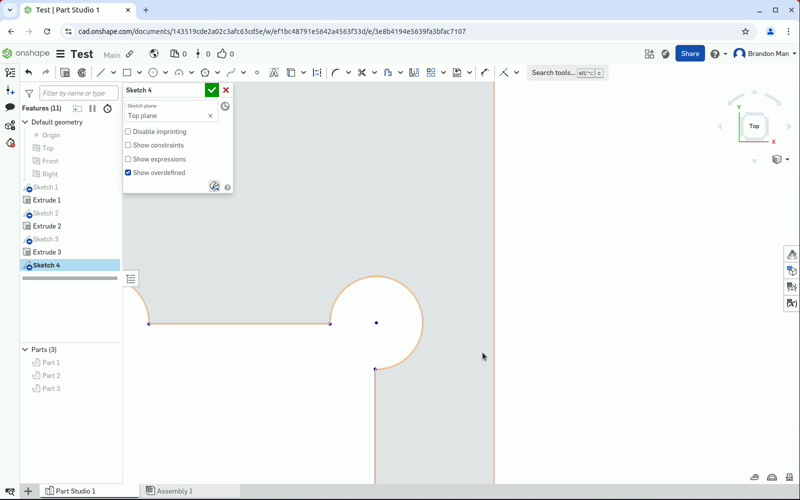
click(482, 352)
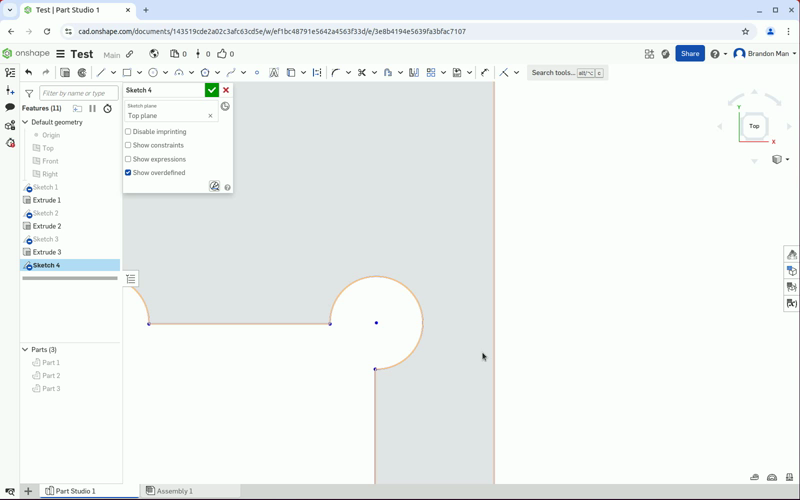
scroll(-6)
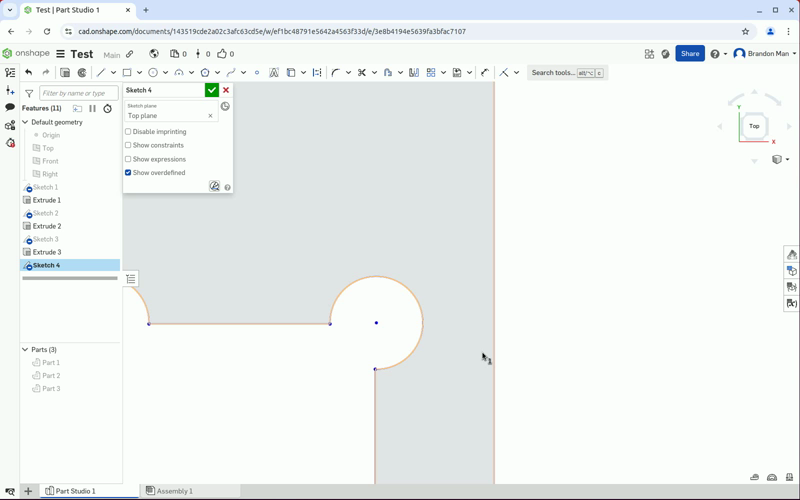
scroll(-6)
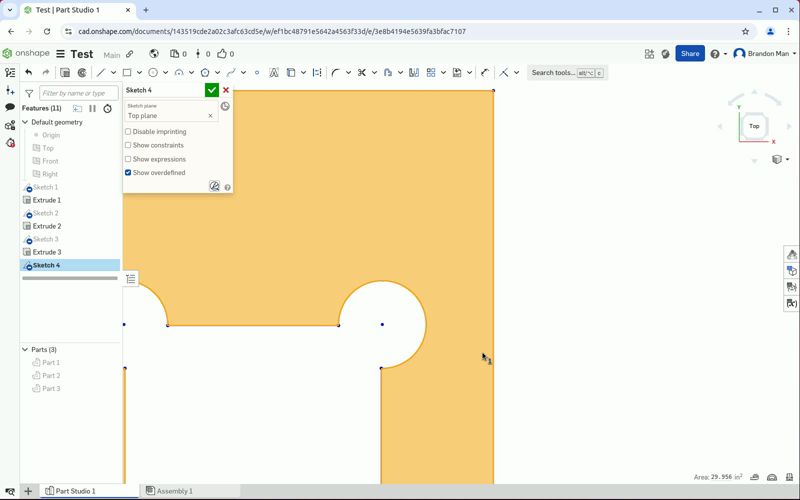
scroll(-6)
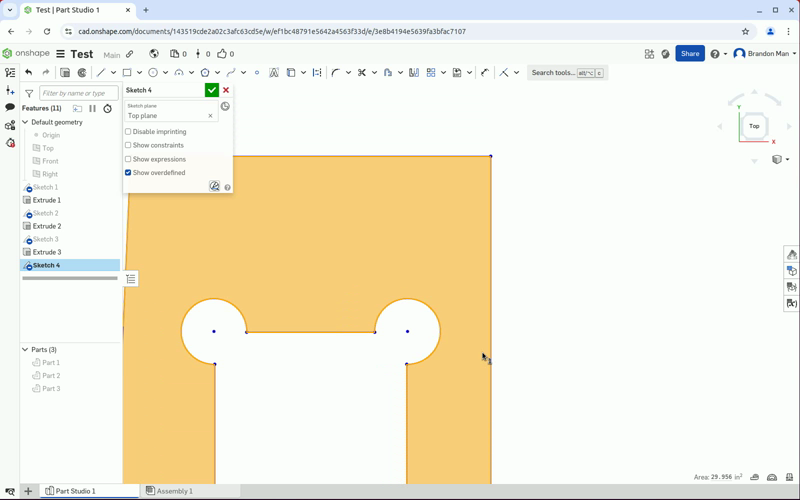
scroll(-6)
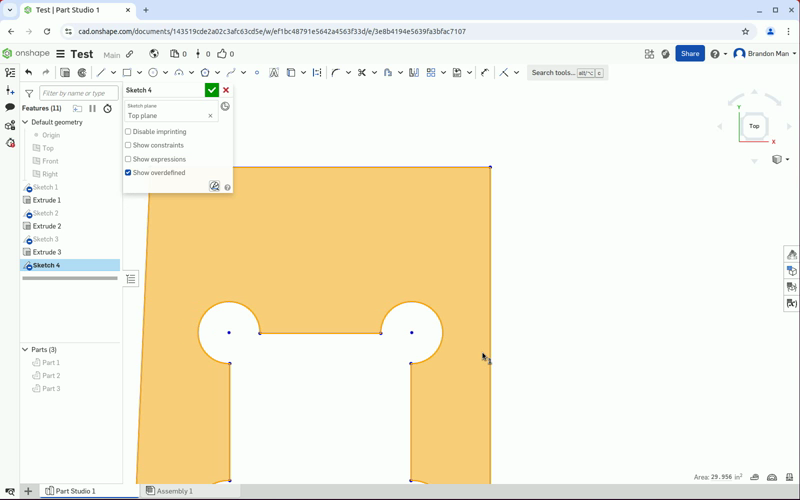
scroll(-6)
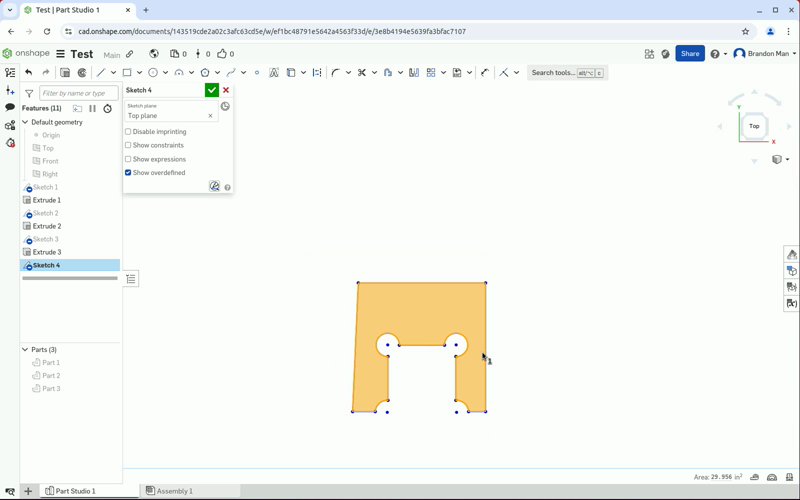
scroll(-6)
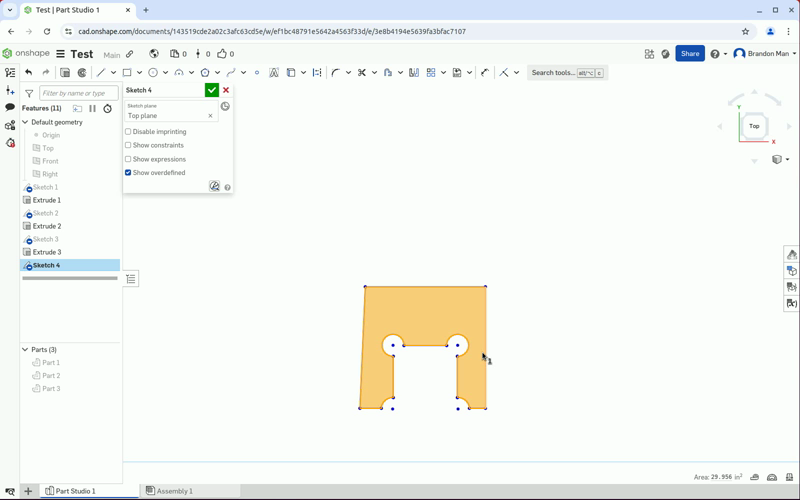
scroll(-6)
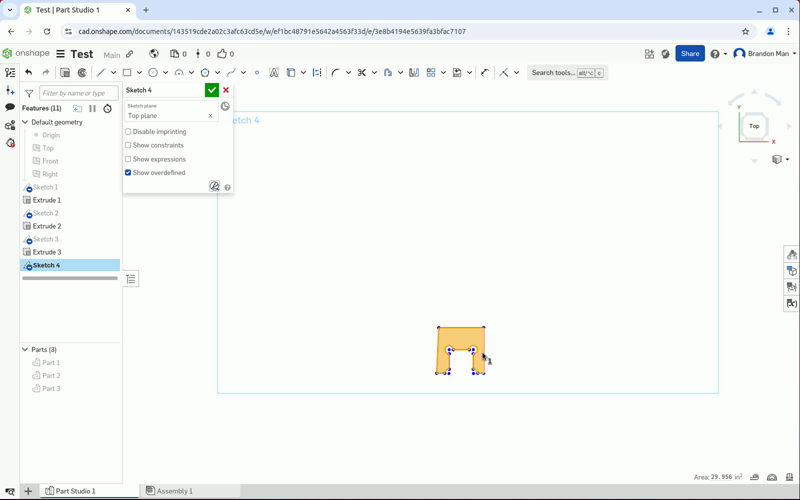
mouse_move(73, 352)
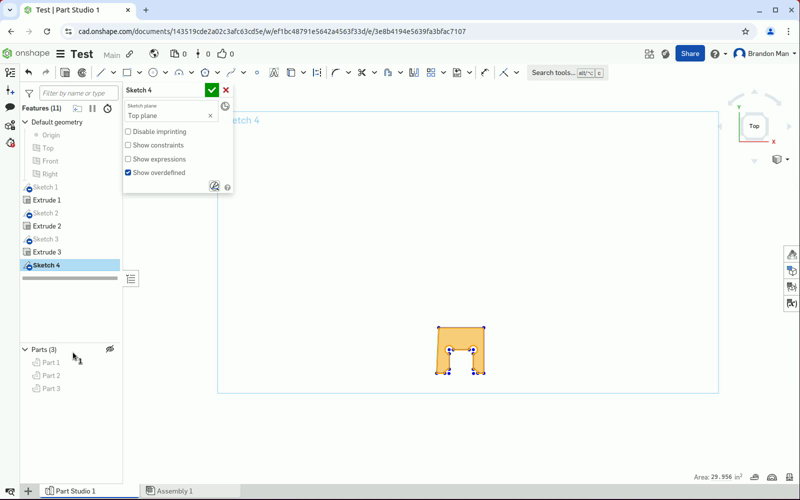
key(shift+y)
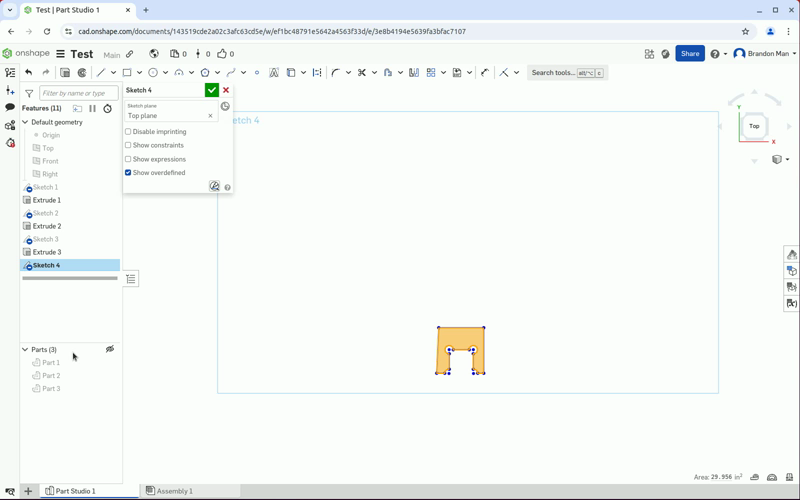
key(shift+e)
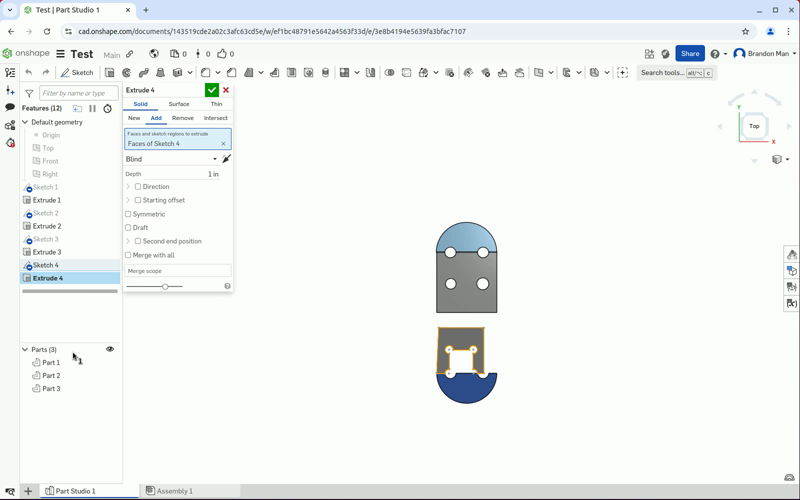
mouse_move(143, 106)
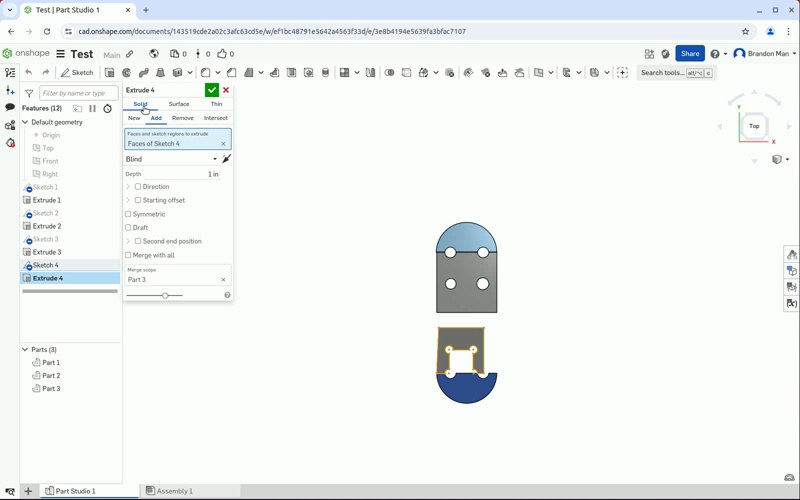
click(143, 106)
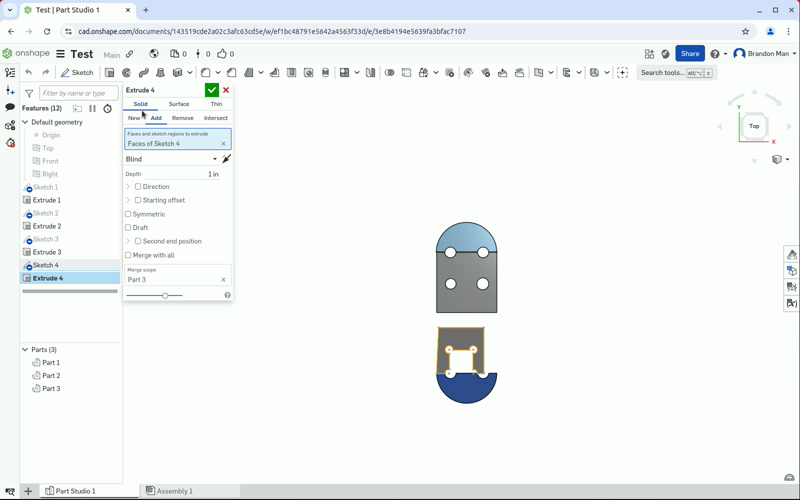
mouse_move(137, 120)
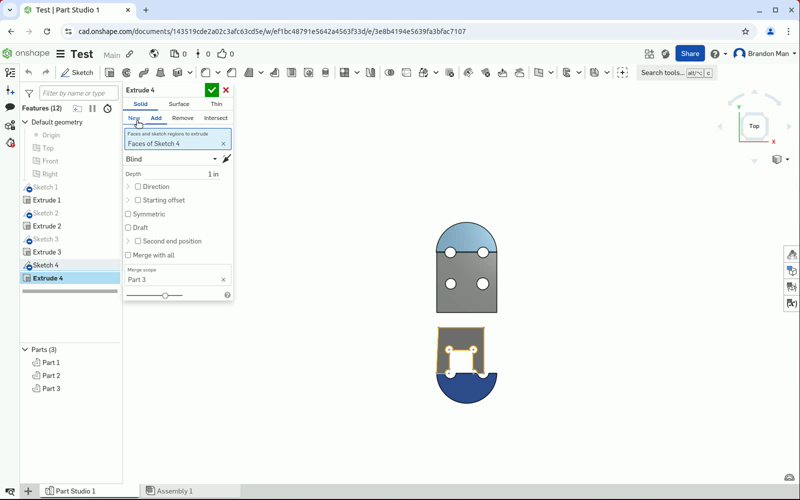
click(137, 120)
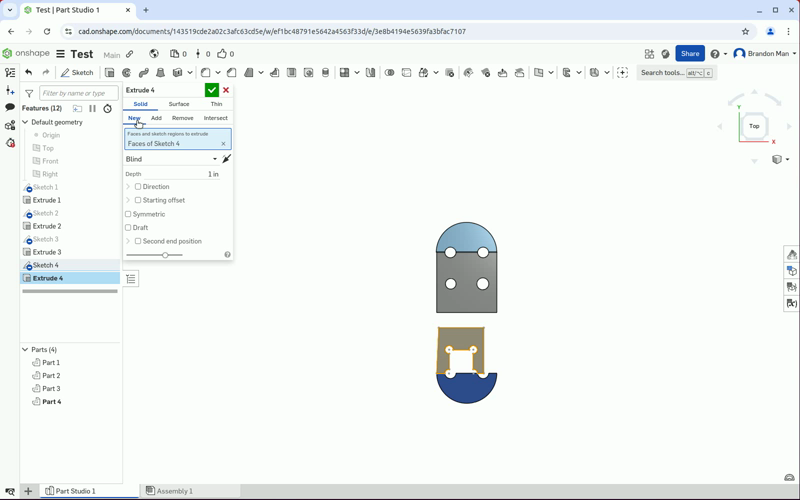
key(tab, 4)
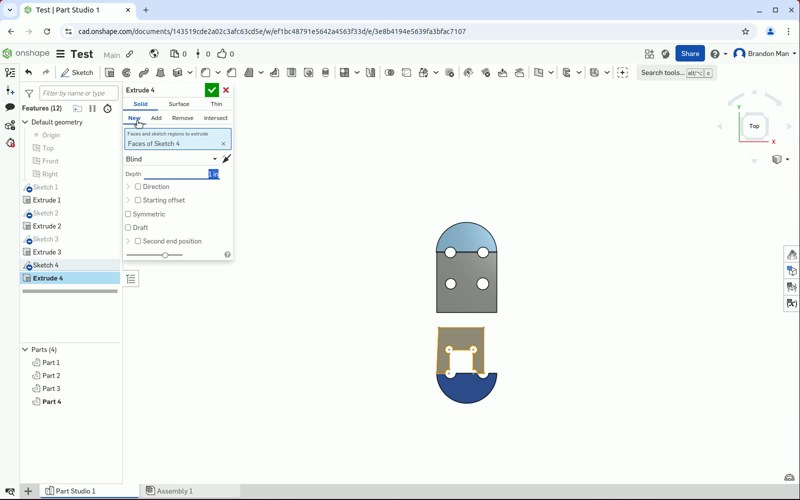
text(0.963)
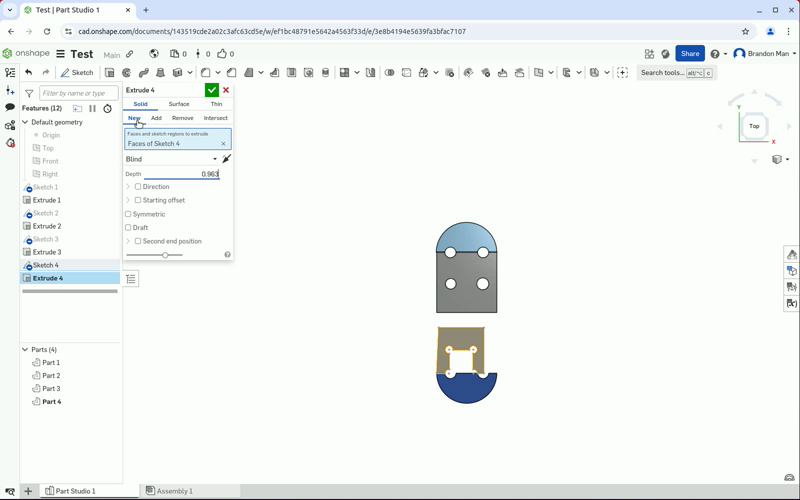
key(enter)
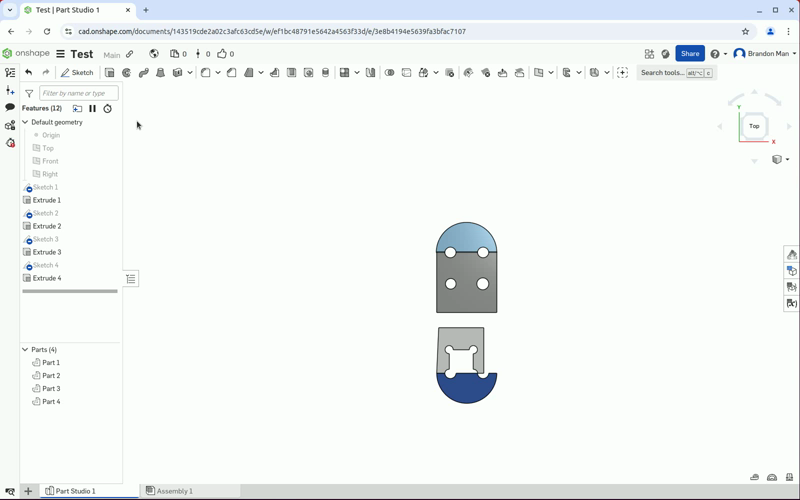
key(shift+h)
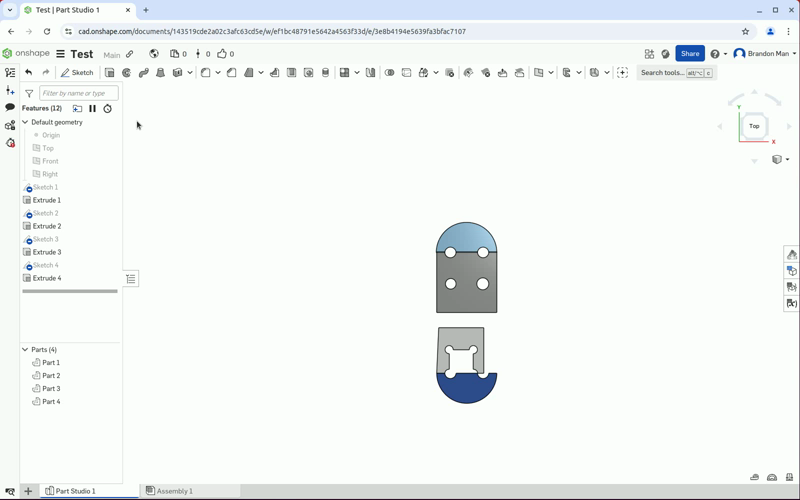
key(shift+h)
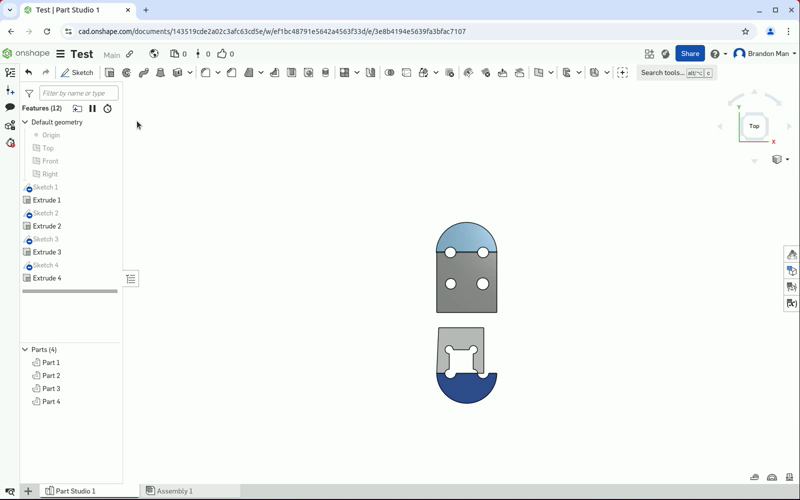
mouse_move(73, 189)
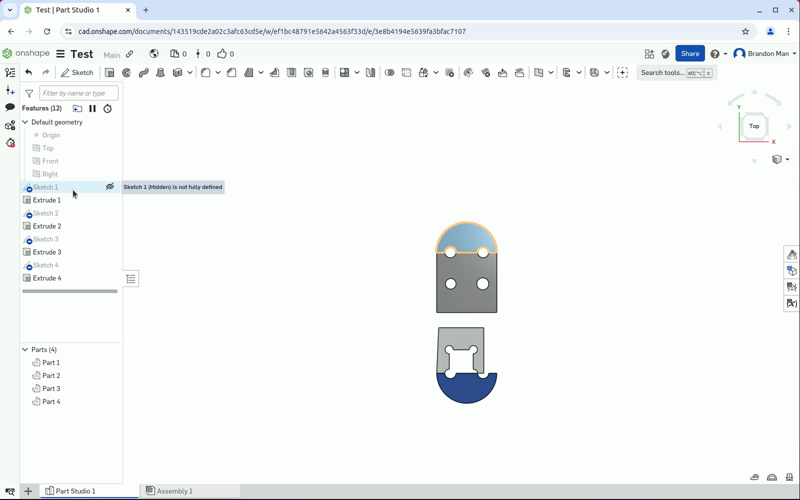
click(73, 189)
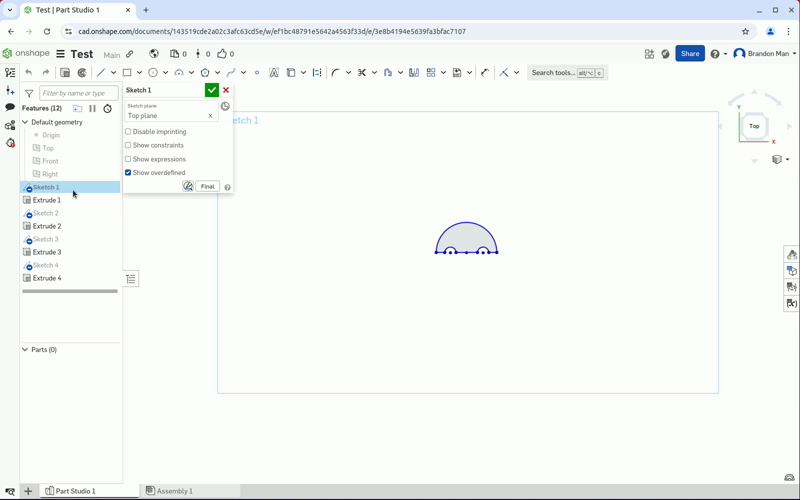
mouse_move(229, 92)
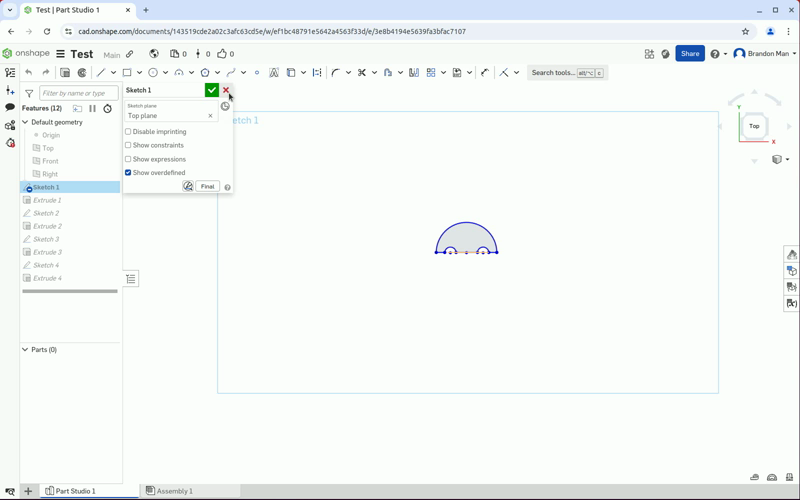
click(229, 92)
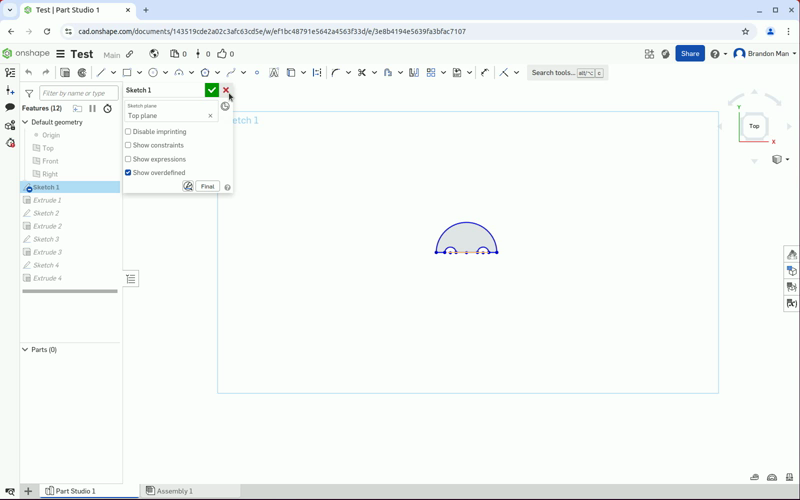
key(shift+s)
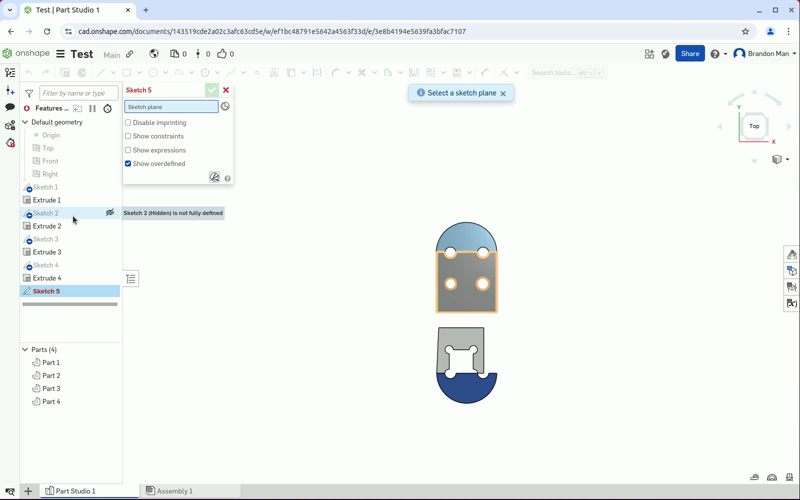
scroll(3)
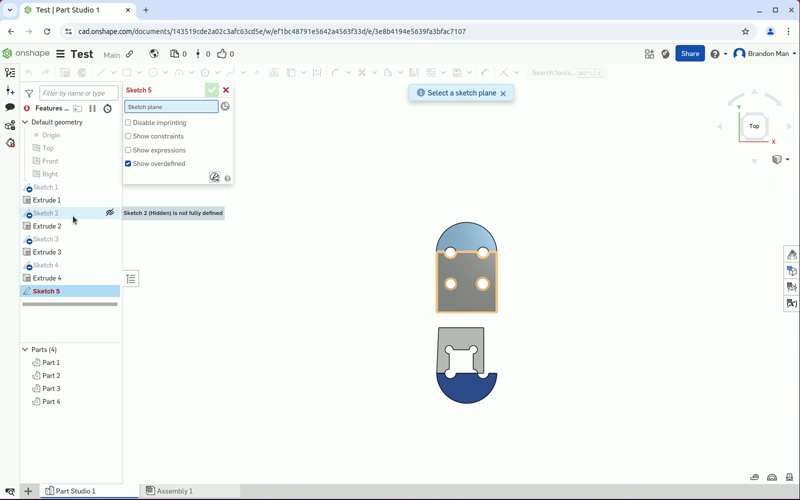
mouse_move(73, 150)
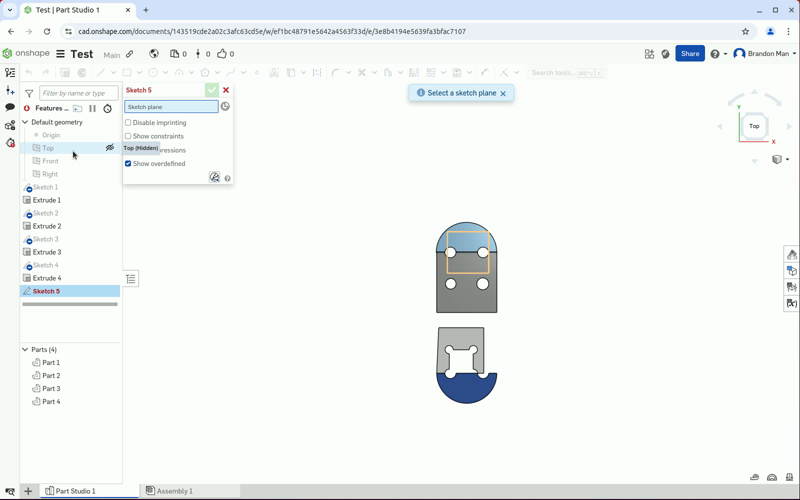
click(73, 150)
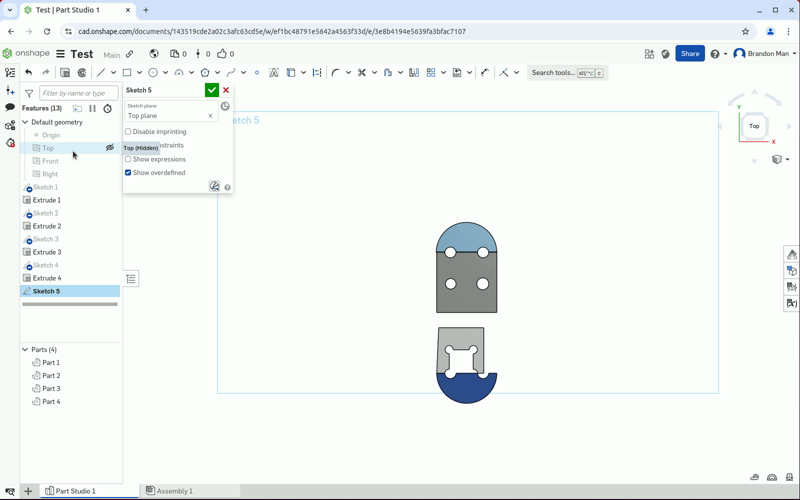
mouse_move(73, 352)
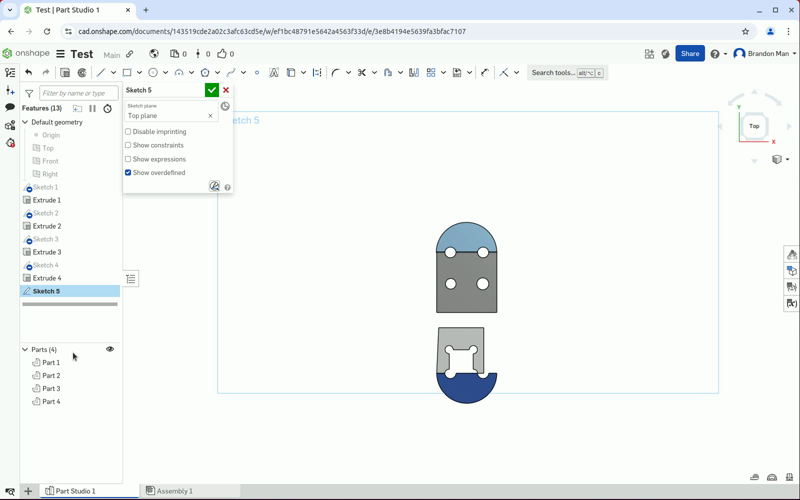
key(y)
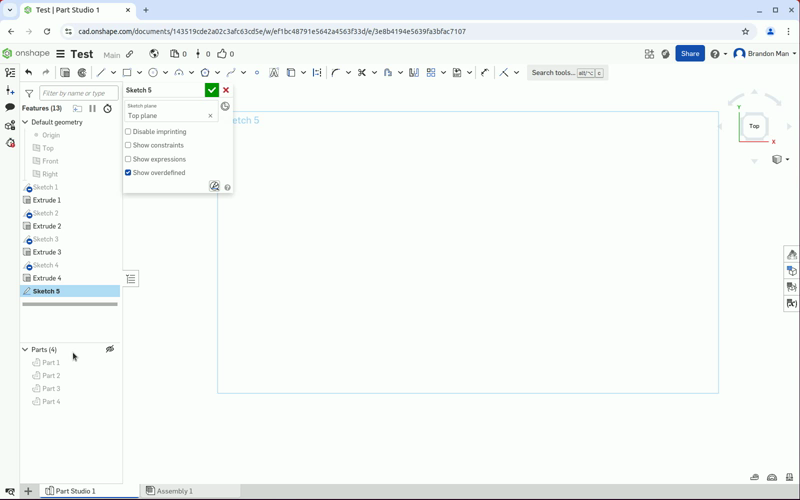
key(a)
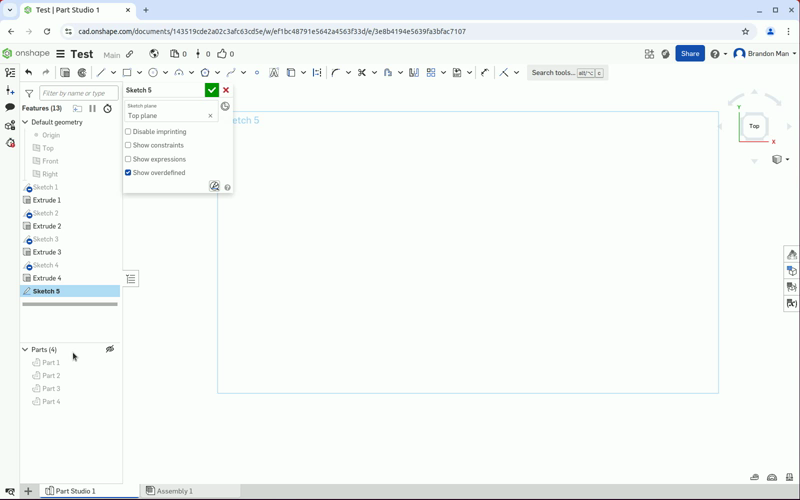
key_down(shift)
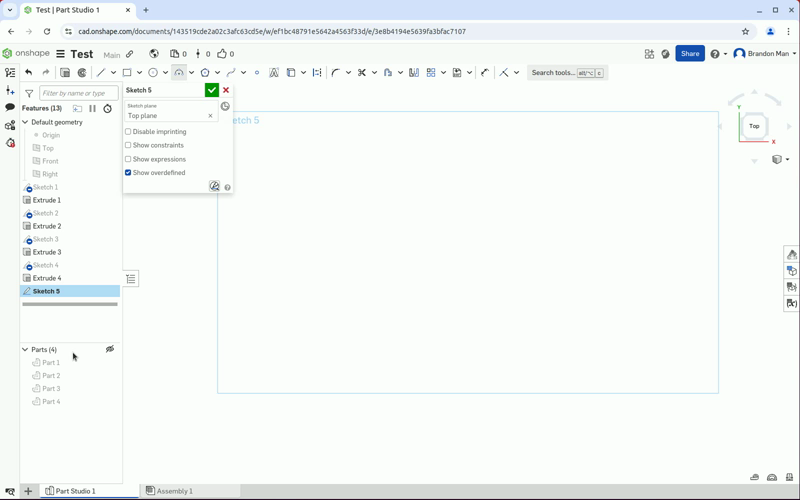
mouse_move(449, 368)
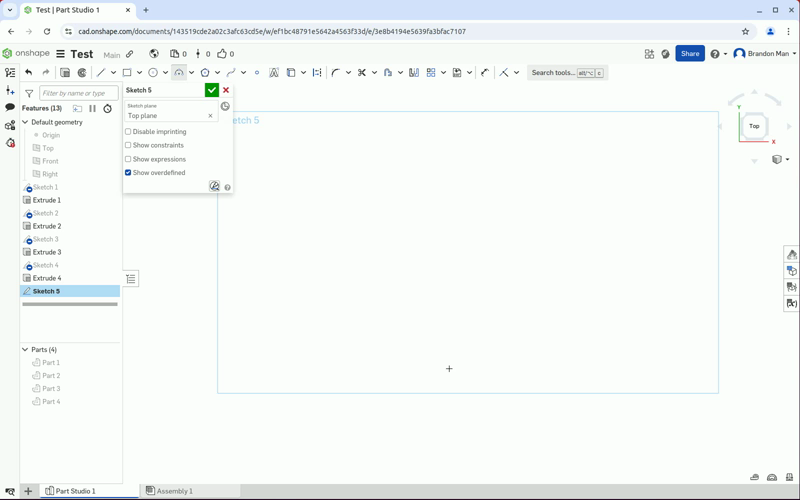
click(449, 368)
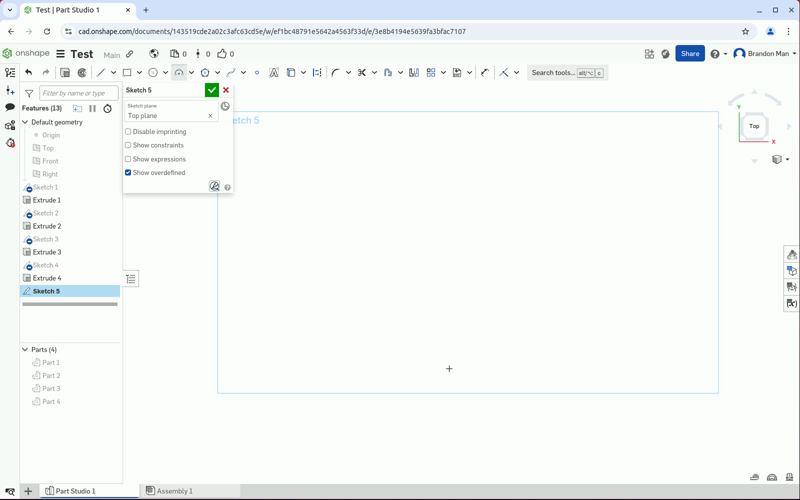
key_up(shift)
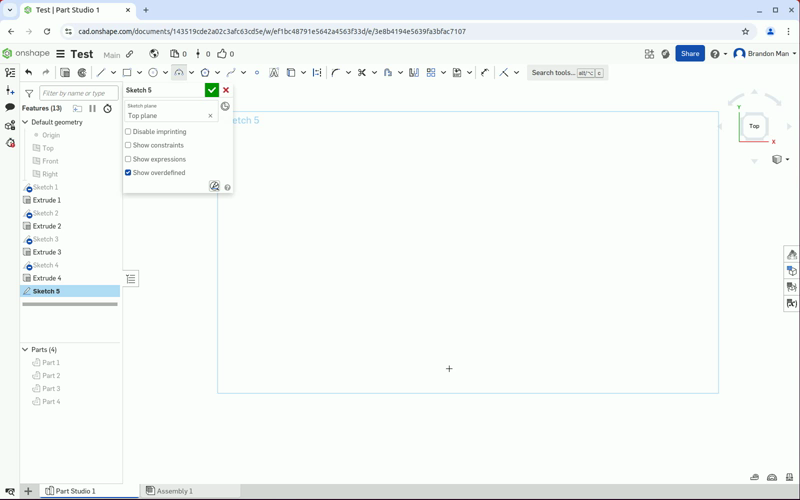
key_down(shift)
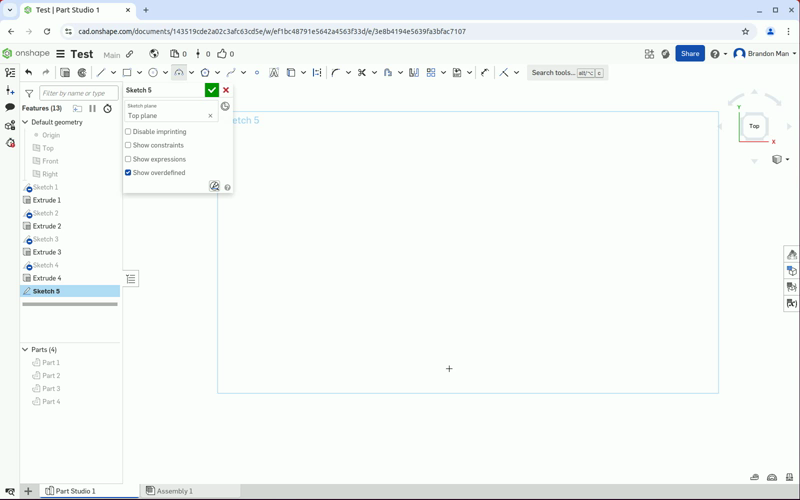
mouse_move(453, 372)
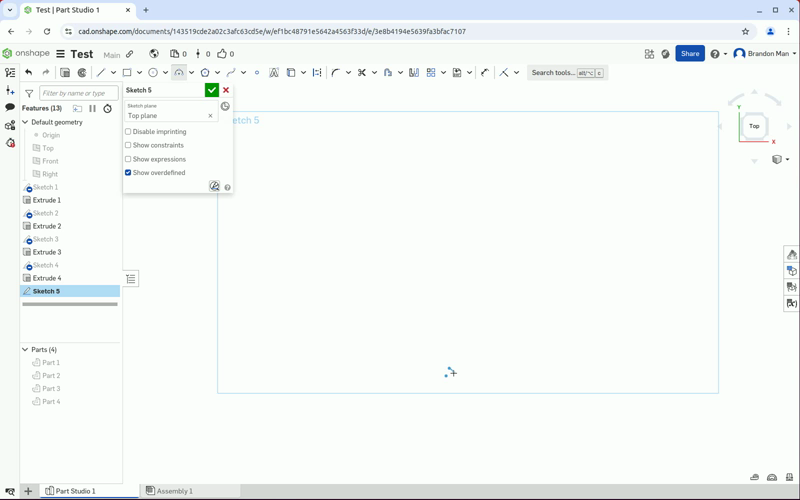
scroll(6)
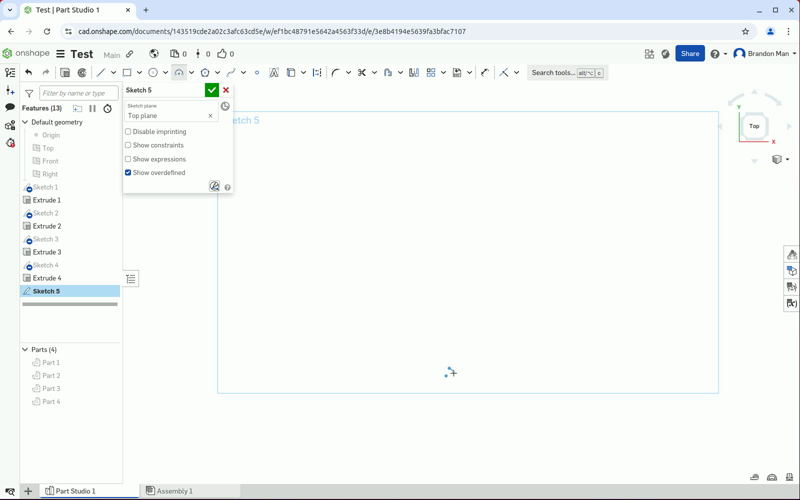
scroll(6)
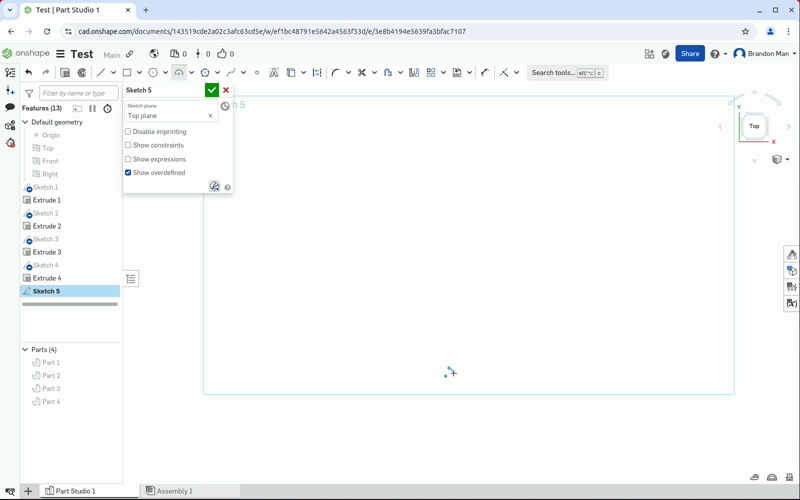
scroll(6)
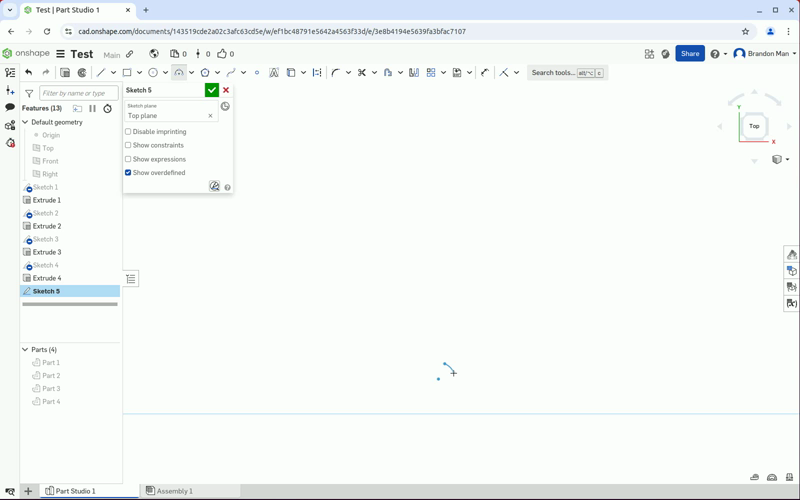
scroll(6)
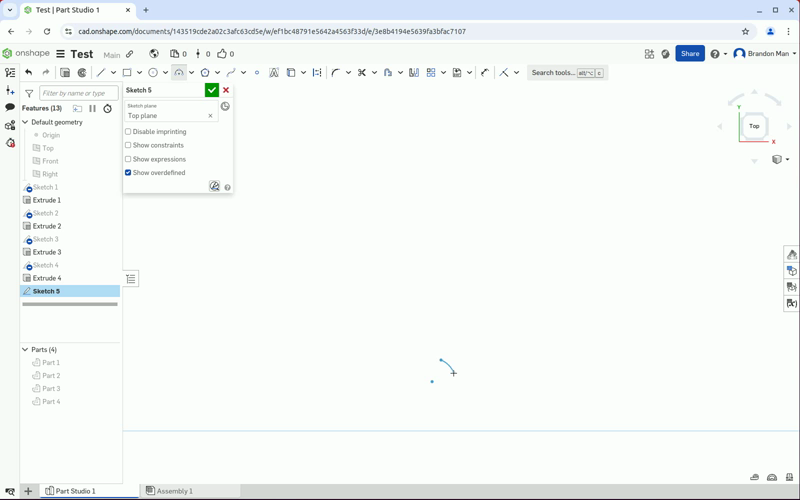
scroll(6)
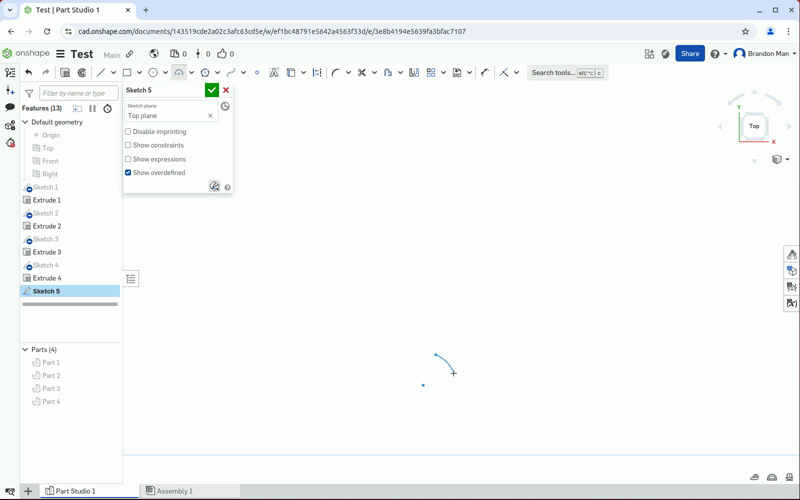
scroll(6)
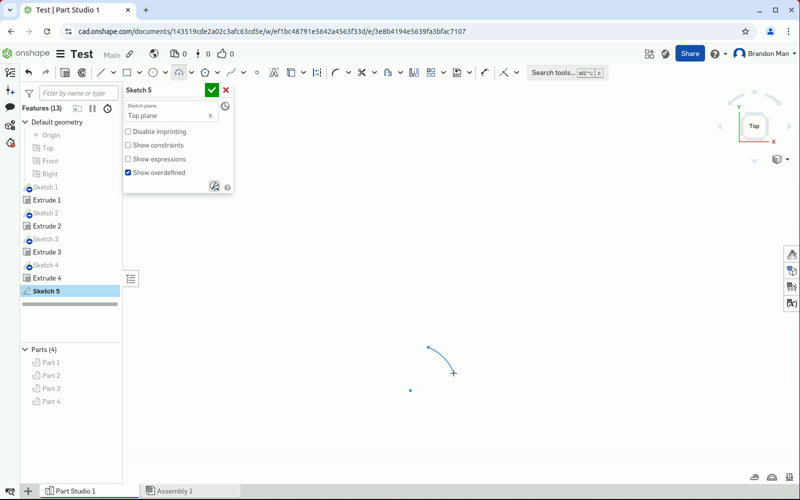
scroll(6)
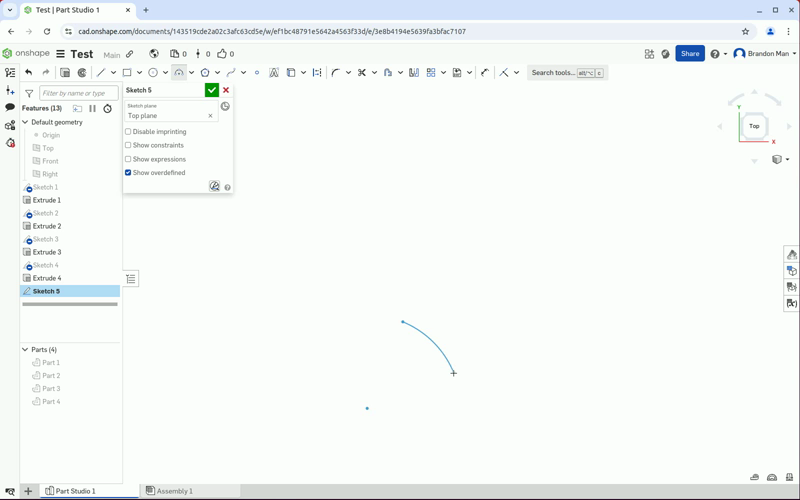
click(453, 372)
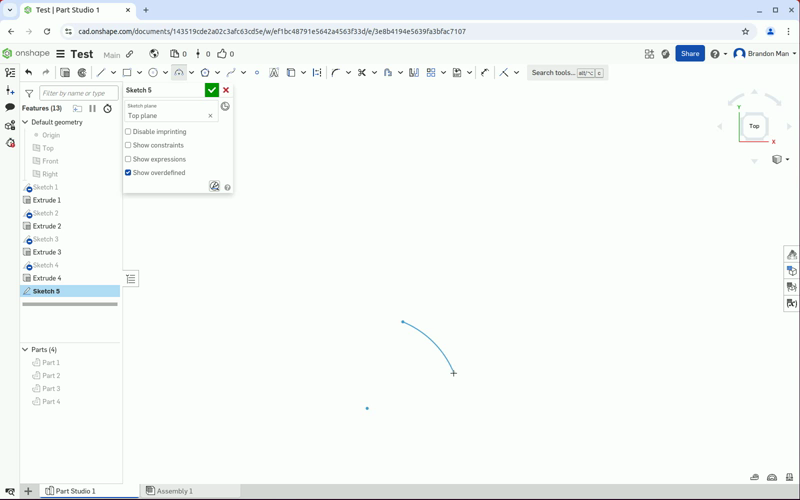
scroll(-6)
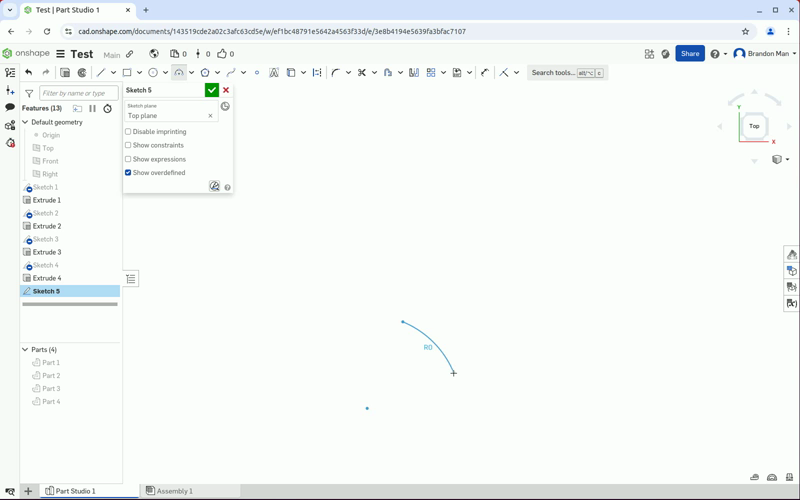
scroll(-6)
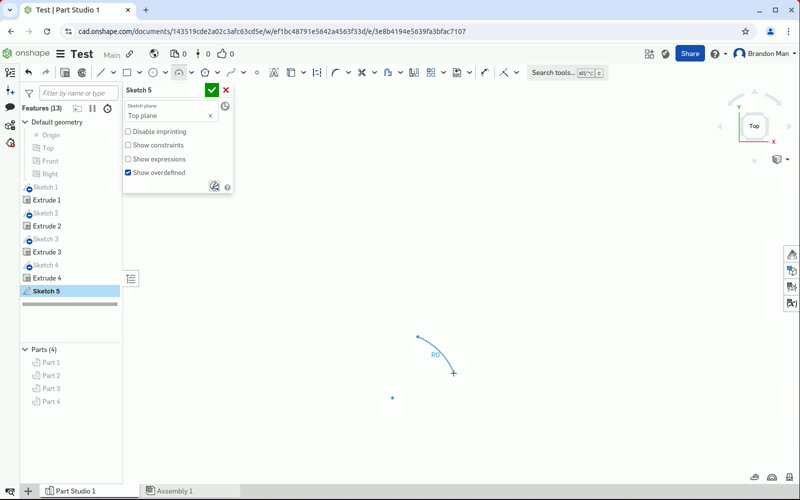
scroll(-6)
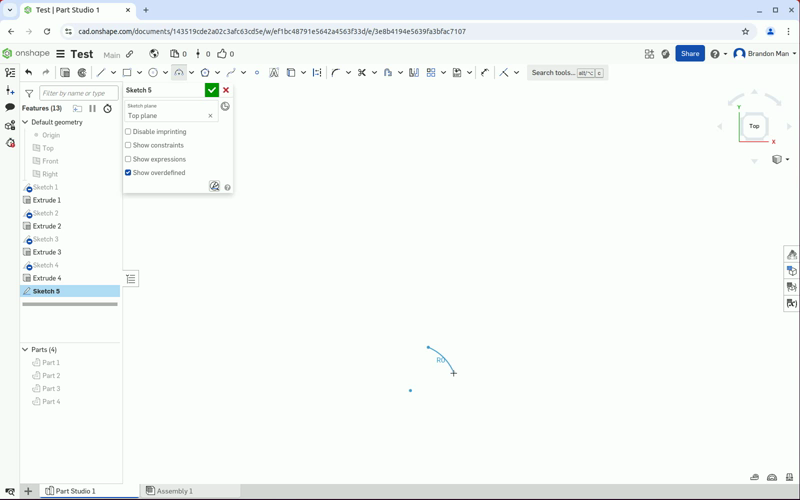
scroll(-6)
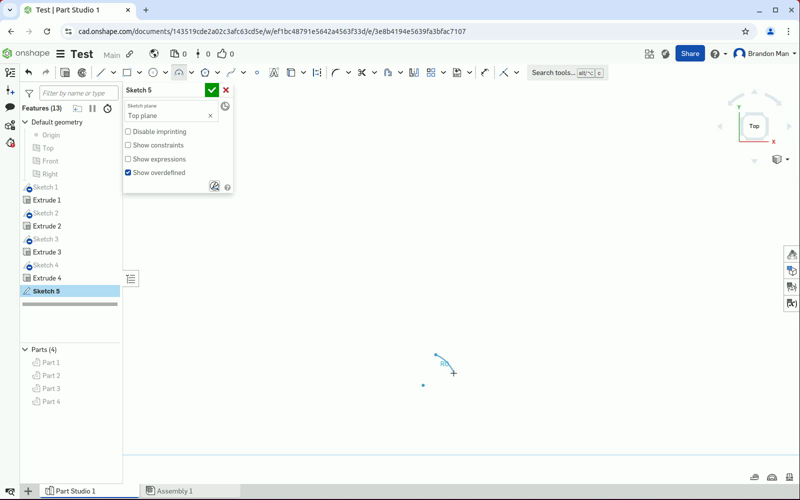
scroll(-6)
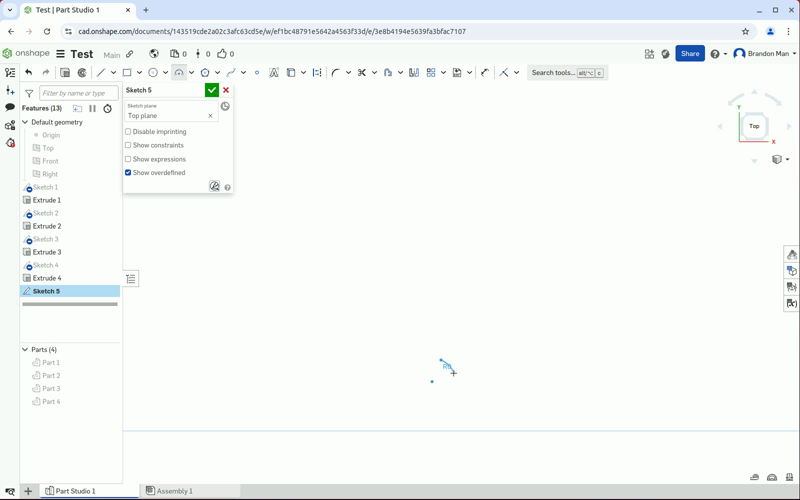
scroll(-6)
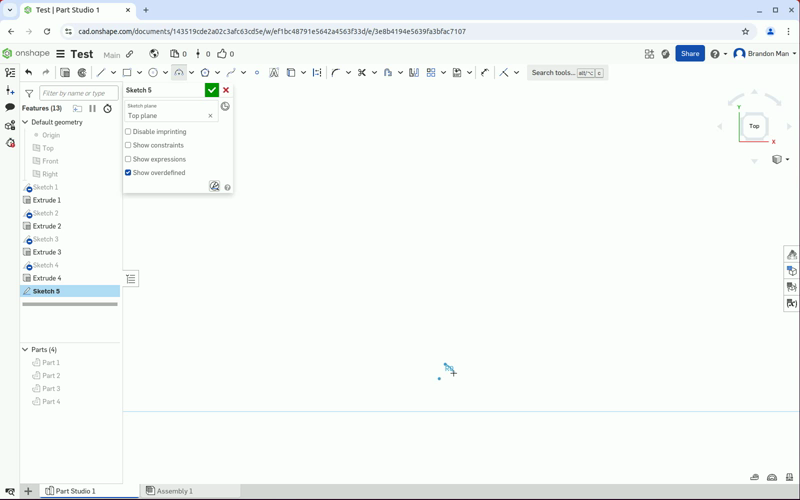
scroll(-6)
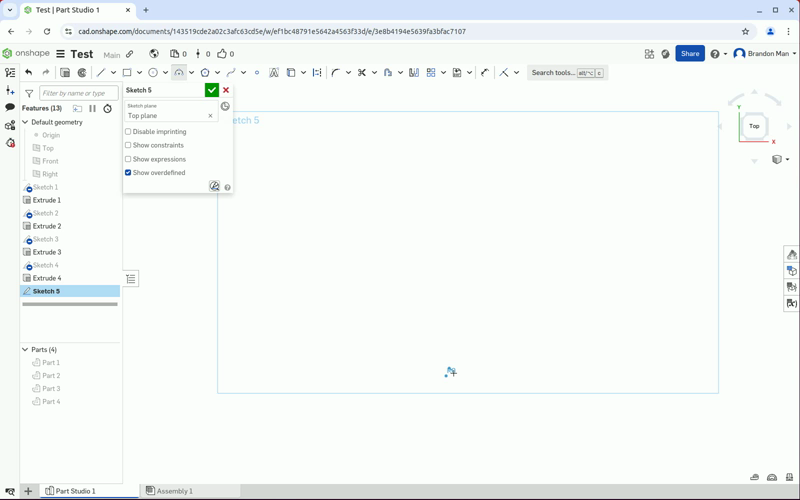
mouse_move(452, 369)
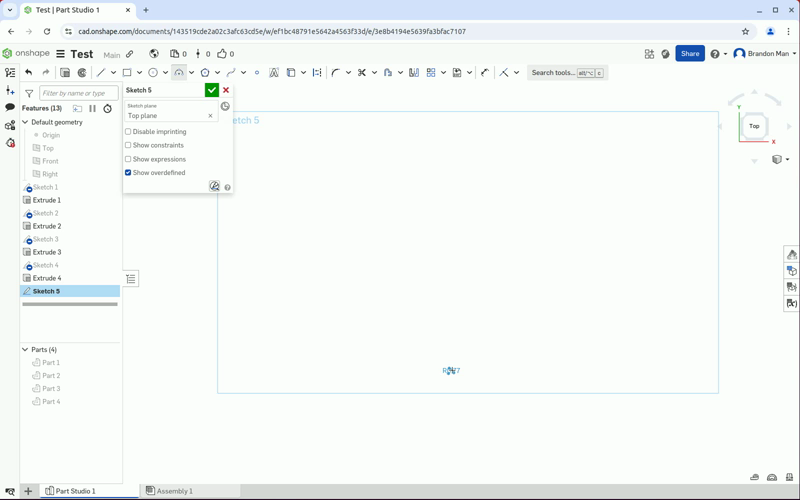
scroll(6)
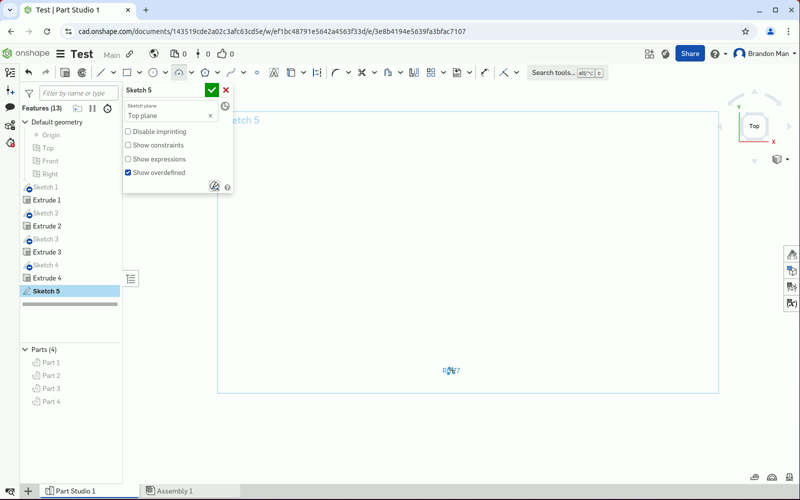
scroll(6)
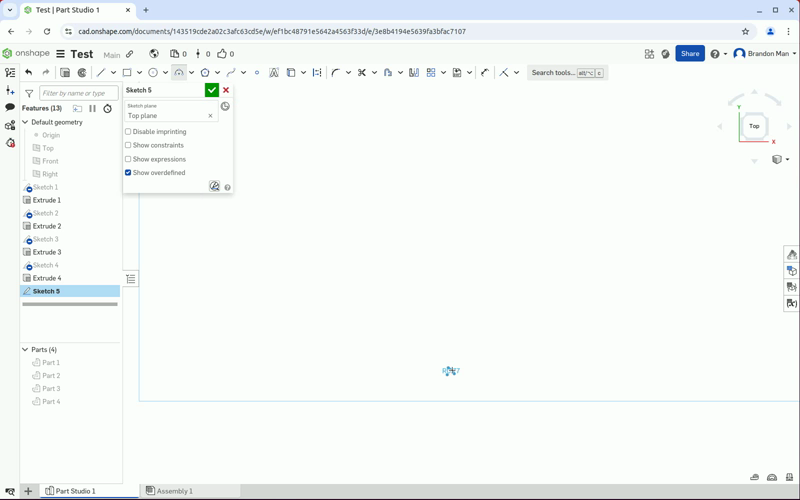
scroll(6)
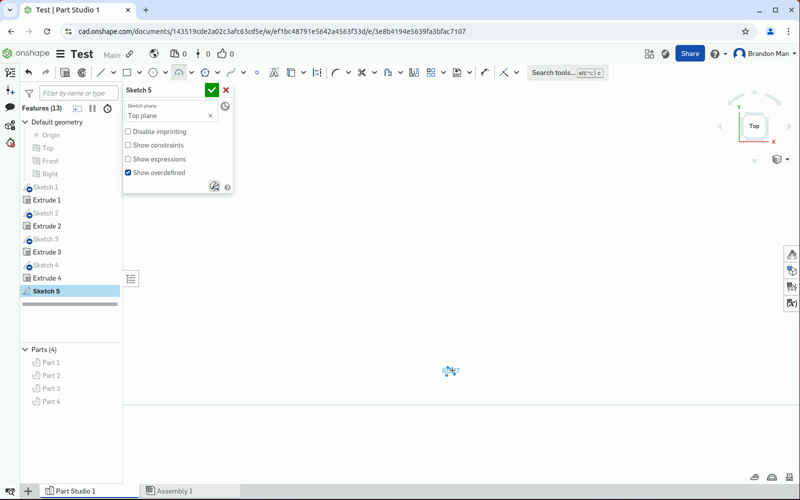
scroll(6)
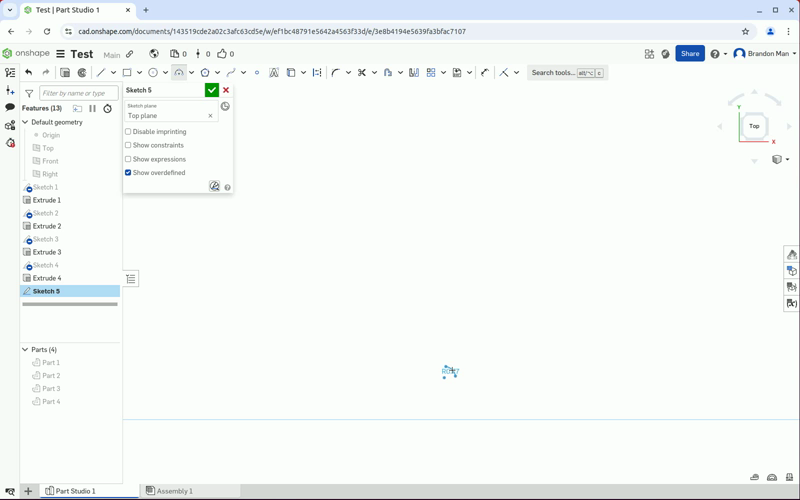
scroll(6)
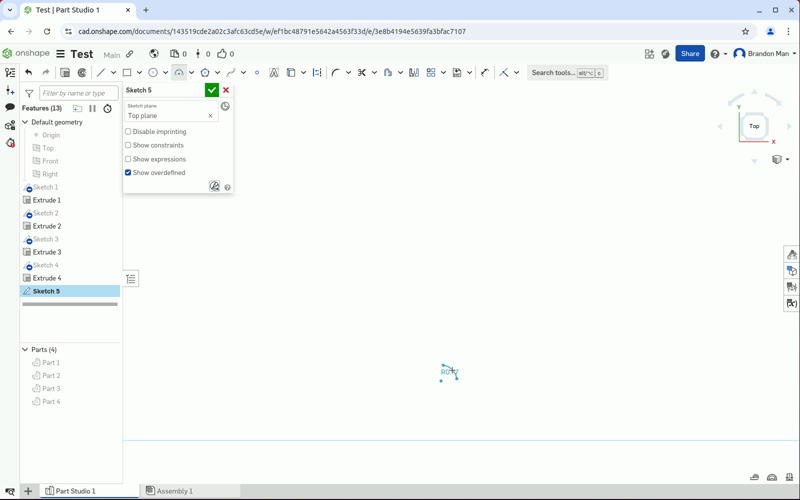
scroll(6)
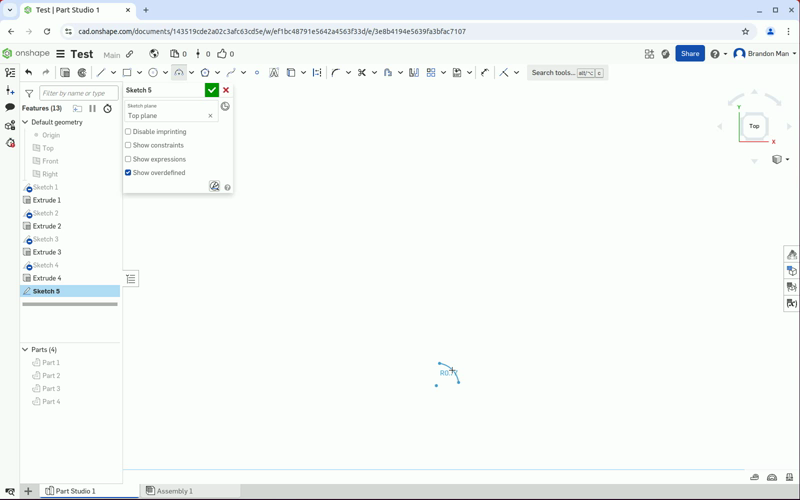
scroll(6)
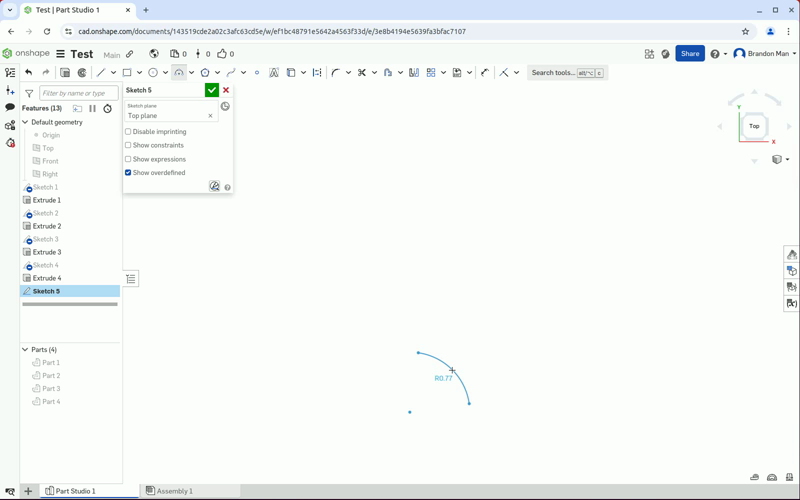
click(452, 369)
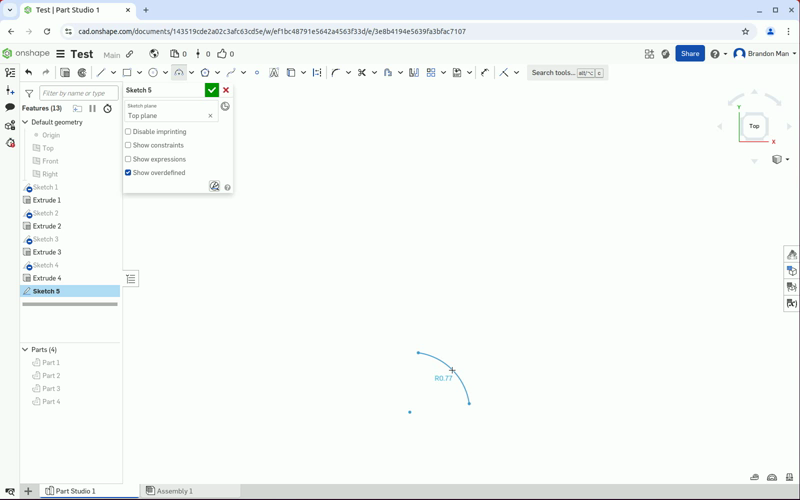
scroll(-6)
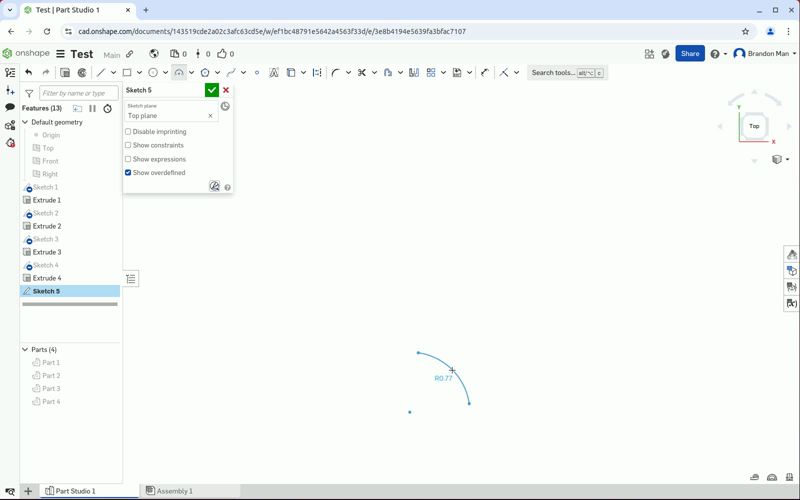
scroll(-6)
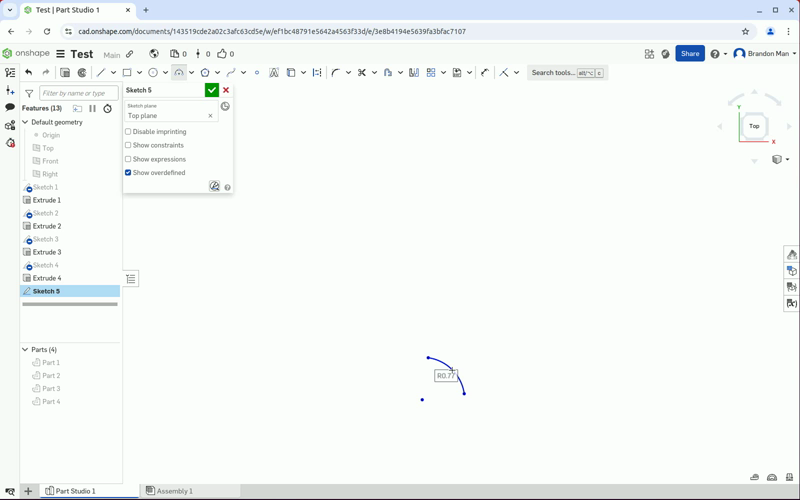
scroll(-6)
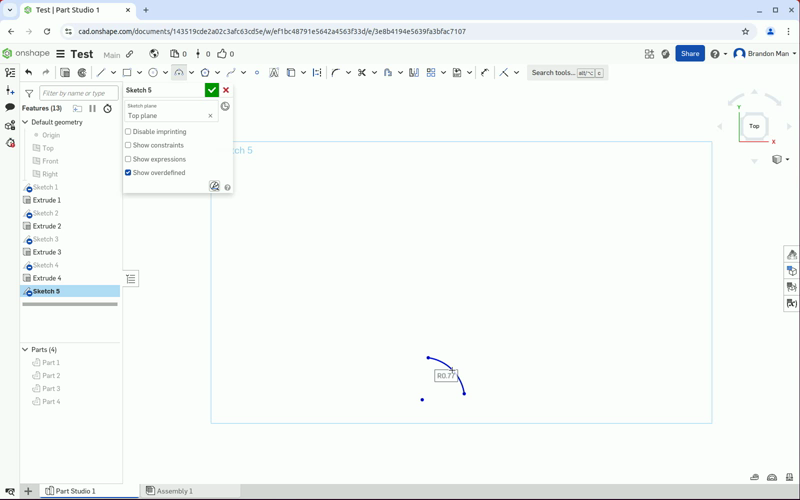
scroll(-6)
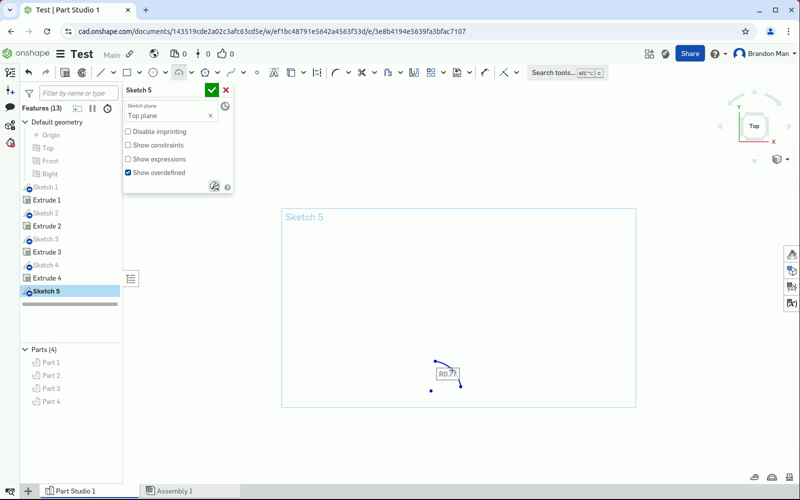
scroll(-6)
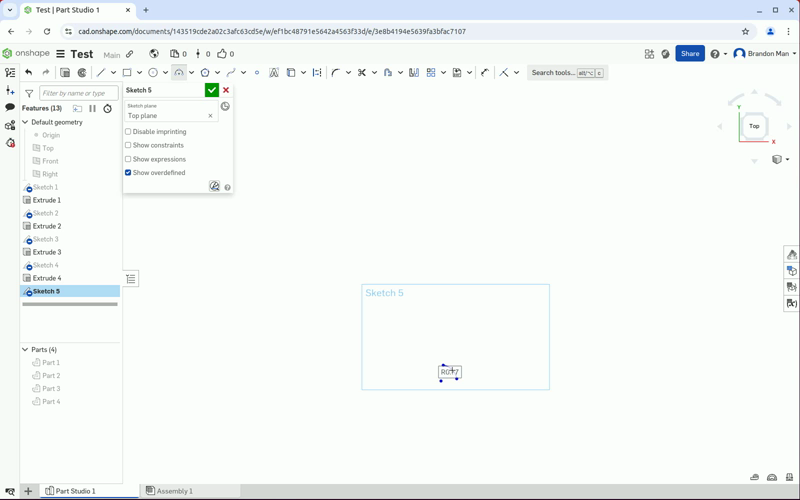
scroll(-6)
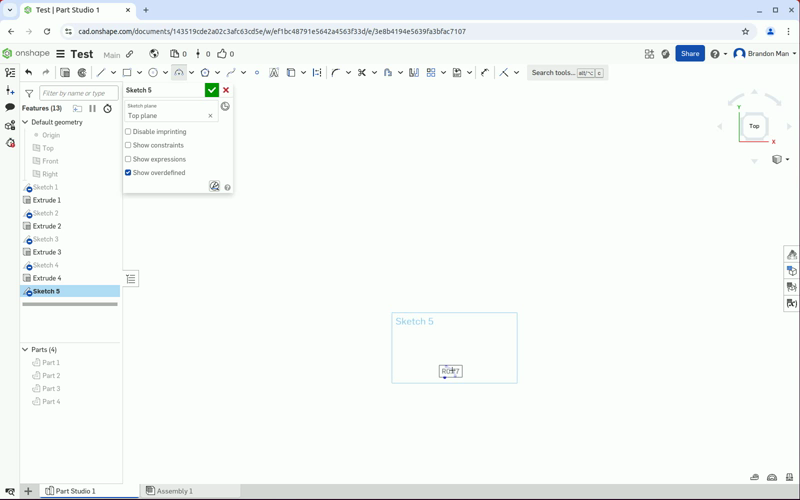
scroll(-6)
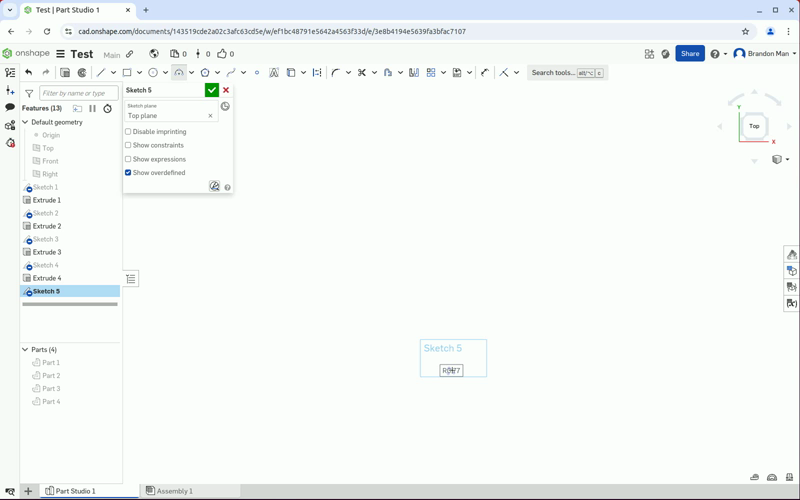
key_up(shift)
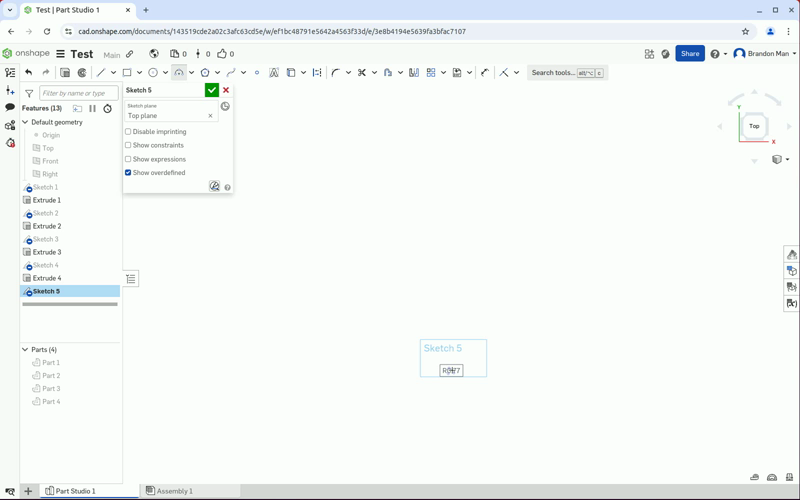
key(esc)
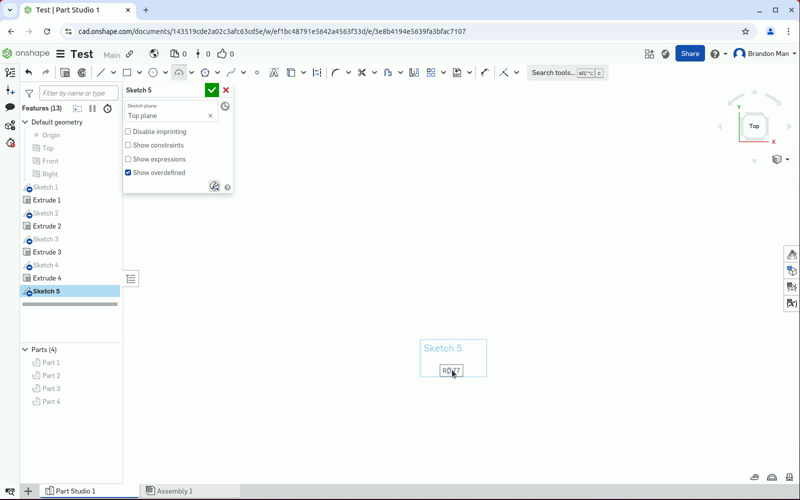
key(l)
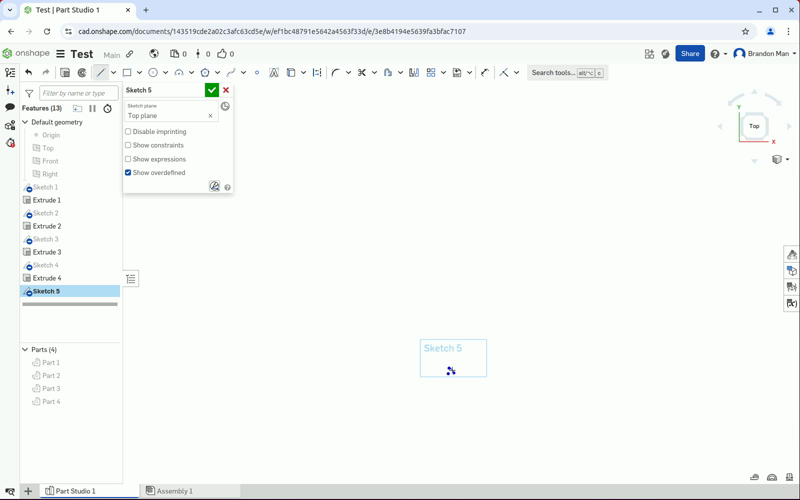
mouse_move(453, 372)
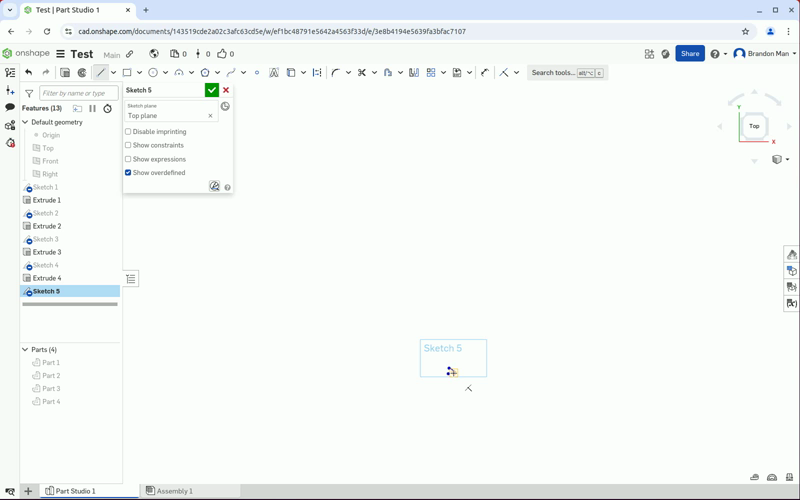
scroll(6)
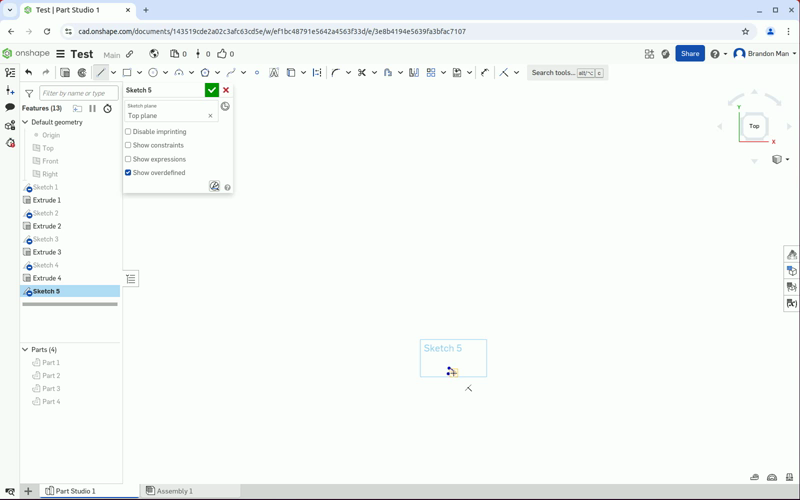
scroll(6)
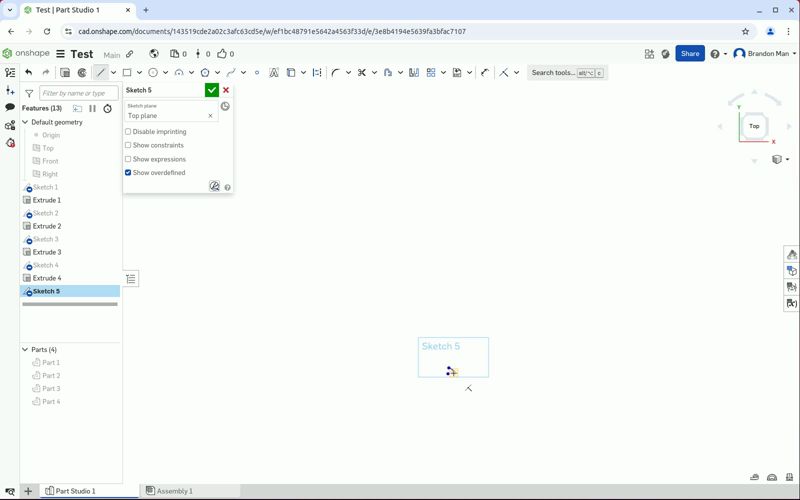
scroll(6)
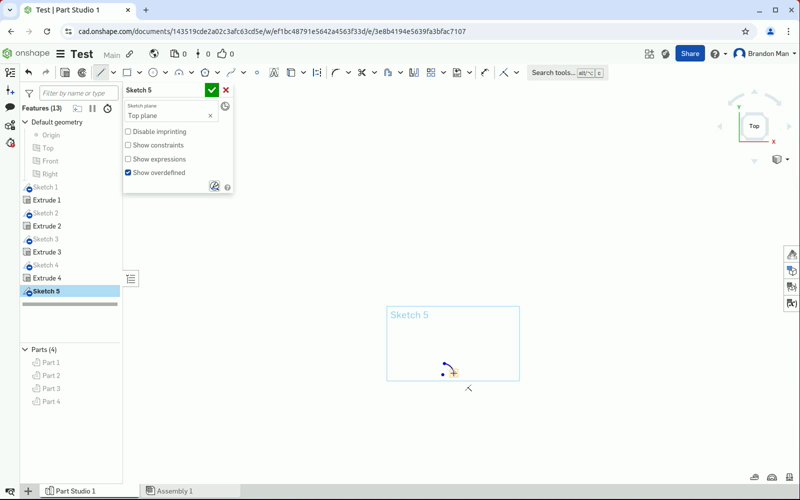
scroll(6)
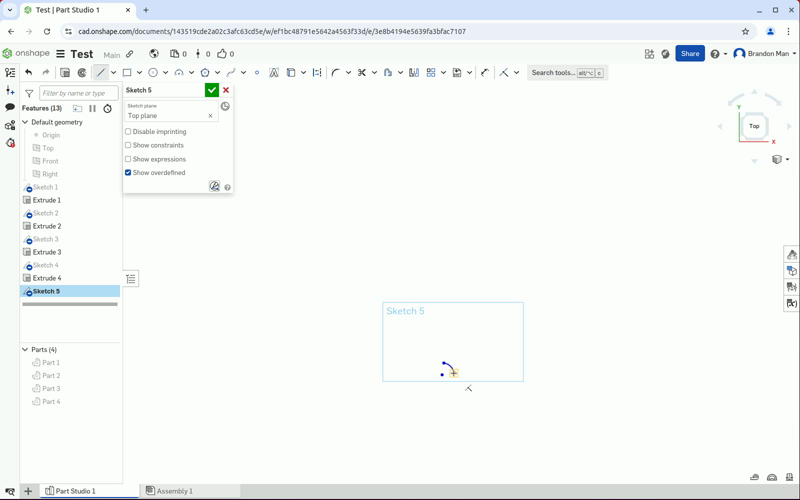
scroll(6)
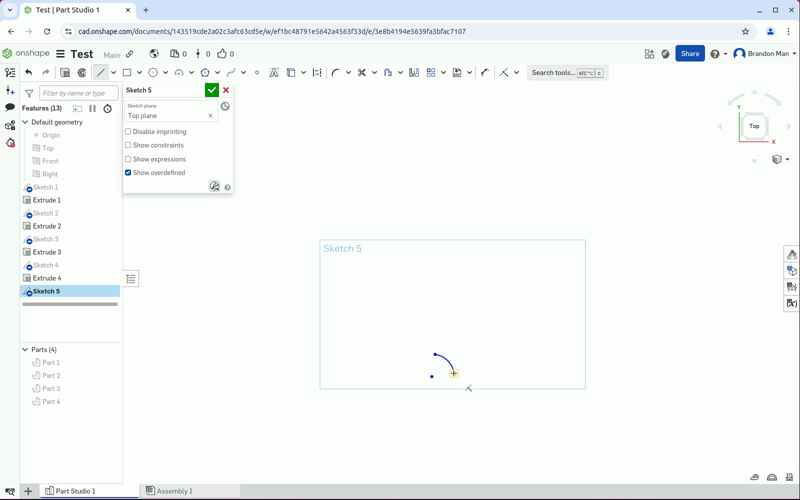
scroll(6)
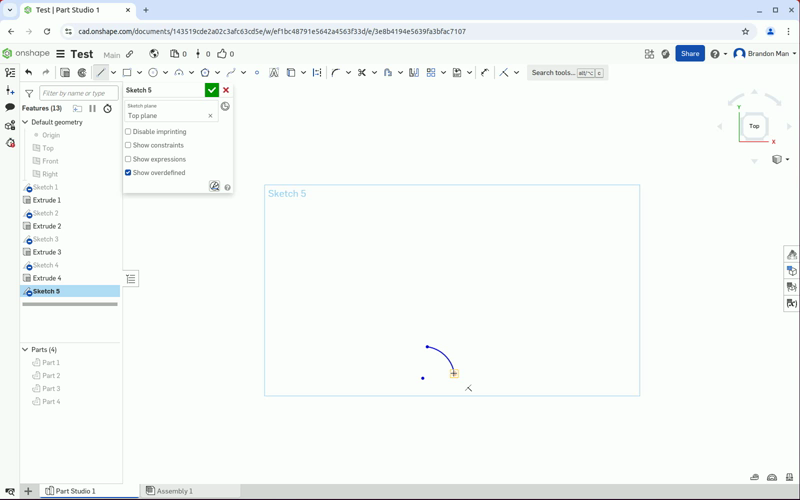
scroll(6)
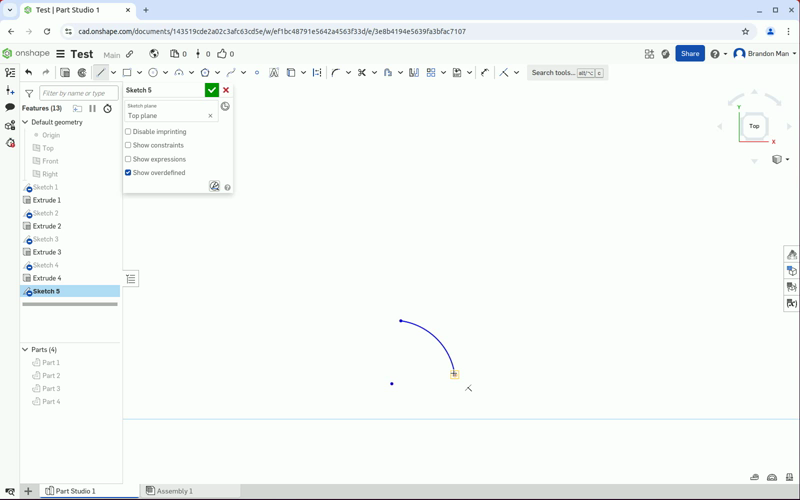
click(453, 372)
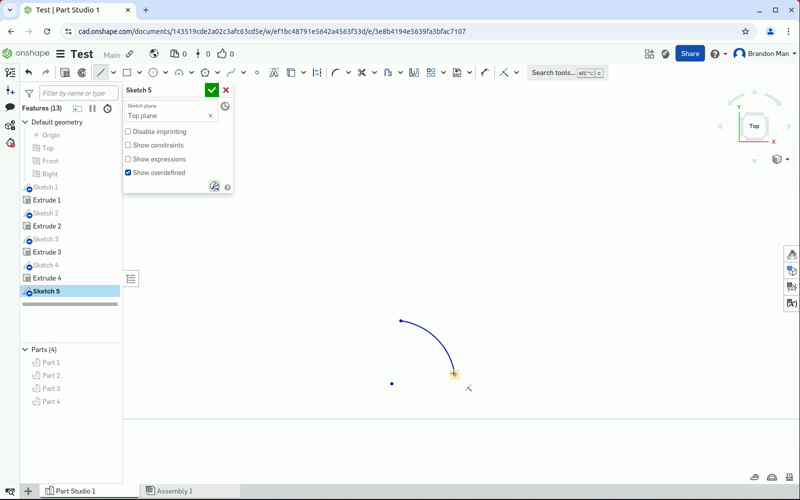
scroll(-6)
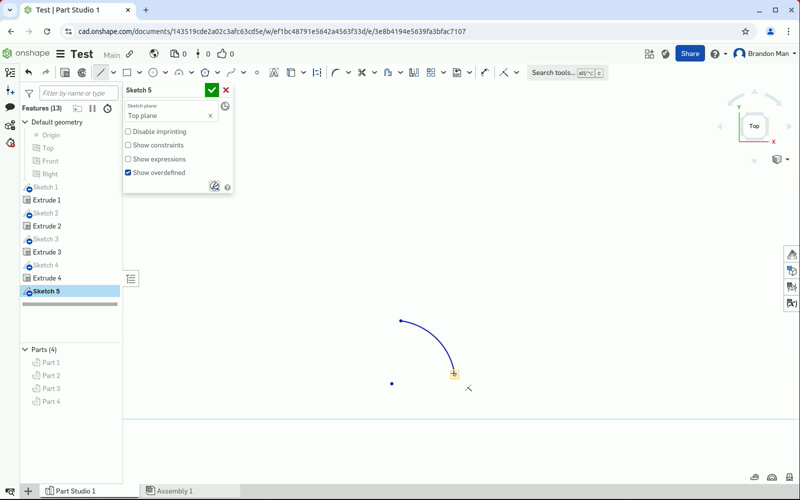
scroll(-6)
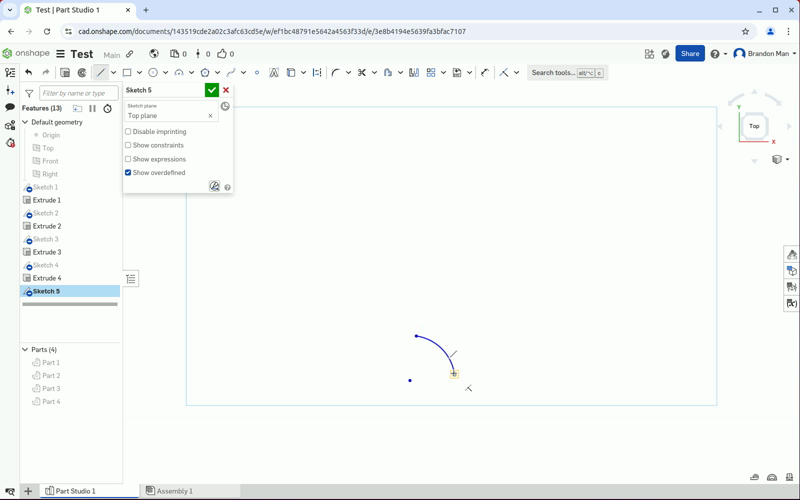
scroll(-6)
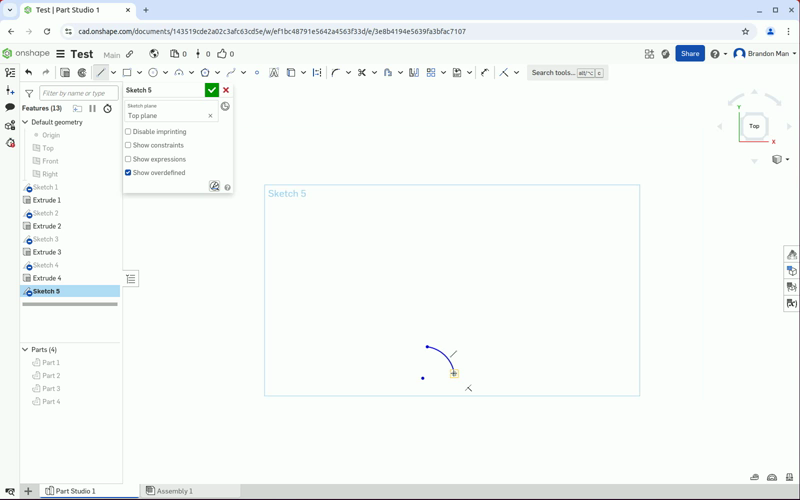
scroll(-6)
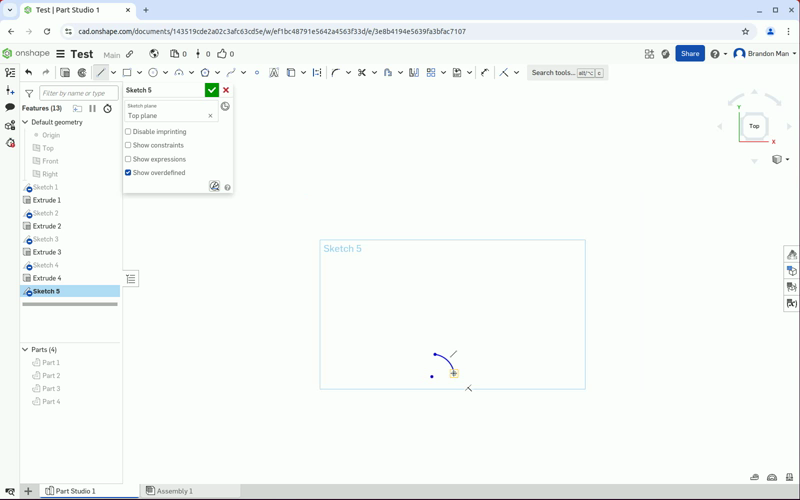
scroll(-6)
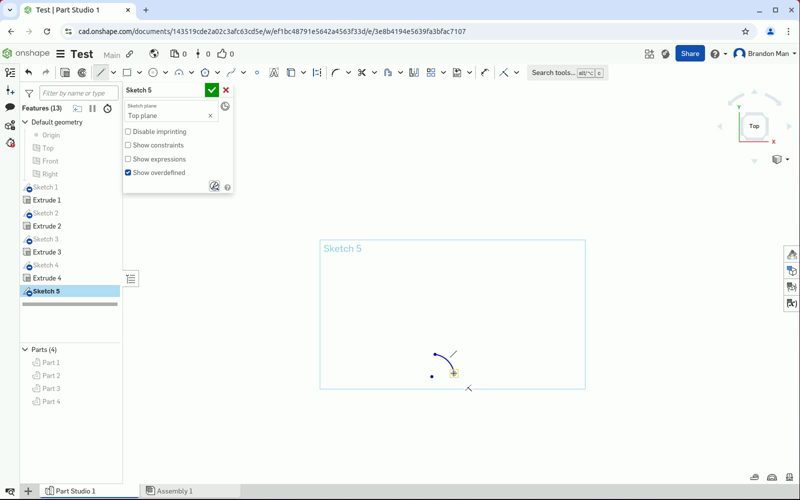
scroll(-6)
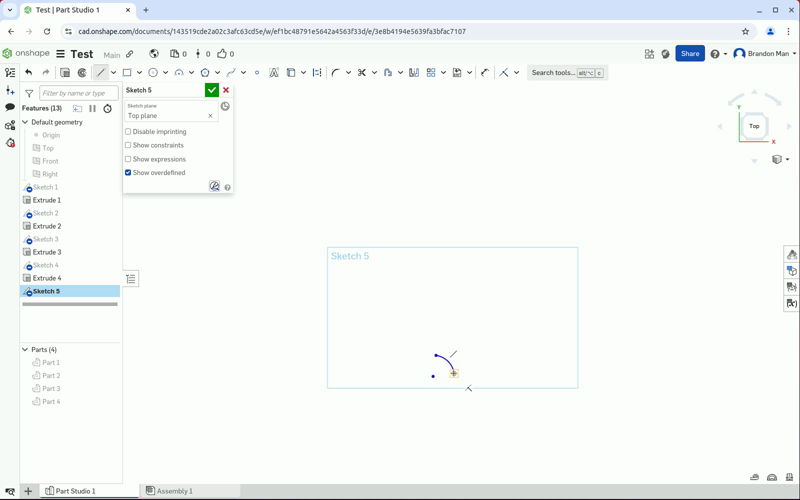
scroll(-6)
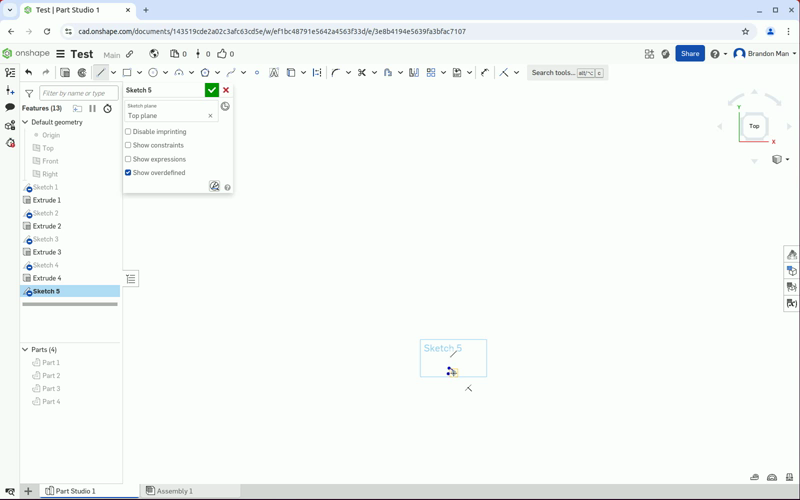
key_down(shift)
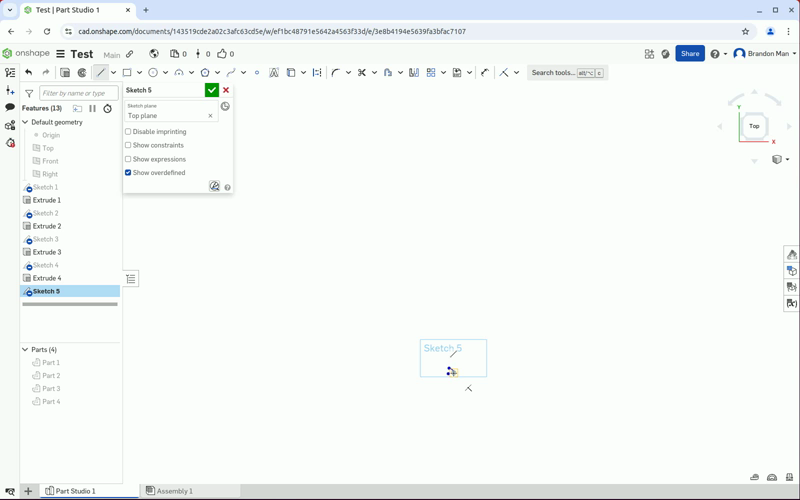
mouse_move(483, 372)
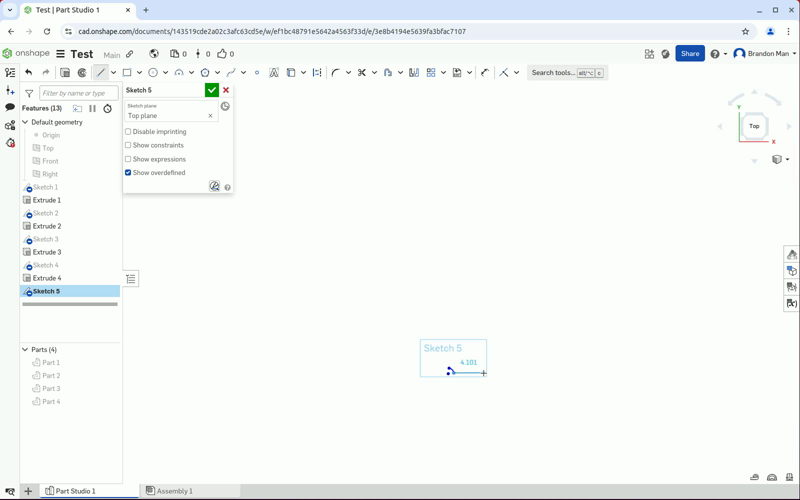
mouse_move(469, 372)
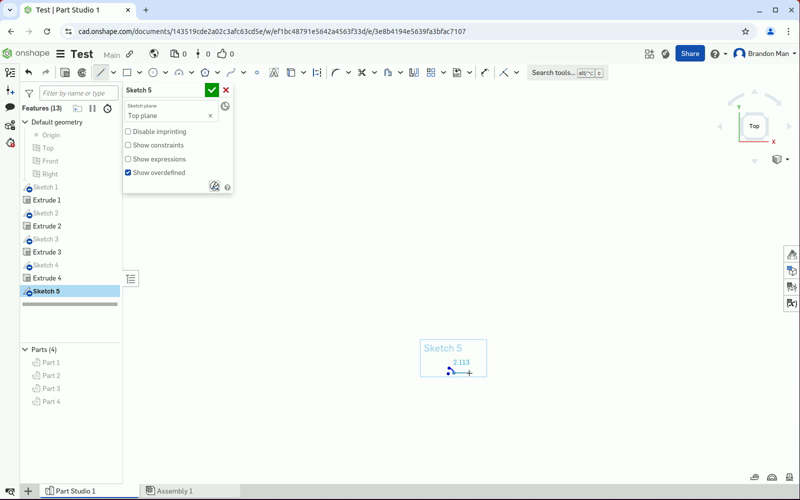
click(469, 372)
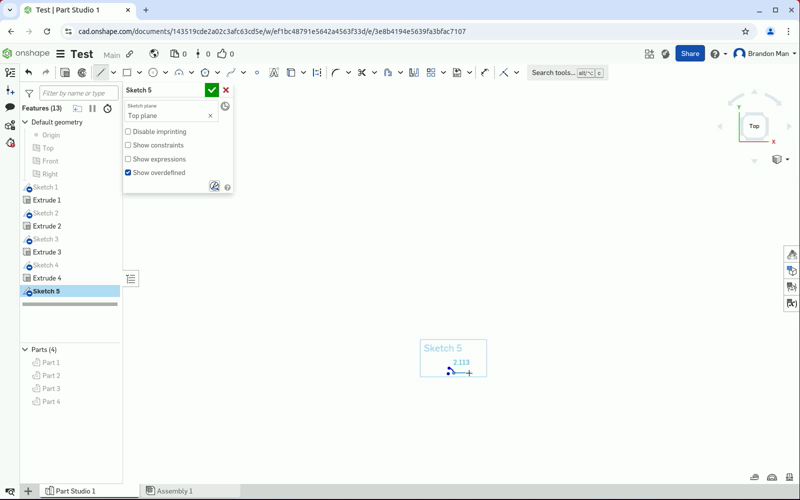
key_up(shift)
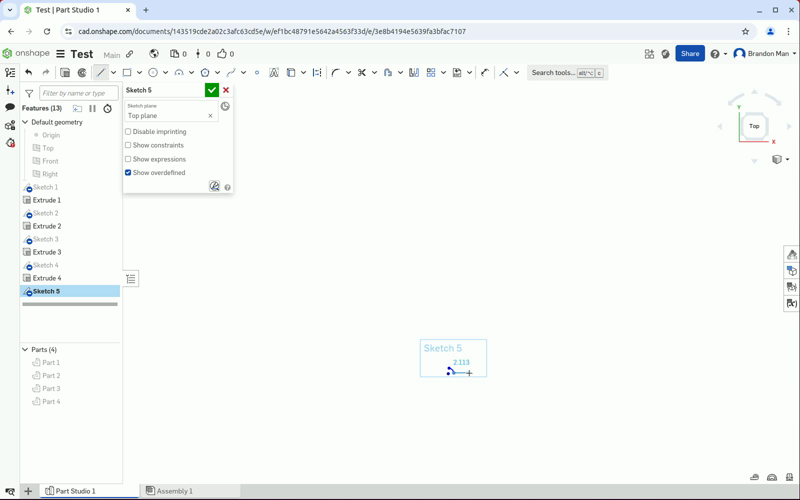
key(esc)
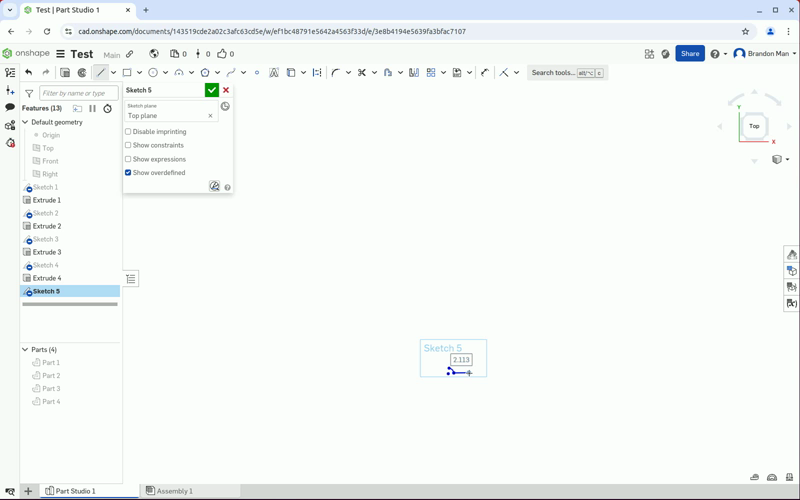
key(a)
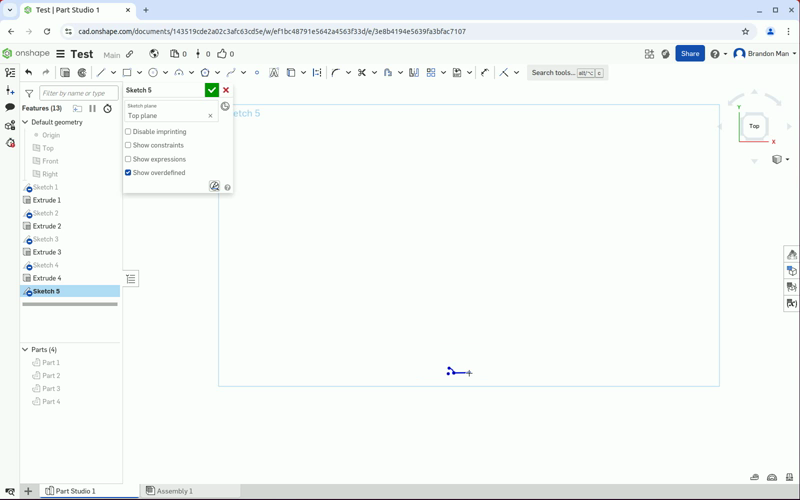
mouse_move(469, 372)
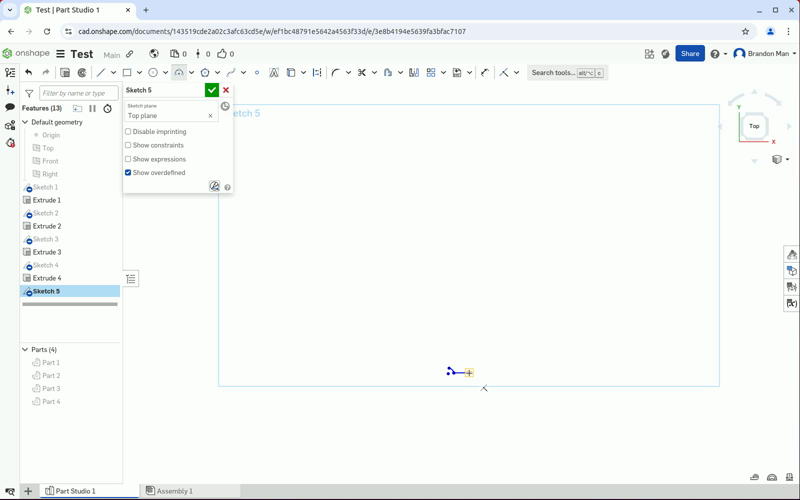
click(469, 372)
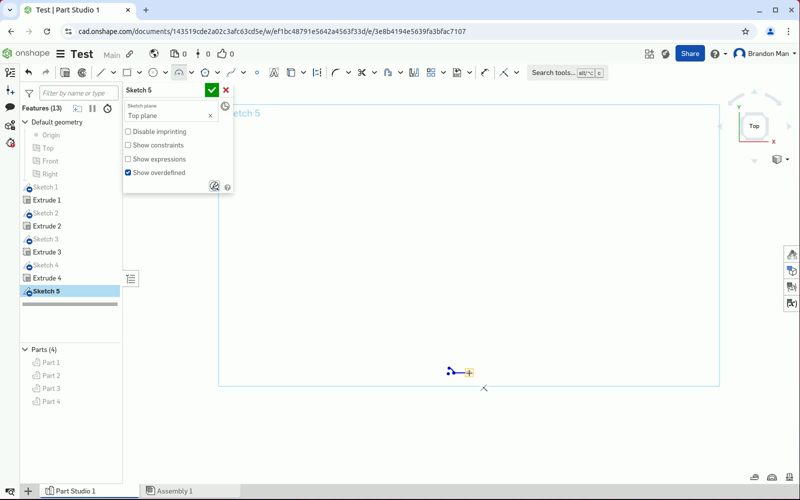
key_down(shift)
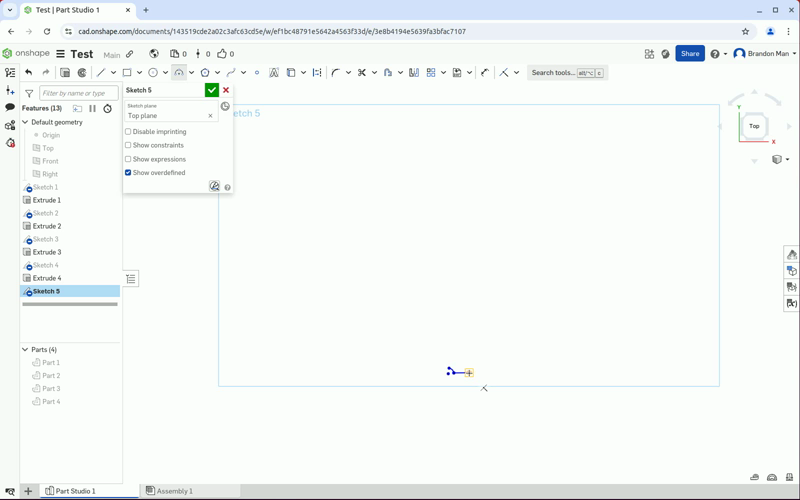
mouse_move(473, 368)
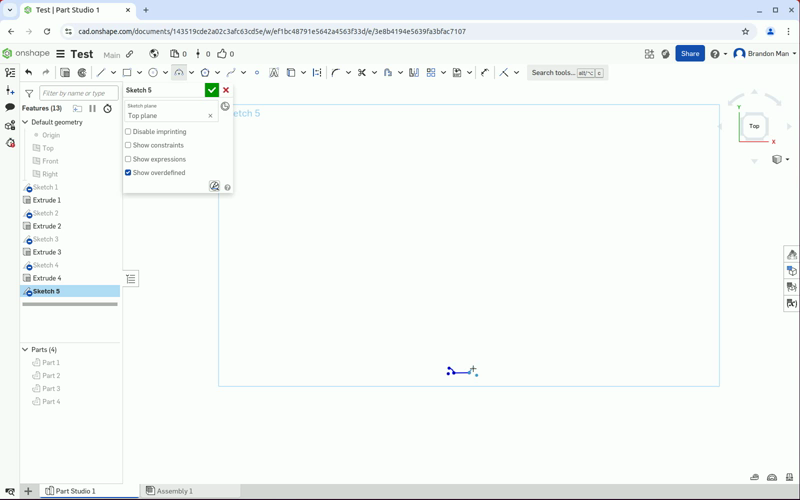
scroll(6)
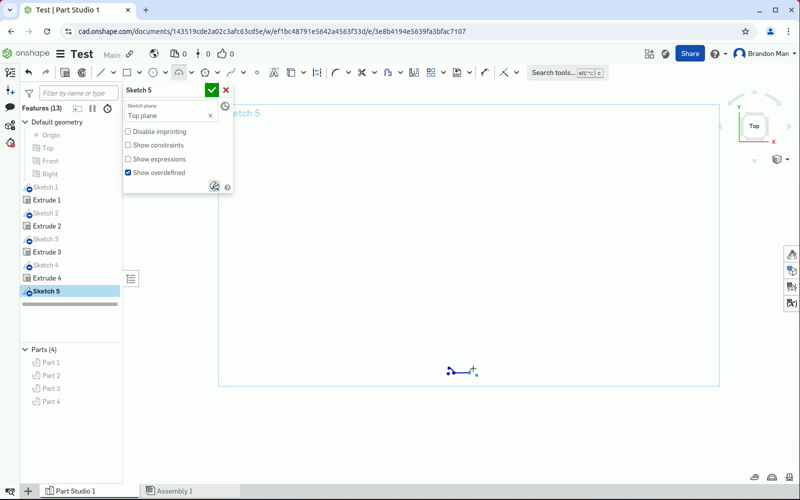
scroll(6)
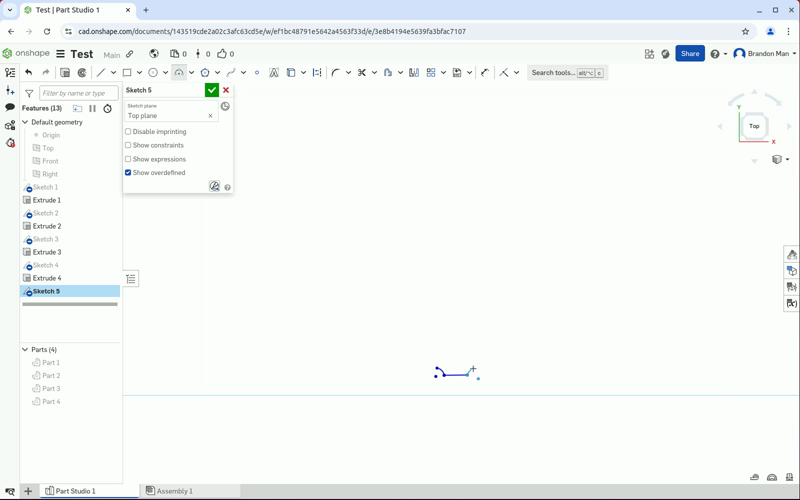
scroll(6)
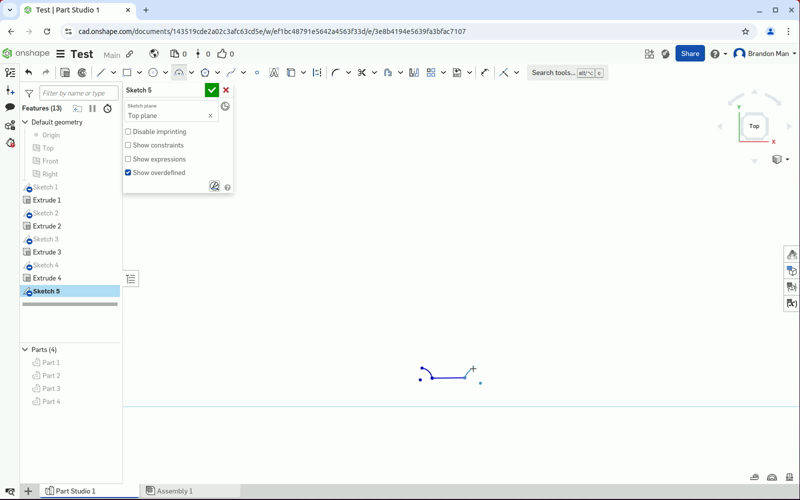
scroll(6)
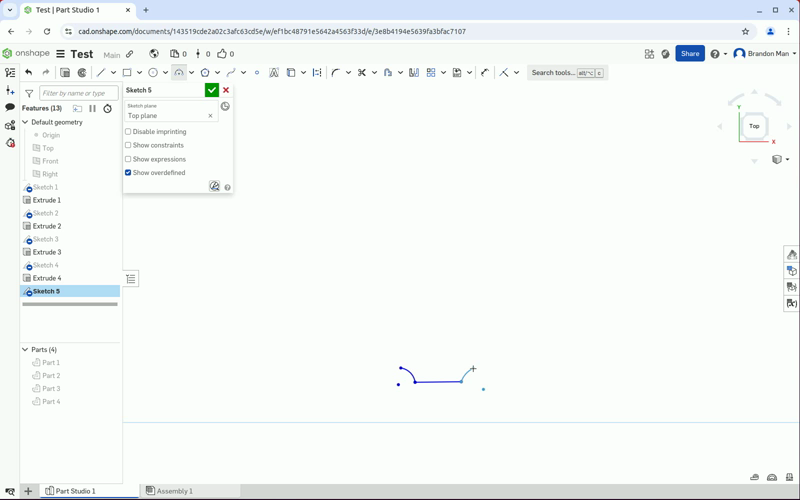
scroll(6)
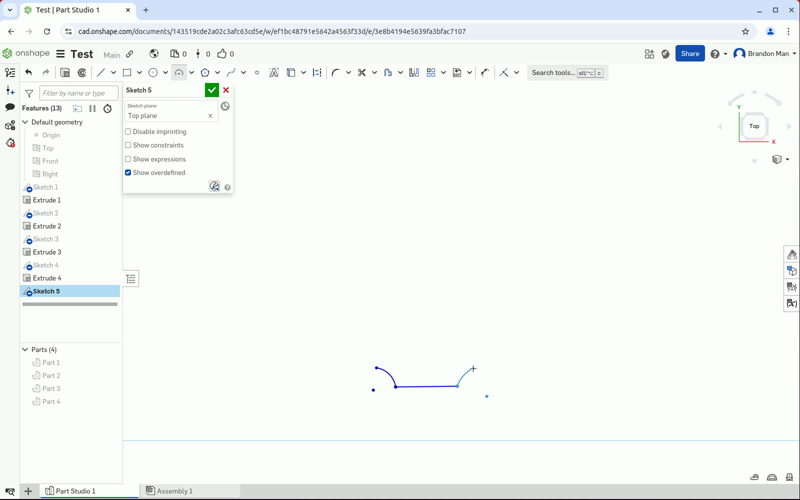
scroll(6)
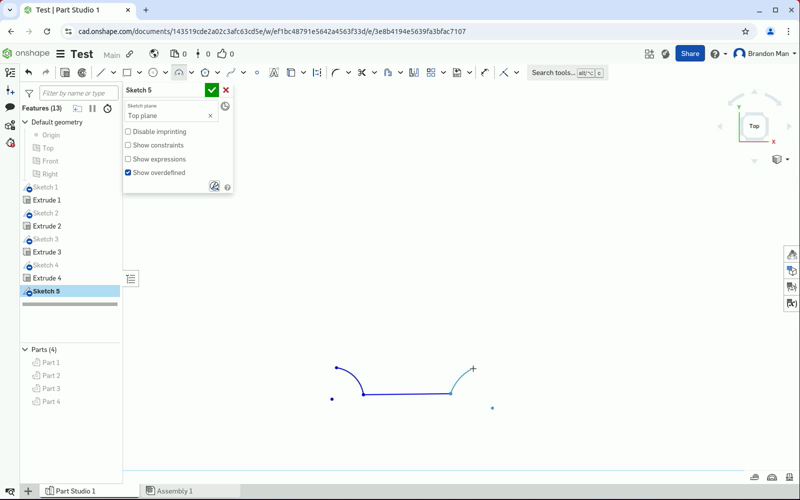
scroll(6)
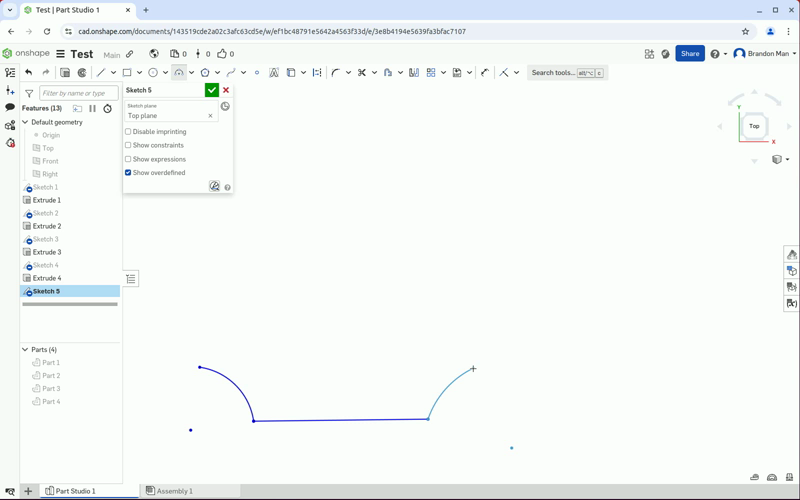
click(473, 368)
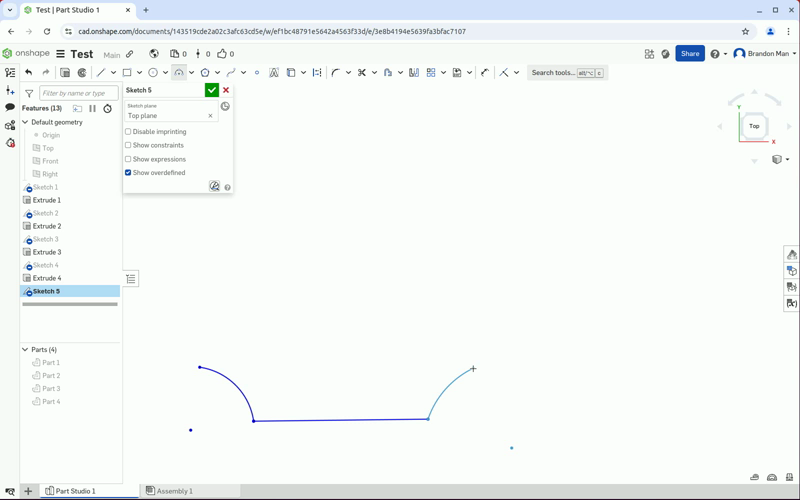
scroll(-6)
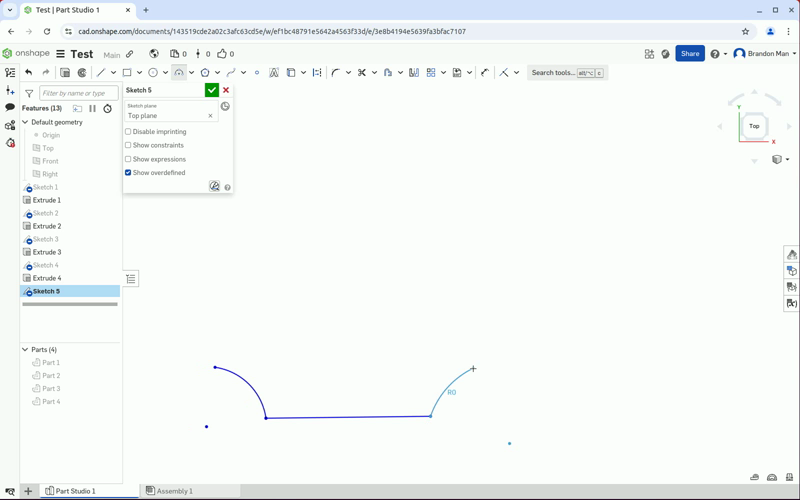
scroll(-6)
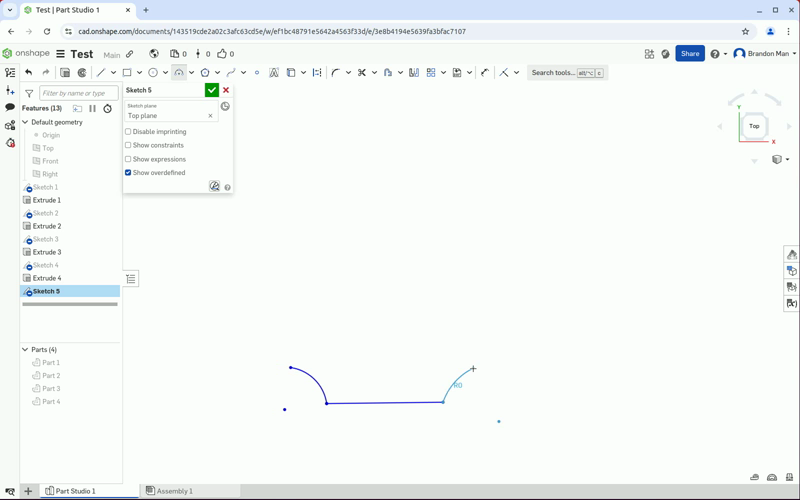
scroll(-6)
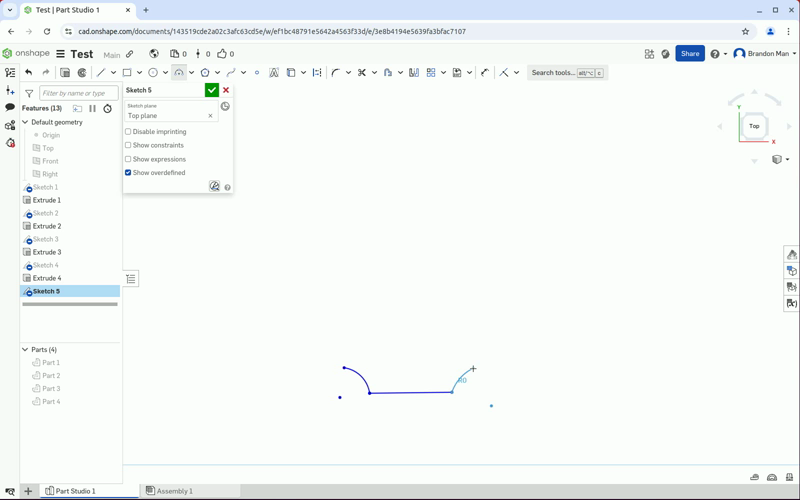
scroll(-6)
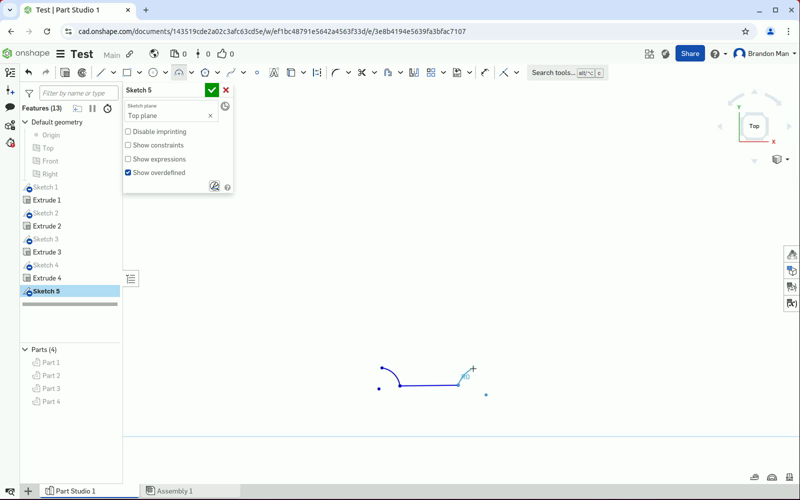
scroll(-6)
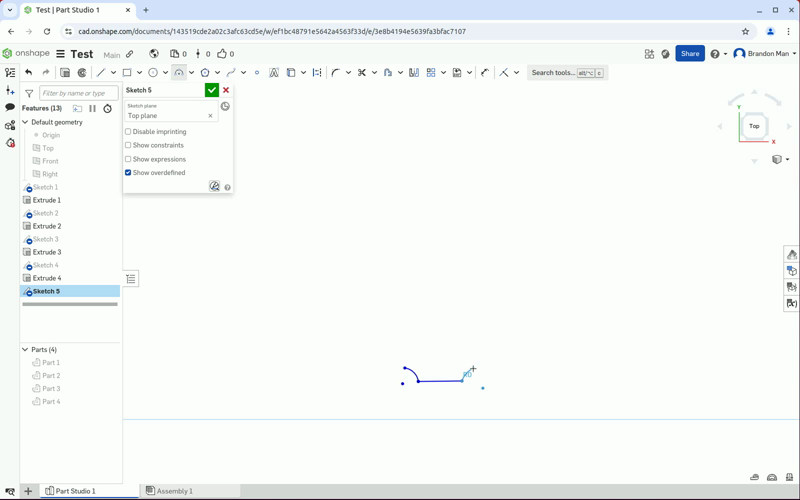
scroll(-6)
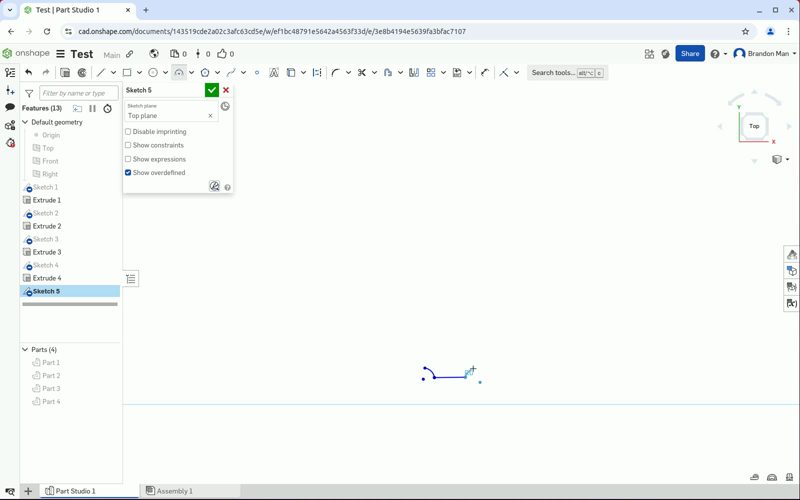
scroll(-6)
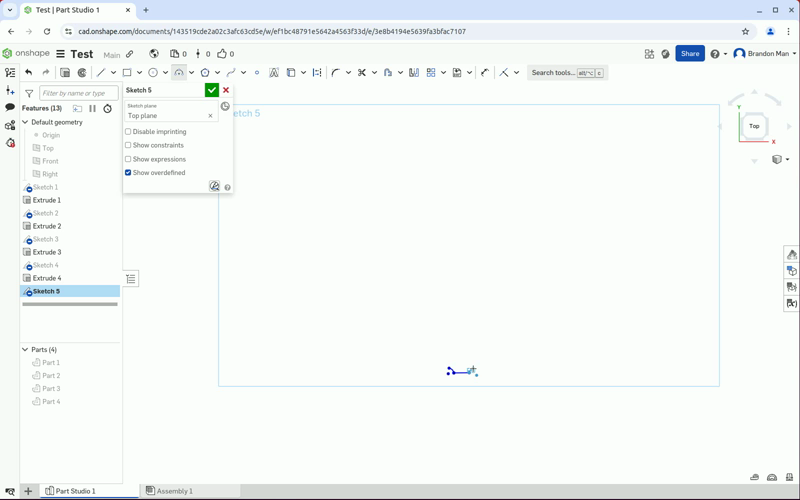
mouse_move(470, 369)
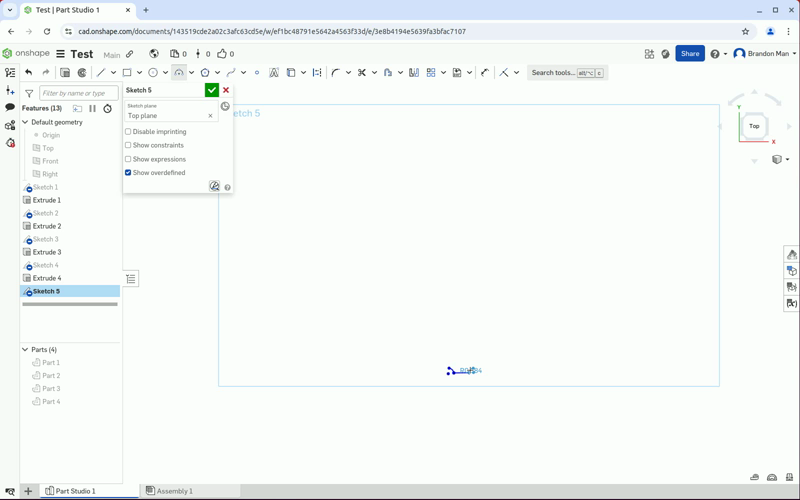
scroll(6)
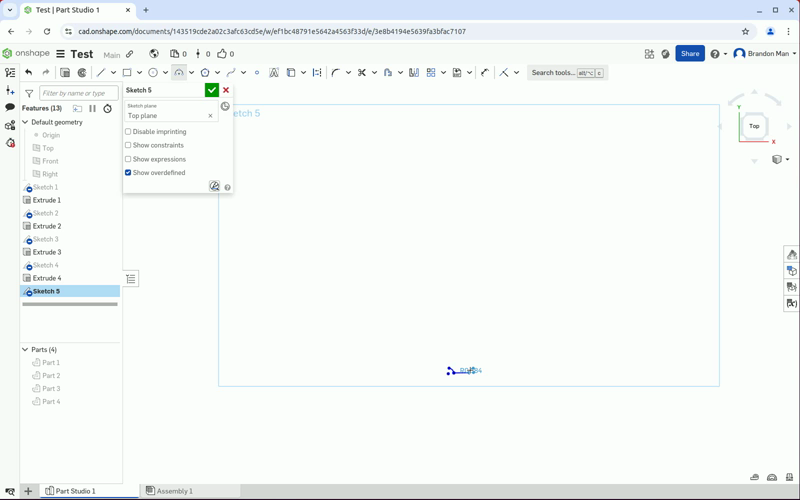
scroll(6)
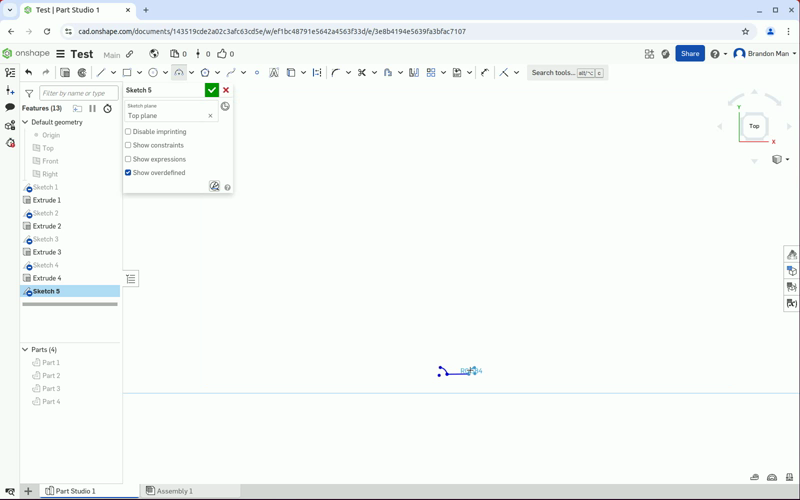
scroll(6)
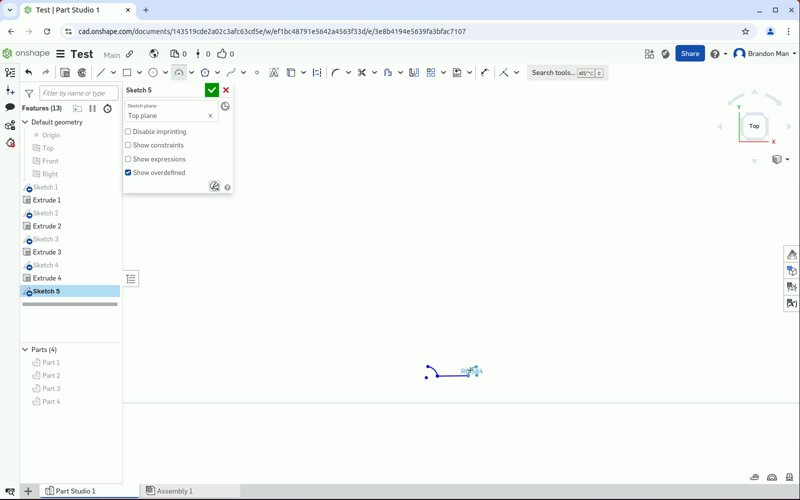
scroll(6)
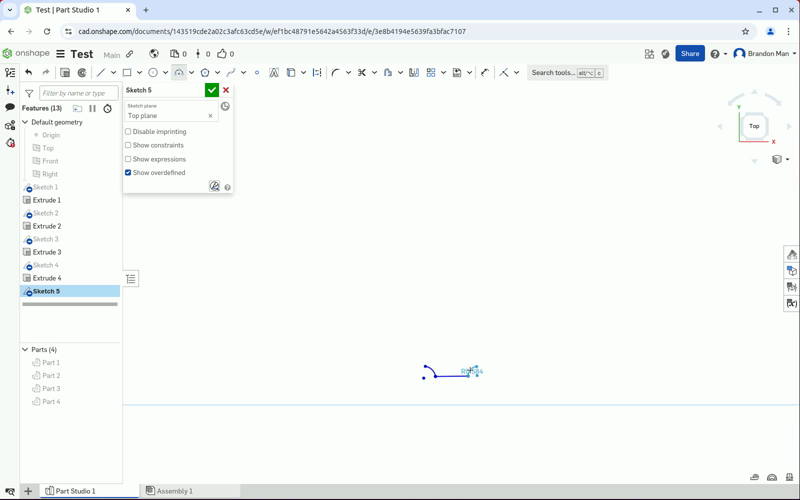
scroll(6)
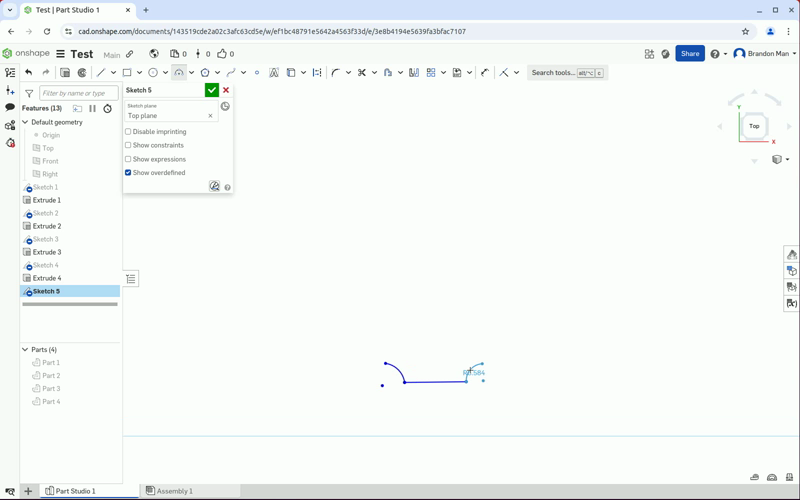
scroll(6)
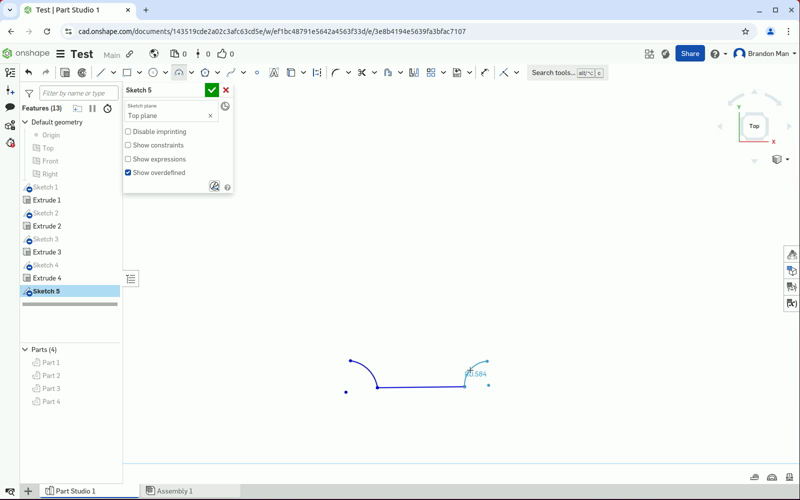
scroll(6)
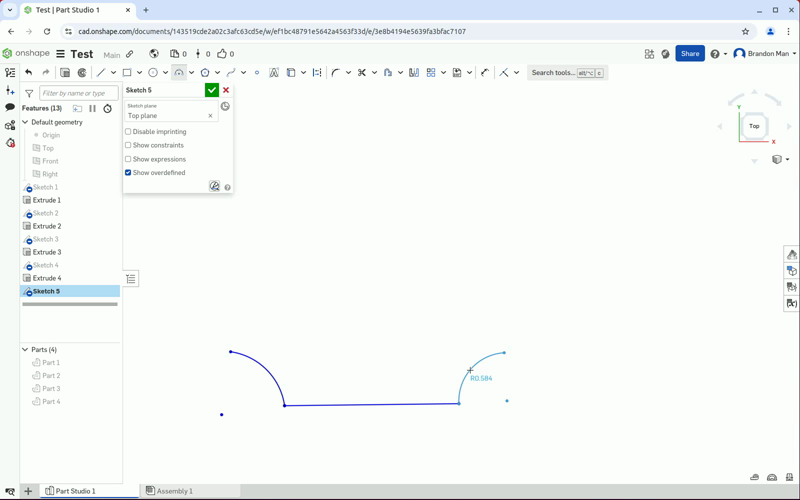
click(470, 369)
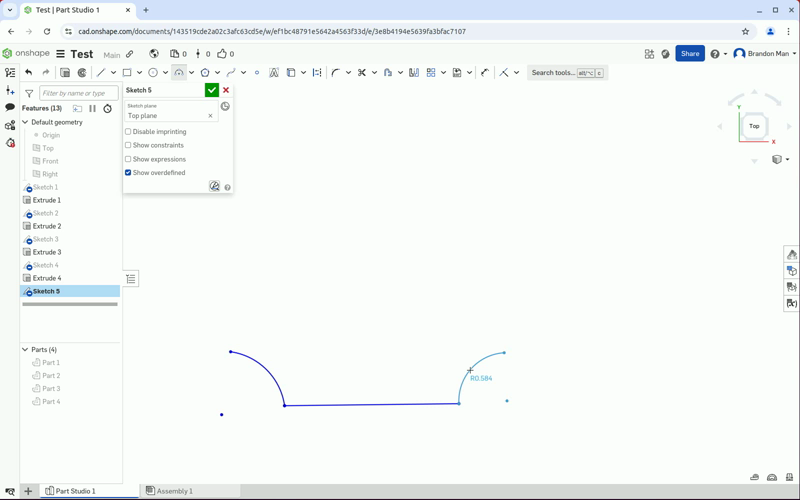
scroll(-6)
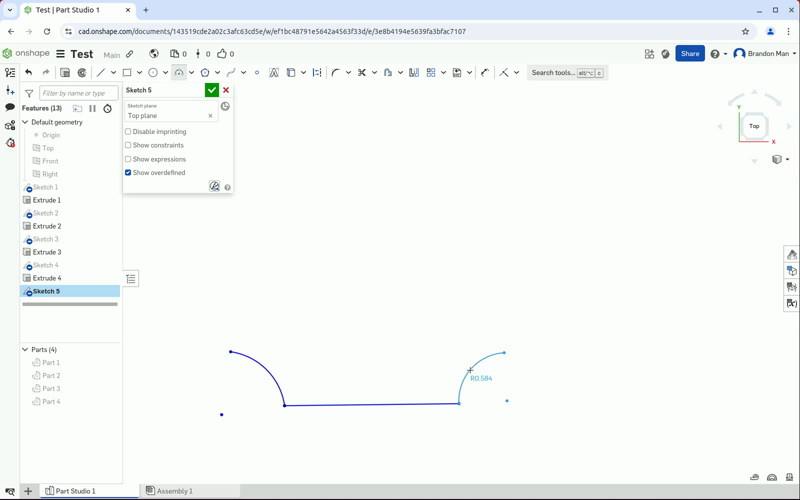
scroll(-6)
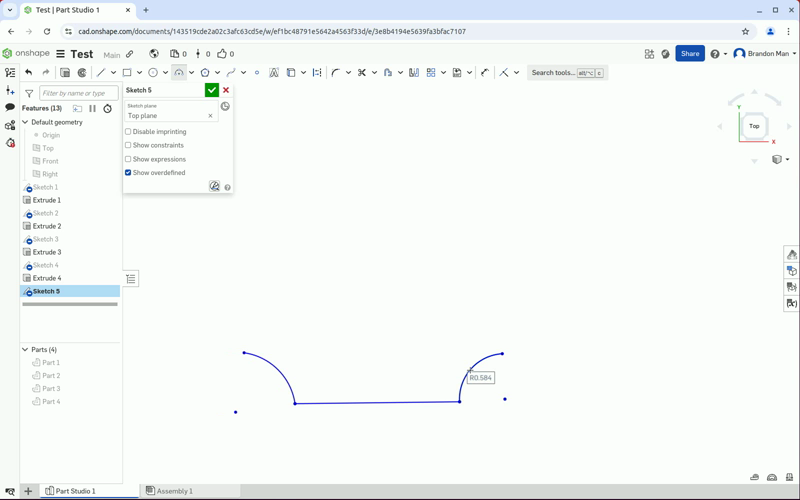
scroll(-6)
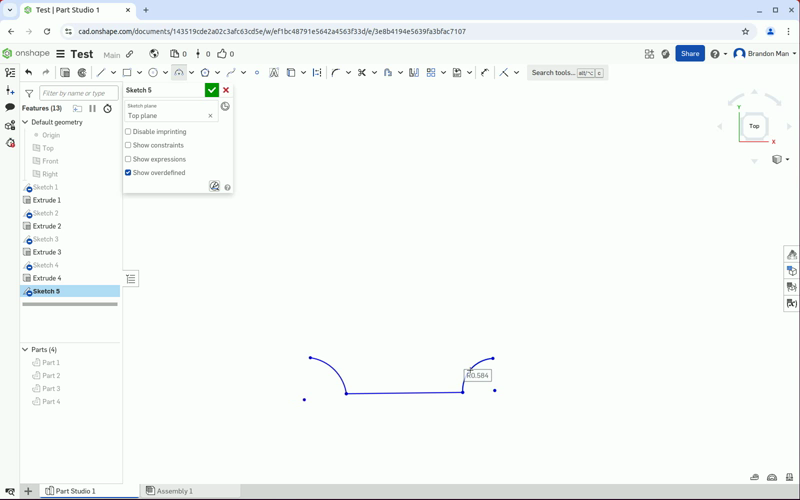
scroll(-6)
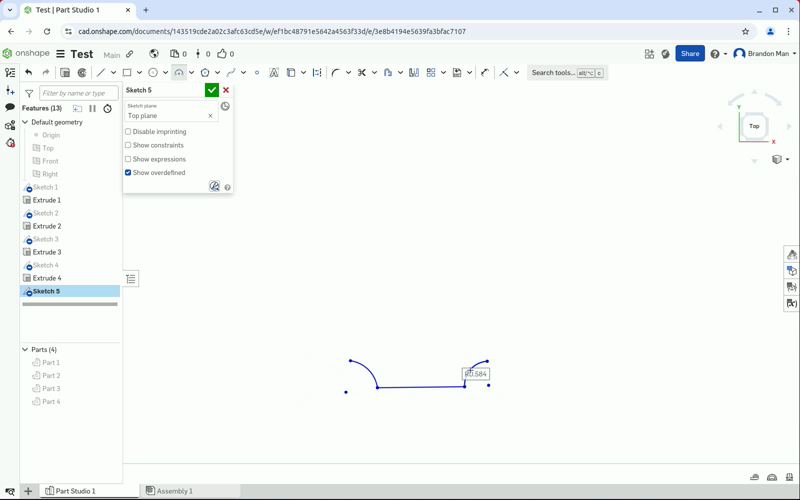
scroll(-6)
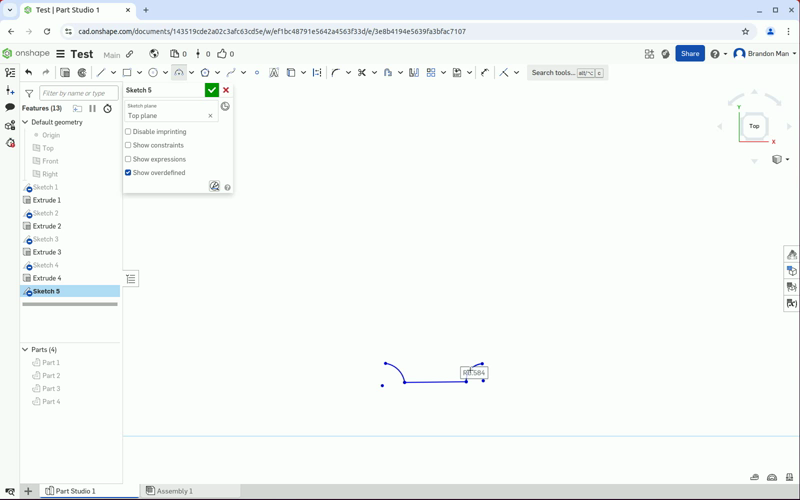
scroll(-6)
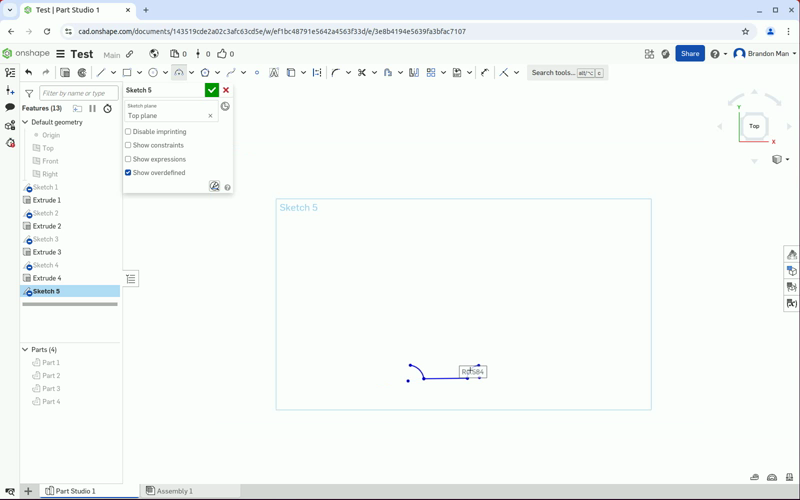
scroll(-6)
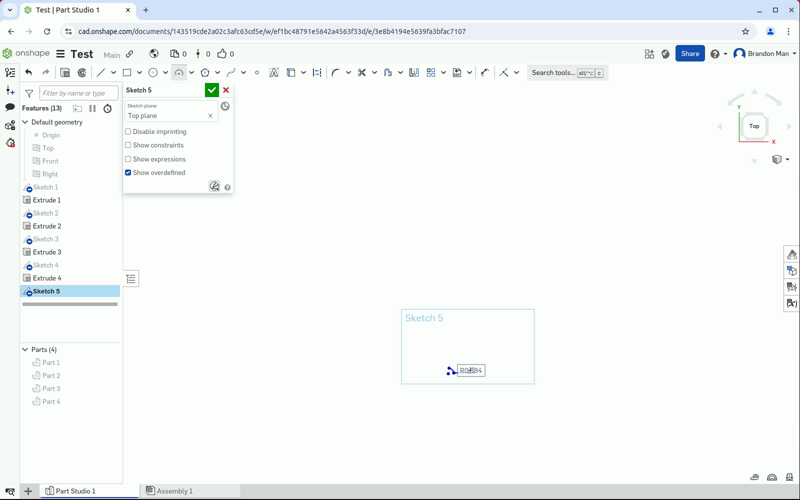
key_up(shift)
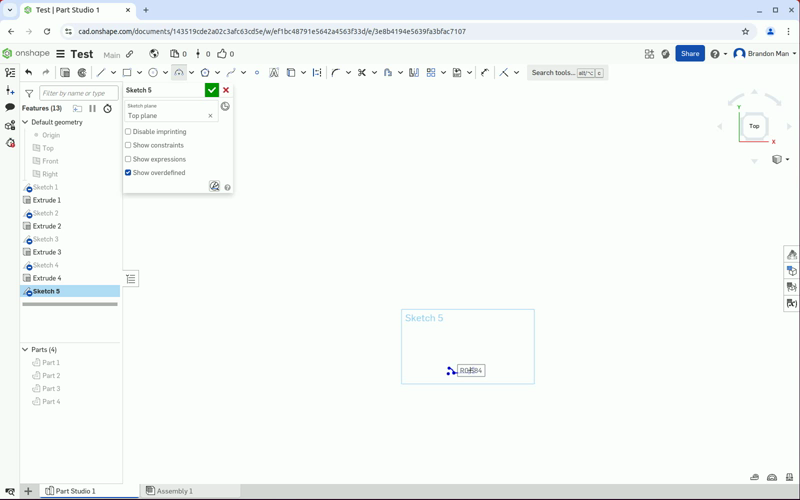
key(esc)
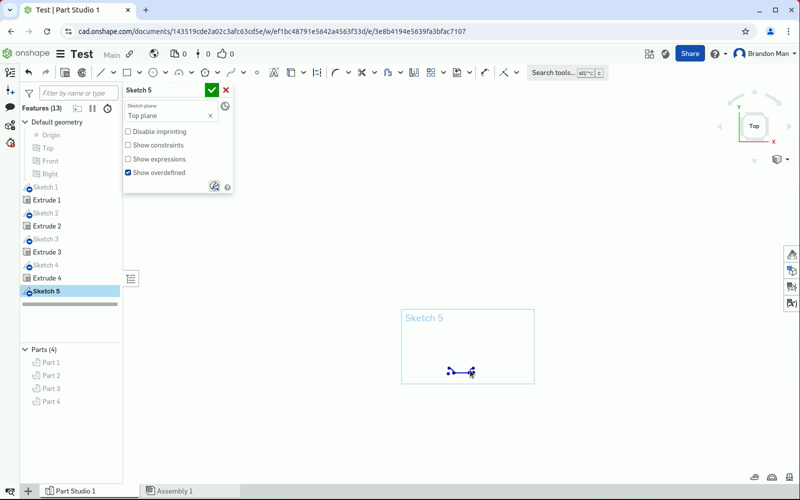
key(l)
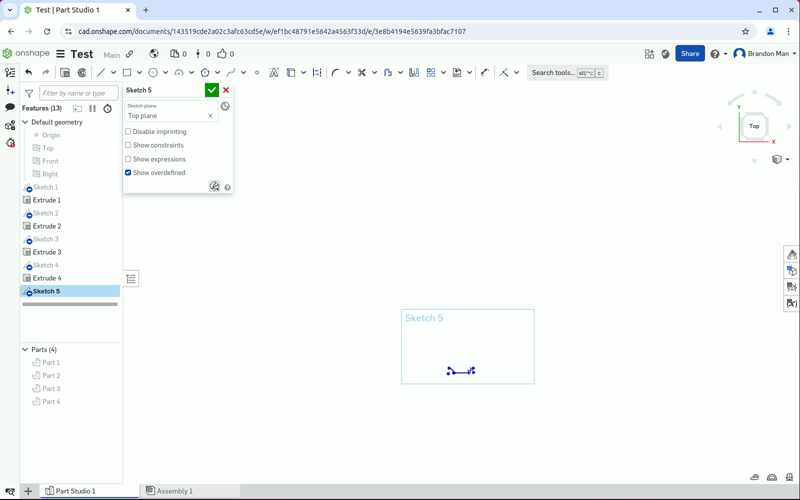
mouse_move(473, 368)
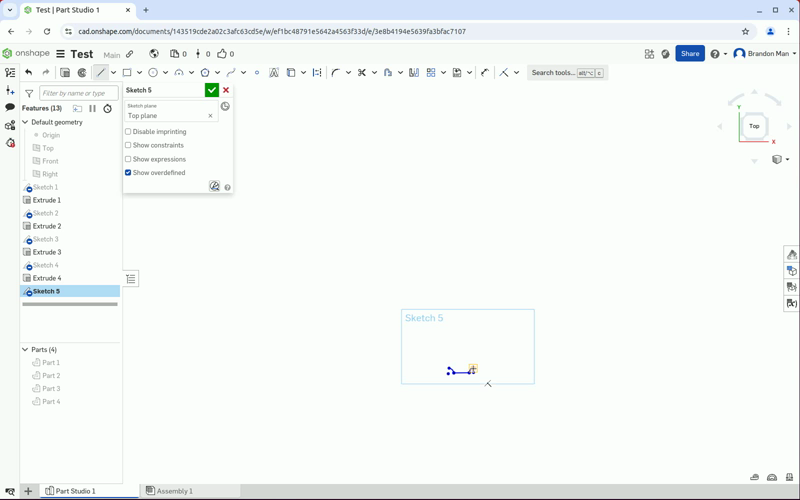
scroll(6)
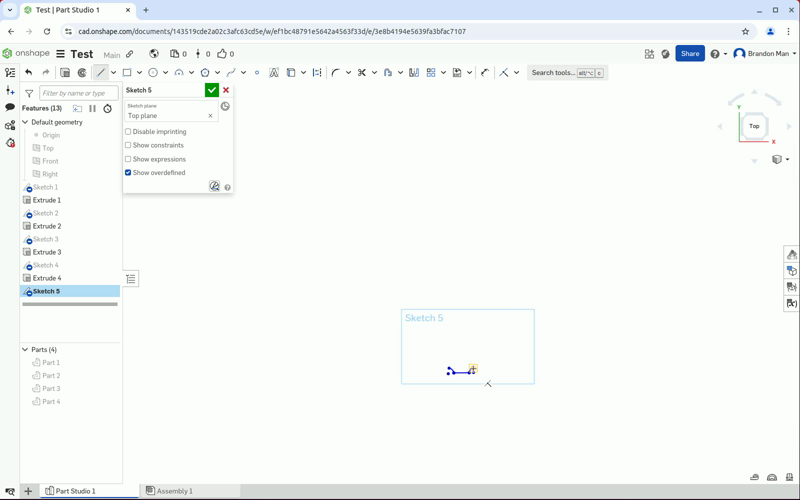
scroll(6)
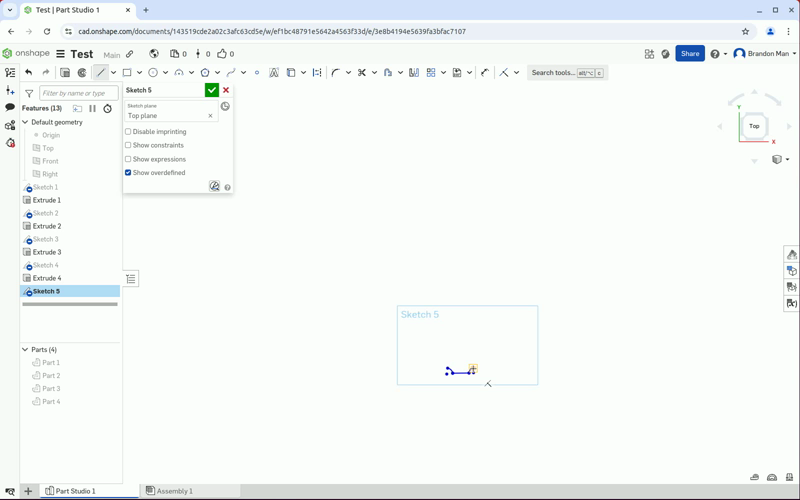
scroll(6)
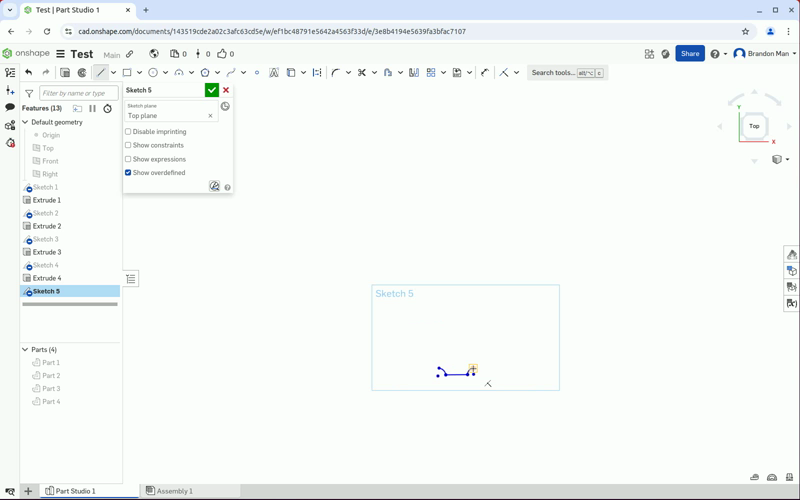
scroll(6)
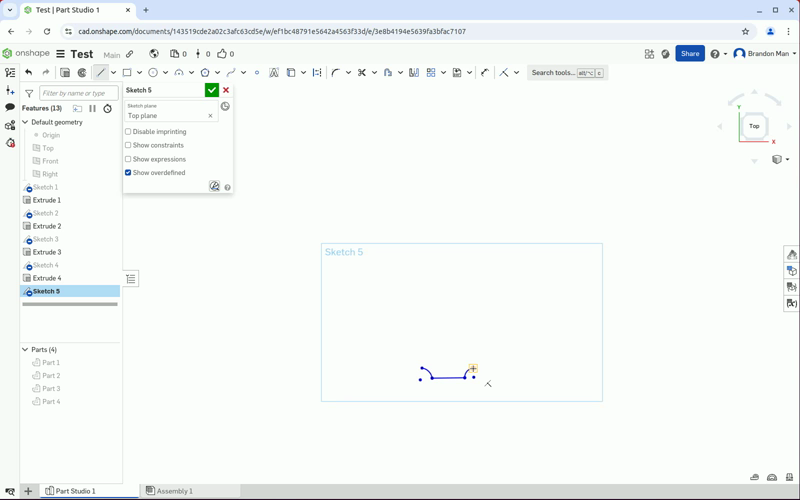
scroll(6)
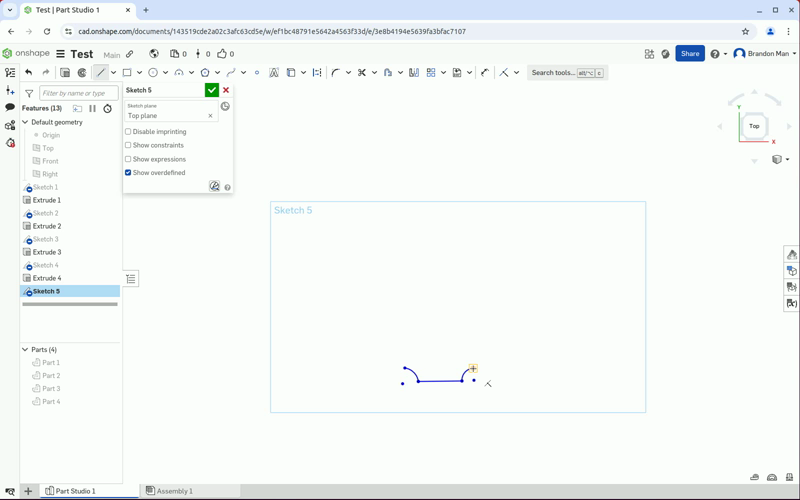
scroll(6)
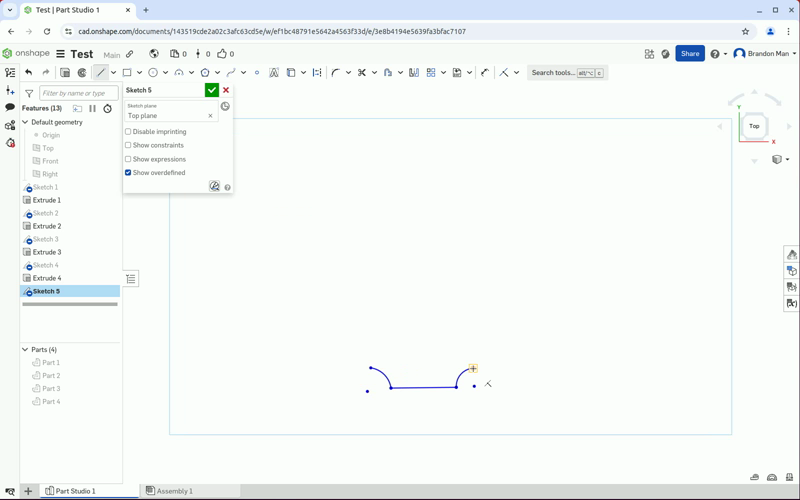
scroll(6)
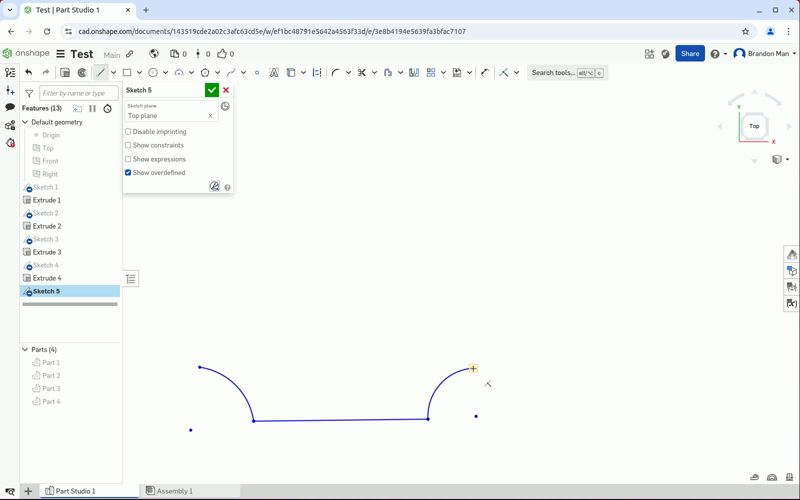
click(473, 368)
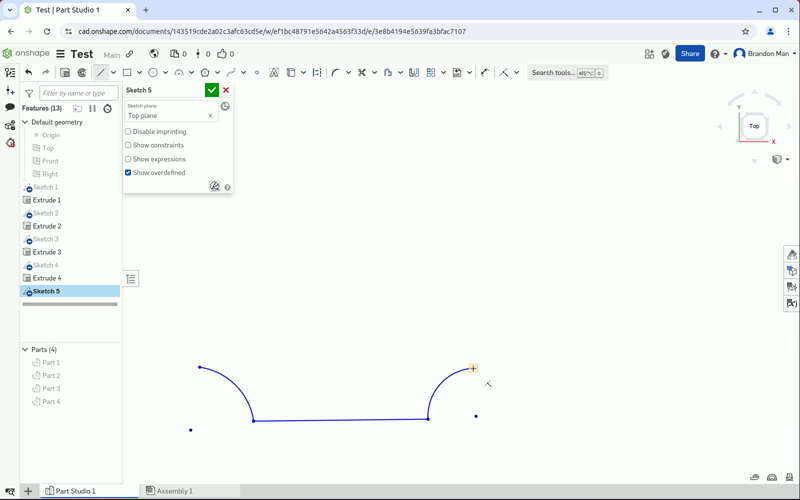
scroll(-6)
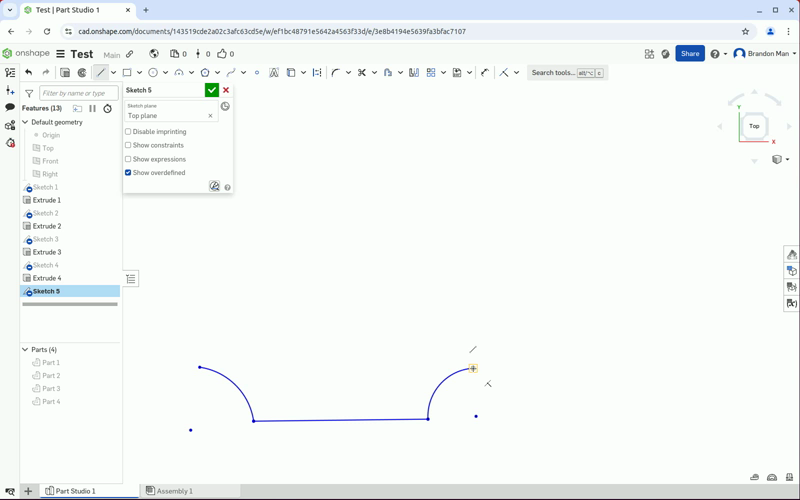
scroll(-6)
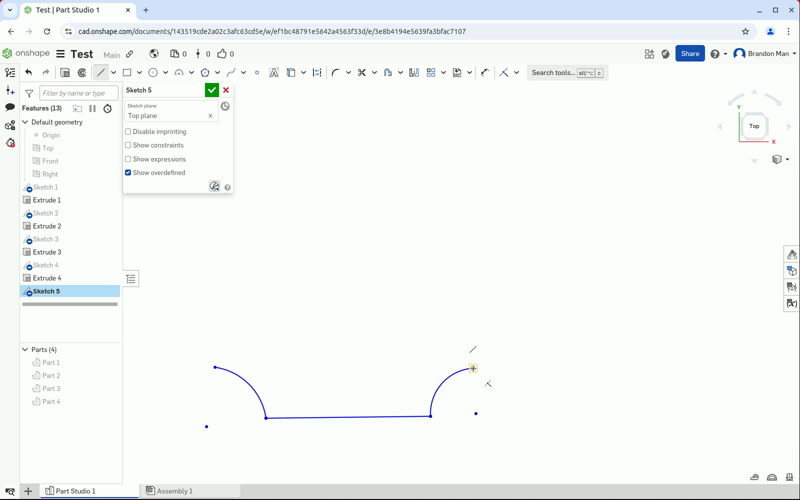
scroll(-6)
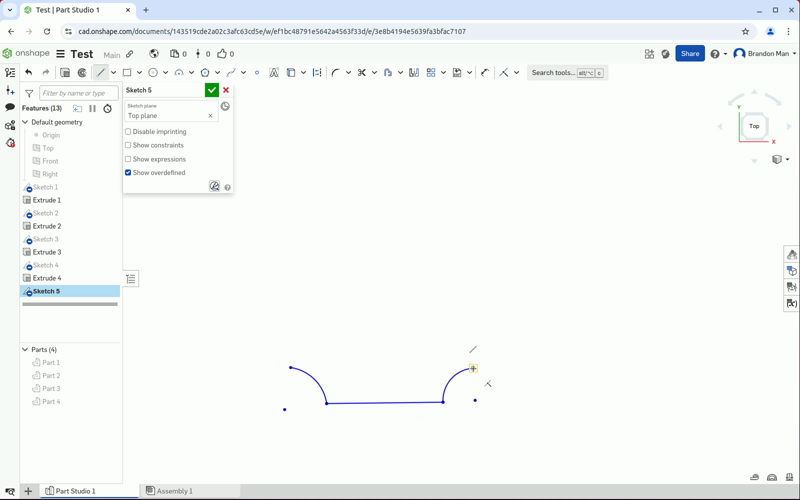
scroll(-6)
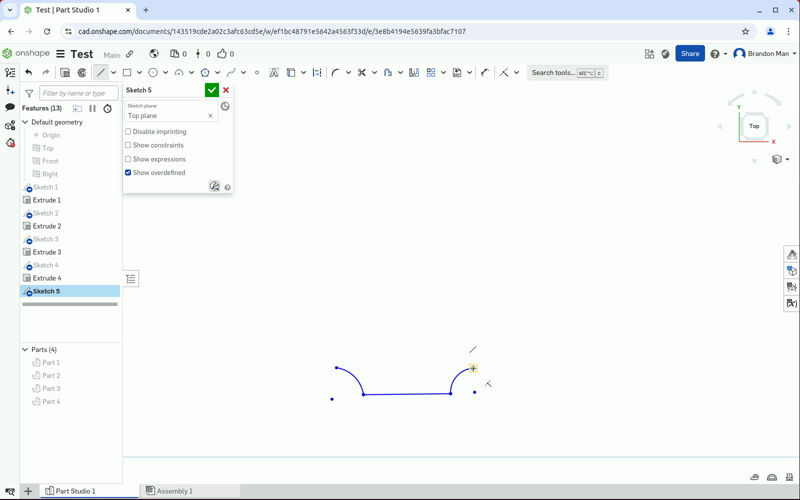
scroll(-6)
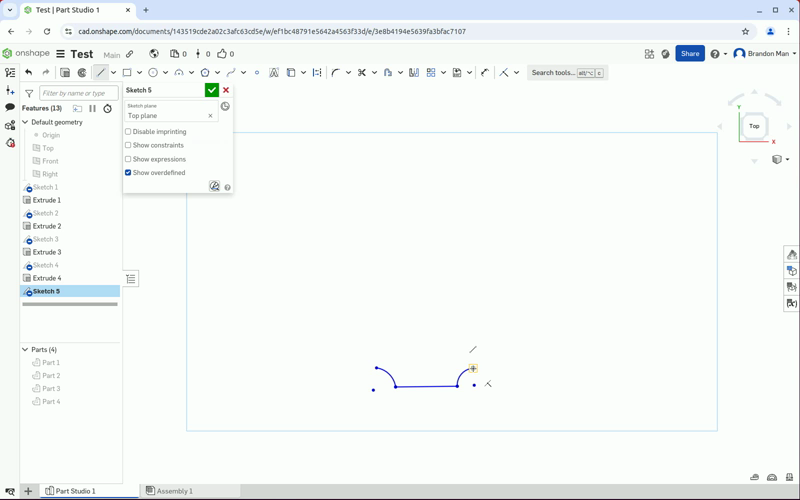
scroll(-6)
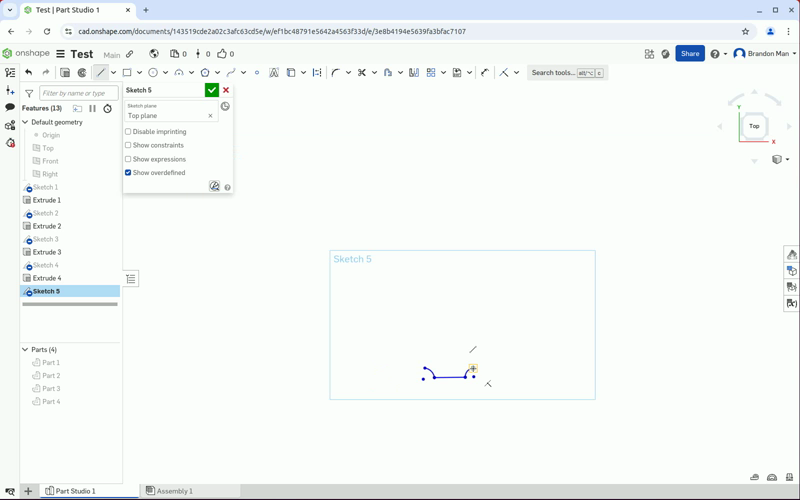
scroll(-6)
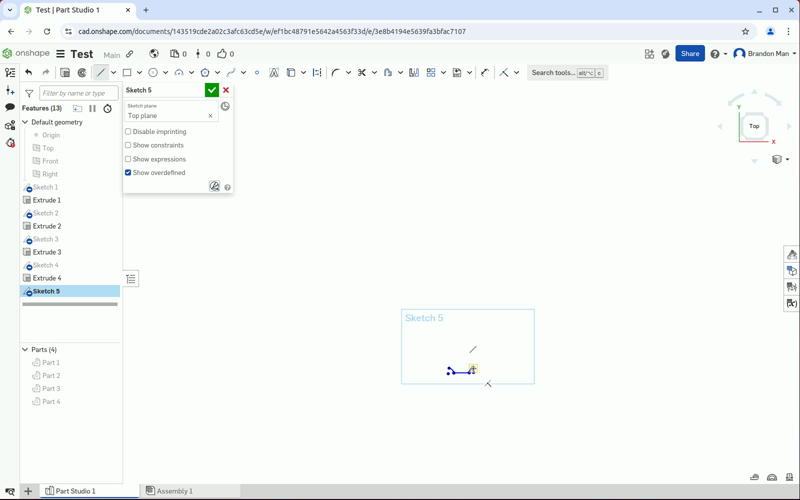
key_down(shift)
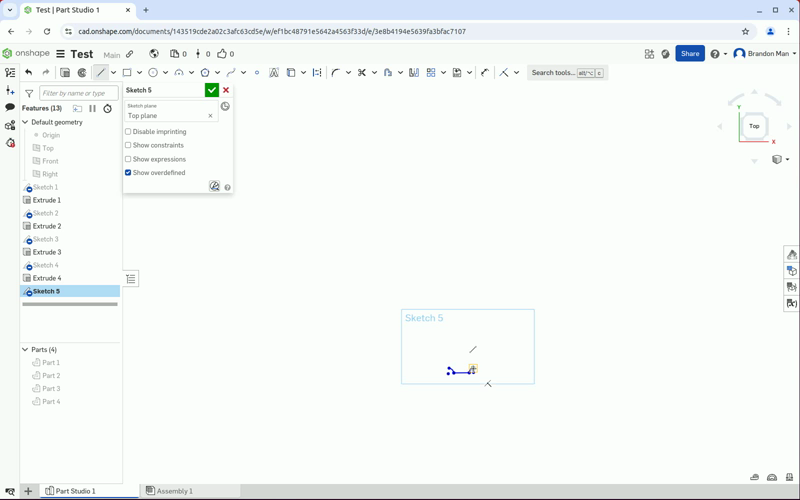
mouse_move(503, 368)
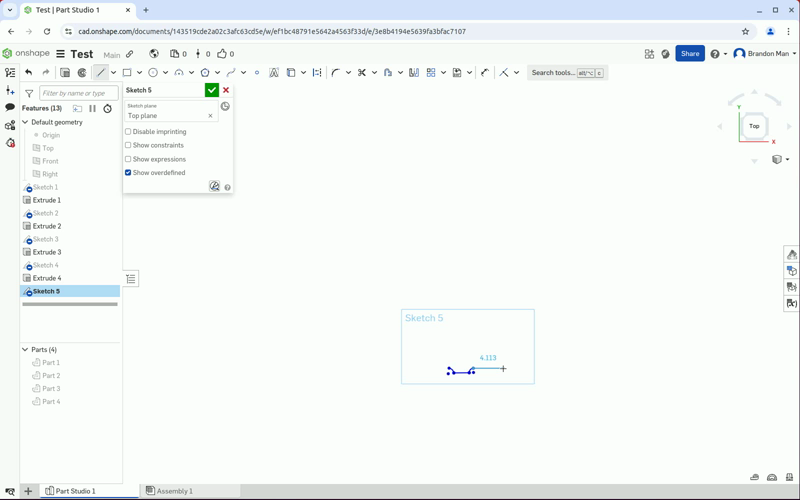
mouse_move(473, 352)
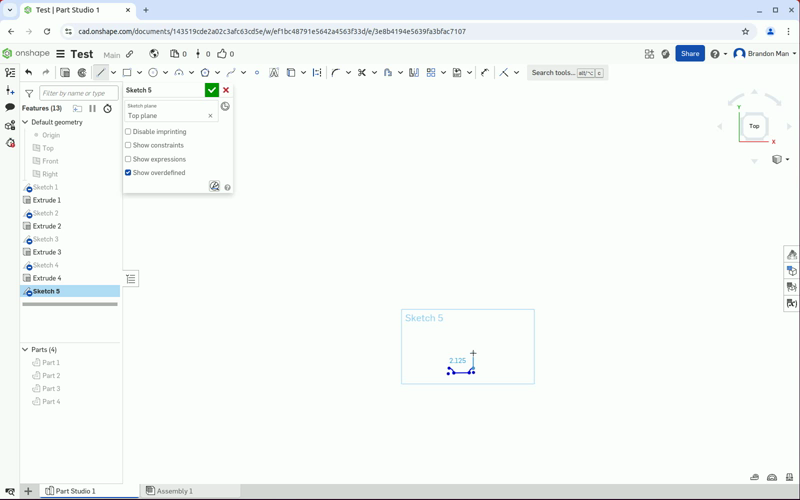
click(473, 352)
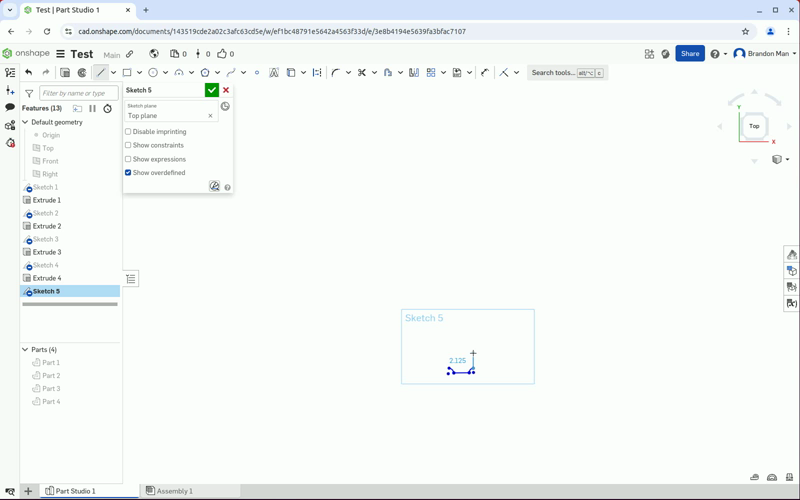
key_up(shift)
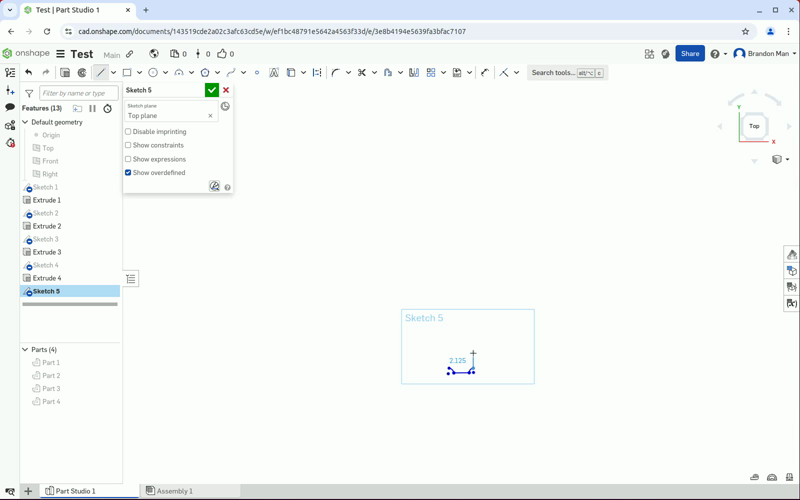
key(esc)
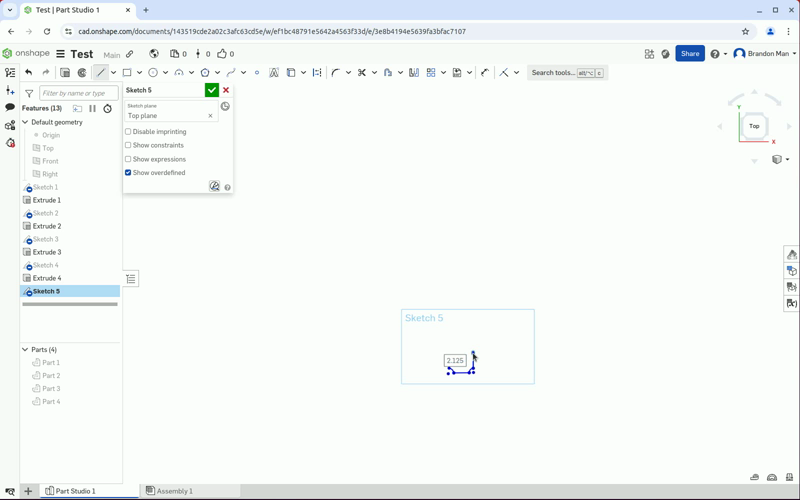
key(a)
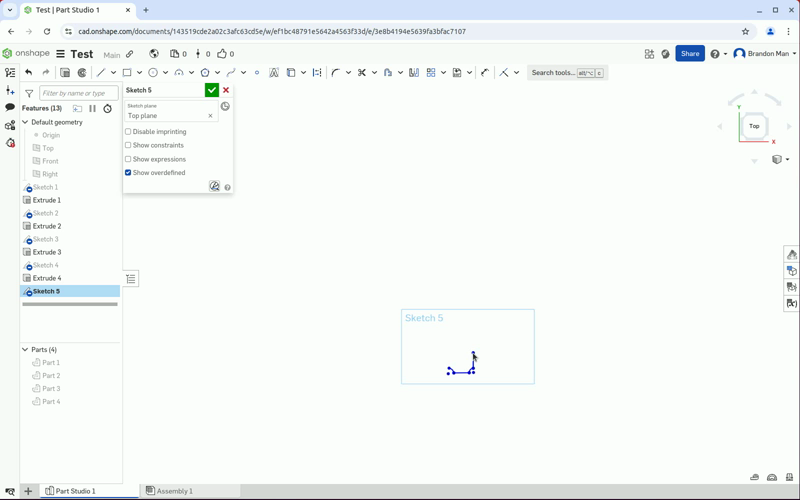
mouse_move(473, 352)
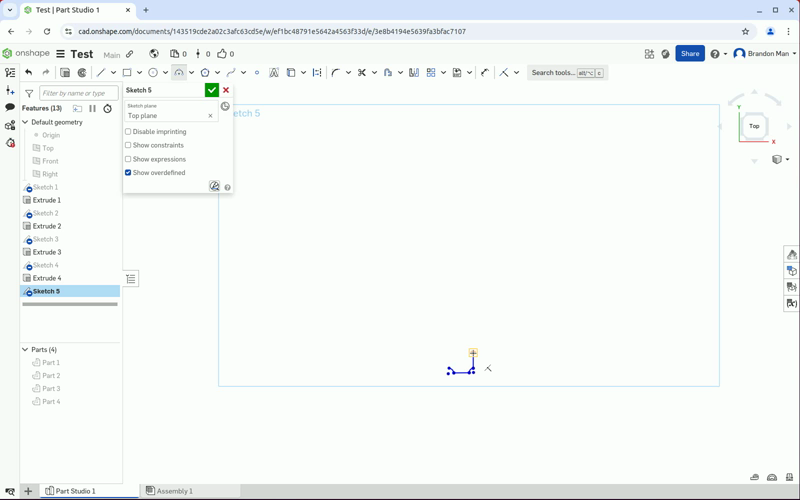
click(473, 352)
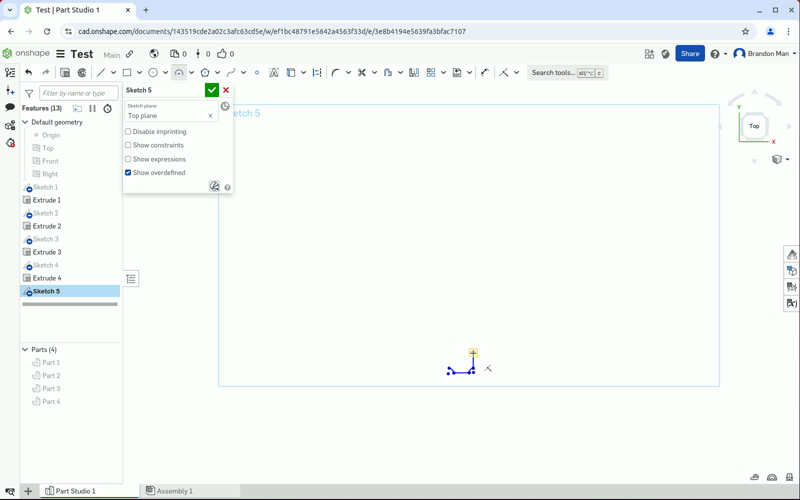
key_down(shift)
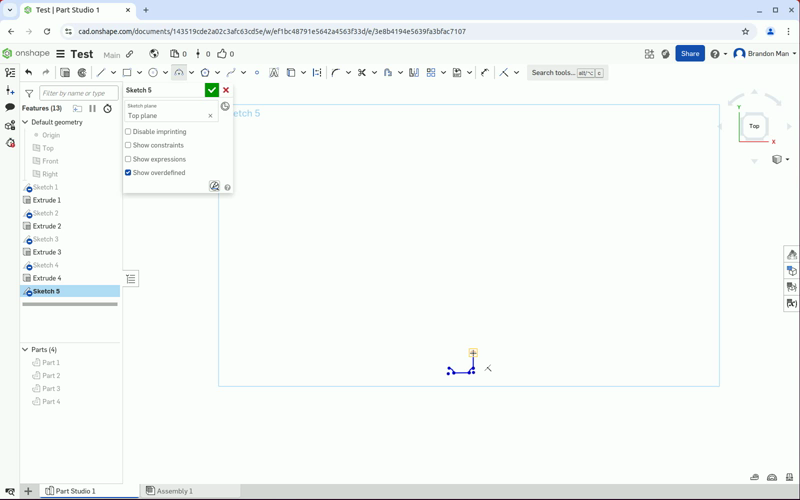
mouse_move(469, 348)
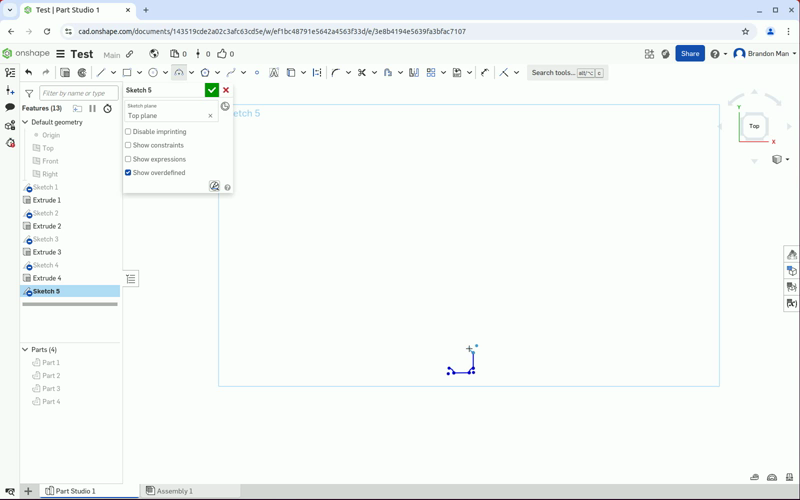
scroll(6)
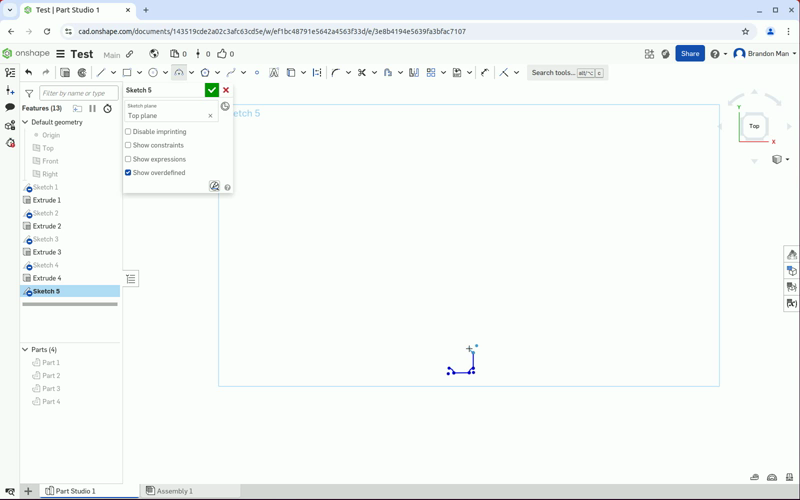
scroll(6)
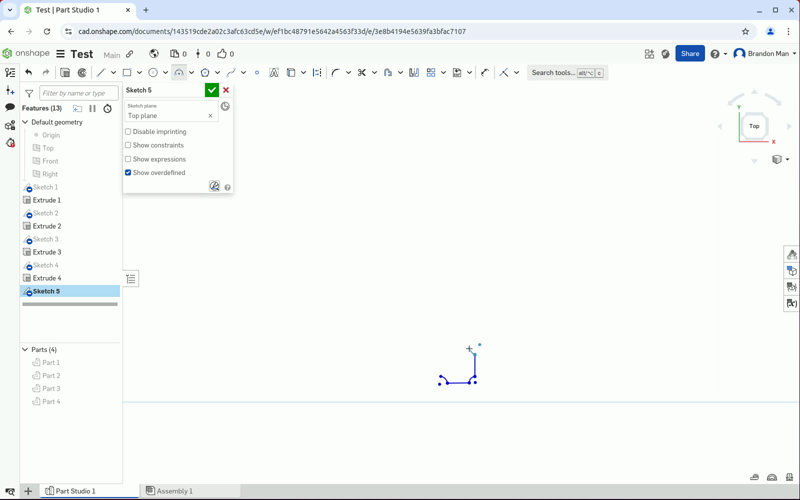
scroll(6)
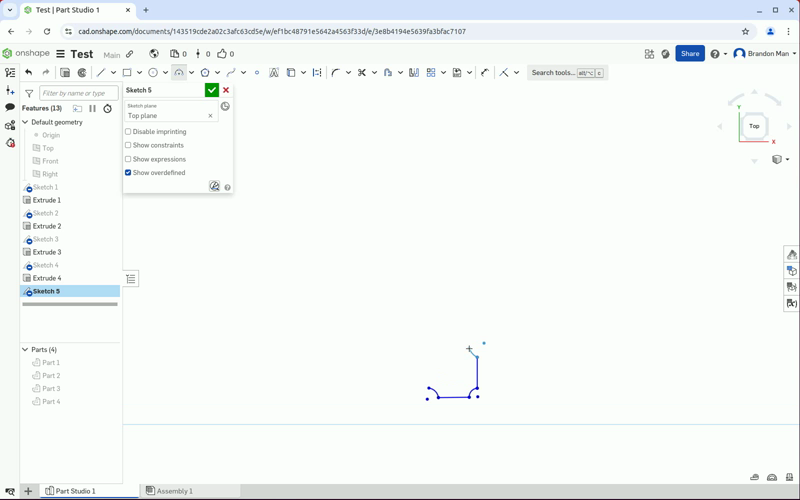
scroll(6)
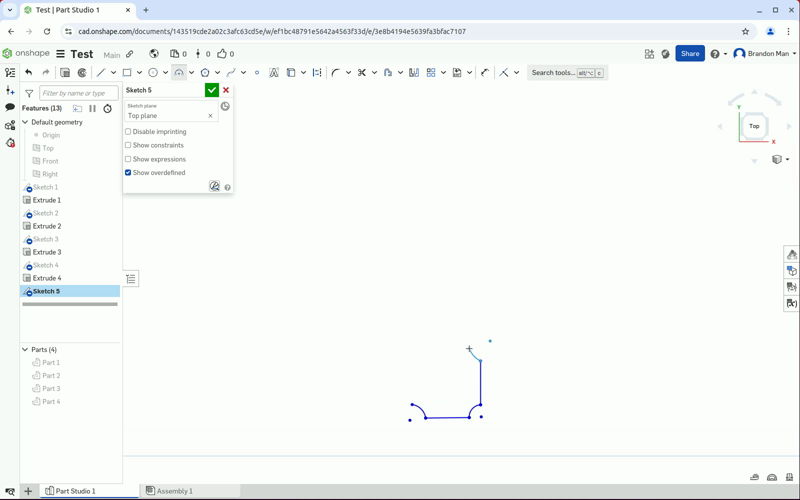
scroll(6)
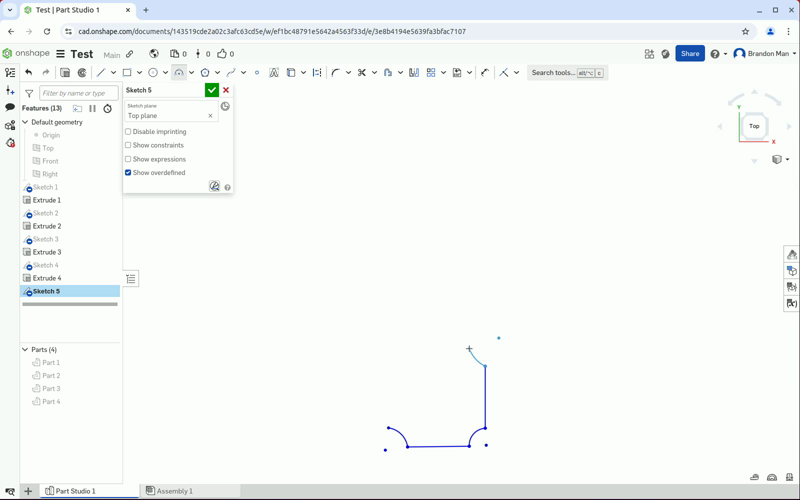
scroll(6)
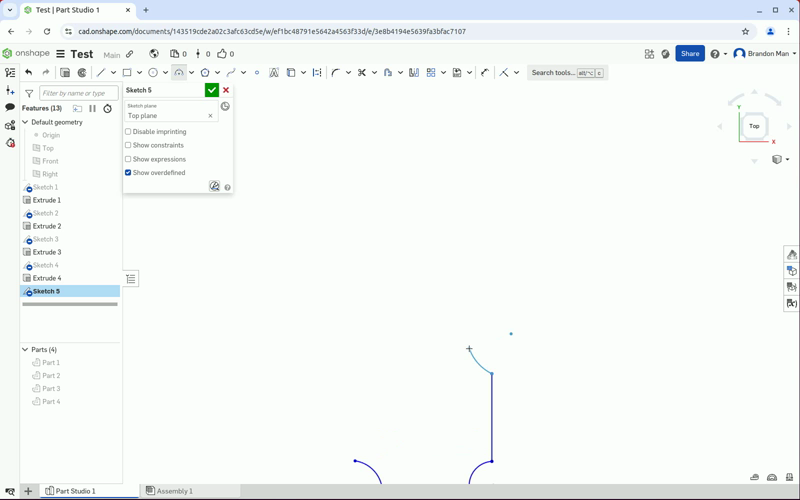
scroll(6)
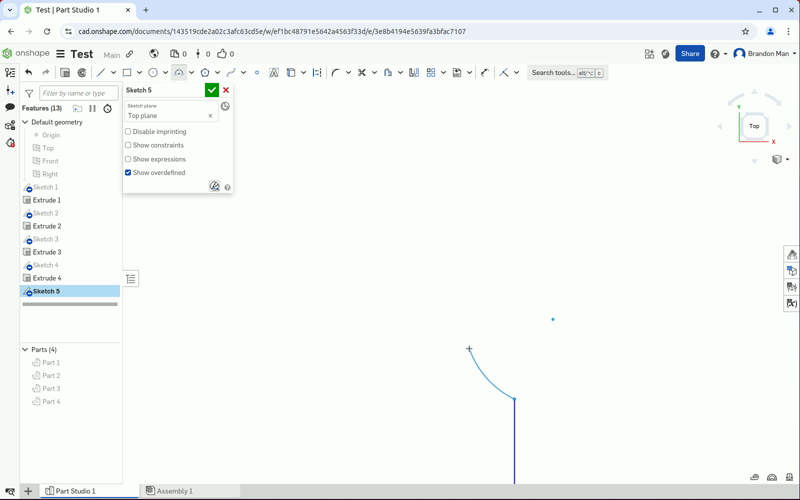
click(469, 348)
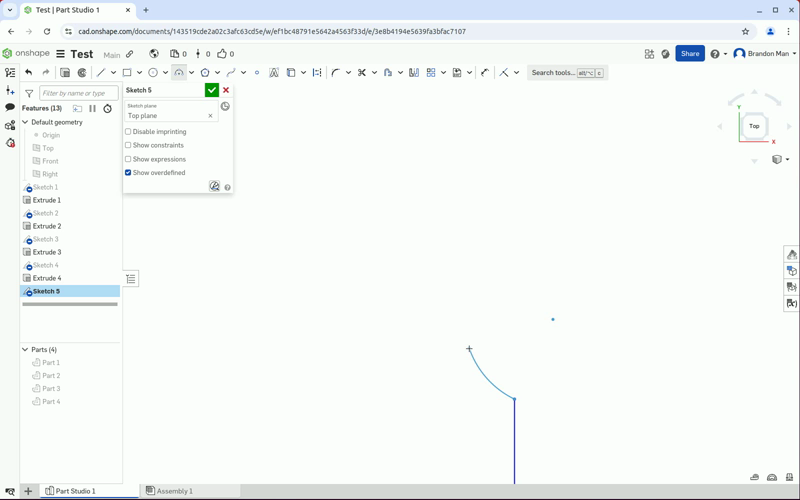
scroll(-6)
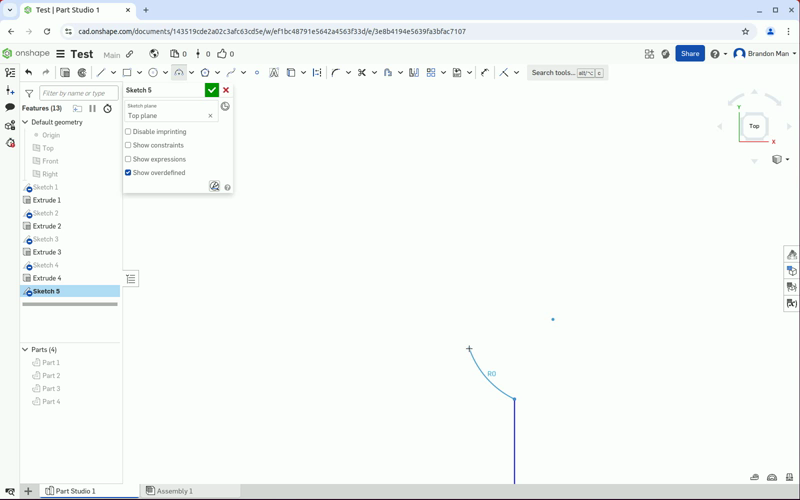
scroll(-6)
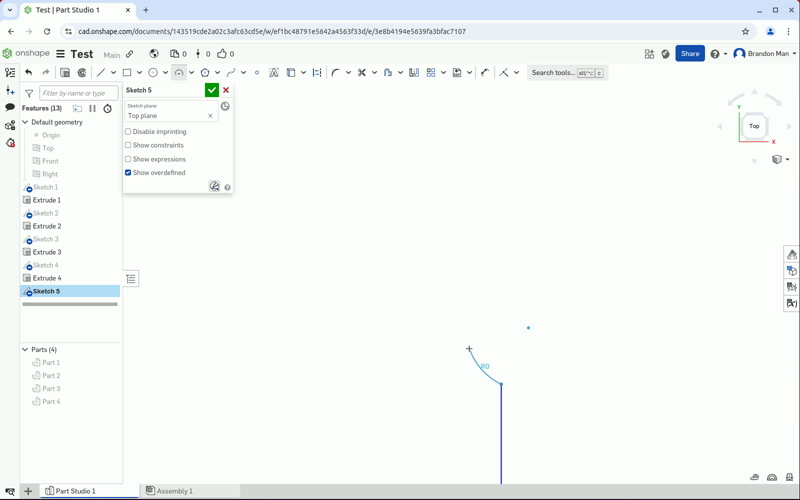
scroll(-6)
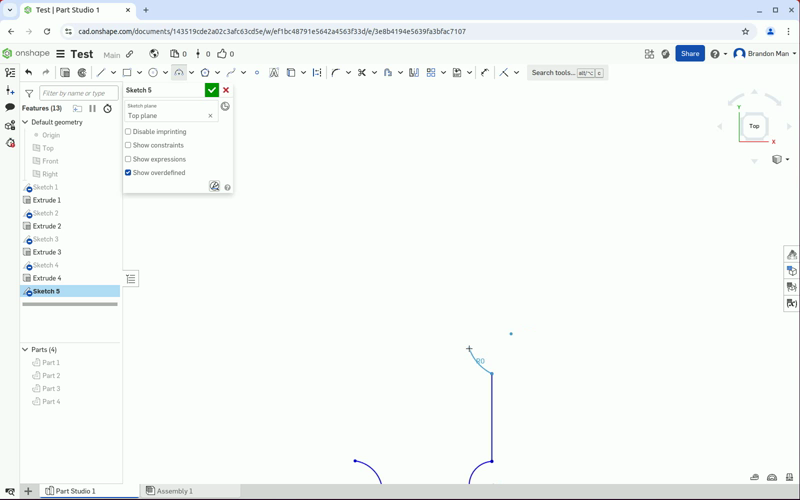
scroll(-6)
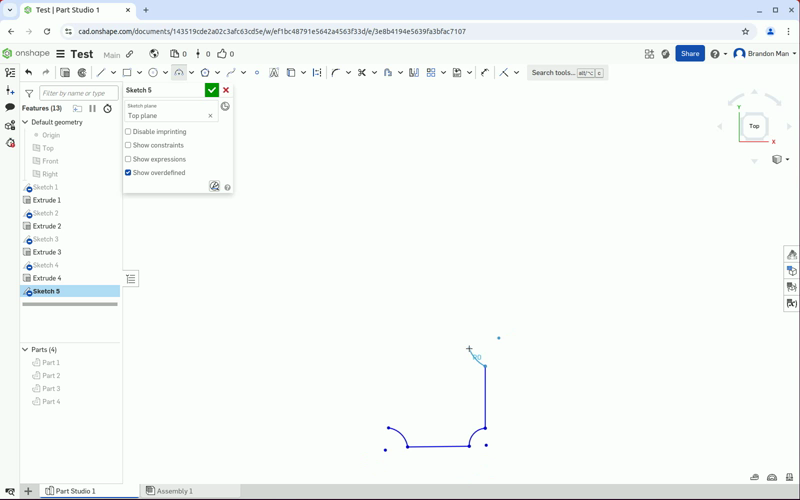
scroll(-6)
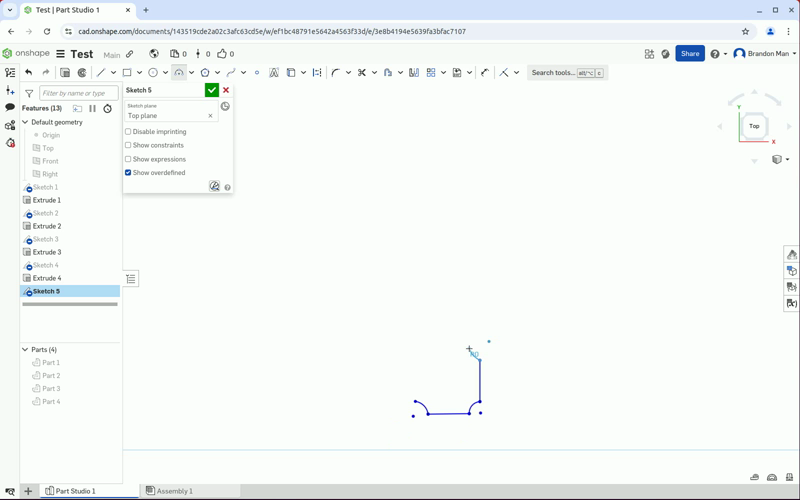
scroll(-6)
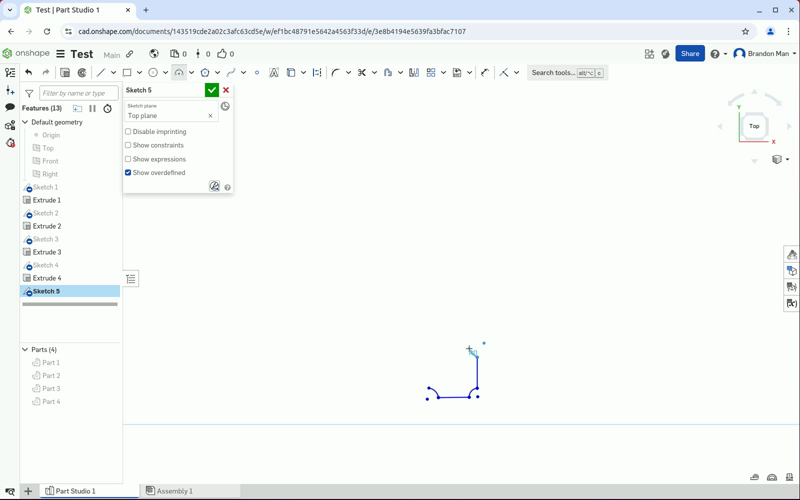
scroll(-6)
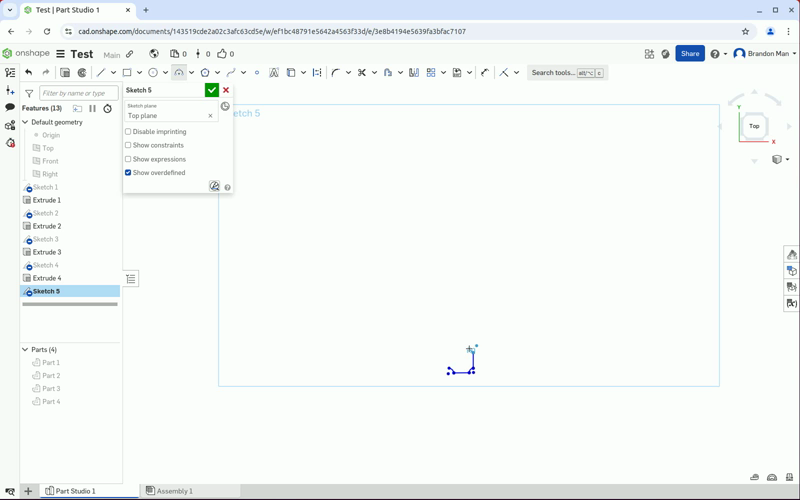
mouse_move(470, 351)
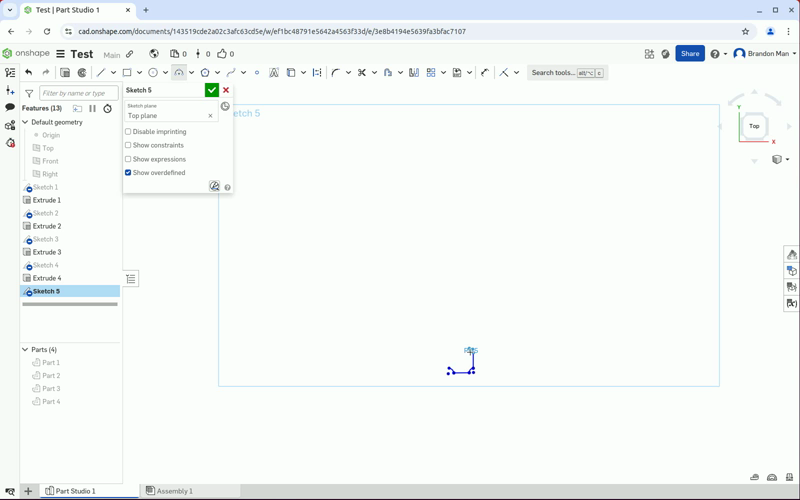
scroll(6)
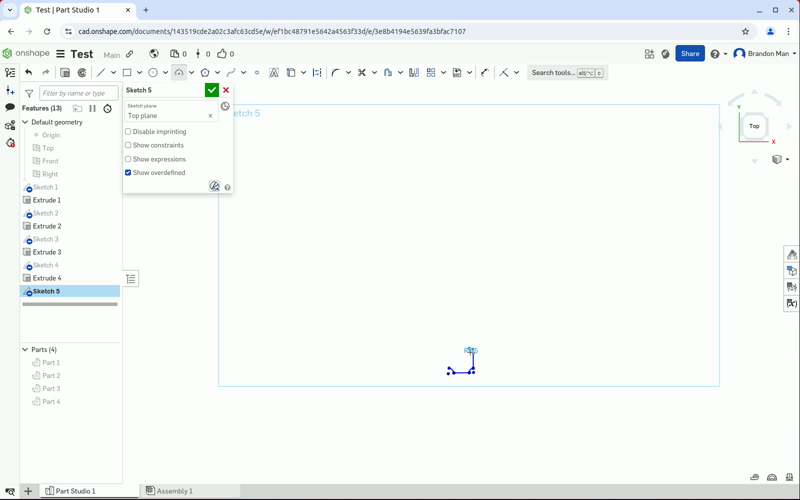
scroll(6)
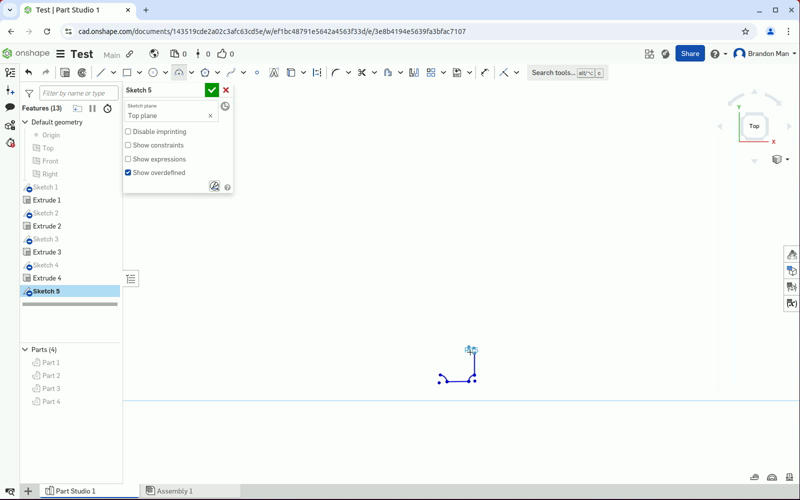
scroll(6)
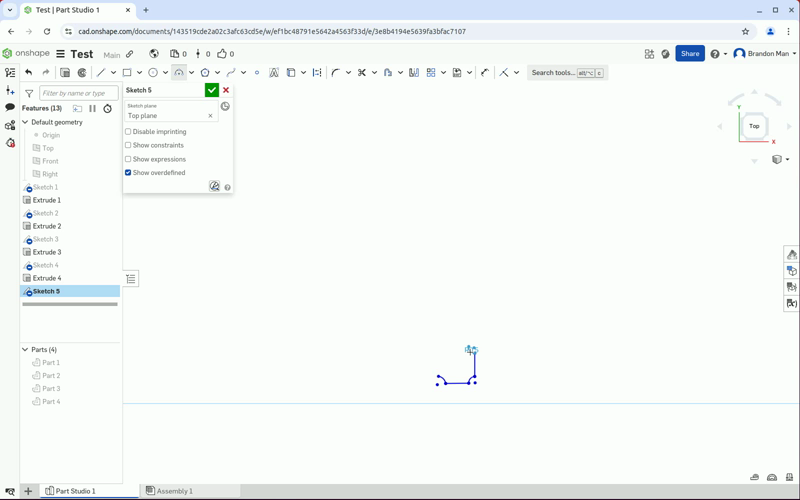
scroll(6)
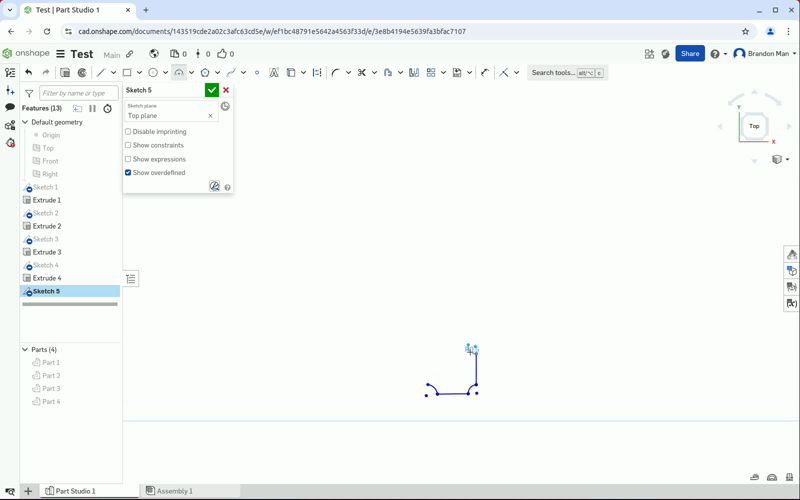
scroll(6)
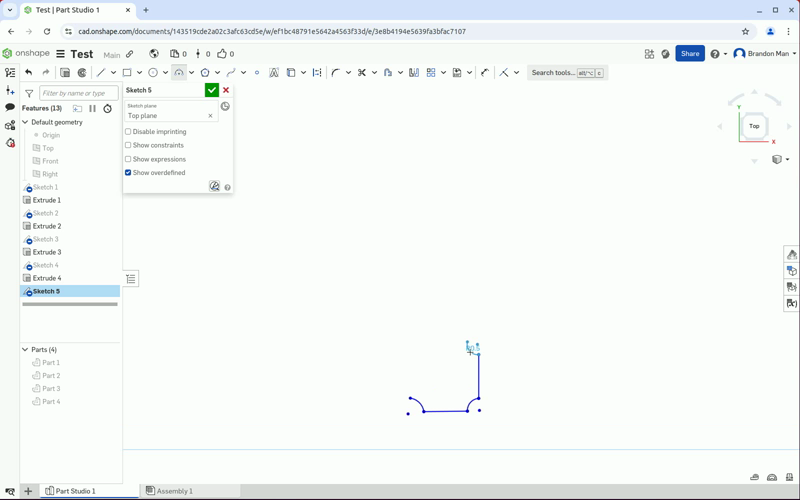
scroll(6)
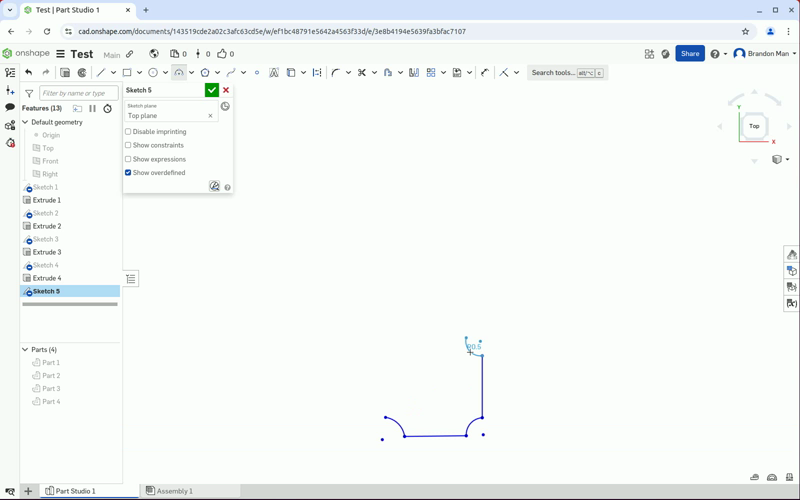
scroll(6)
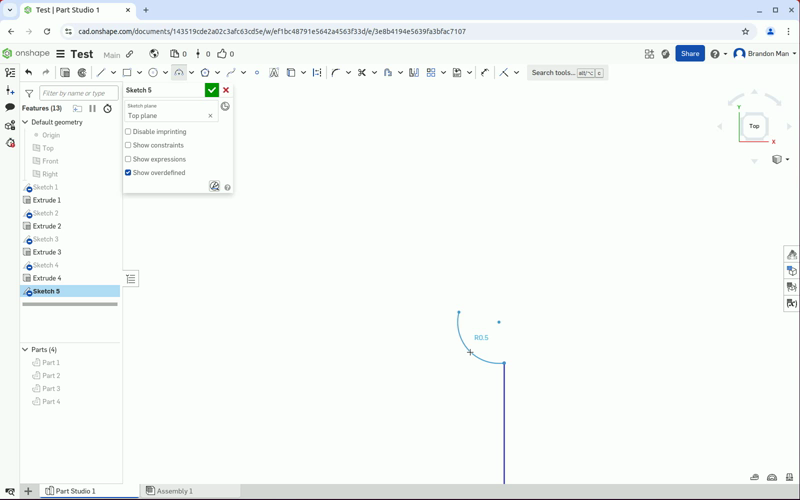
click(470, 351)
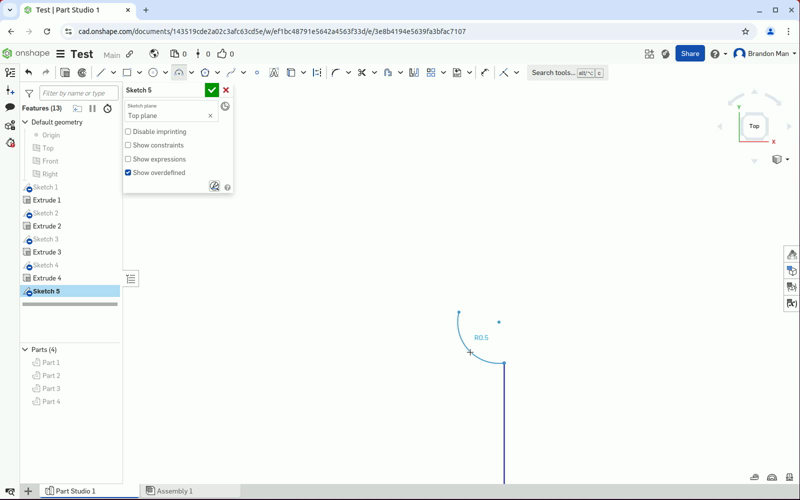
scroll(-6)
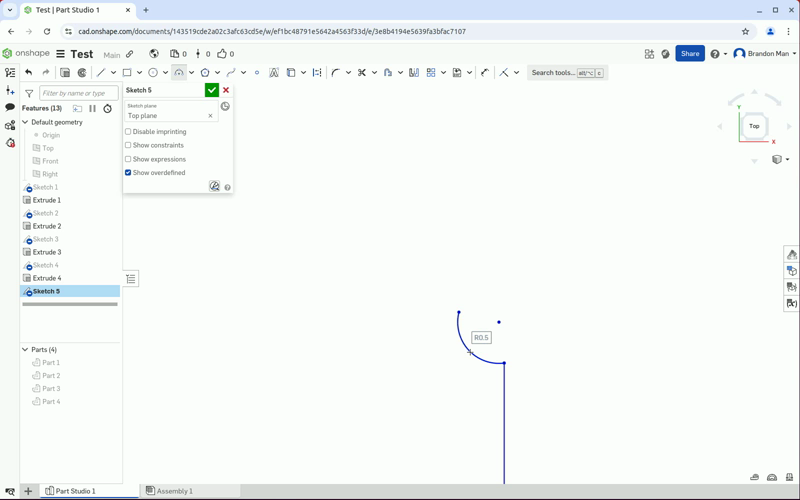
scroll(-6)
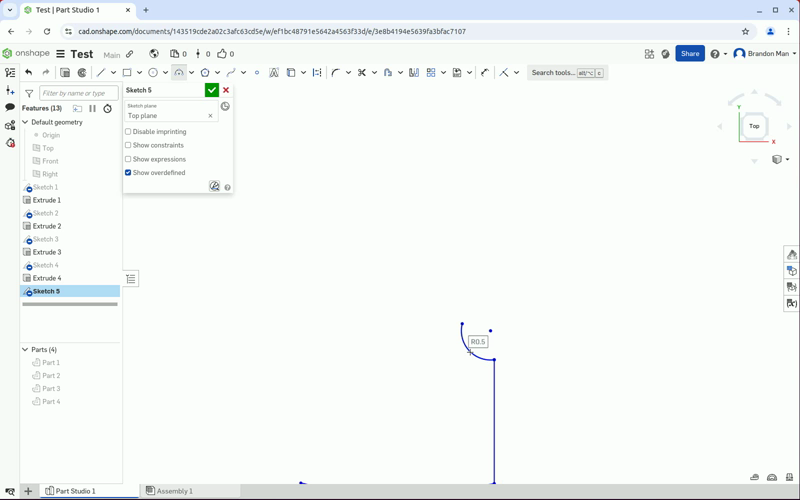
scroll(-6)
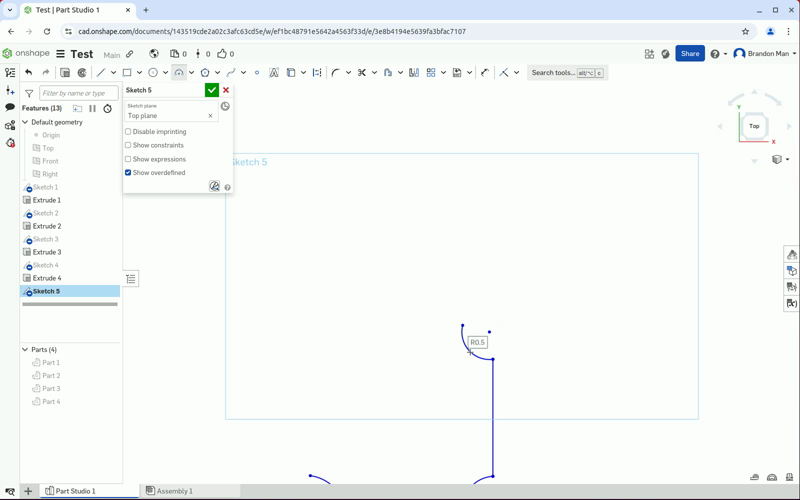
scroll(-6)
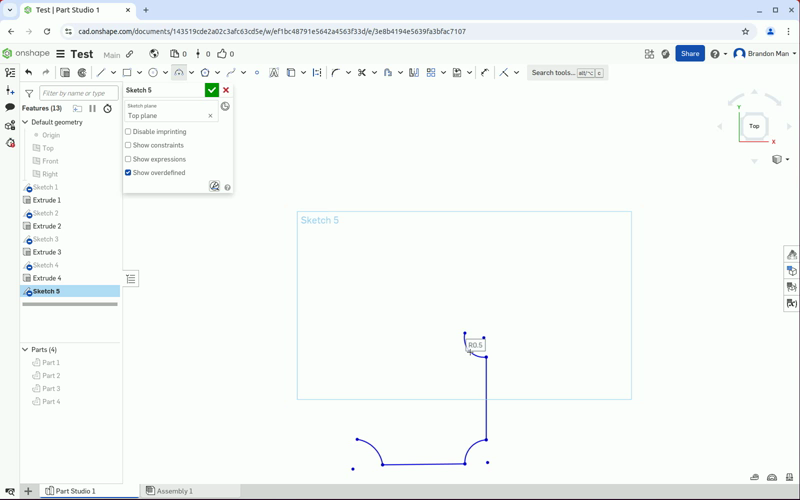
scroll(-6)
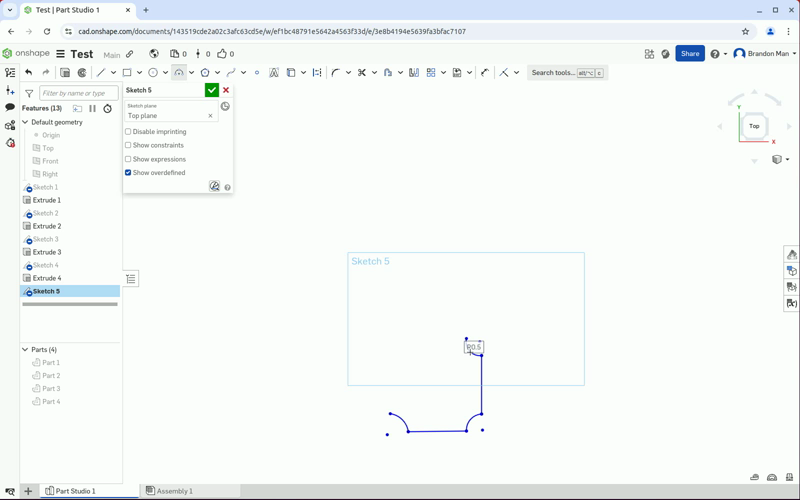
scroll(-6)
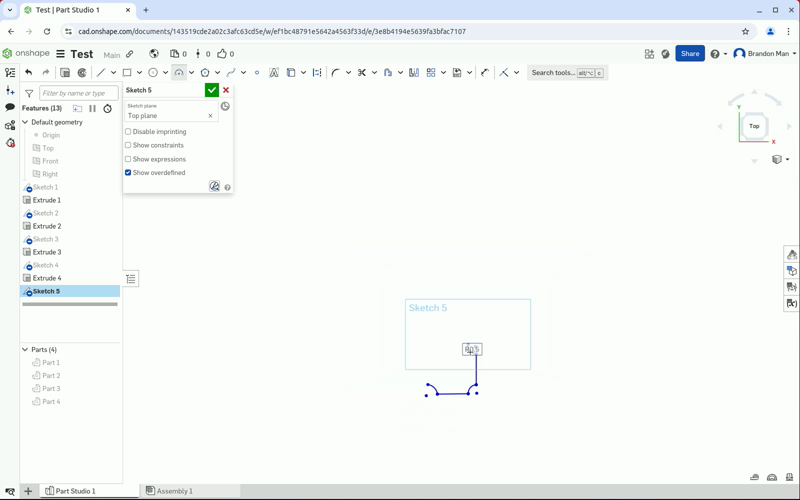
scroll(-6)
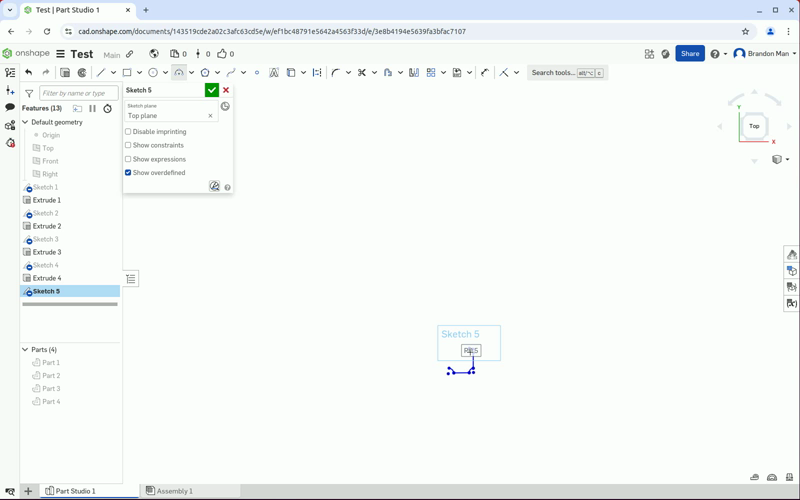
key_up(shift)
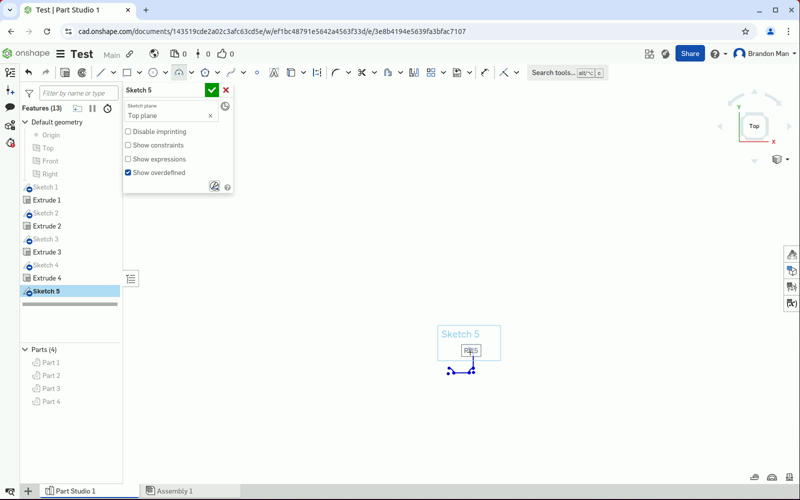
key(esc)
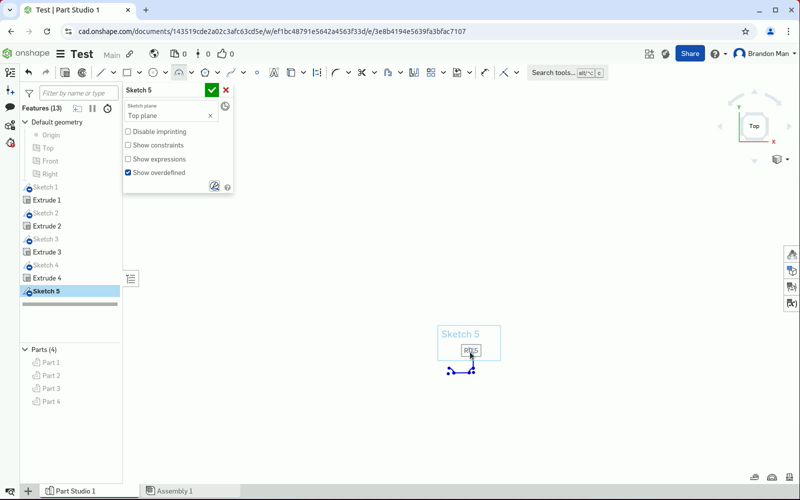
key(l)
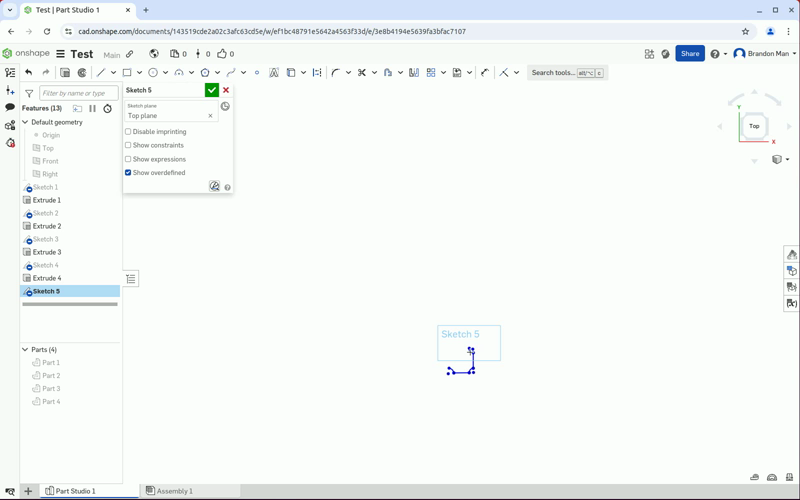
mouse_move(469, 348)
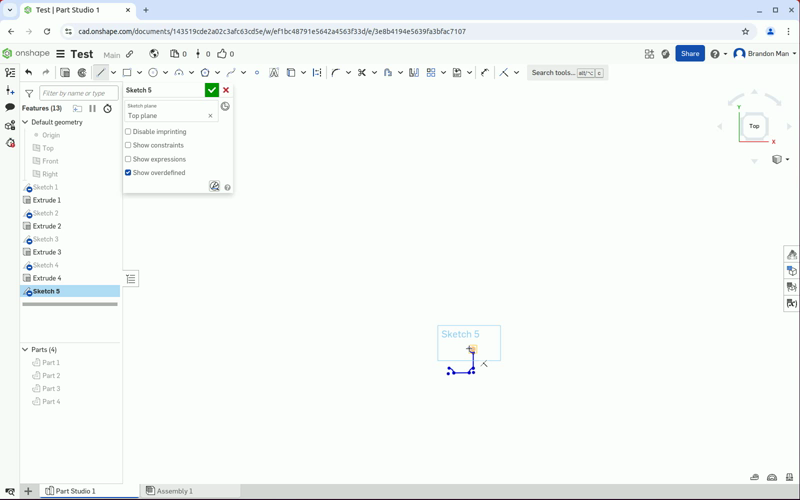
scroll(6)
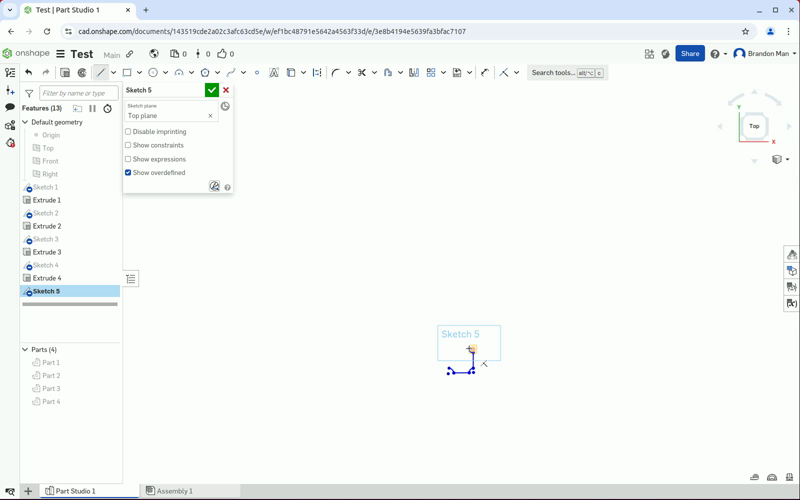
scroll(6)
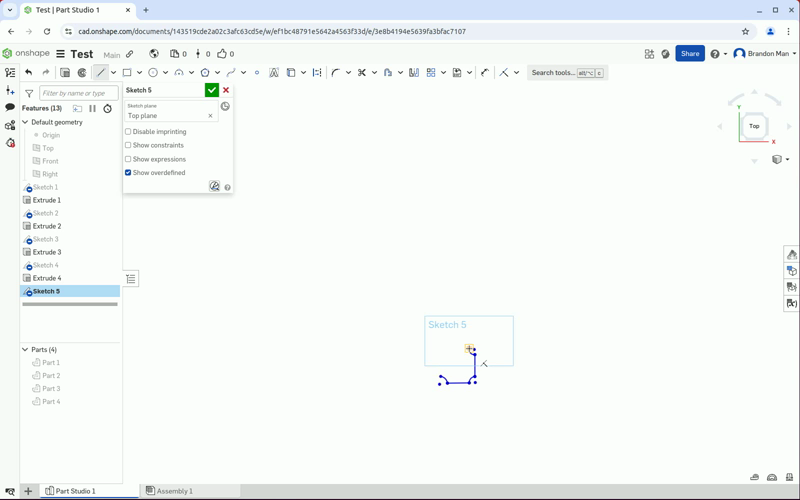
scroll(6)
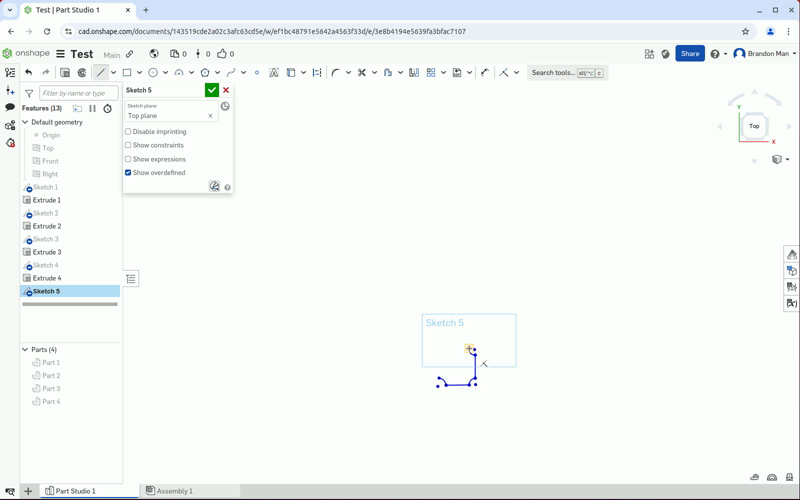
scroll(6)
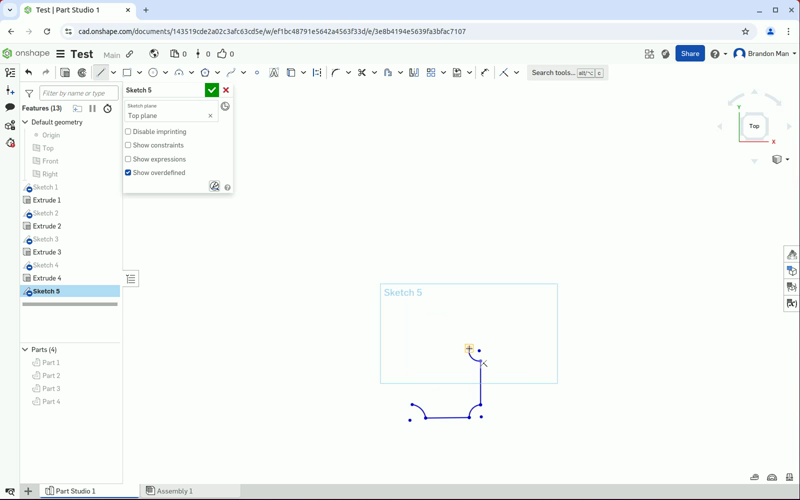
scroll(6)
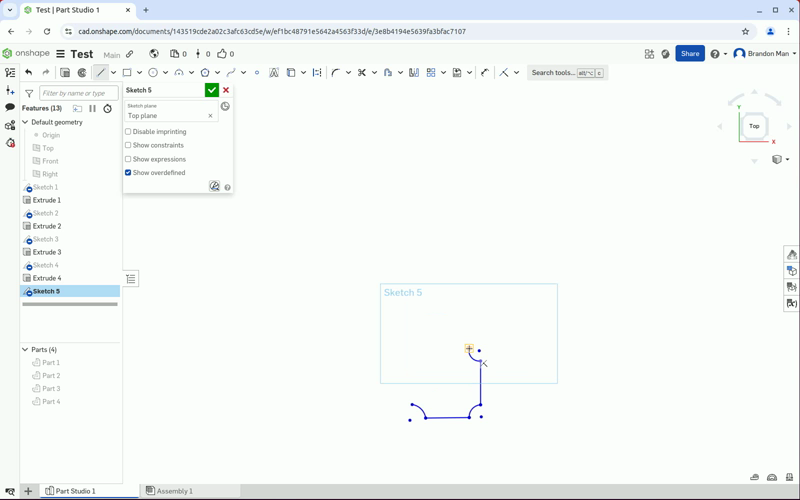
scroll(6)
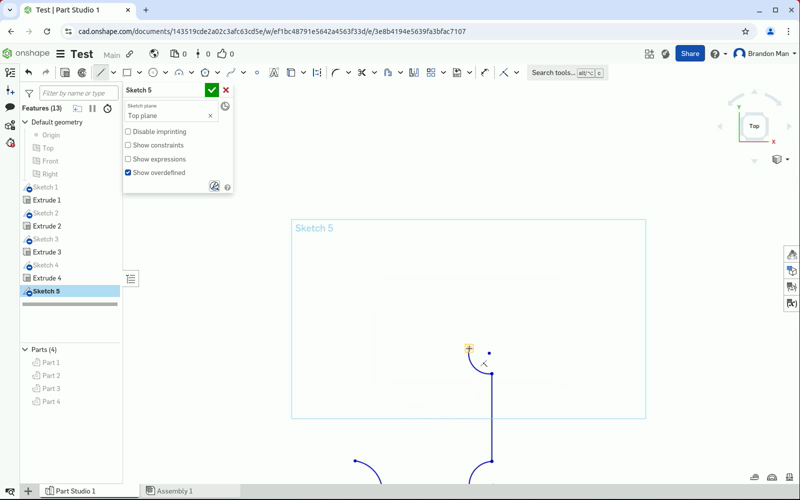
scroll(6)
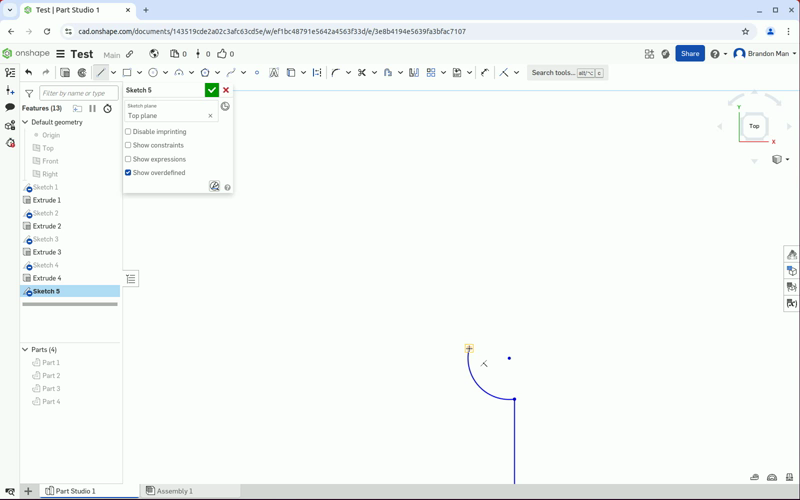
click(469, 348)
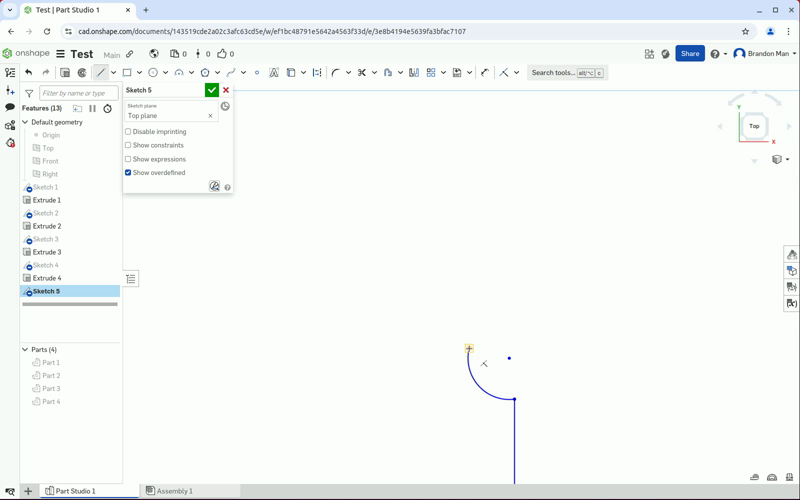
scroll(-6)
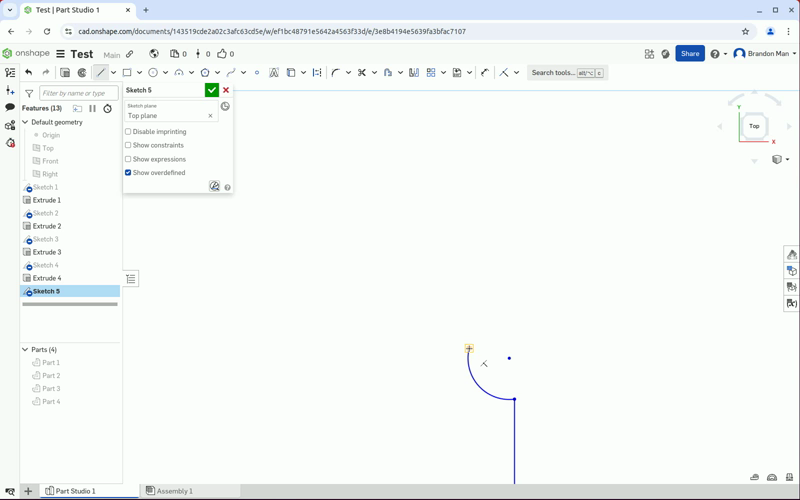
scroll(-6)
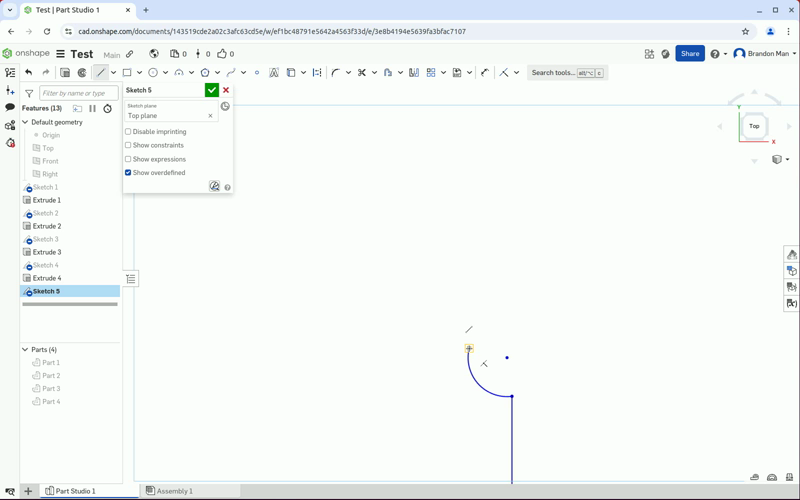
scroll(-6)
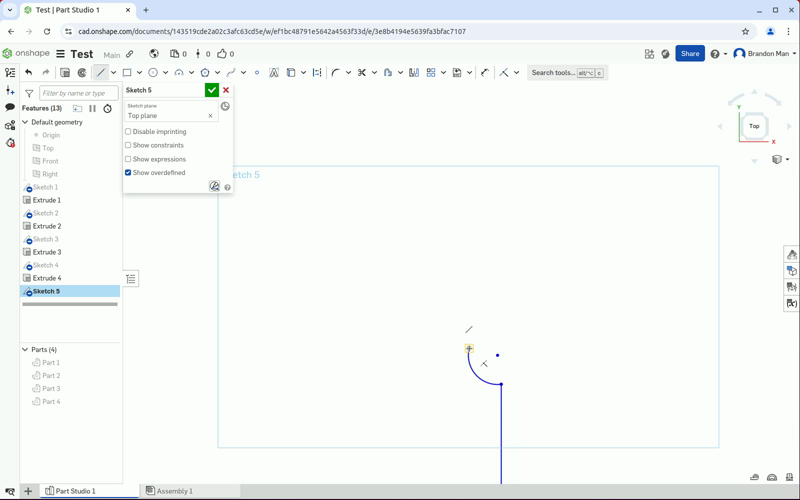
scroll(-6)
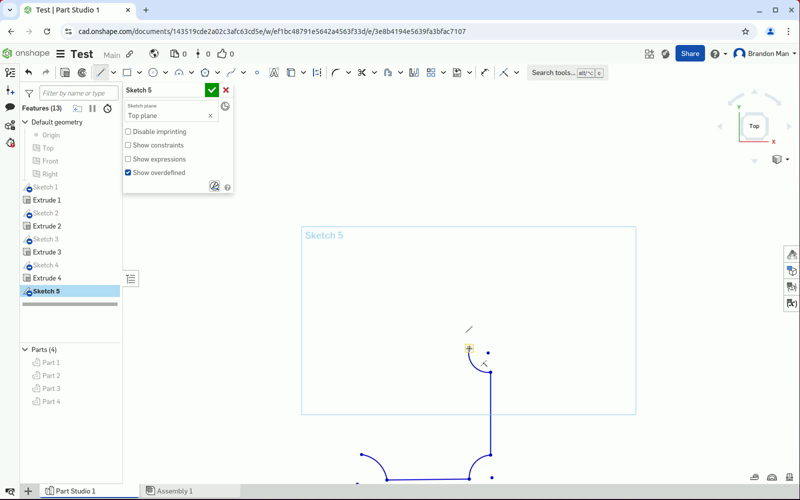
scroll(-6)
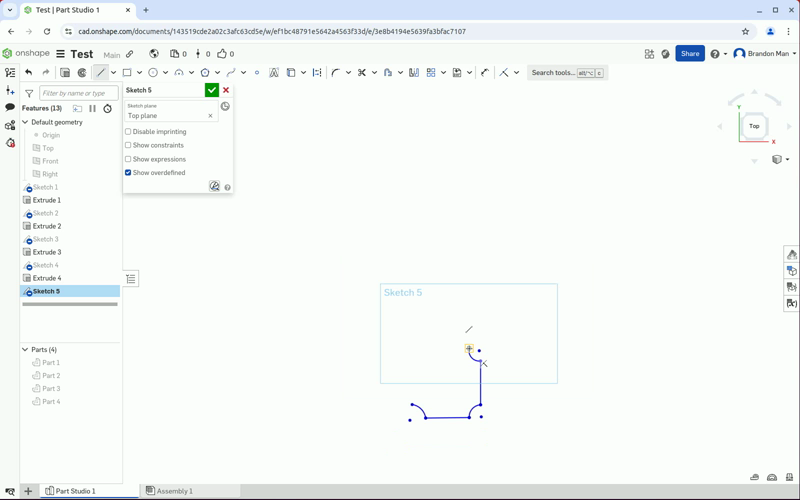
scroll(-6)
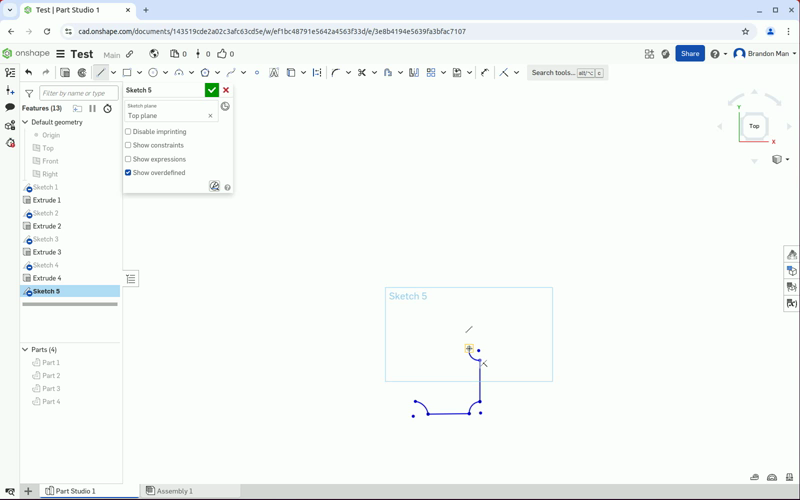
scroll(-6)
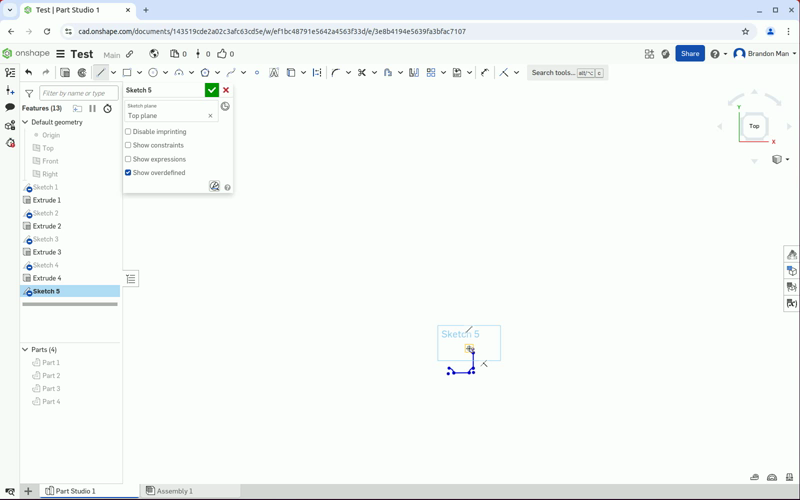
key_down(shift)
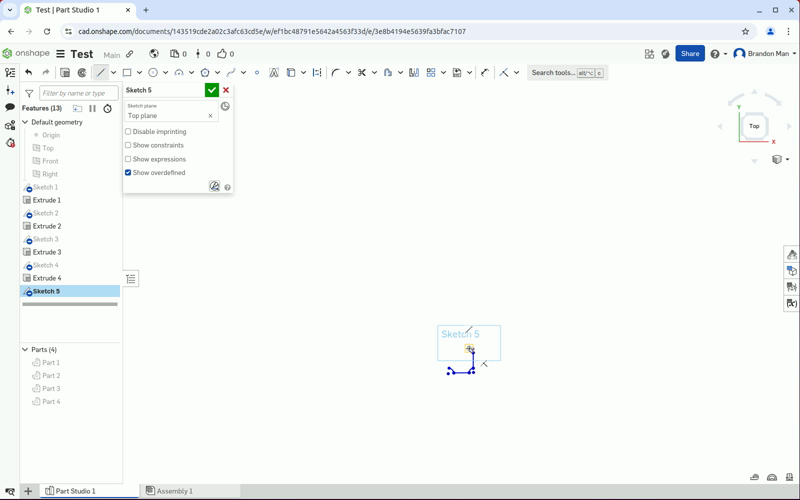
mouse_move(499, 348)
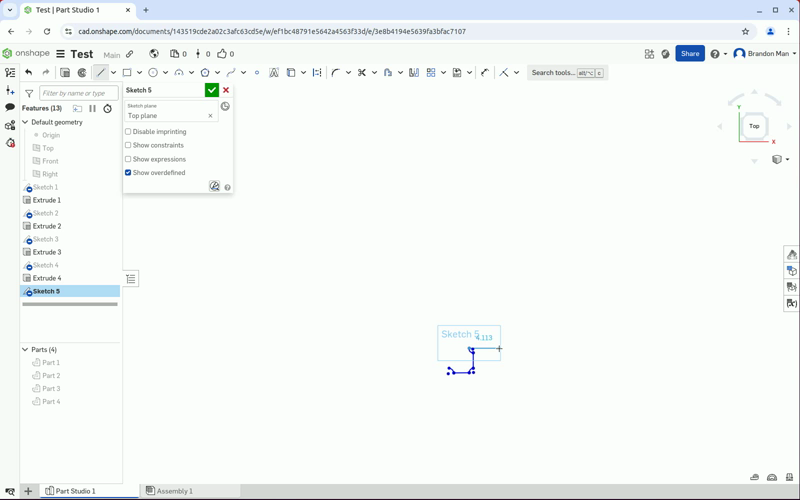
mouse_move(453, 348)
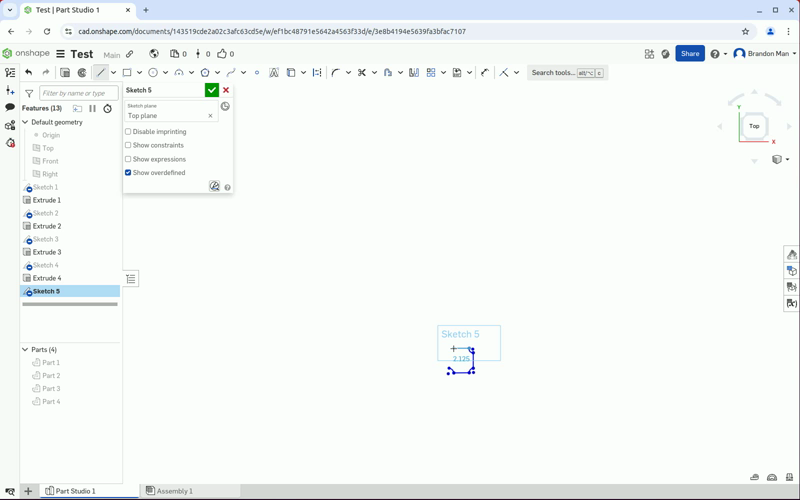
click(453, 348)
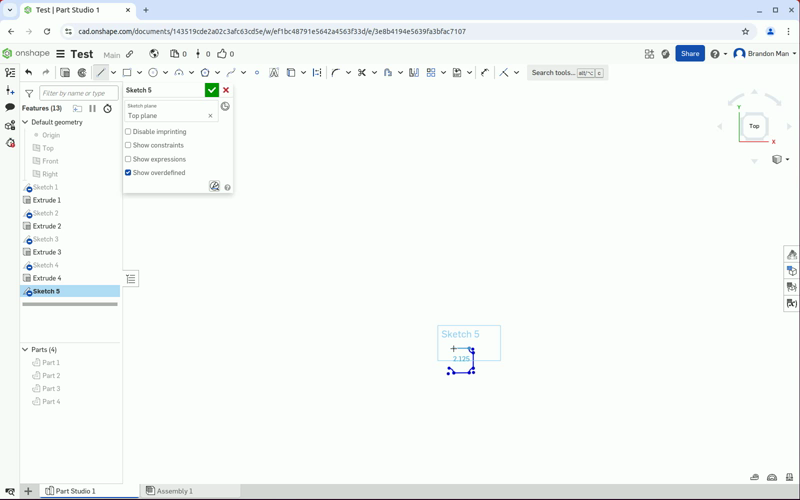
key_up(shift)
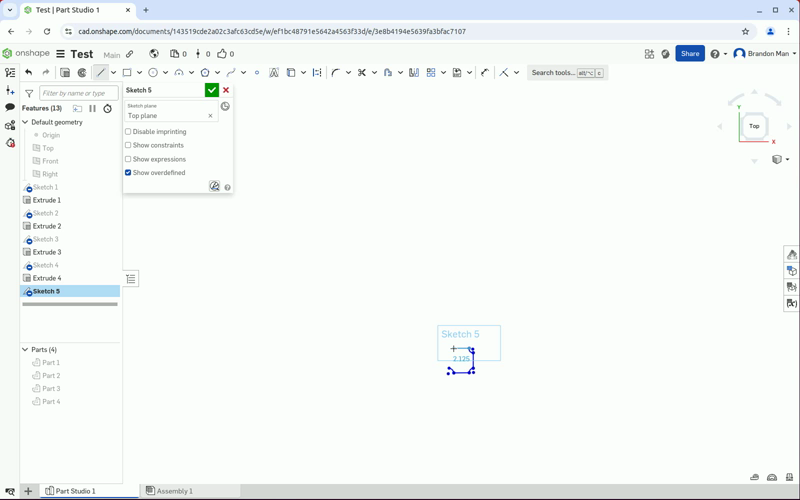
key(esc)
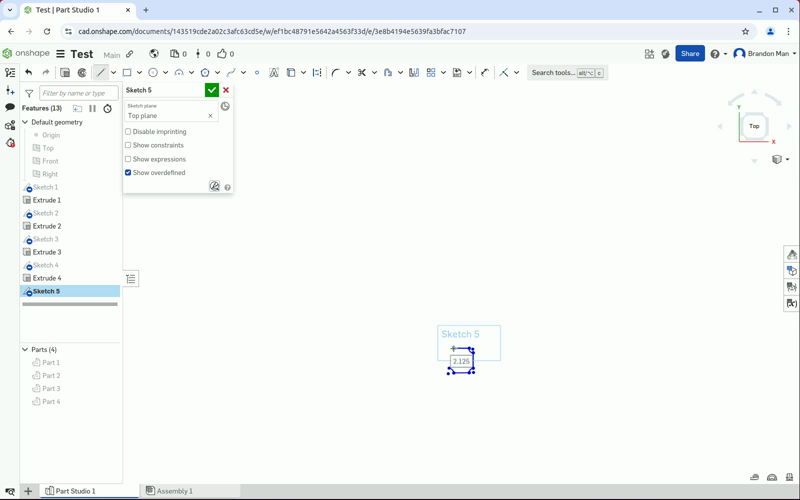
key(a)
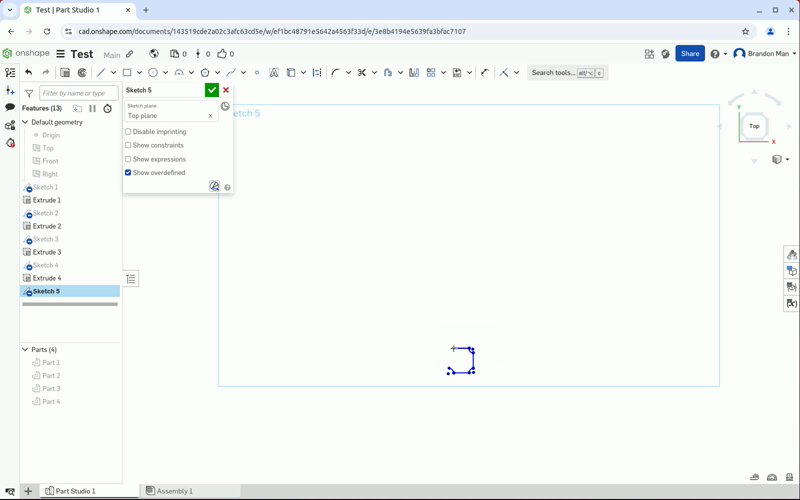
mouse_move(453, 348)
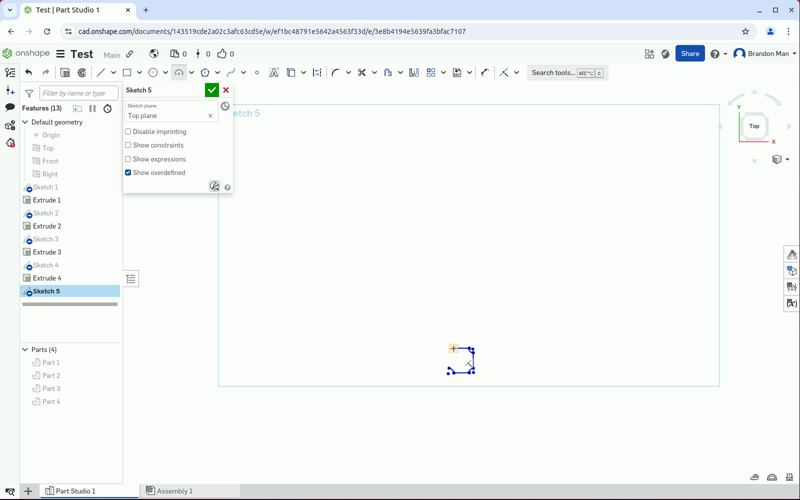
click(453, 348)
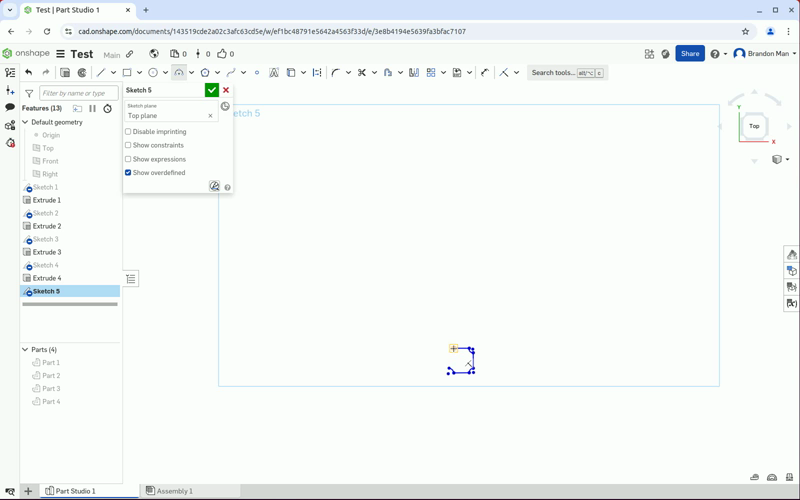
key_down(shift)
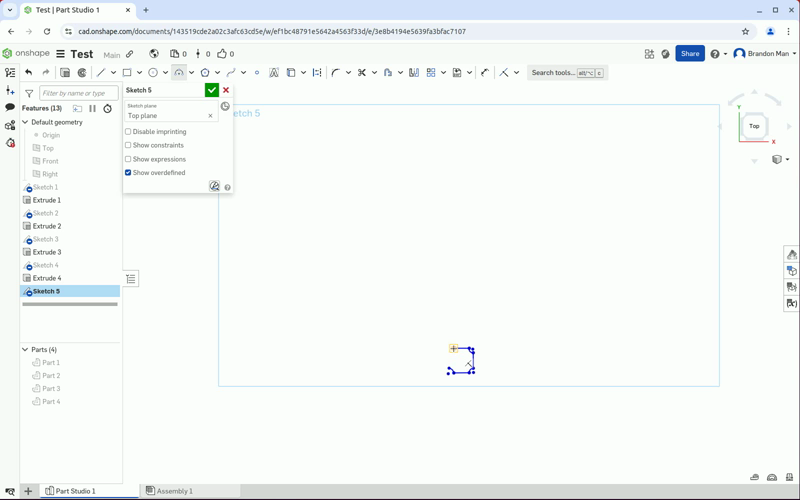
mouse_move(449, 352)
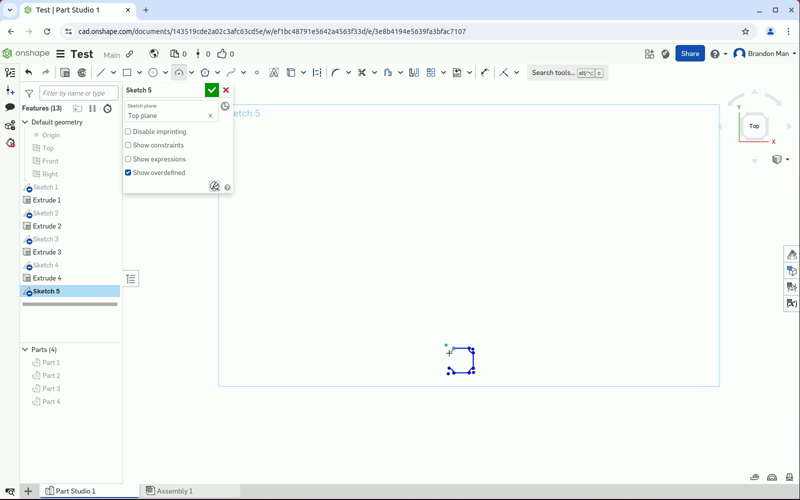
scroll(6)
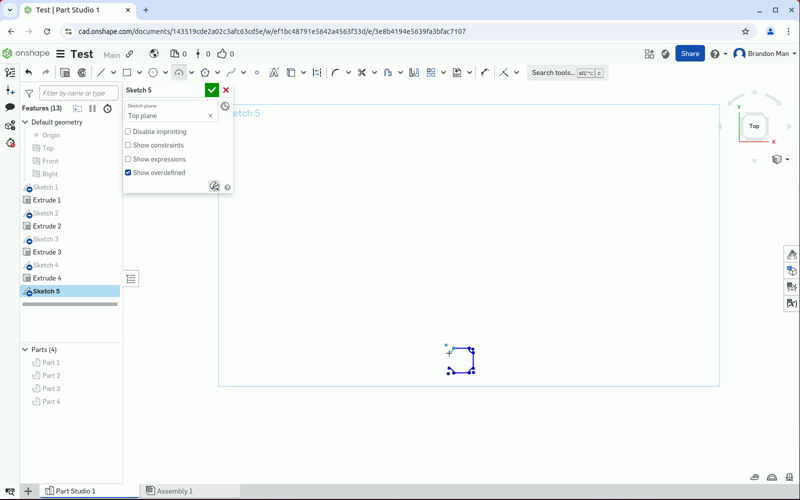
scroll(6)
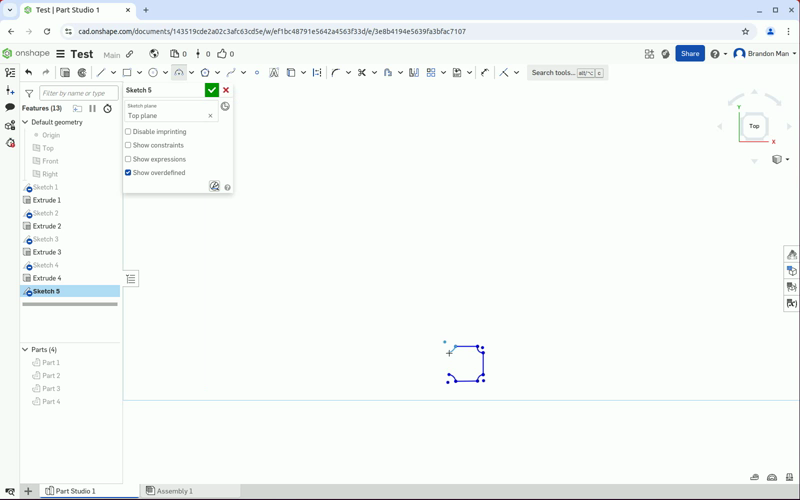
scroll(6)
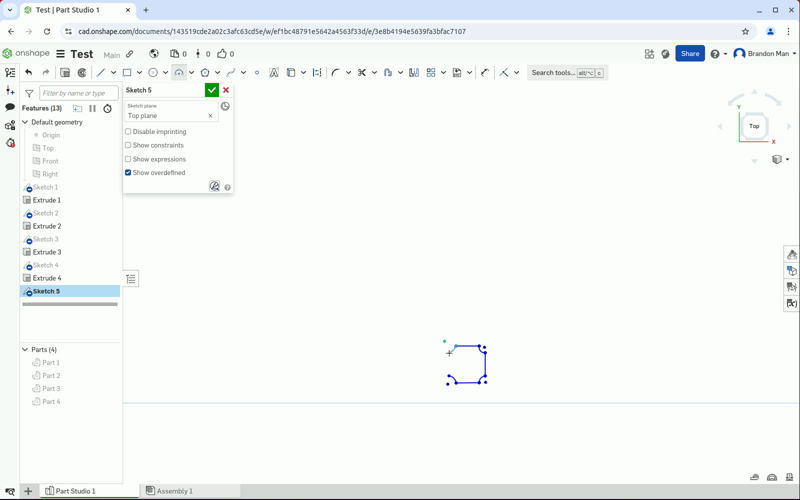
scroll(6)
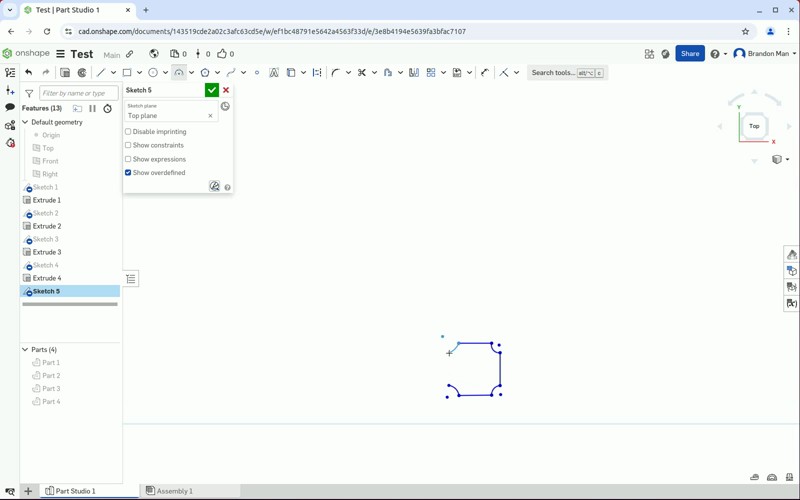
scroll(6)
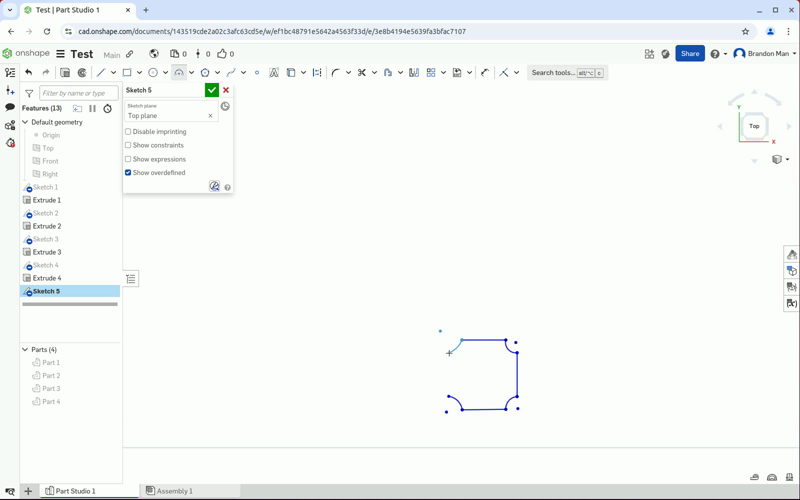
scroll(6)
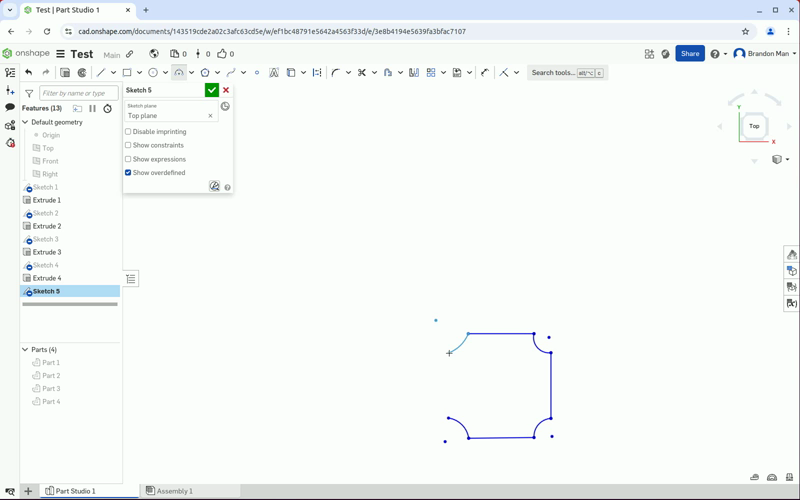
scroll(6)
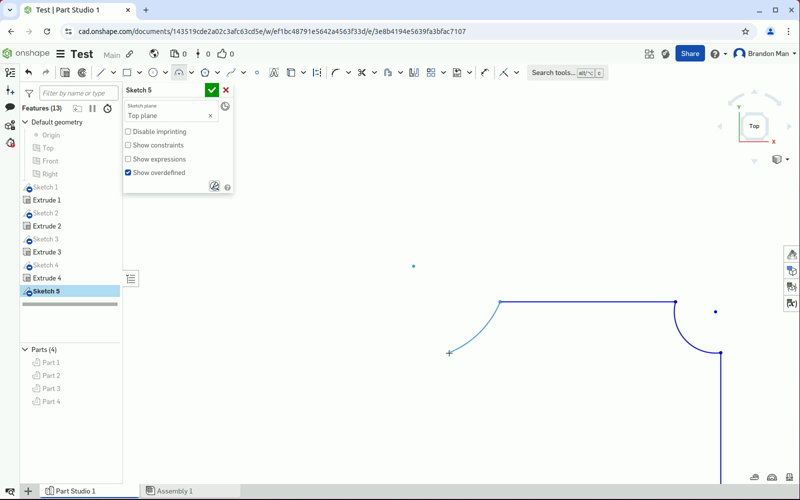
click(449, 352)
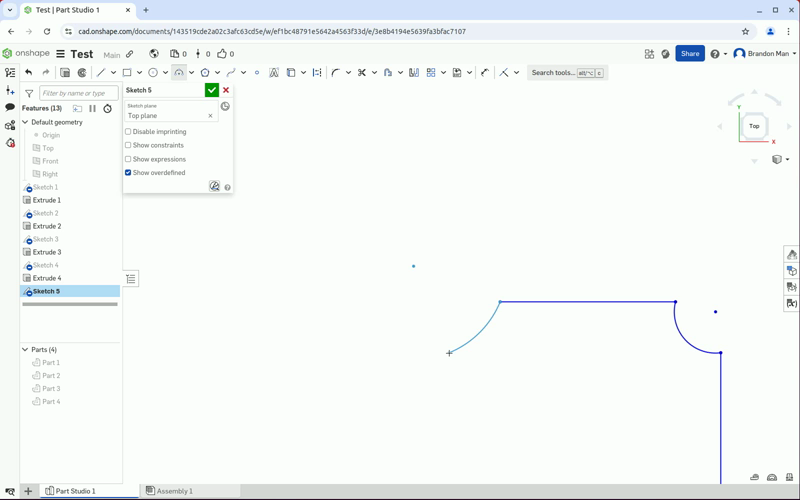
scroll(-6)
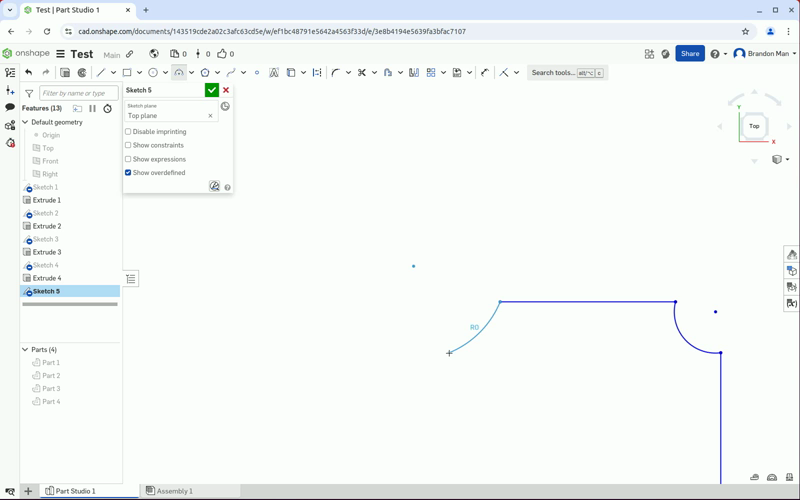
scroll(-6)
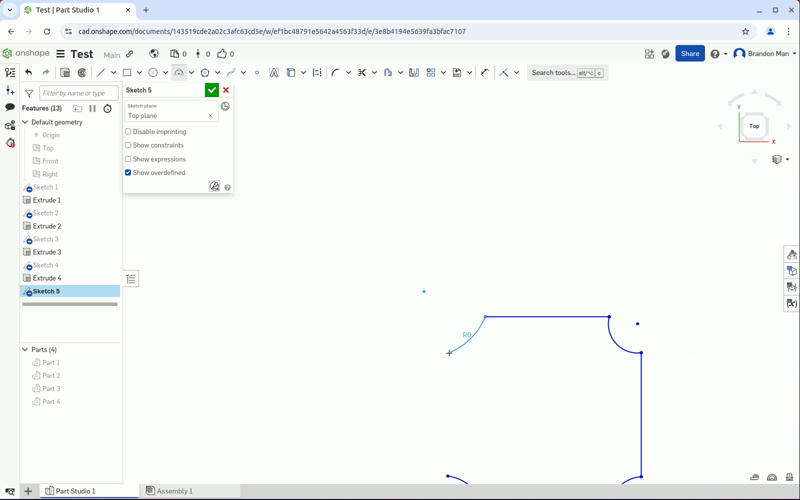
scroll(-6)
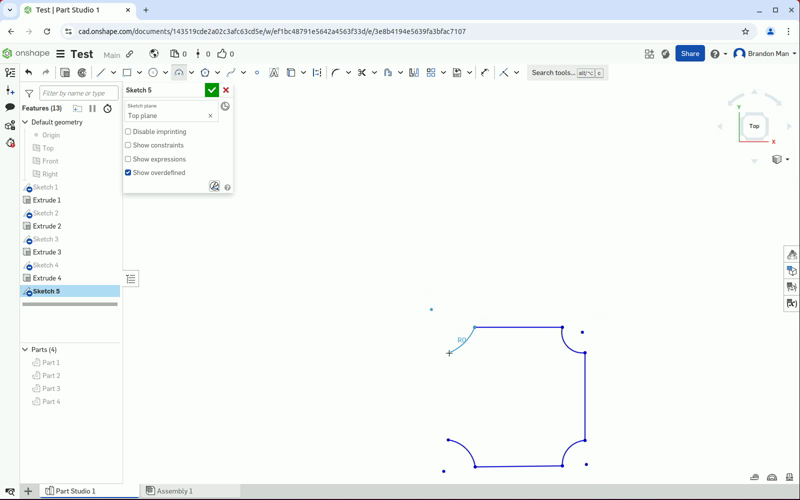
scroll(-6)
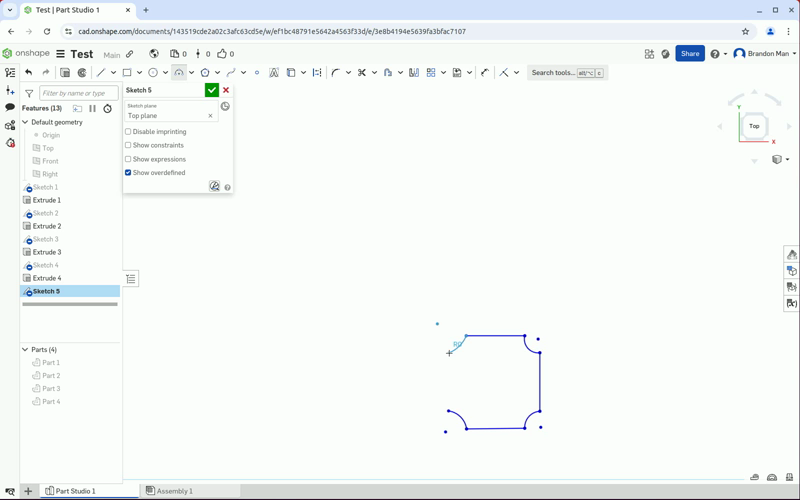
scroll(-6)
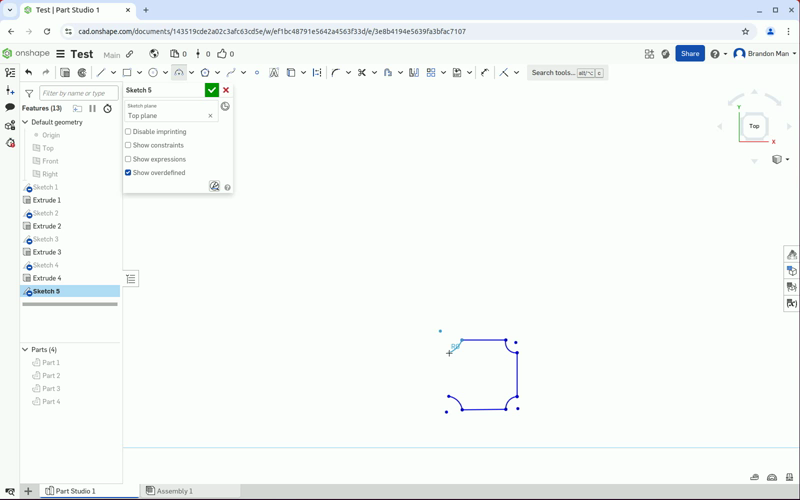
scroll(-6)
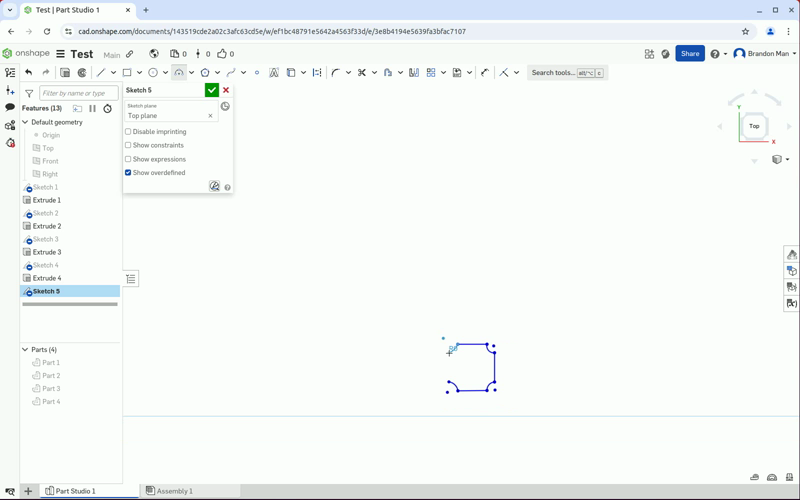
scroll(-6)
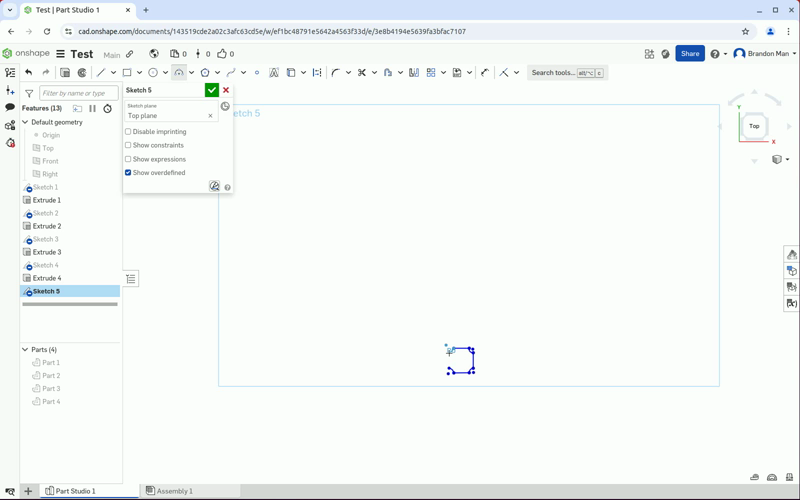
mouse_move(452, 351)
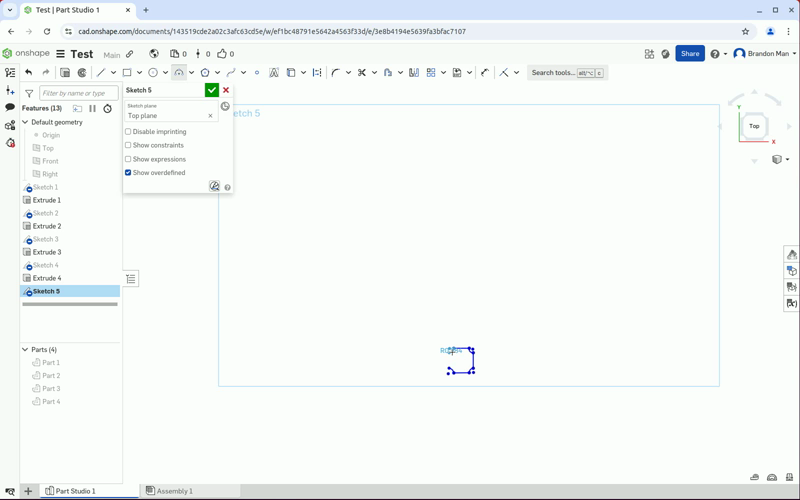
scroll(6)
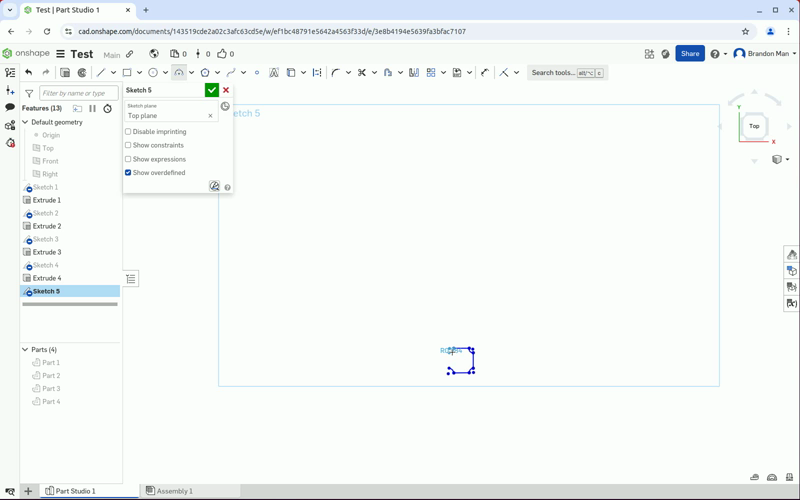
scroll(6)
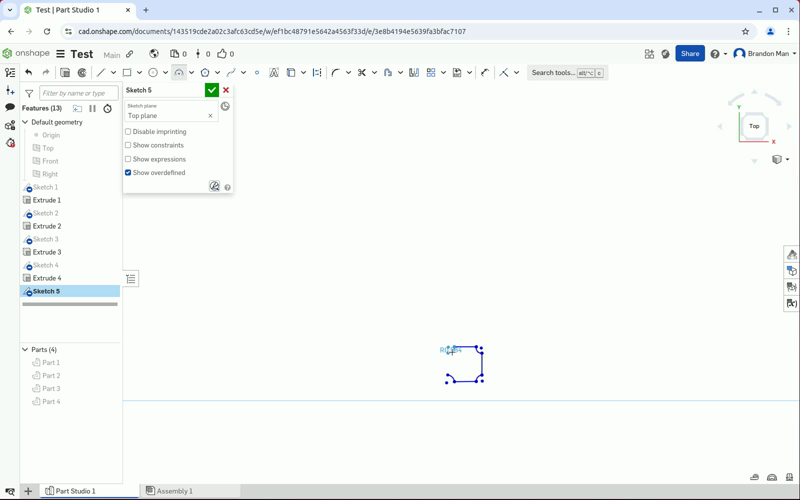
scroll(6)
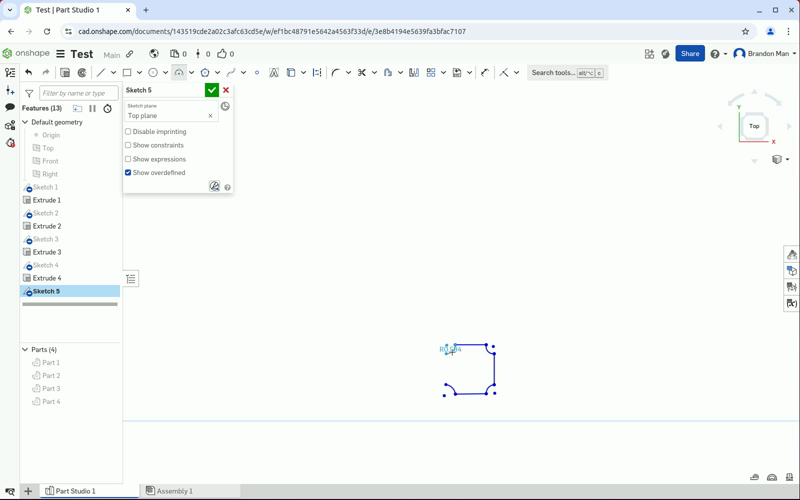
scroll(6)
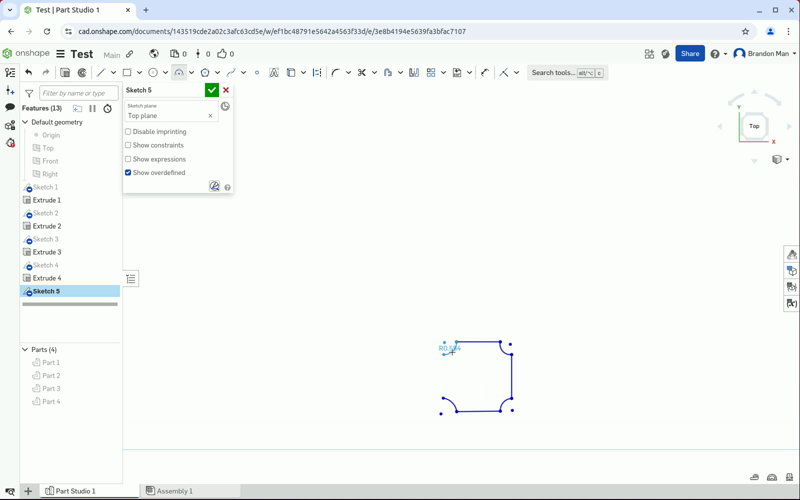
scroll(6)
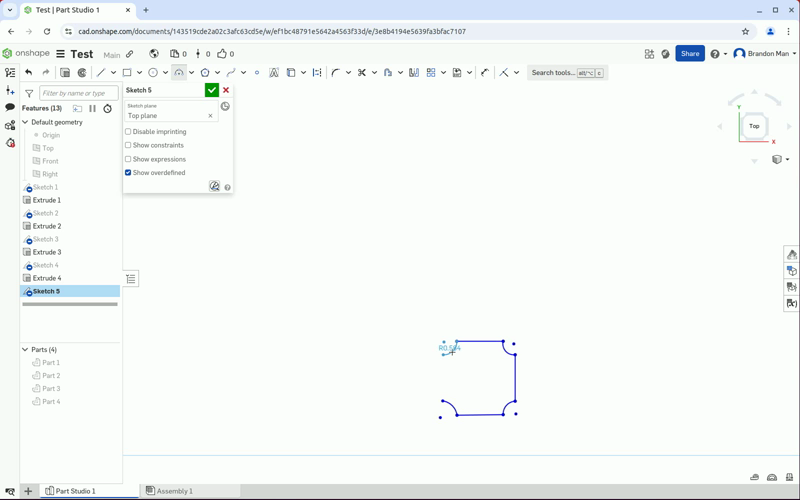
scroll(6)
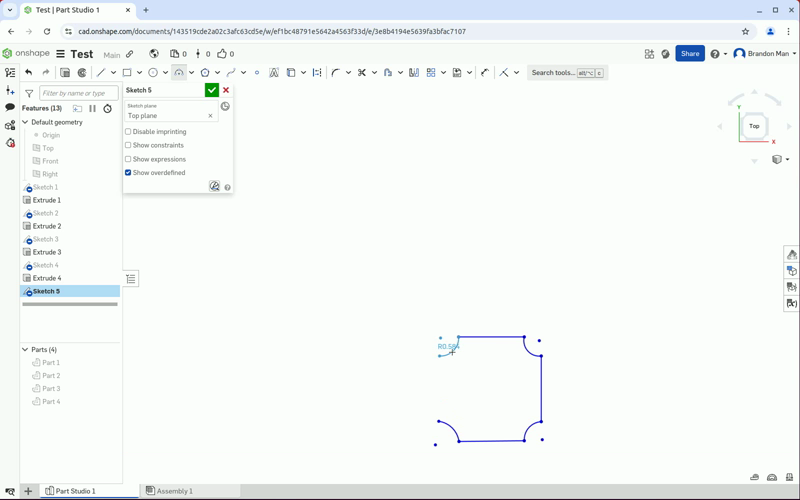
scroll(6)
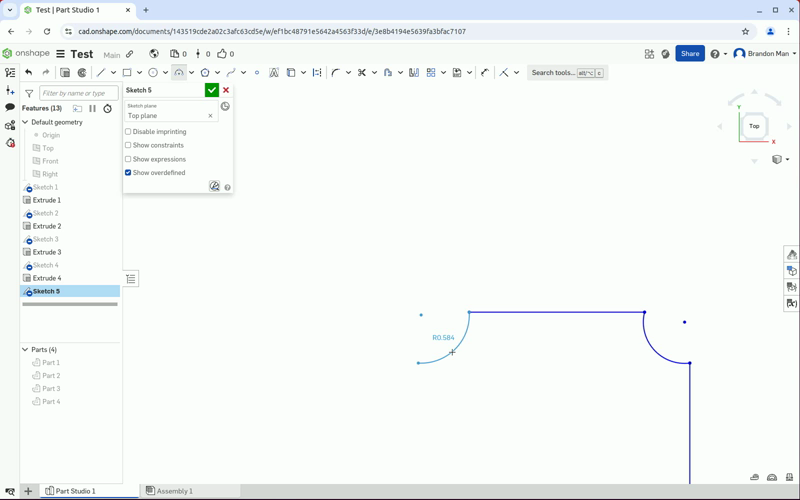
click(452, 351)
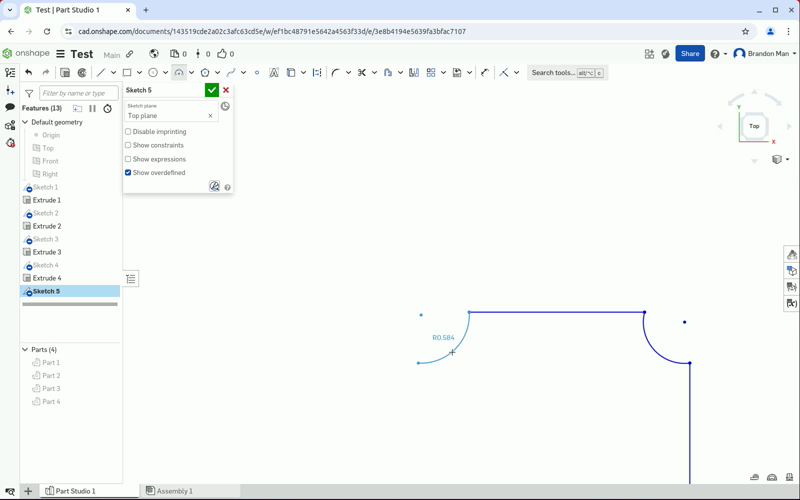
scroll(-6)
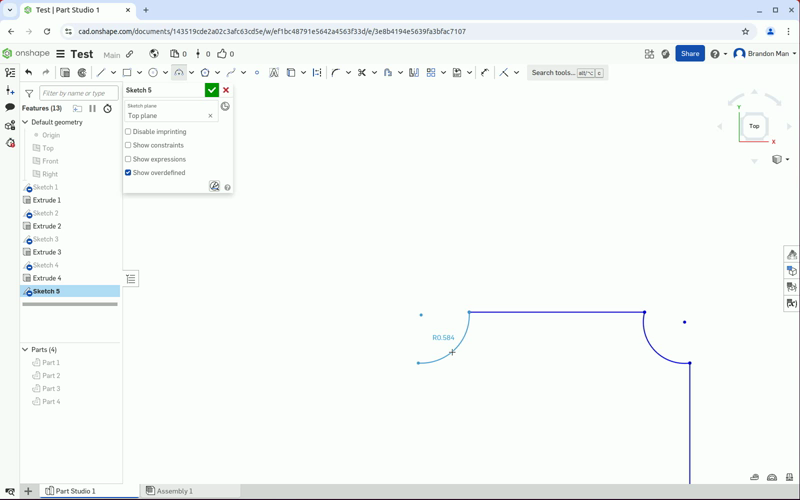
scroll(-6)
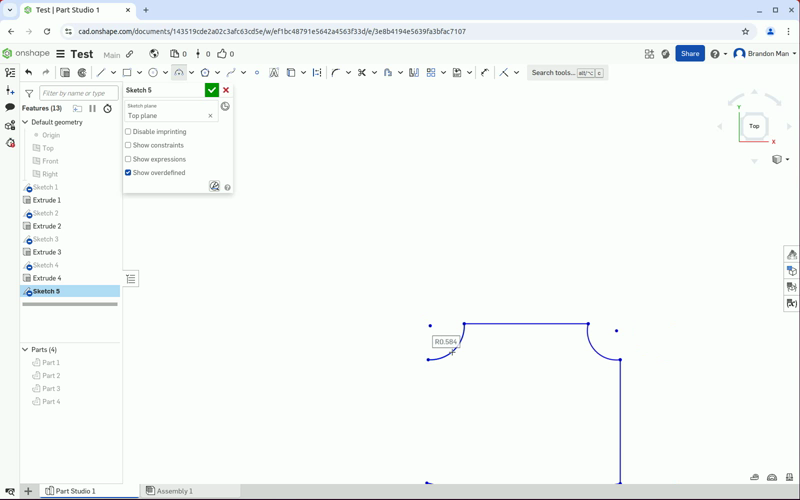
scroll(-6)
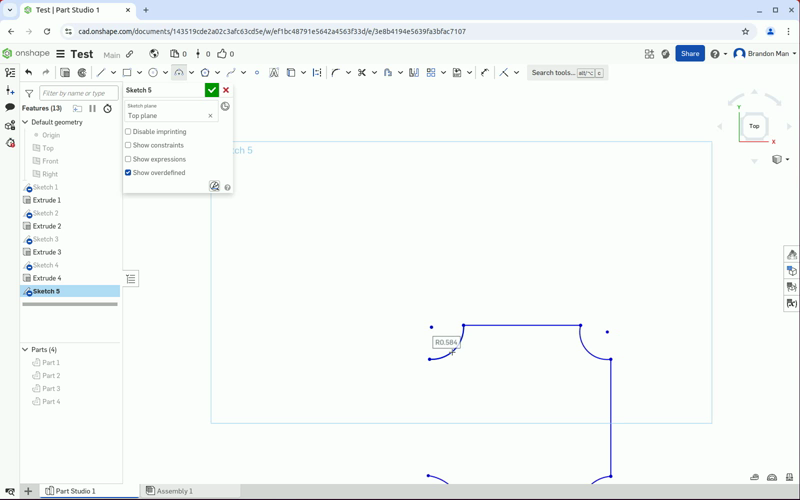
scroll(-6)
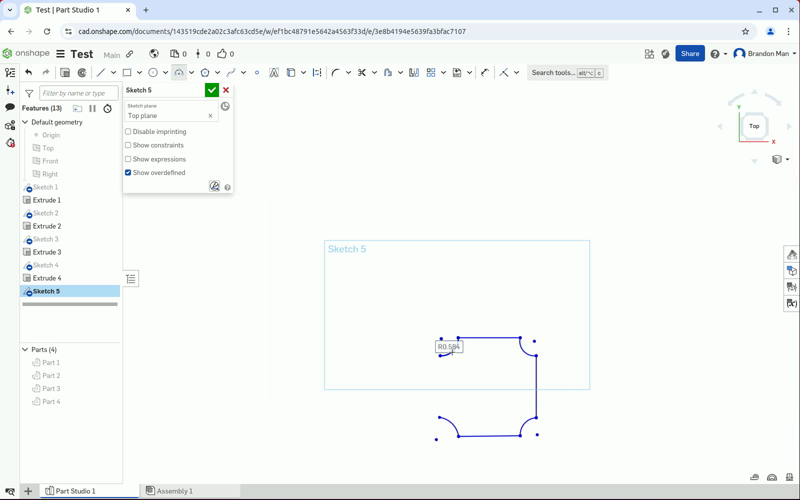
scroll(-6)
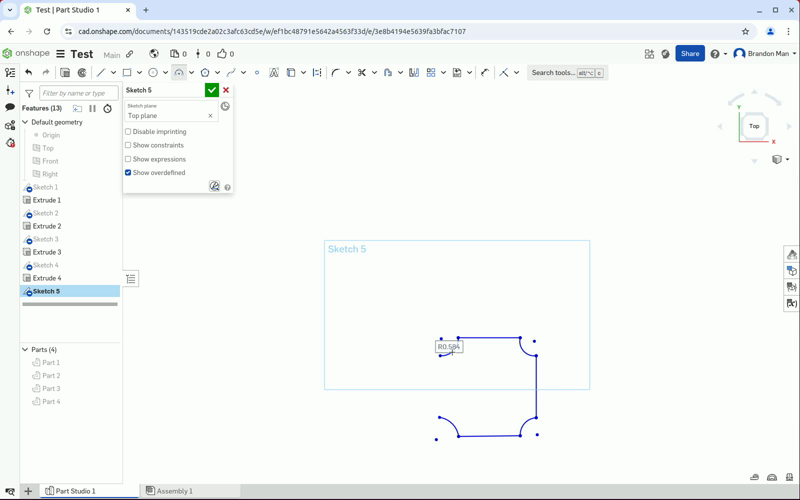
scroll(-6)
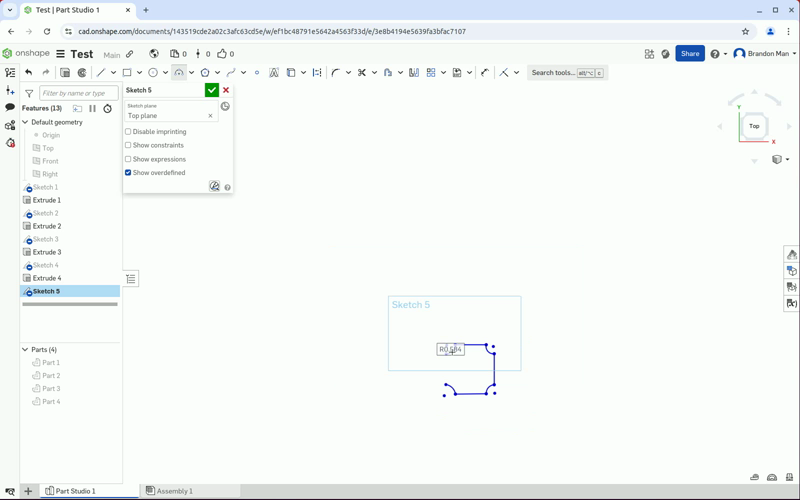
scroll(-6)
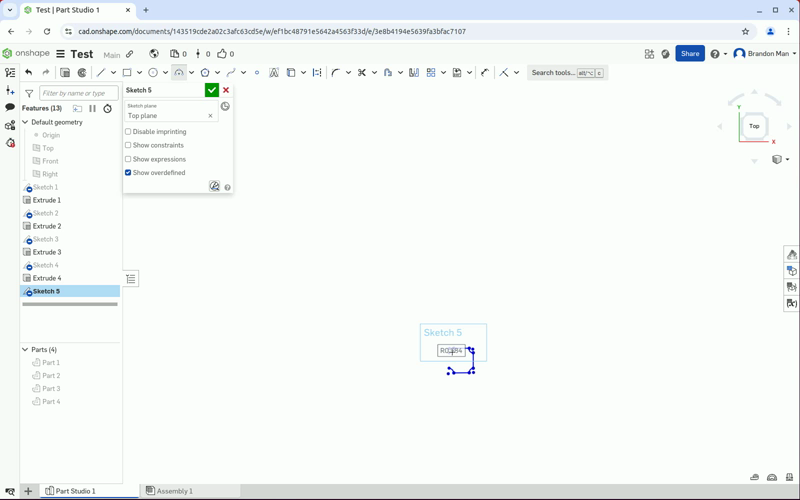
key_up(shift)
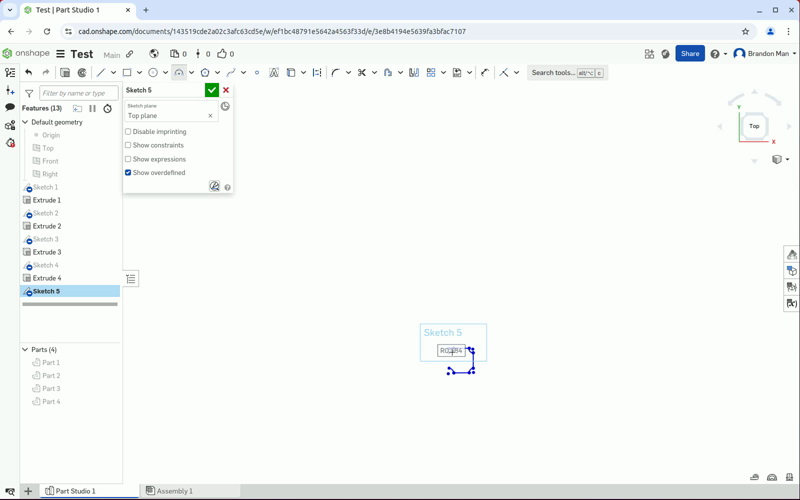
key(esc)
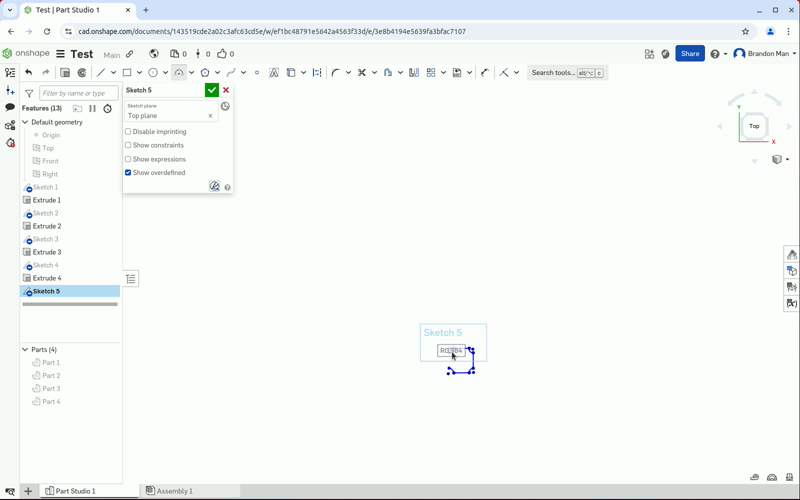
key(l)
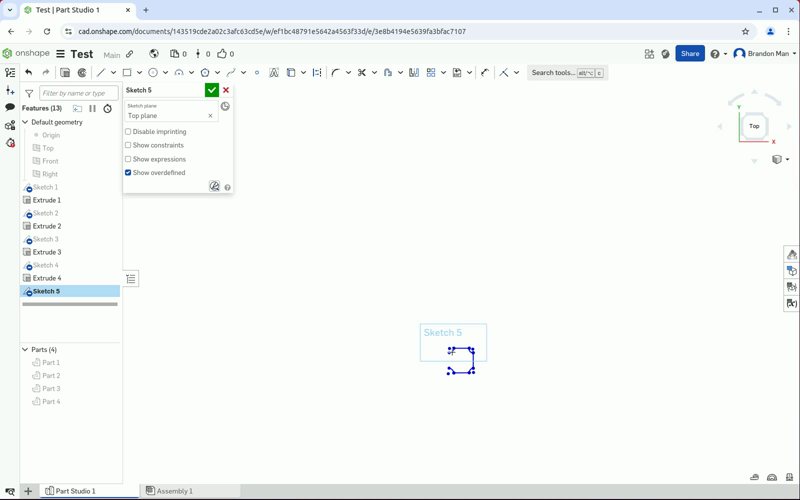
mouse_move(449, 352)
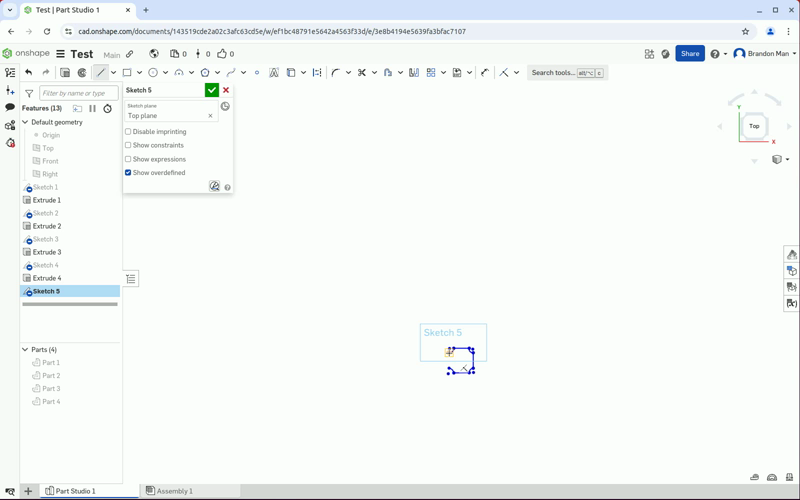
scroll(6)
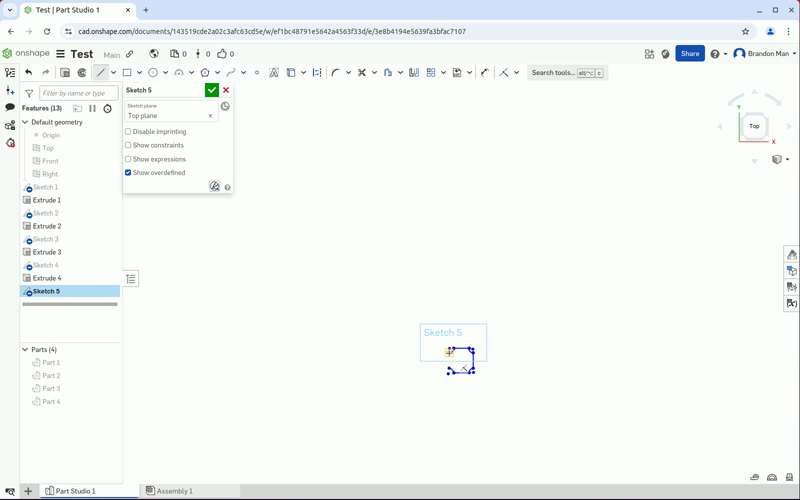
scroll(6)
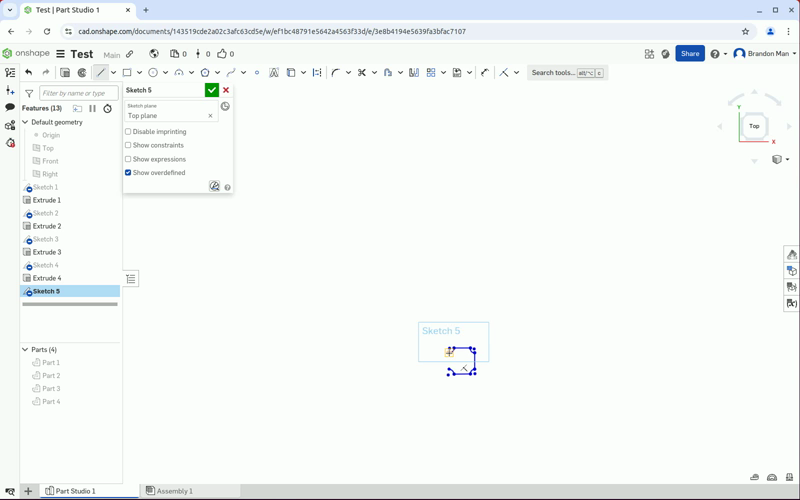
scroll(6)
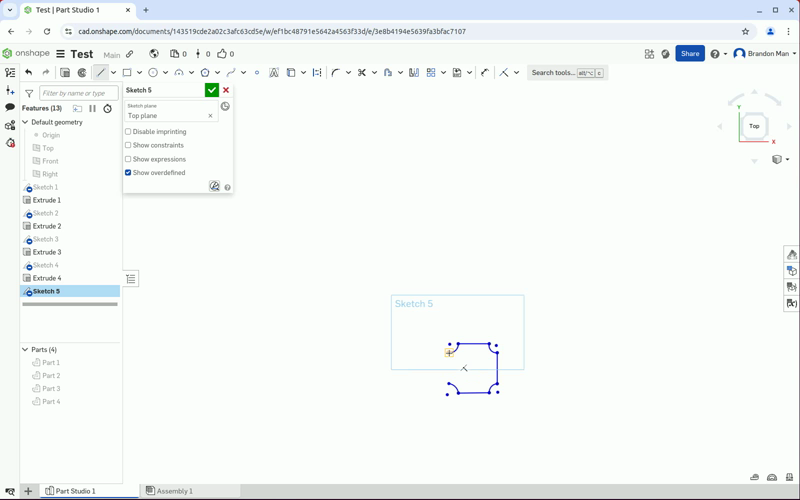
scroll(6)
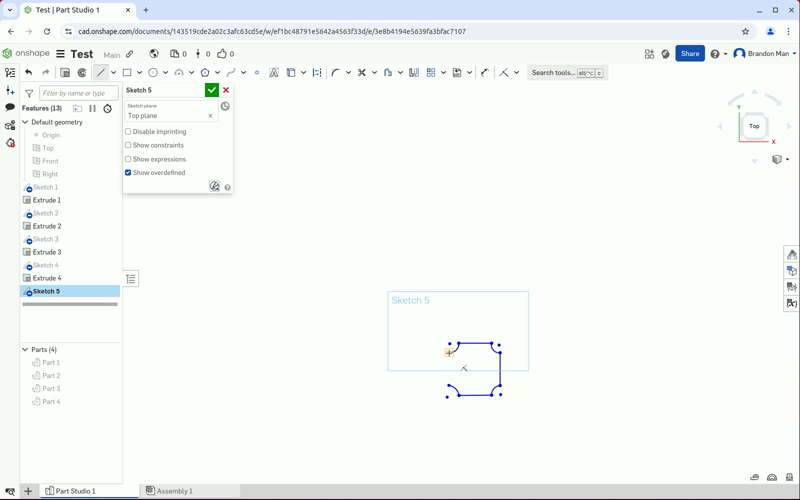
scroll(6)
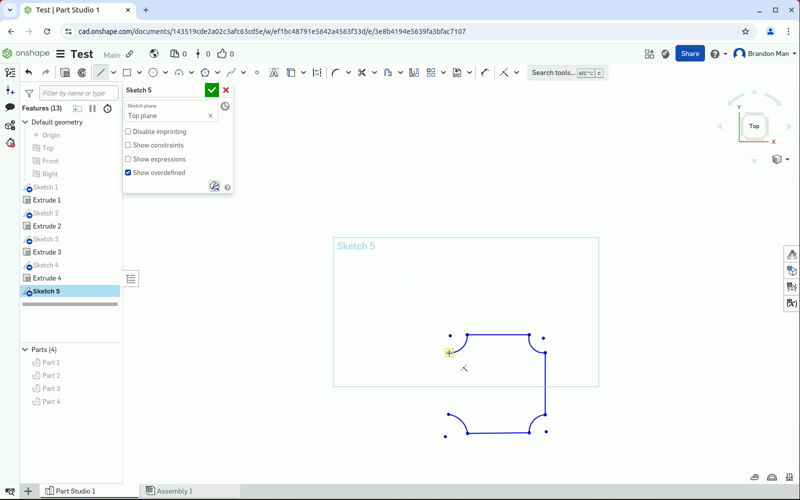
scroll(6)
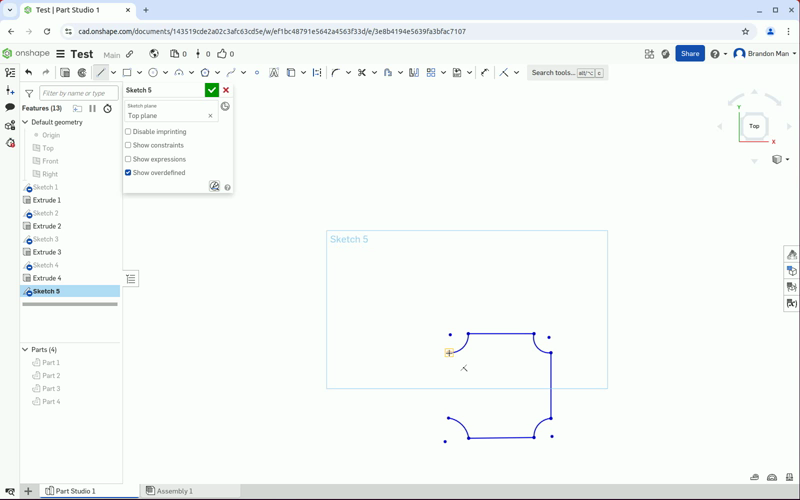
scroll(6)
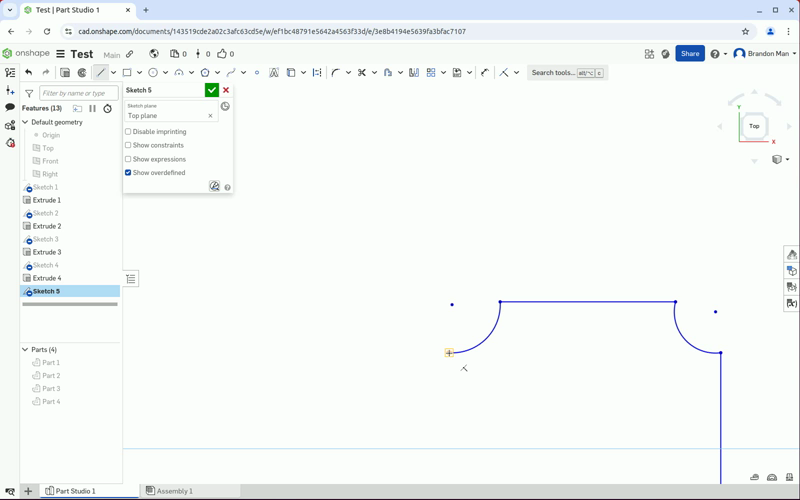
click(449, 352)
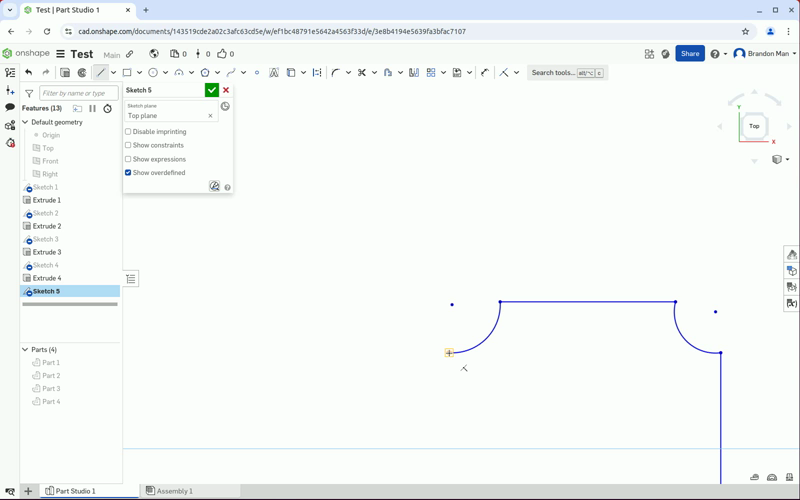
scroll(-6)
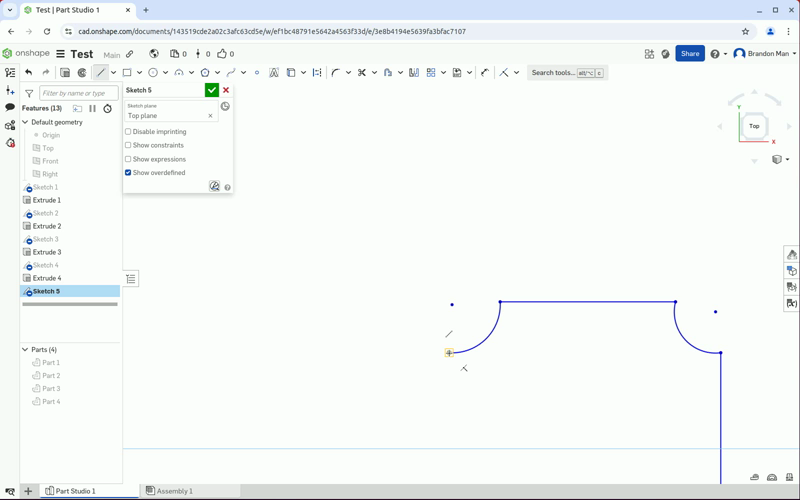
scroll(-6)
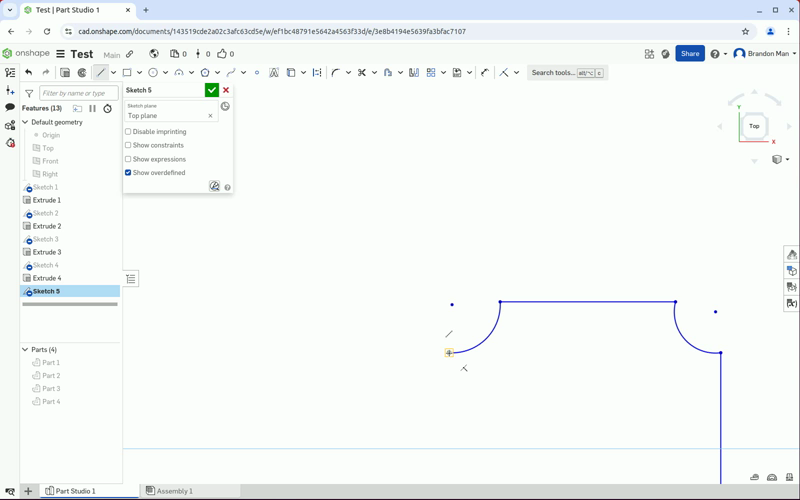
scroll(-6)
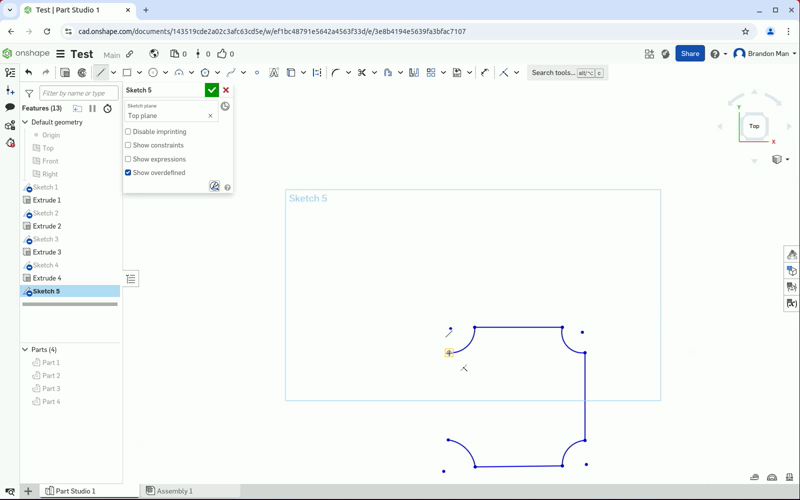
scroll(-6)
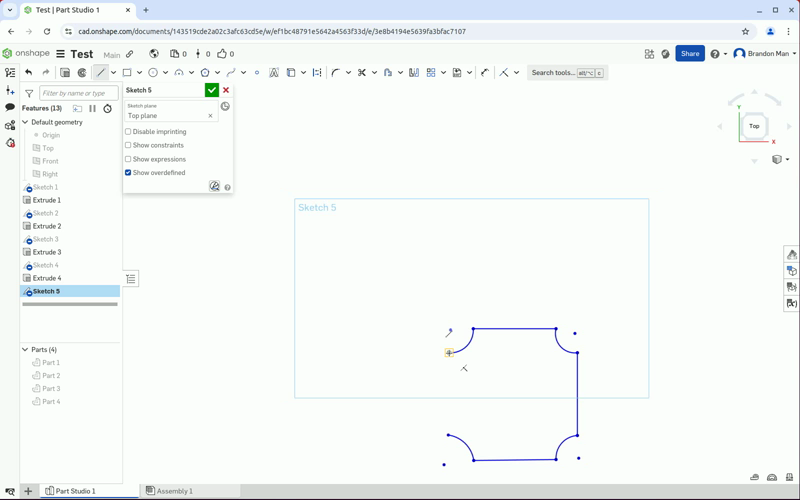
scroll(-6)
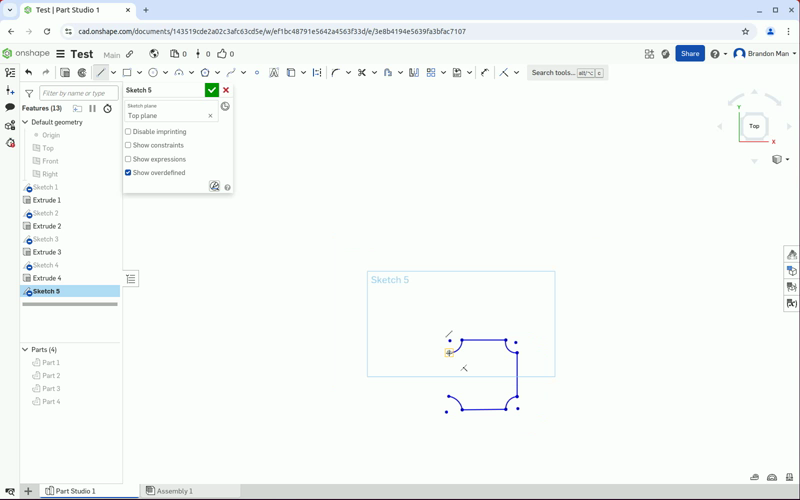
scroll(-6)
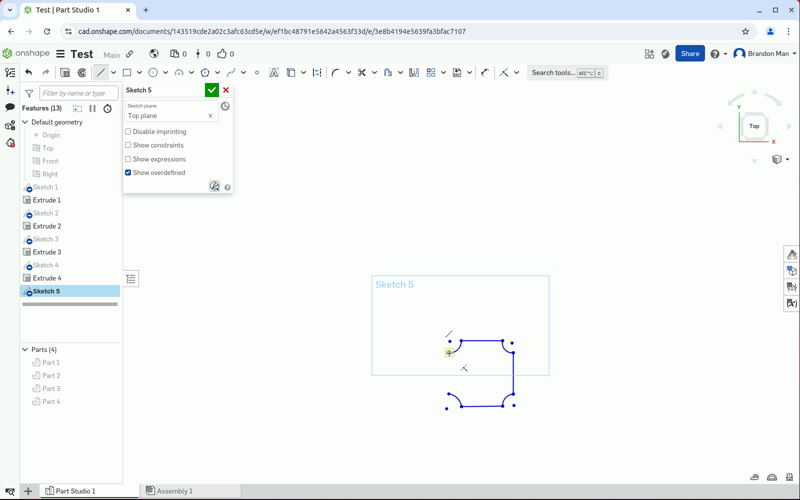
scroll(-6)
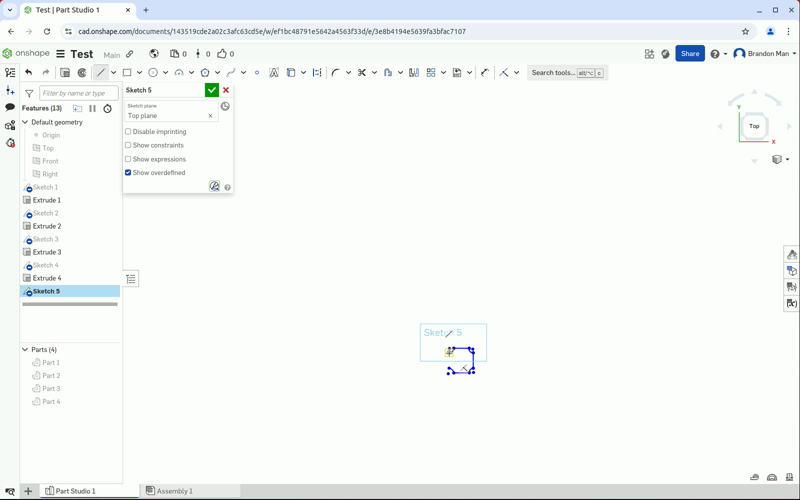
mouse_move(479, 352)
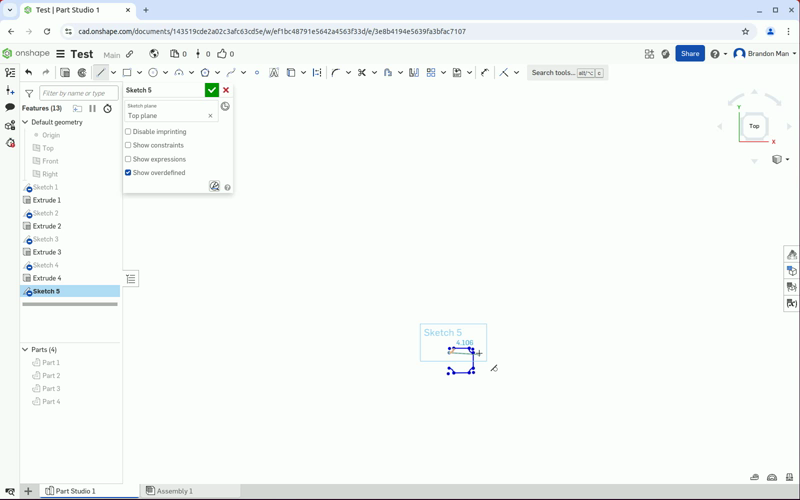
key_down(shift)
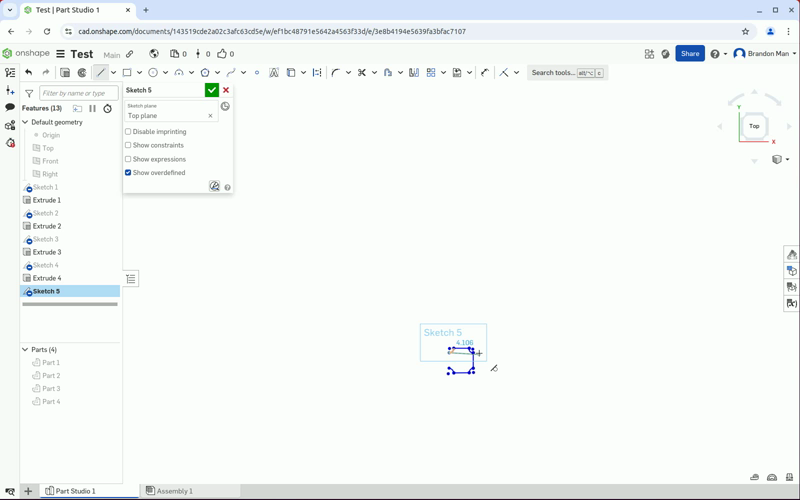
mouse_move(449, 368)
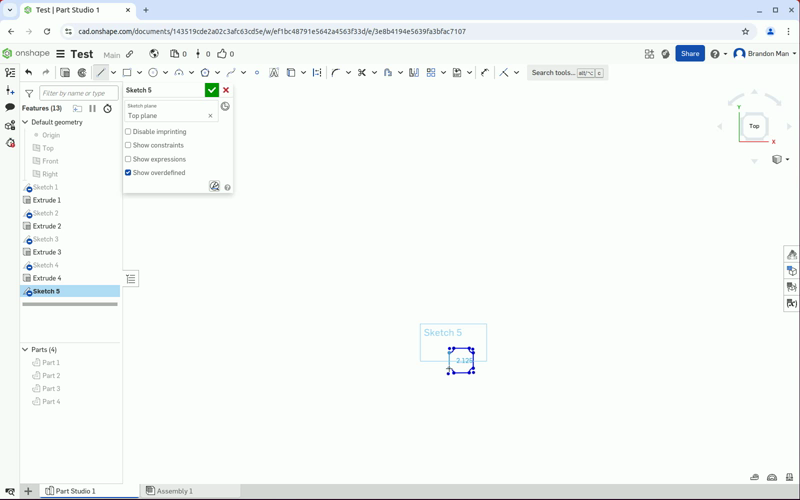
scroll(6)
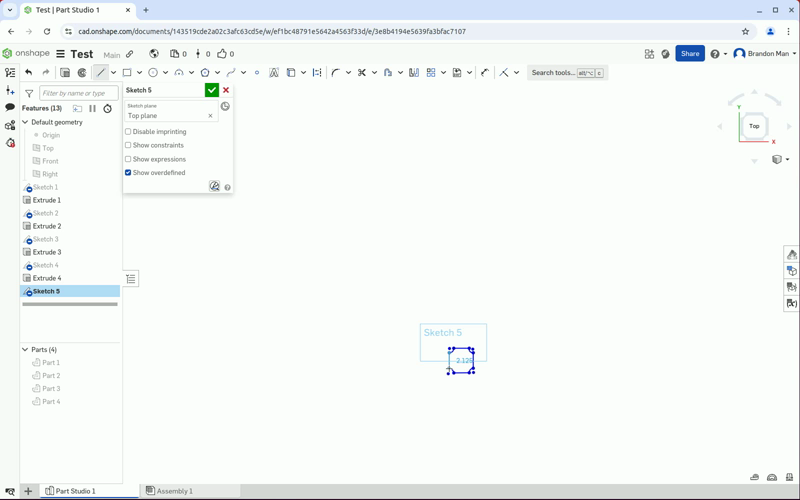
scroll(6)
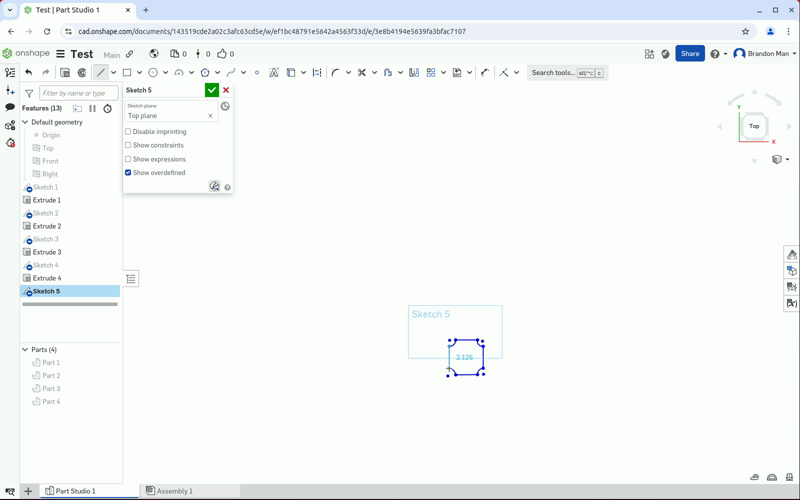
scroll(6)
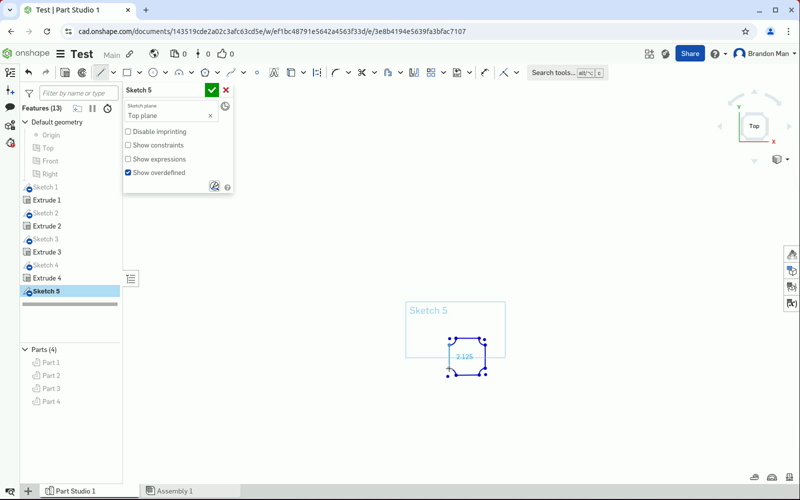
scroll(6)
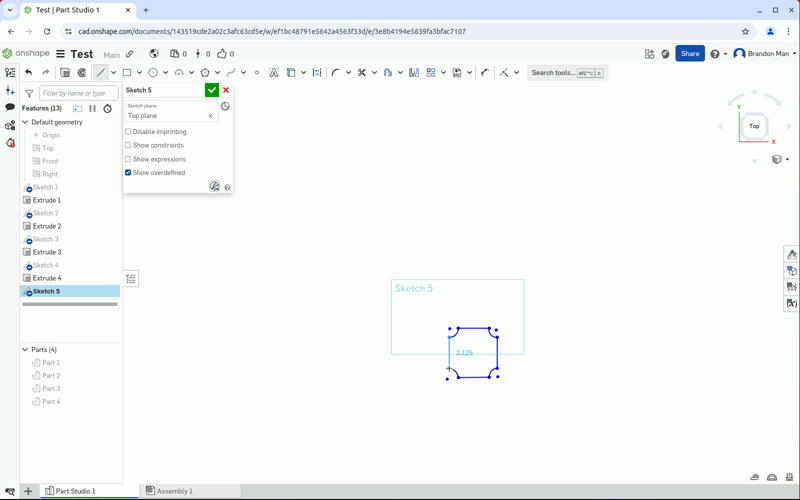
scroll(6)
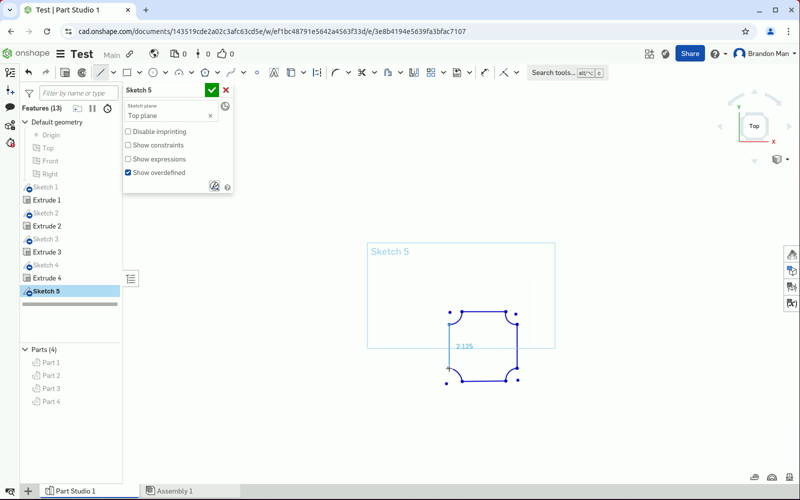
scroll(6)
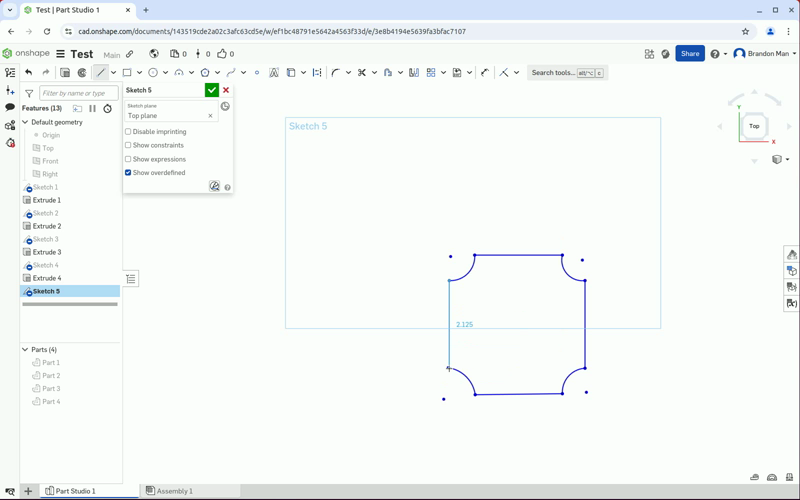
scroll(6)
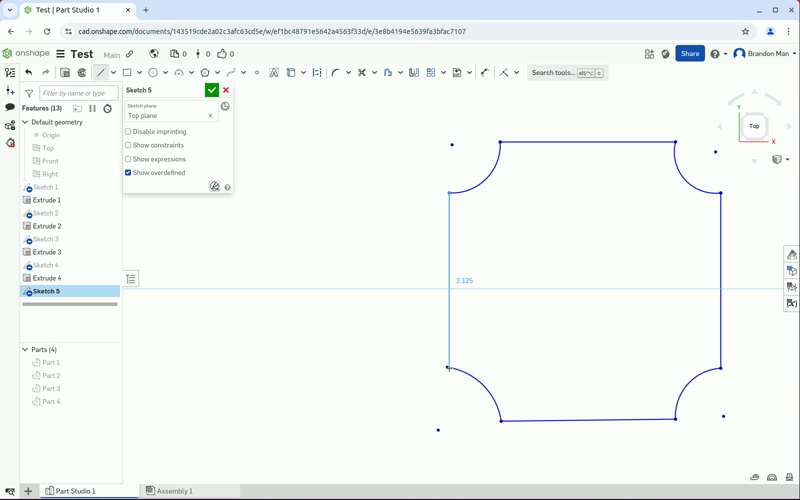
key_up(shift)
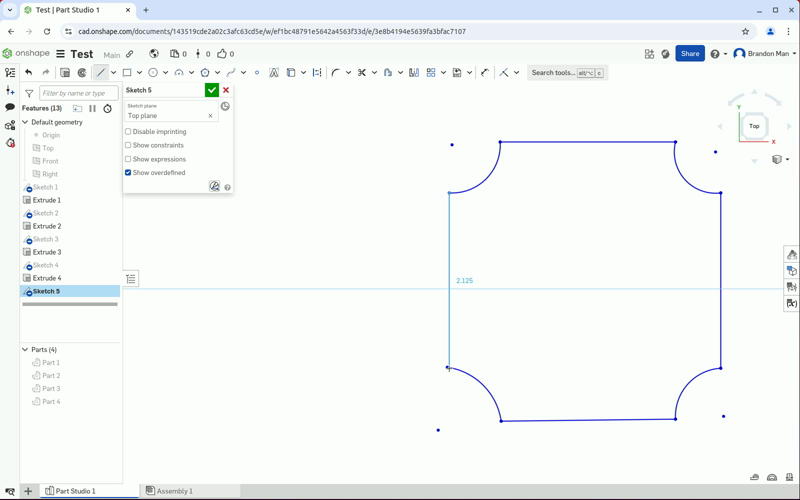
click(449, 368)
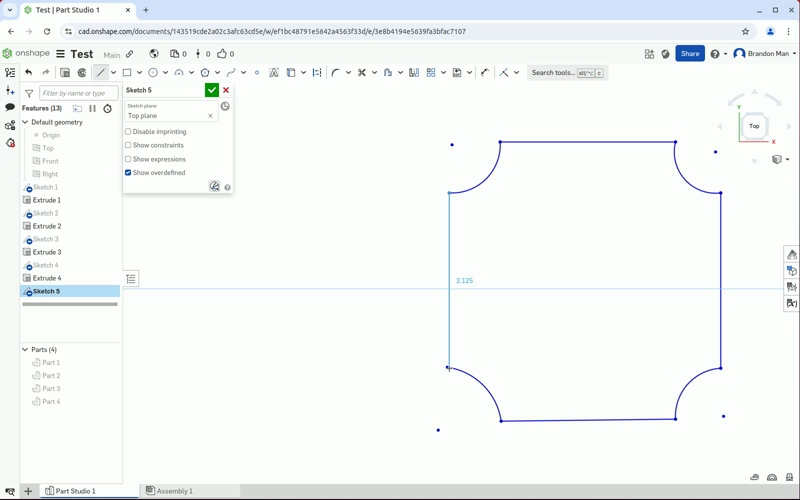
scroll(-6)
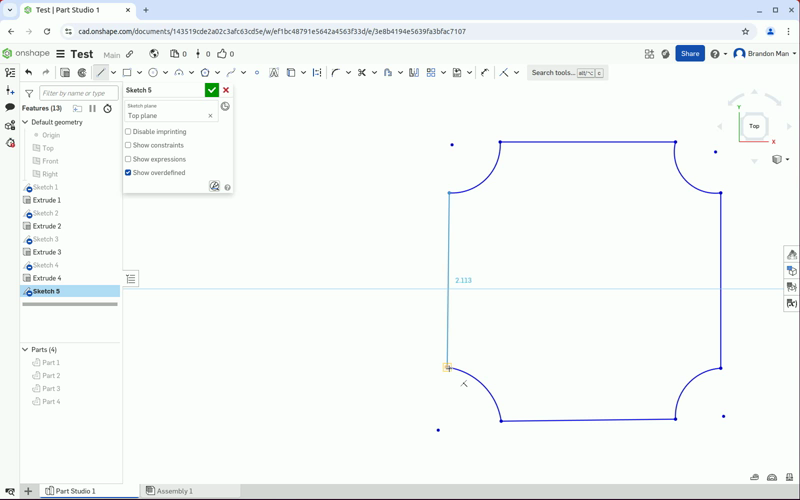
scroll(-6)
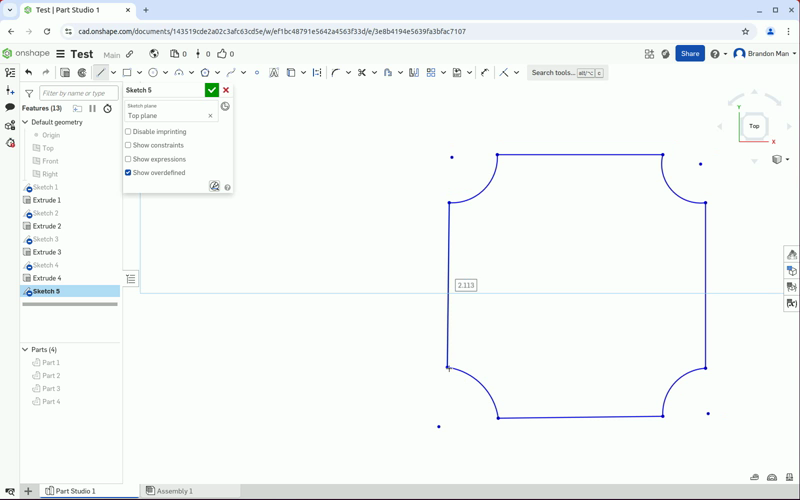
scroll(-6)
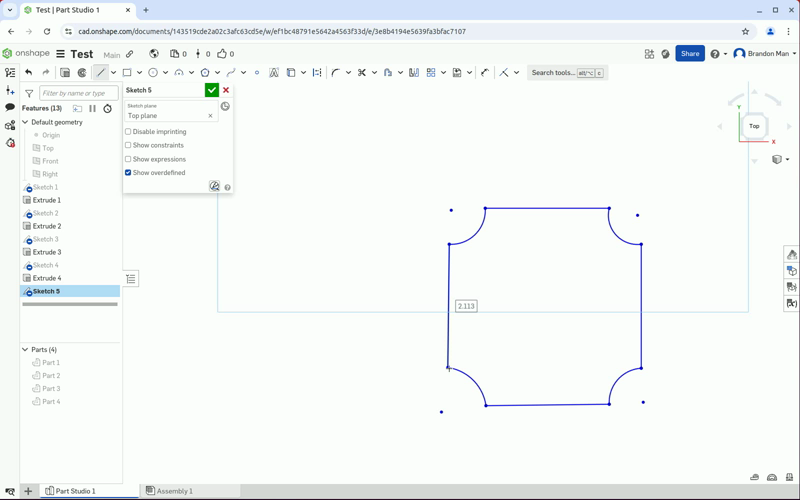
scroll(-6)
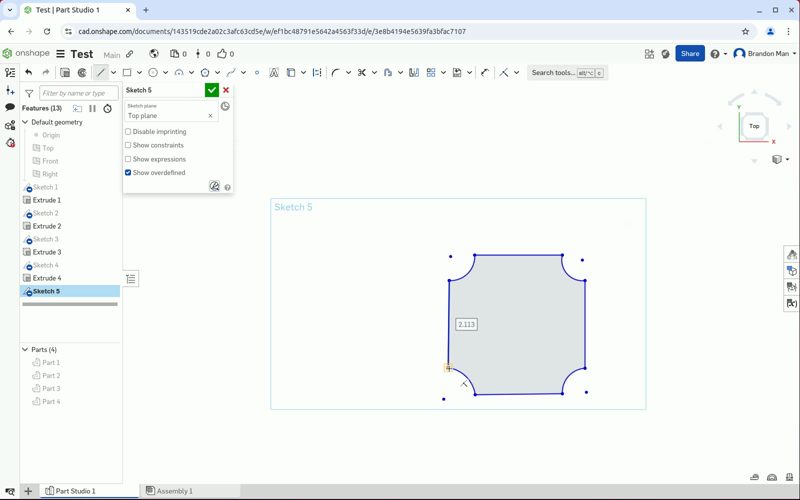
scroll(-6)
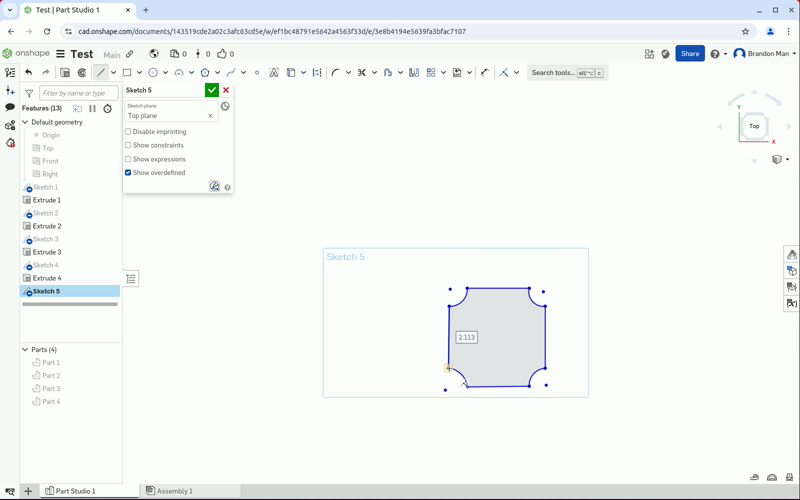
scroll(-6)
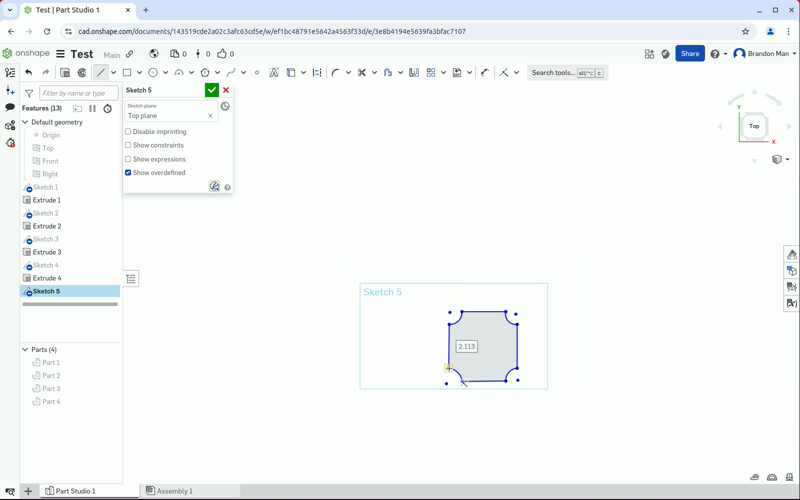
scroll(-6)
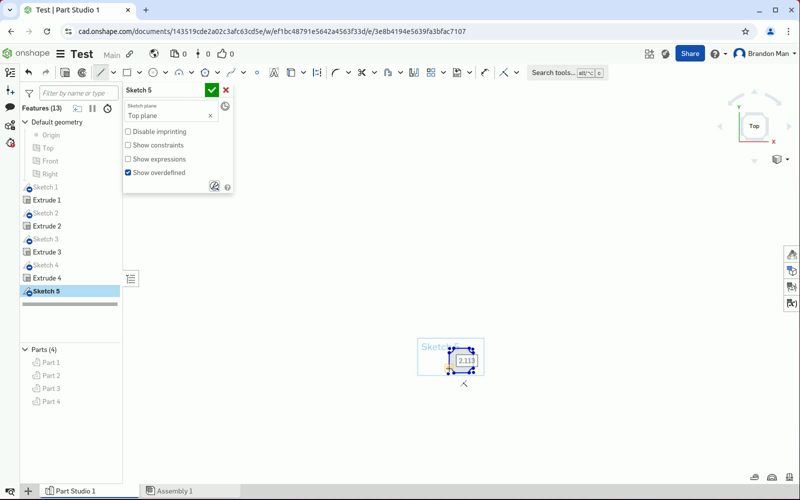
key(esc)
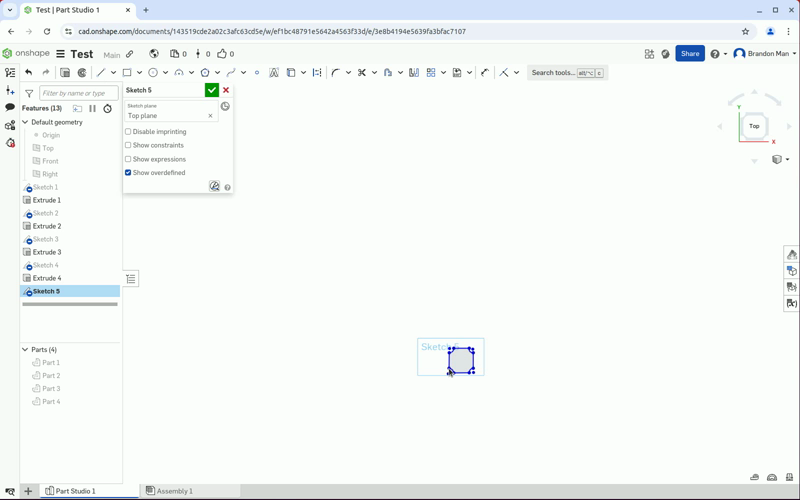
mouse_move(465, 356)
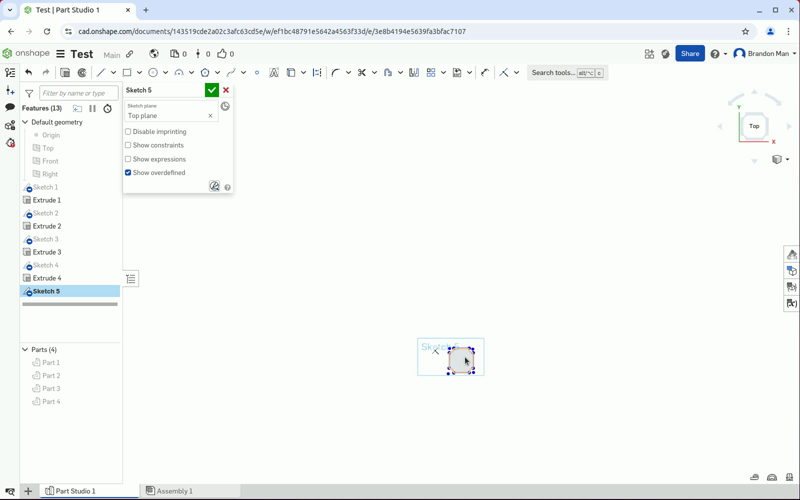
scroll(6)
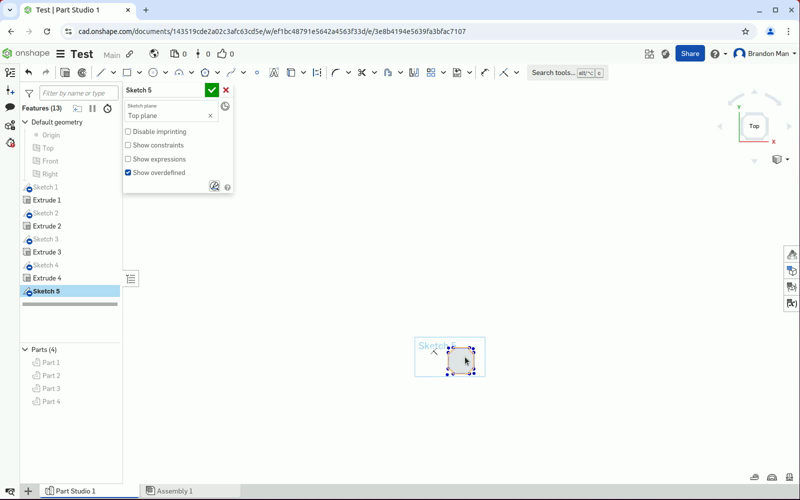
scroll(6)
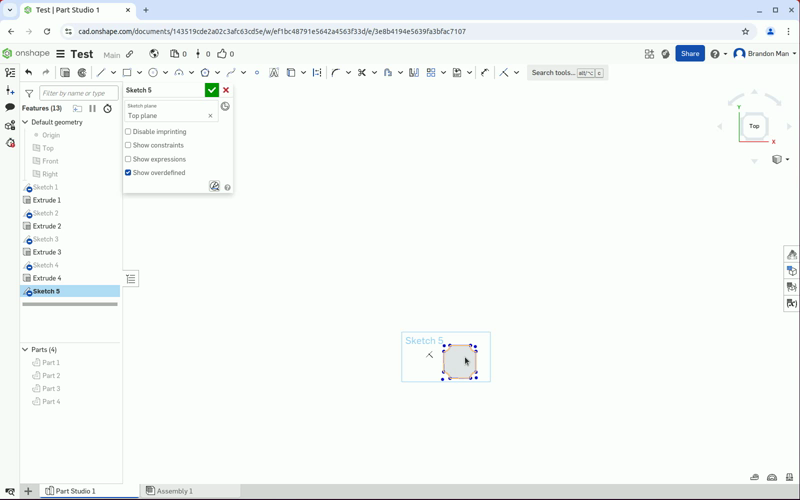
scroll(6)
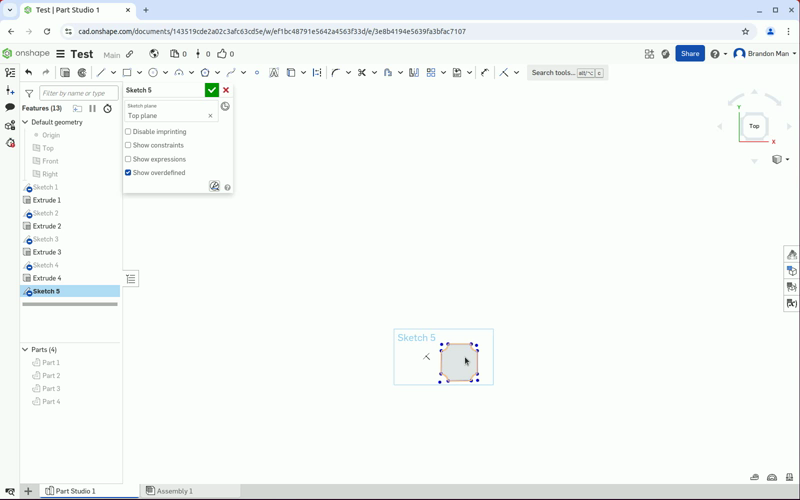
scroll(6)
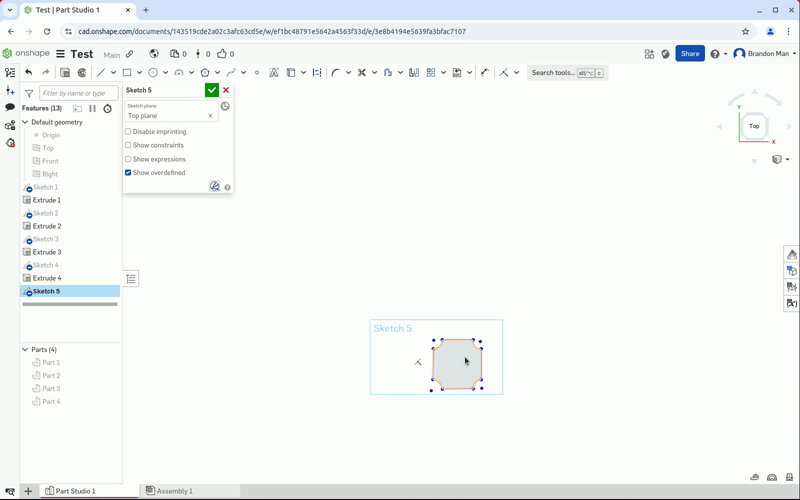
scroll(6)
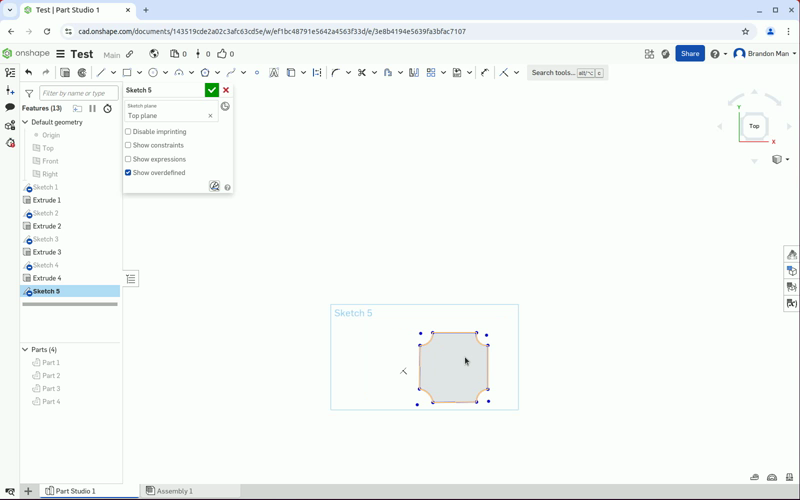
scroll(6)
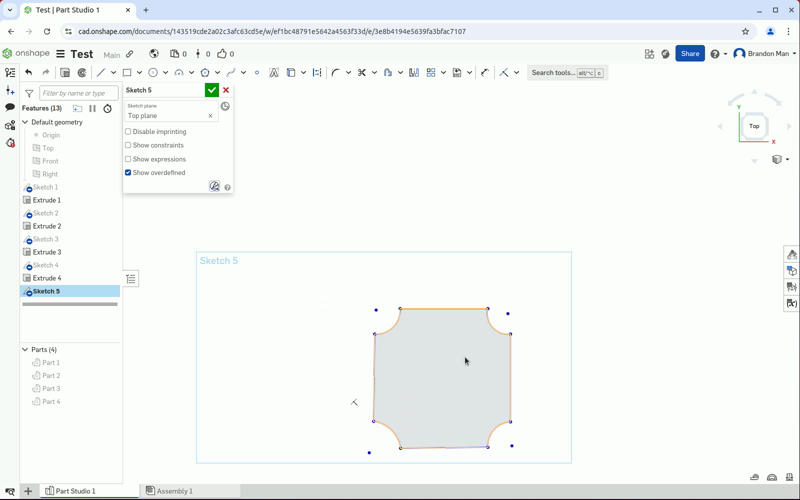
scroll(6)
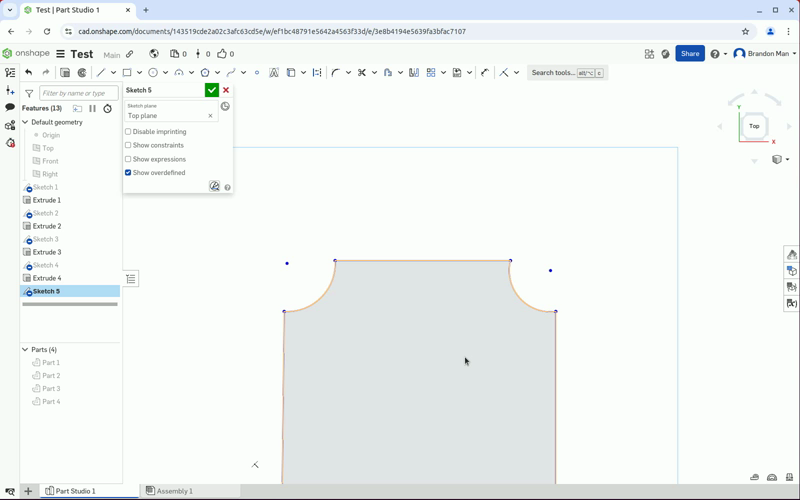
click(465, 356)
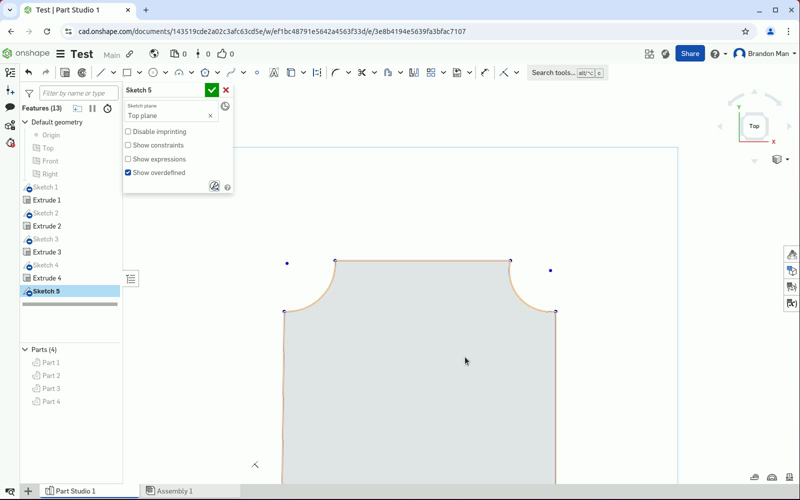
scroll(-6)
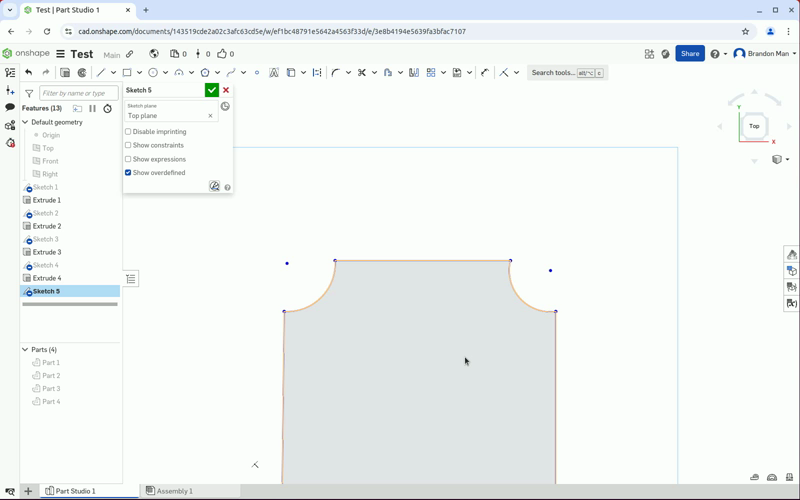
scroll(-6)
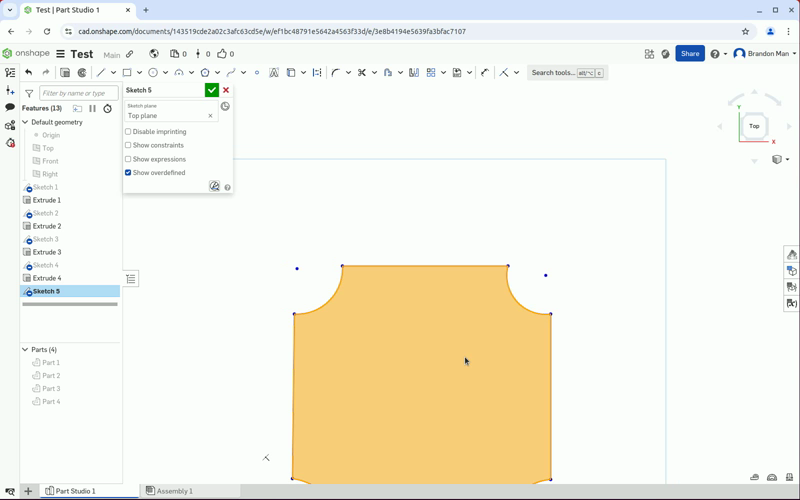
scroll(-6)
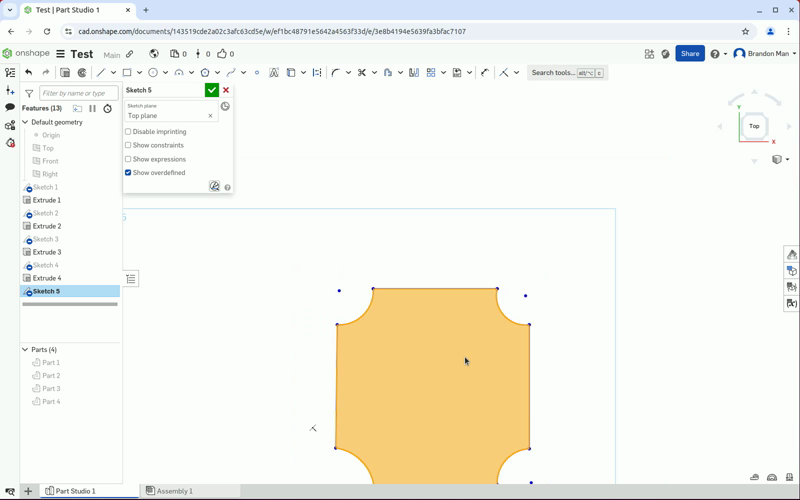
scroll(-6)
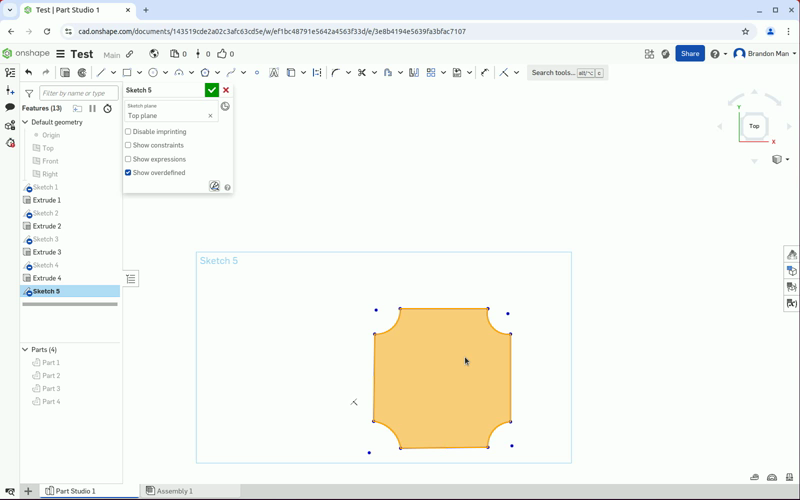
scroll(-6)
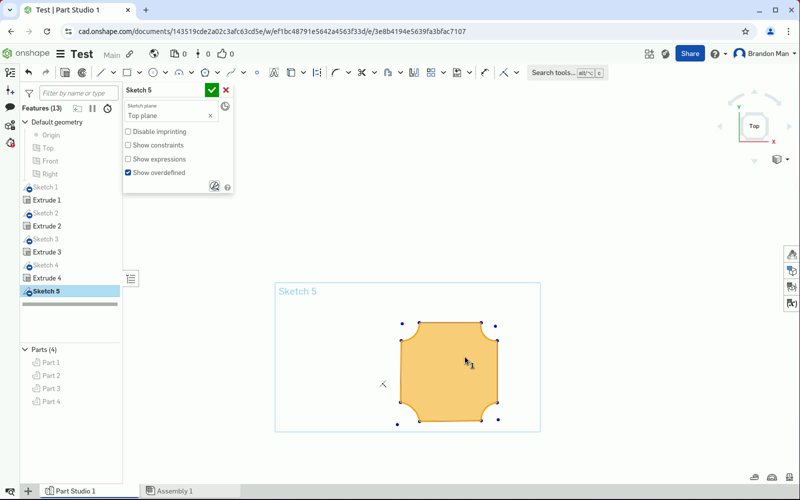
scroll(-6)
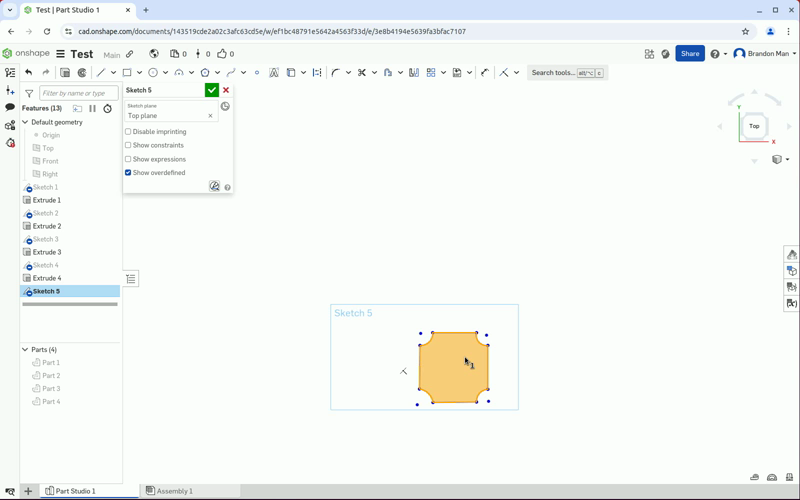
scroll(-6)
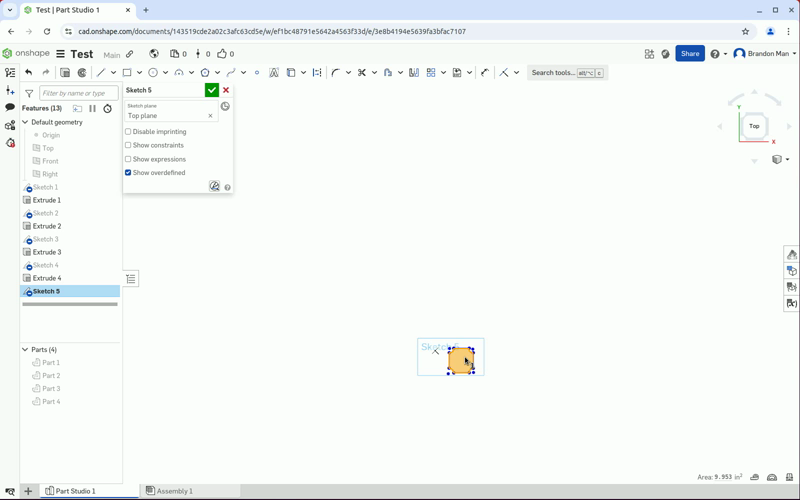
mouse_move(73, 352)
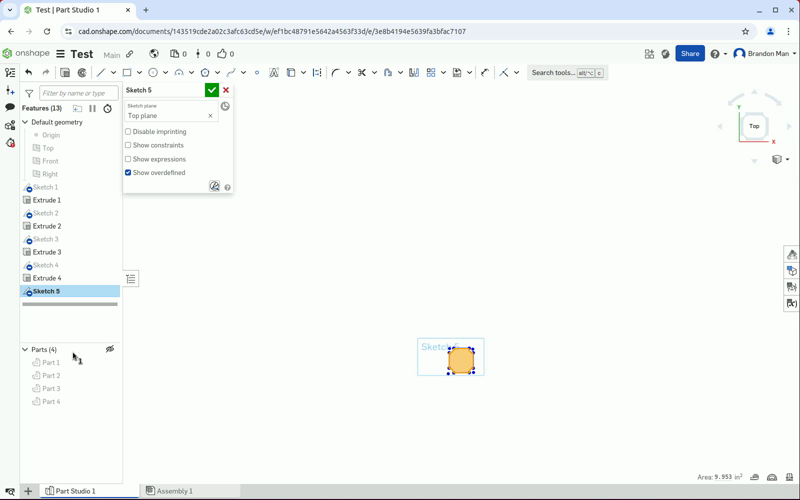
key(shift+y)
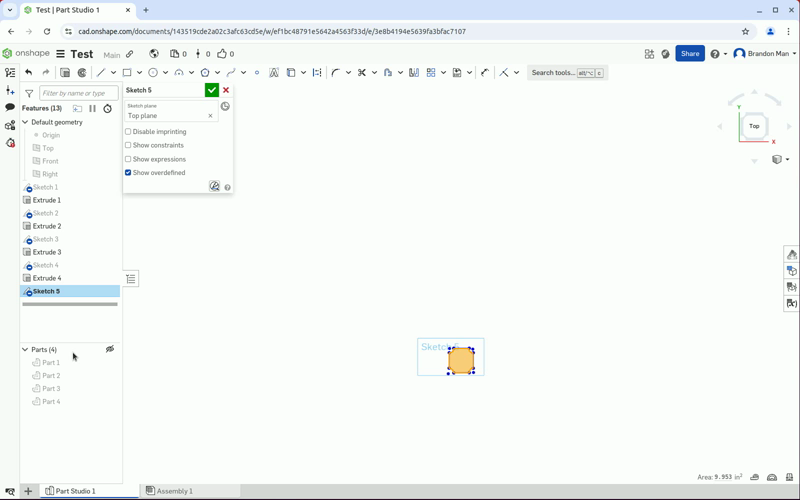
key(shift+e)
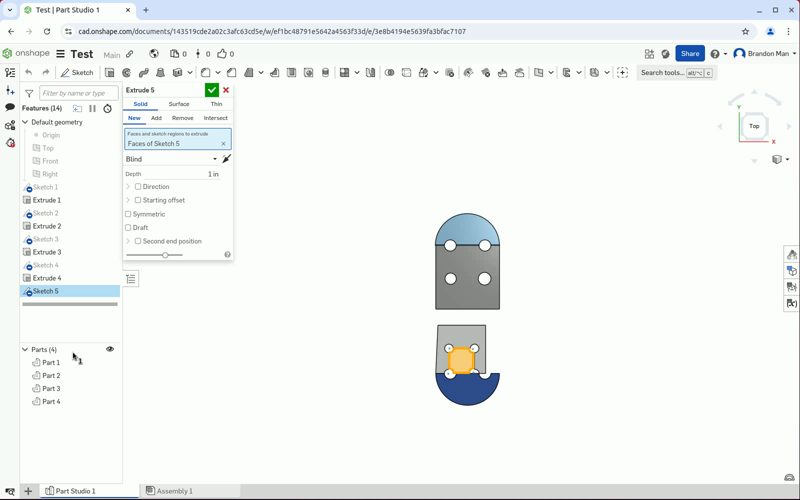
mouse_move(143, 106)
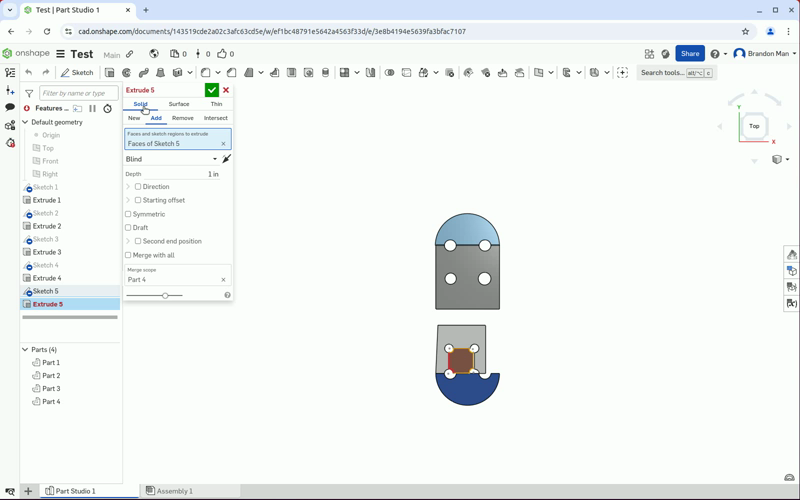
click(143, 106)
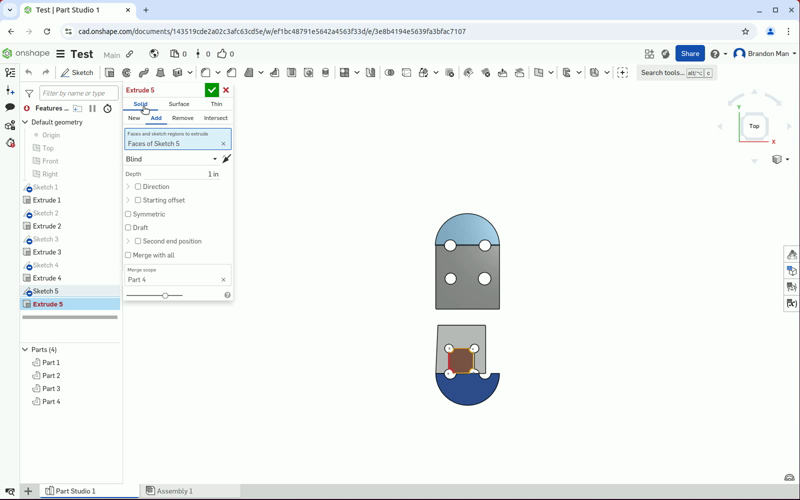
mouse_move(137, 120)
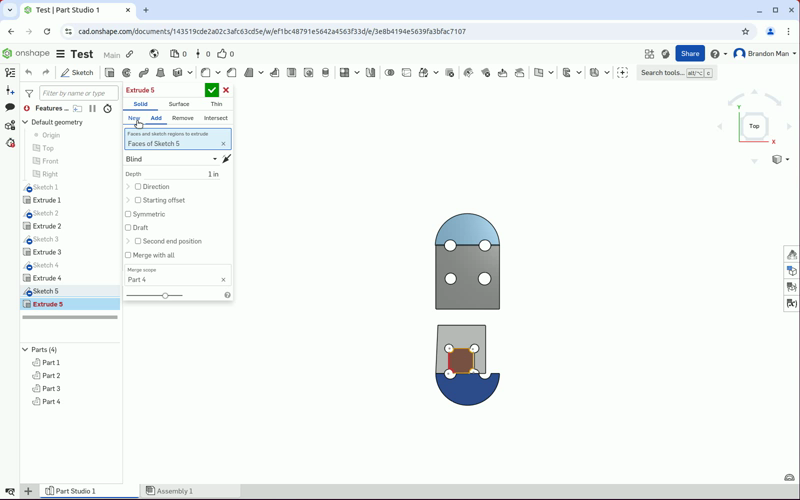
click(137, 120)
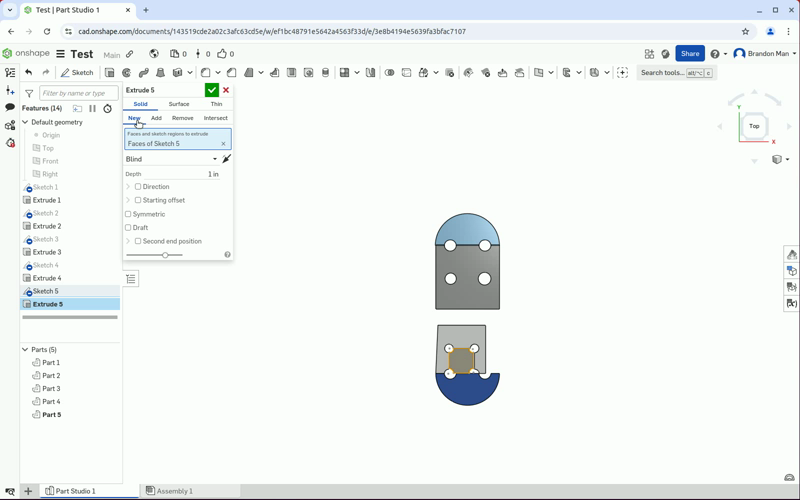
key(tab, 4)
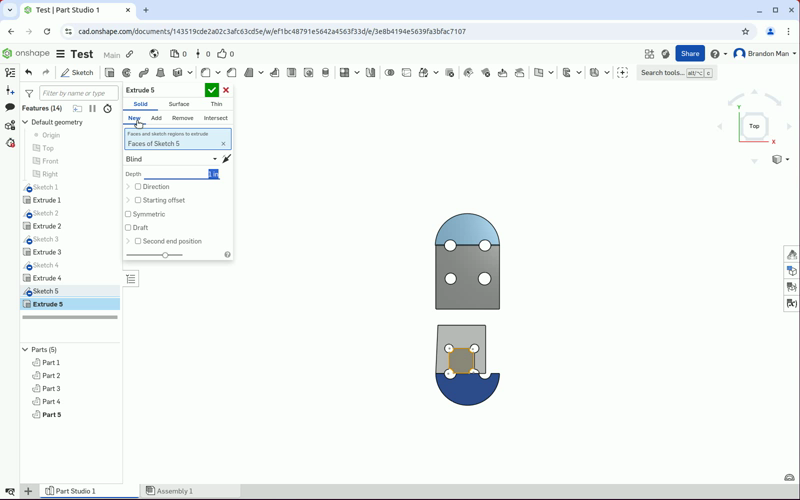
text(0.963)
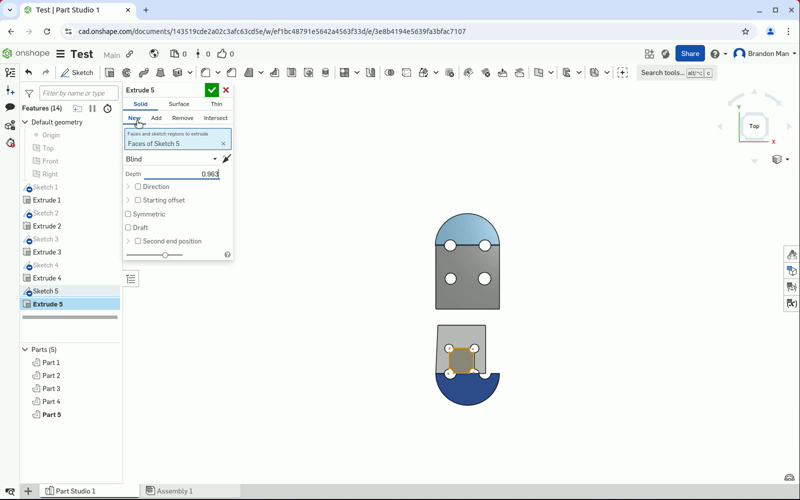
key(enter)
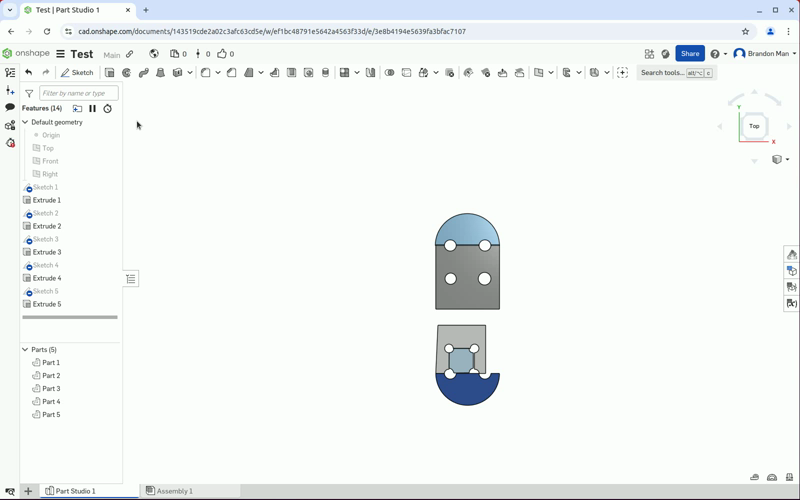
key(shift+h)
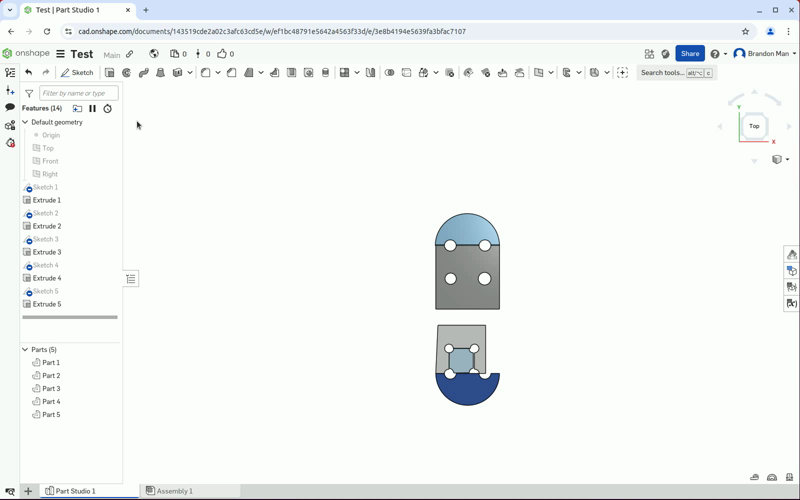
key(shift+h)
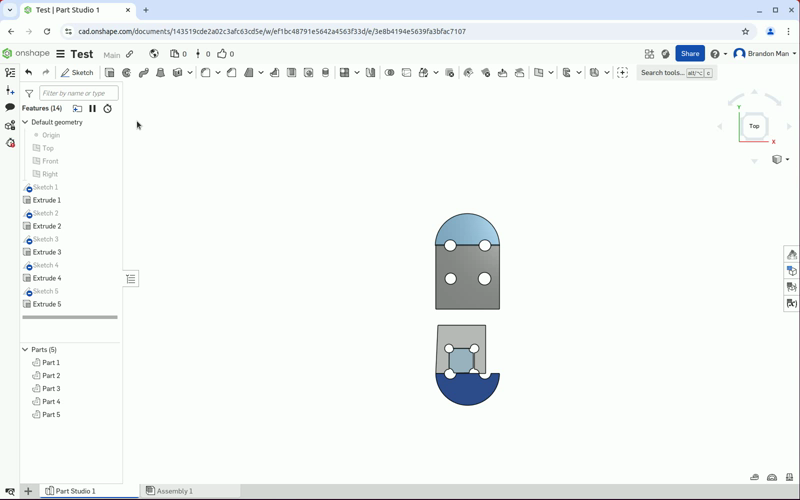
key(shift+7)
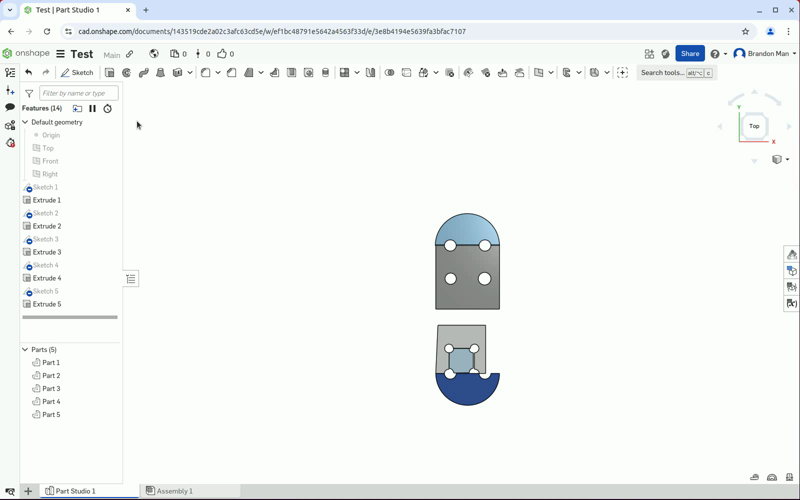
key(up, 3)
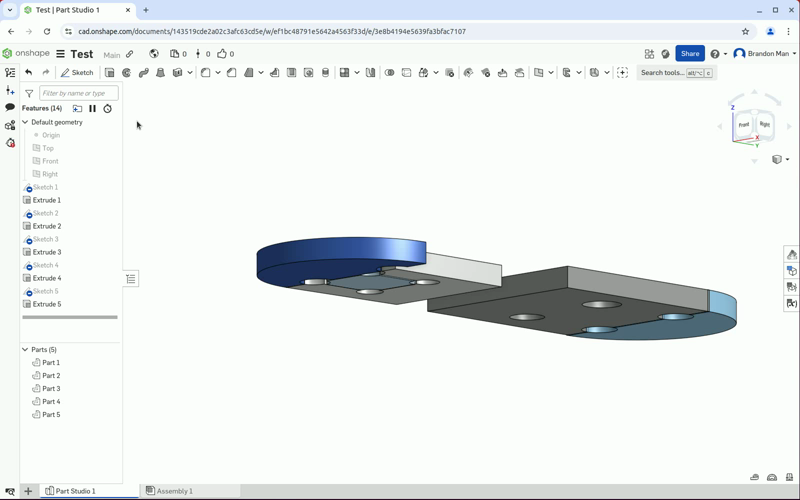
key(left, 3)
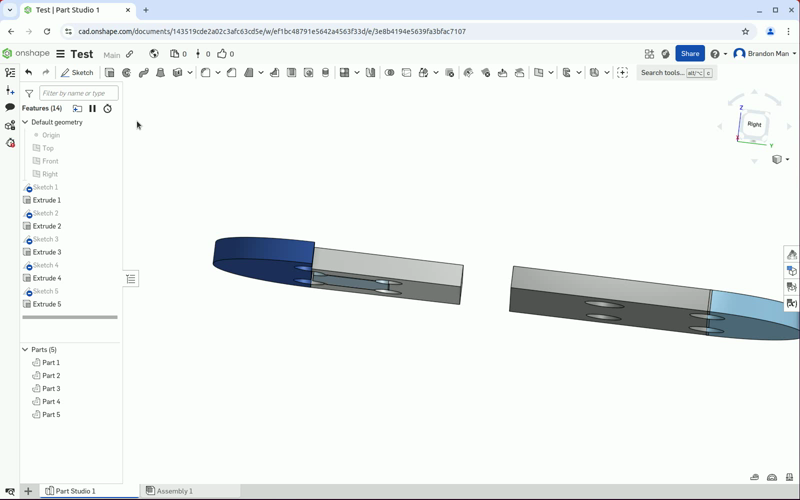
key(right, 3)
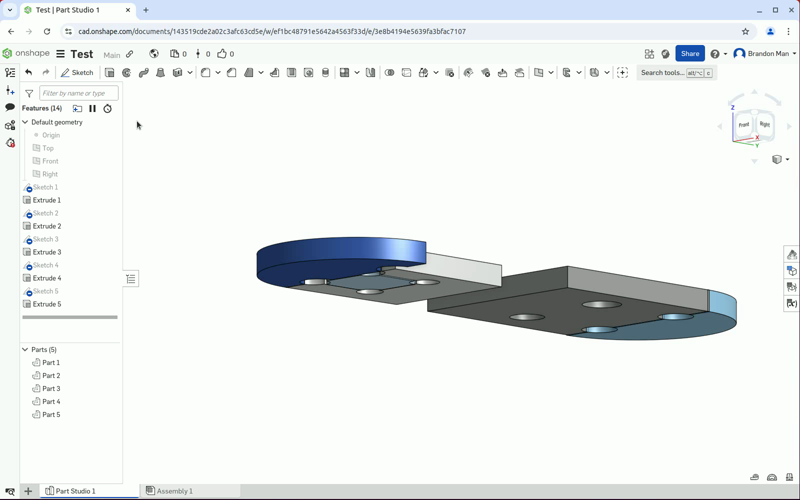
key(down, 3)
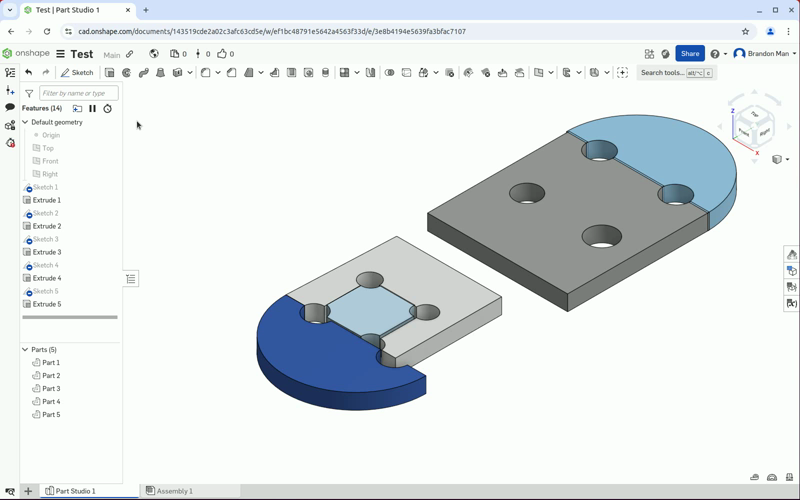
mouse_move(73, 189)
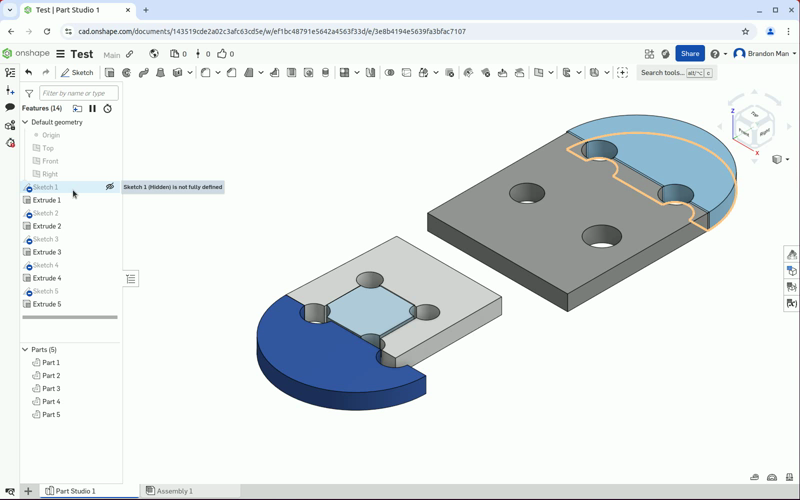
click(73, 189)